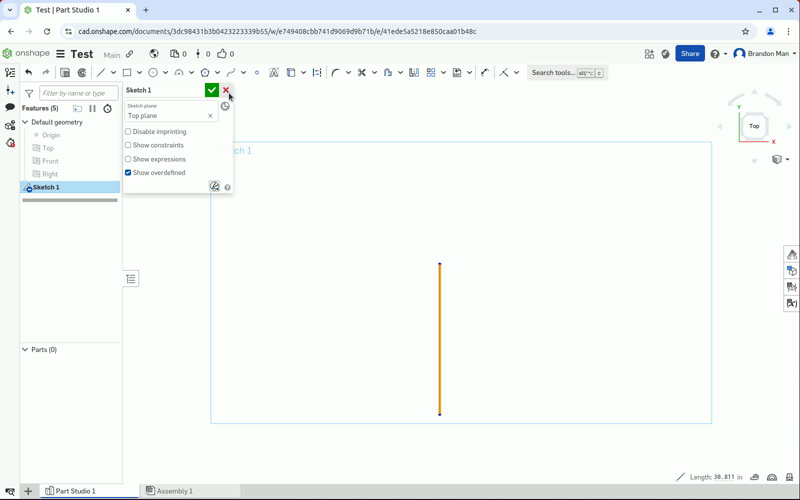
key(shift+h)
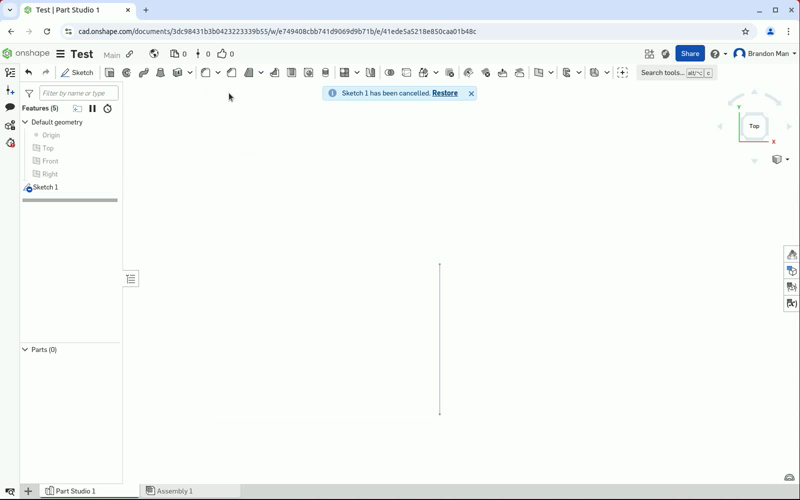
key(shift+s)
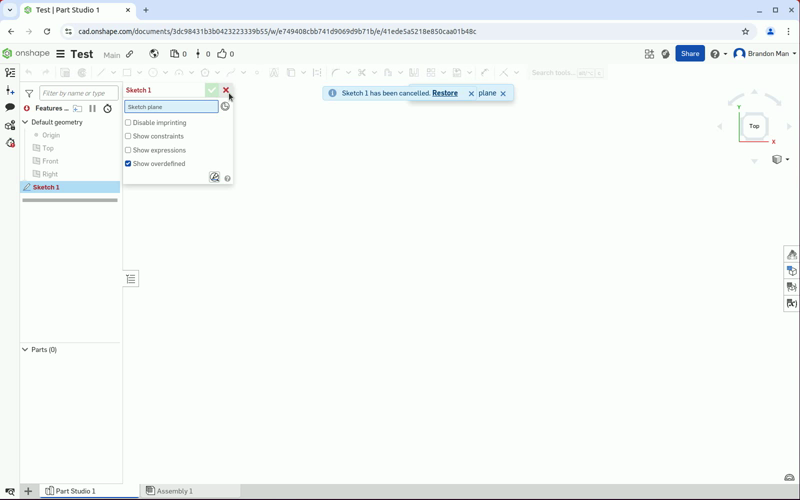
mouse_move(73, 150)
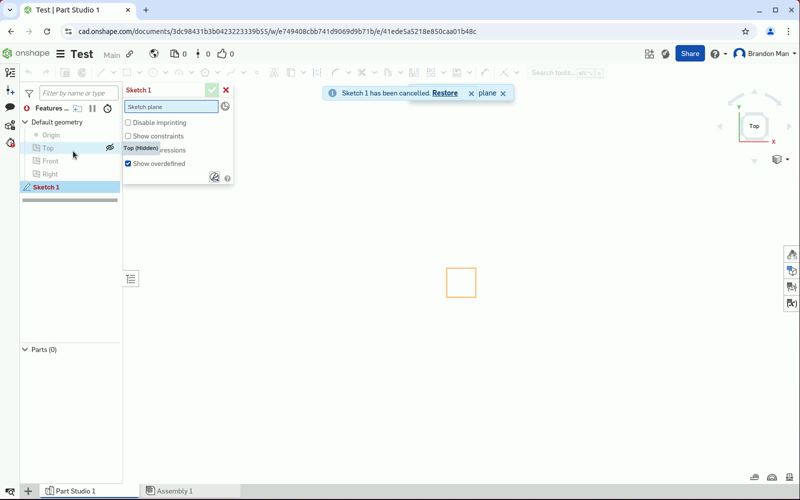
click(73, 150)
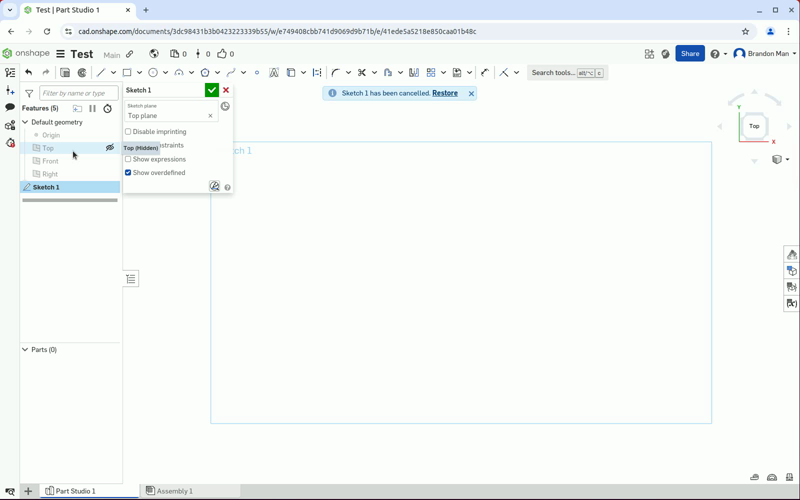
mouse_move(73, 352)
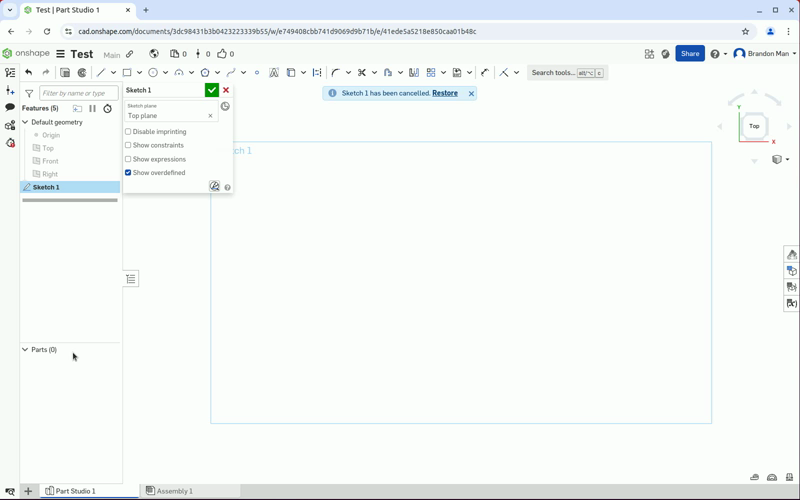
key(y)
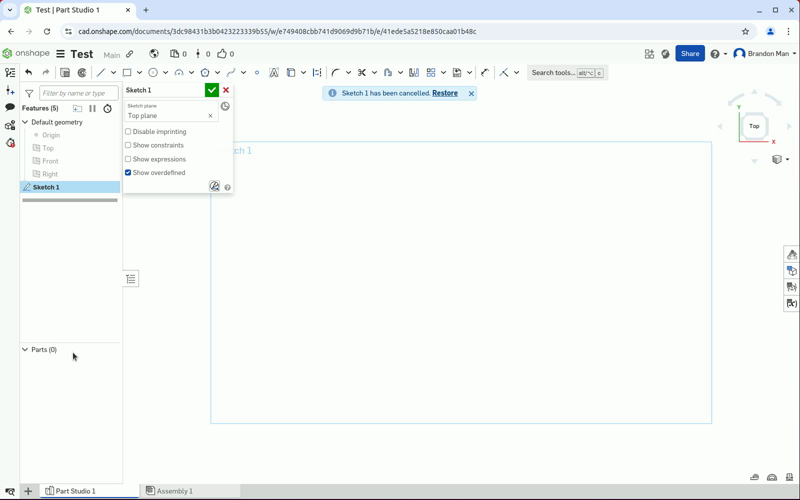
key(c)
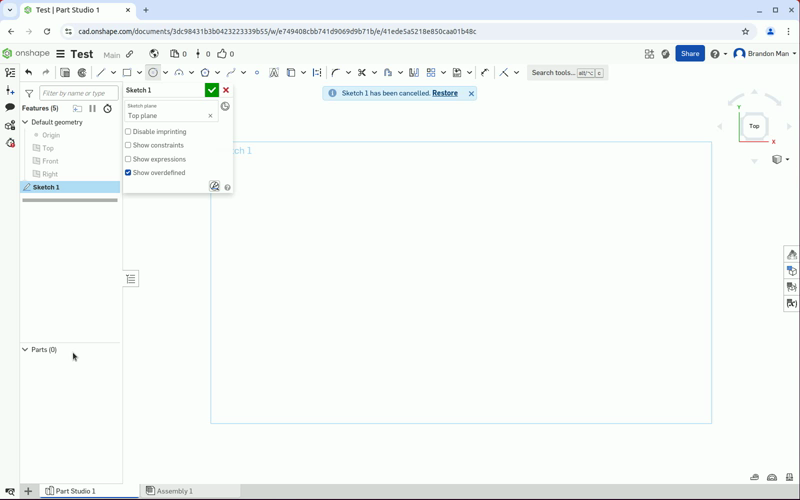
key_down(shift)
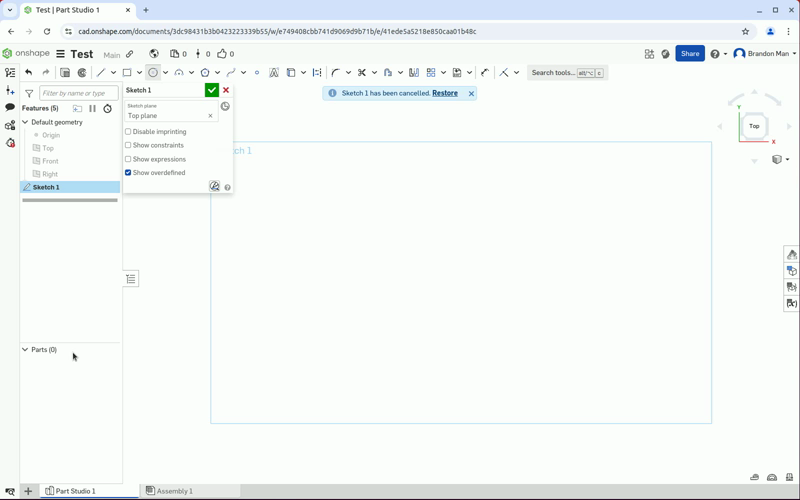
mouse_move(461, 282)
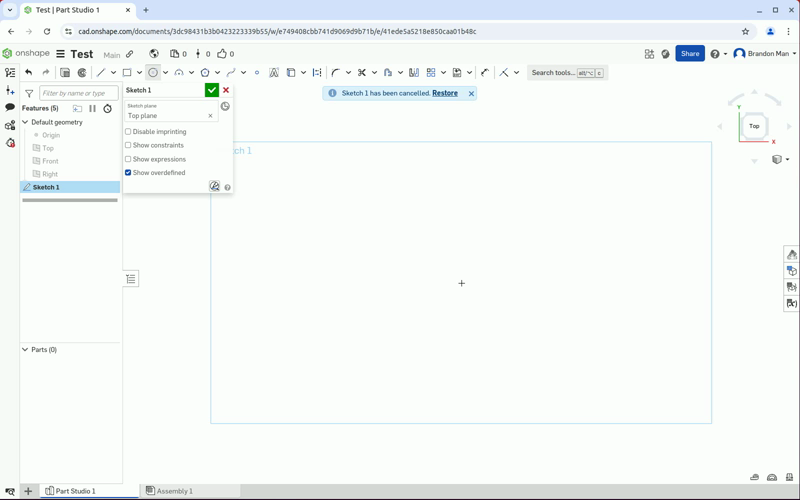
click(461, 282)
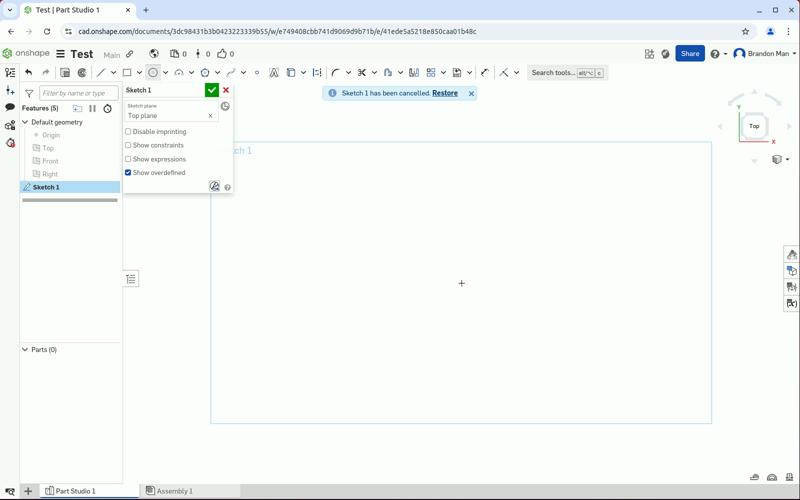
key_up(shift)
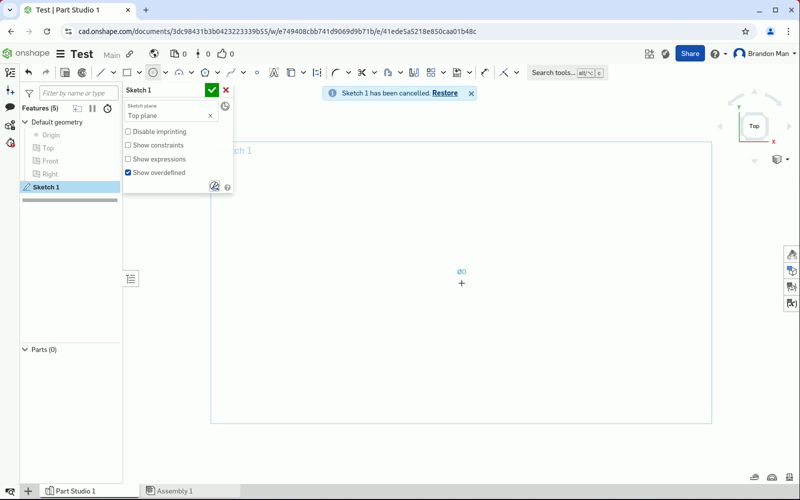
mouse_move(481, 282)
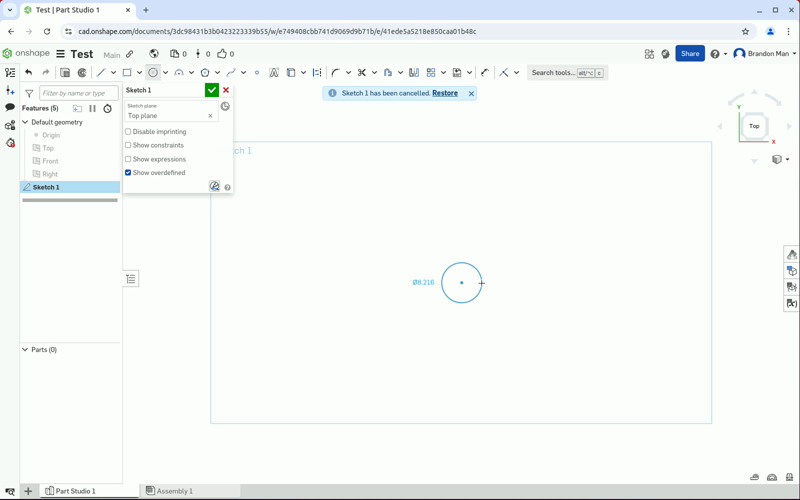
click(481, 282)
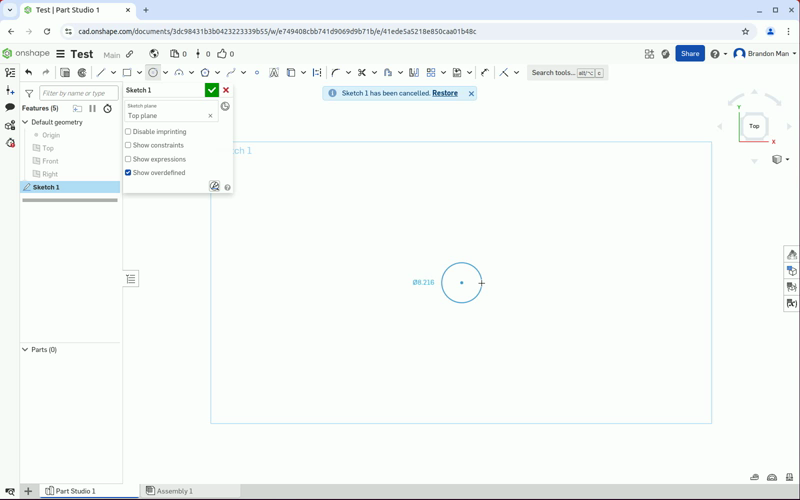
key(esc)
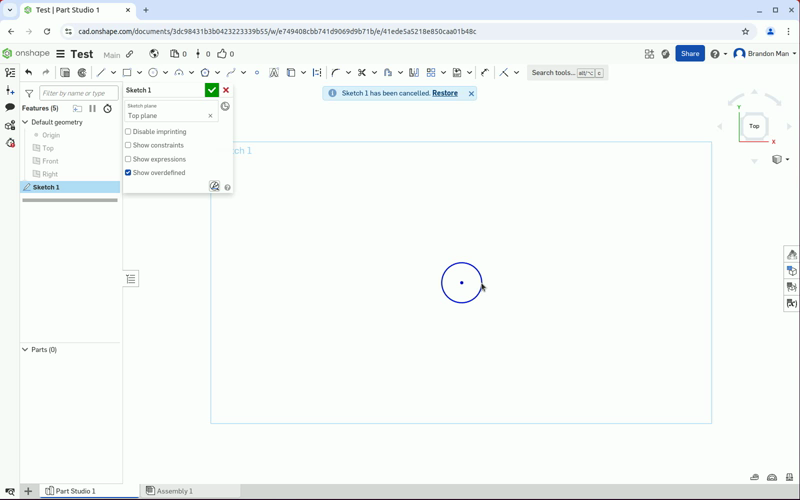
mouse_move(475, 295)
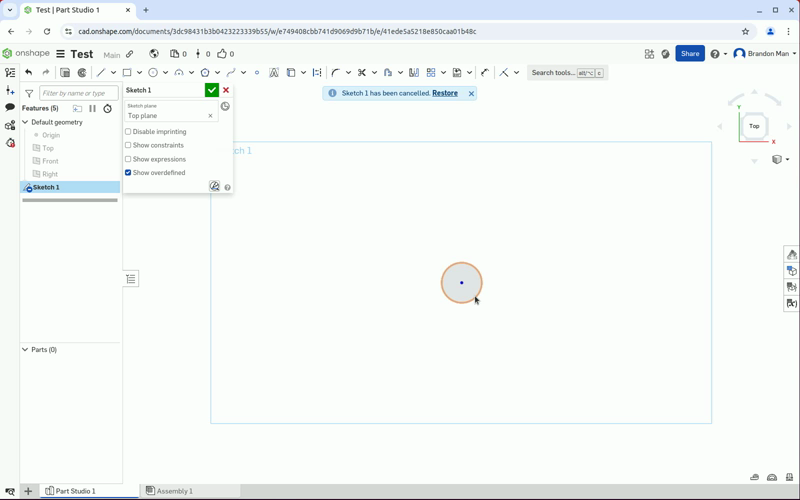
scroll(6)
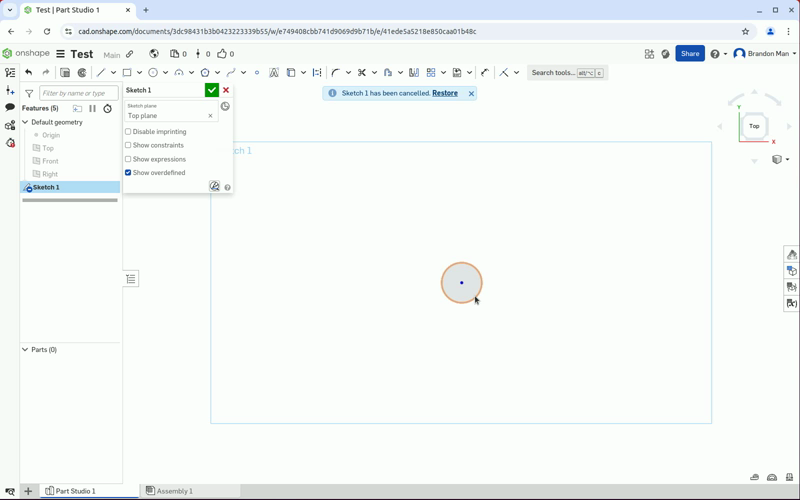
scroll(6)
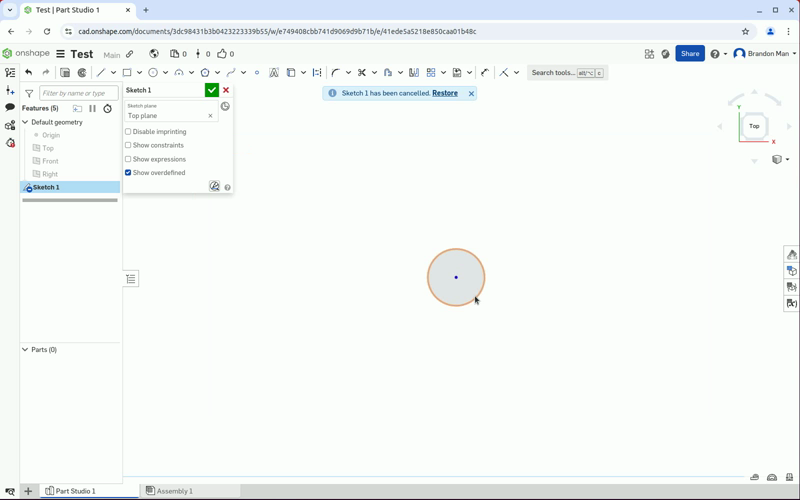
scroll(6)
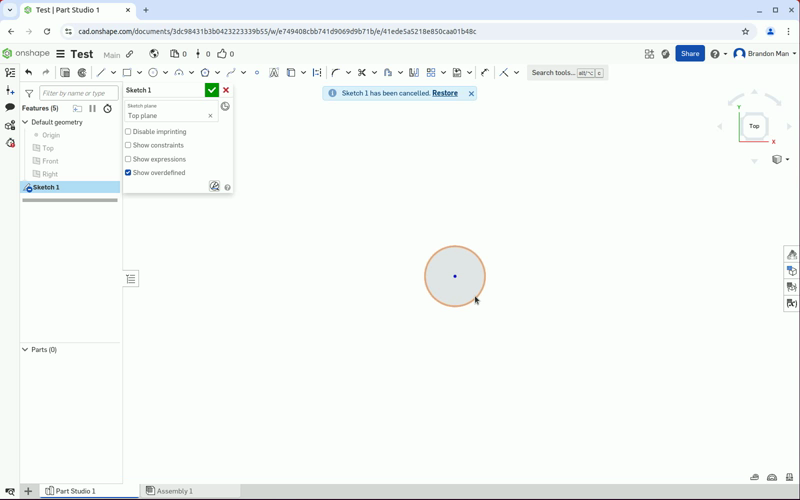
scroll(6)
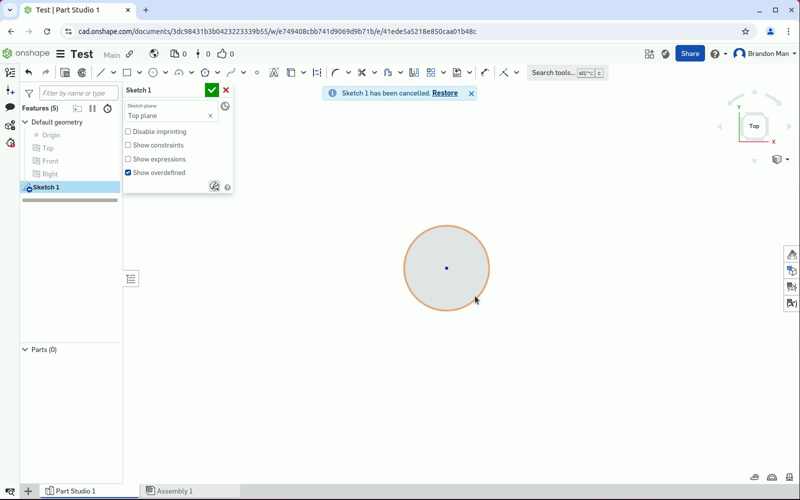
scroll(6)
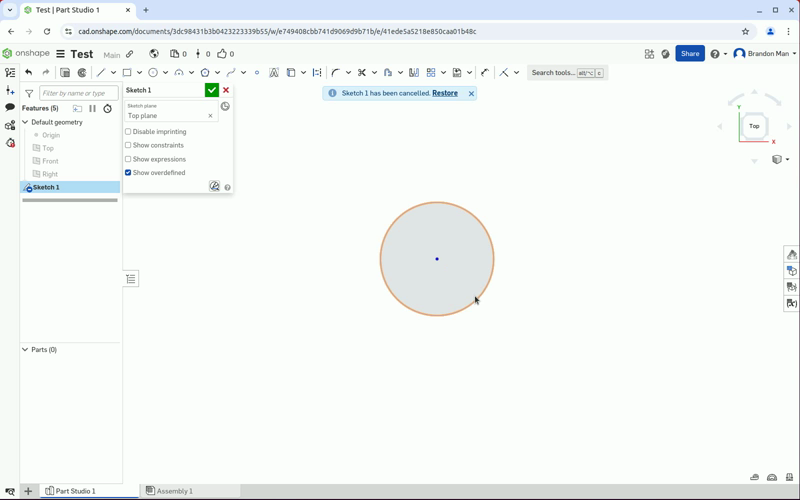
scroll(6)
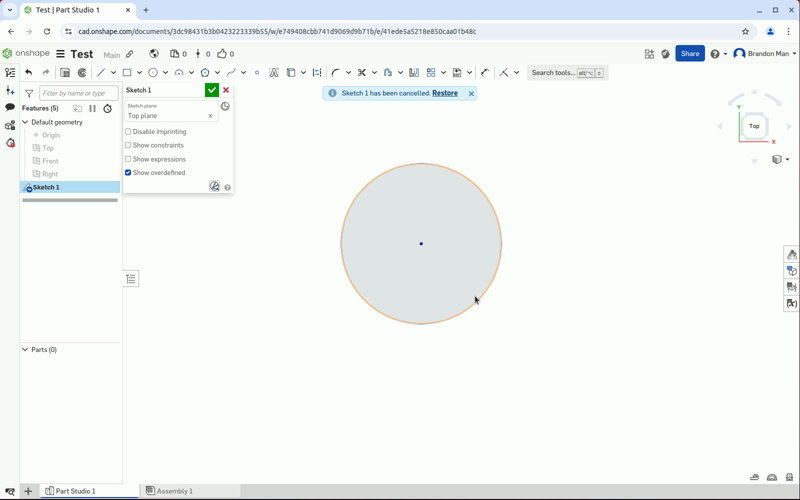
scroll(6)
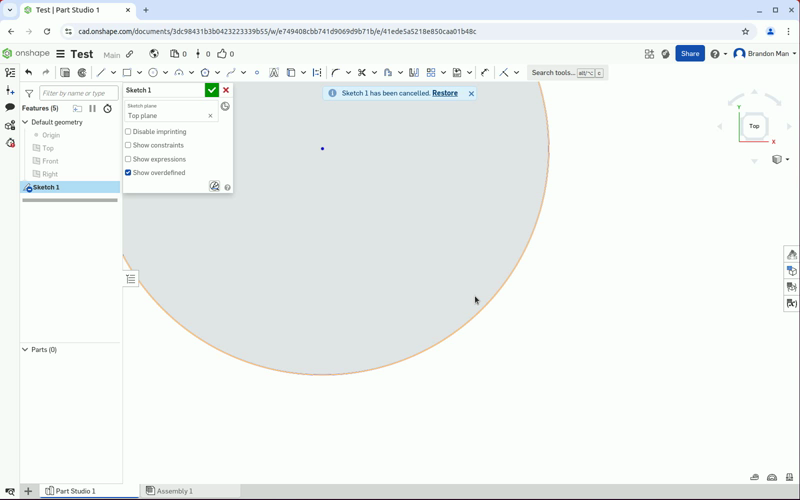
click(475, 295)
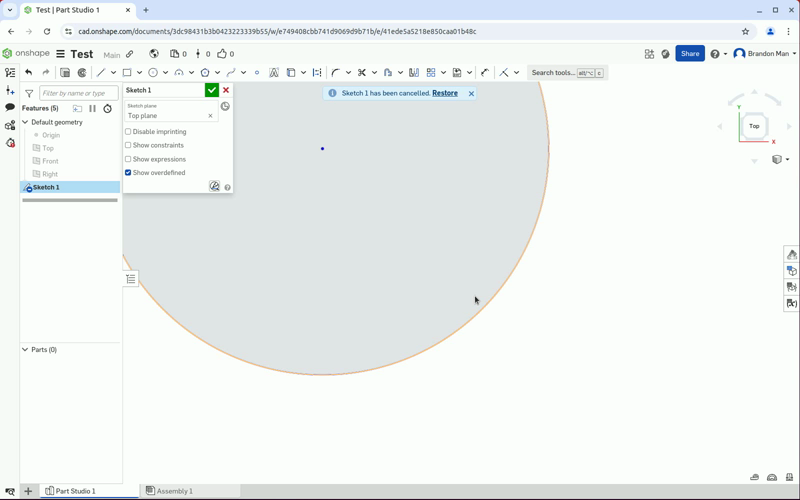
scroll(-6)
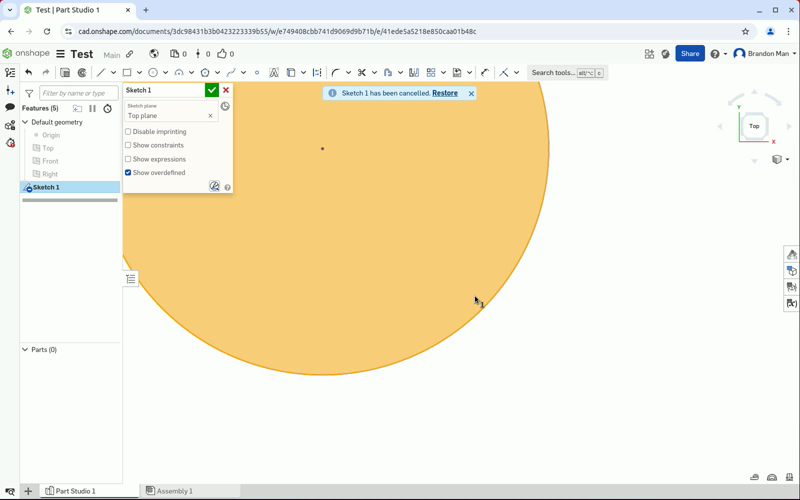
scroll(-6)
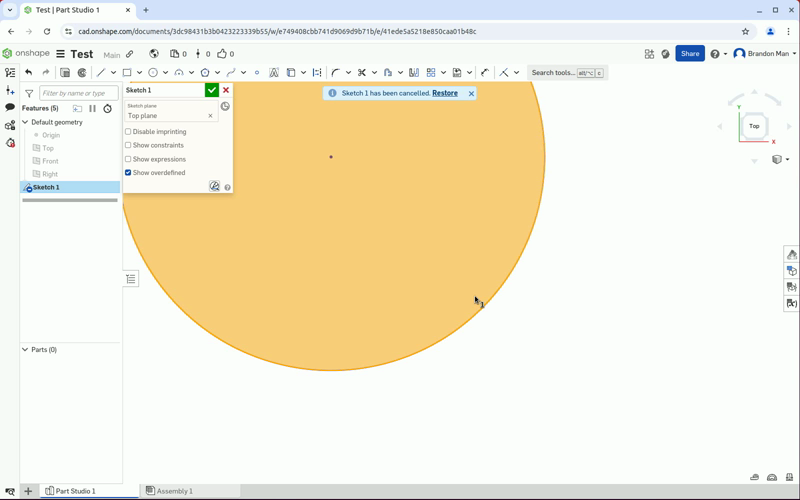
scroll(-6)
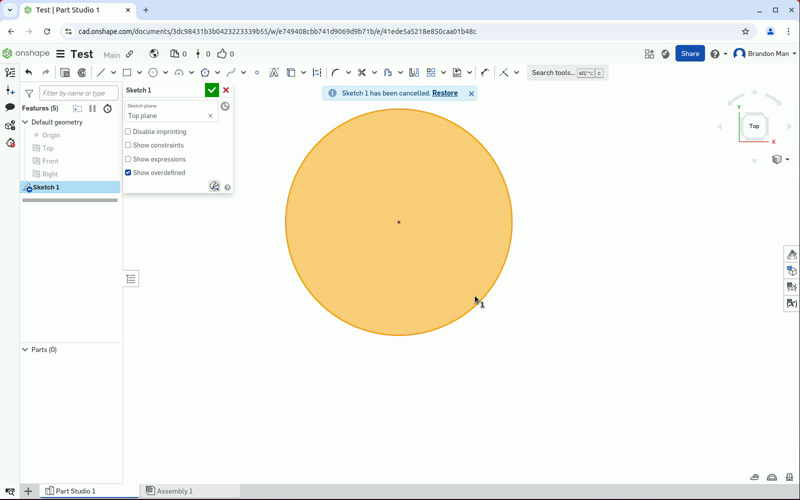
scroll(-6)
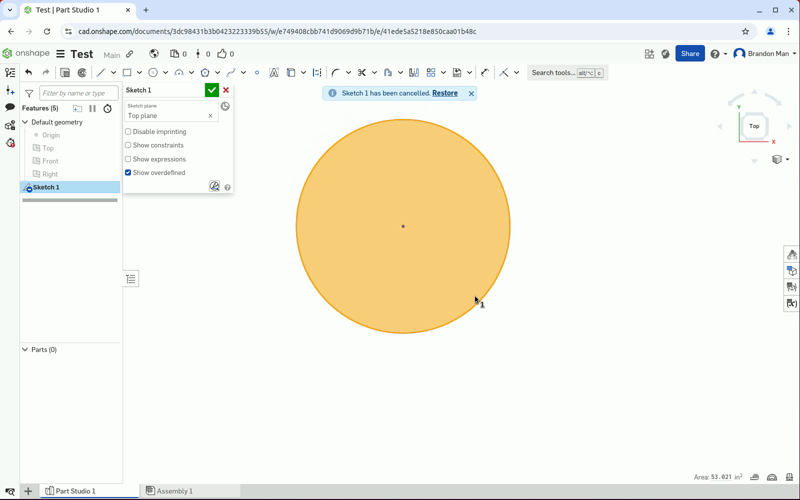
scroll(-6)
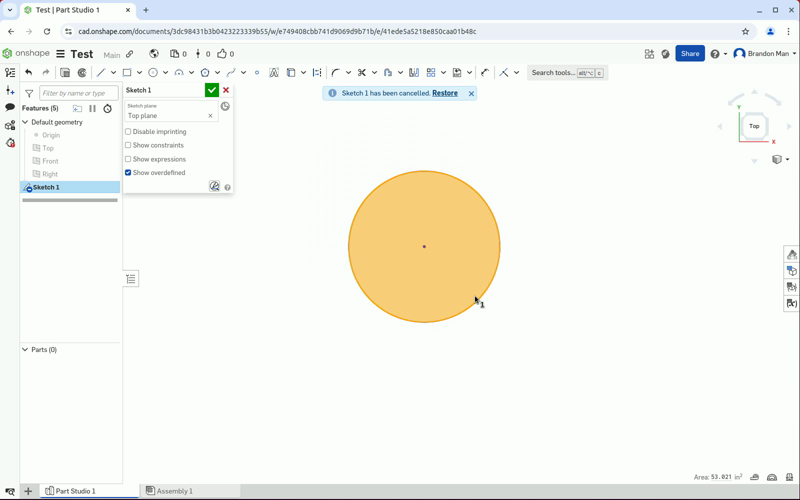
scroll(-6)
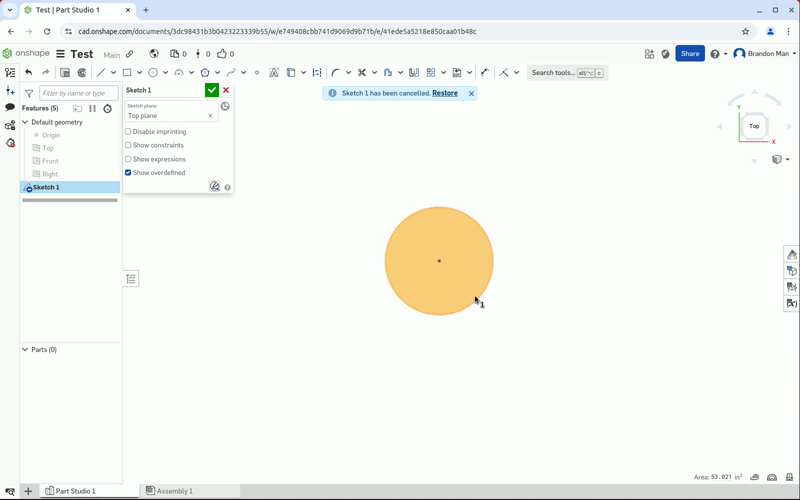
scroll(-6)
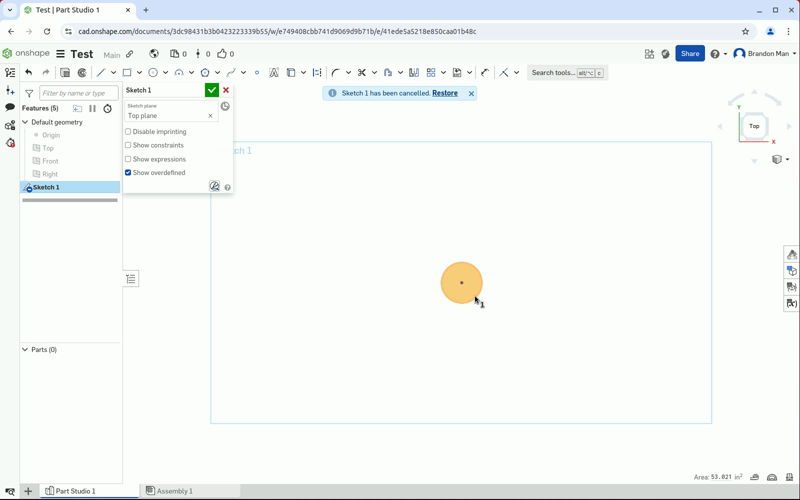
mouse_move(73, 352)
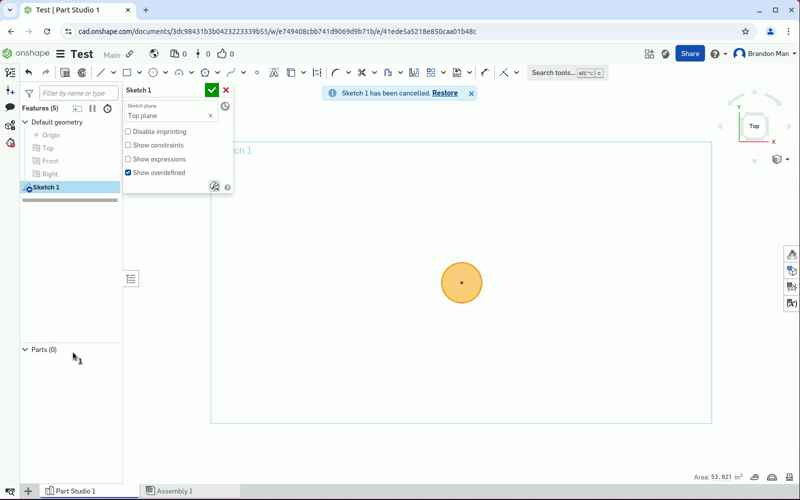
key(shift+y)
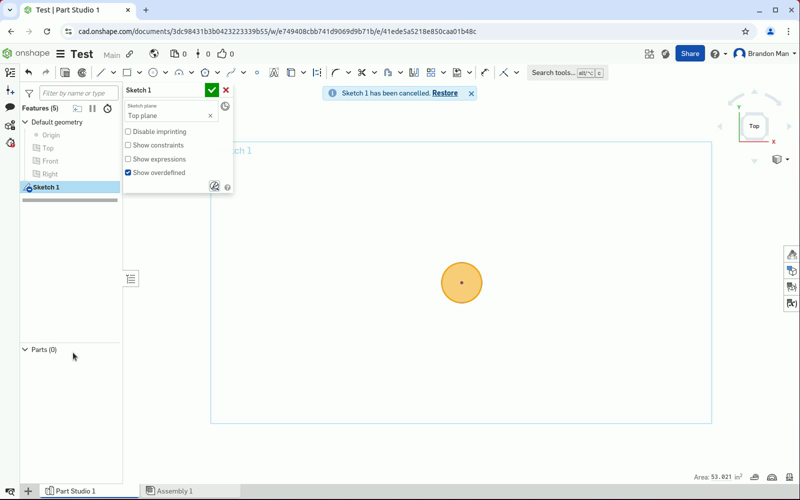
key(shift+e)
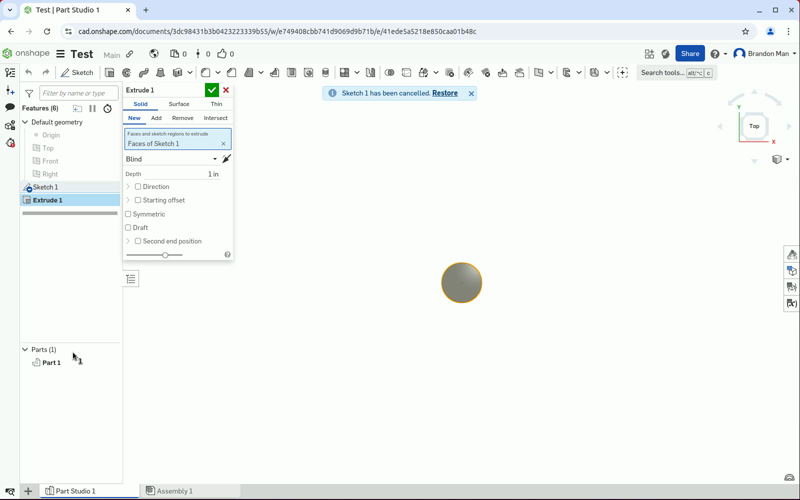
mouse_move(143, 106)
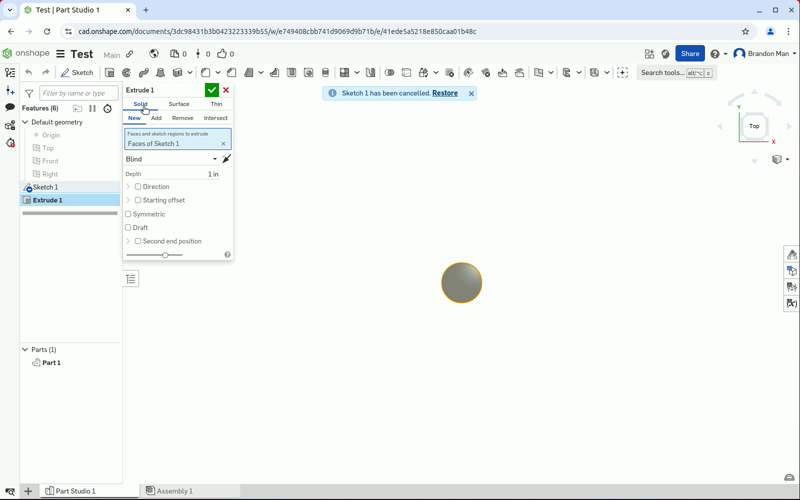
click(143, 106)
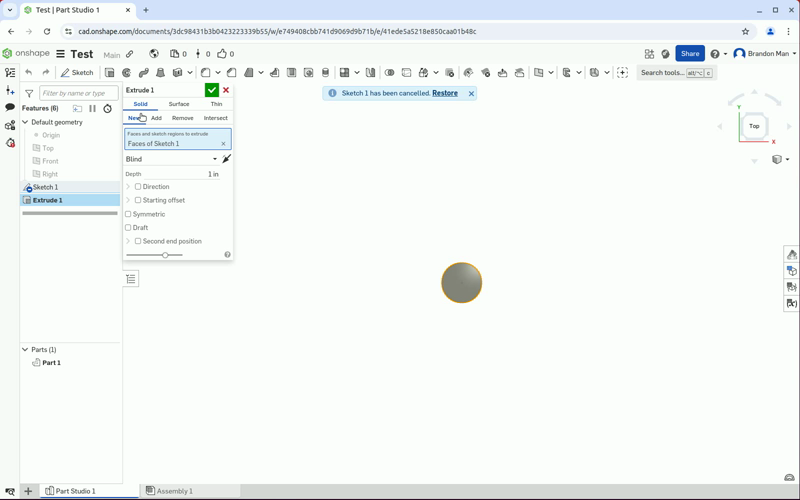
mouse_move(137, 120)
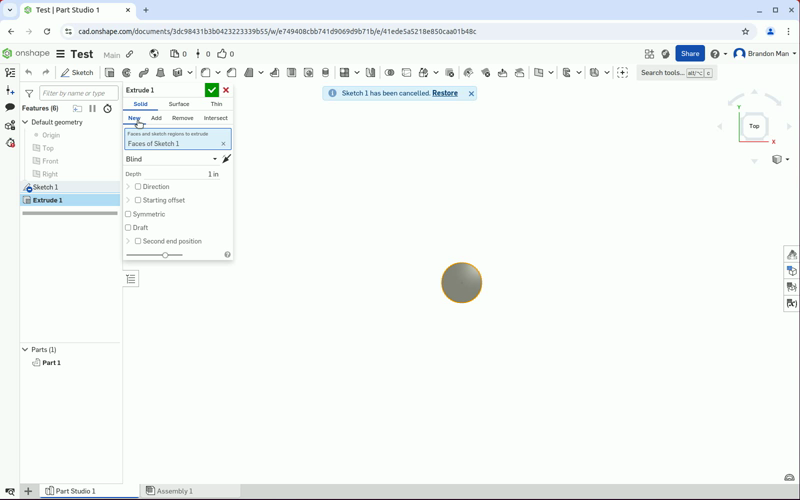
click(137, 120)
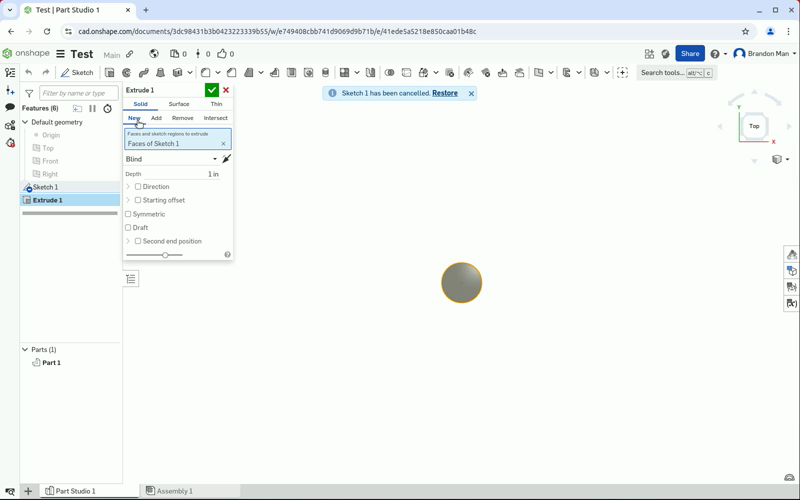
key(tab, 4)
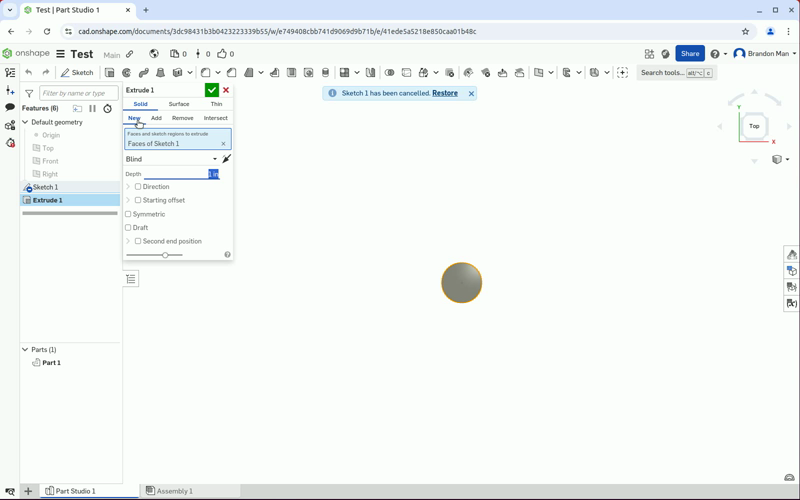
text(23.108)
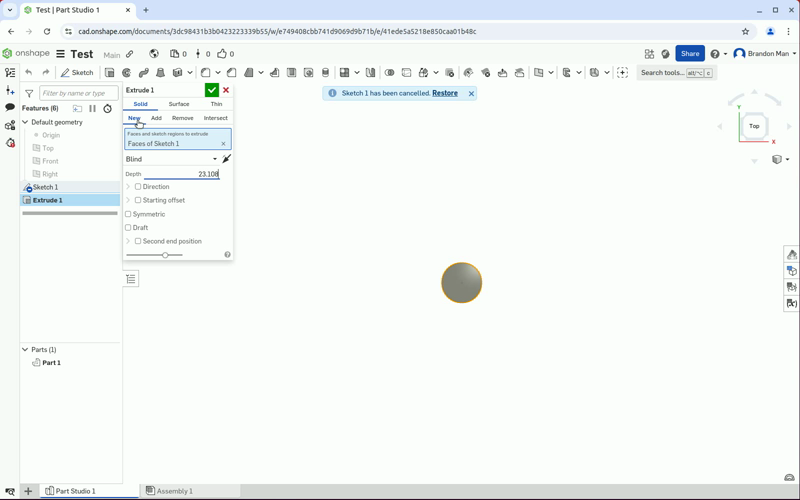
key(enter)
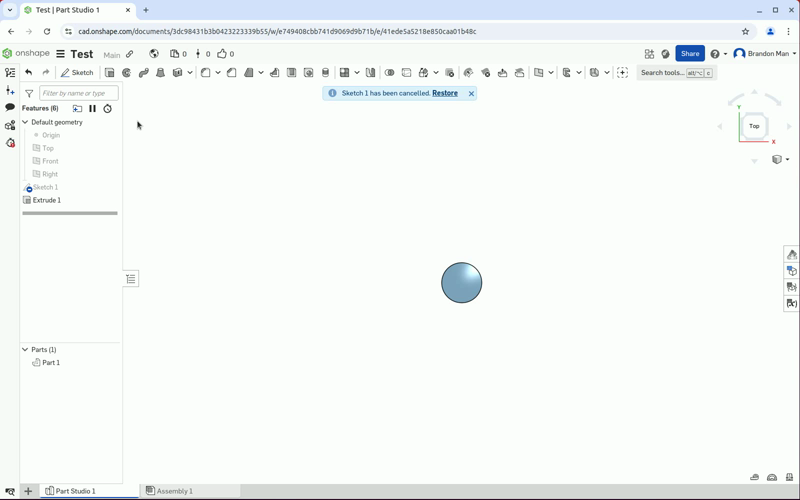
key(shift+h)
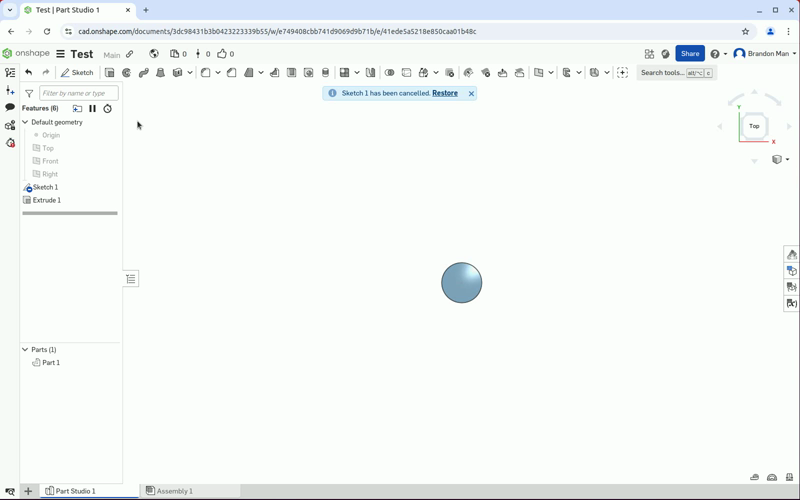
key(shift+h)
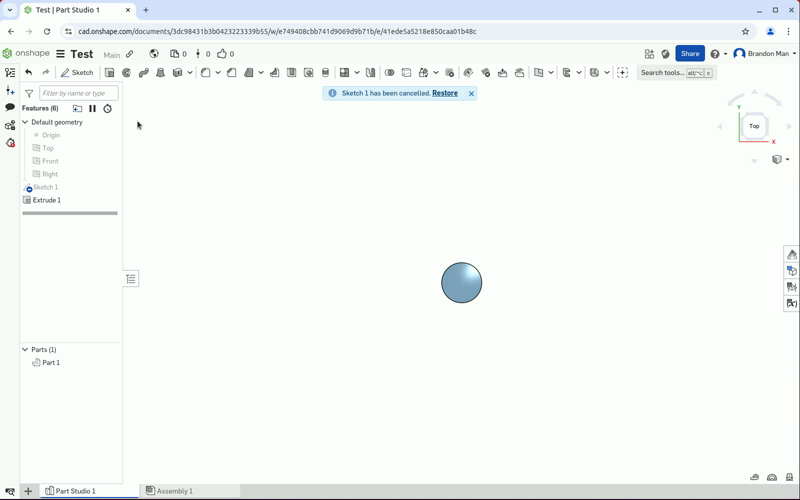
mouse_move(73, 189)
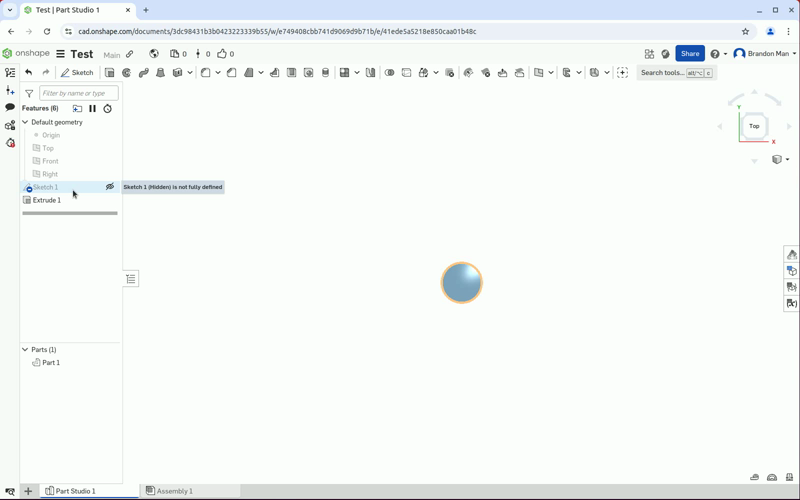
click(73, 189)
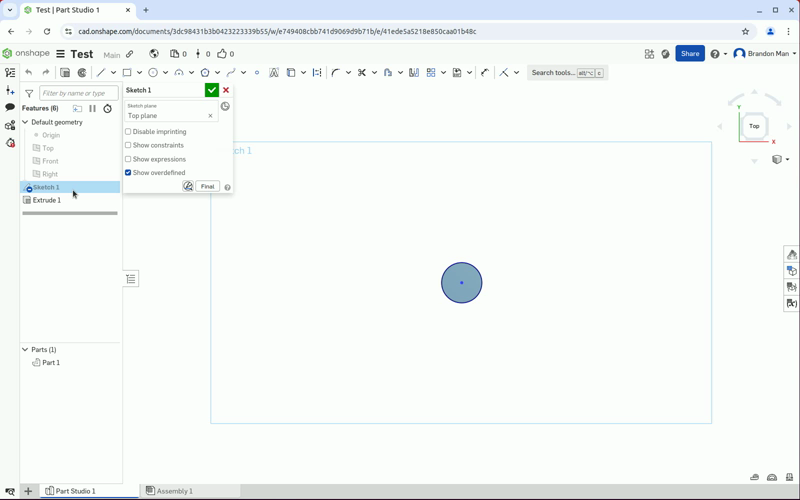
mouse_move(229, 92)
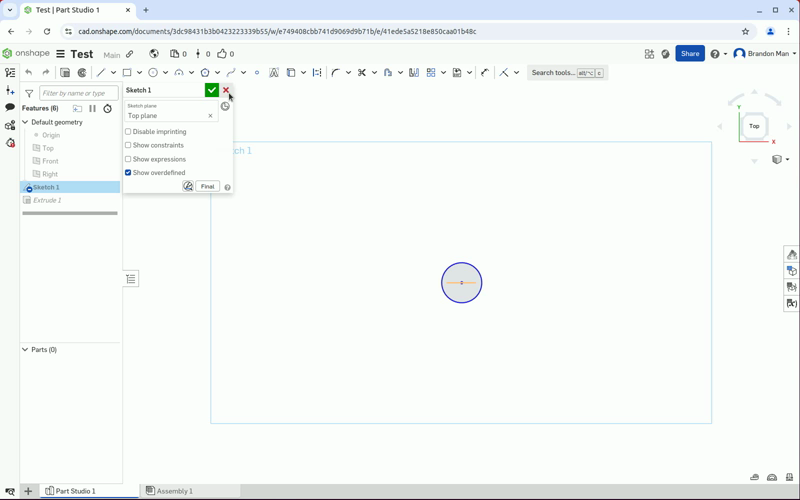
click(229, 92)
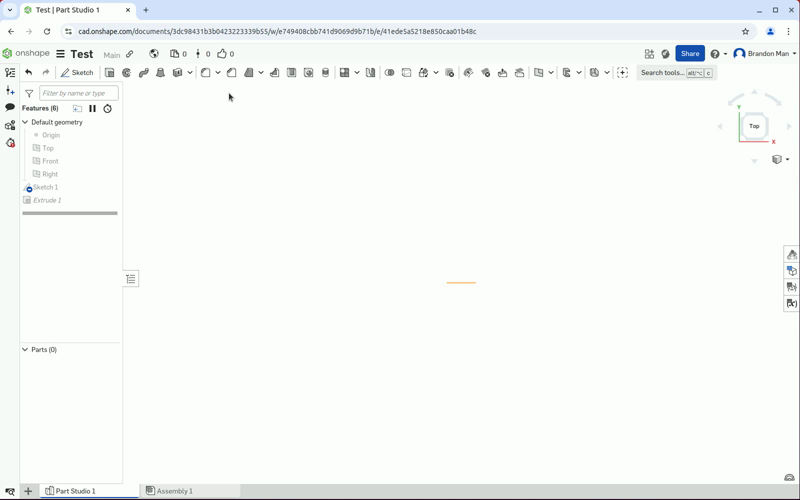
mouse_move(541, 75)
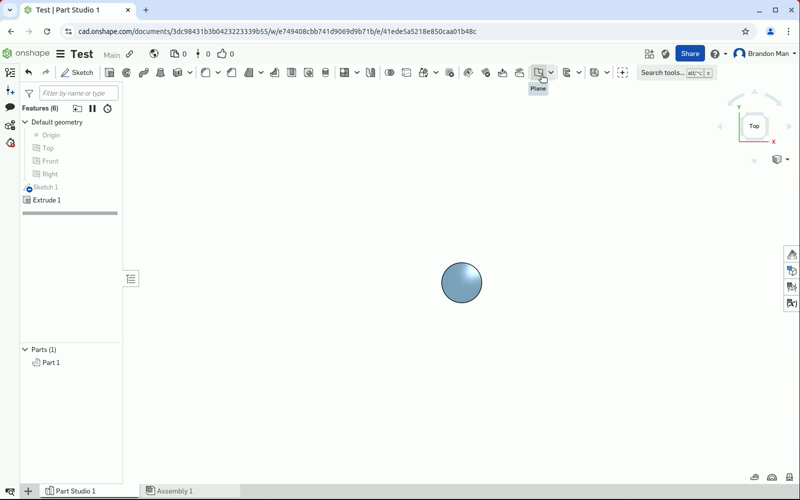
click(541, 75)
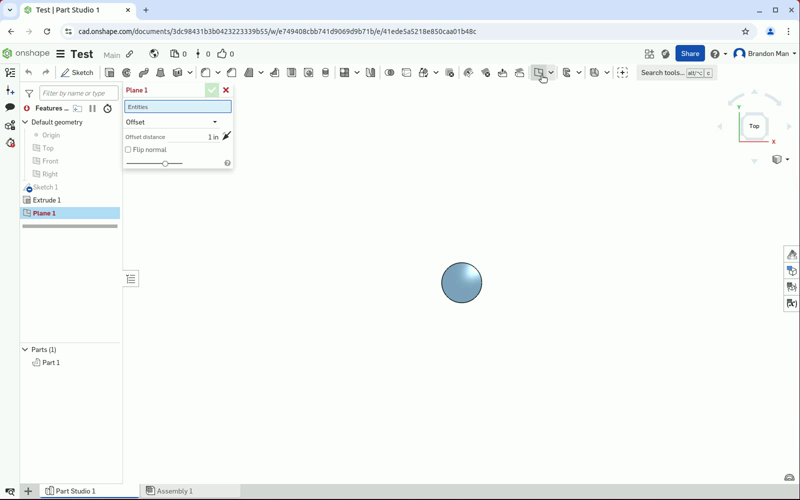
mouse_move(73, 150)
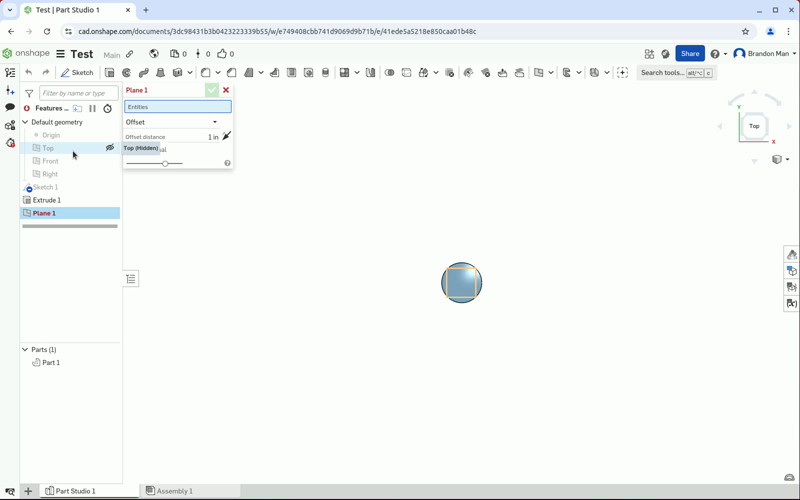
click(73, 150)
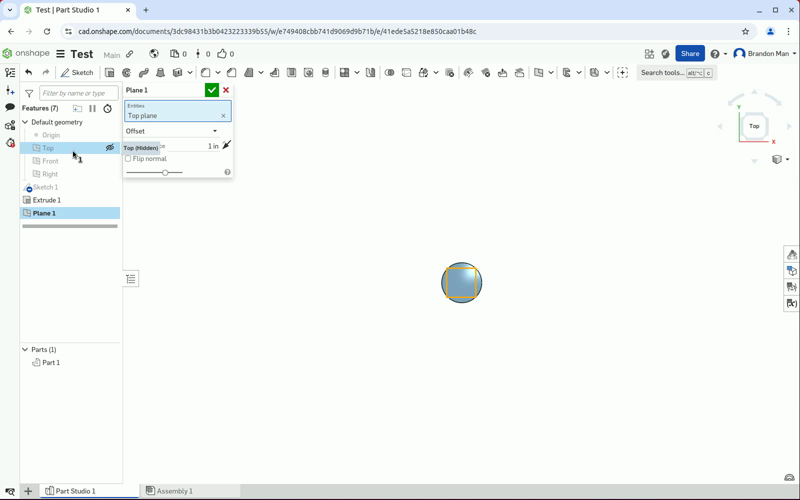
key(tab, 2)
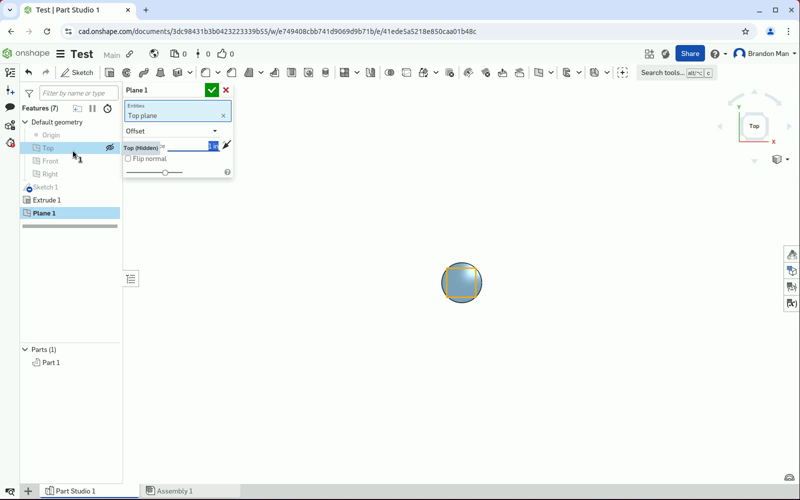
text(23.108)
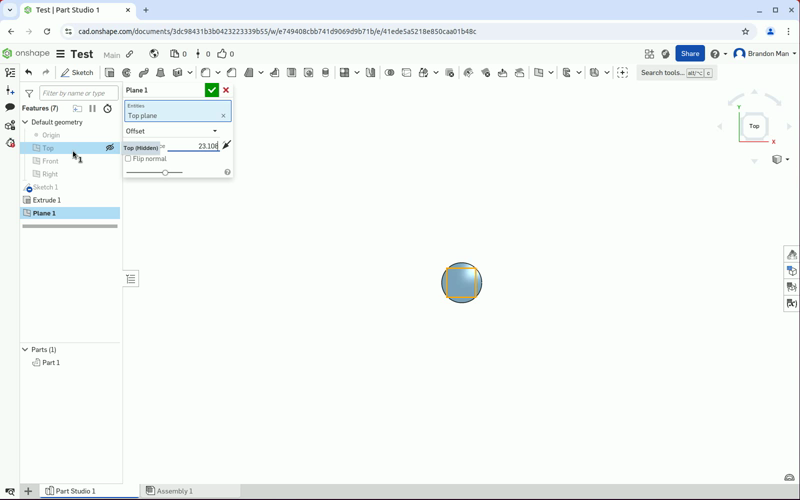
key(enter, 2)
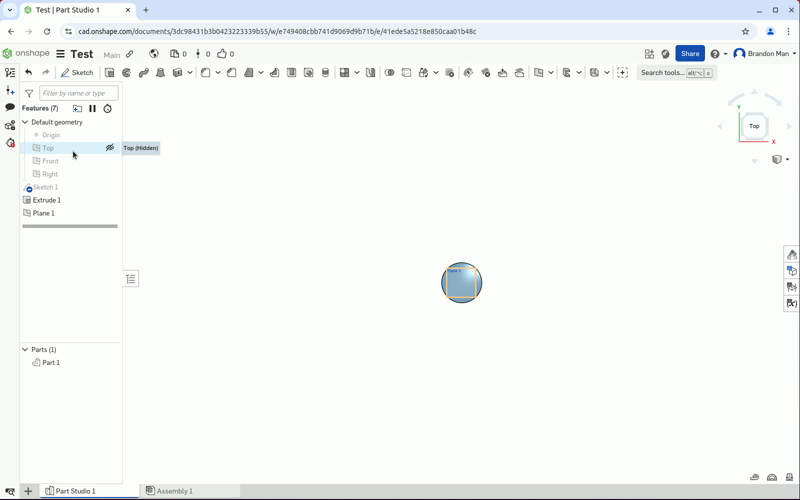
key(shift+s)
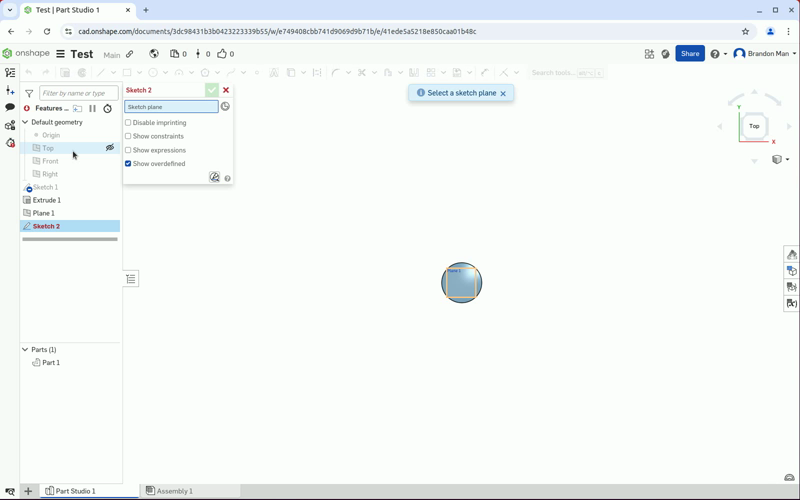
mouse_move(73, 215)
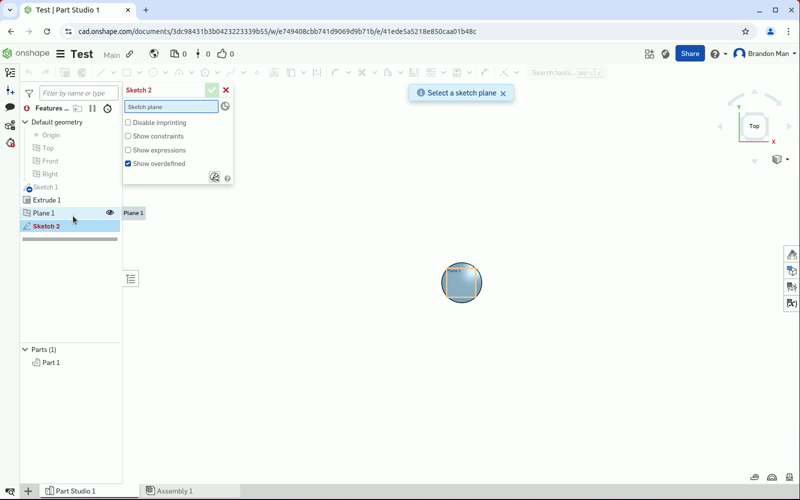
click(73, 215)
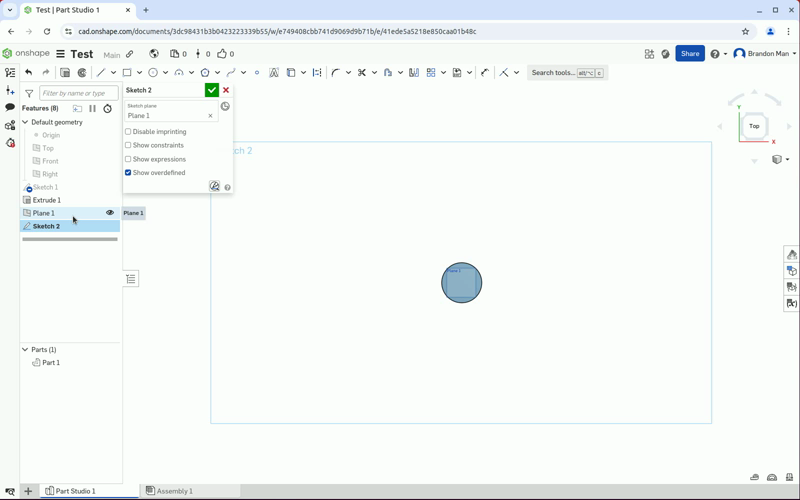
mouse_move(73, 352)
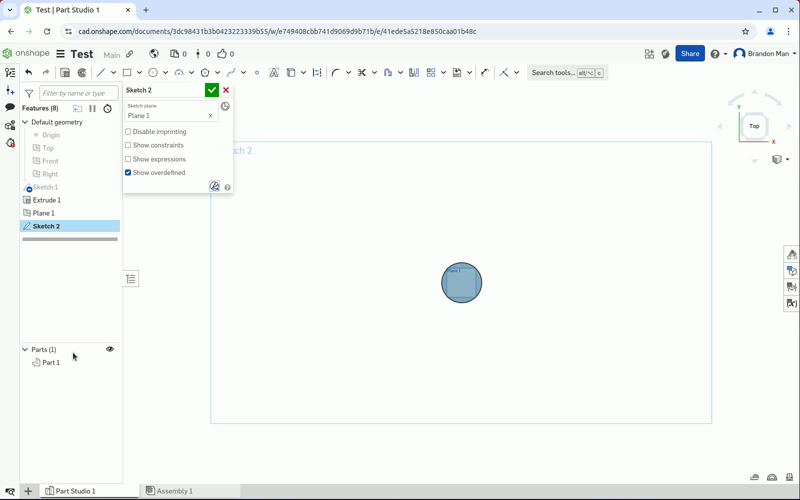
key(y)
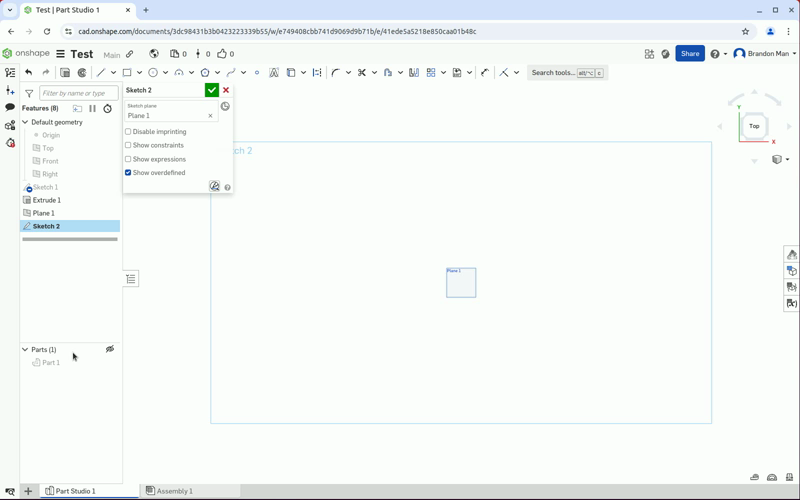
key(l)
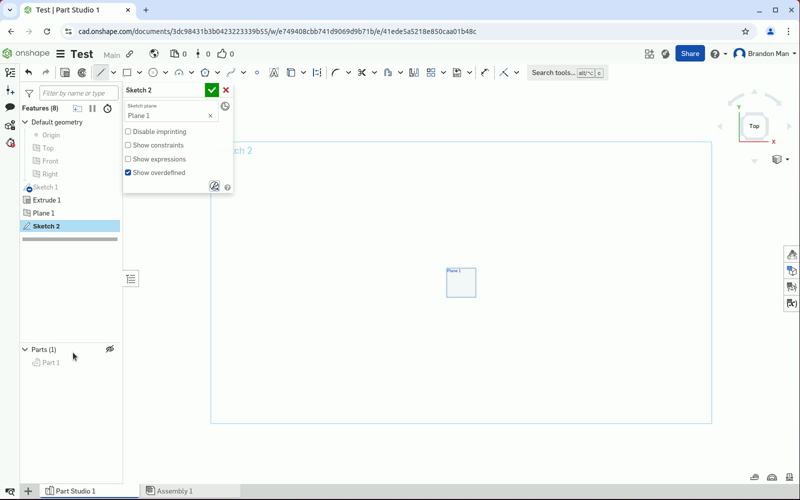
key_down(shift)
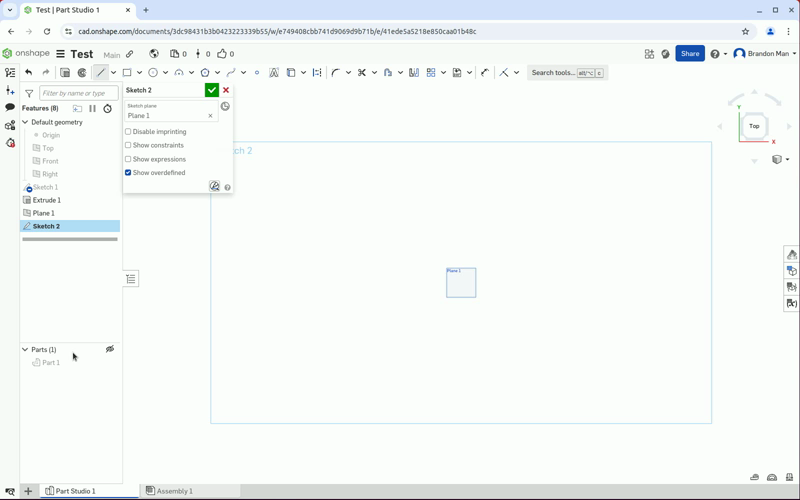
mouse_move(441, 285)
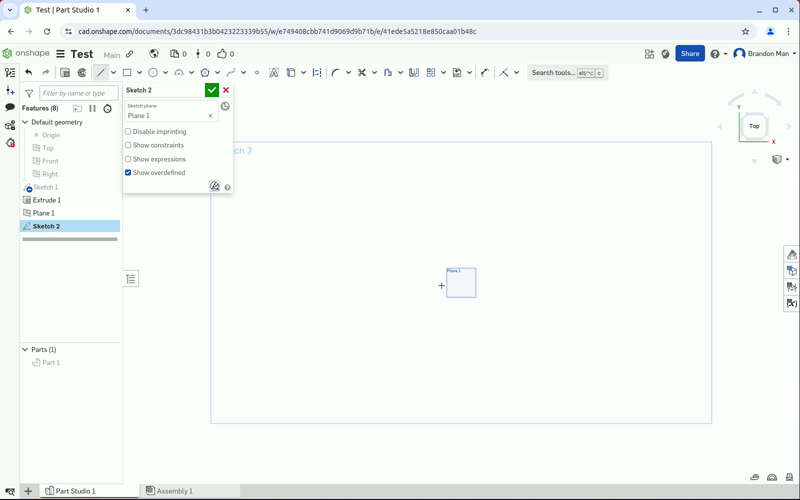
click(441, 285)
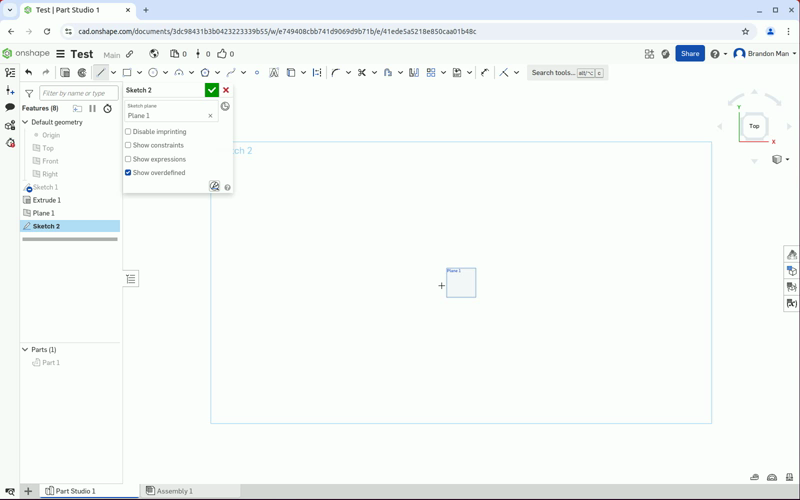
key_up(shift)
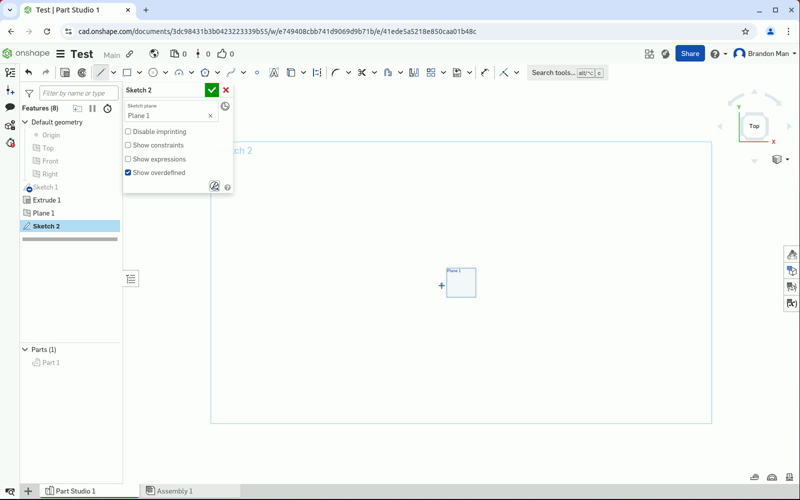
key_down(shift)
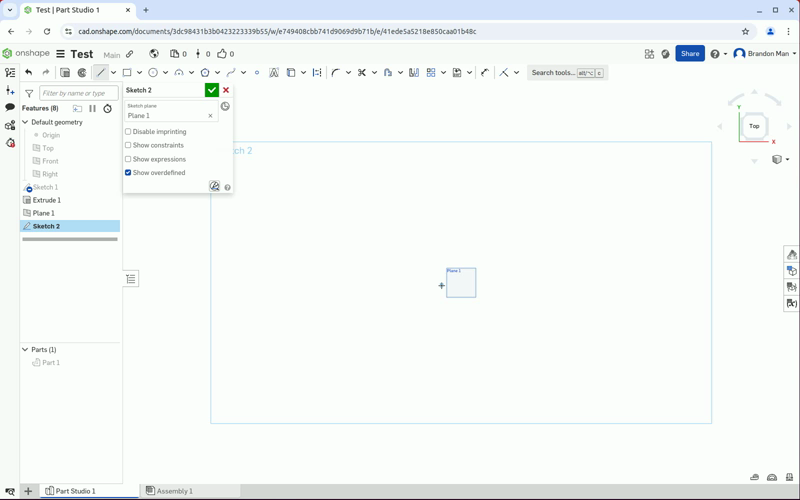
mouse_move(471, 285)
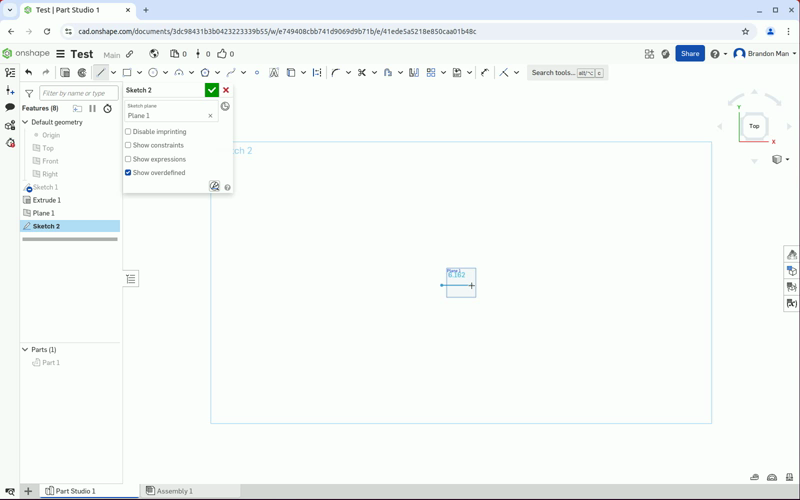
mouse_move(459, 285)
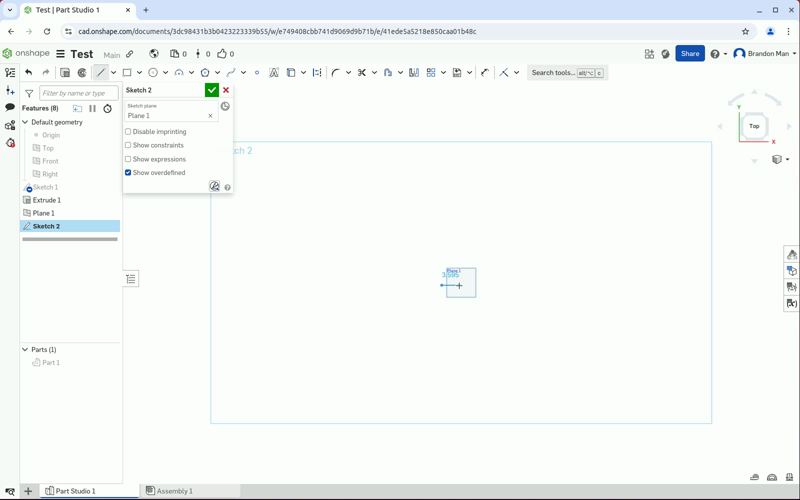
click(459, 285)
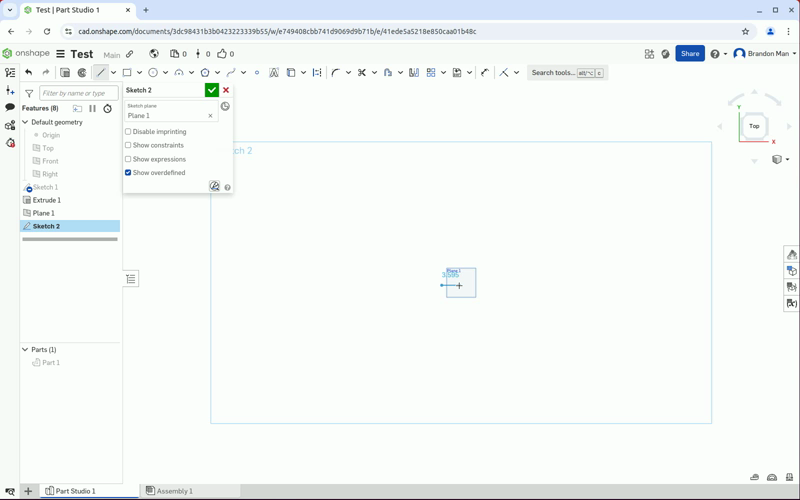
key_up(shift)
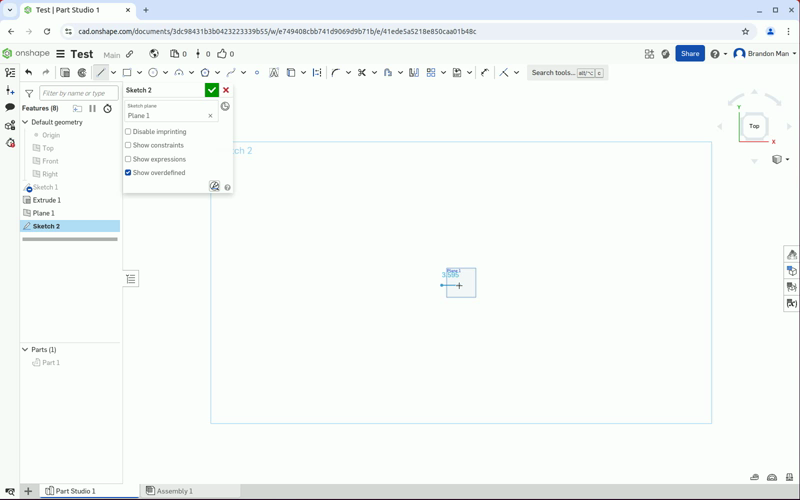
key_down(shift)
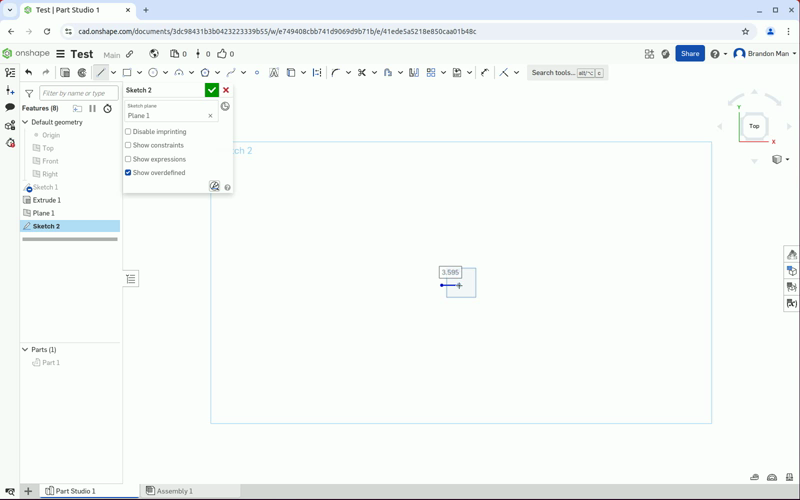
mouse_move(489, 285)
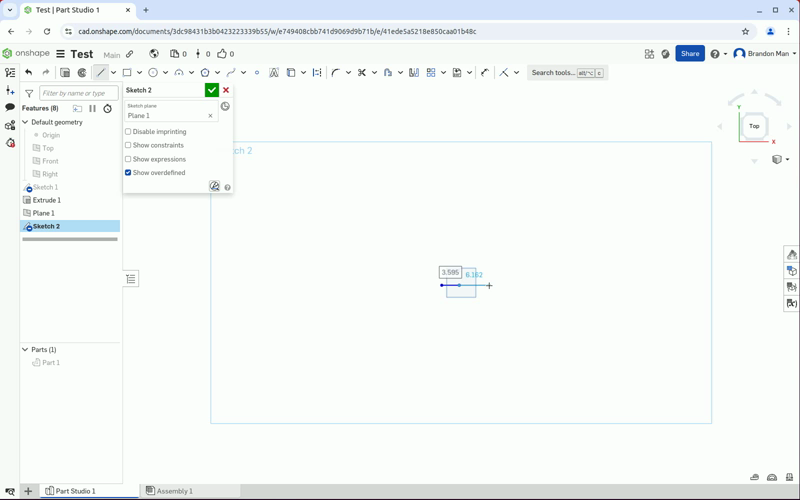
mouse_move(459, 280)
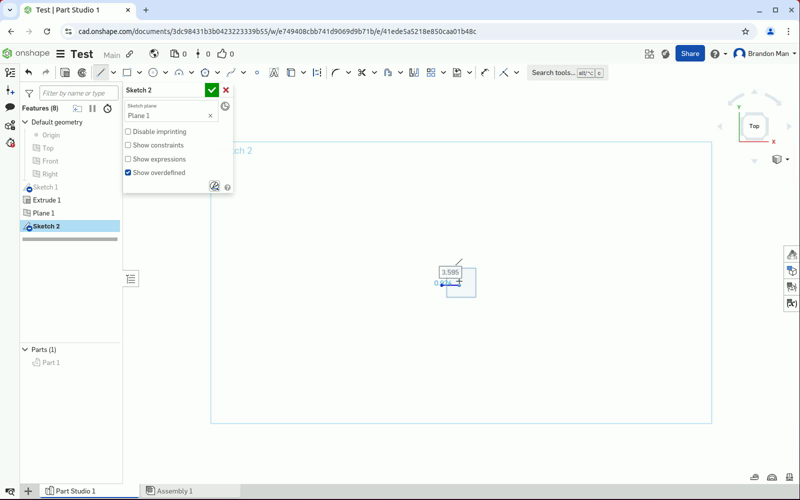
scroll(6)
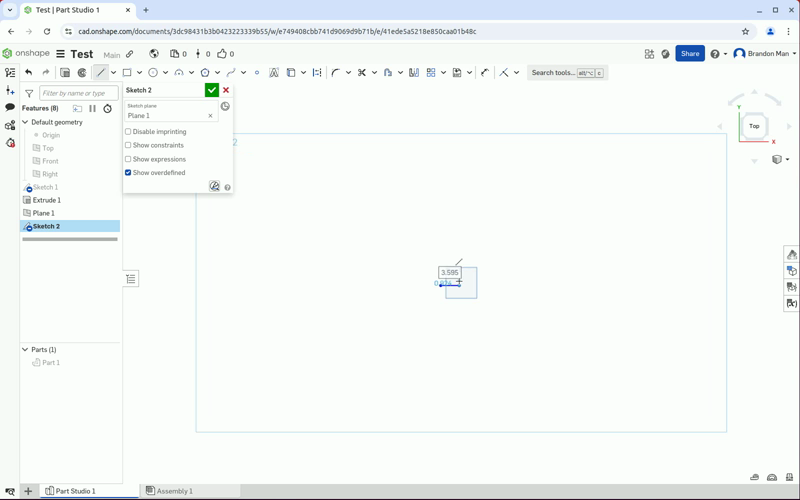
scroll(6)
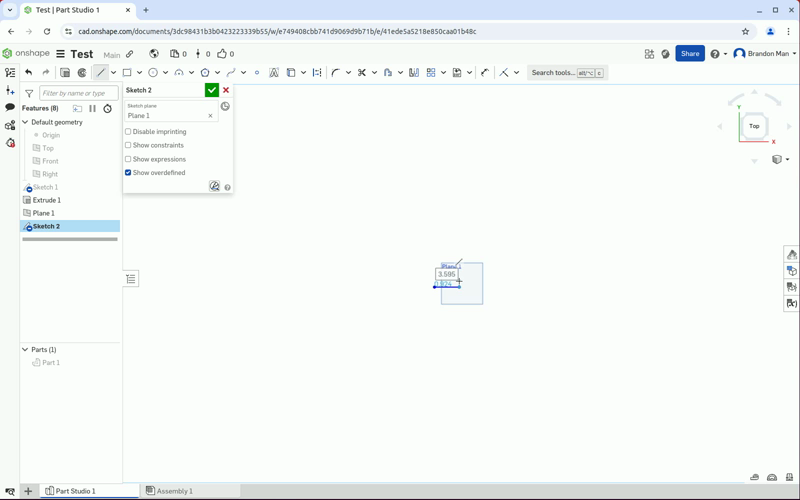
scroll(6)
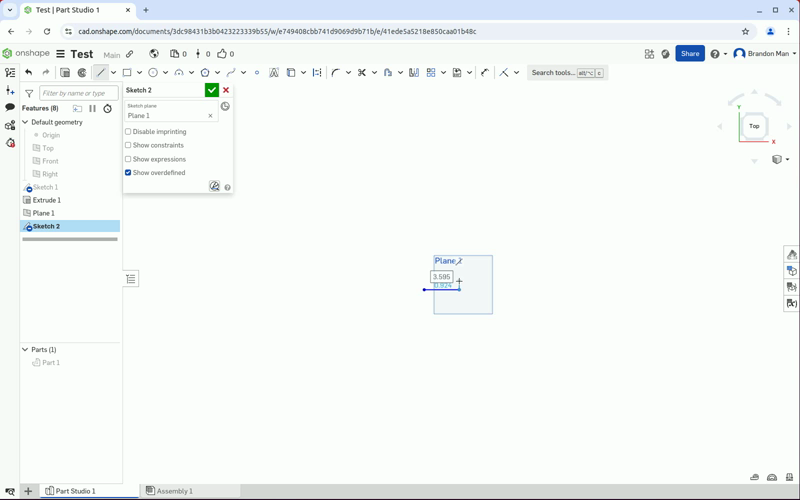
scroll(6)
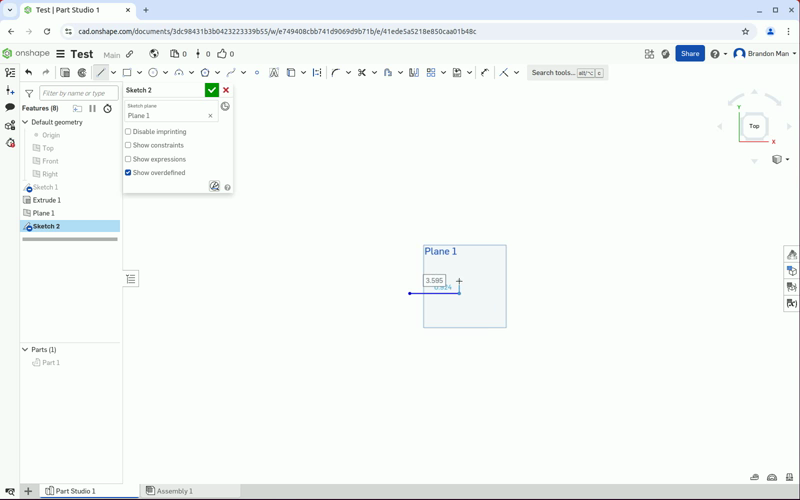
scroll(6)
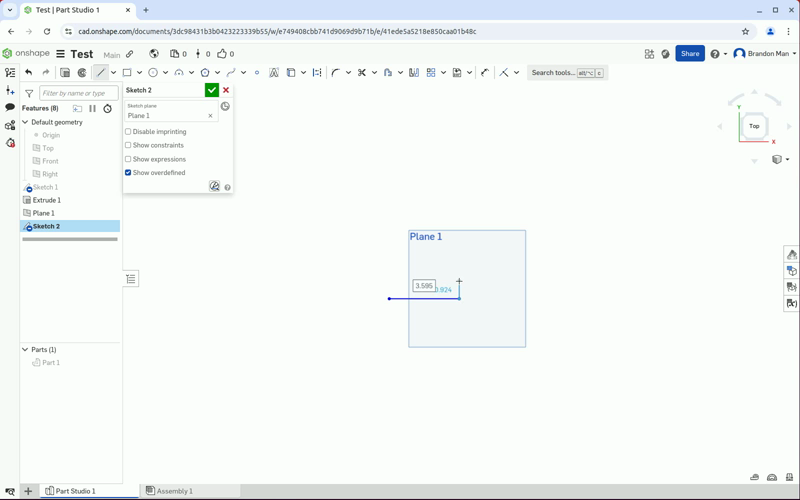
scroll(6)
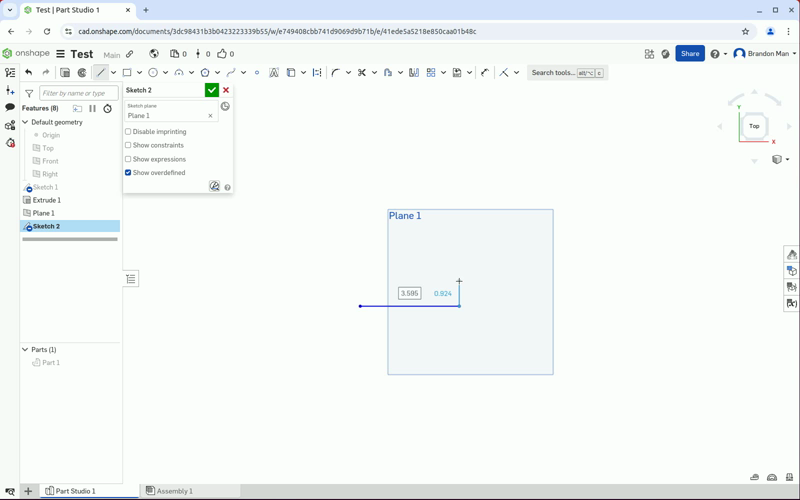
scroll(6)
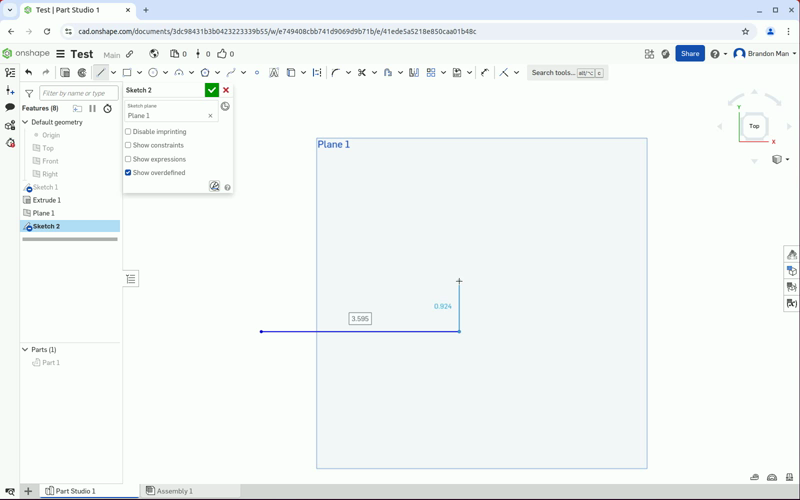
click(459, 280)
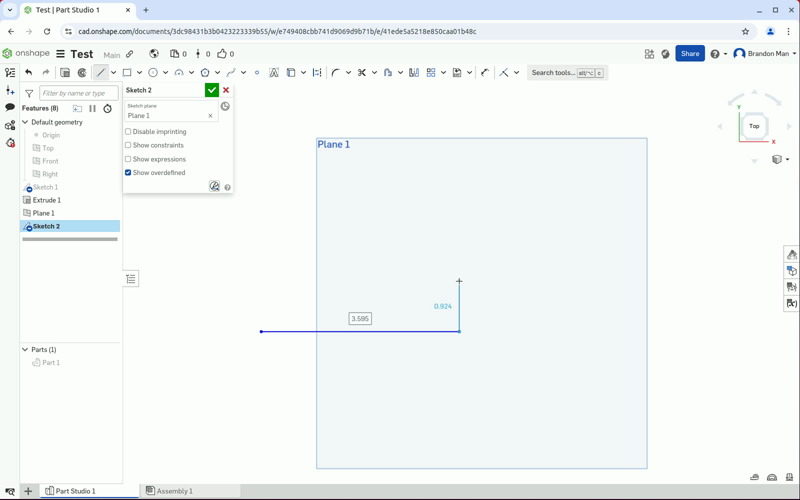
scroll(-6)
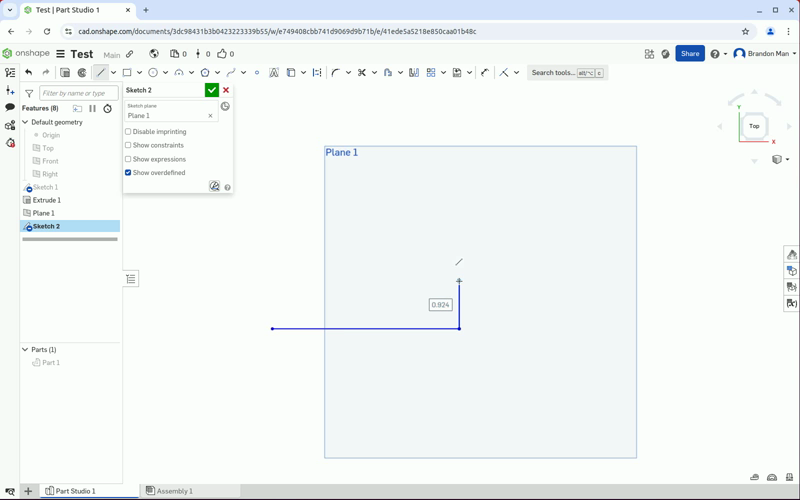
scroll(-6)
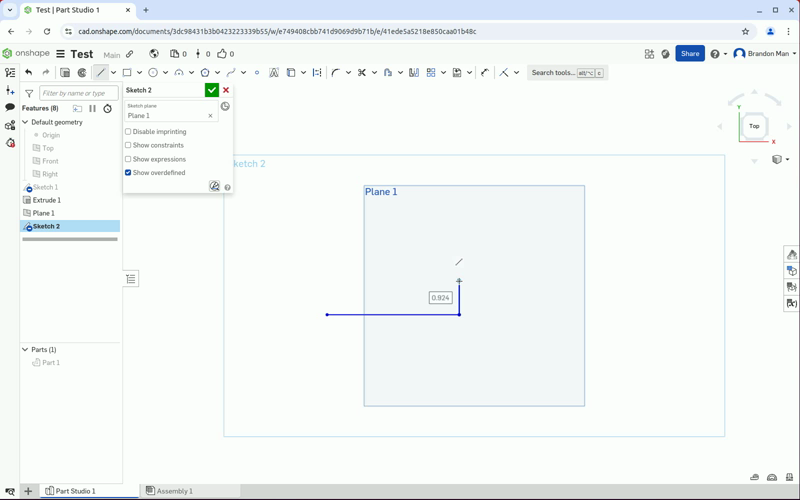
scroll(-6)
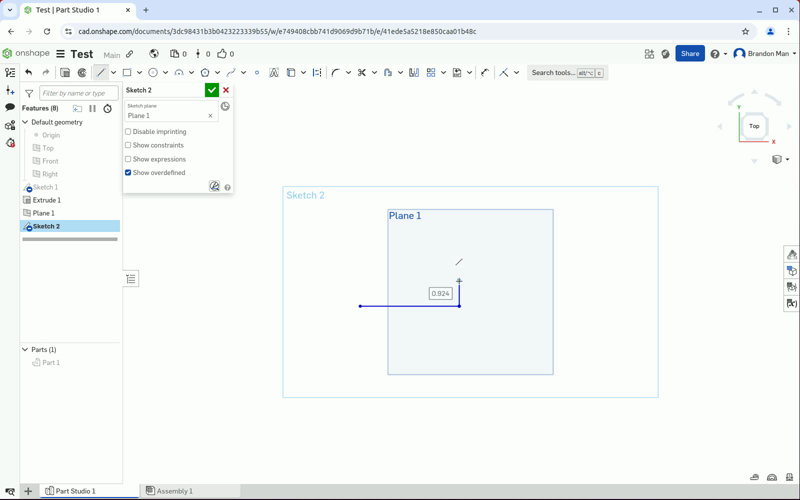
scroll(-6)
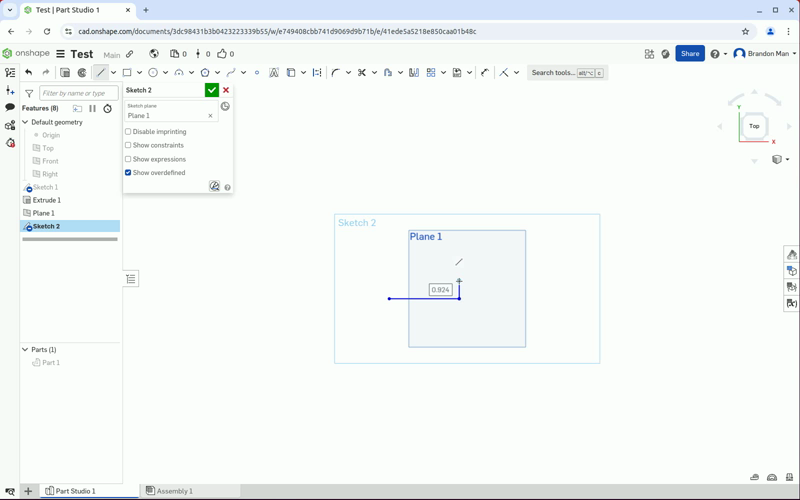
scroll(-6)
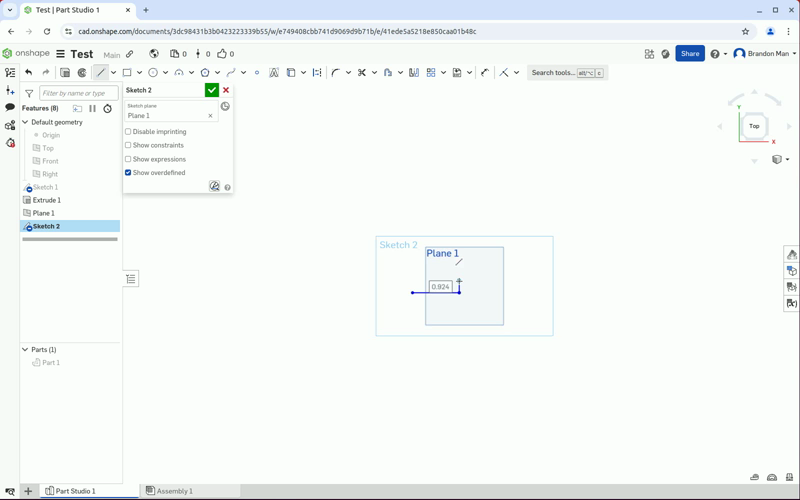
scroll(-6)
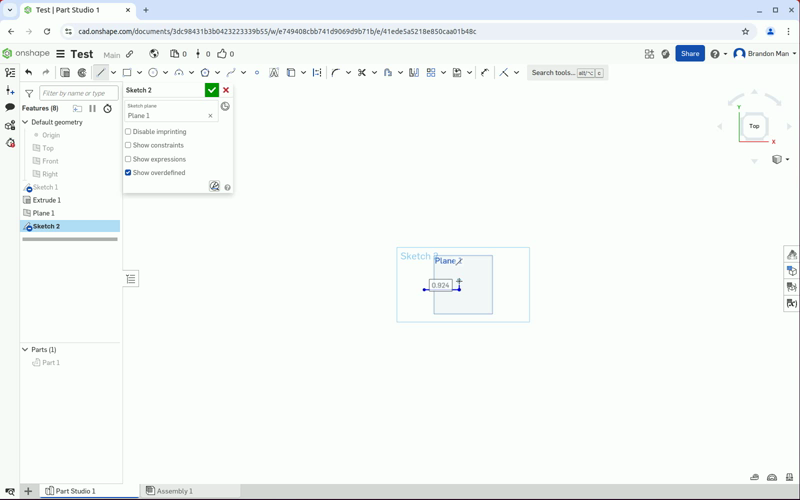
scroll(-6)
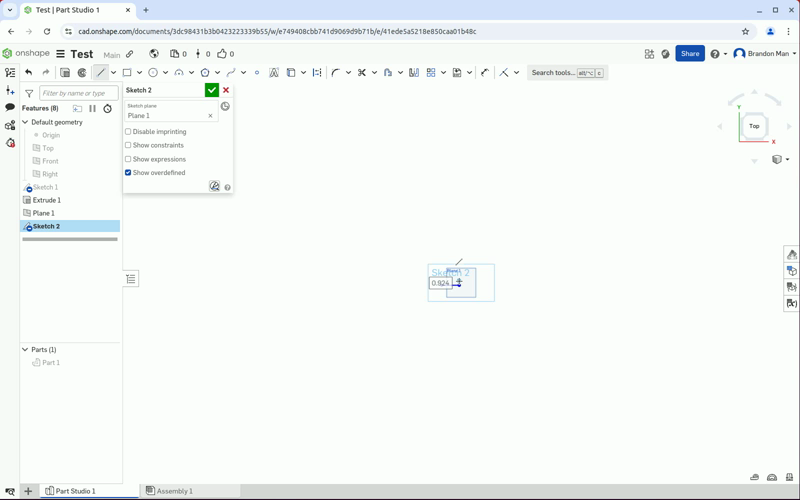
key_up(shift)
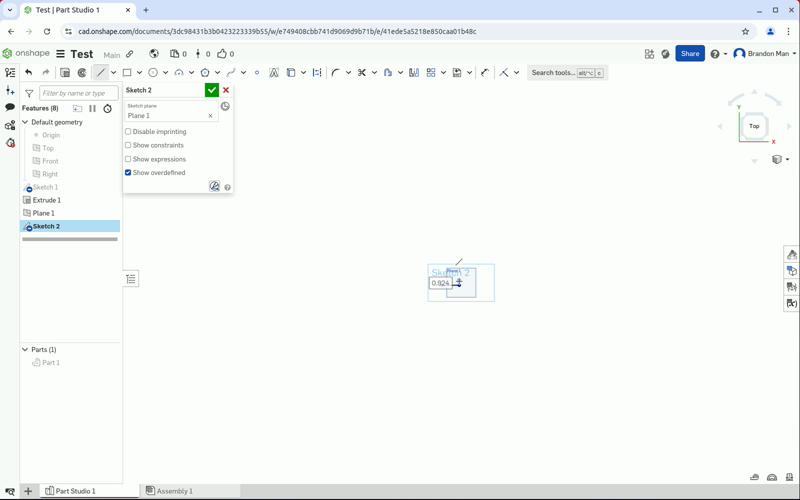
key_down(shift)
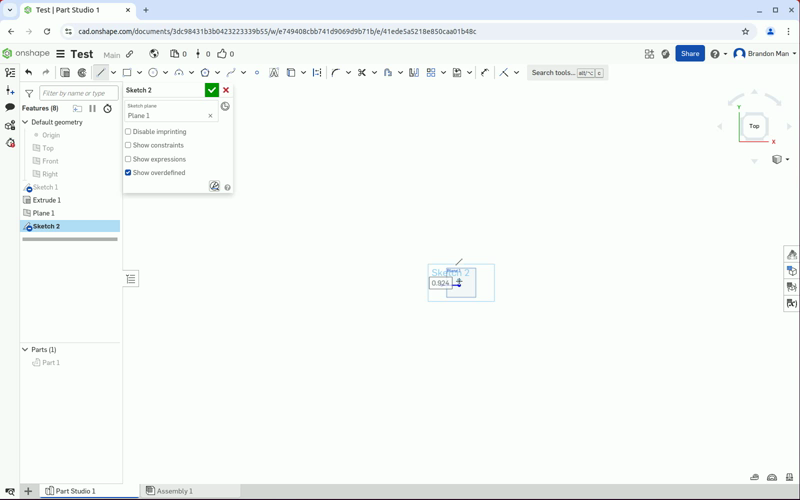
mouse_move(489, 280)
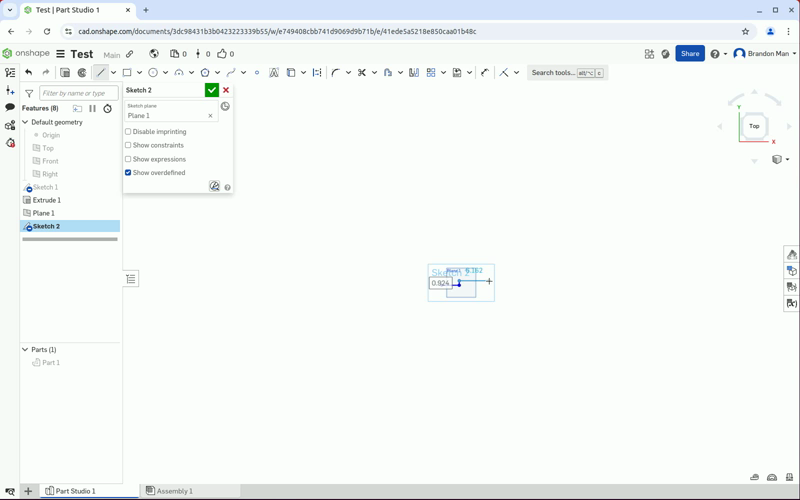
mouse_move(441, 280)
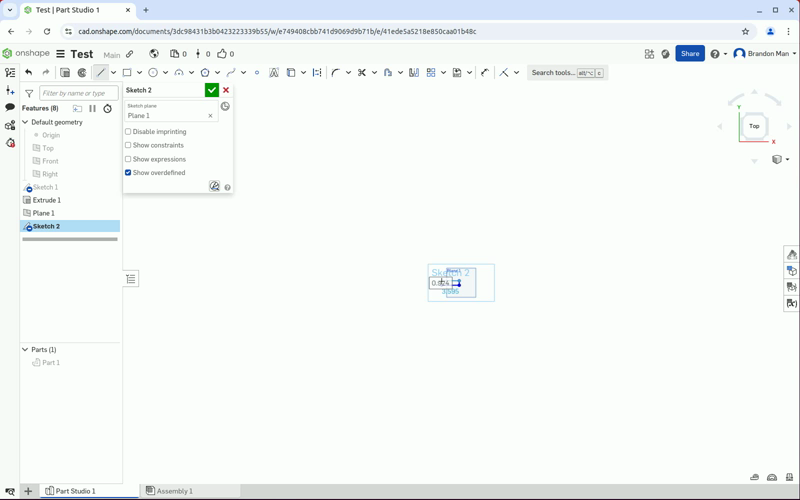
click(441, 280)
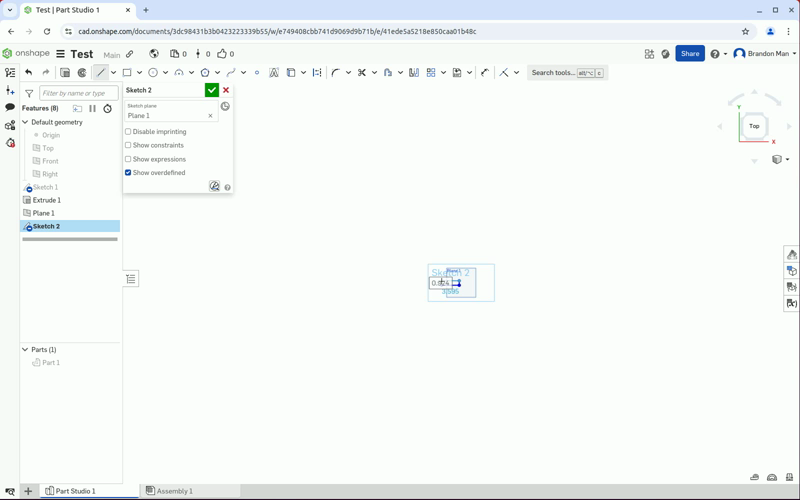
key_up(shift)
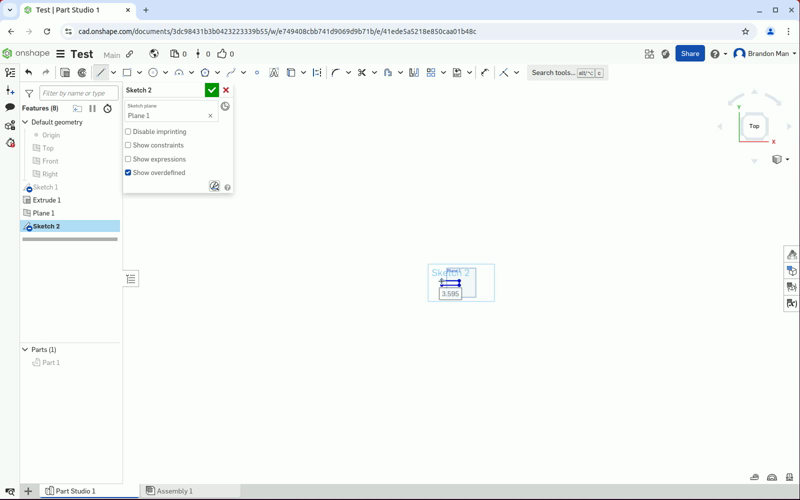
key(esc)
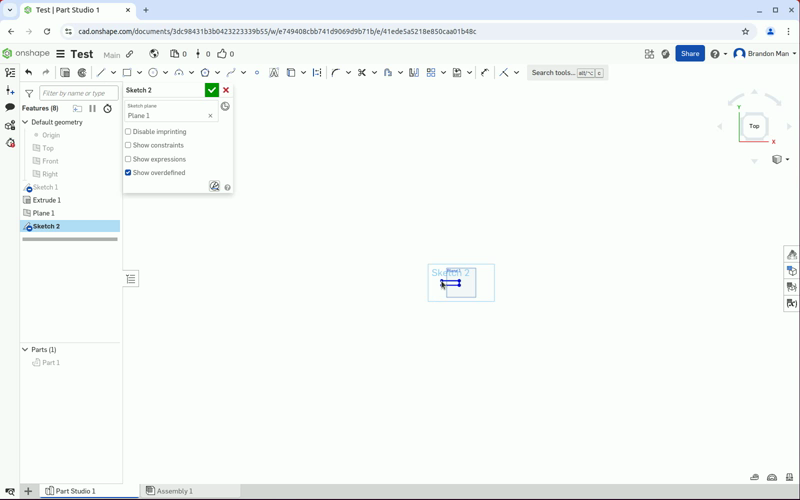
key(a)
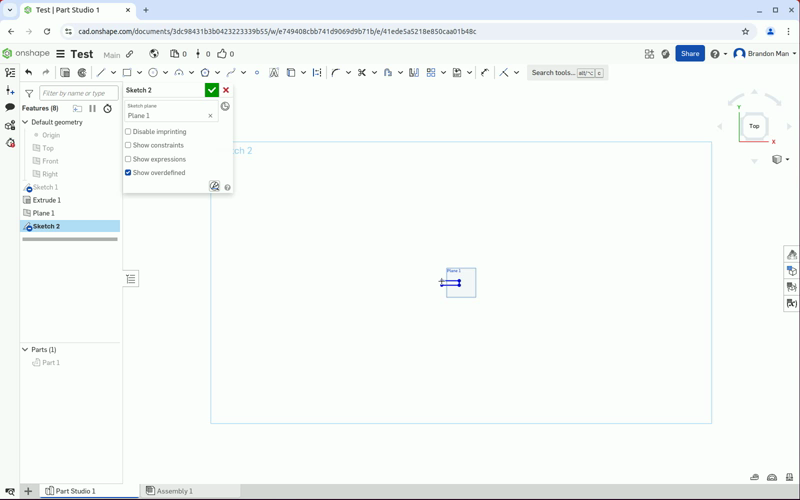
mouse_move(441, 280)
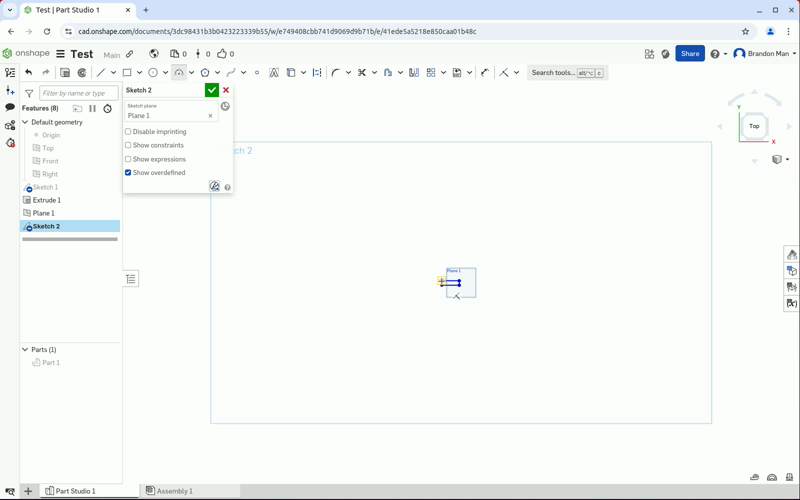
click(441, 280)
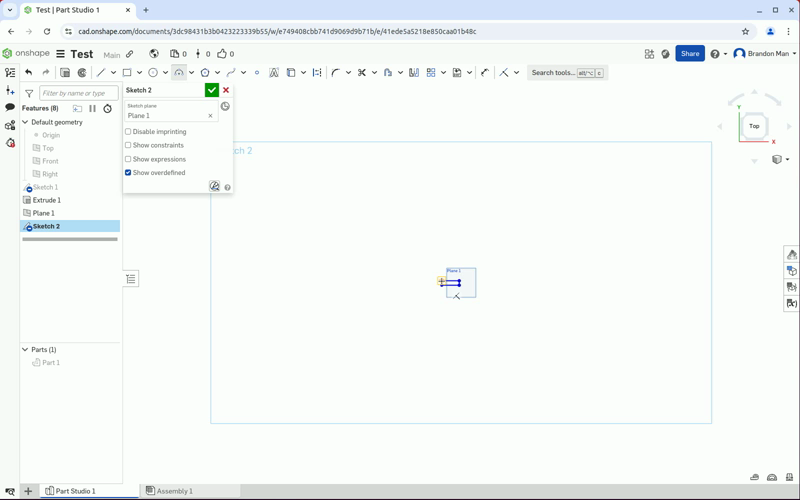
mouse_move(441, 285)
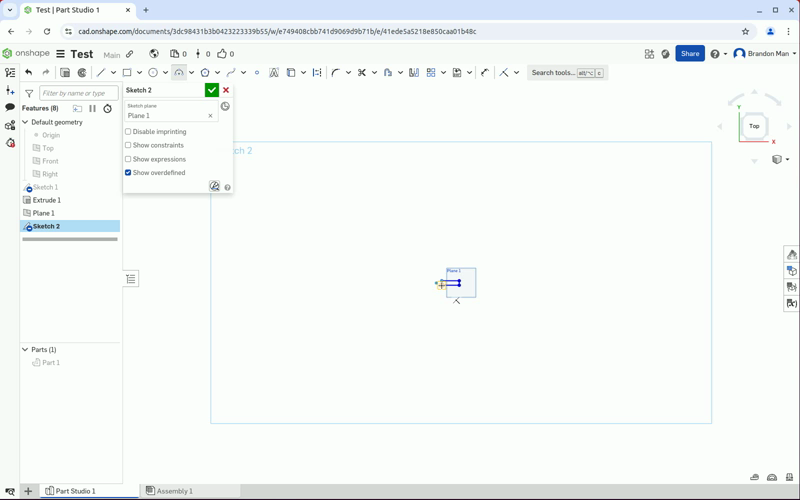
scroll(6)
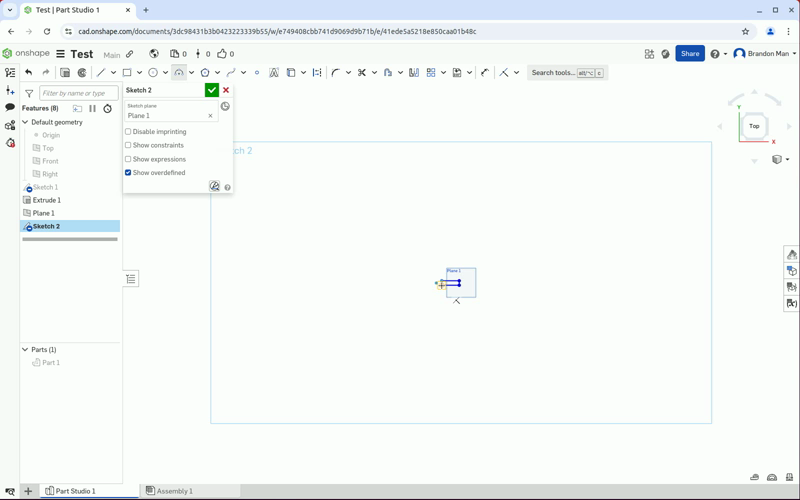
scroll(6)
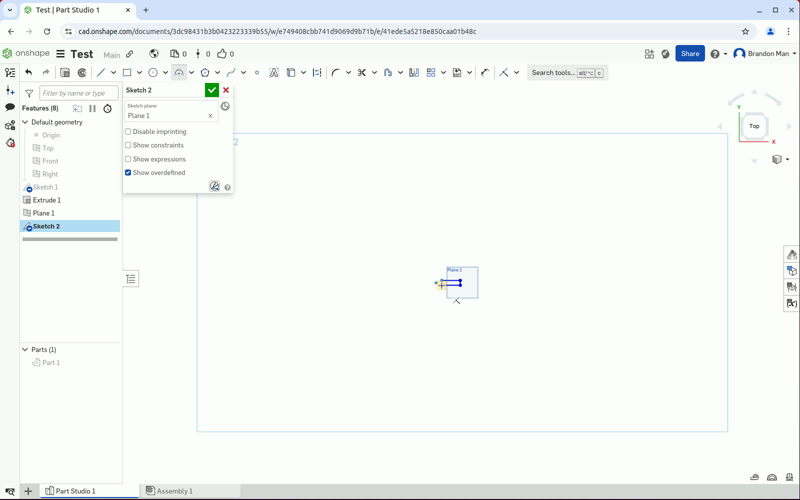
scroll(6)
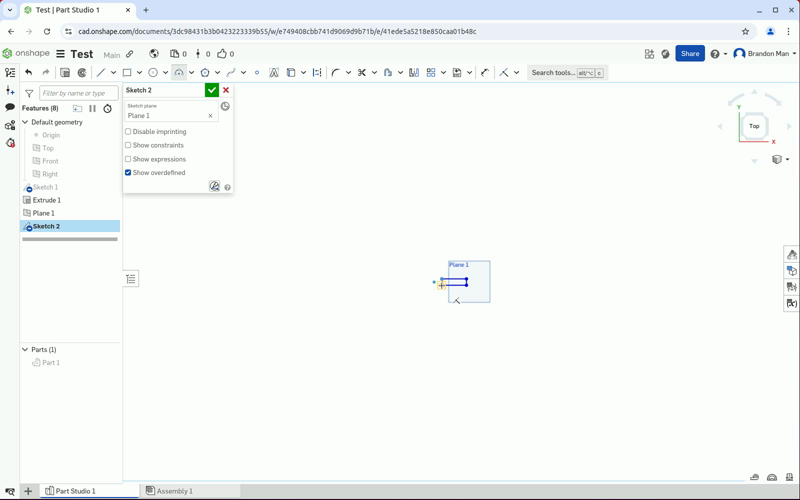
scroll(6)
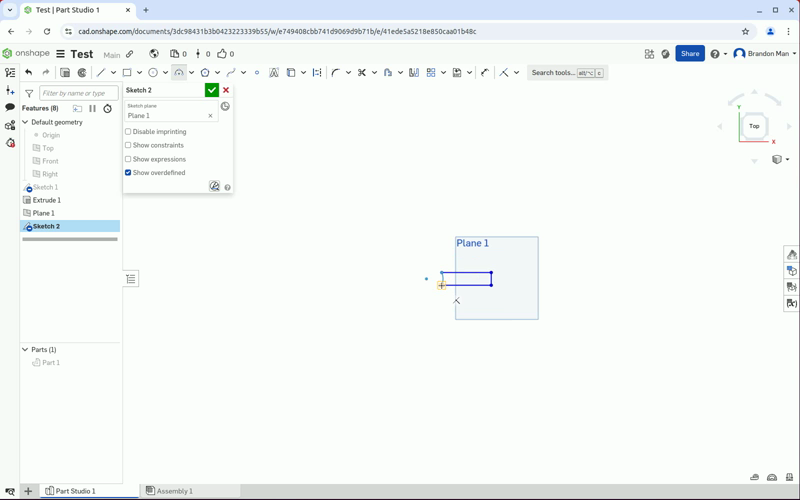
scroll(6)
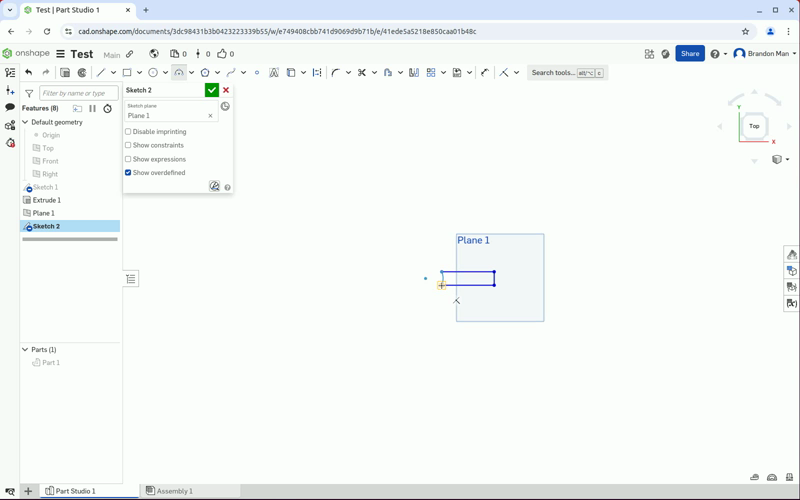
scroll(6)
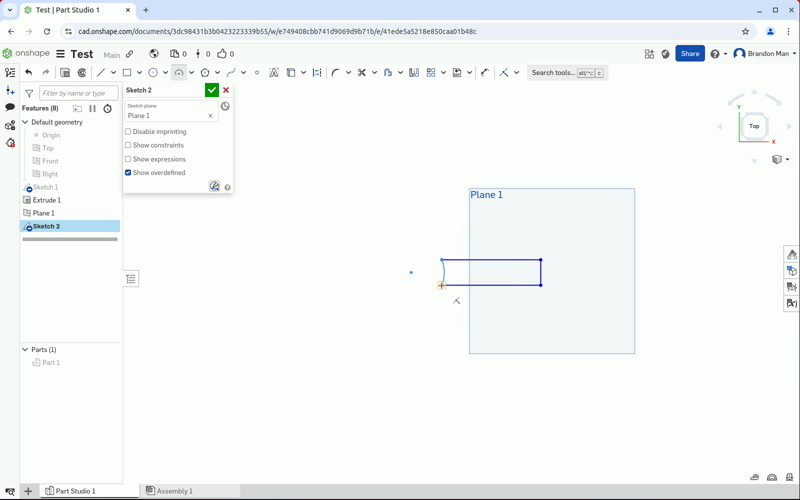
scroll(6)
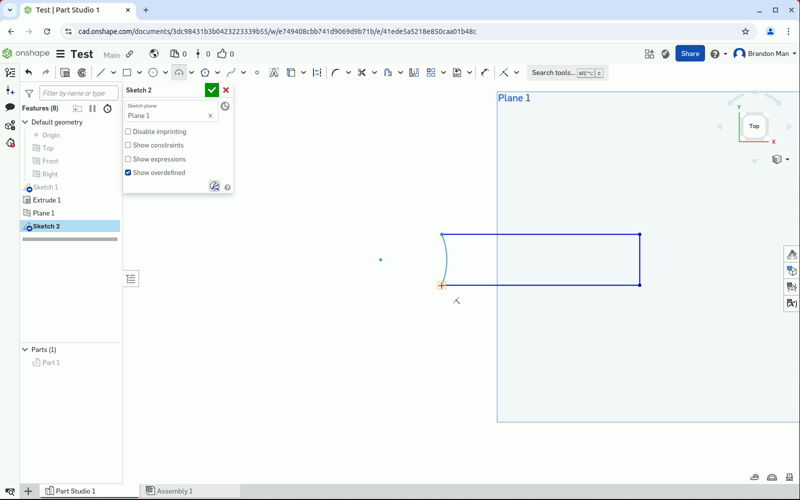
click(441, 285)
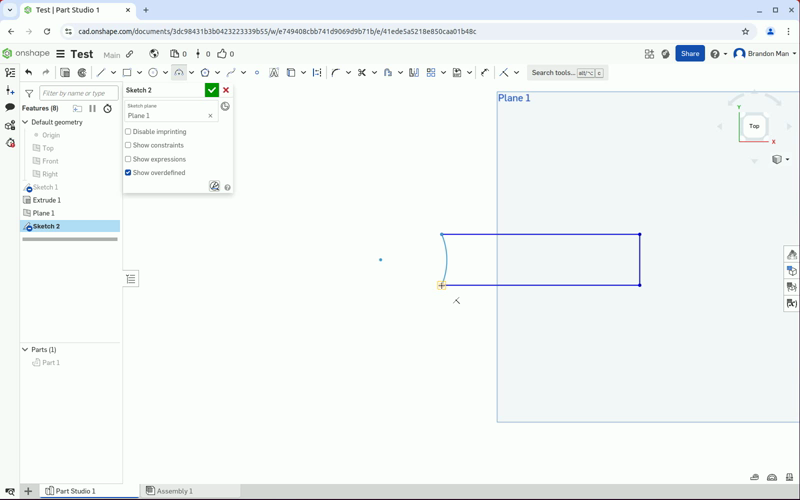
scroll(-6)
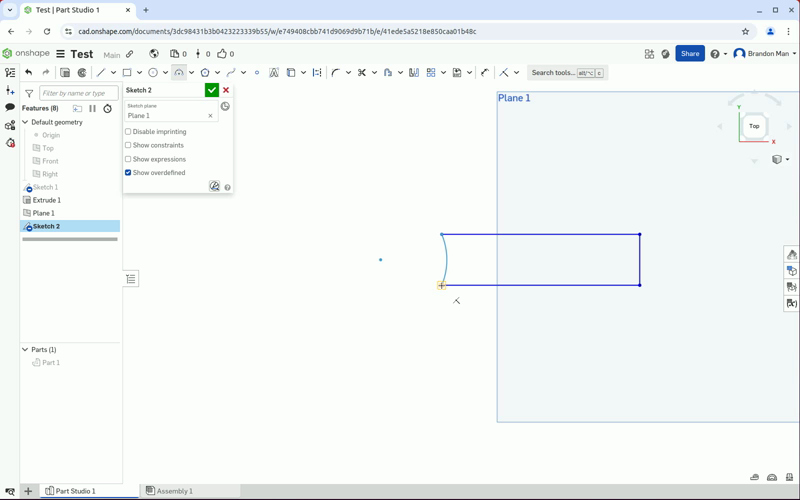
scroll(-6)
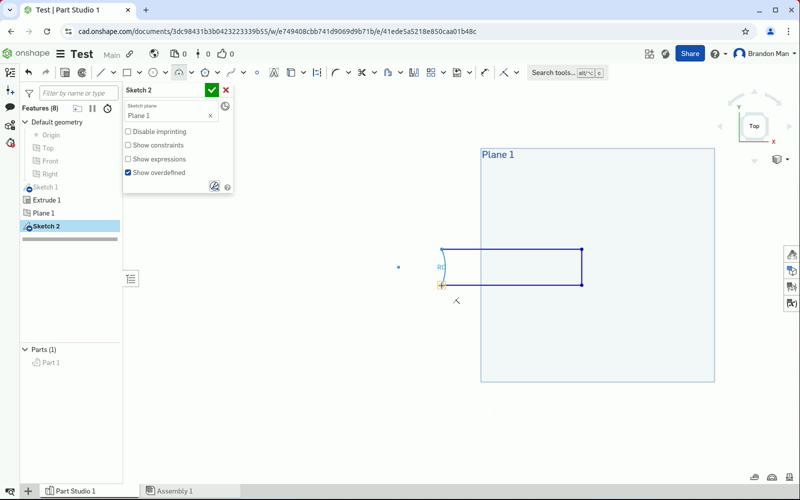
scroll(-6)
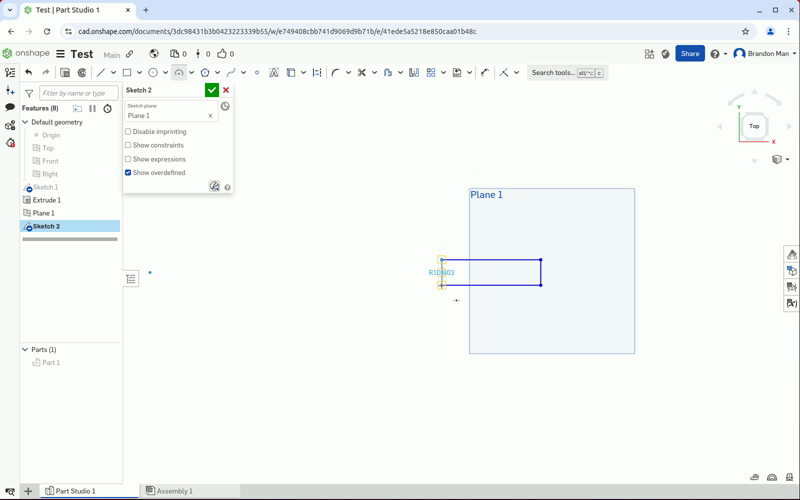
scroll(-6)
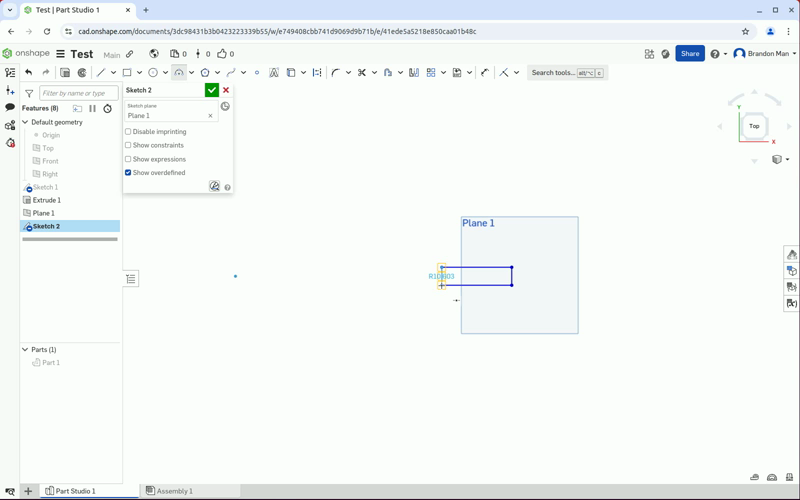
scroll(-6)
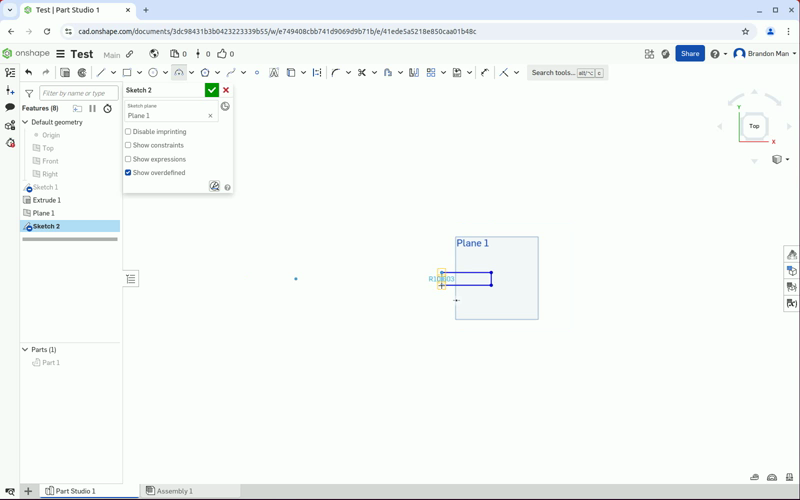
scroll(-6)
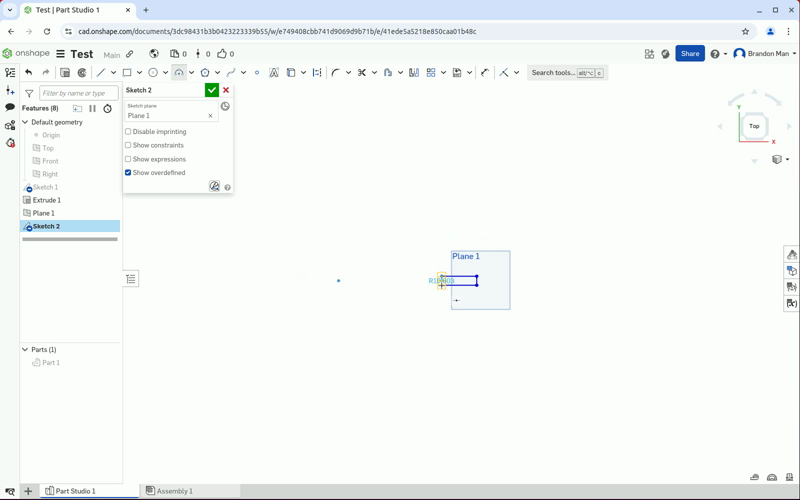
scroll(-6)
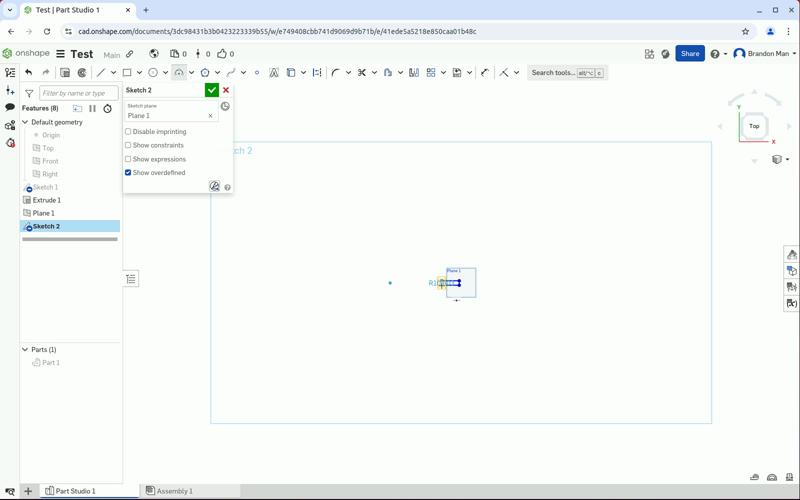
key_down(shift)
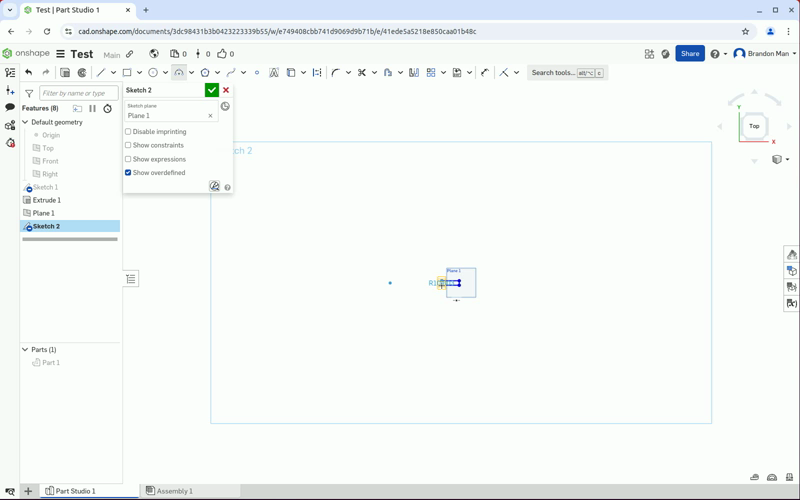
mouse_move(441, 282)
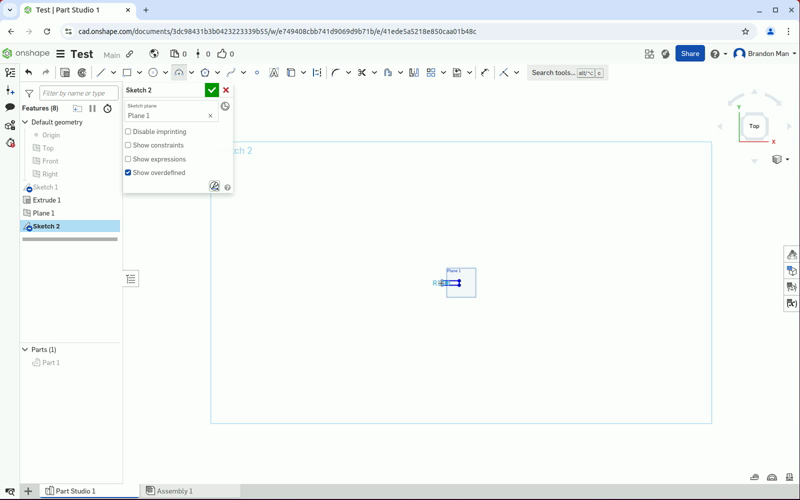
scroll(6)
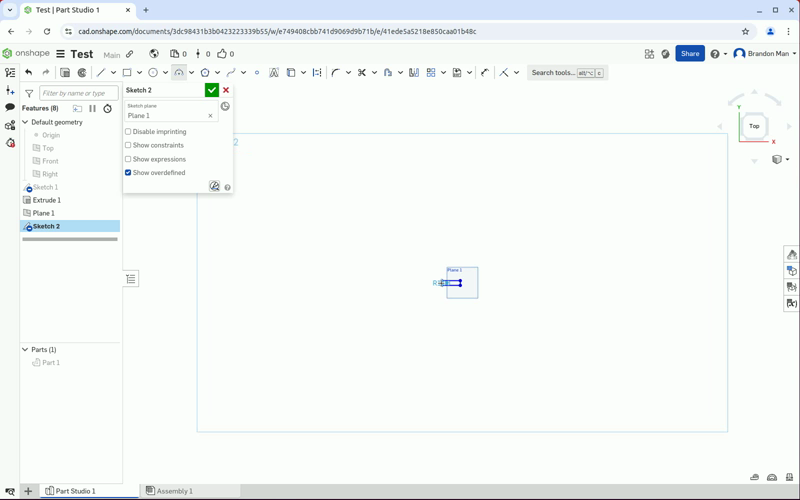
scroll(6)
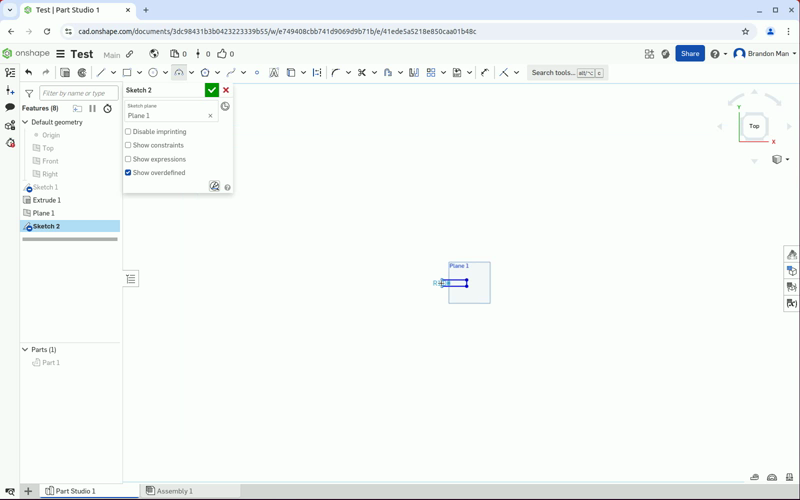
scroll(6)
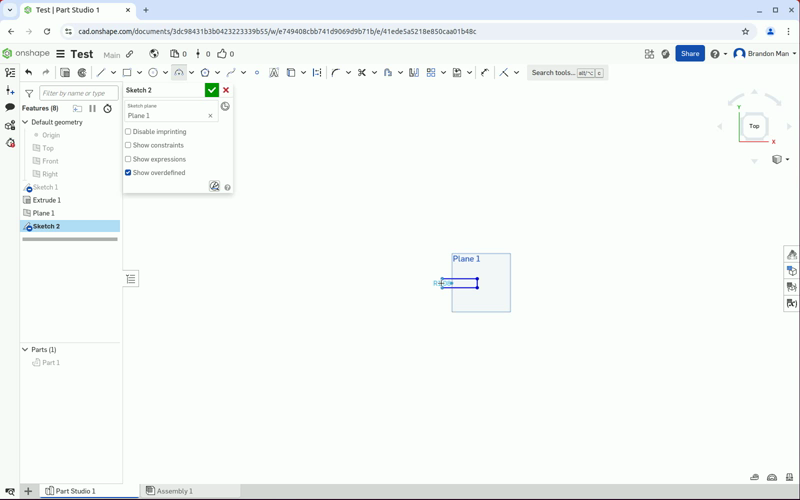
scroll(6)
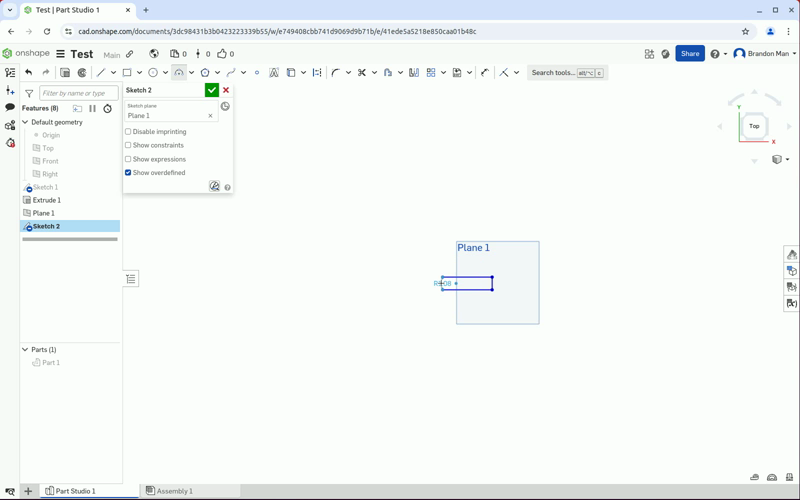
scroll(6)
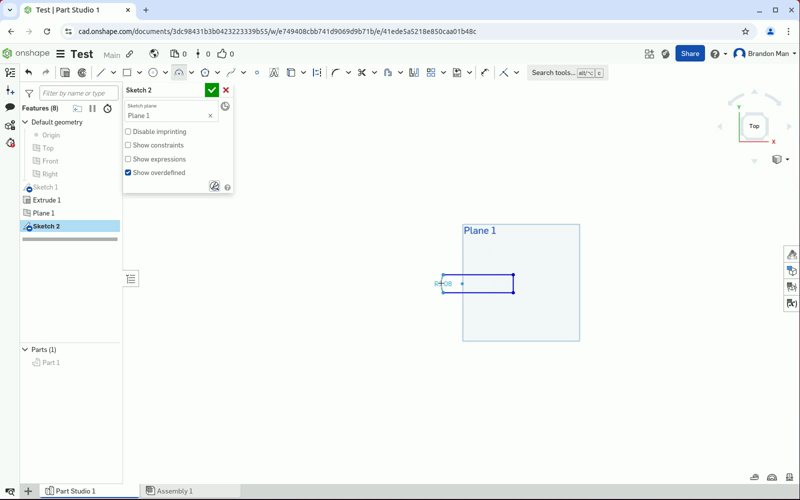
scroll(6)
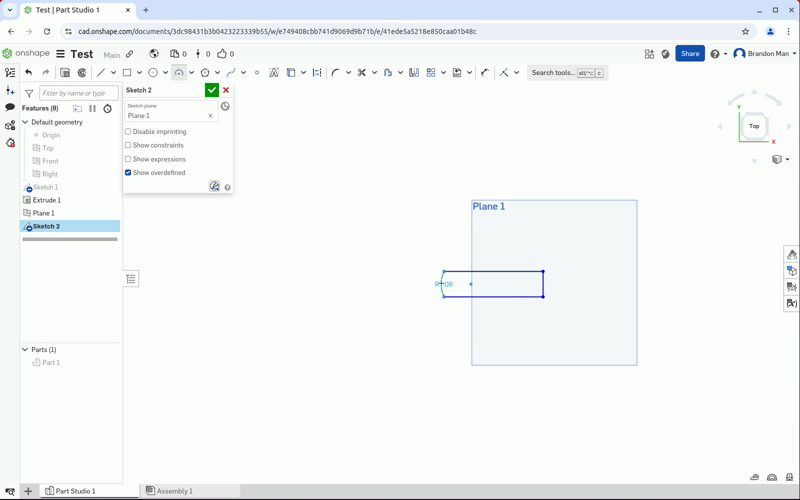
scroll(6)
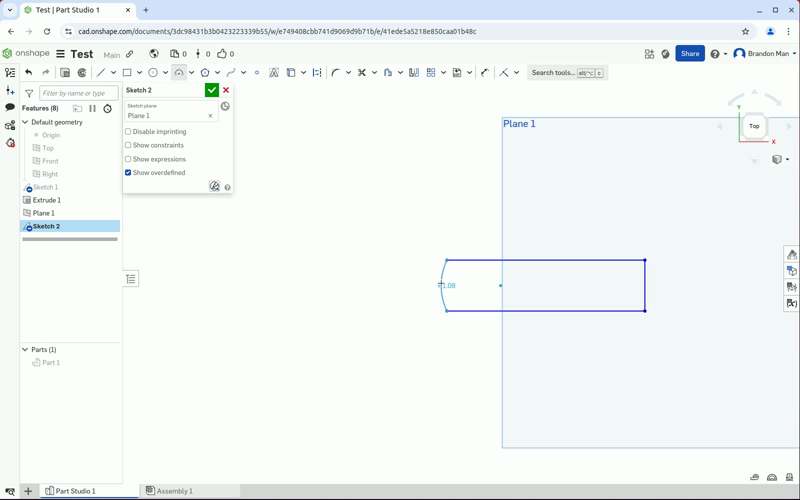
click(441, 282)
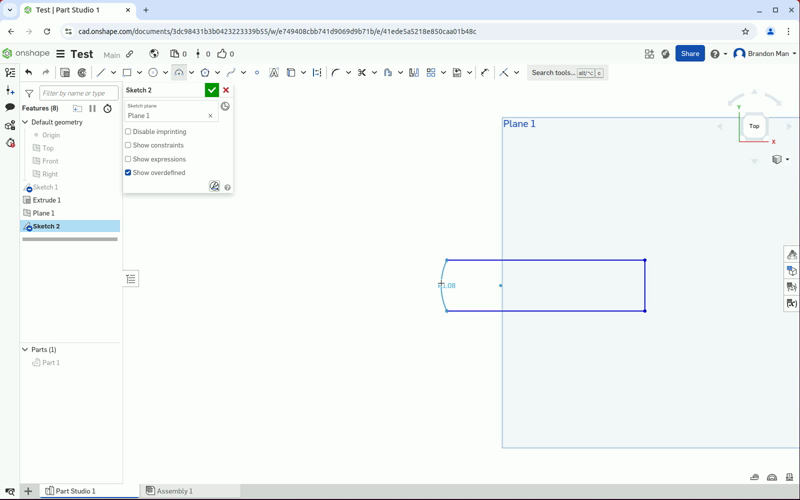
scroll(-6)
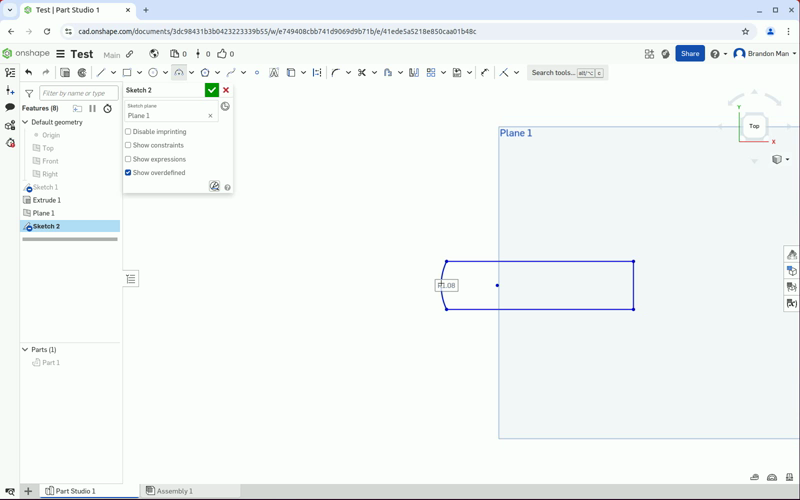
scroll(-6)
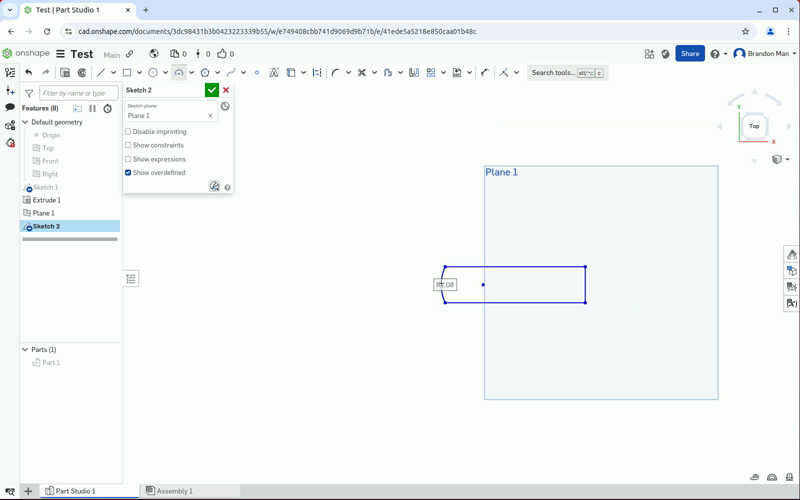
scroll(-6)
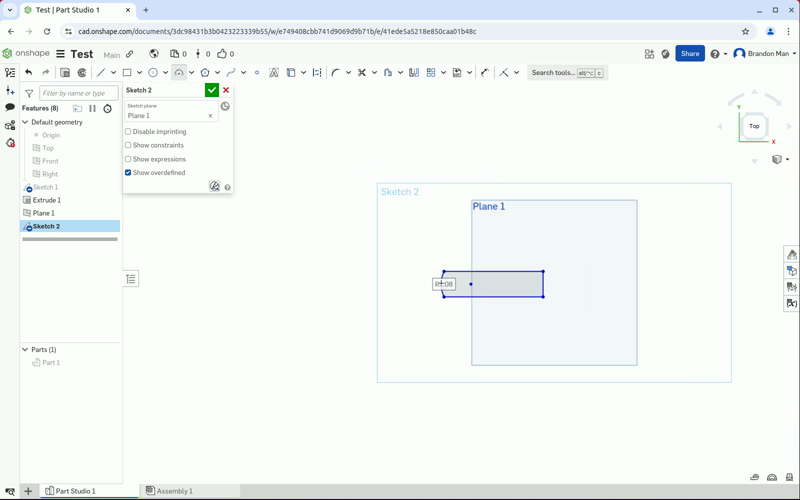
scroll(-6)
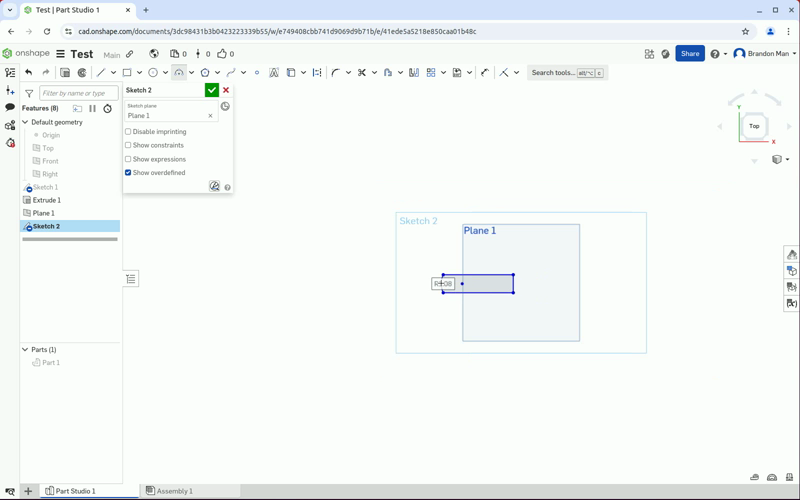
scroll(-6)
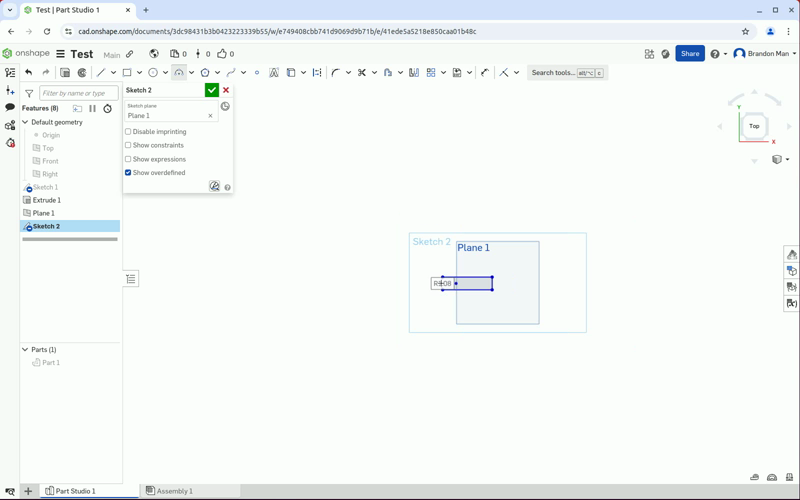
scroll(-6)
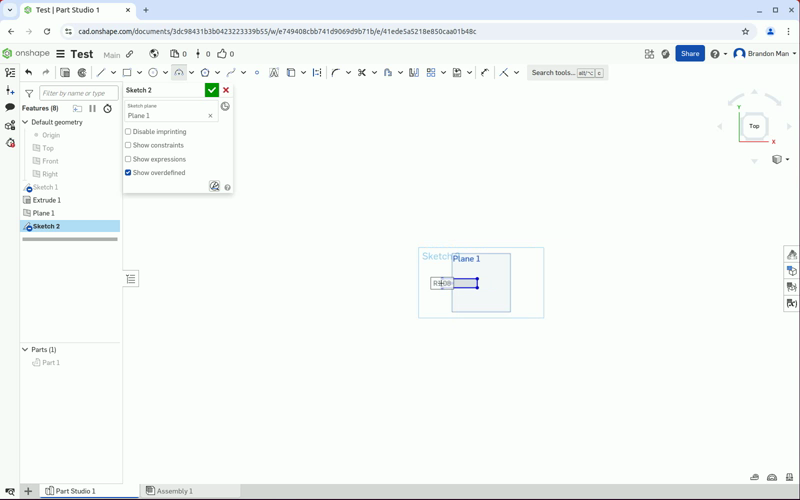
scroll(-6)
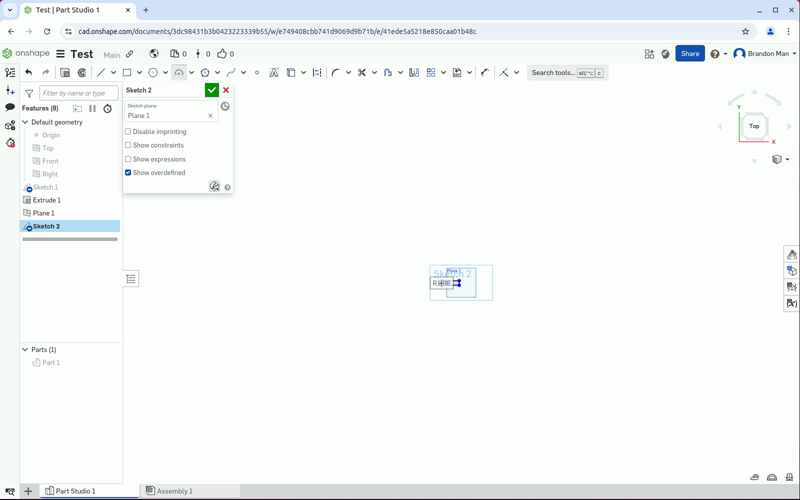
key_up(shift)
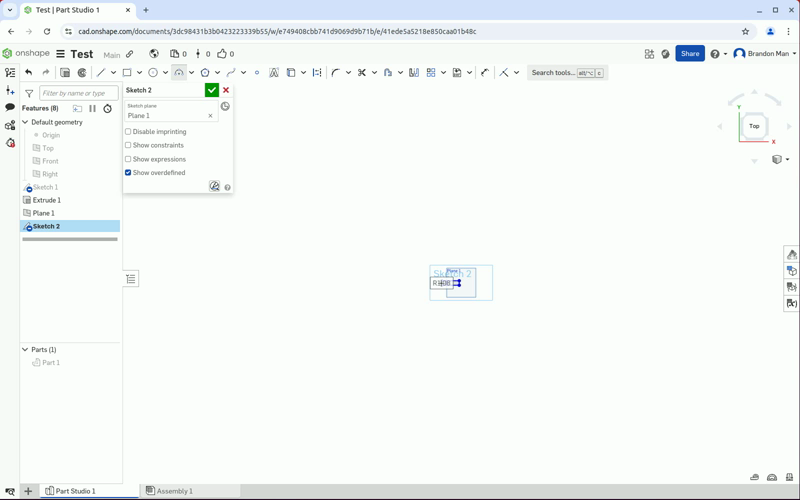
key(esc)
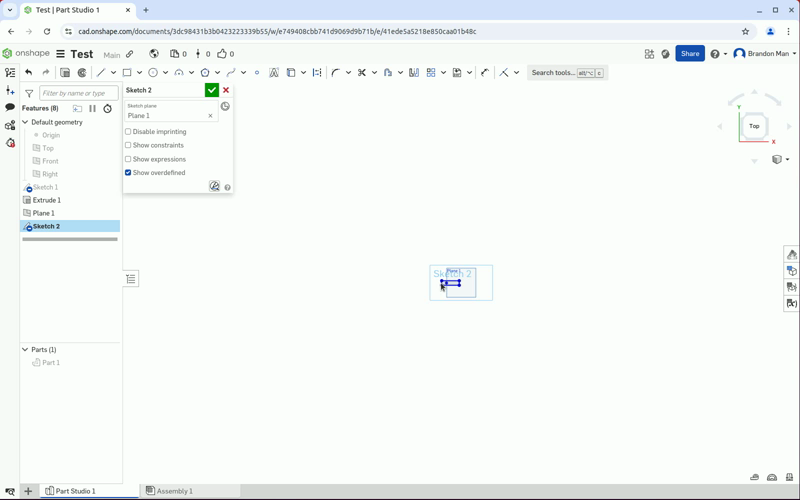
mouse_move(446, 282)
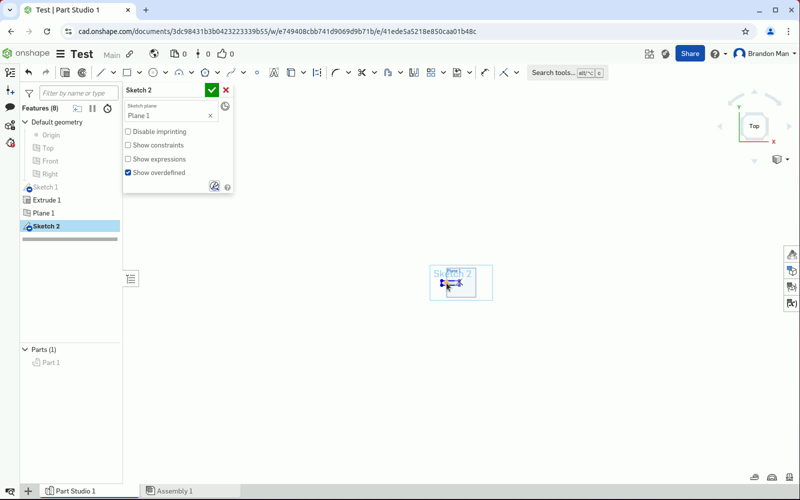
scroll(6)
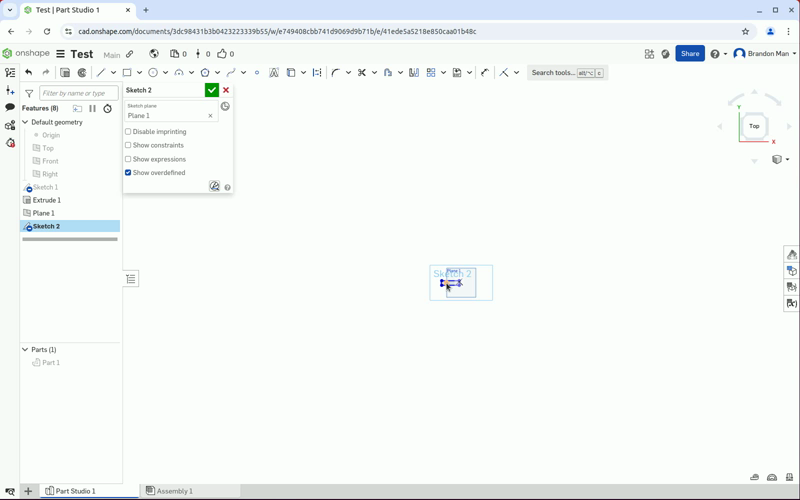
scroll(6)
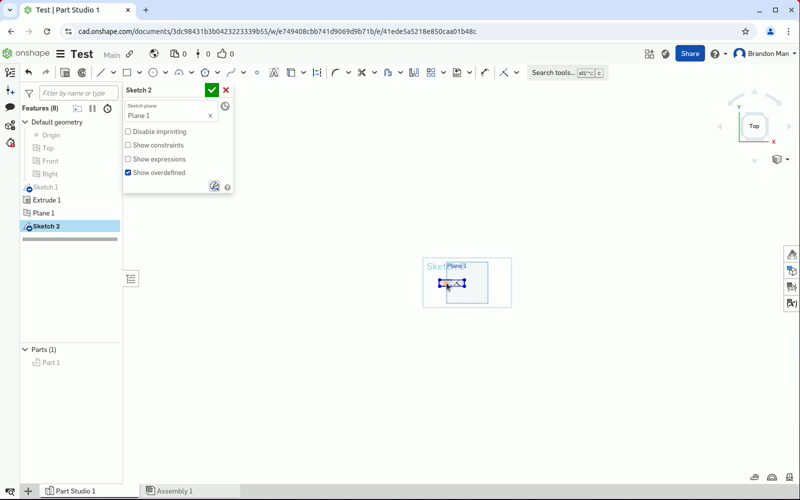
scroll(6)
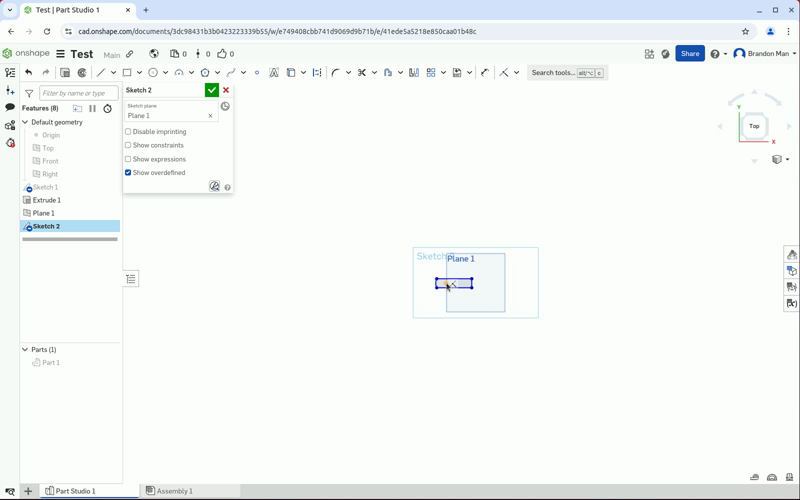
scroll(6)
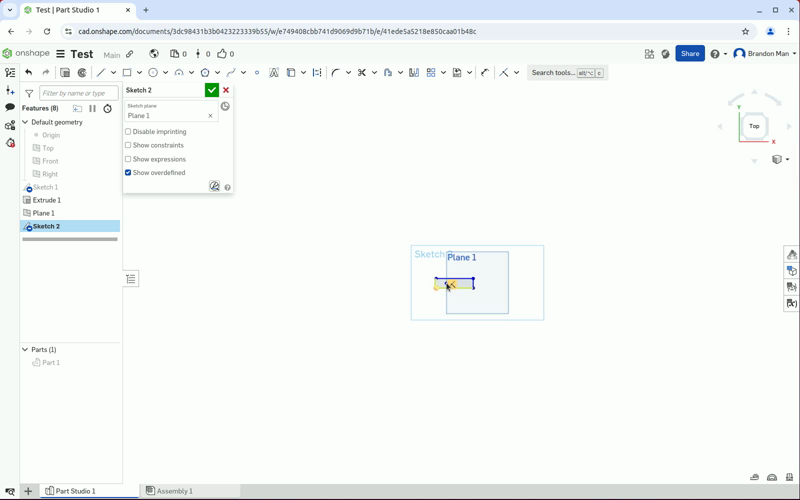
scroll(6)
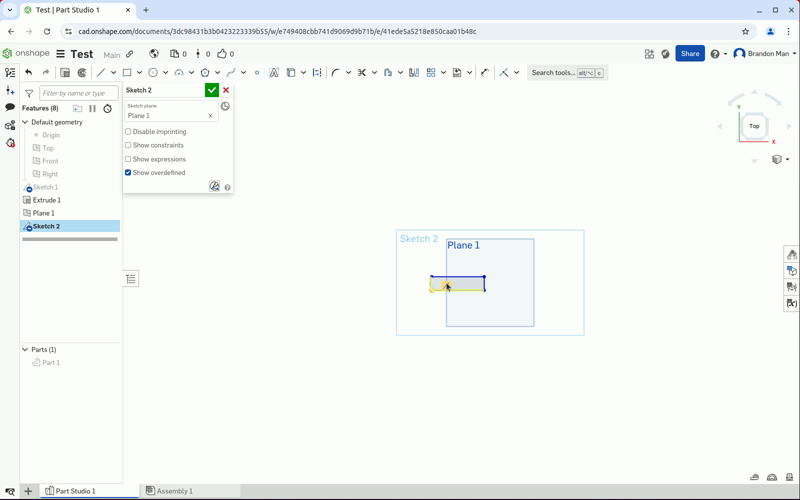
scroll(6)
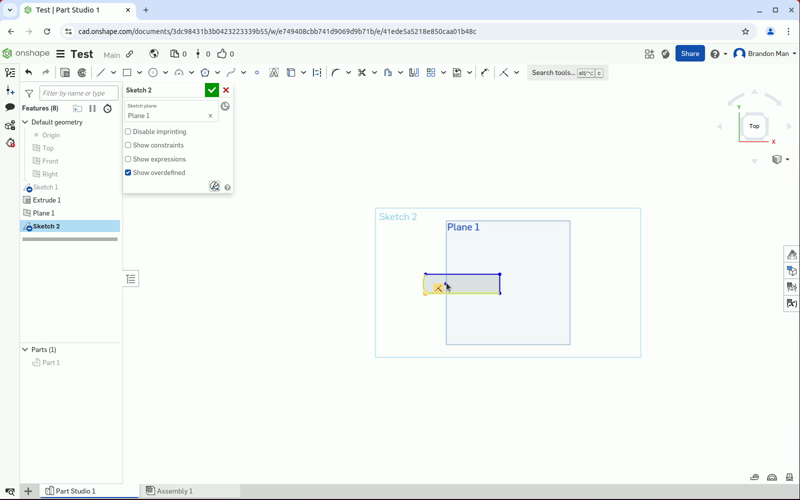
scroll(6)
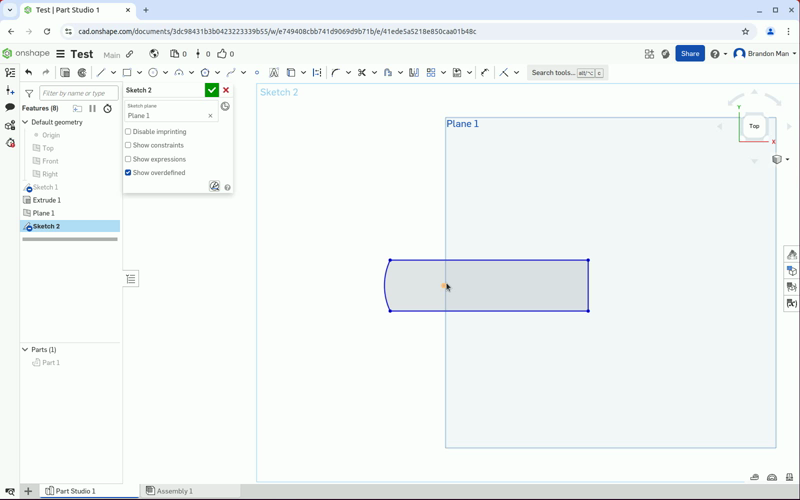
click(446, 282)
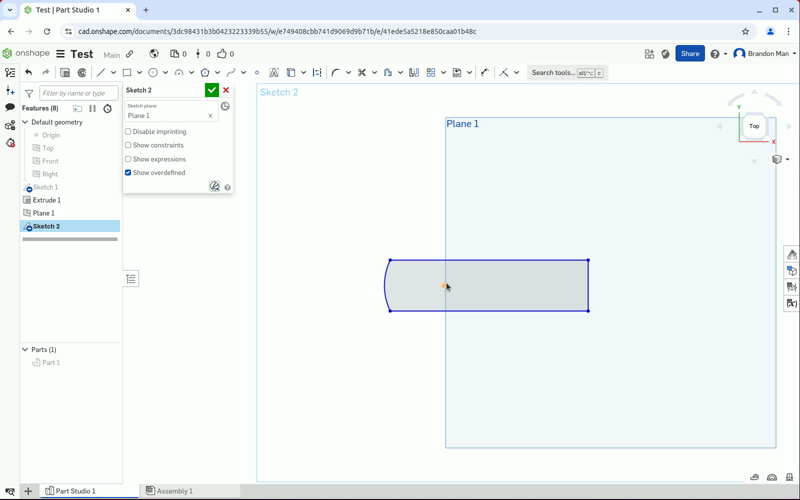
scroll(-6)
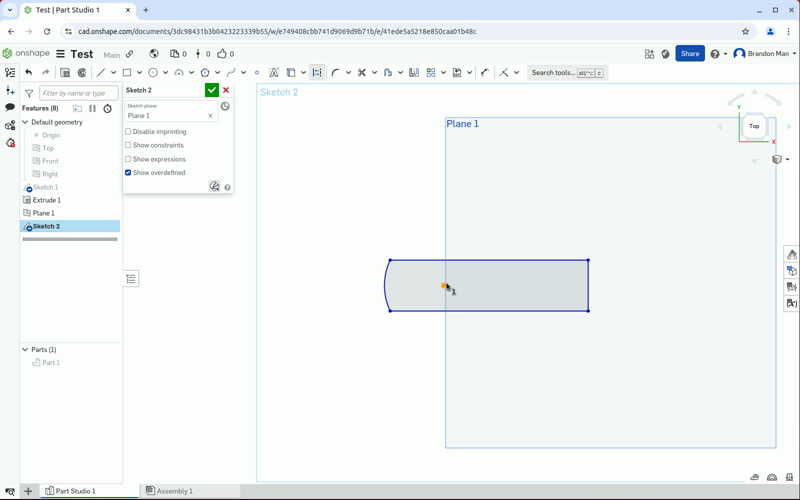
scroll(-6)
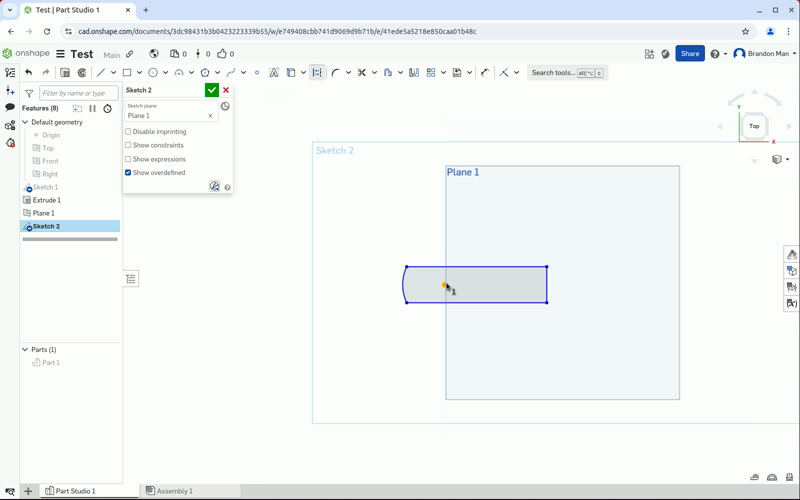
scroll(-6)
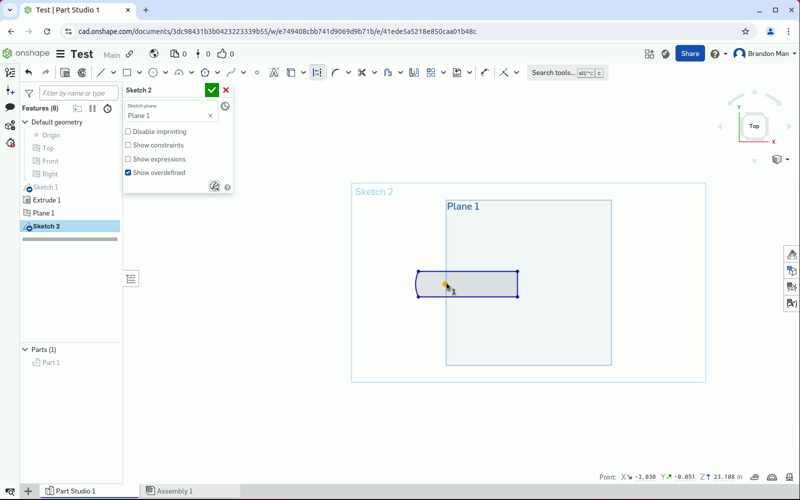
scroll(-6)
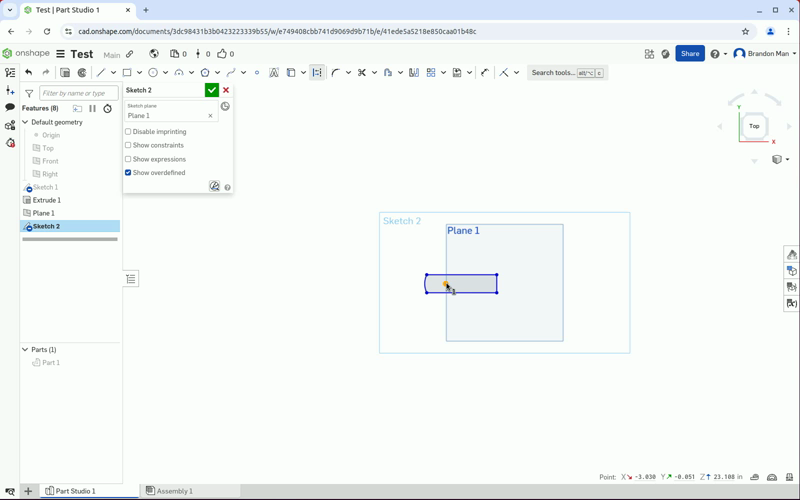
scroll(-6)
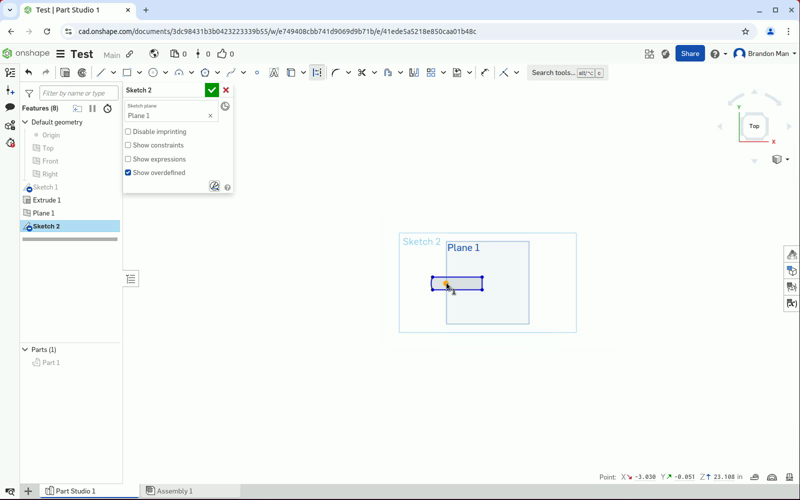
scroll(-6)
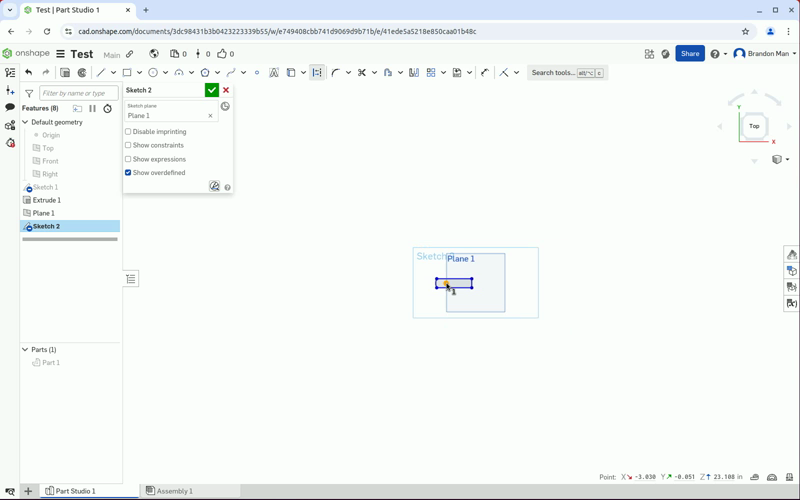
scroll(-6)
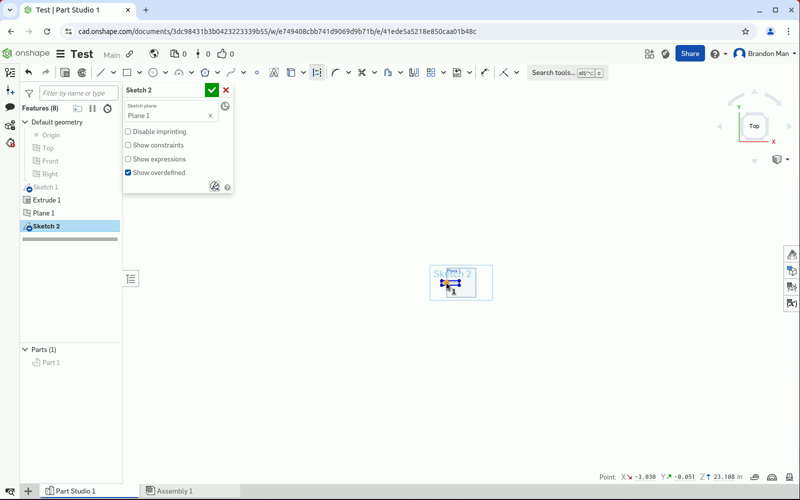
mouse_move(73, 352)
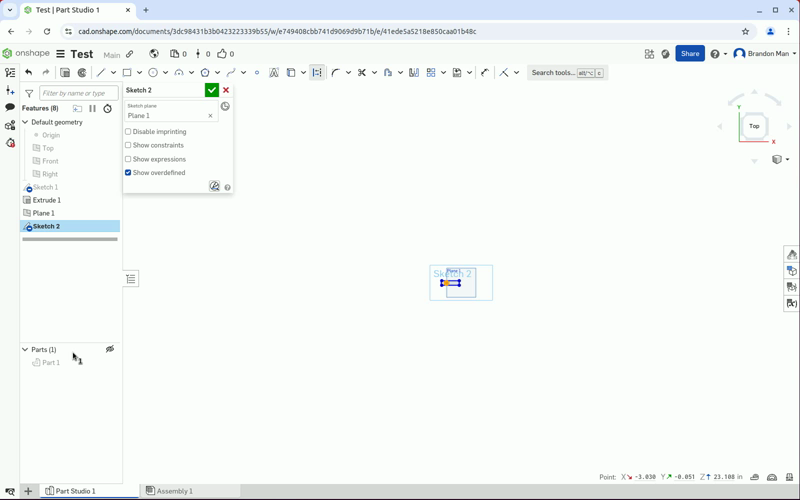
key(shift+y)
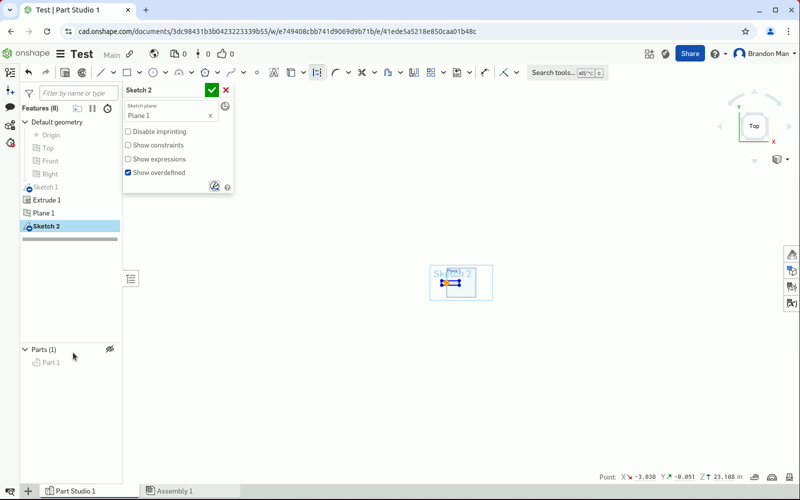
key(shift+e)
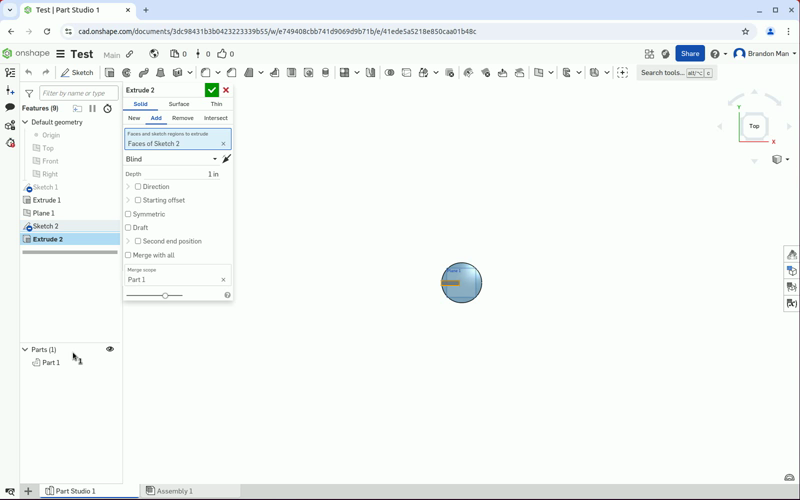
mouse_move(143, 106)
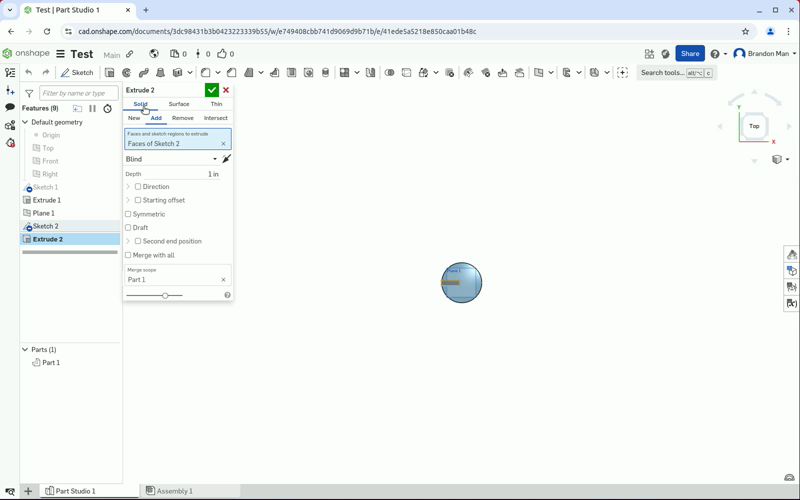
click(143, 106)
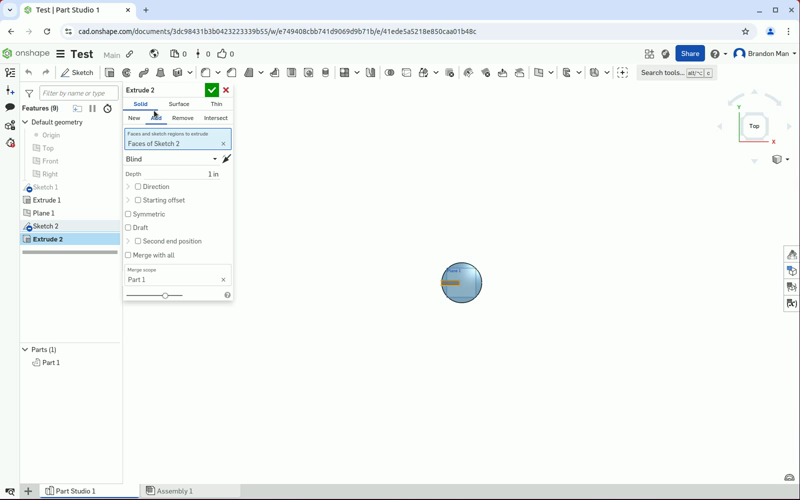
mouse_move(186, 120)
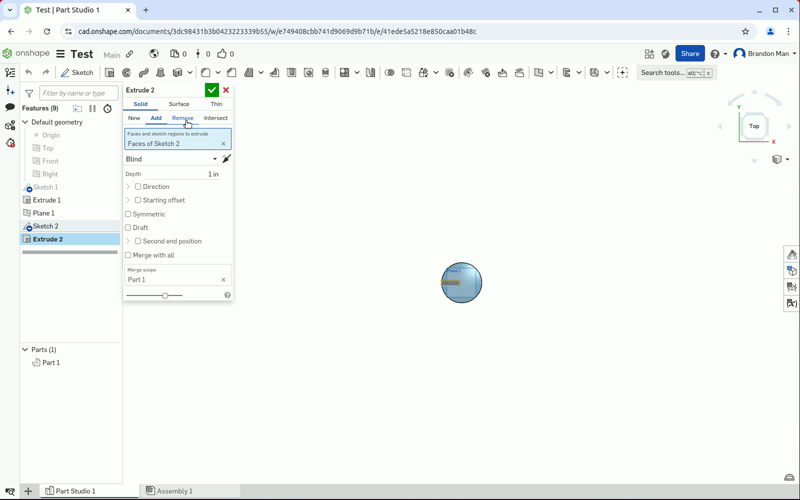
click(186, 120)
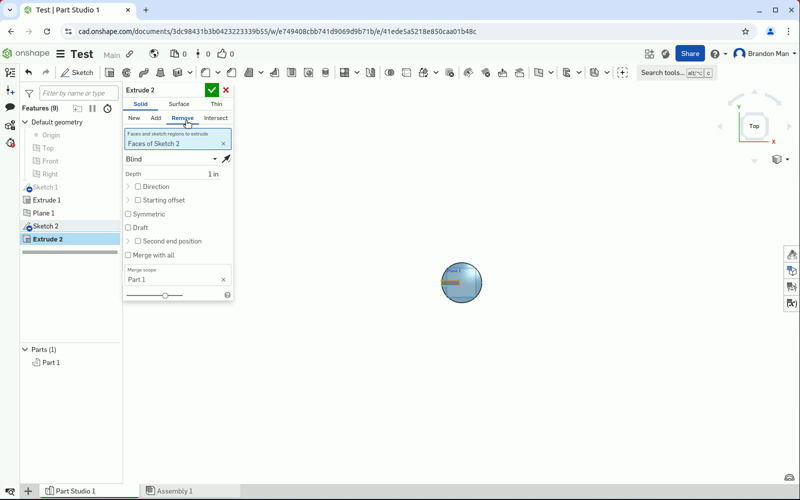
key(tab, 4)
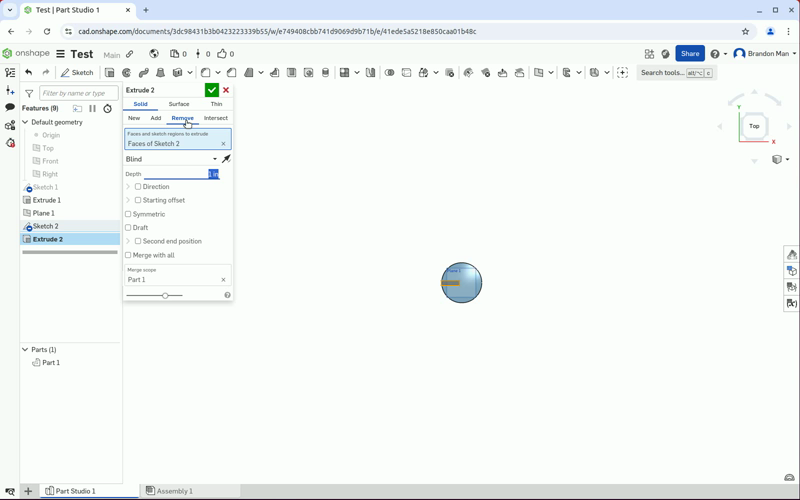
text(6.981)
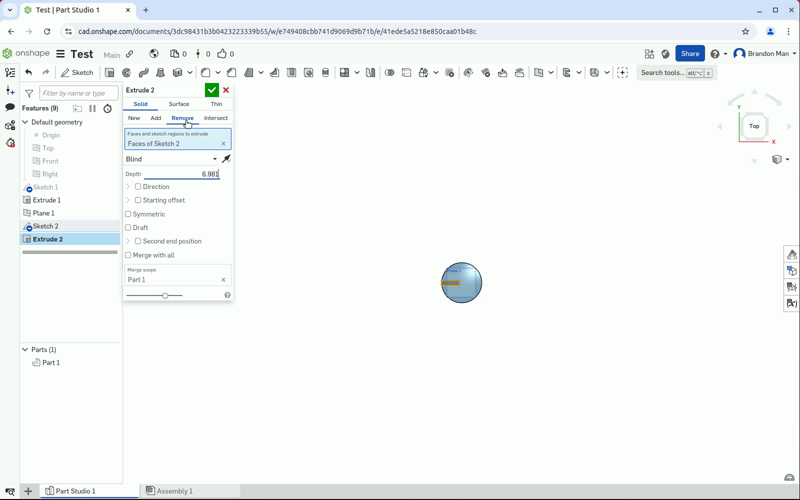
key(tab, 6)
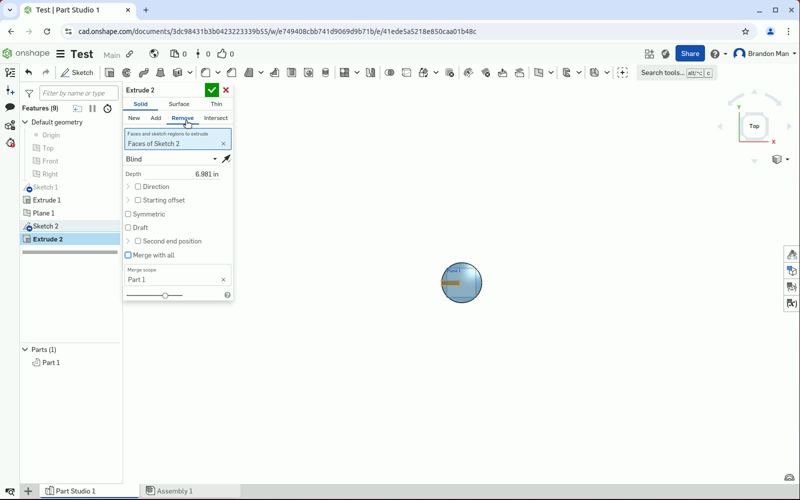
key(space)
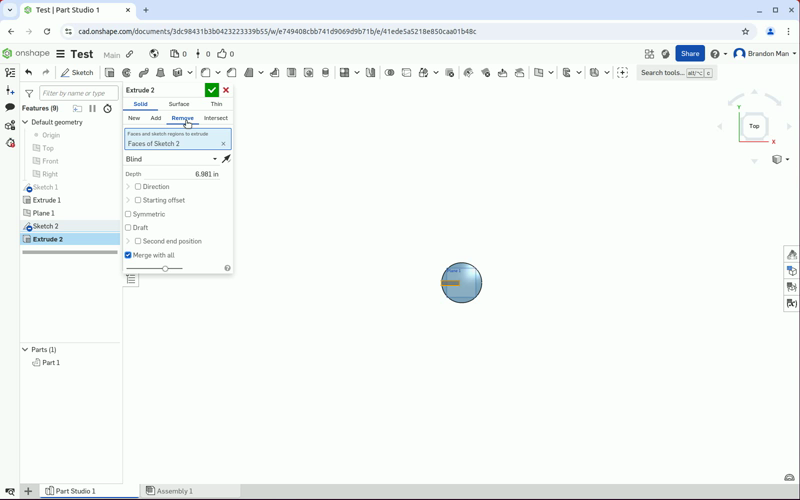
key(enter)
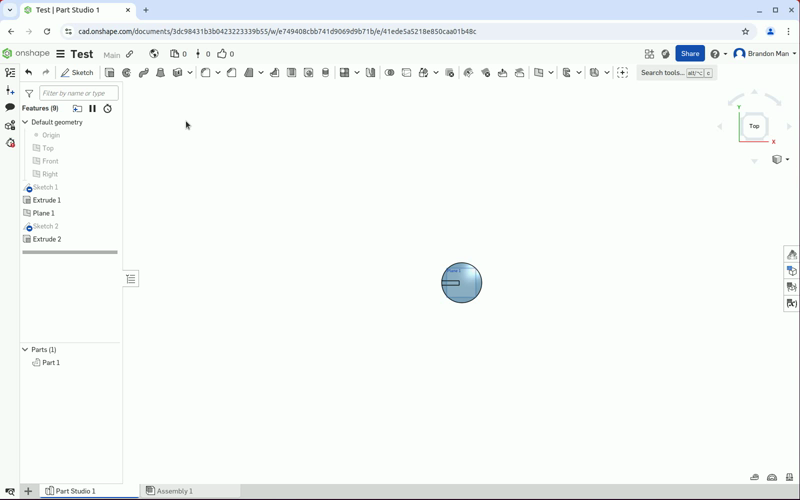
key(shift+h)
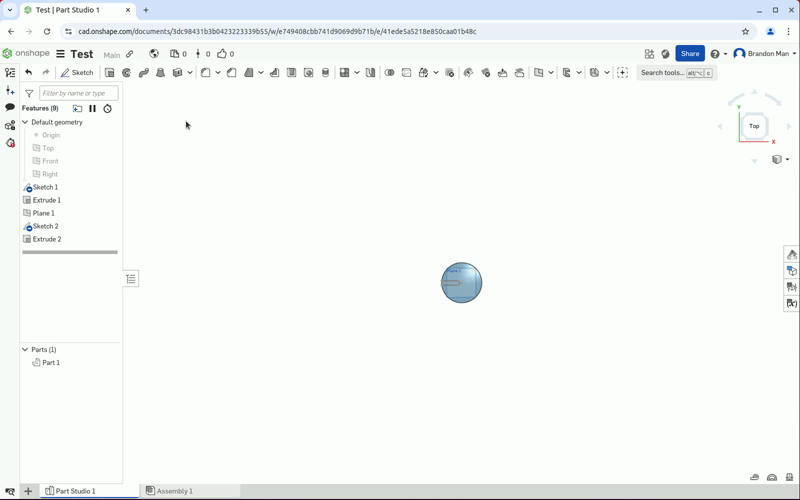
key(shift+h)
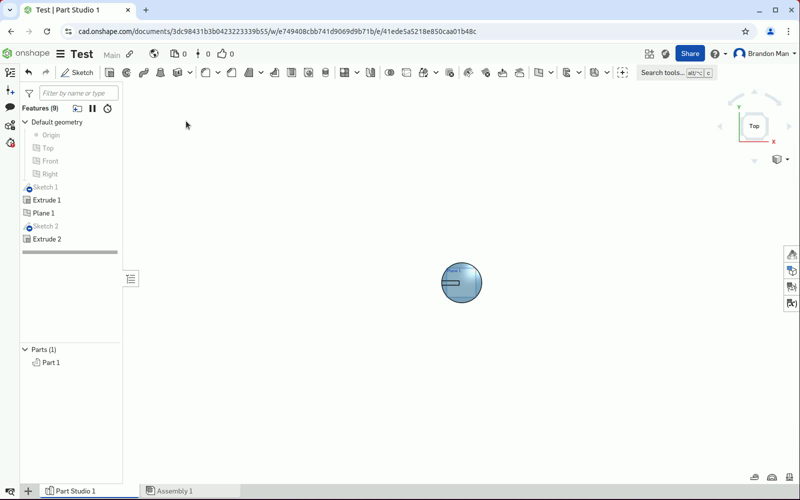
mouse_move(73, 189)
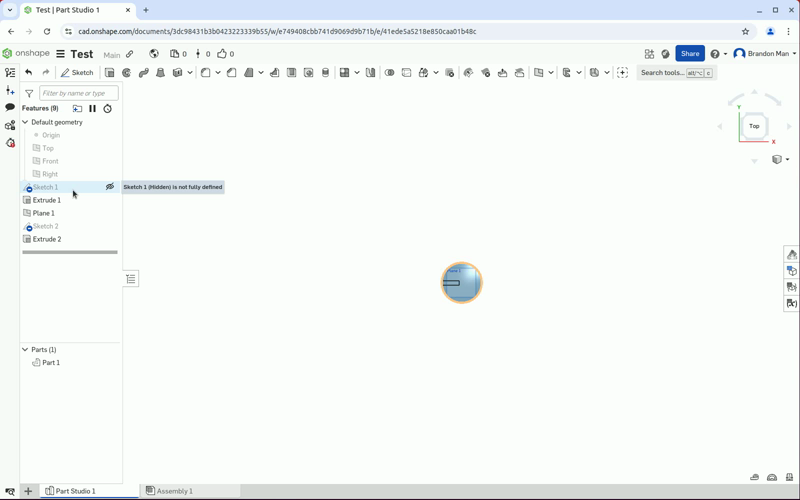
click(73, 189)
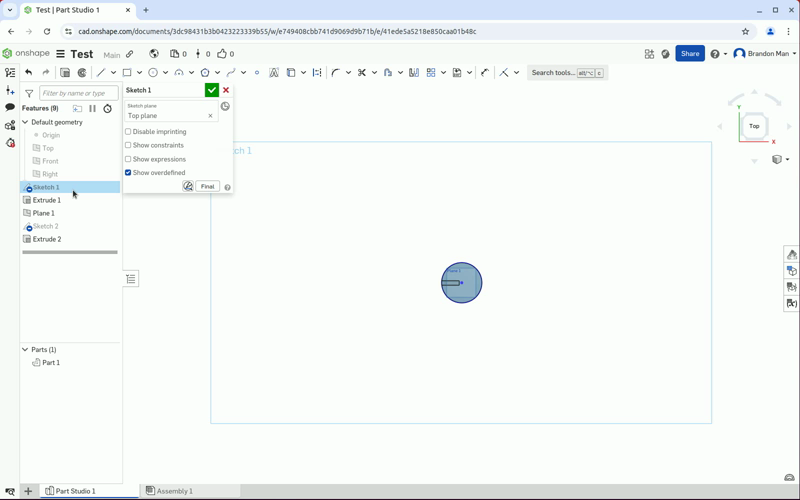
mouse_move(229, 92)
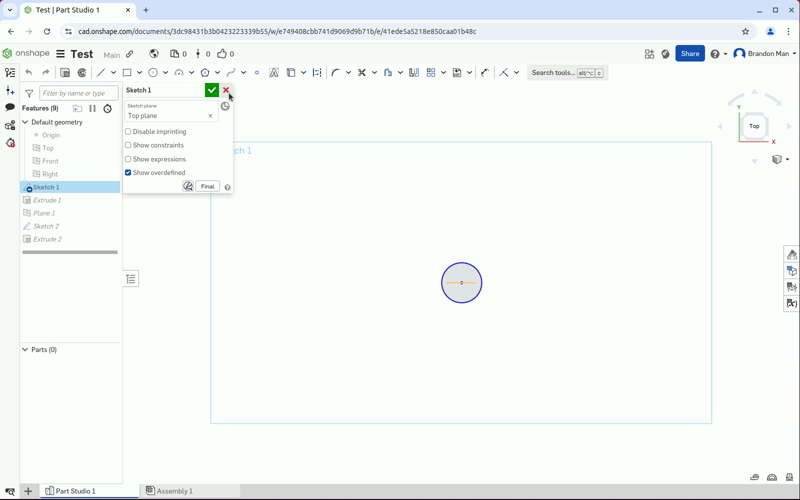
click(229, 92)
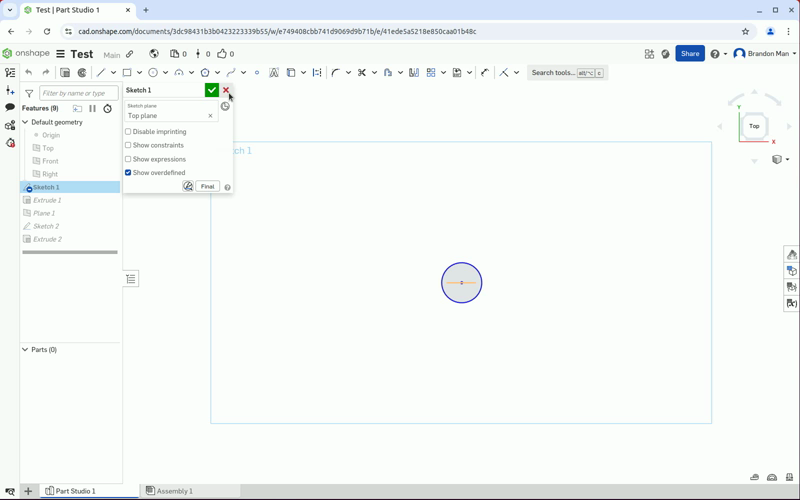
key(shift+s)
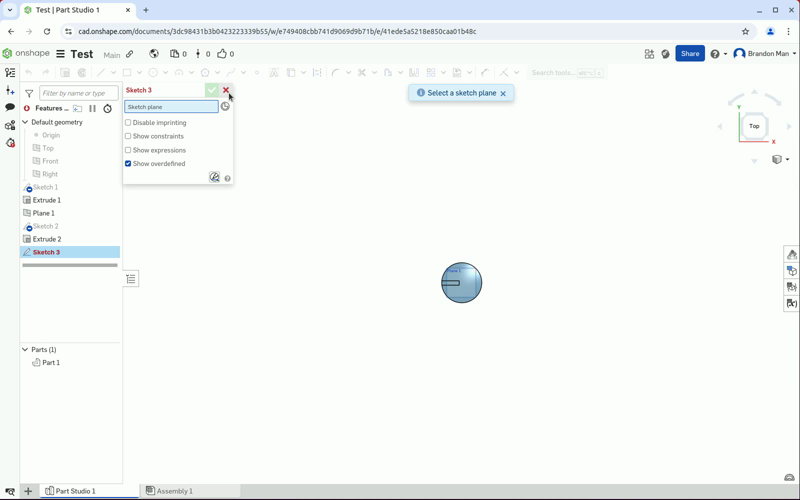
mouse_move(73, 215)
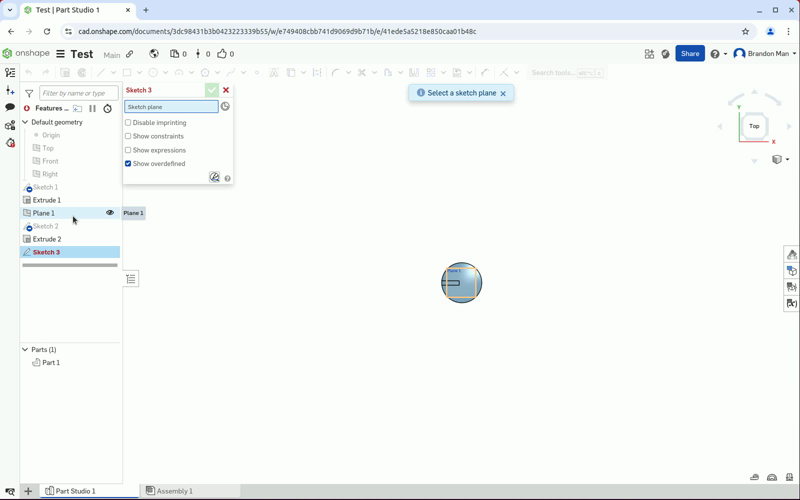
click(73, 215)
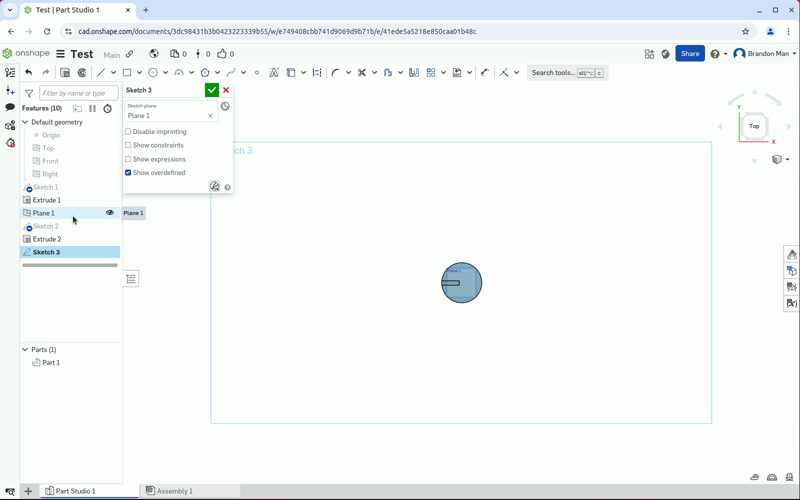
mouse_move(73, 352)
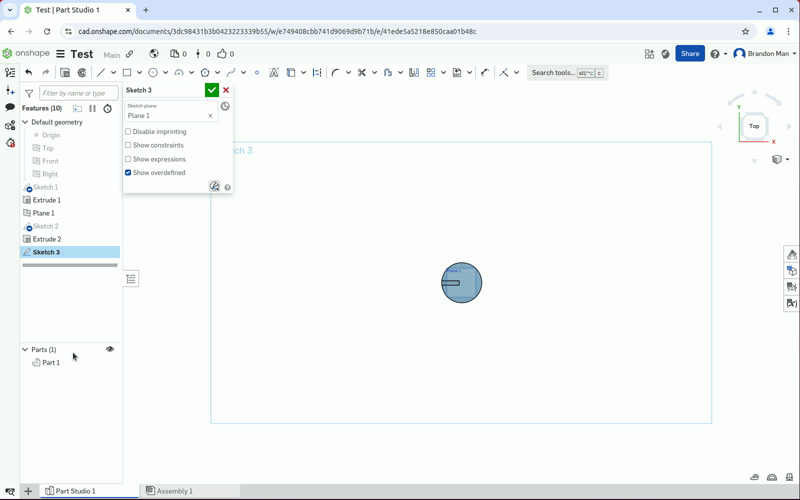
key(y)
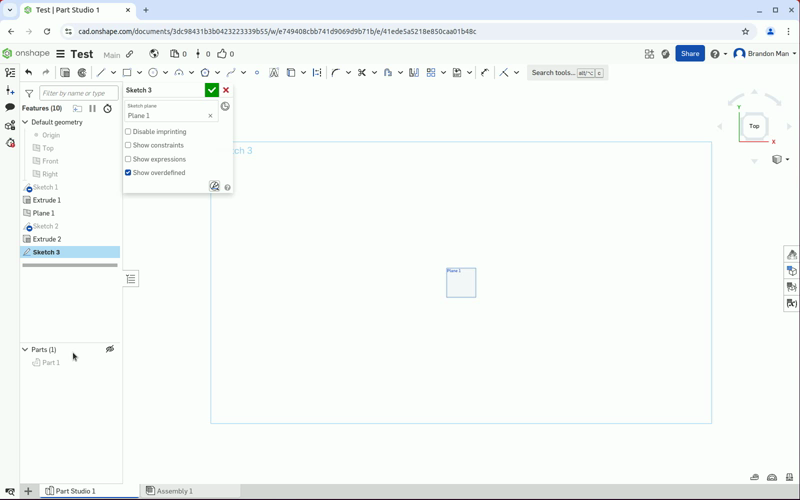
key(a)
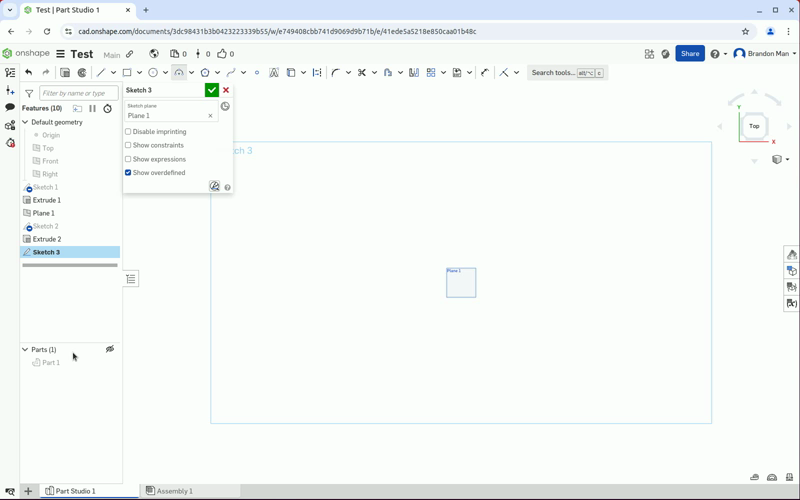
key_down(shift)
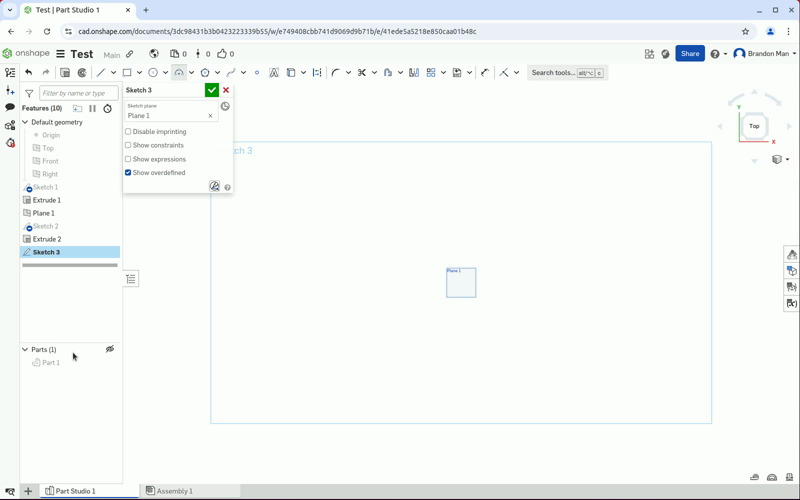
mouse_move(458, 301)
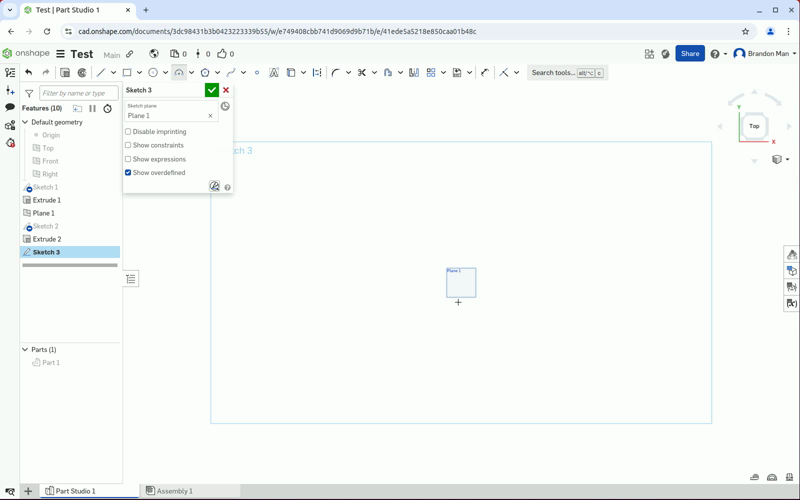
click(458, 301)
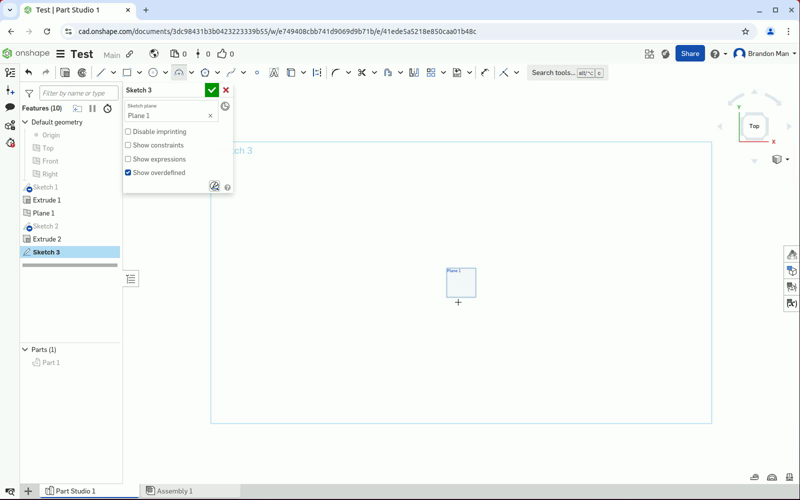
key_up(shift)
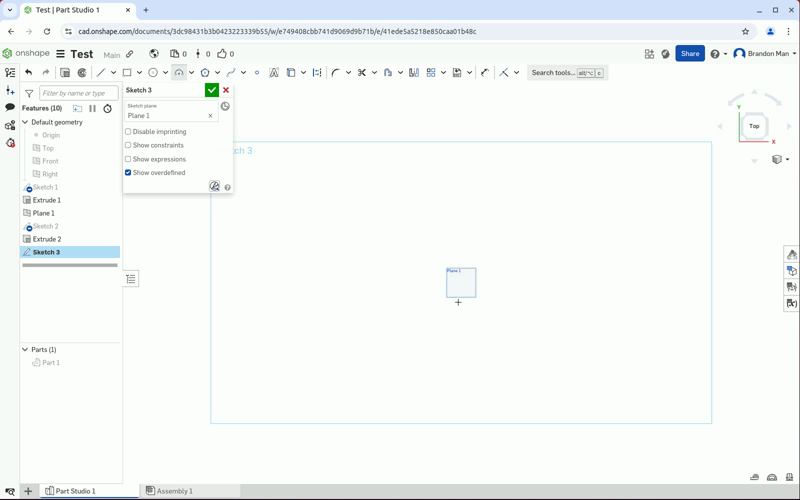
key_down(shift)
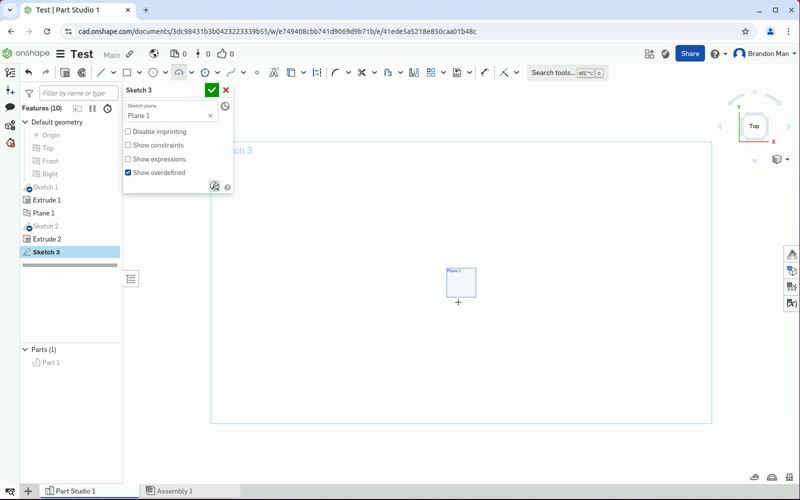
mouse_move(463, 301)
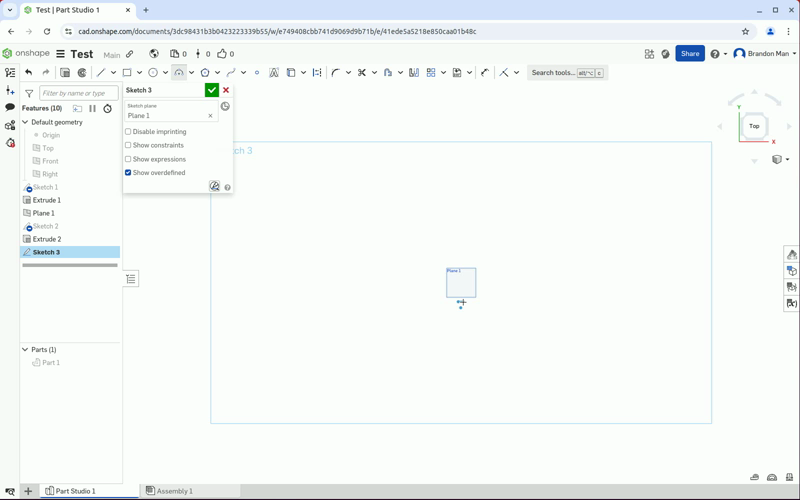
scroll(6)
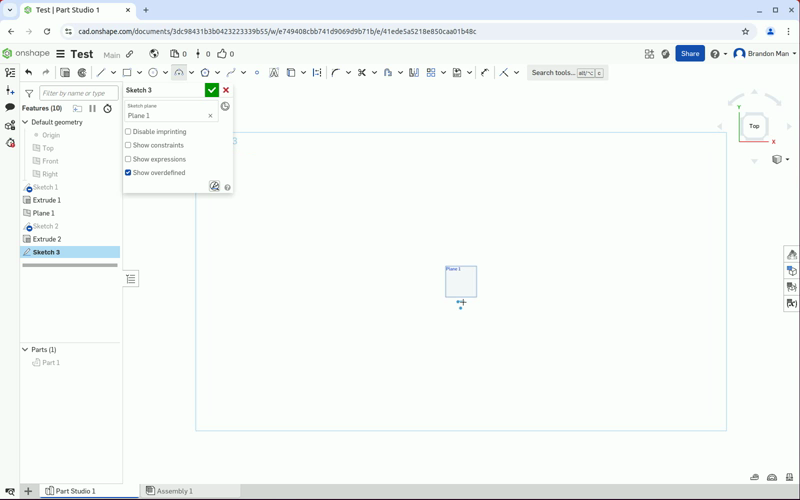
scroll(6)
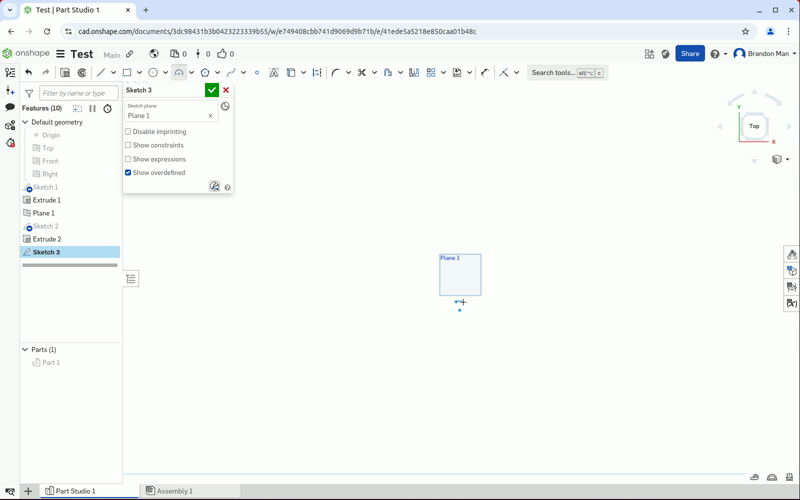
scroll(6)
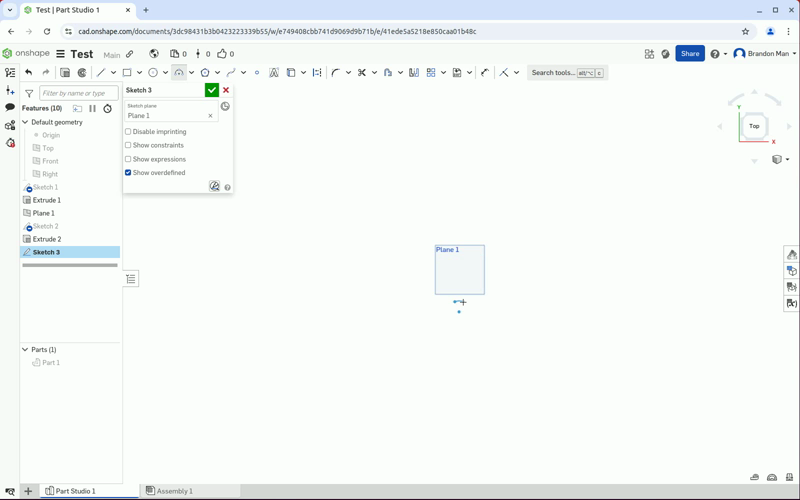
scroll(6)
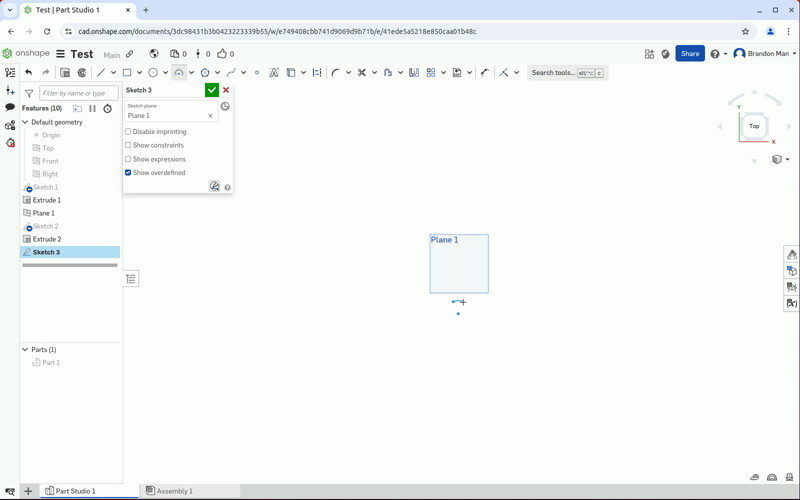
scroll(6)
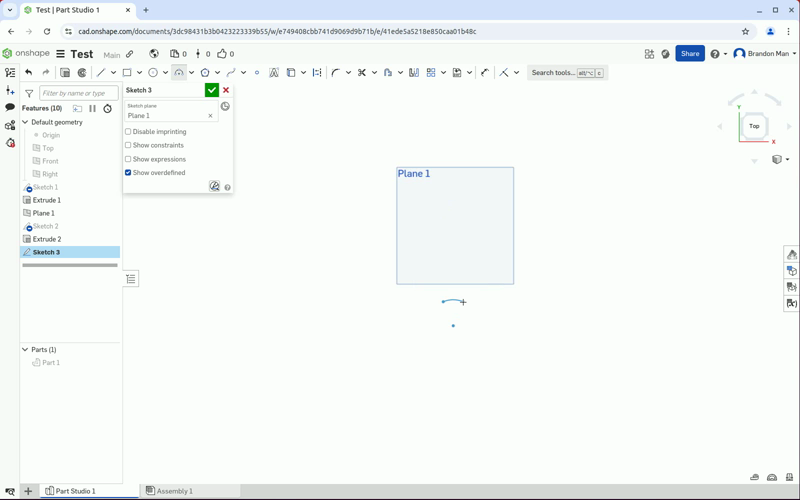
scroll(6)
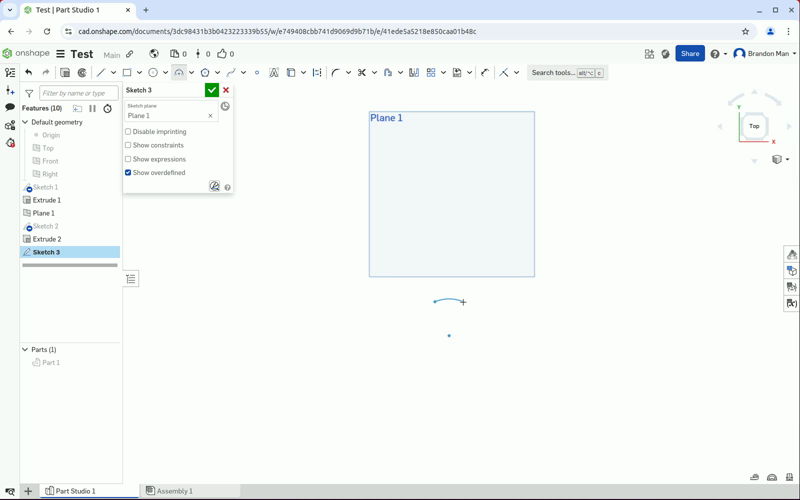
scroll(6)
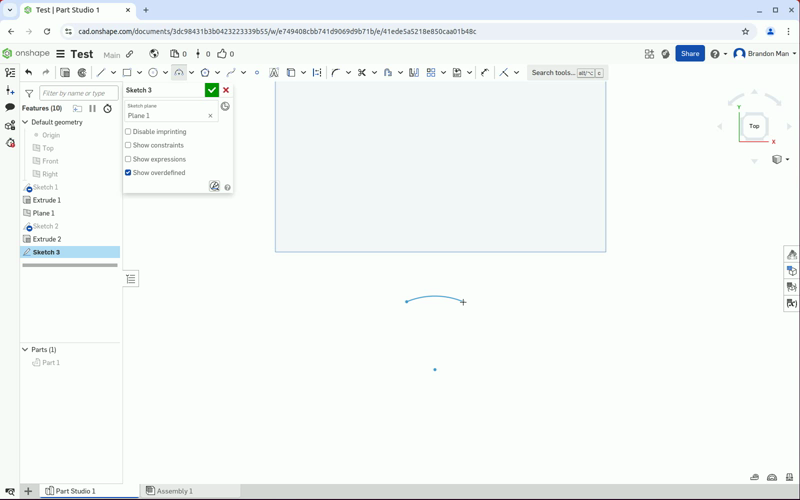
click(463, 301)
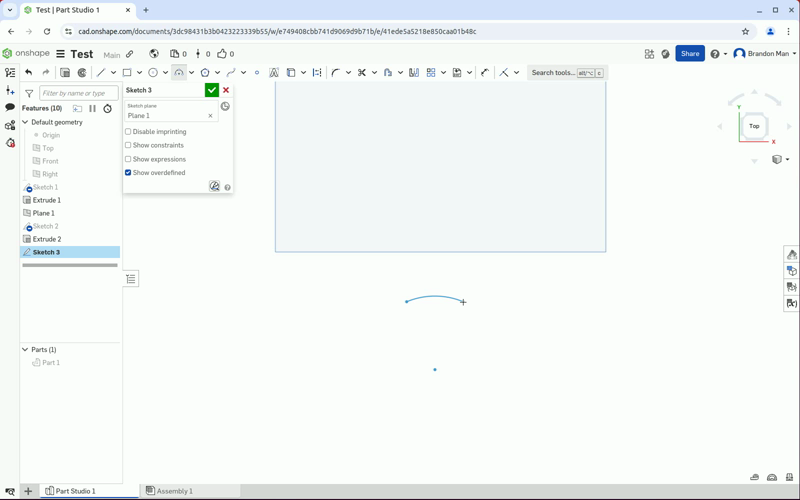
scroll(-6)
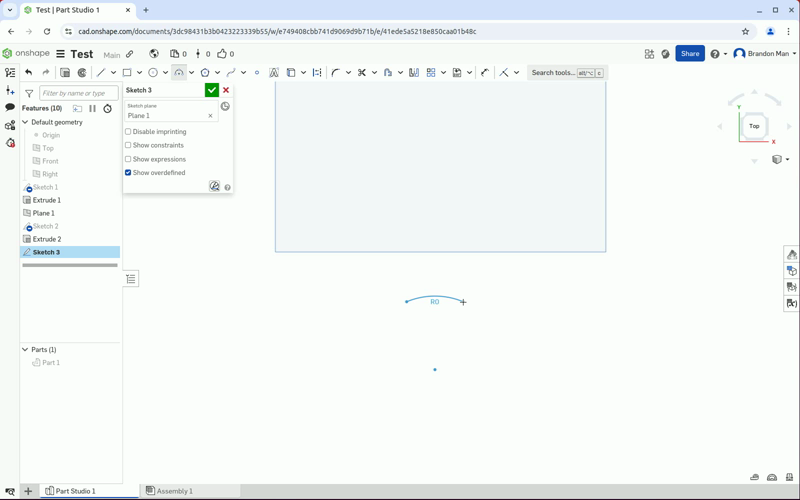
scroll(-6)
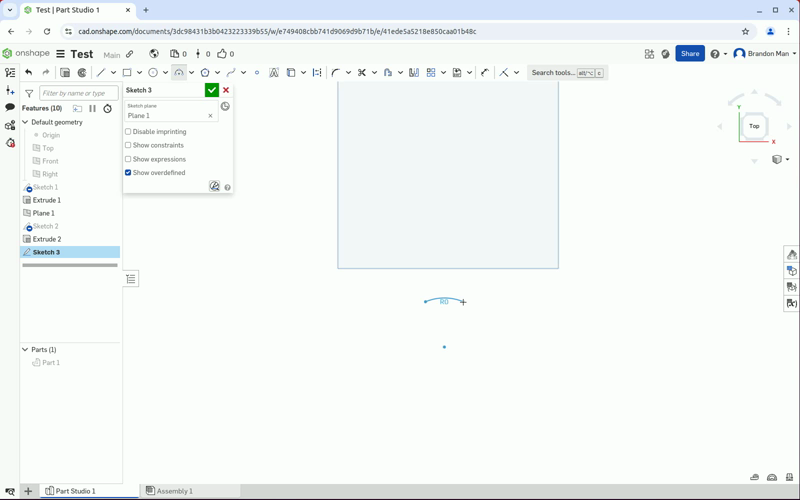
scroll(-6)
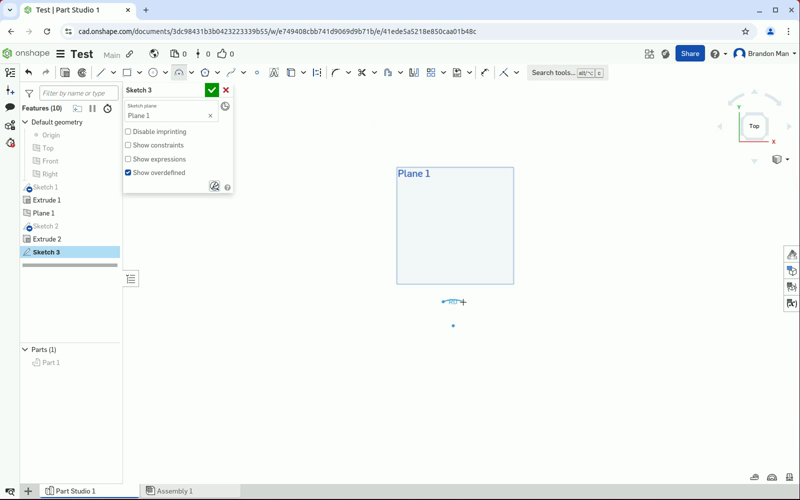
scroll(-6)
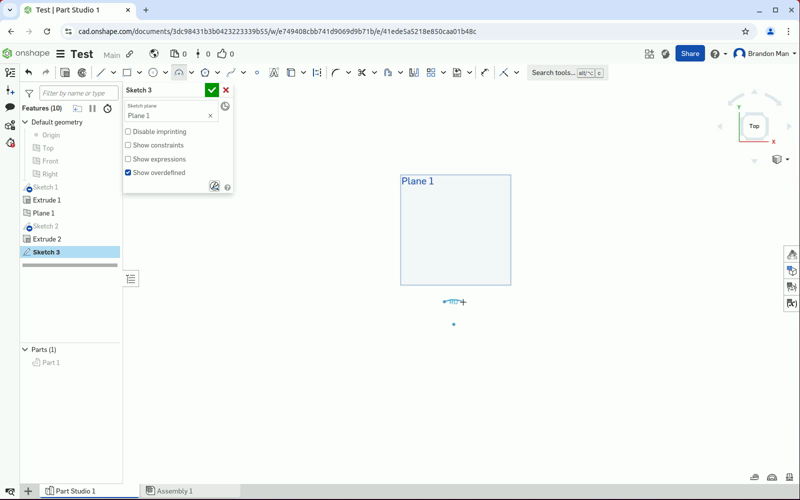
scroll(-6)
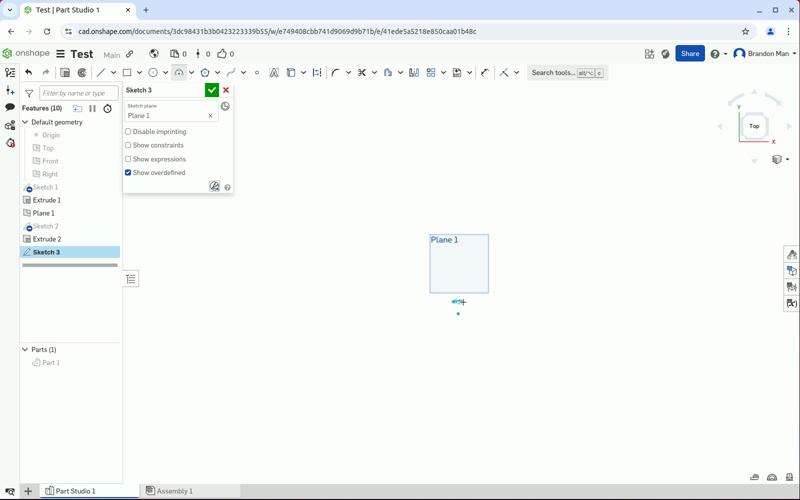
scroll(-6)
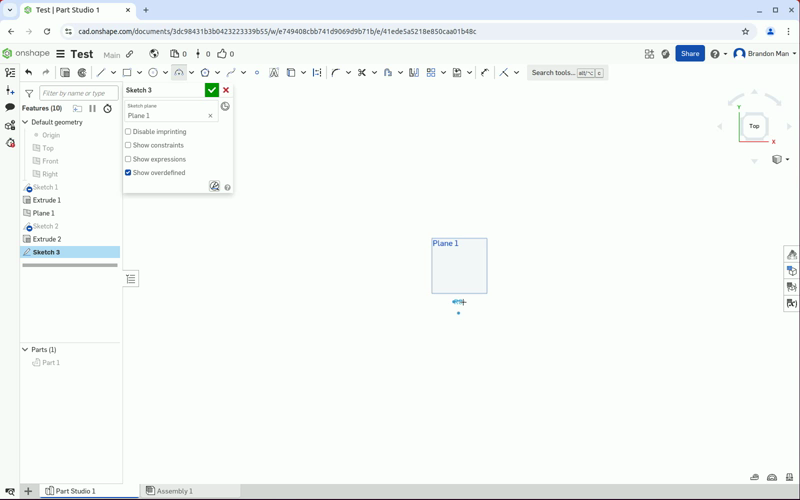
scroll(-6)
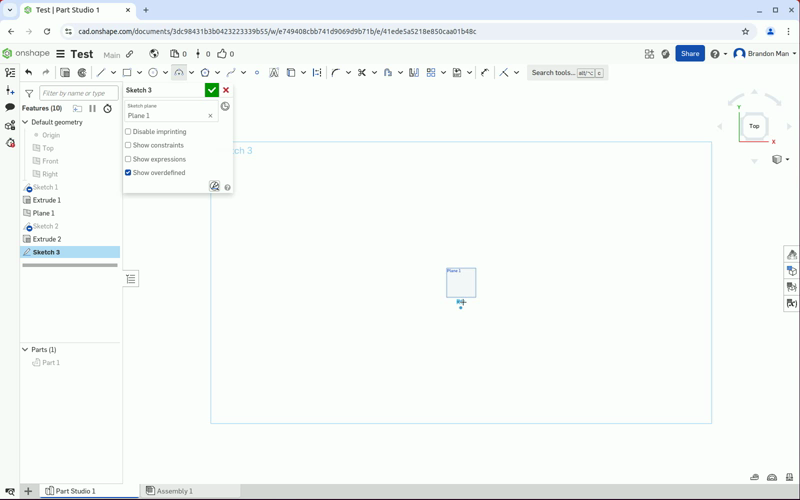
mouse_move(460, 302)
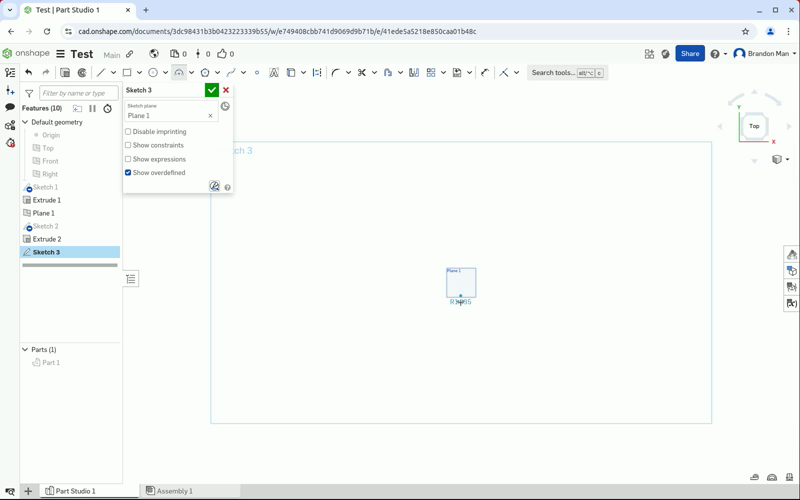
scroll(6)
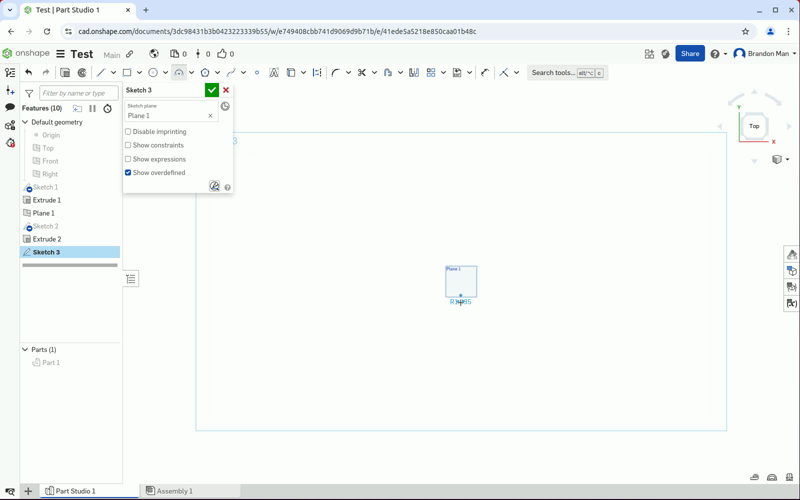
scroll(6)
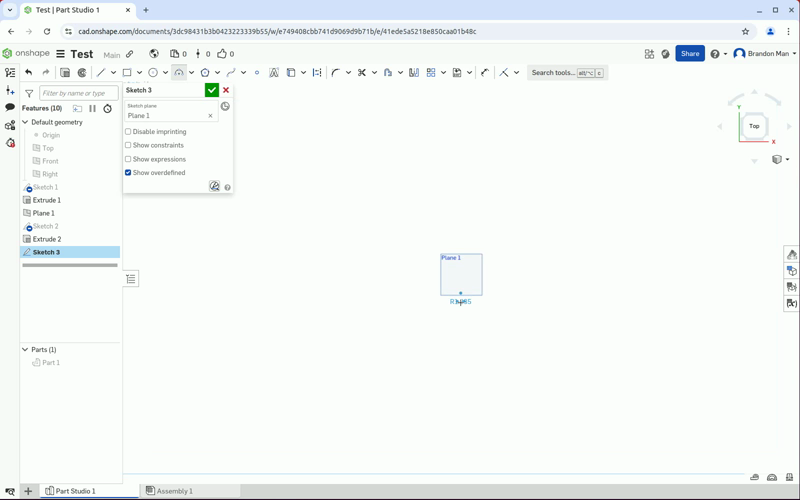
scroll(6)
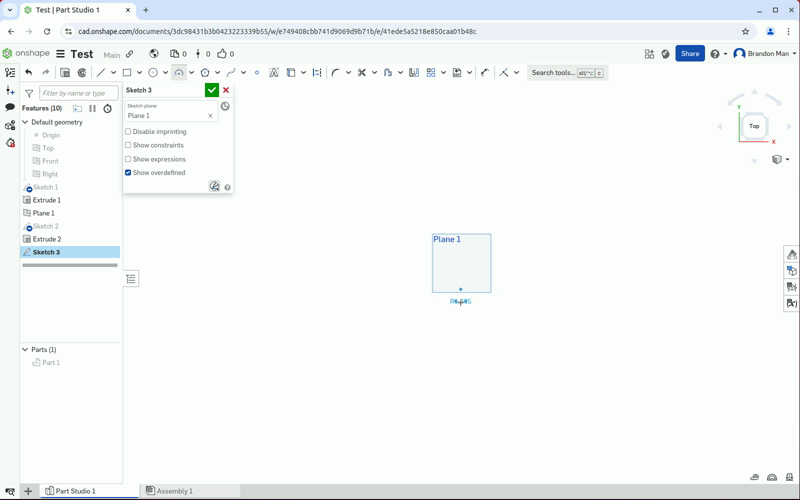
scroll(6)
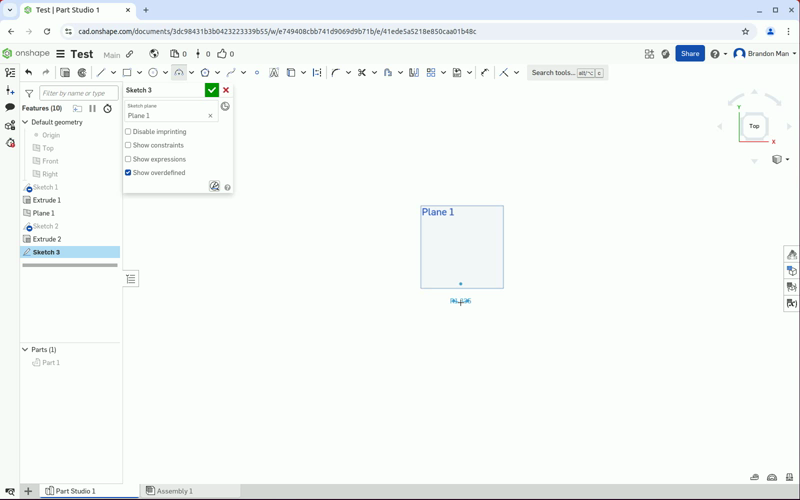
scroll(6)
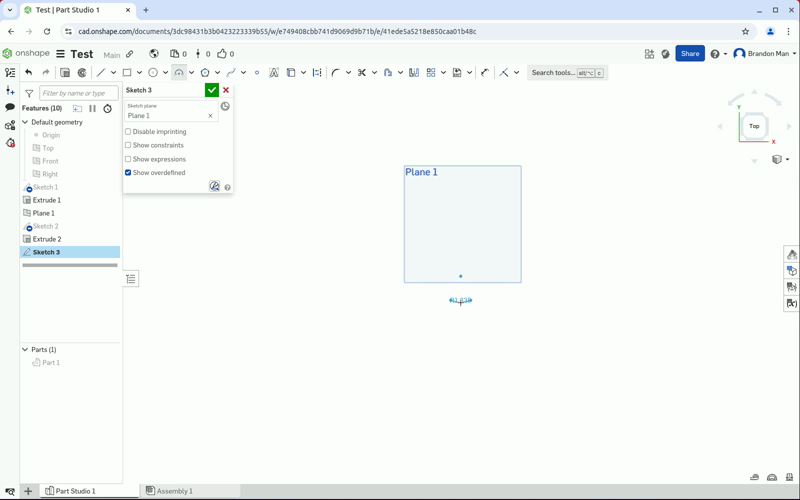
scroll(6)
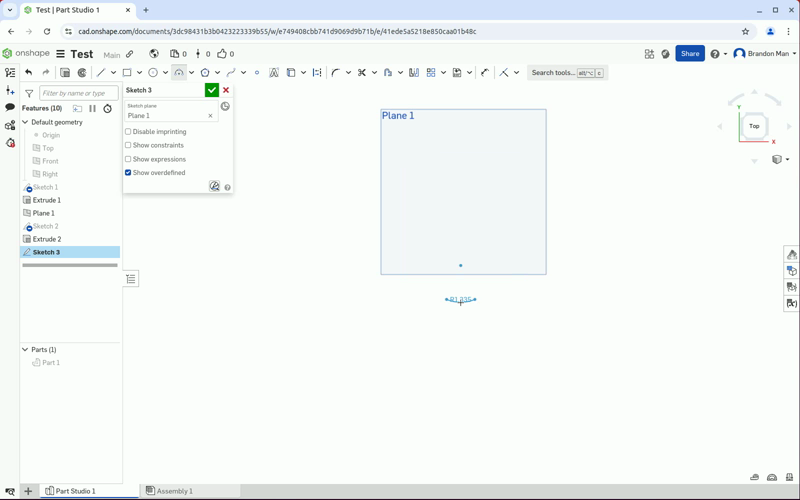
scroll(6)
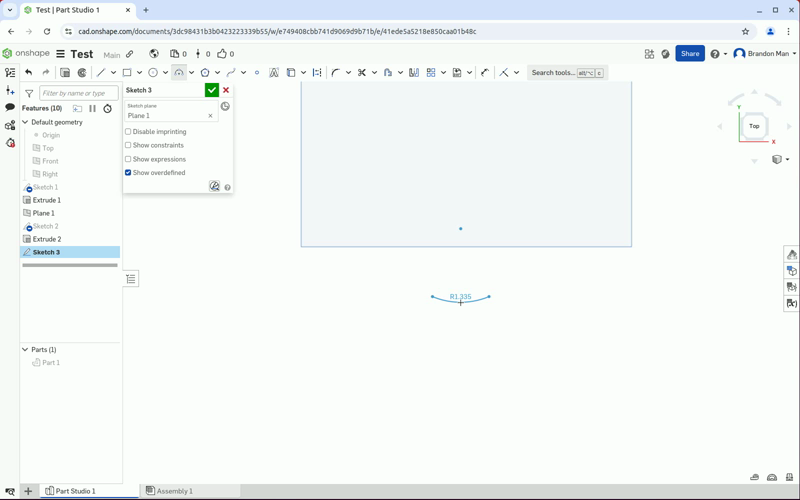
click(460, 302)
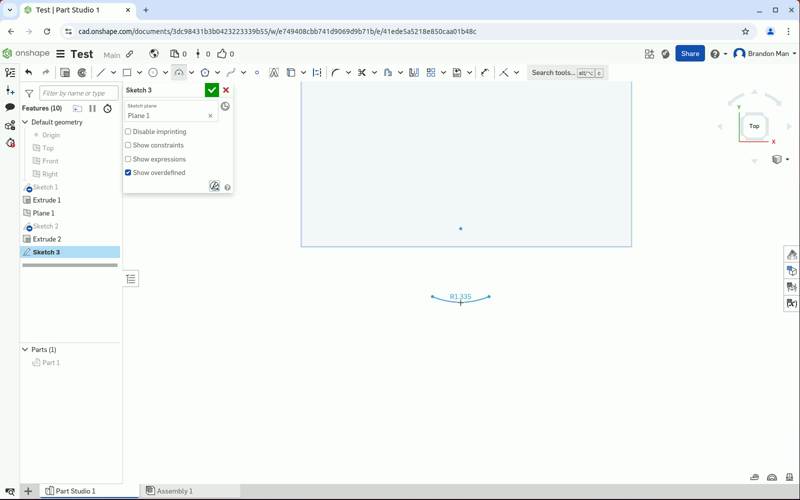
scroll(-6)
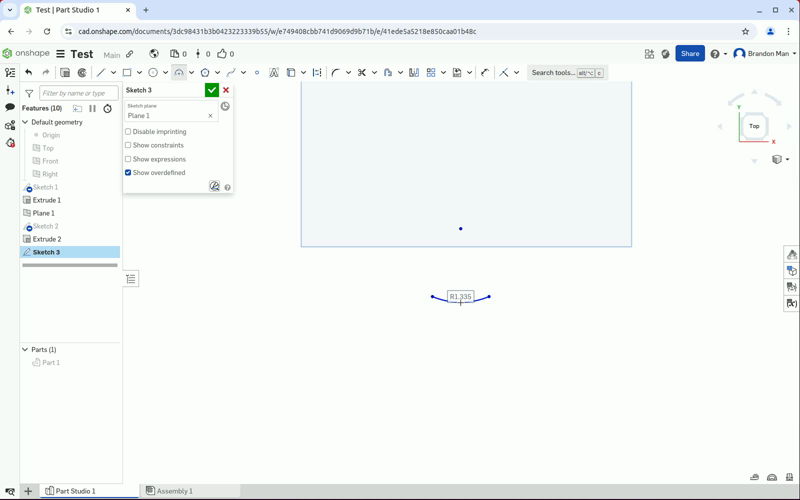
scroll(-6)
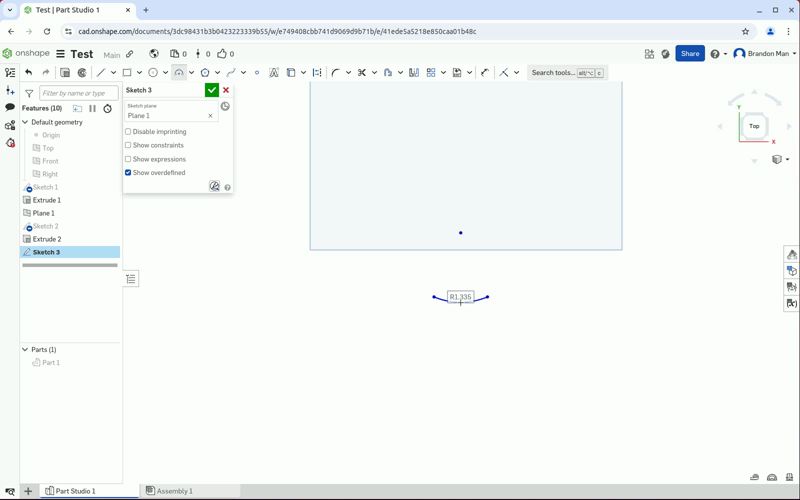
scroll(-6)
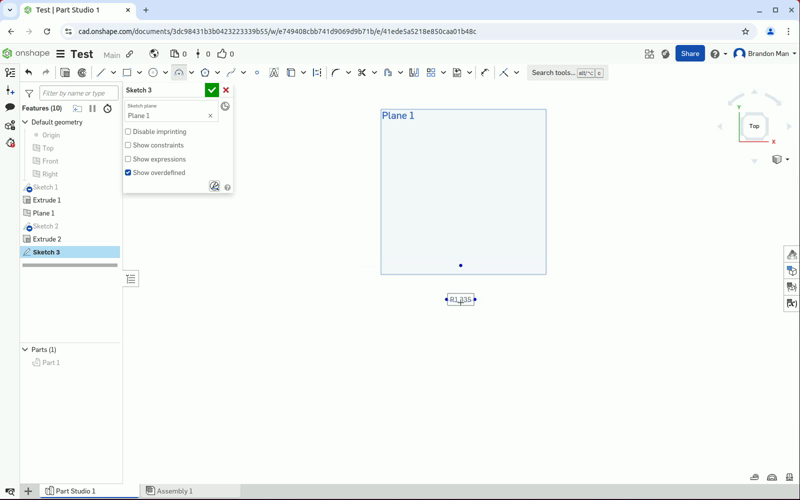
scroll(-6)
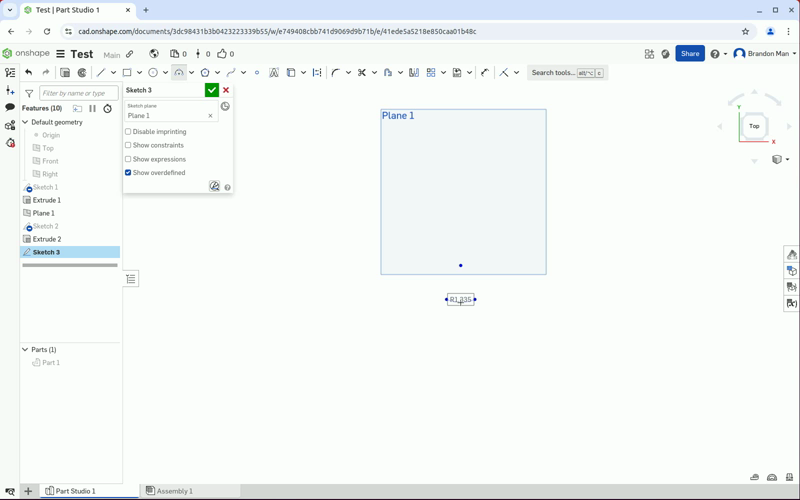
scroll(-6)
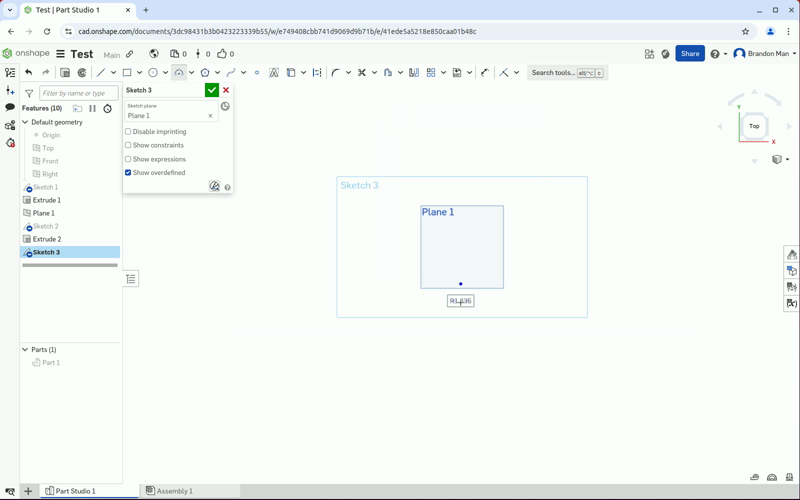
scroll(-6)
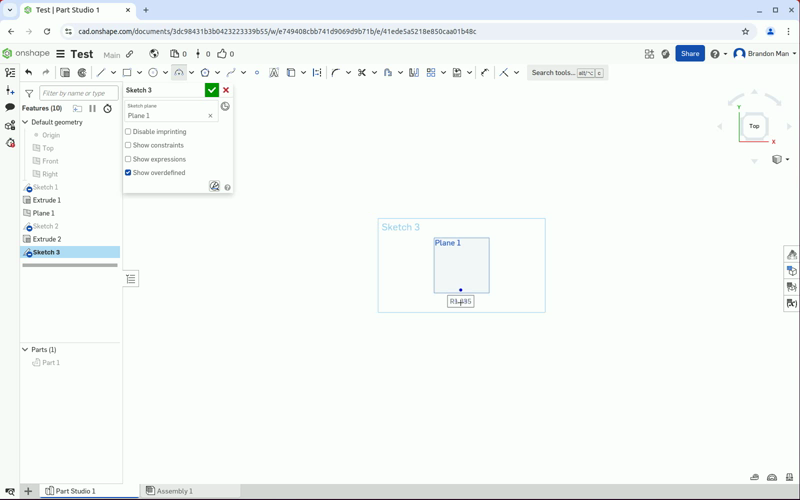
scroll(-6)
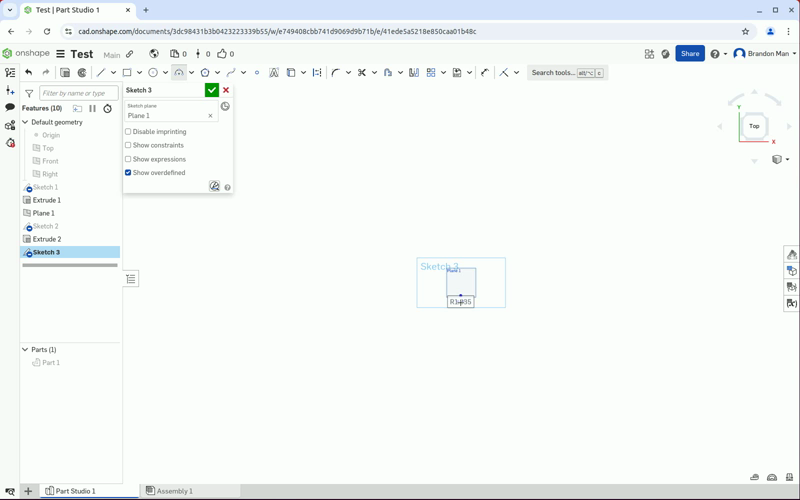
key_up(shift)
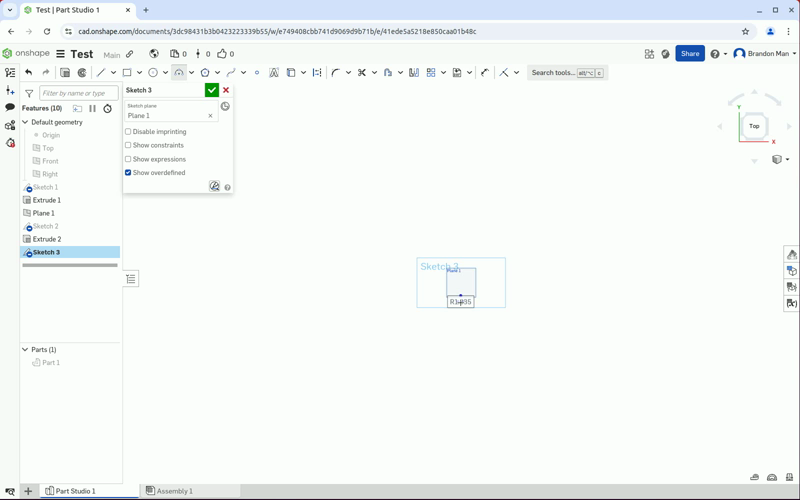
key(esc)
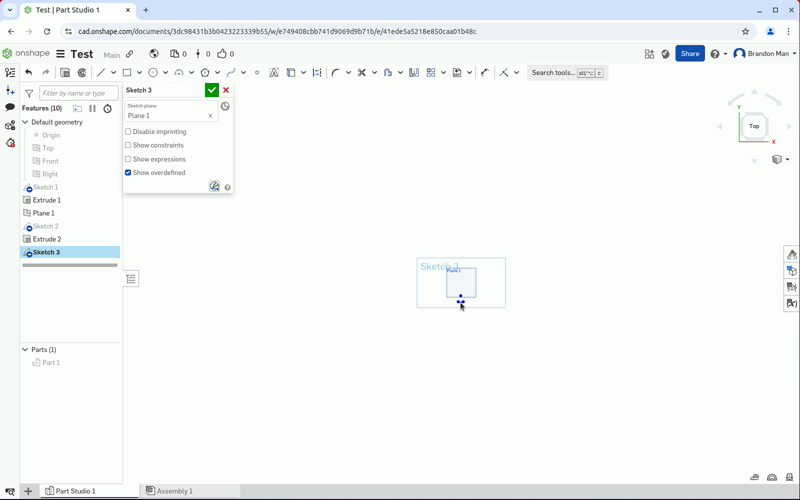
key(l)
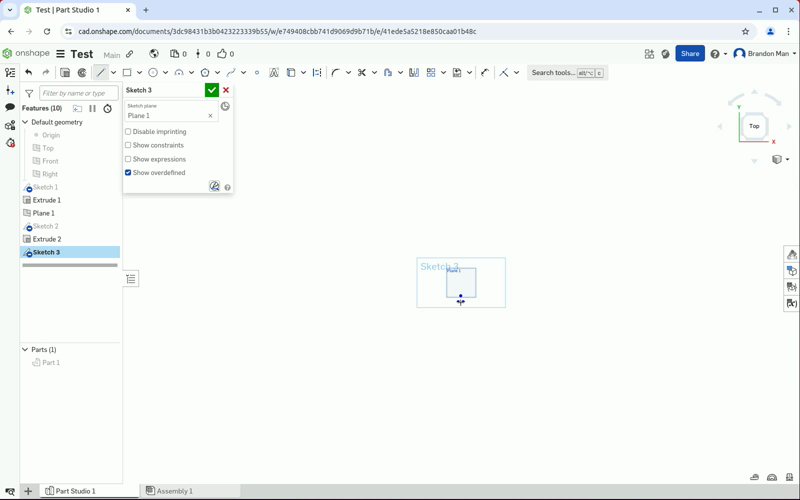
mouse_move(463, 301)
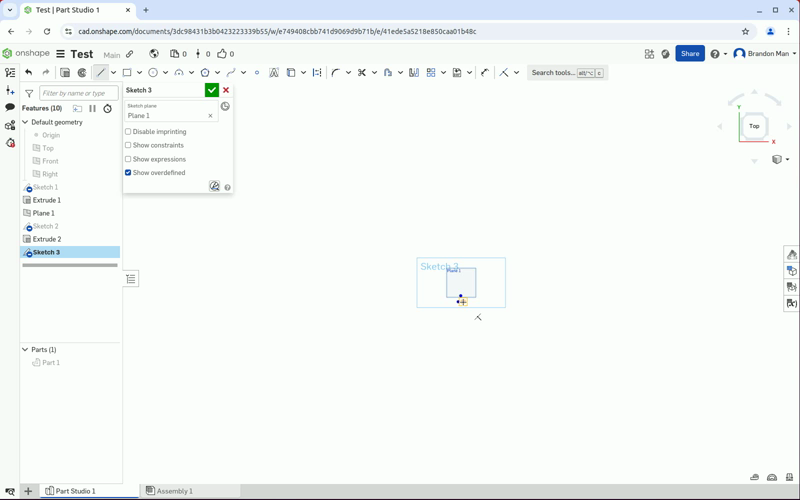
scroll(6)
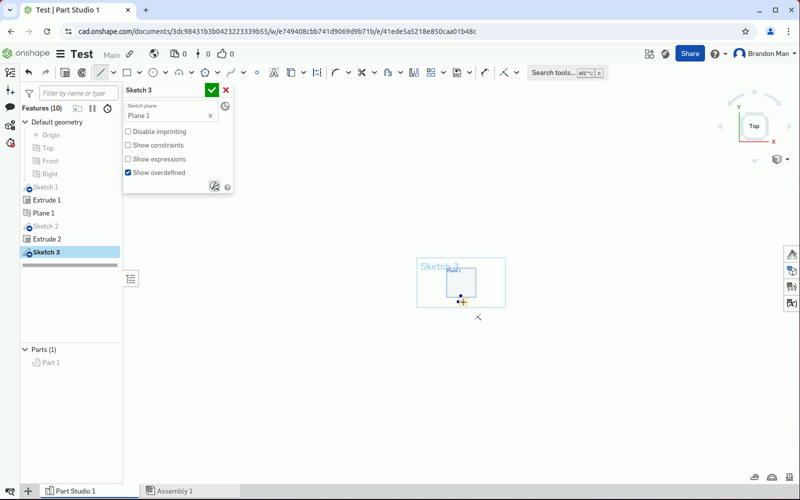
scroll(6)
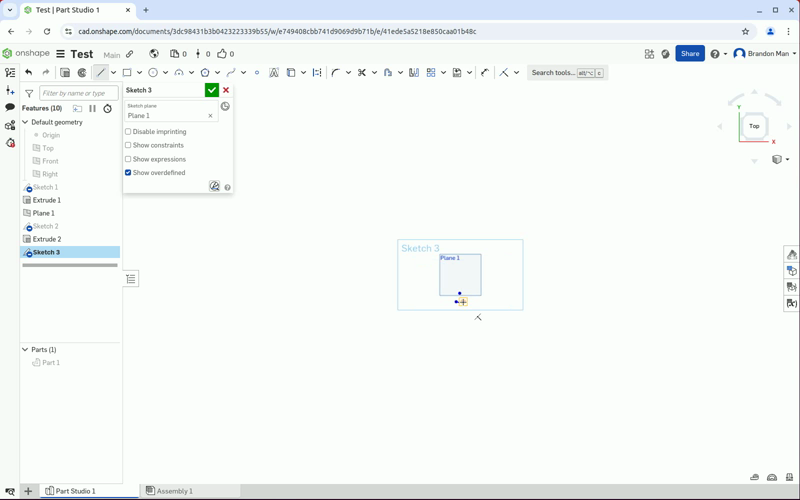
scroll(6)
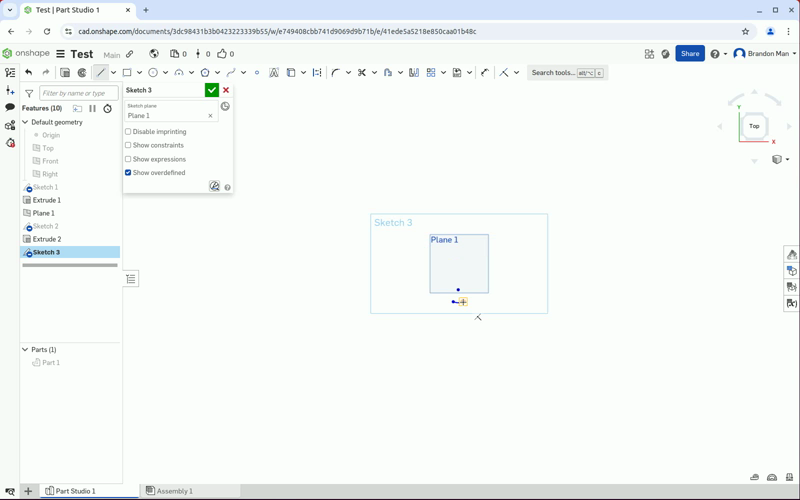
scroll(6)
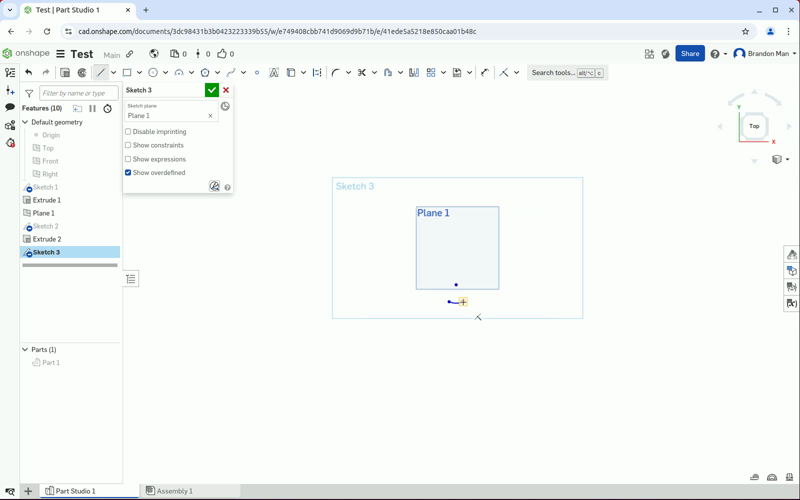
scroll(6)
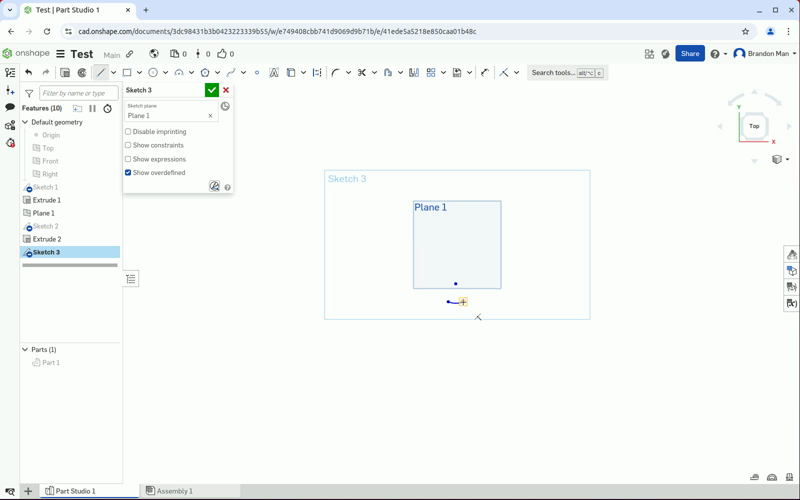
scroll(6)
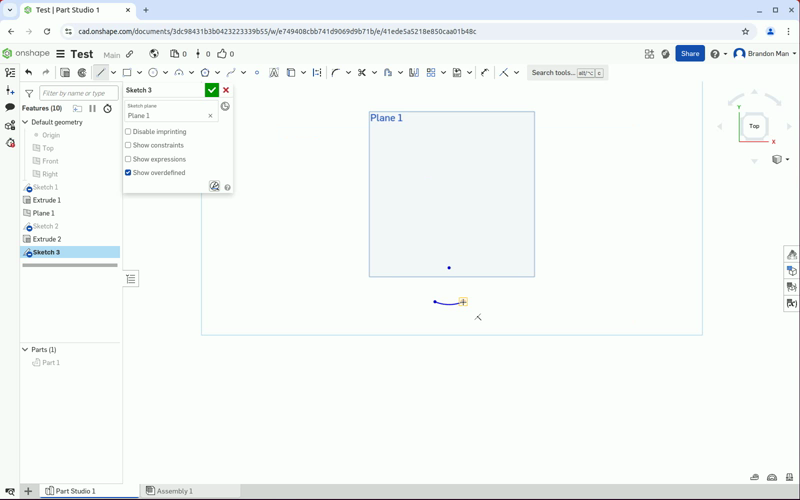
scroll(6)
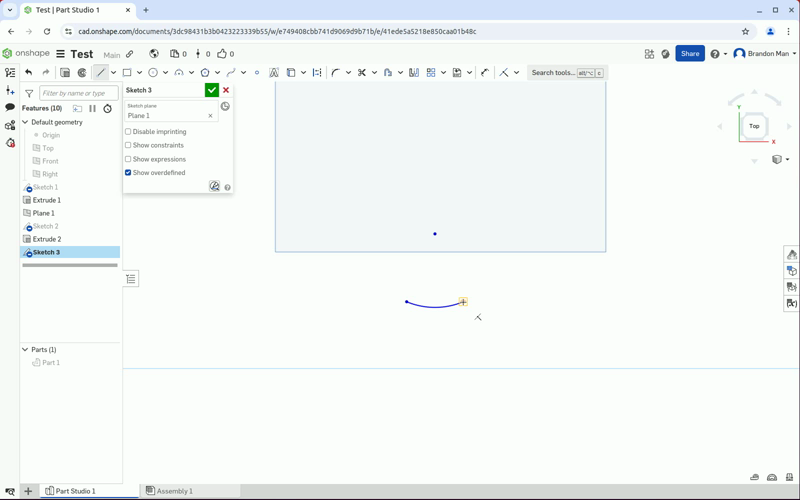
click(463, 301)
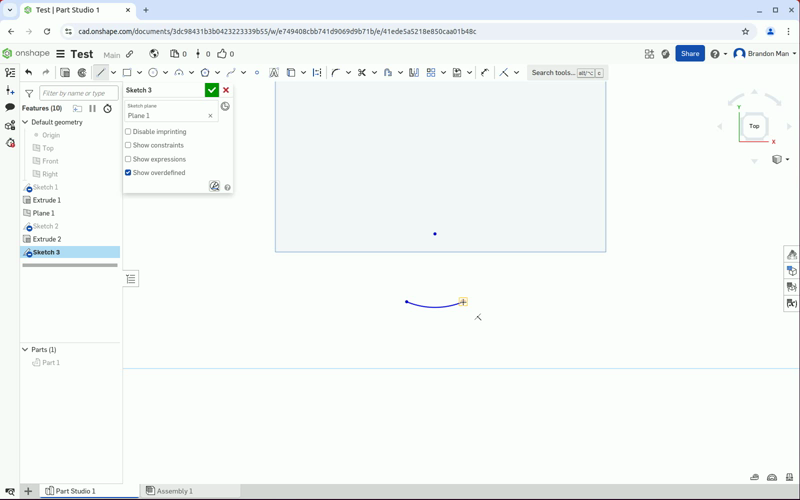
scroll(-6)
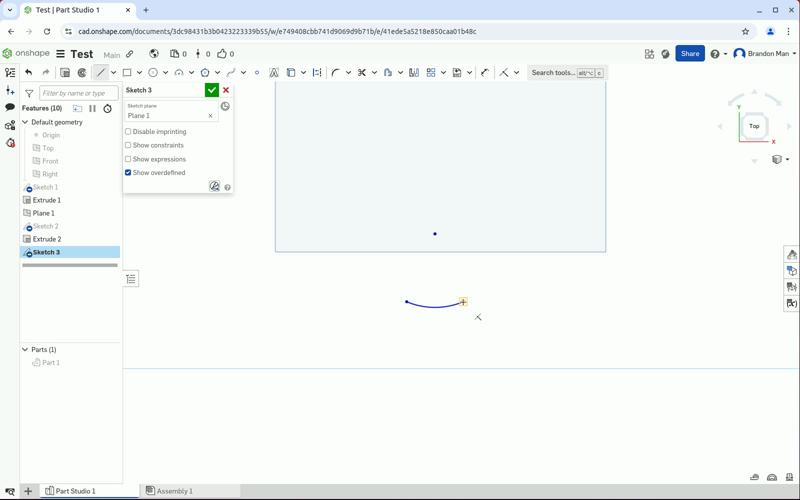
scroll(-6)
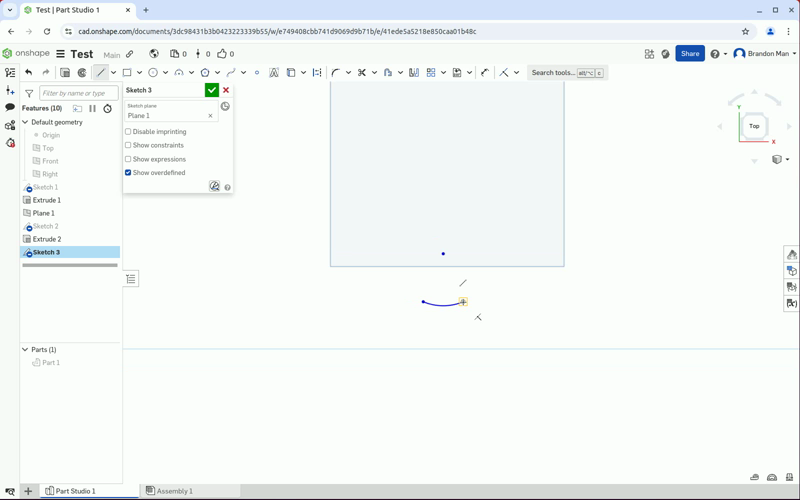
scroll(-6)
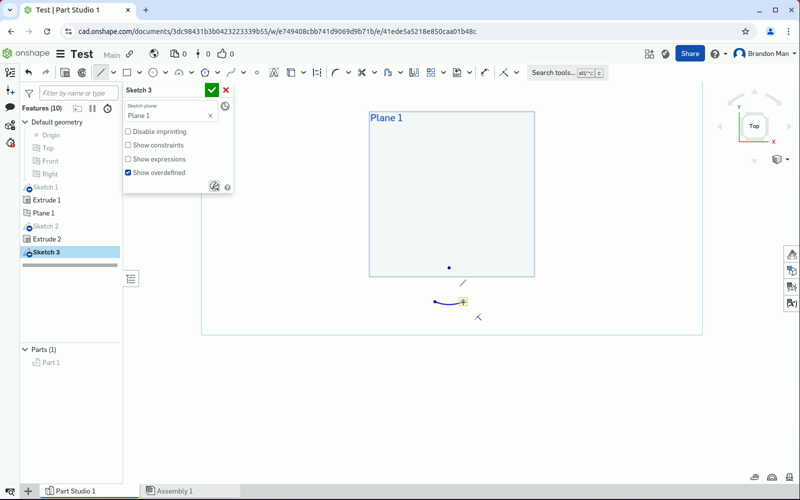
scroll(-6)
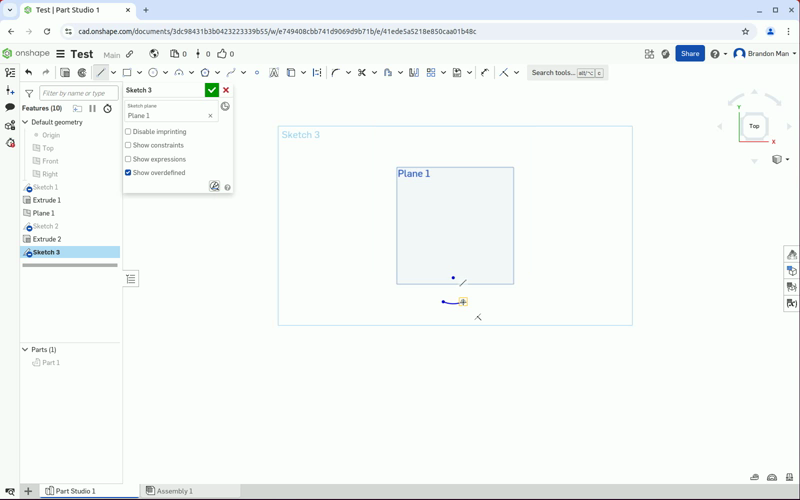
scroll(-6)
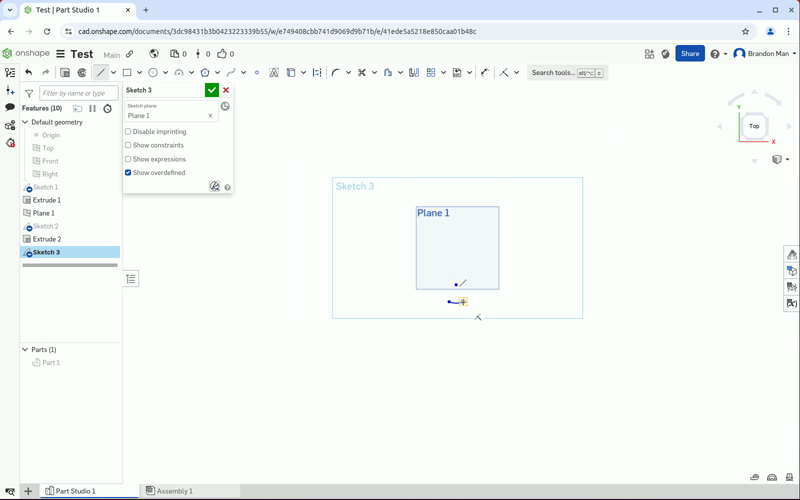
scroll(-6)
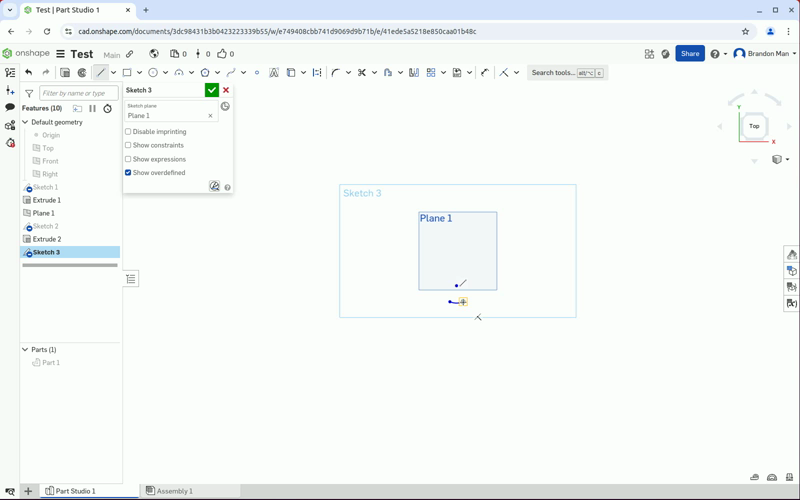
scroll(-6)
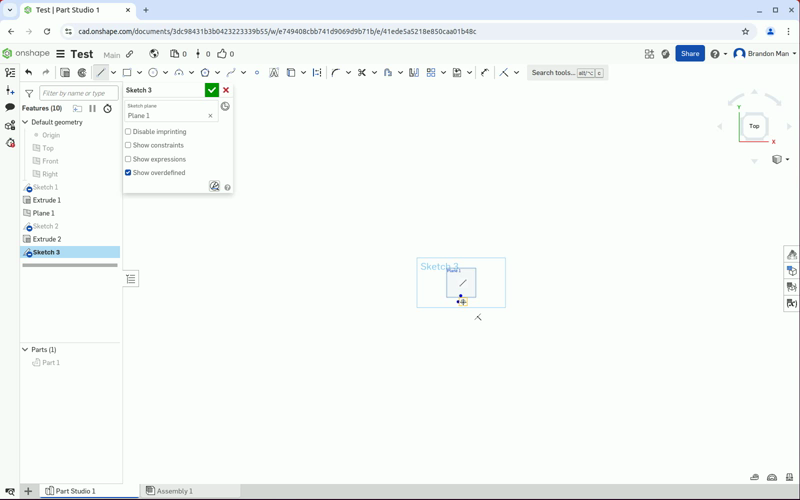
key_down(shift)
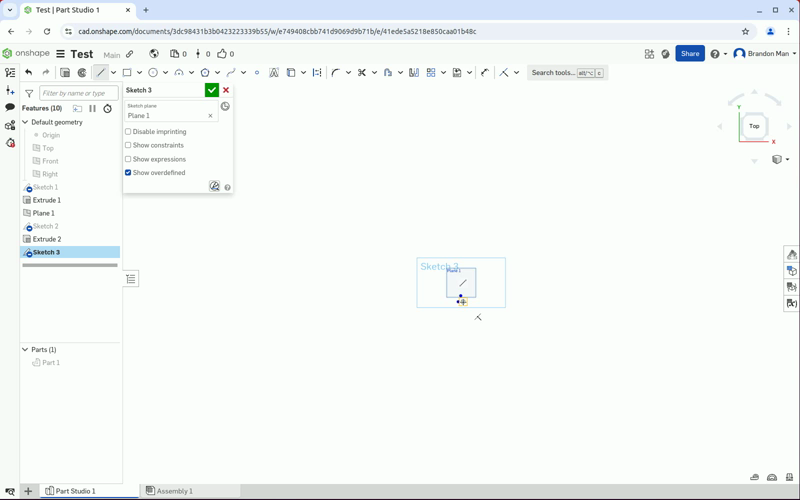
mouse_move(493, 301)
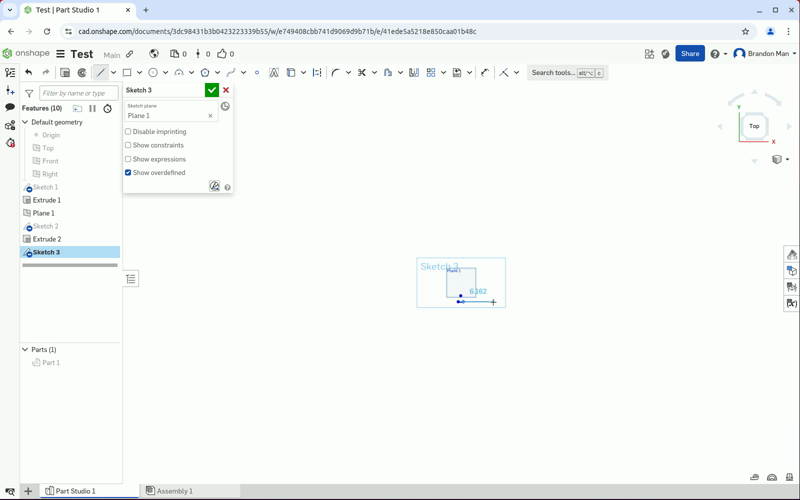
mouse_move(463, 284)
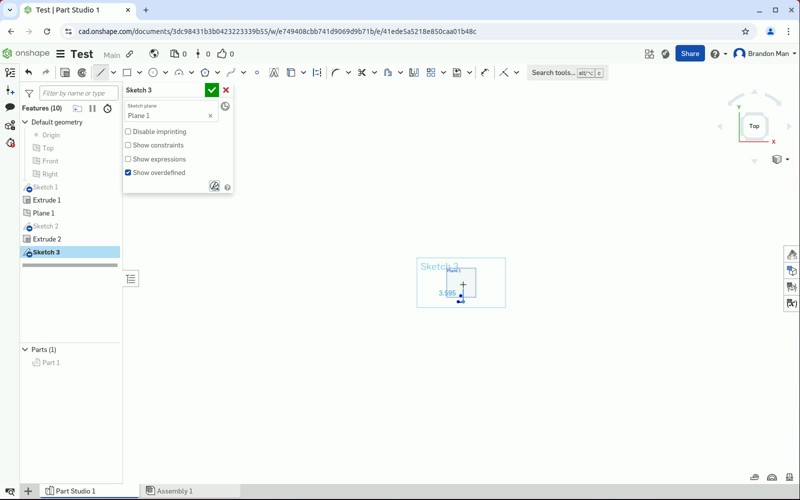
scroll(6)
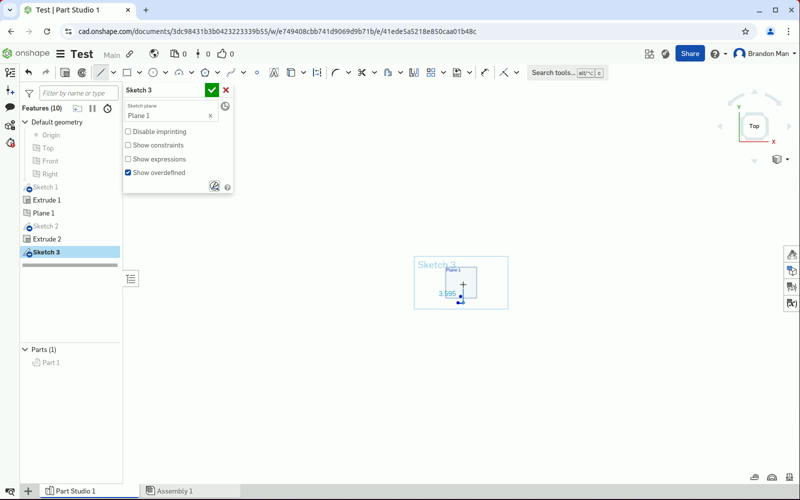
scroll(6)
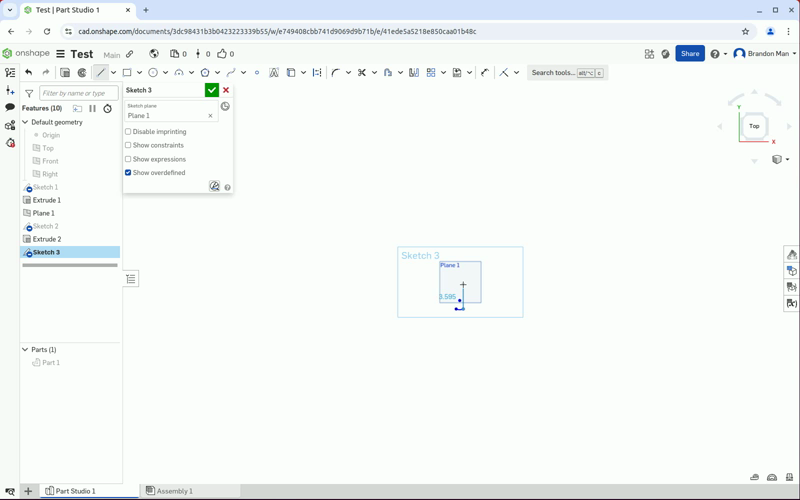
scroll(6)
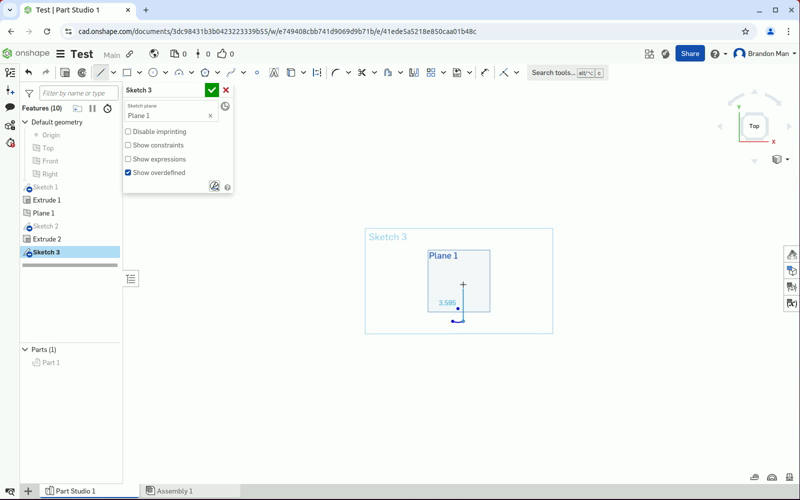
scroll(6)
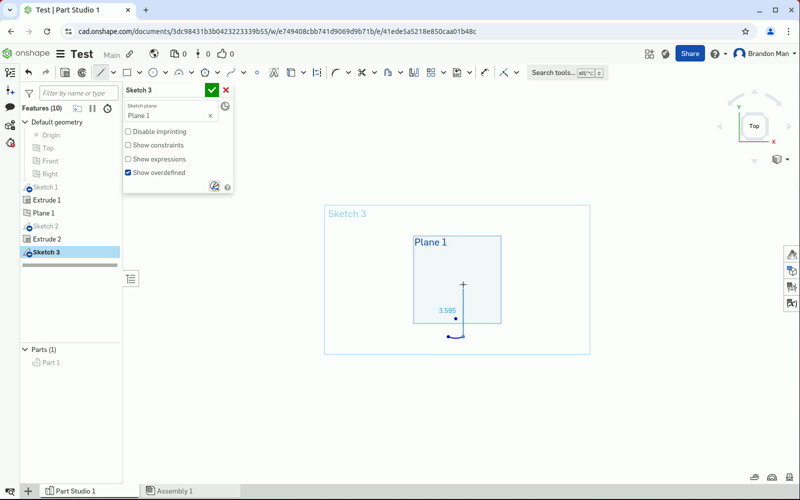
scroll(6)
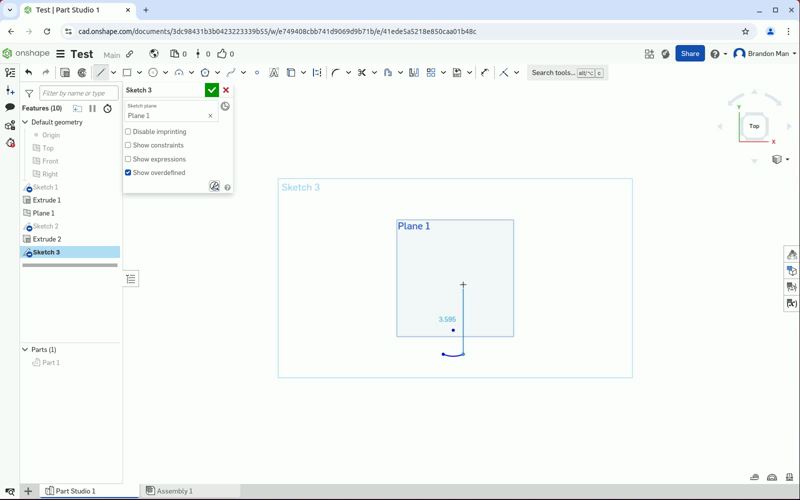
scroll(6)
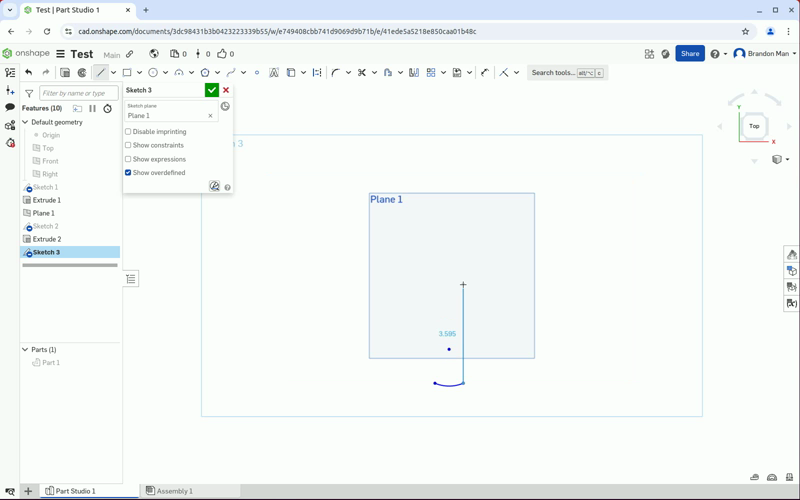
scroll(6)
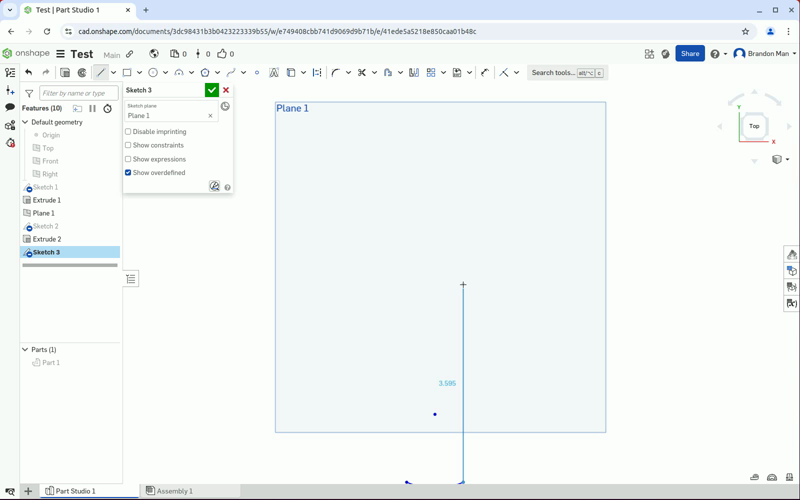
click(463, 284)
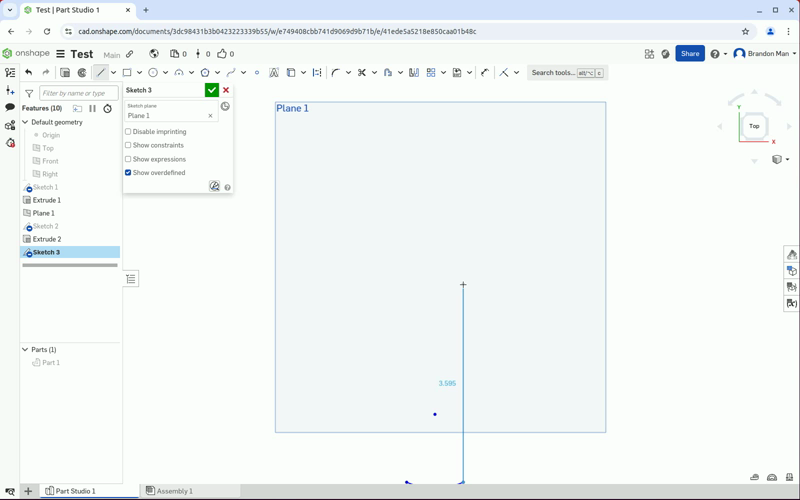
scroll(-6)
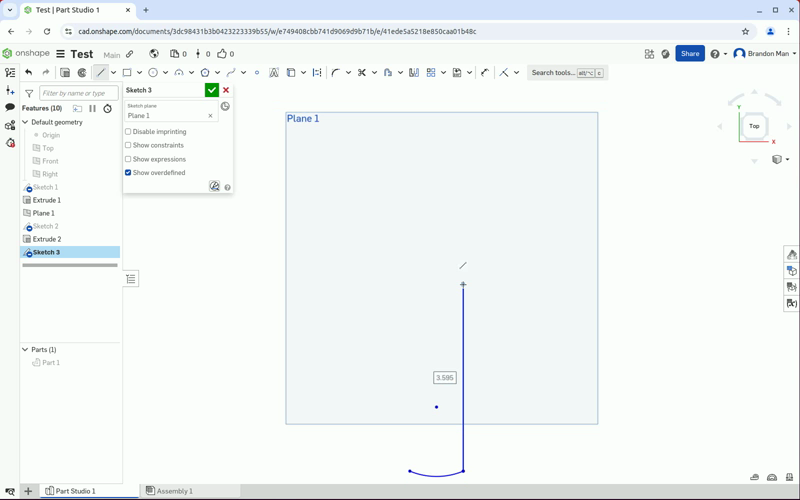
scroll(-6)
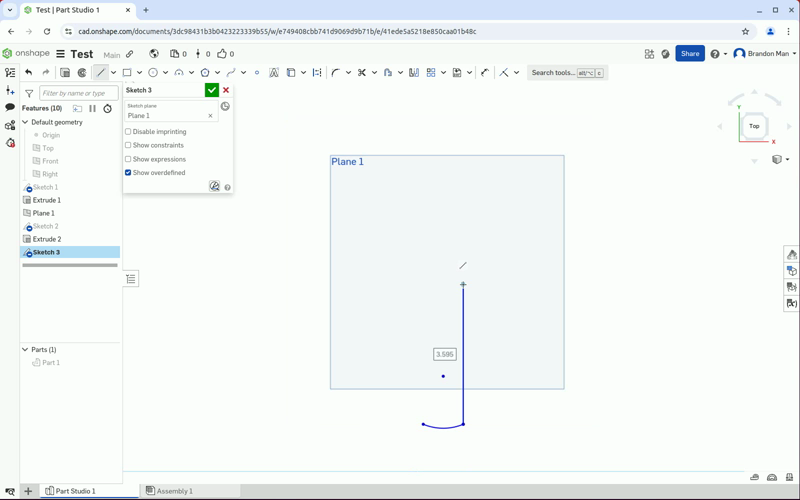
scroll(-6)
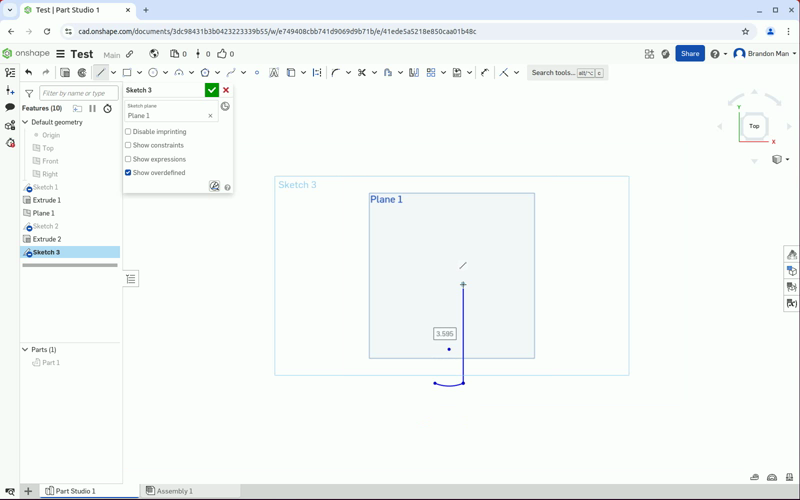
scroll(-6)
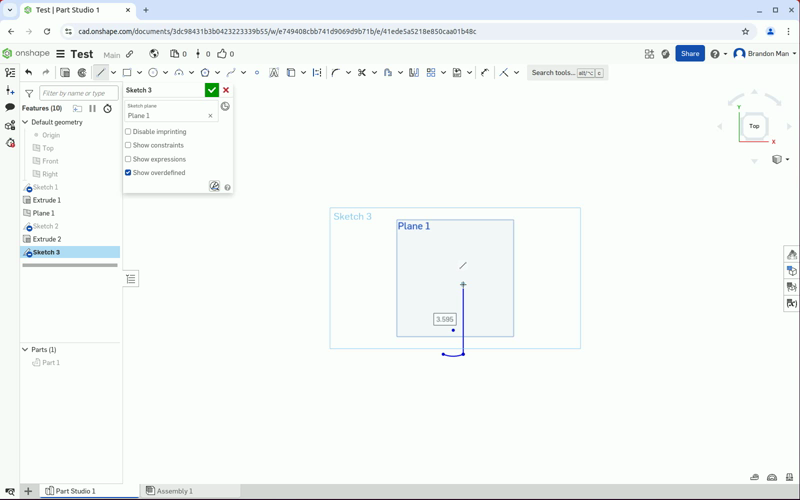
scroll(-6)
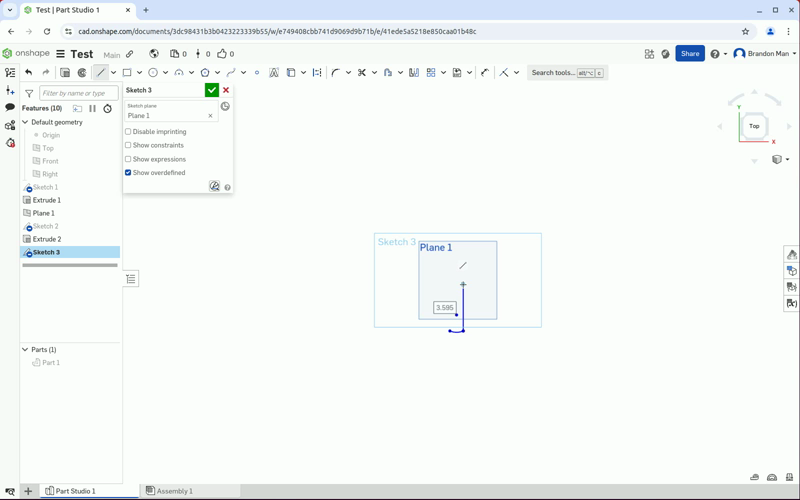
scroll(-6)
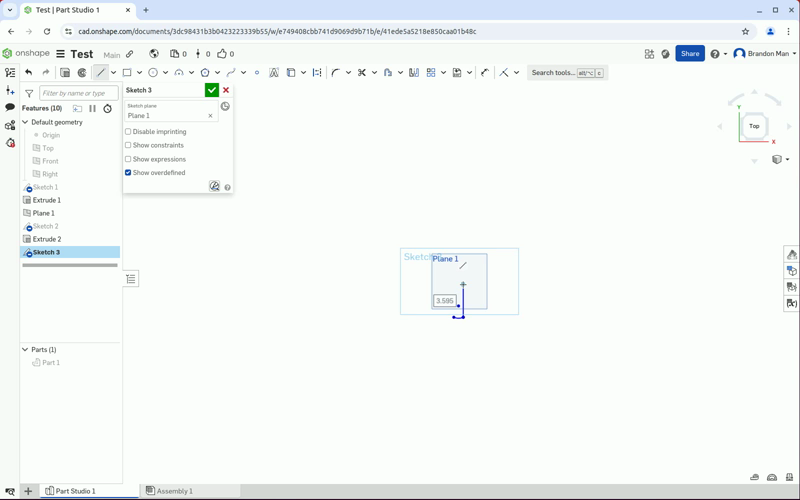
scroll(-6)
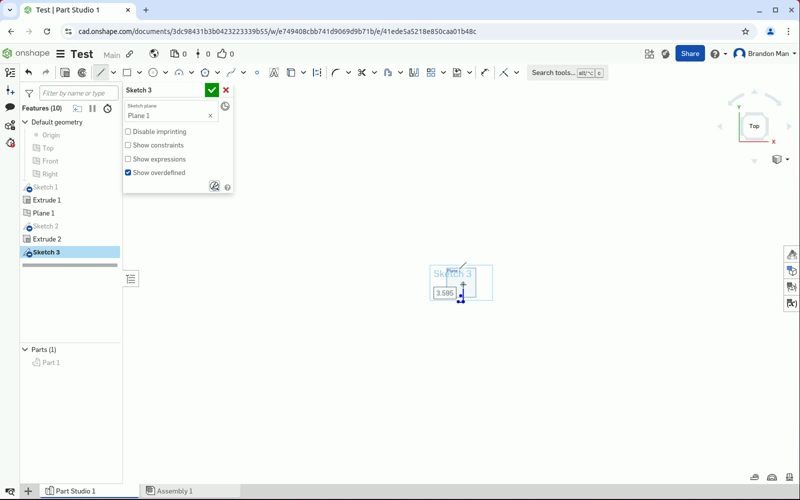
key_up(shift)
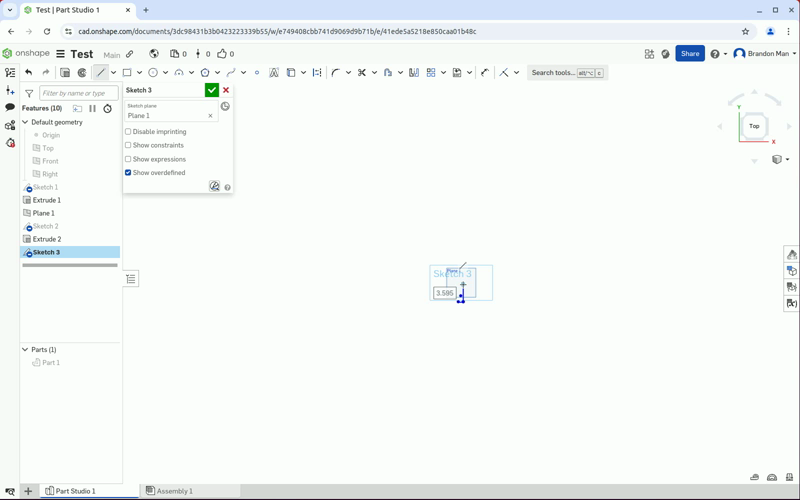
key_down(shift)
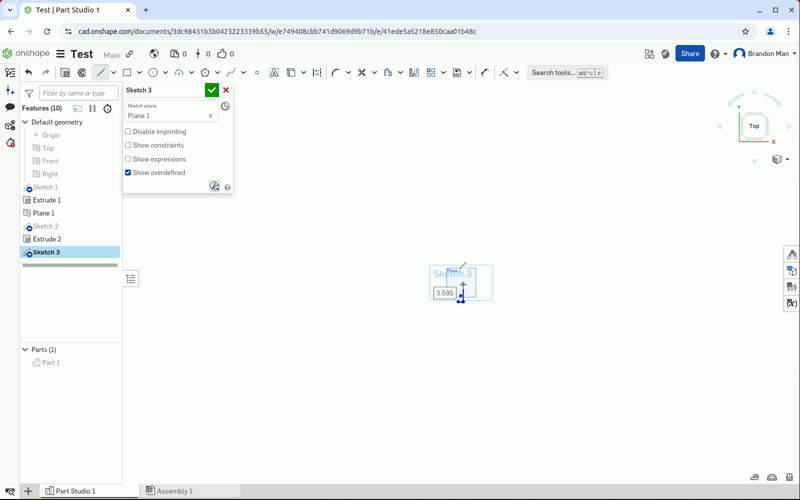
mouse_move(493, 284)
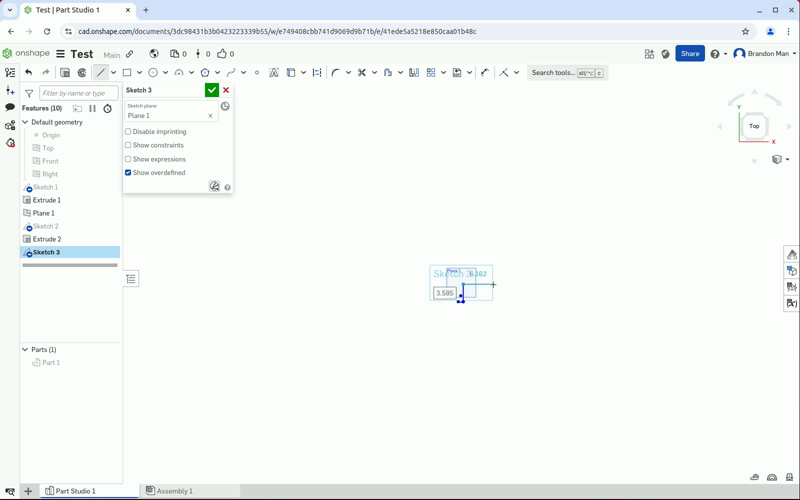
mouse_move(458, 284)
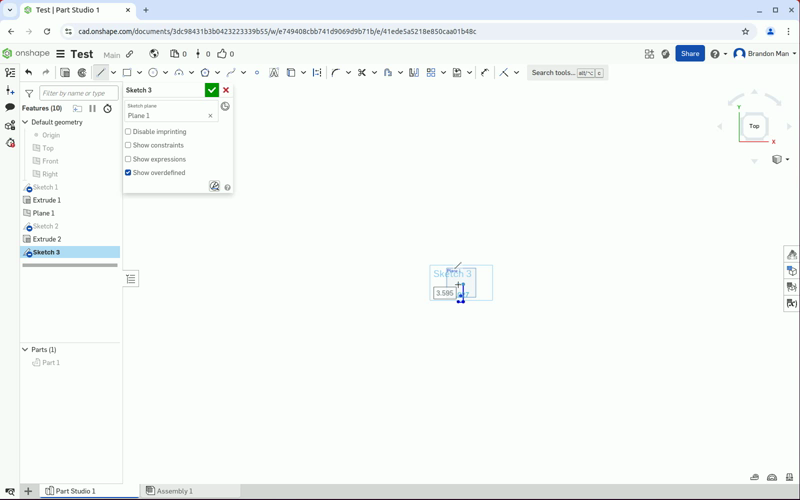
scroll(6)
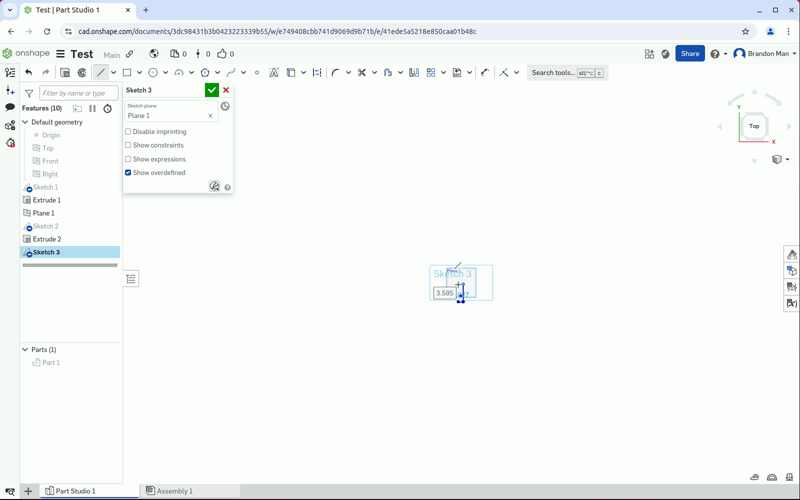
scroll(6)
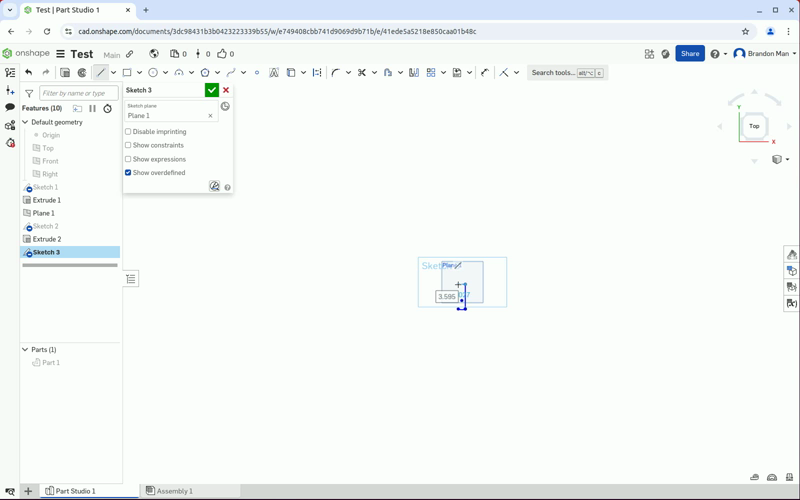
scroll(6)
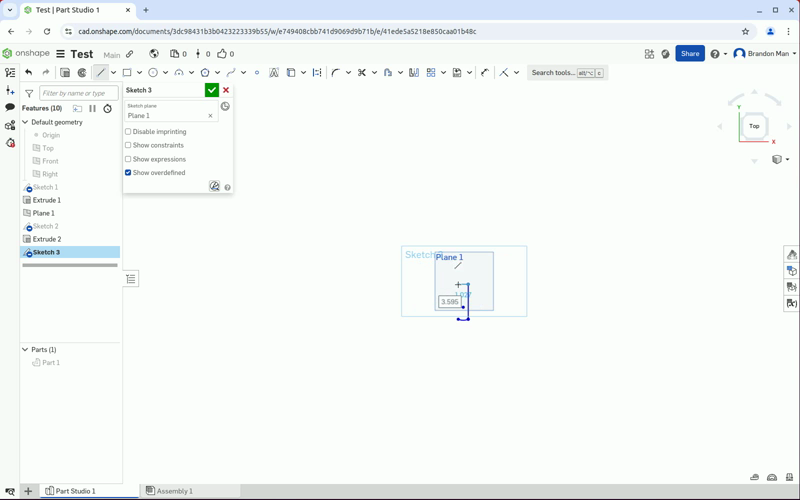
scroll(6)
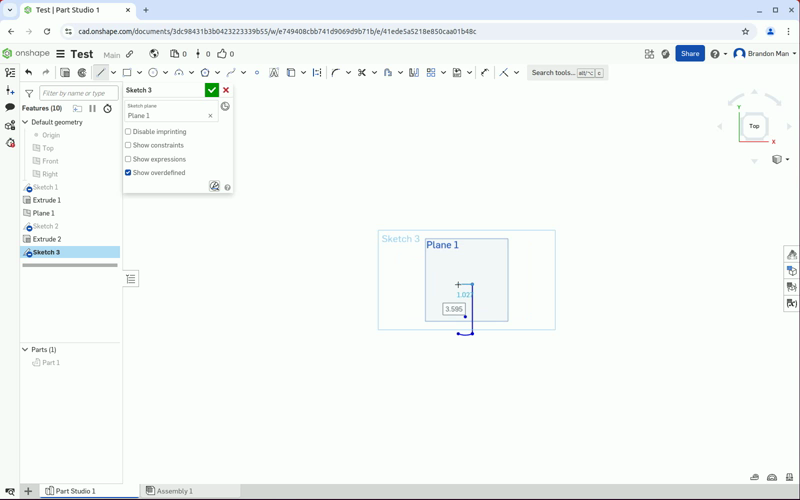
scroll(6)
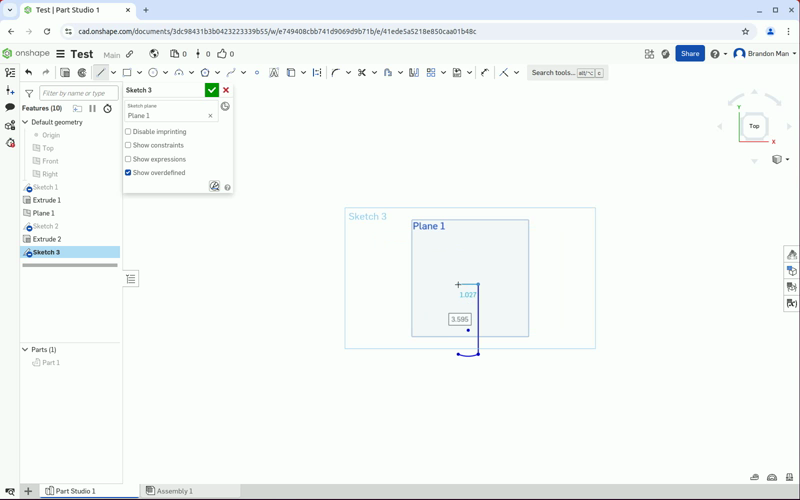
scroll(6)
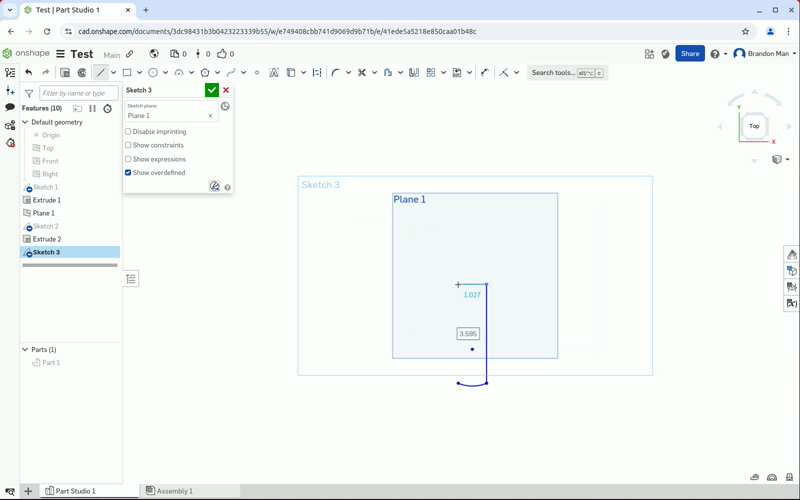
scroll(6)
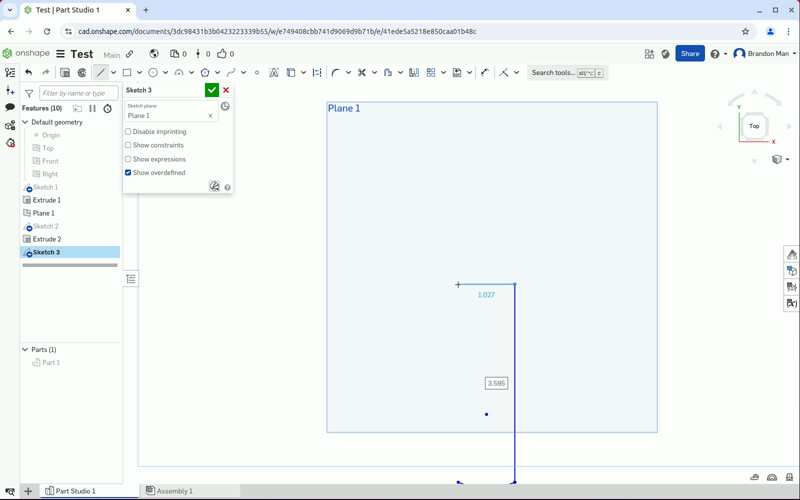
click(458, 284)
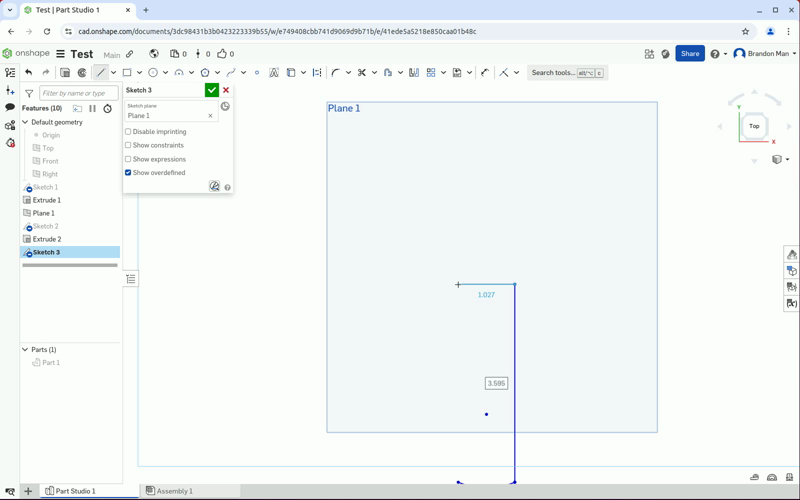
scroll(-6)
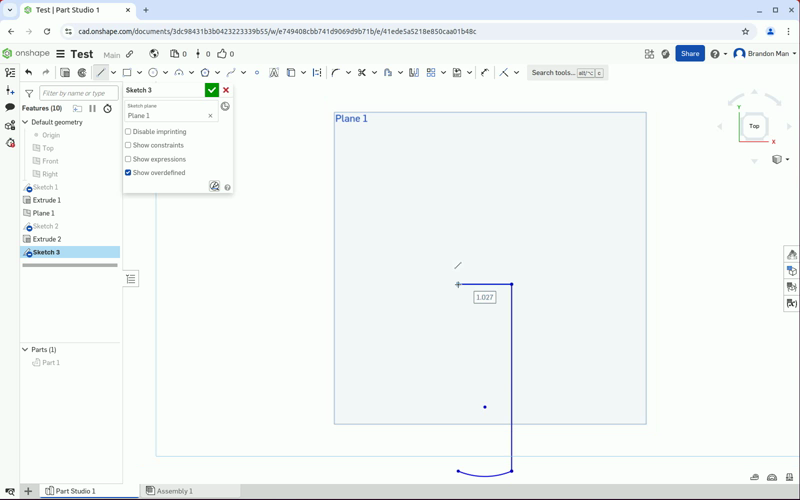
scroll(-6)
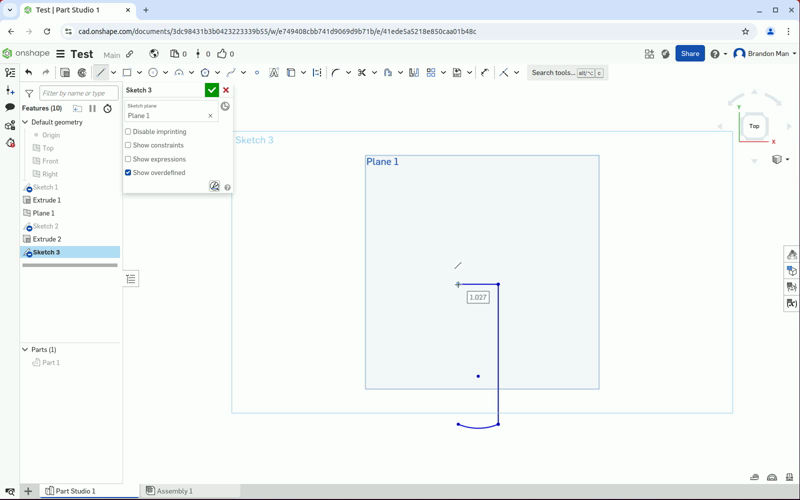
scroll(-6)
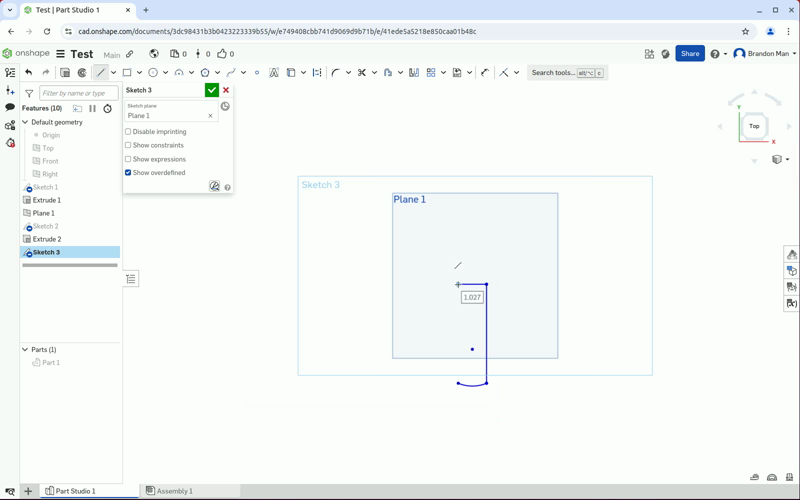
scroll(-6)
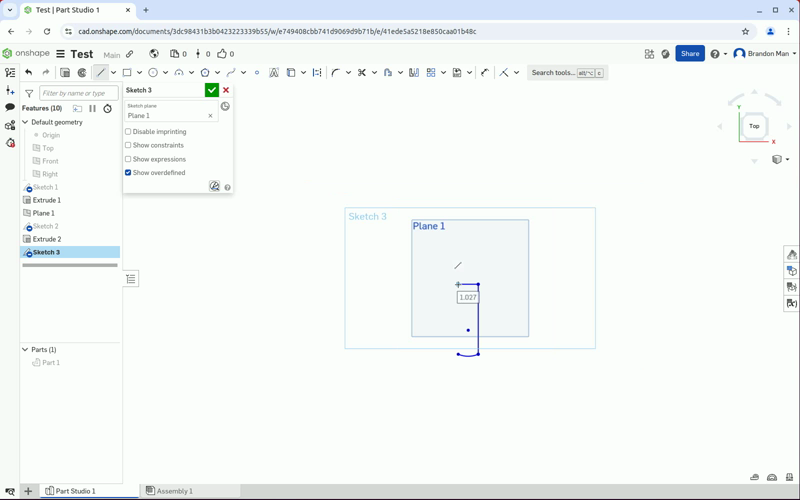
scroll(-6)
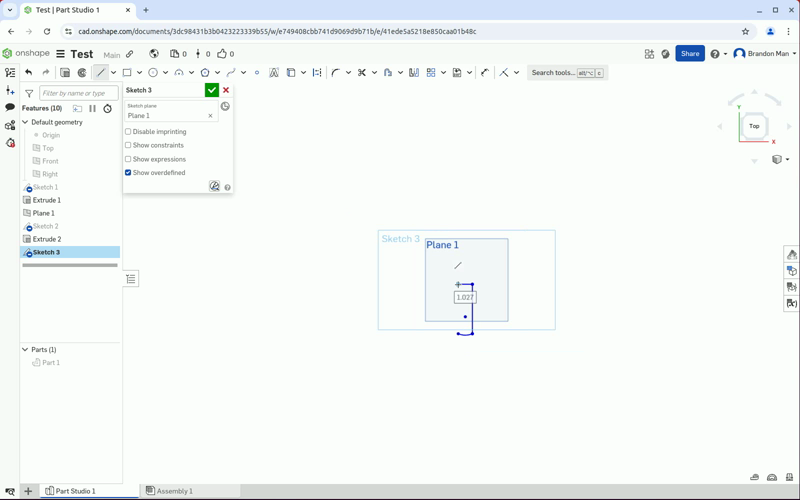
scroll(-6)
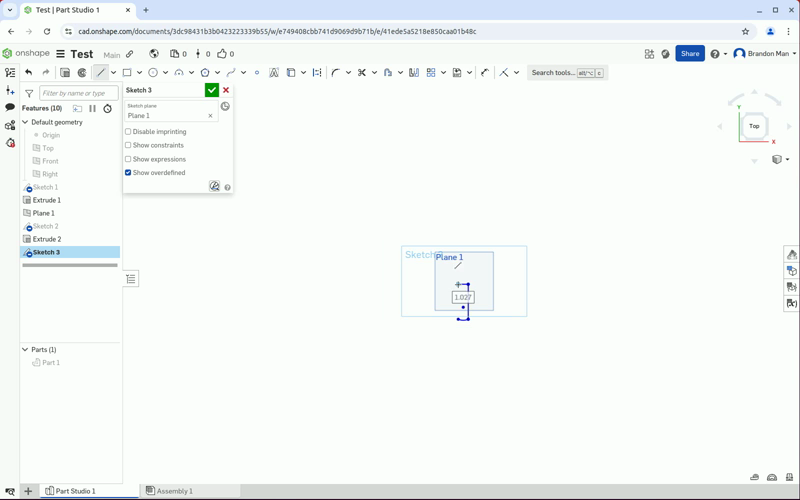
scroll(-6)
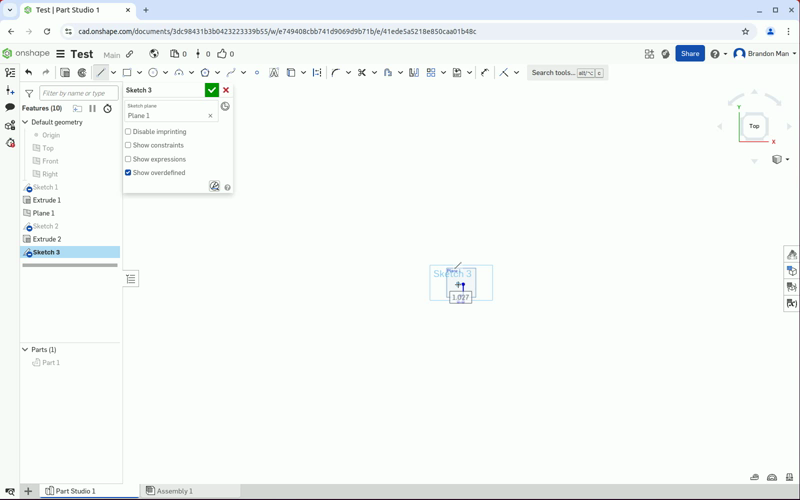
key_up(shift)
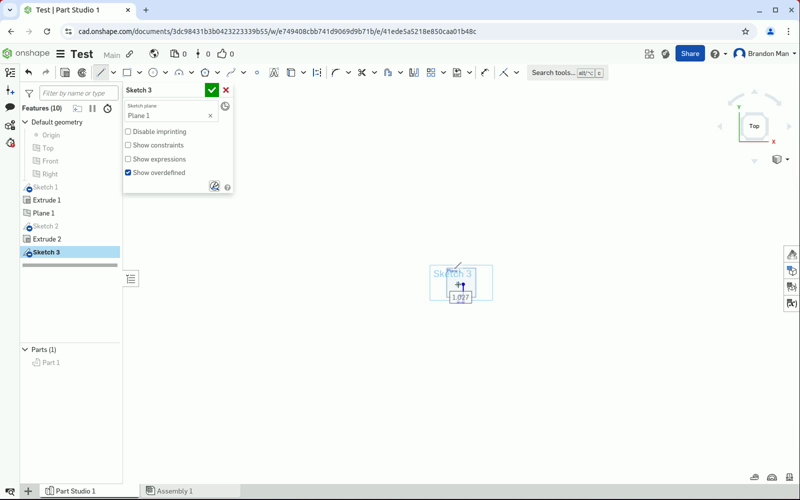
mouse_move(488, 284)
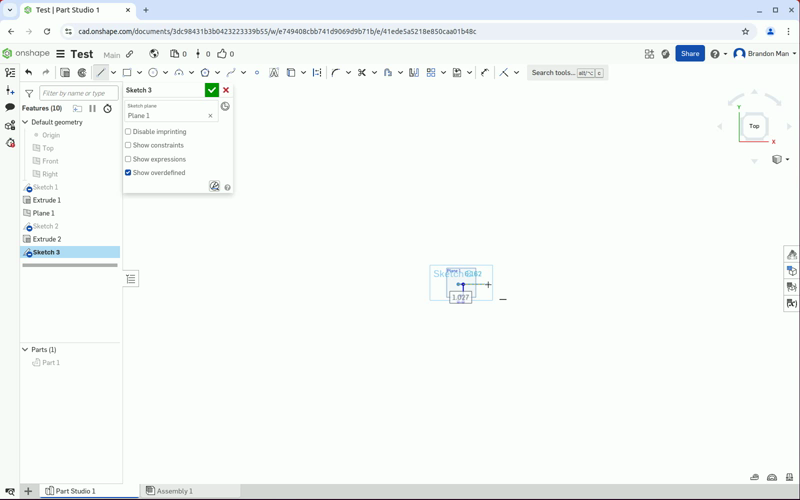
key_down(shift)
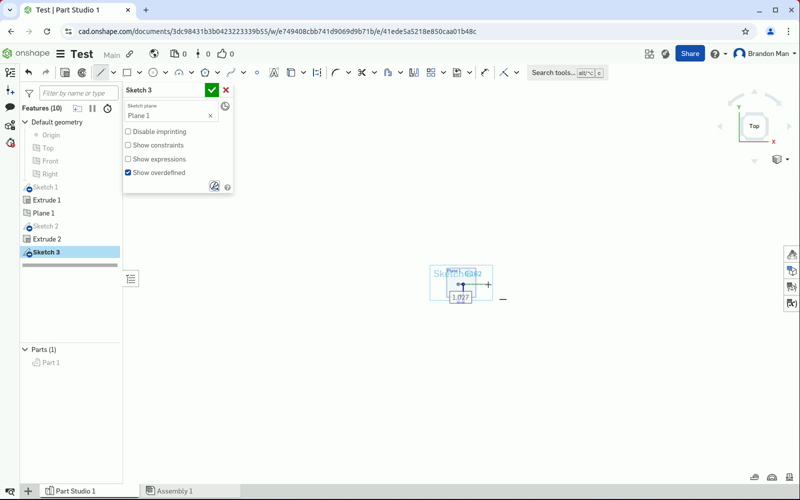
mouse_move(458, 301)
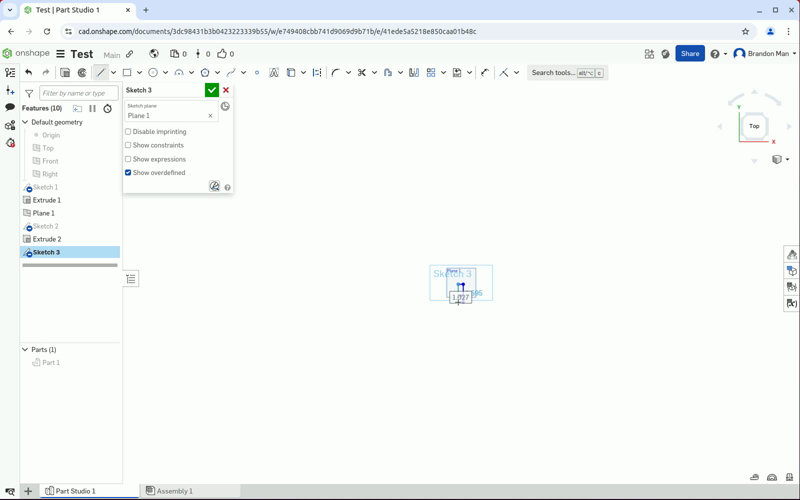
scroll(6)
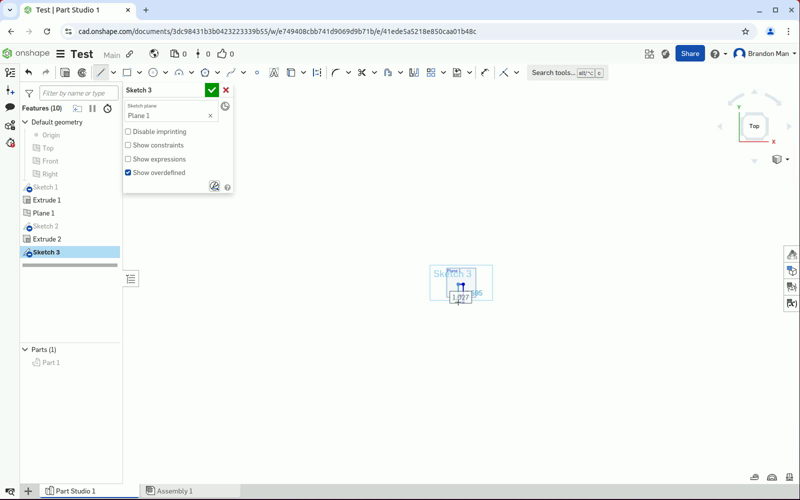
scroll(6)
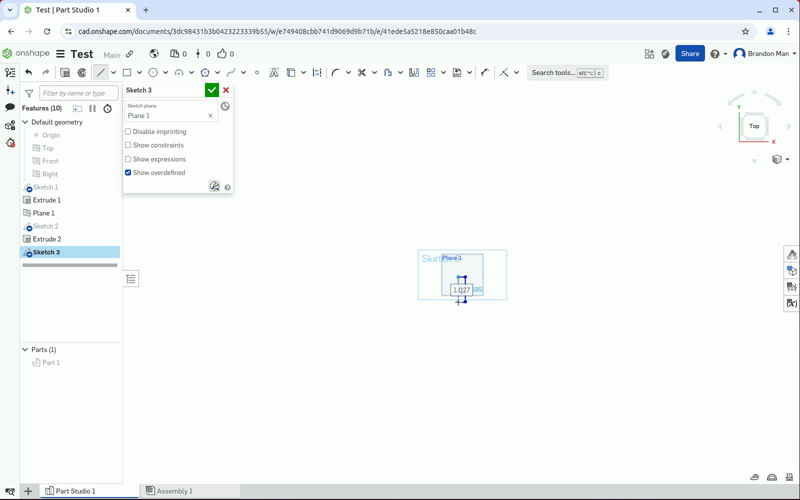
scroll(6)
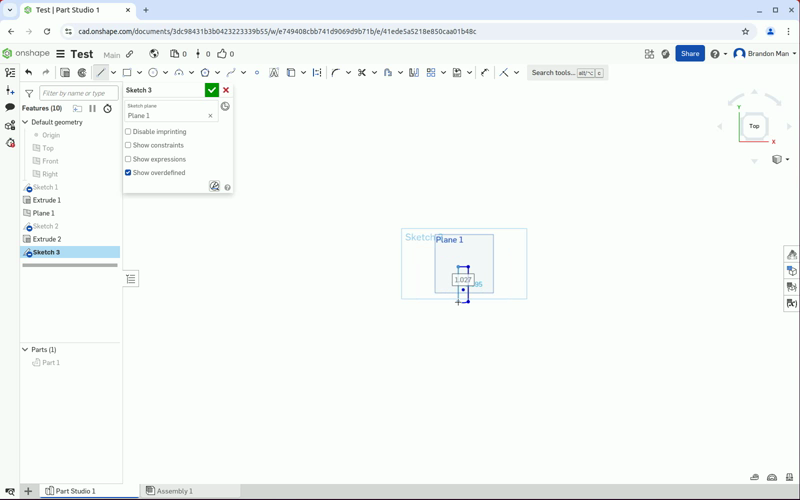
scroll(6)
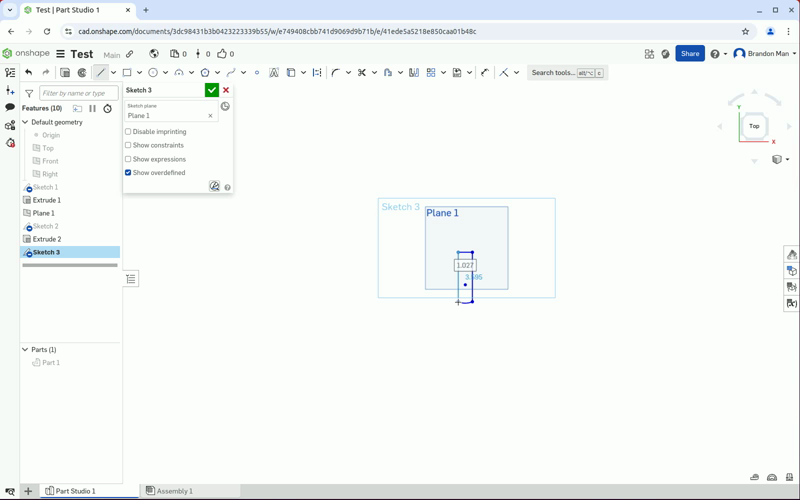
scroll(6)
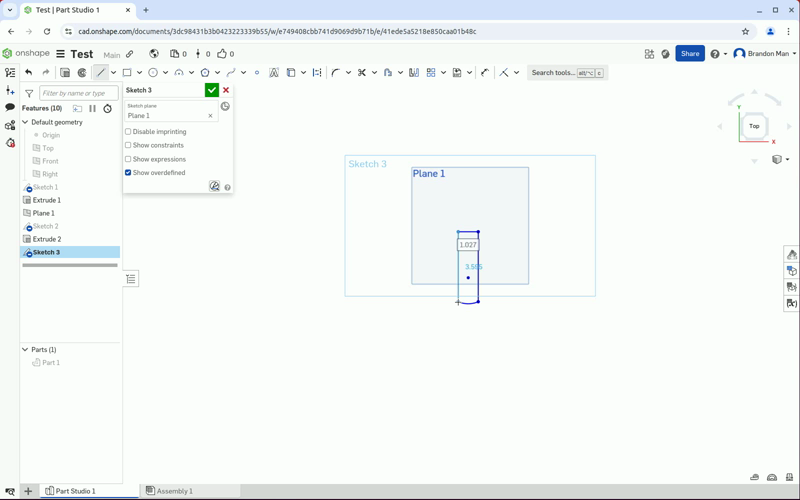
scroll(6)
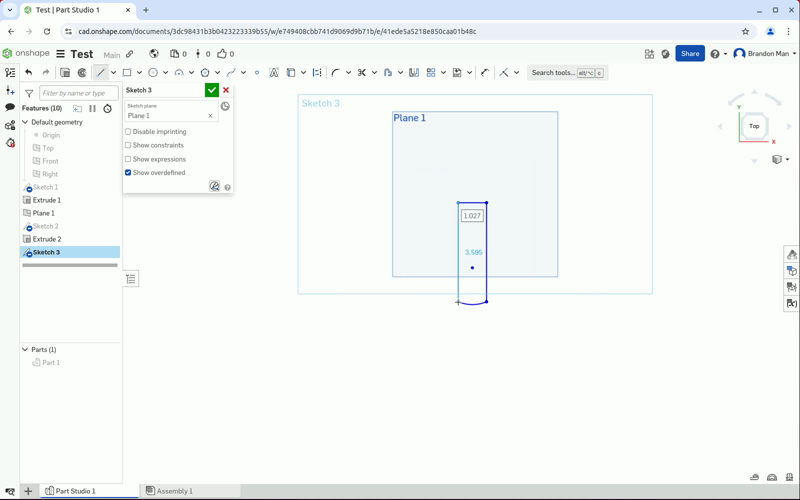
scroll(6)
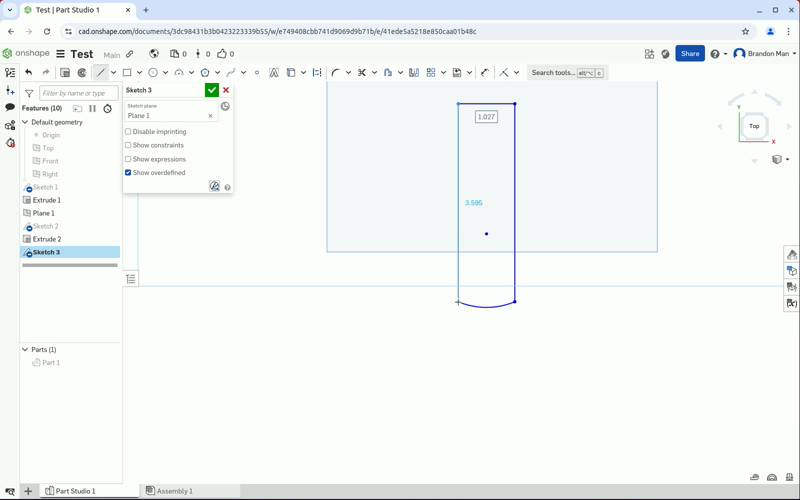
key_up(shift)
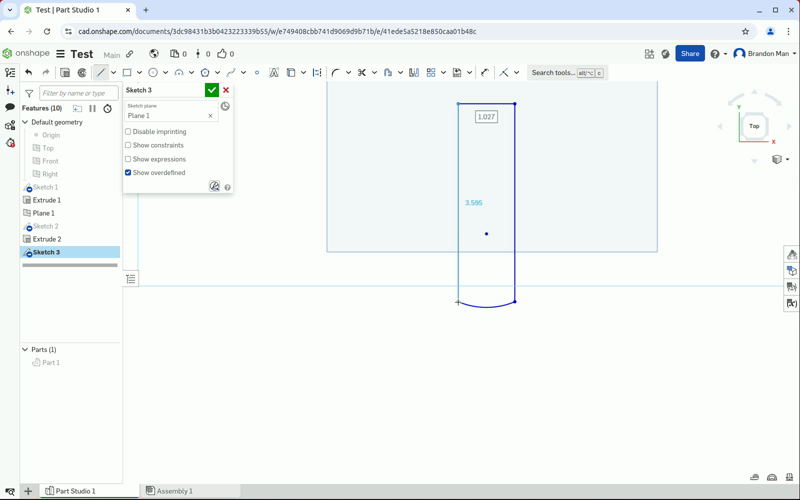
click(458, 301)
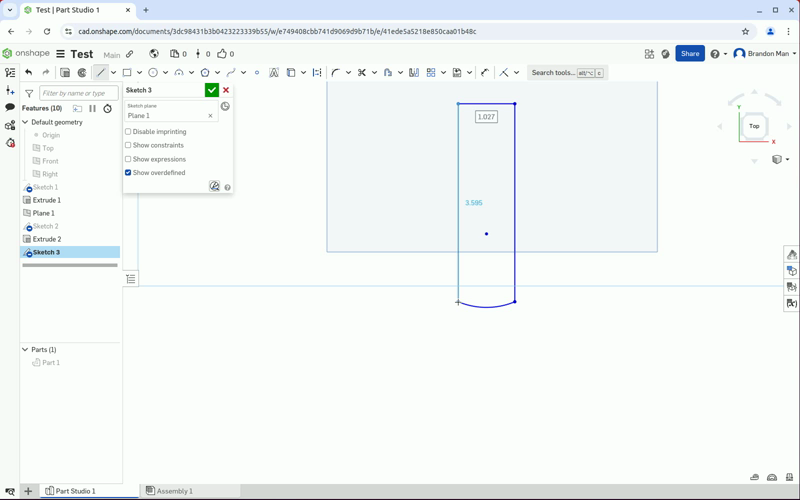
scroll(-6)
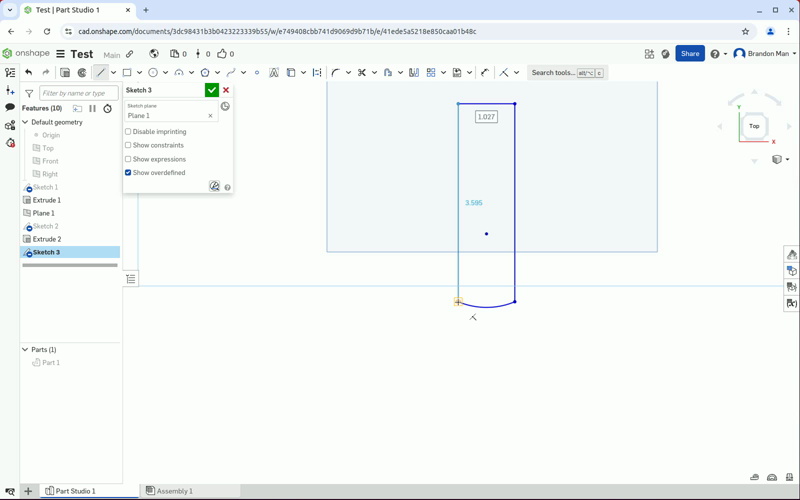
scroll(-6)
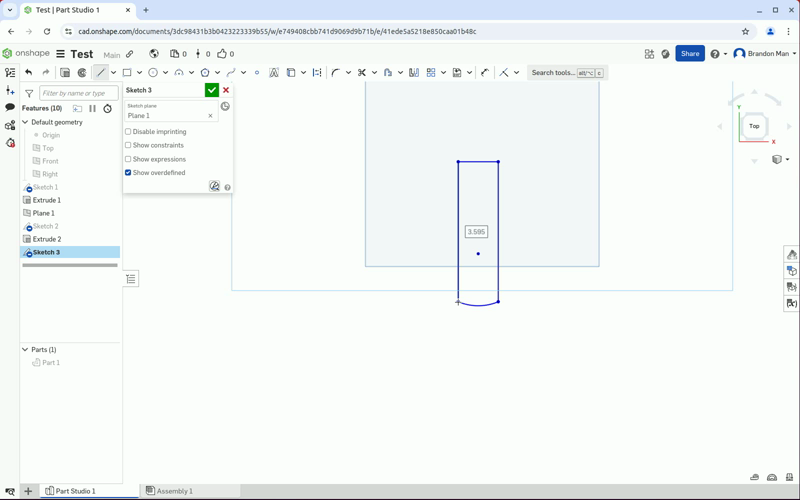
scroll(-6)
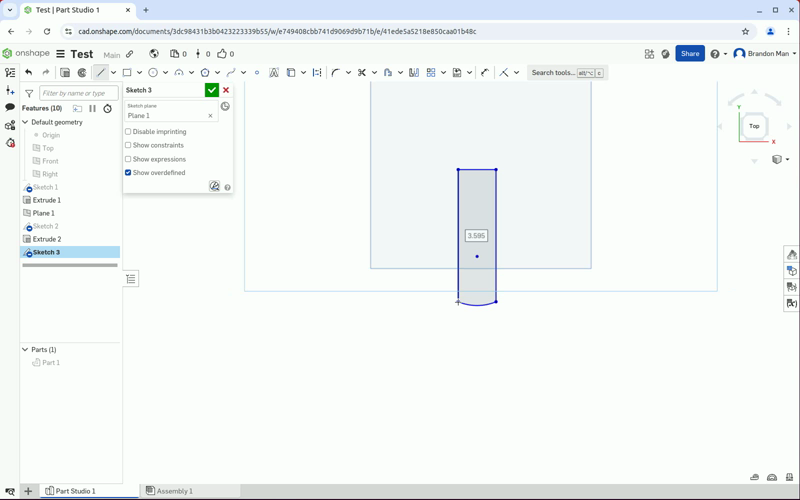
scroll(-6)
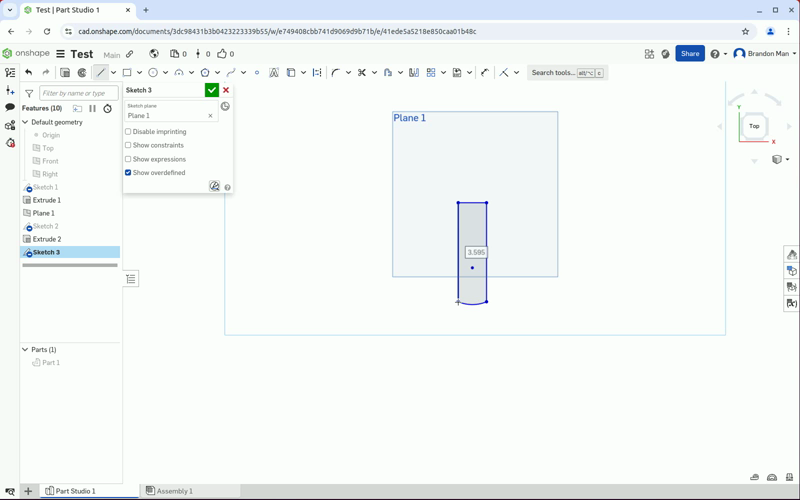
scroll(-6)
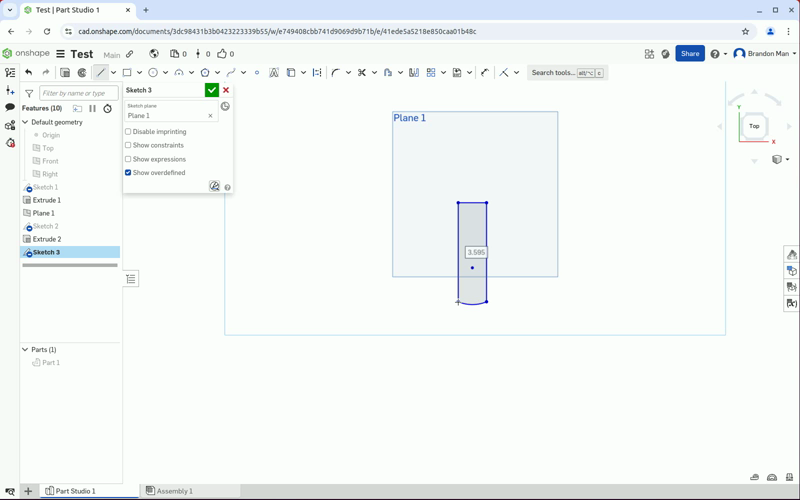
scroll(-6)
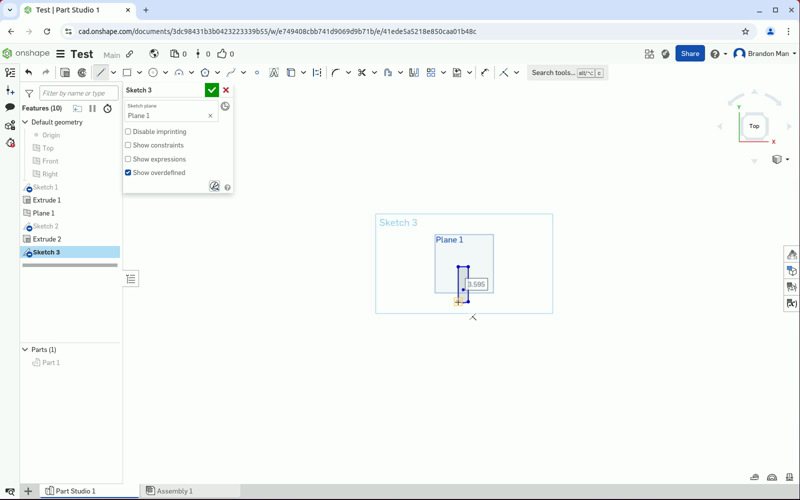
scroll(-6)
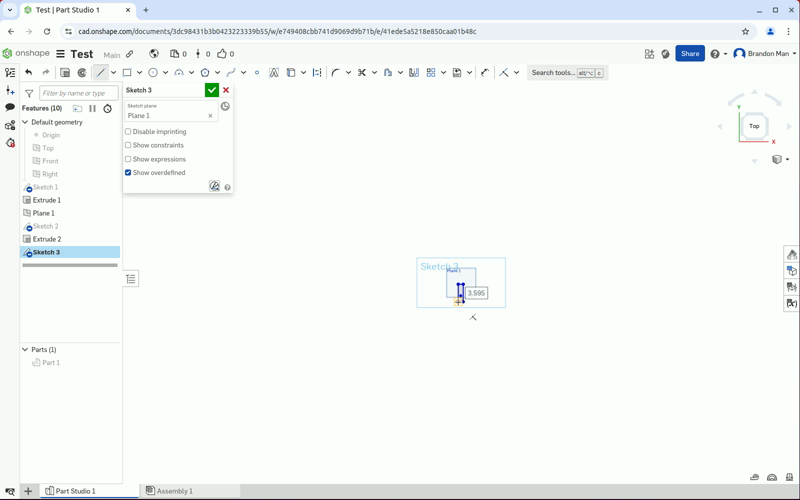
key(esc)
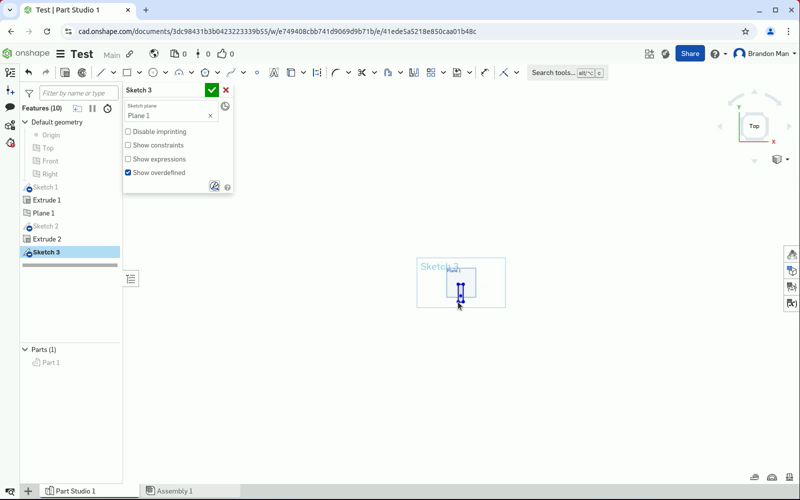
mouse_move(461, 285)
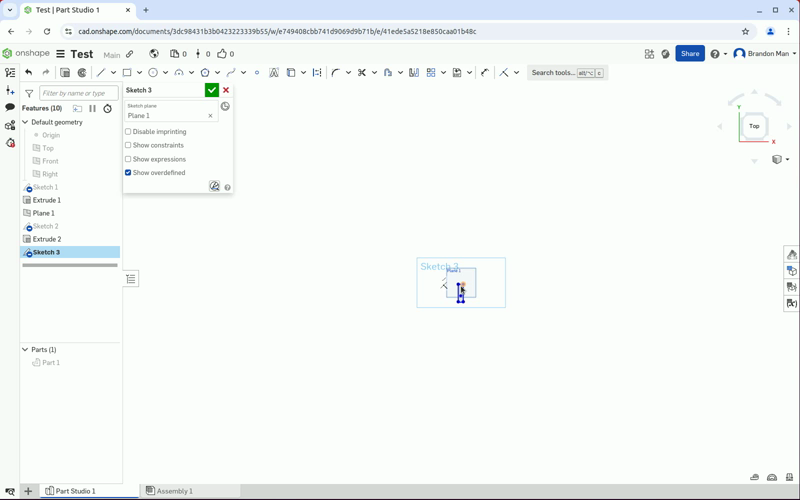
scroll(6)
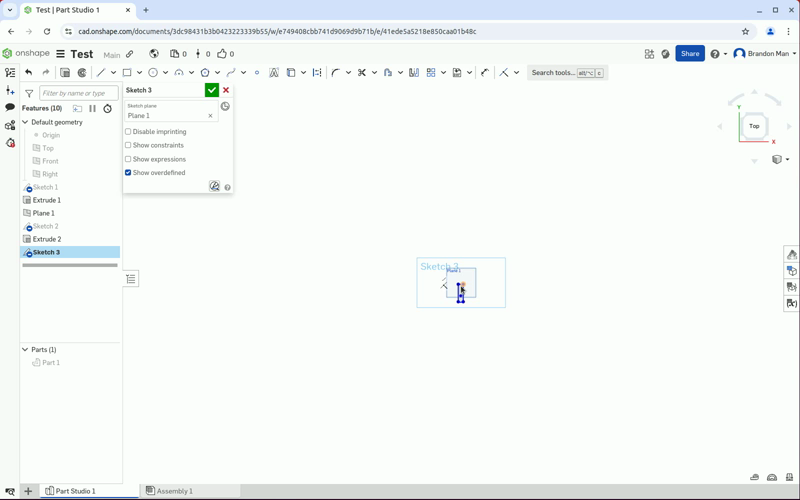
scroll(6)
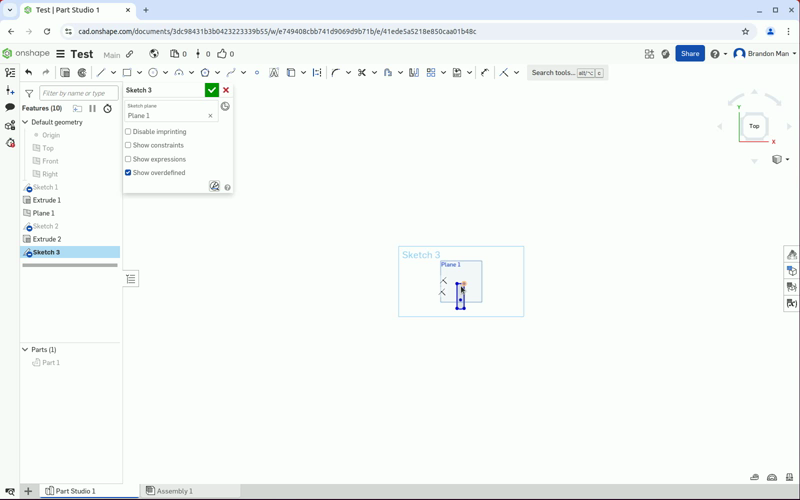
scroll(6)
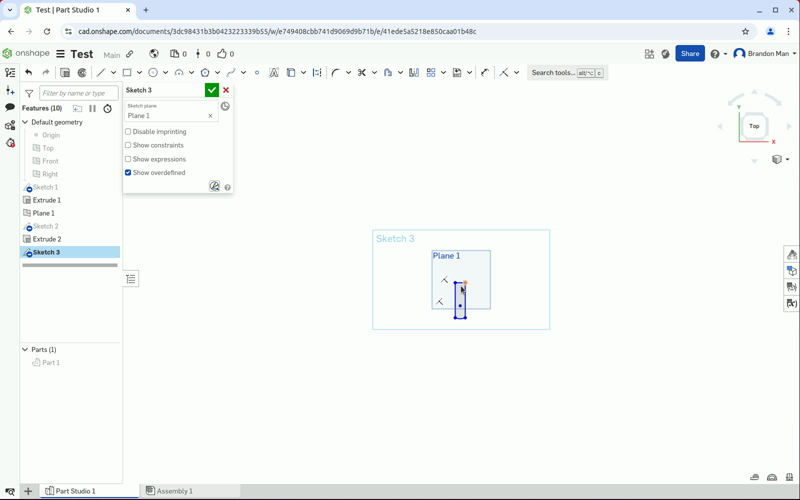
scroll(6)
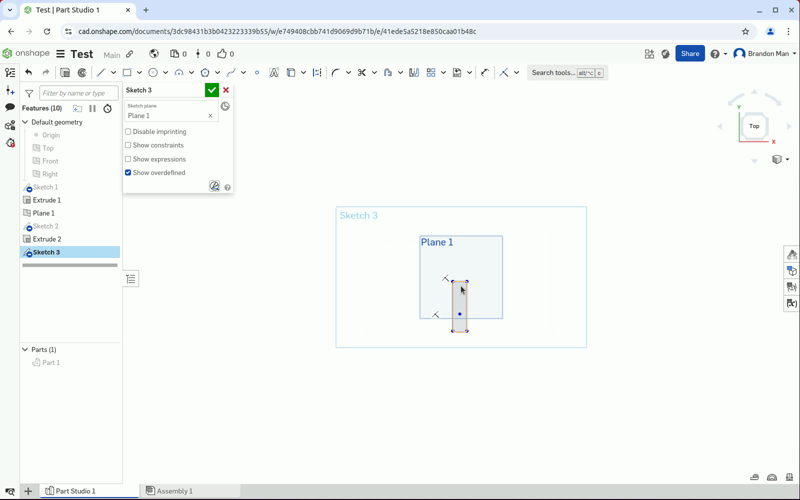
scroll(6)
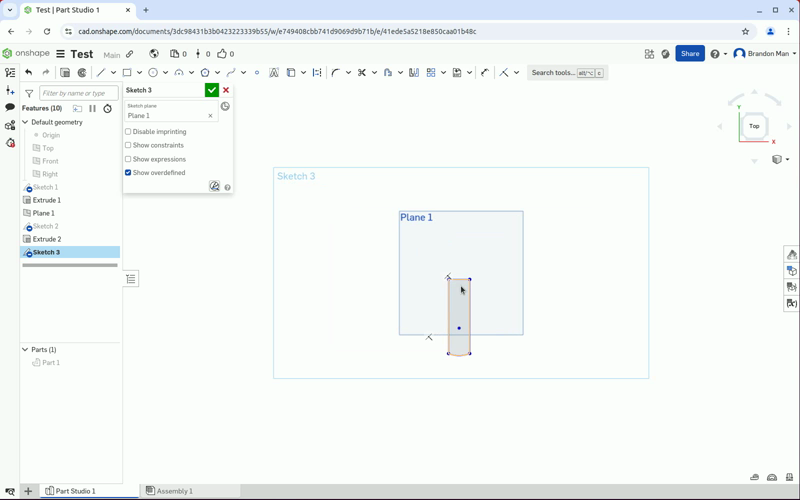
scroll(6)
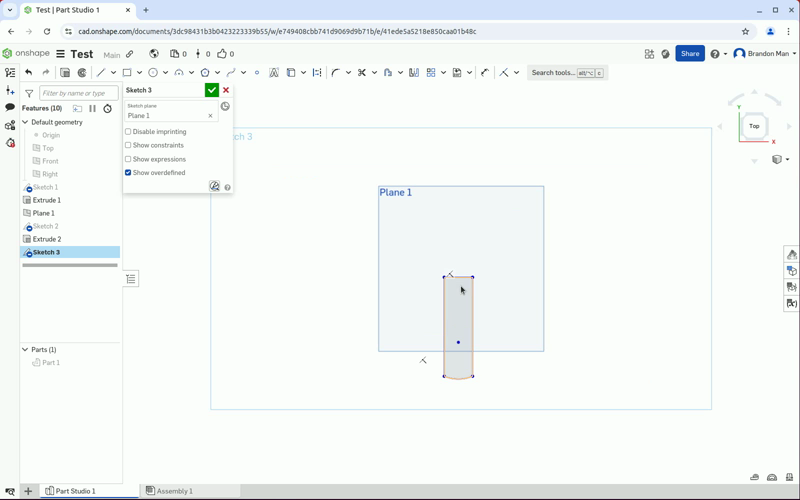
scroll(6)
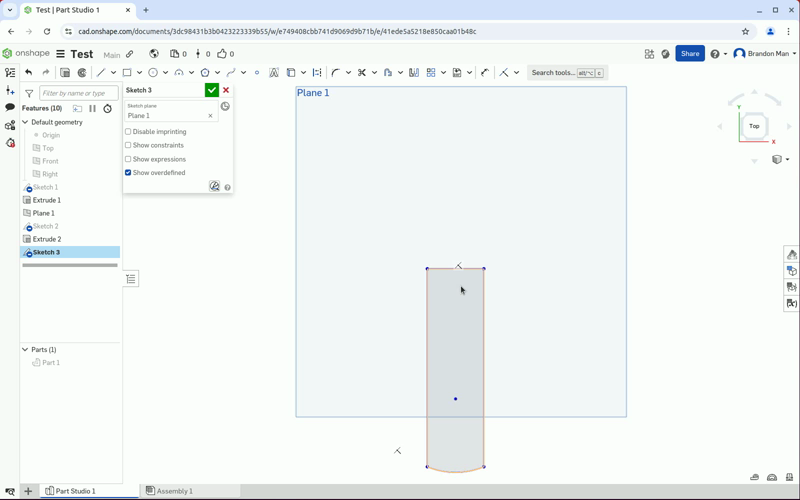
click(461, 285)
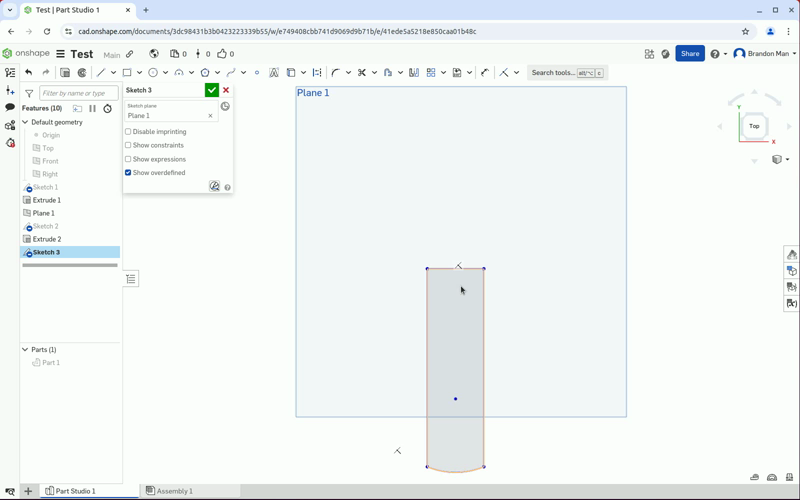
scroll(-6)
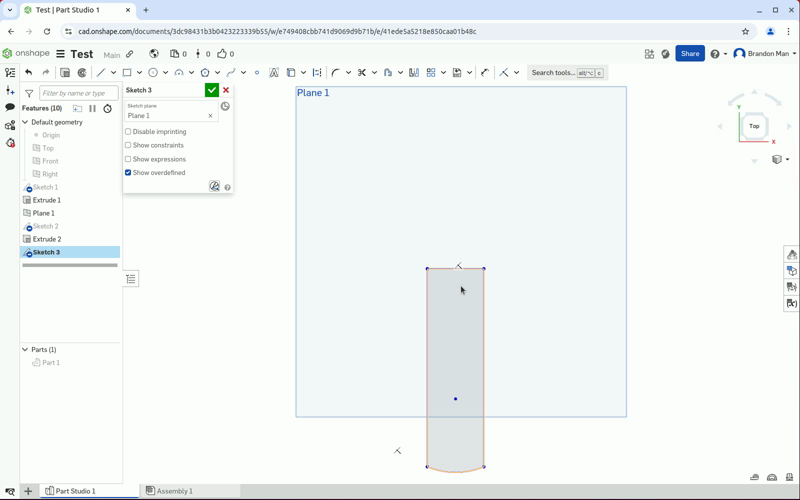
scroll(-6)
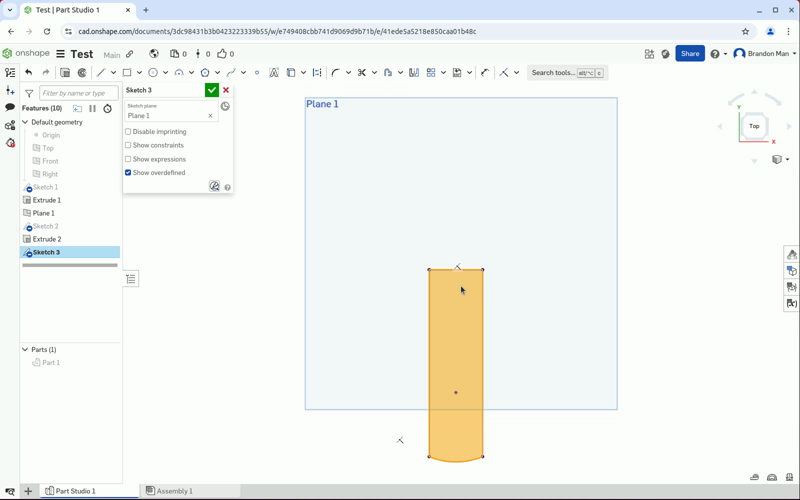
scroll(-6)
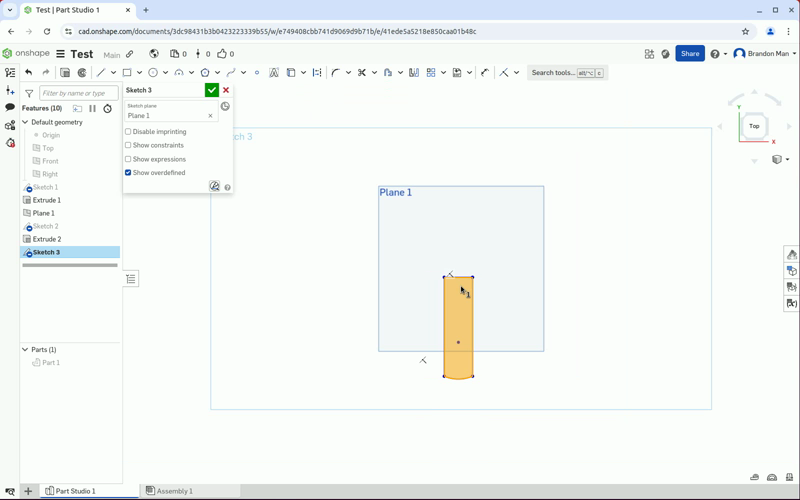
scroll(-6)
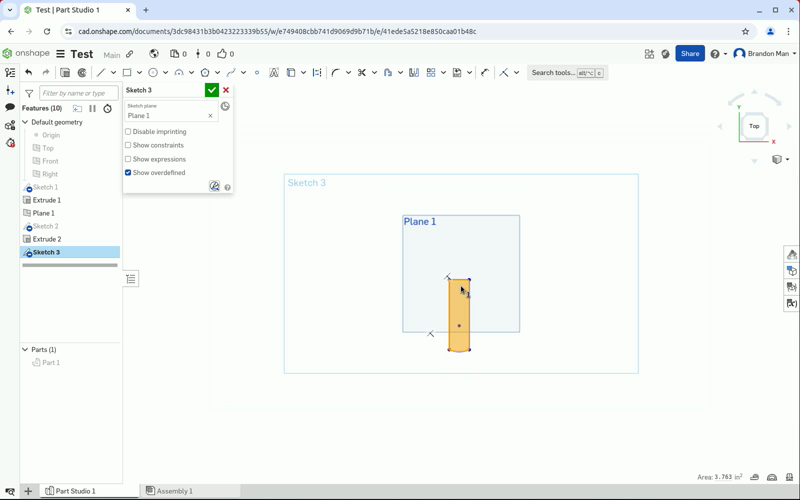
scroll(-6)
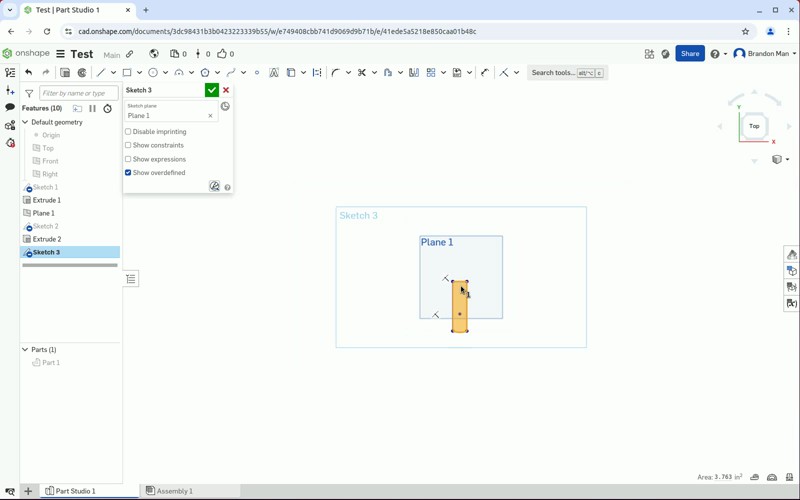
scroll(-6)
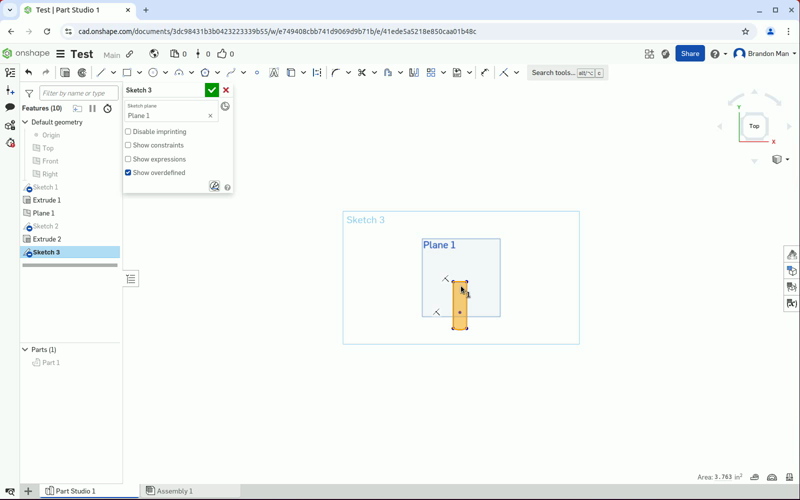
scroll(-6)
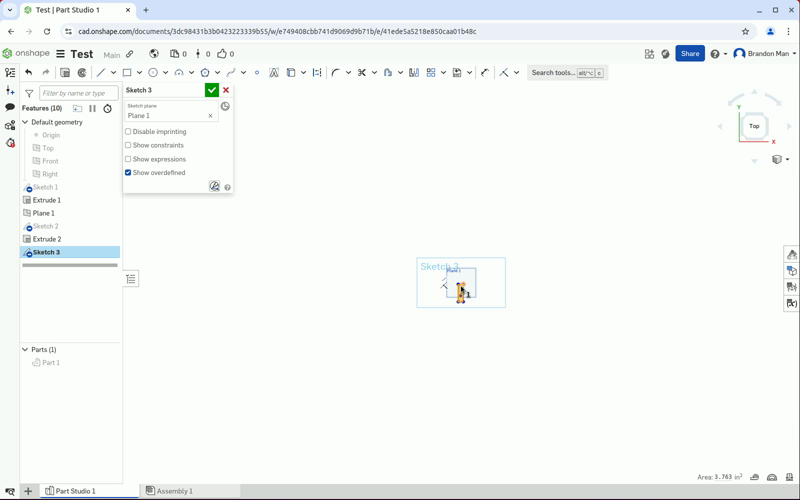
mouse_move(73, 352)
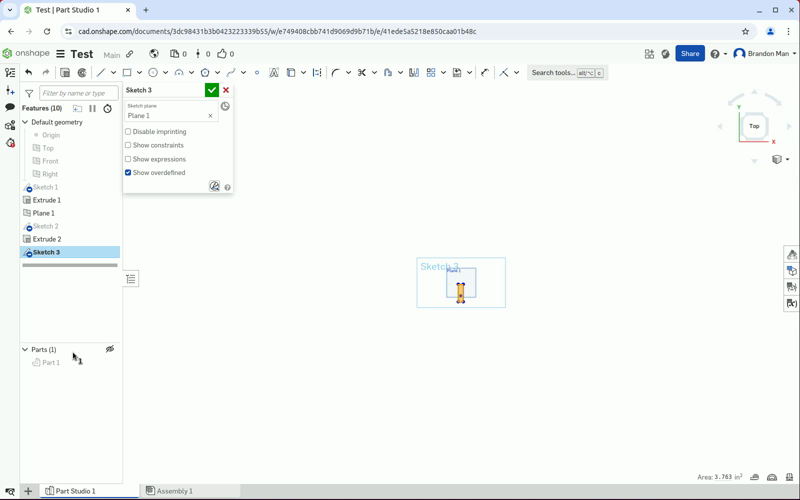
key(shift+y)
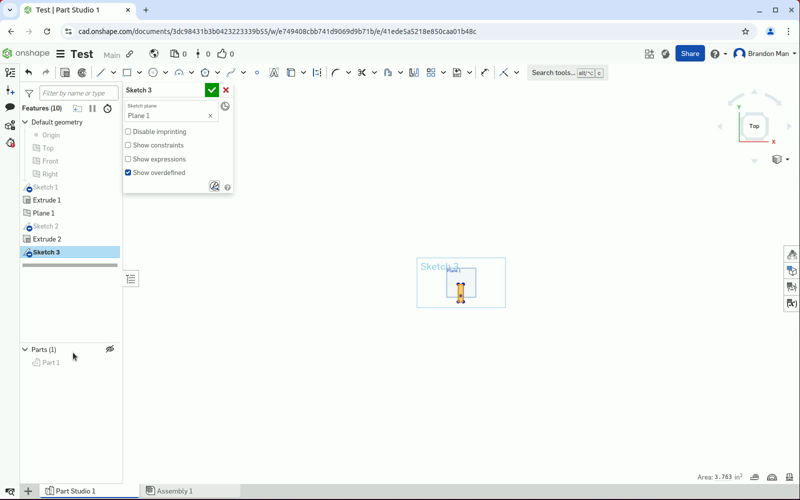
key(shift+e)
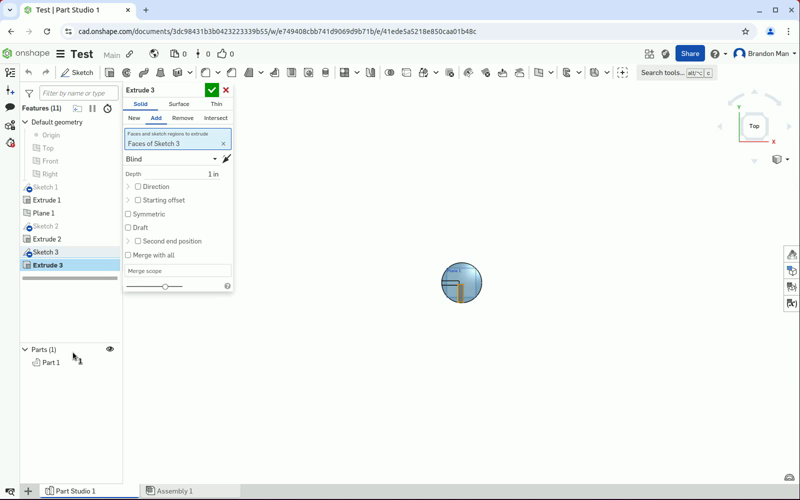
mouse_move(143, 106)
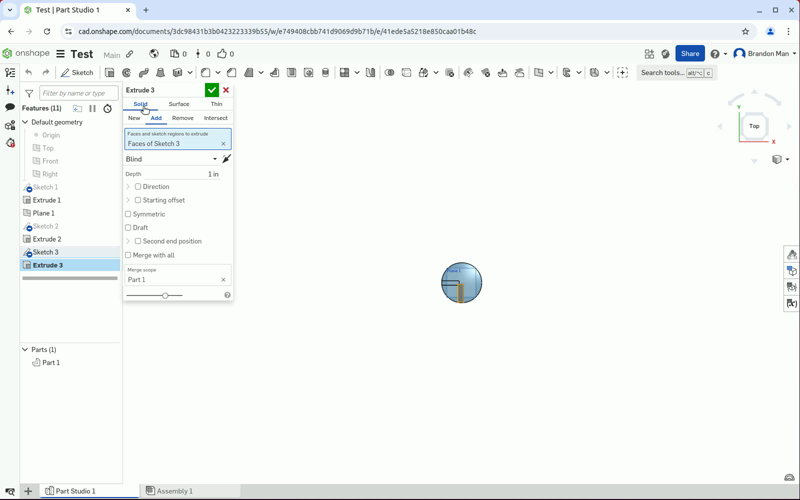
click(143, 106)
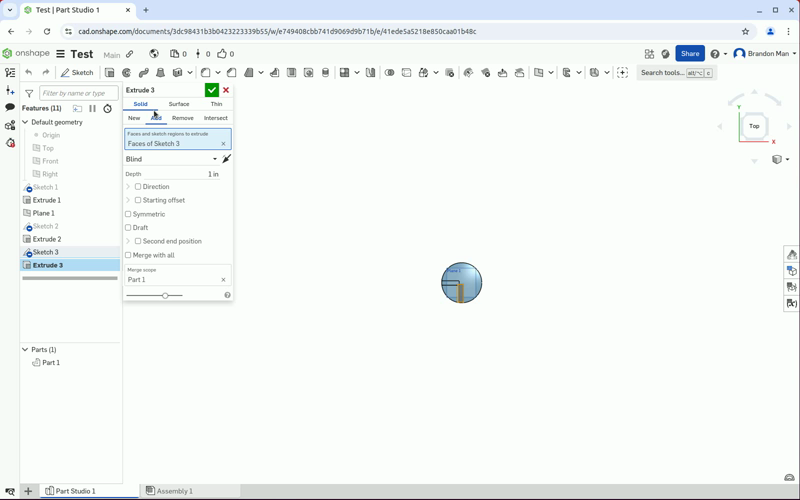
mouse_move(186, 120)
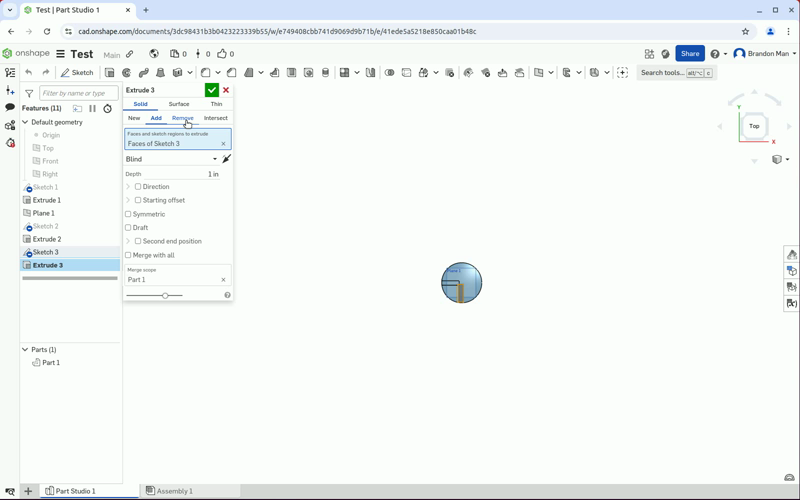
click(186, 120)
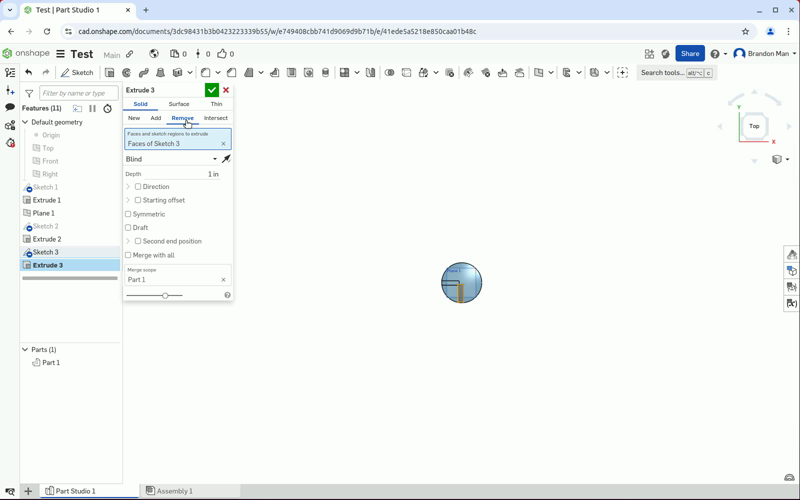
key(tab, 4)
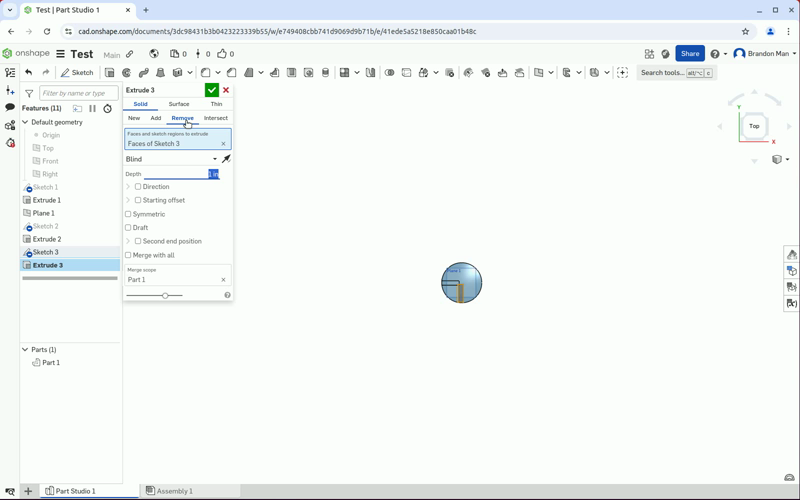
text(6.981)
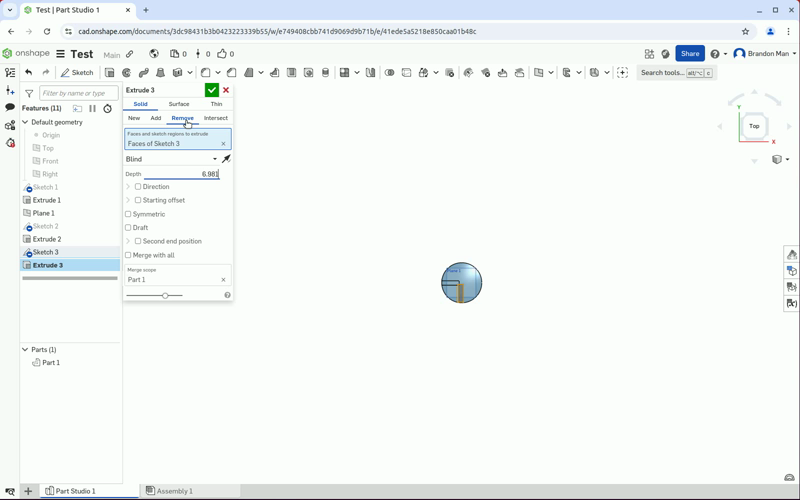
key(tab, 6)
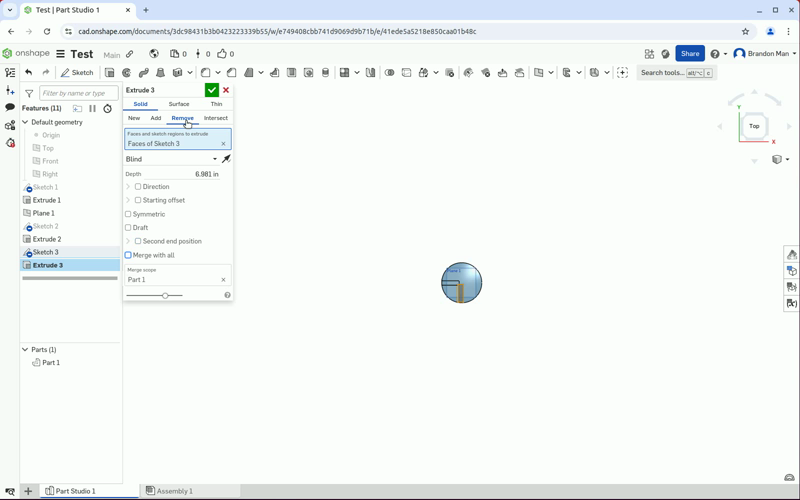
key(space)
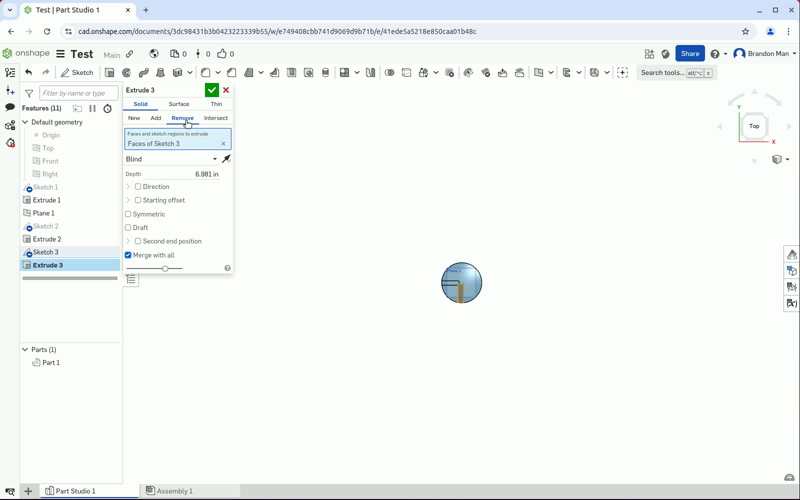
key(enter)
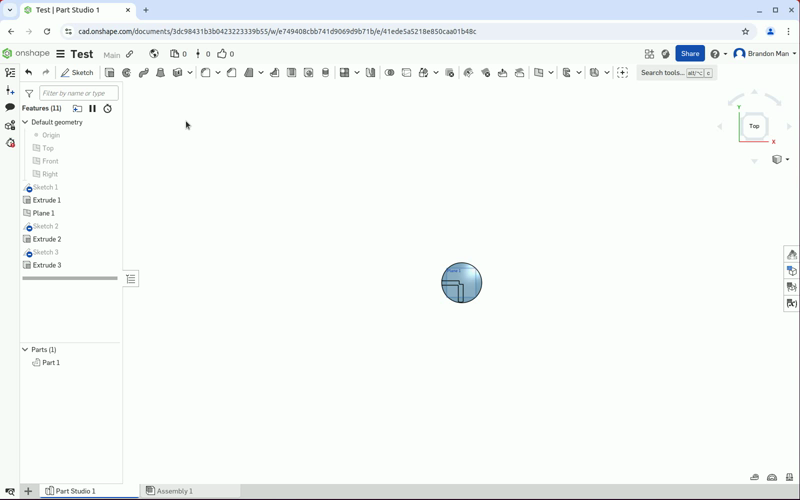
key(shift+h)
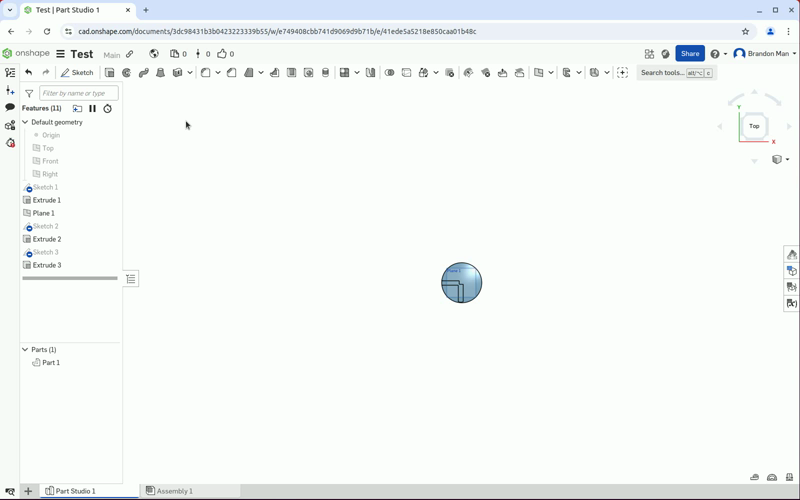
key(shift+h)
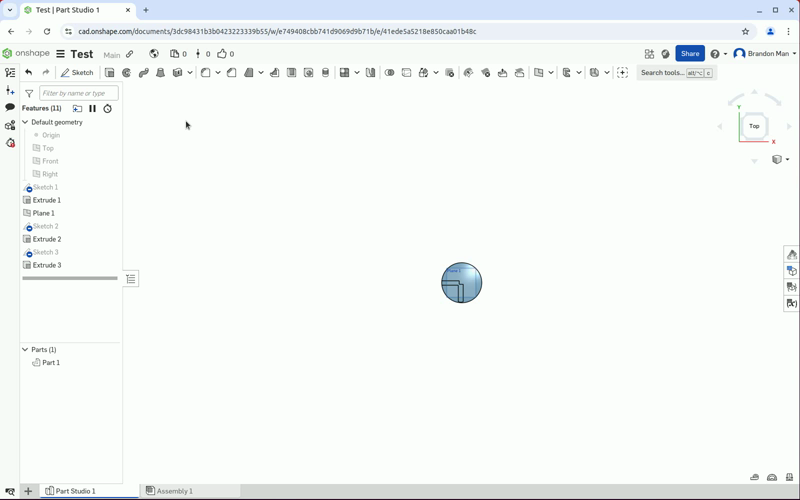
mouse_move(73, 189)
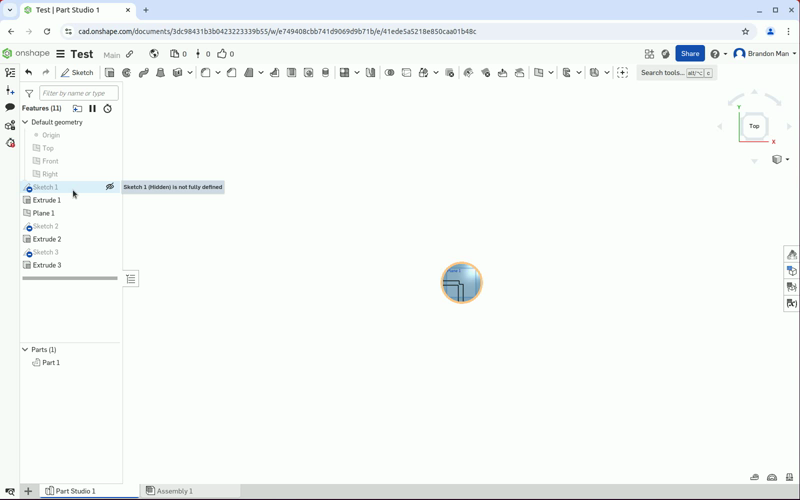
click(73, 189)
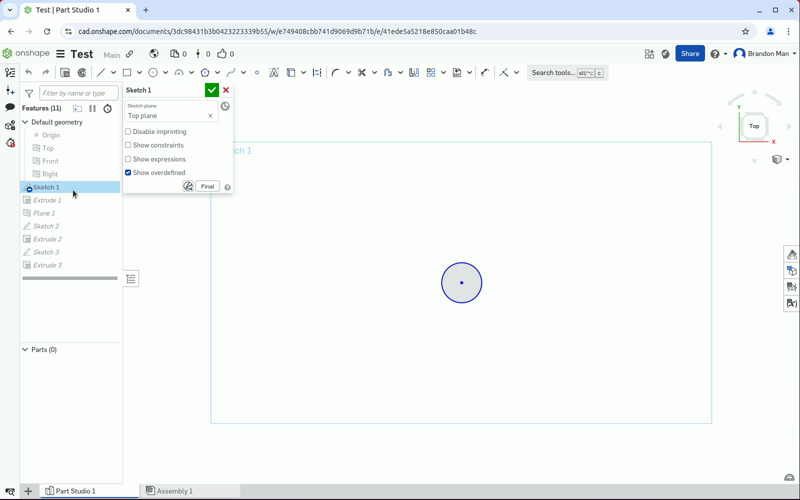
mouse_move(229, 92)
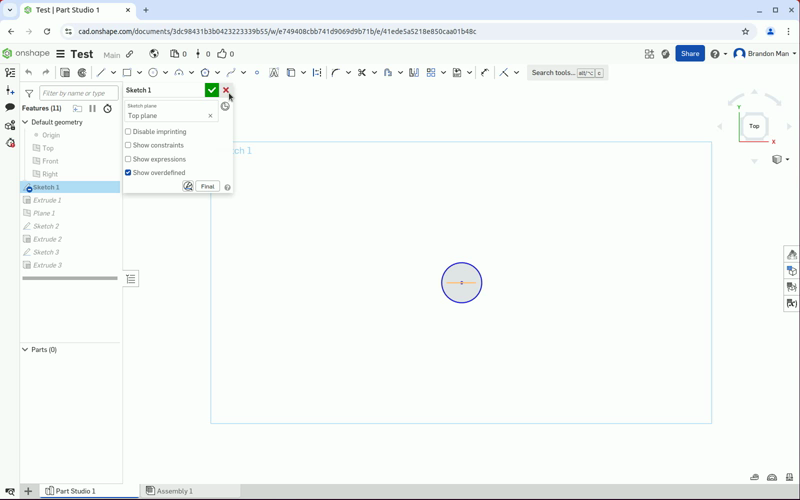
click(229, 92)
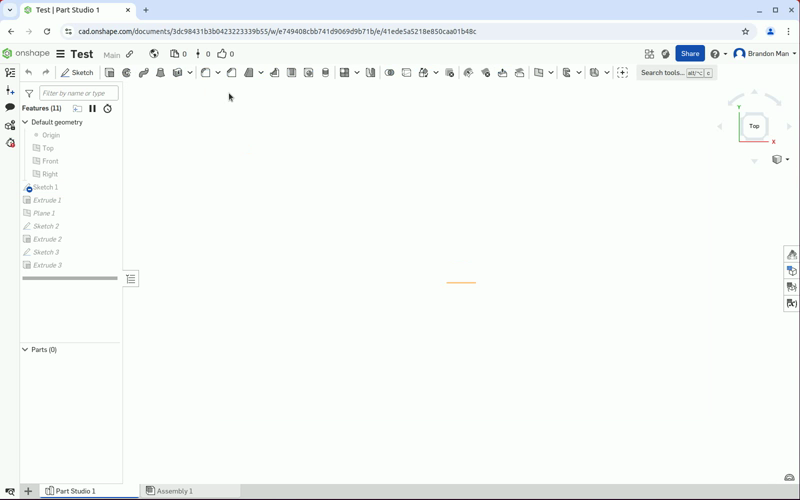
key(shift+s)
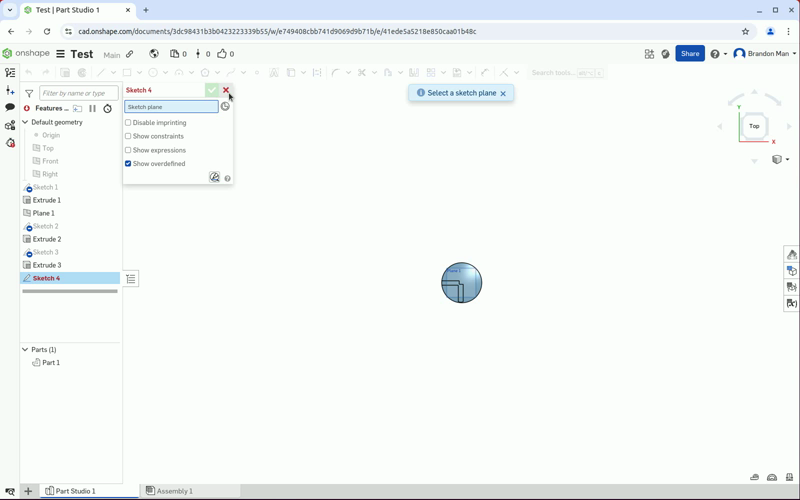
mouse_move(73, 215)
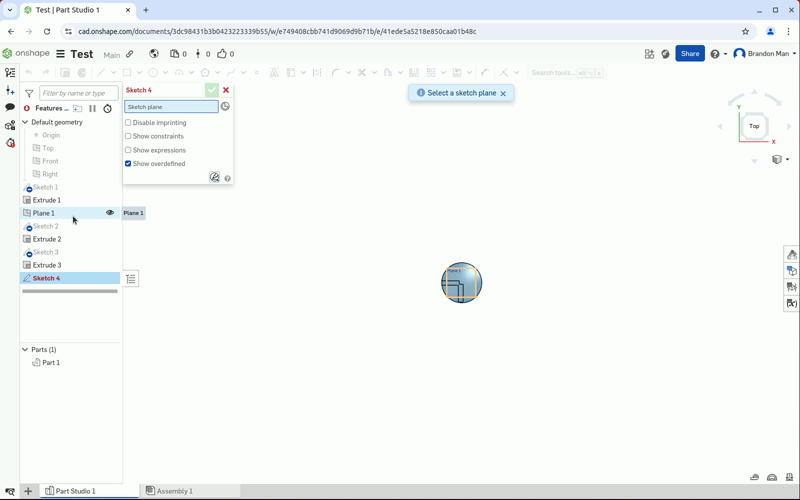
click(73, 215)
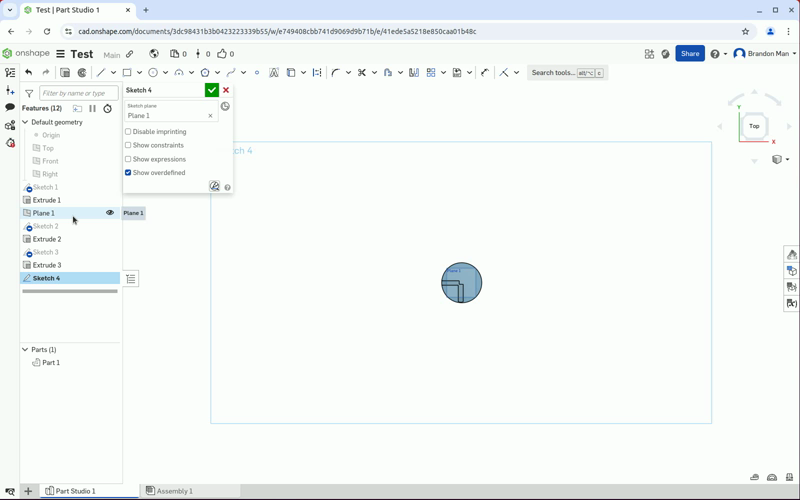
mouse_move(73, 352)
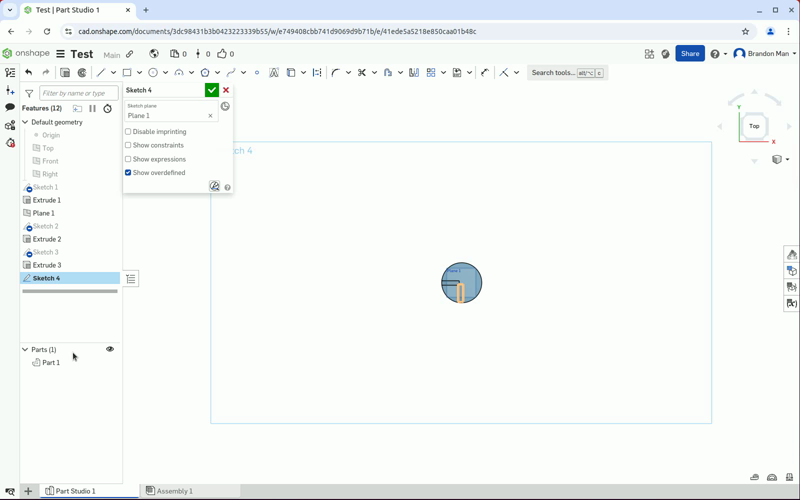
key(y)
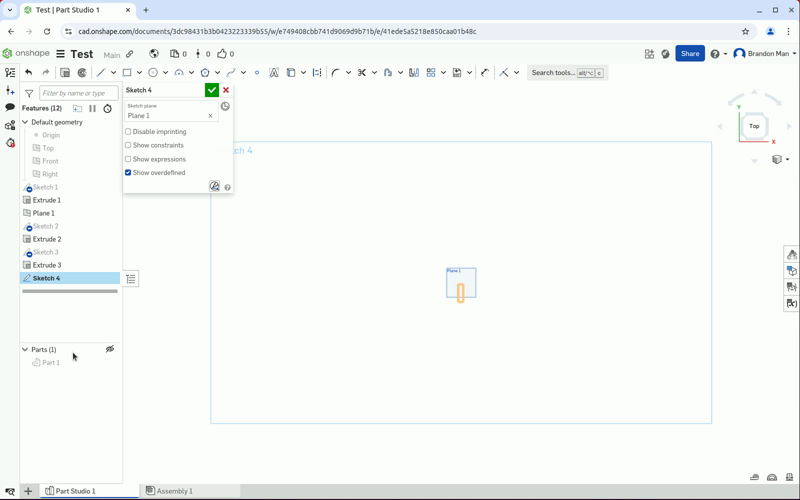
key(l)
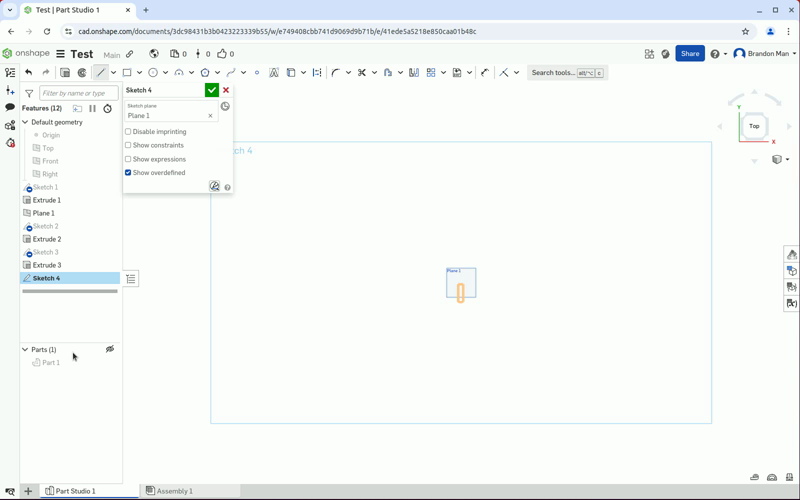
key_down(shift)
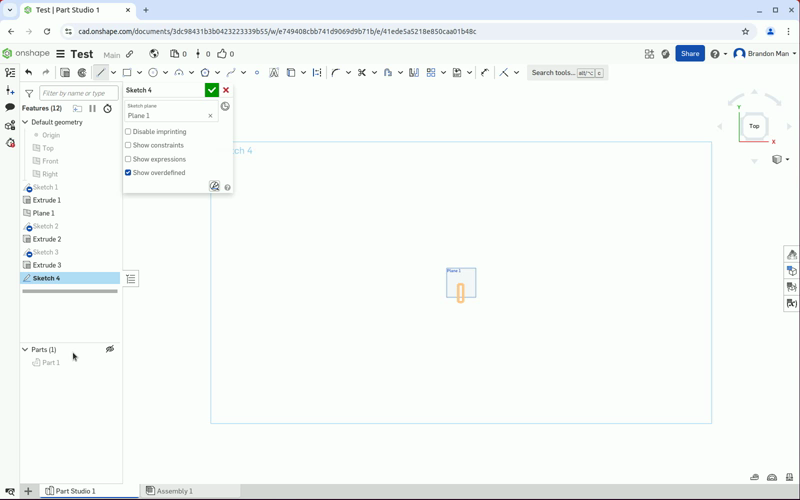
mouse_move(458, 280)
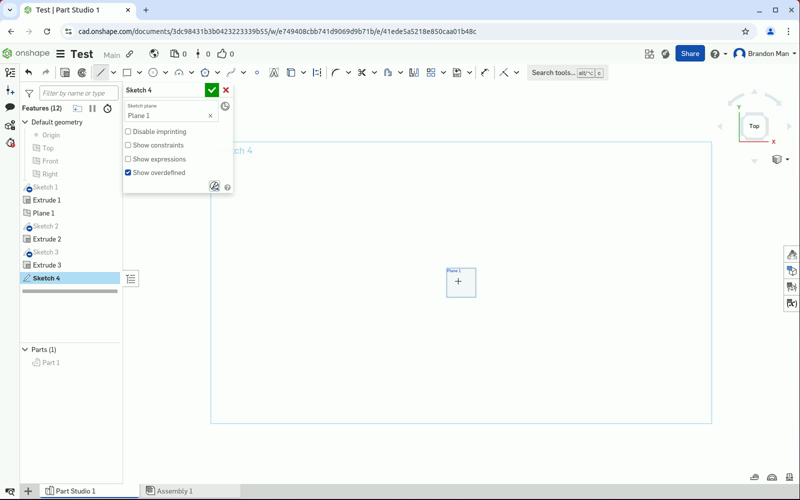
click(458, 280)
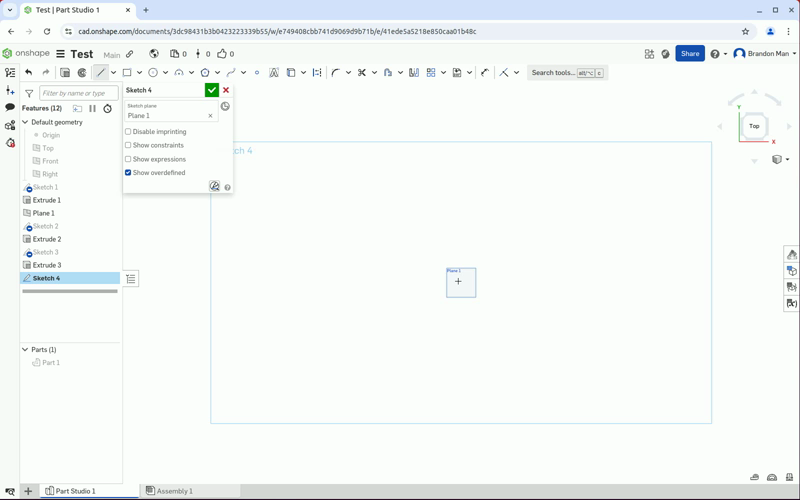
key_up(shift)
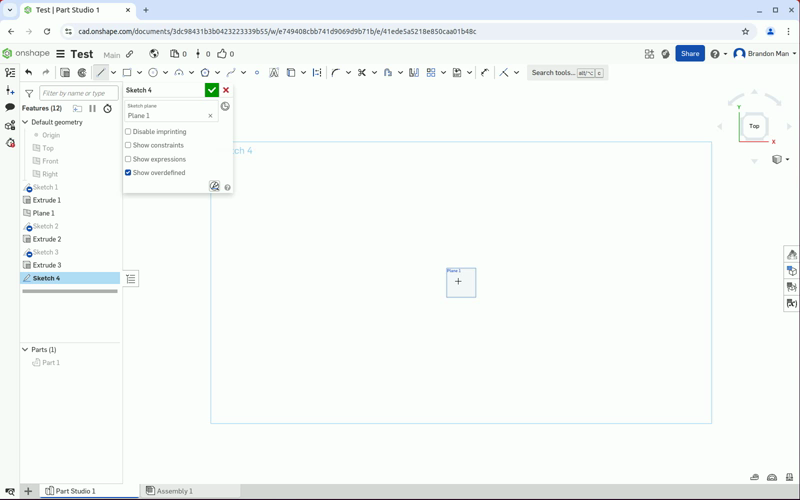
key_down(shift)
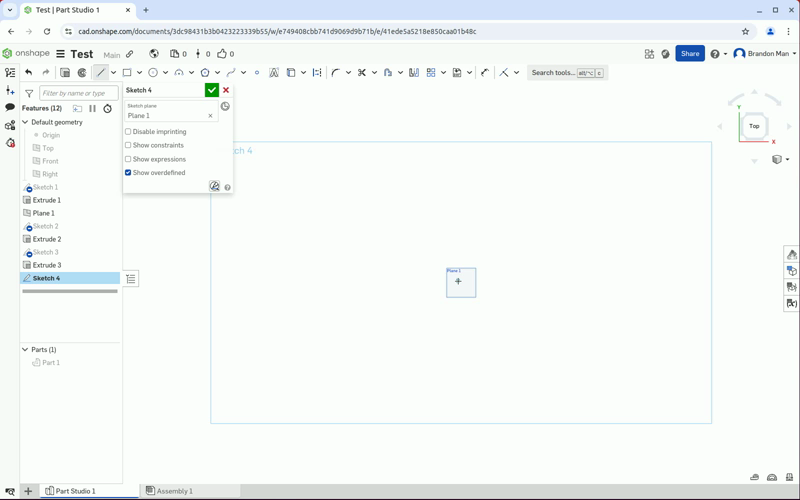
mouse_move(488, 280)
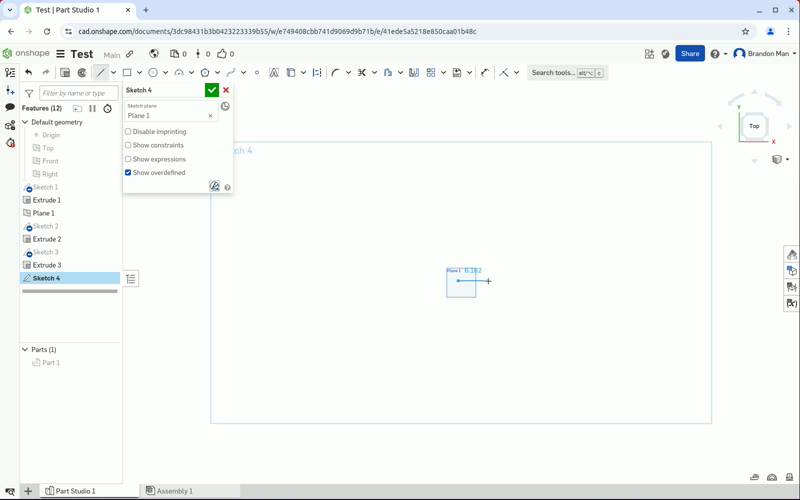
mouse_move(462, 280)
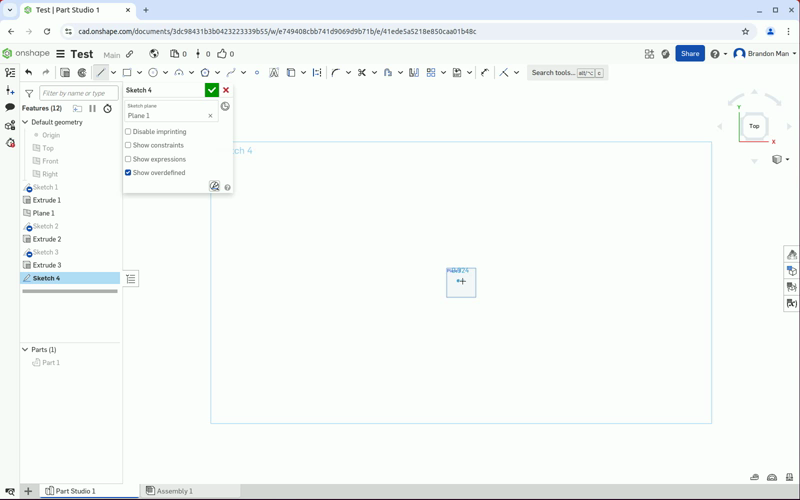
scroll(6)
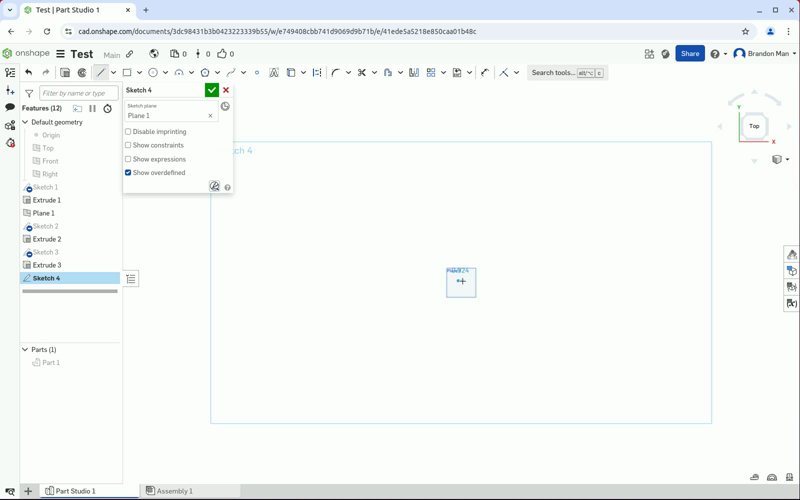
scroll(6)
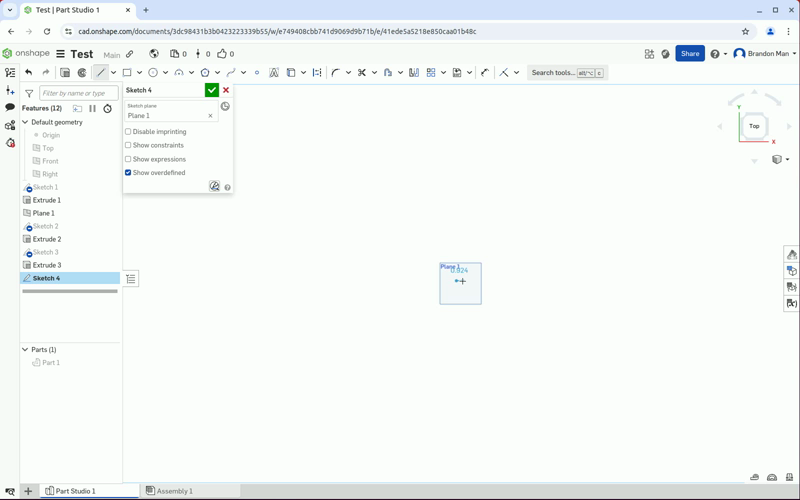
scroll(6)
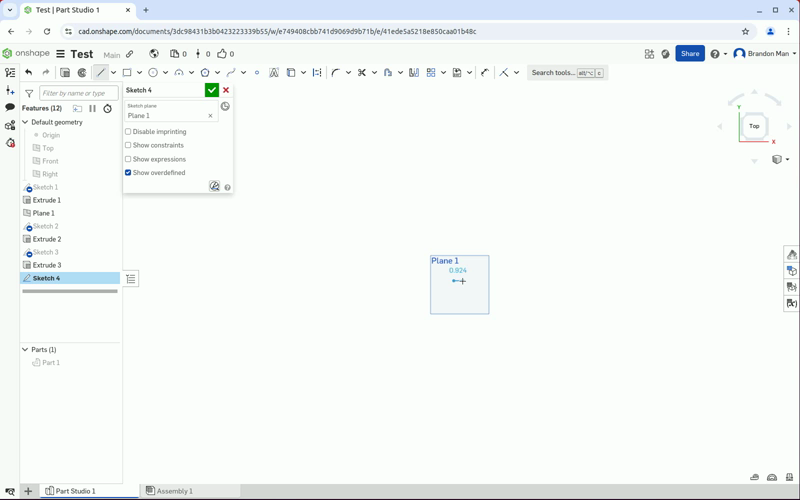
scroll(6)
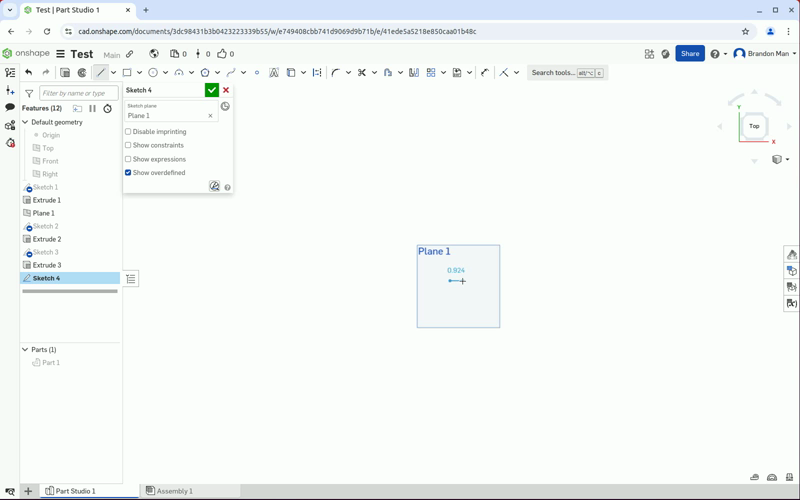
scroll(6)
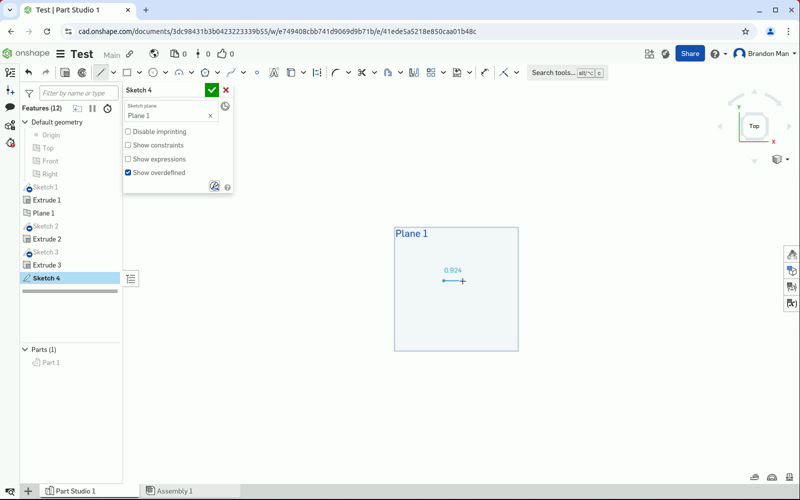
scroll(6)
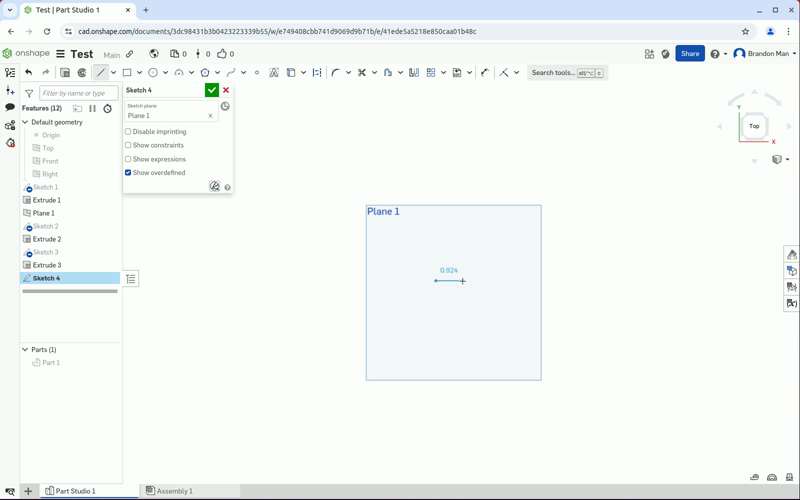
scroll(6)
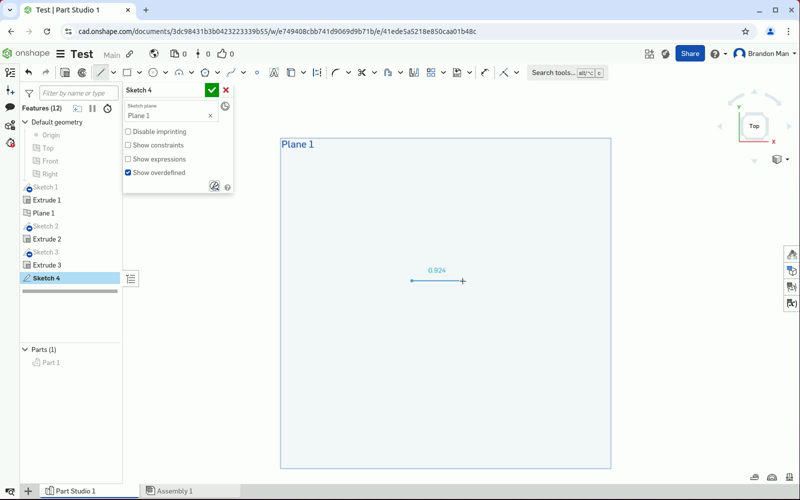
click(462, 280)
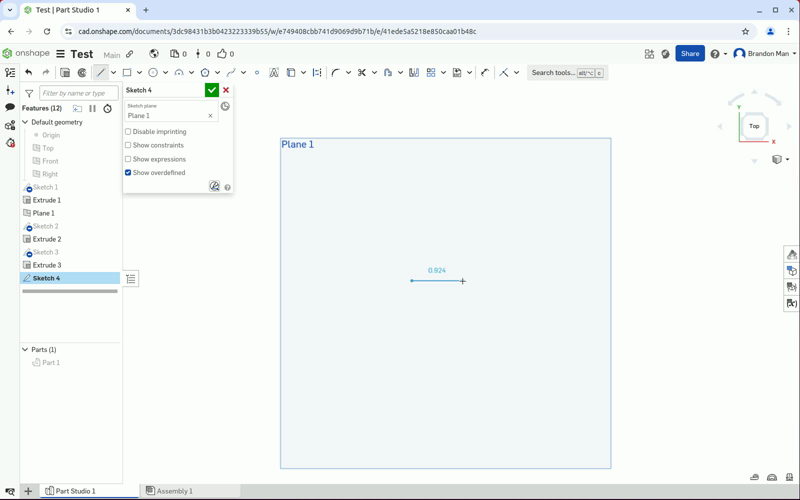
scroll(-6)
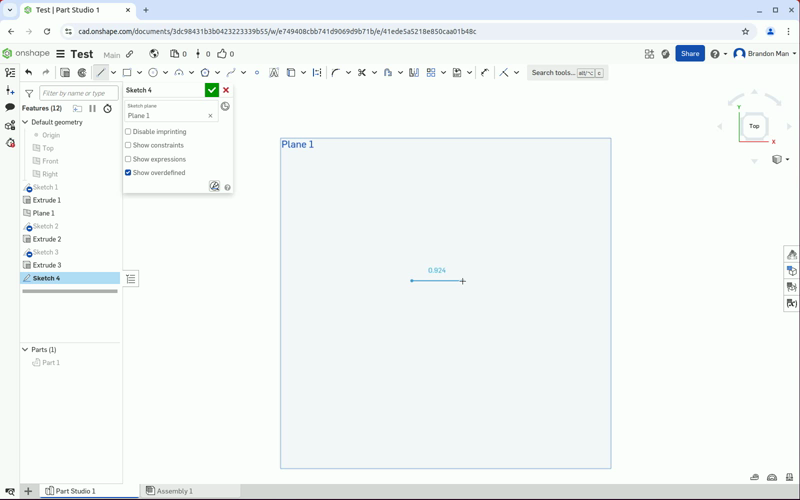
scroll(-6)
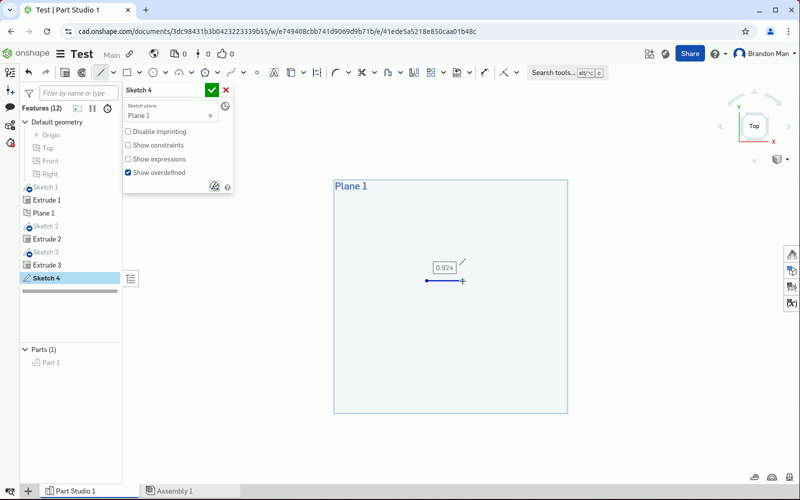
scroll(-6)
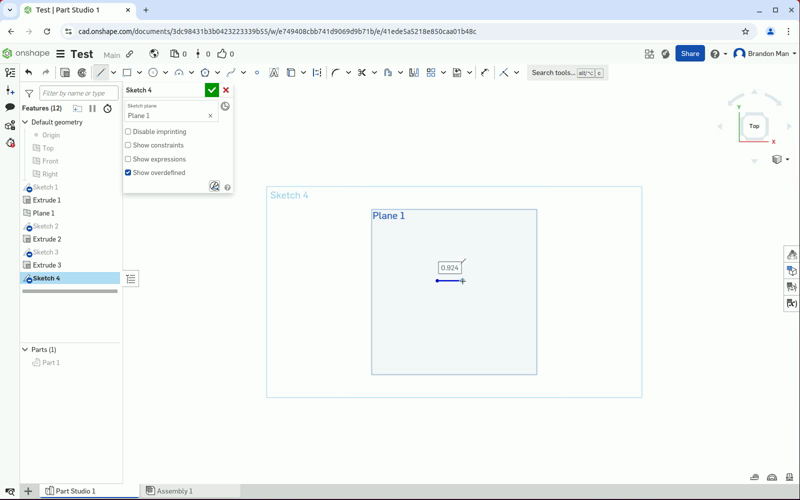
scroll(-6)
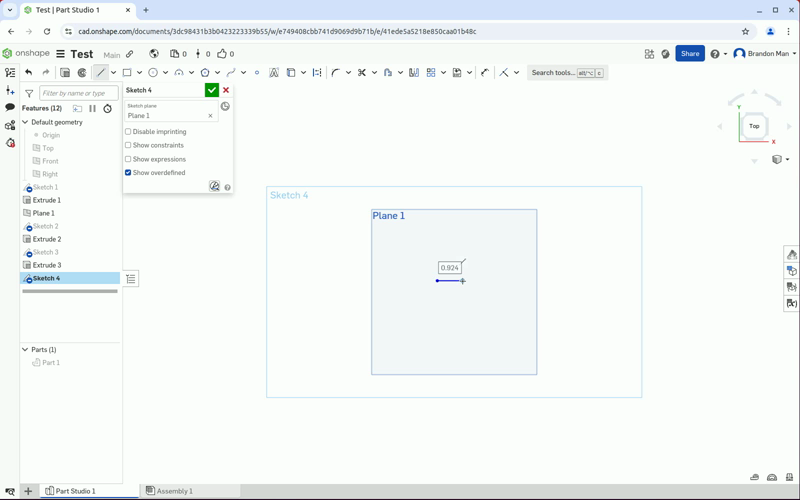
scroll(-6)
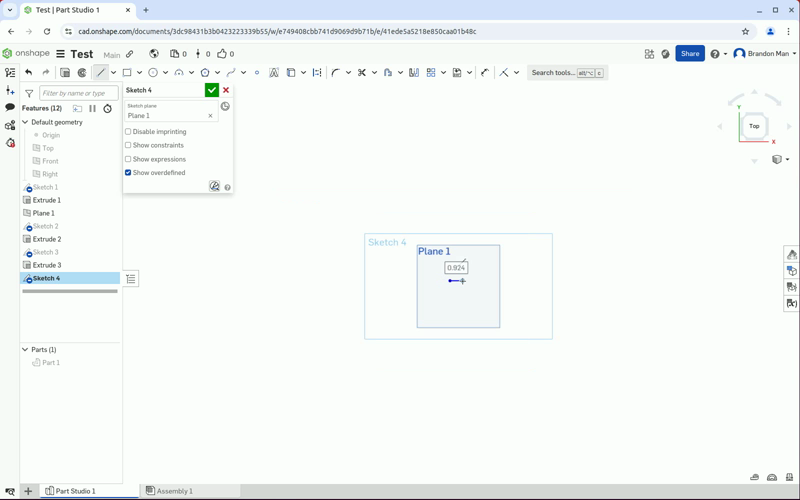
scroll(-6)
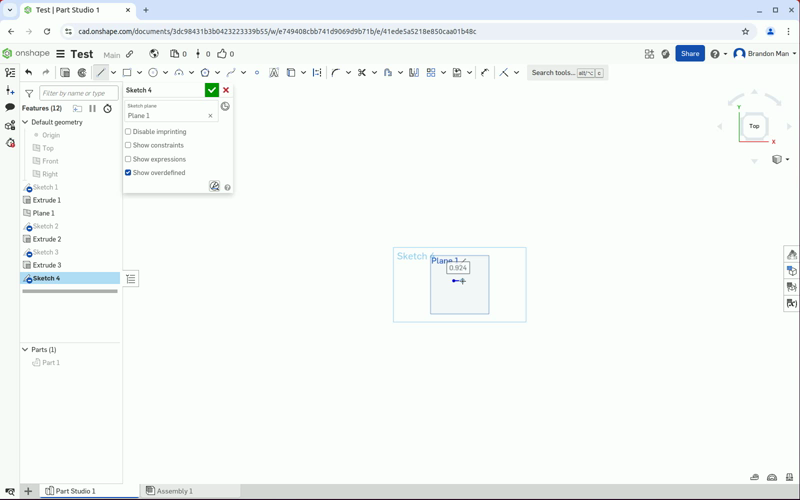
scroll(-6)
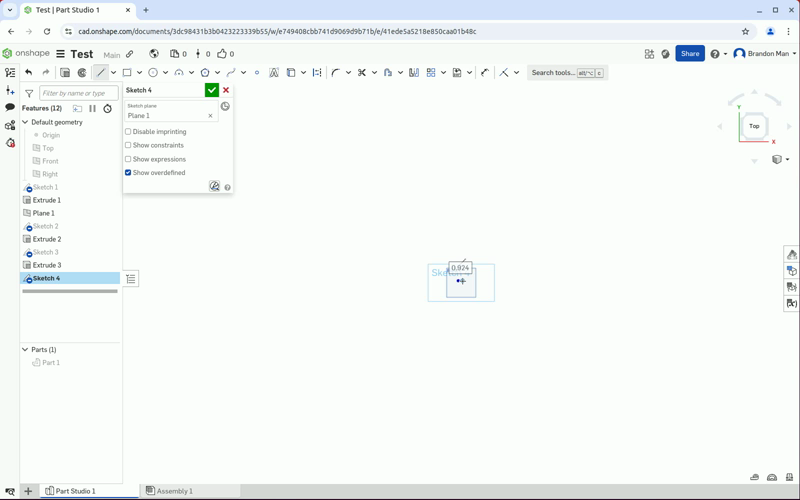
key_up(shift)
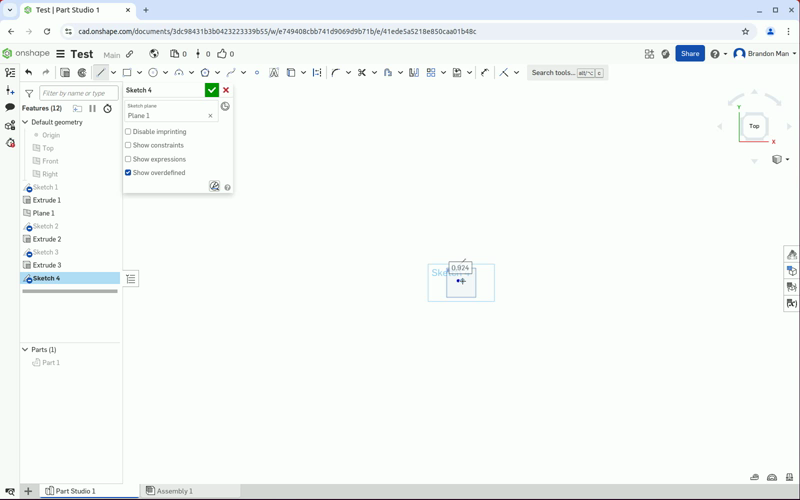
key_down(shift)
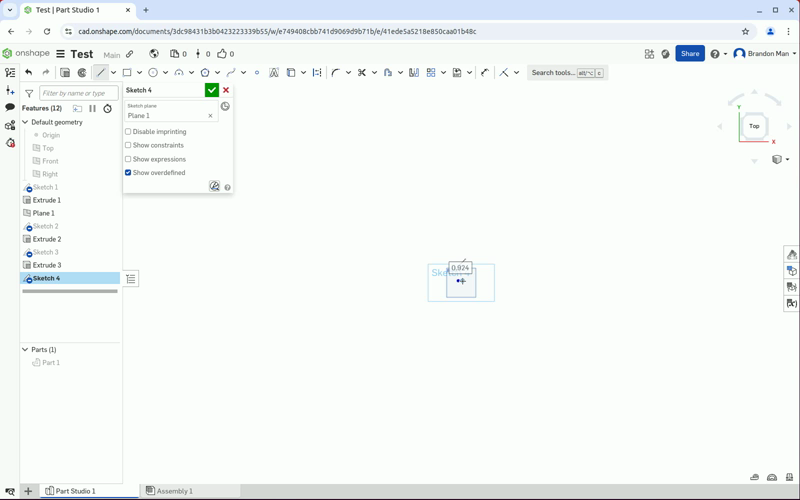
mouse_move(492, 280)
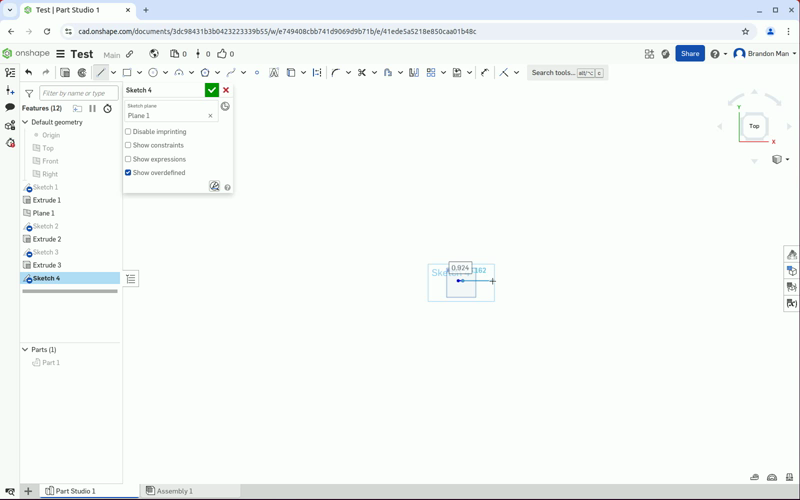
mouse_move(462, 263)
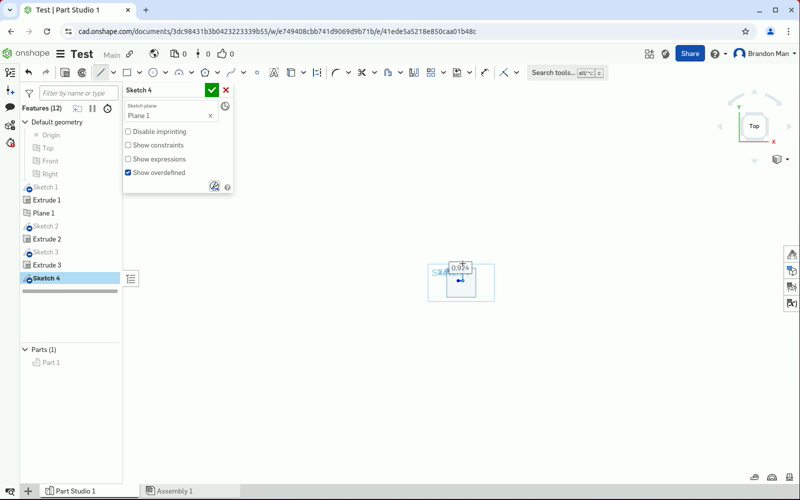
click(462, 263)
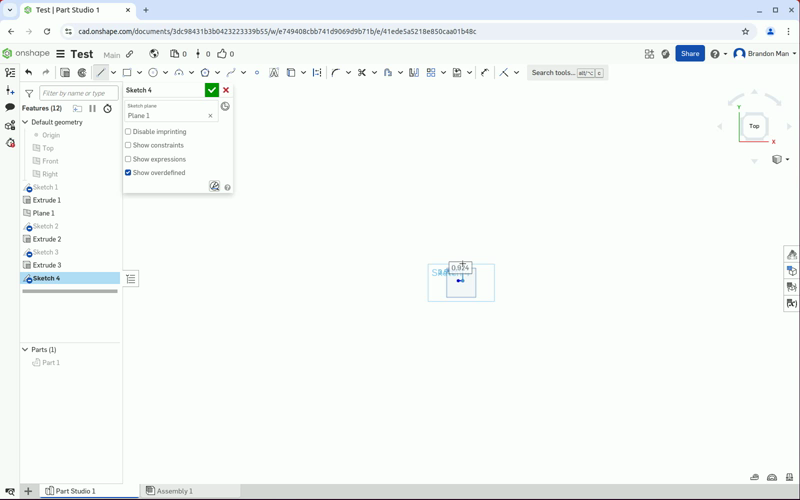
key_up(shift)
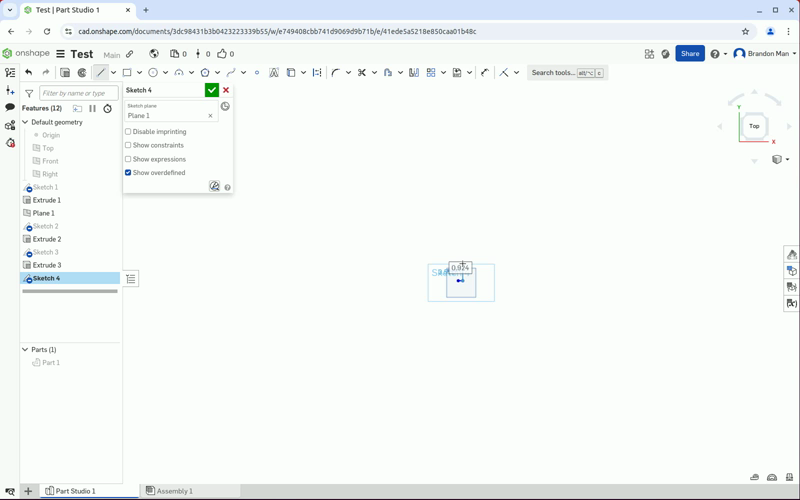
key(esc)
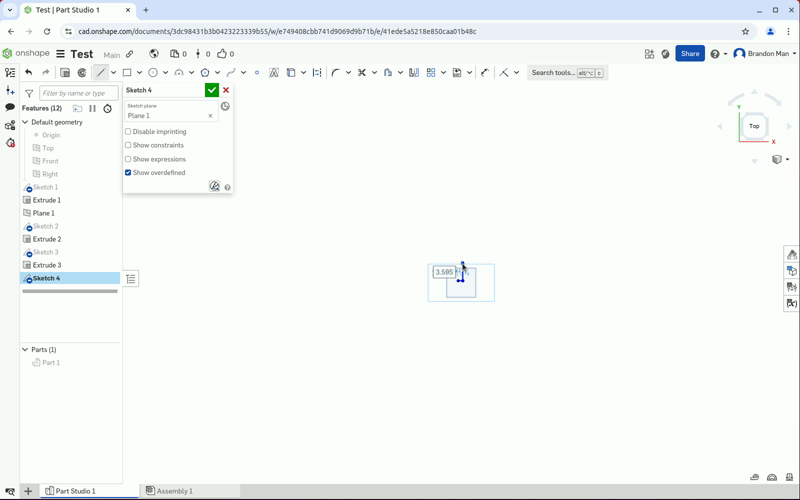
key(a)
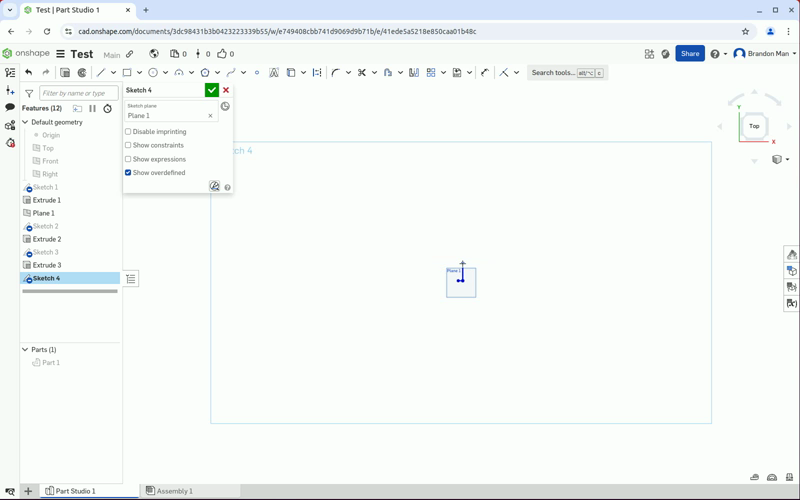
mouse_move(462, 263)
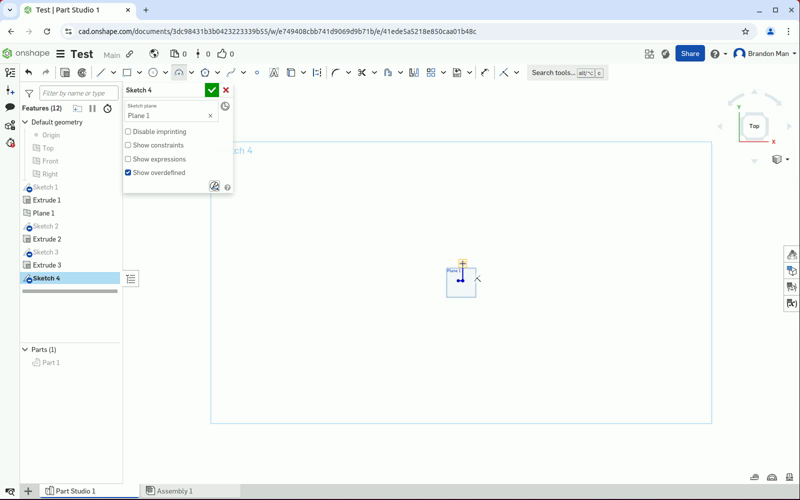
click(462, 263)
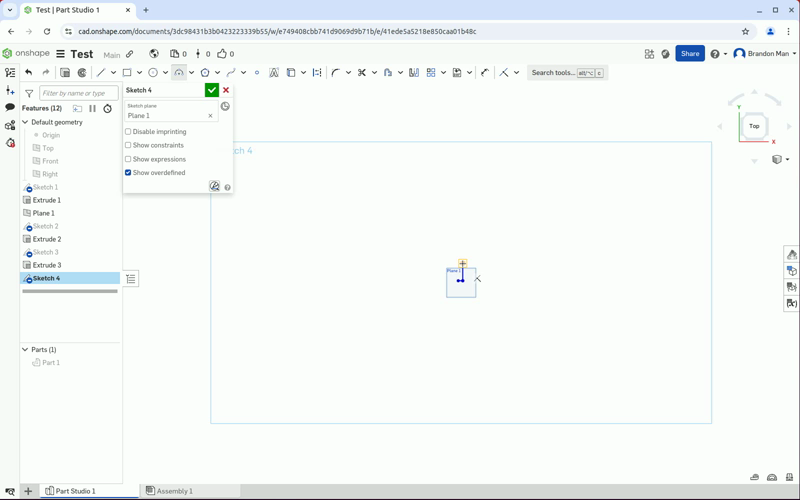
key_down(shift)
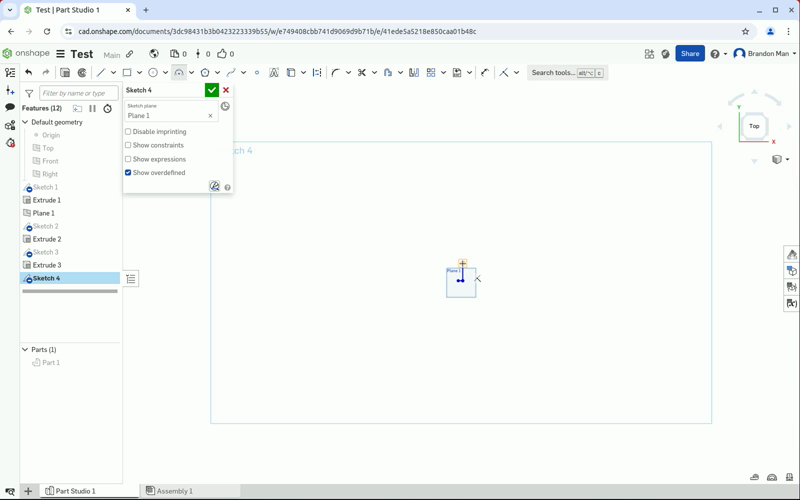
mouse_move(458, 263)
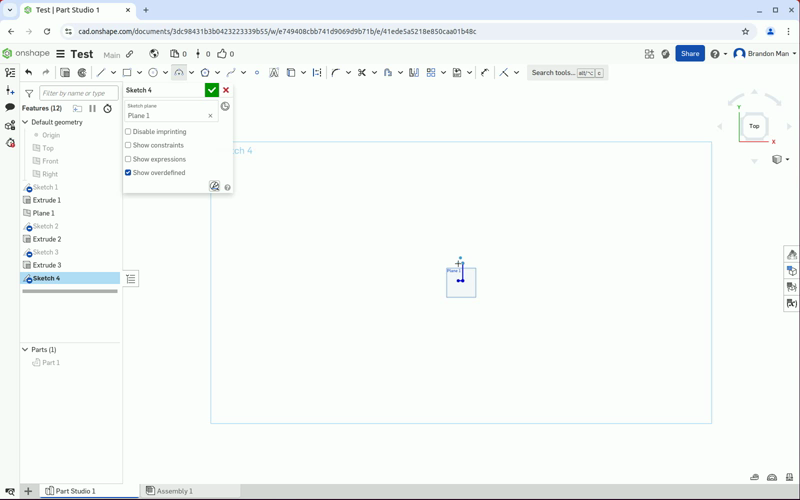
scroll(6)
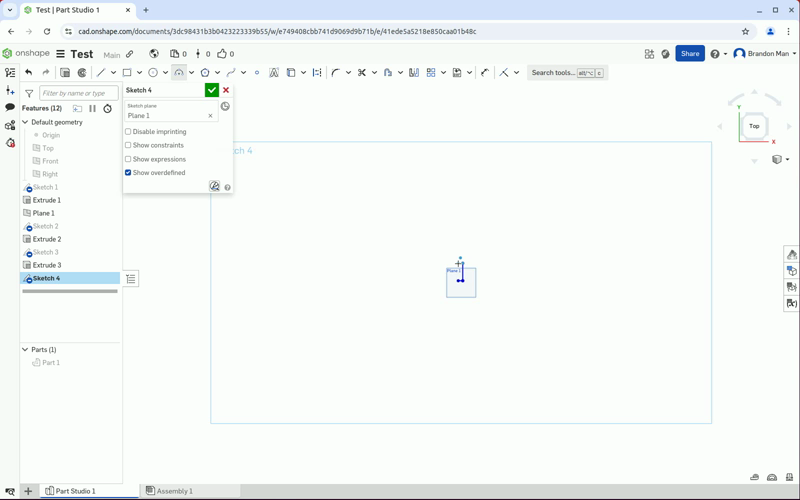
scroll(6)
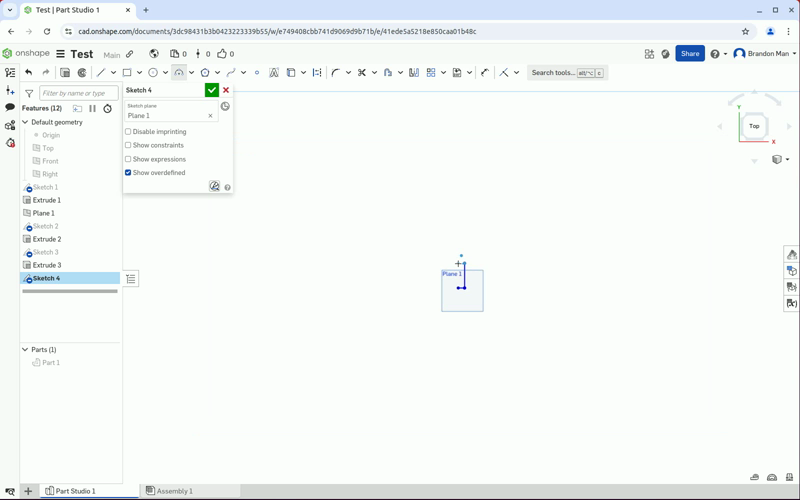
scroll(6)
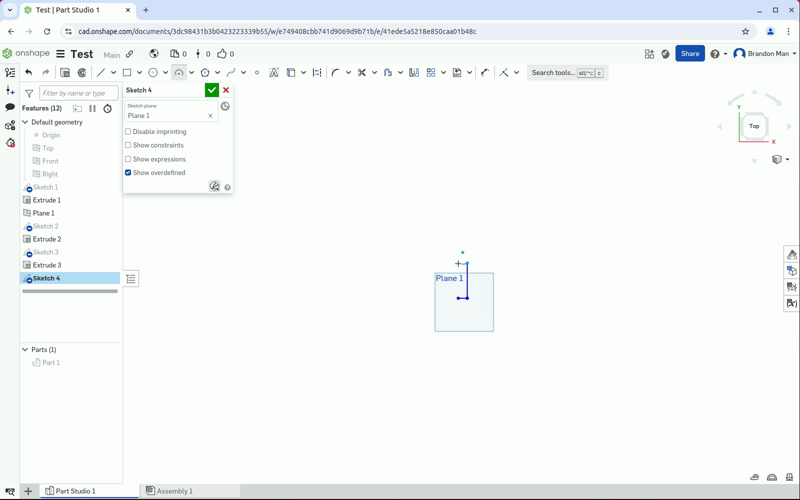
scroll(6)
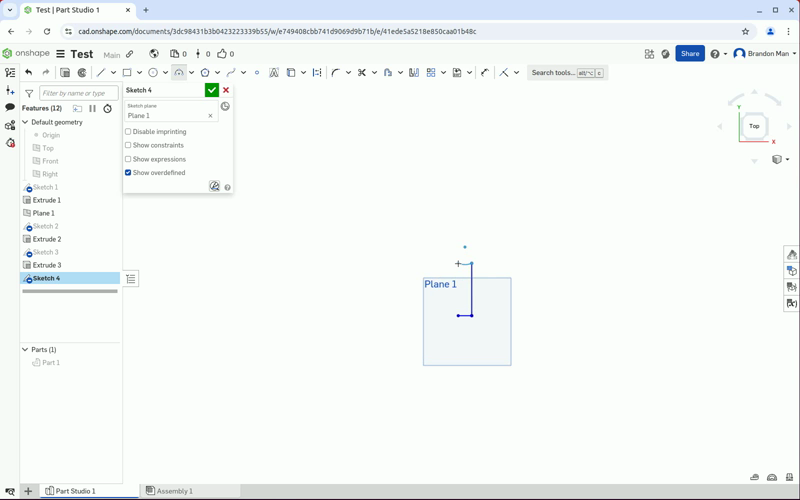
scroll(6)
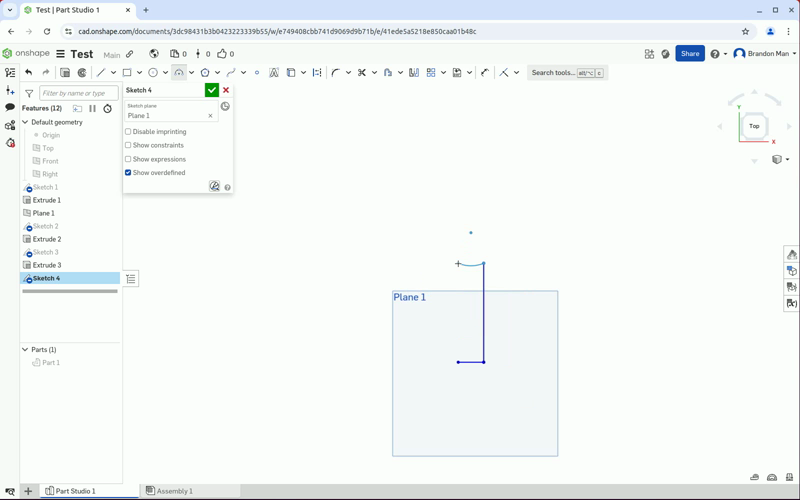
scroll(6)
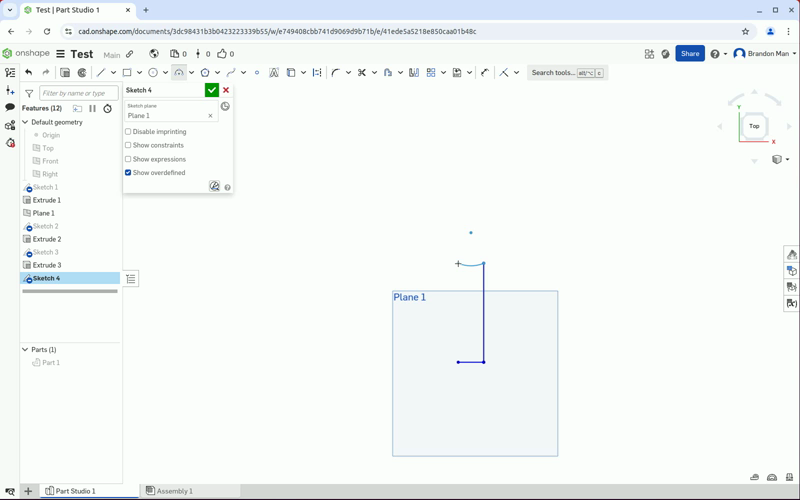
scroll(6)
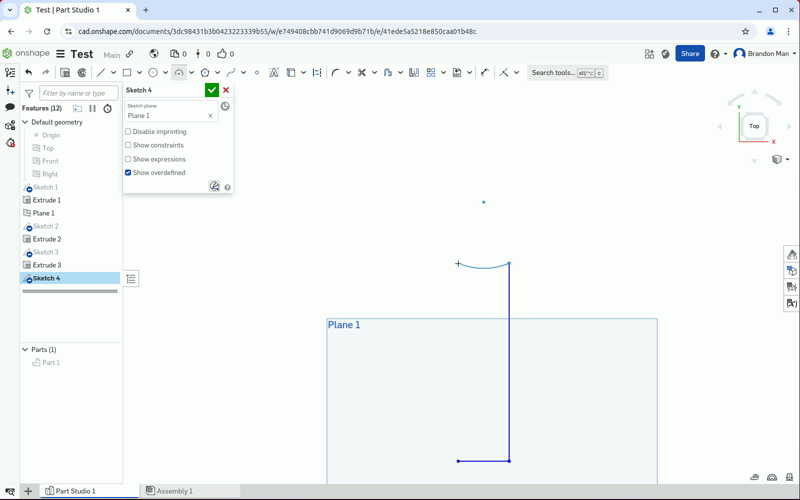
click(458, 263)
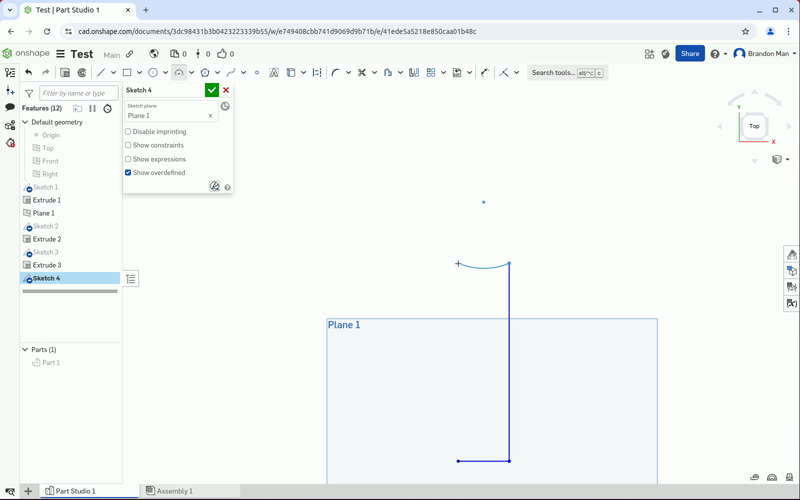
scroll(-6)
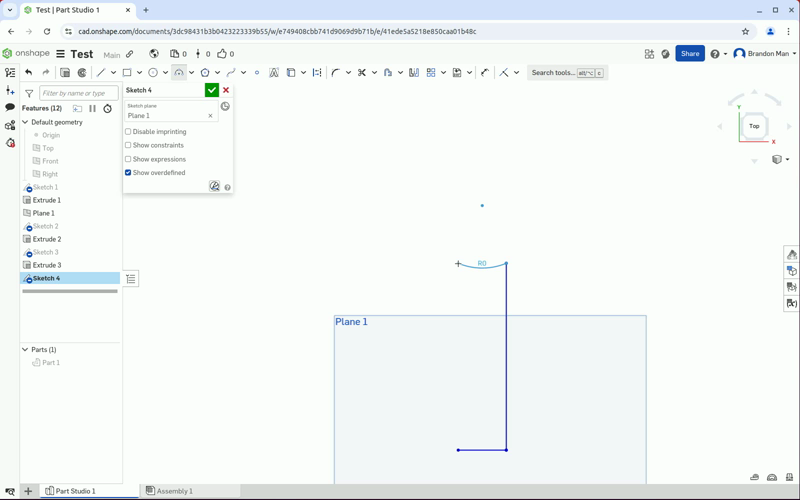
scroll(-6)
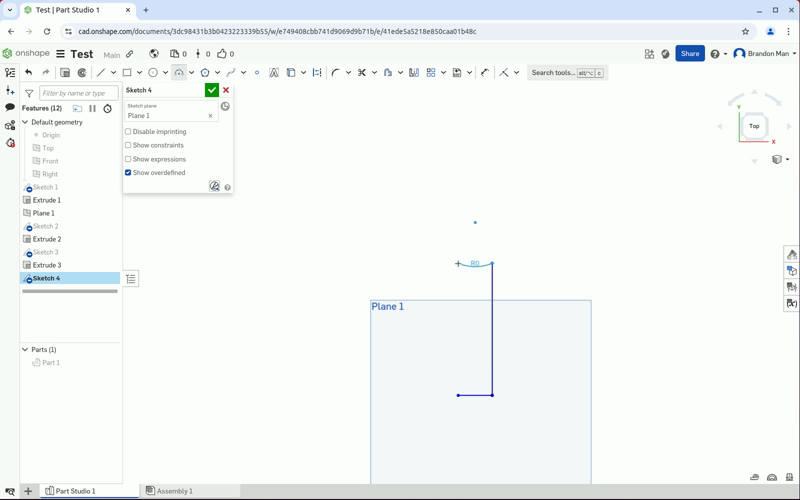
scroll(-6)
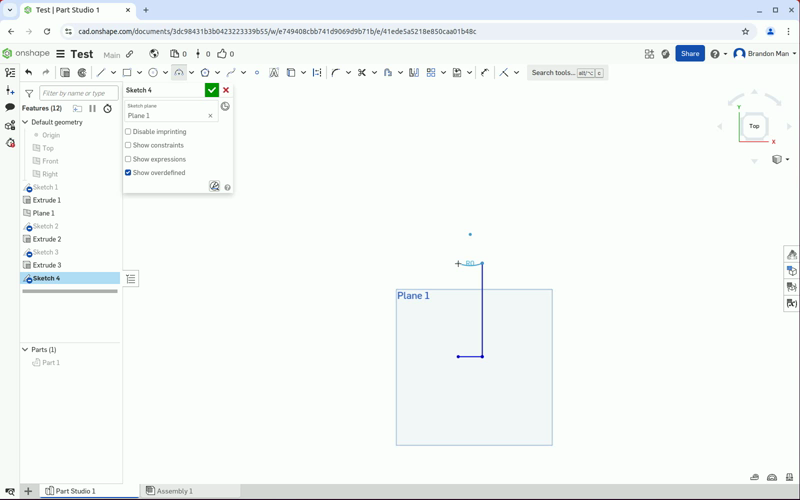
scroll(-6)
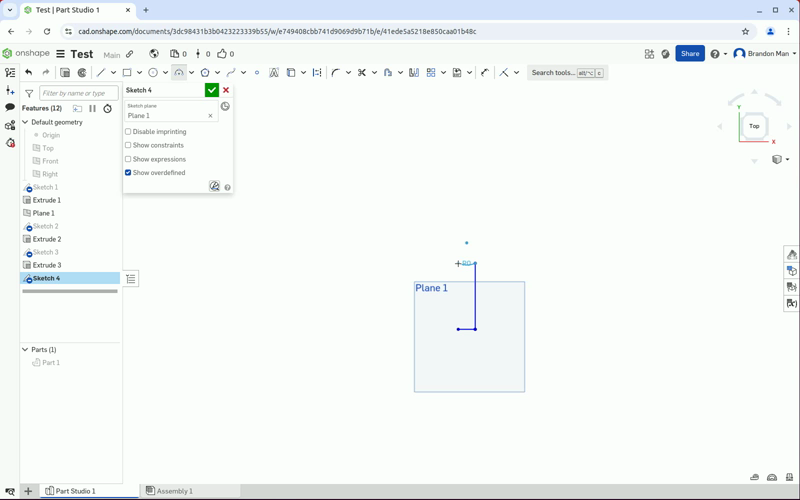
scroll(-6)
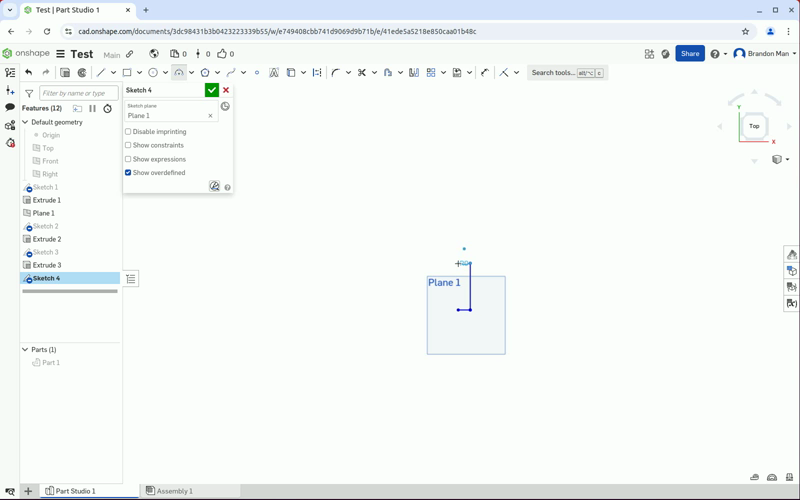
scroll(-6)
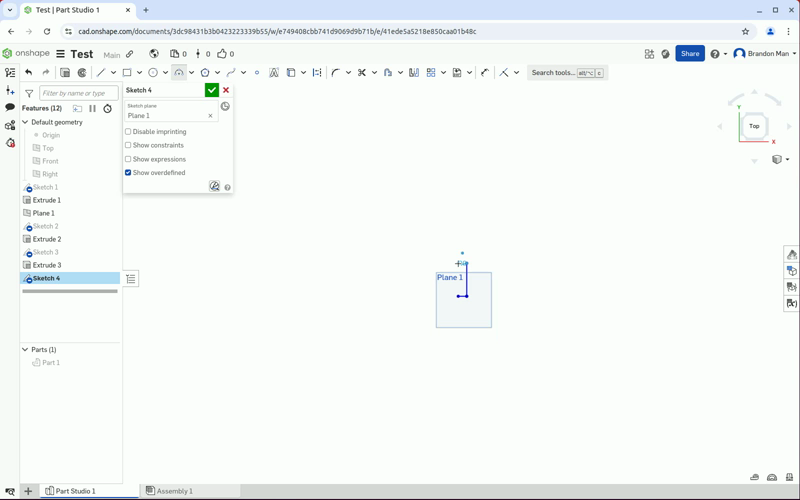
scroll(-6)
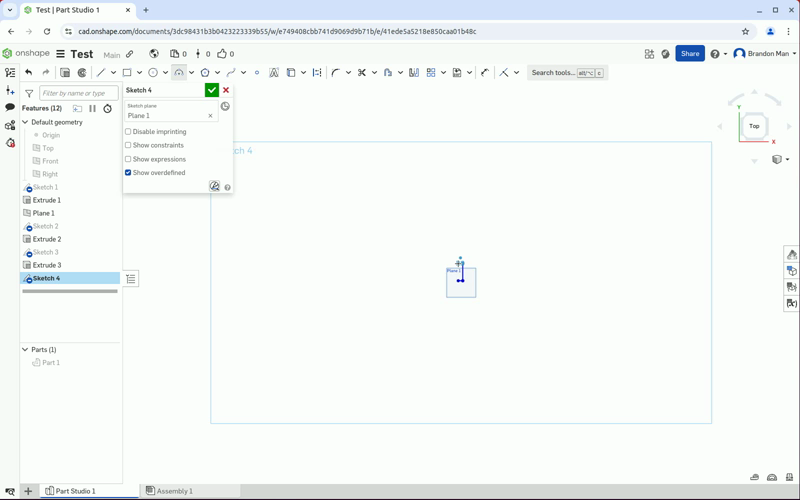
mouse_move(460, 262)
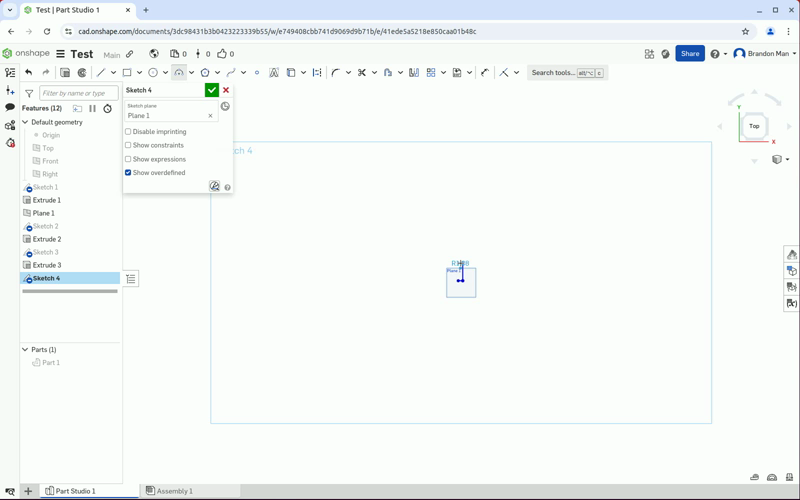
scroll(6)
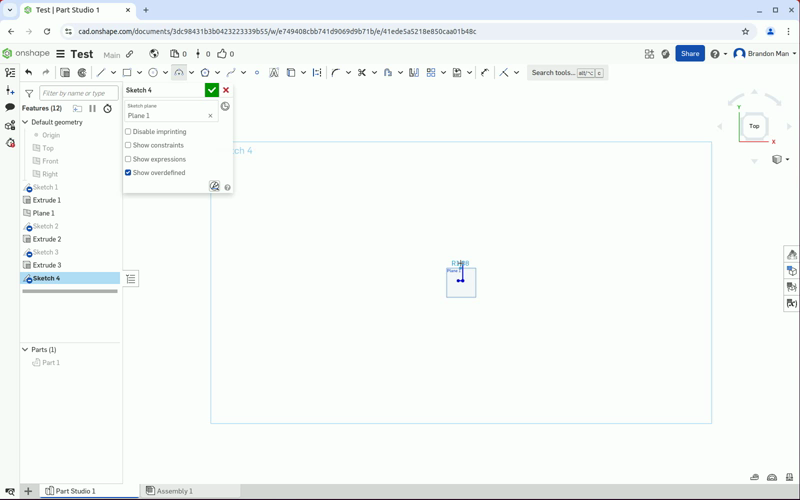
scroll(6)
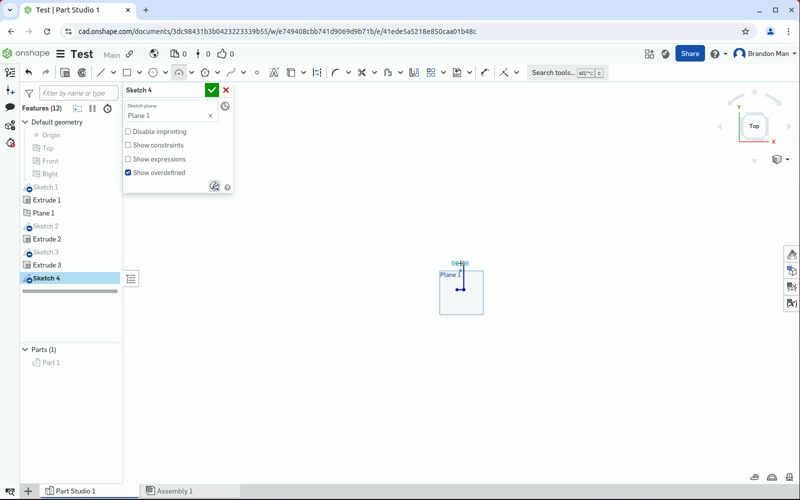
scroll(6)
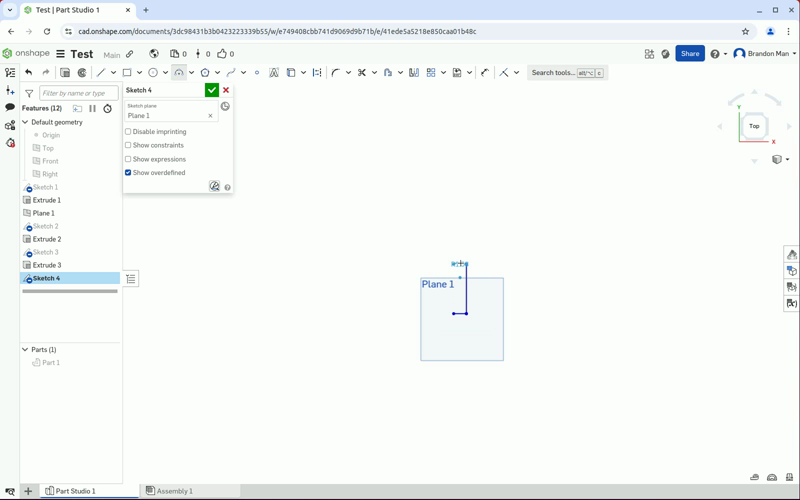
scroll(6)
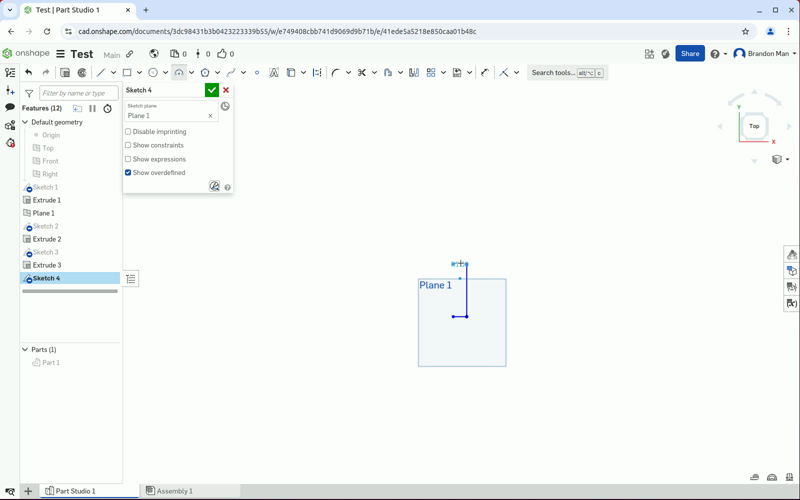
scroll(6)
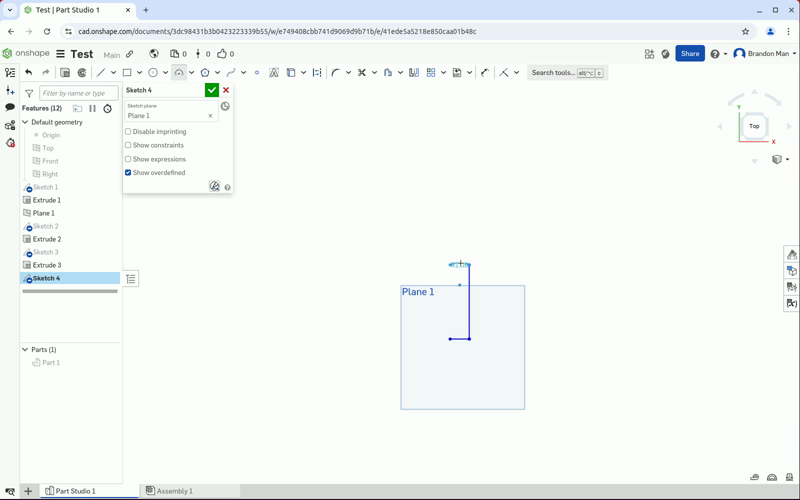
scroll(6)
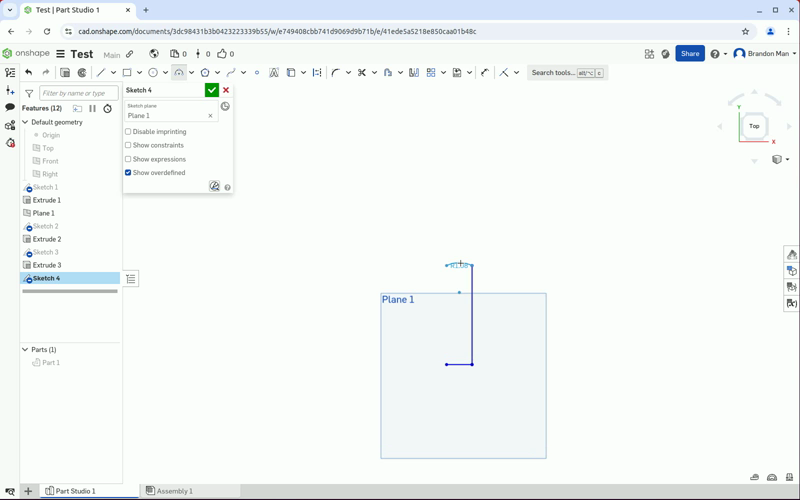
scroll(6)
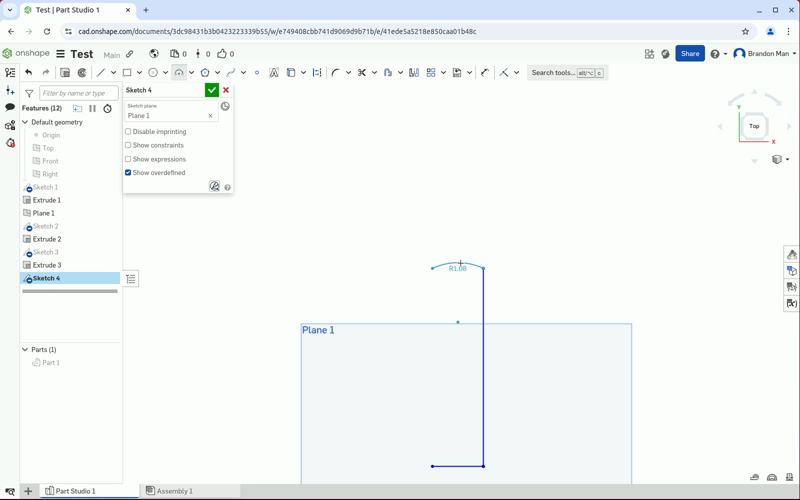
click(460, 262)
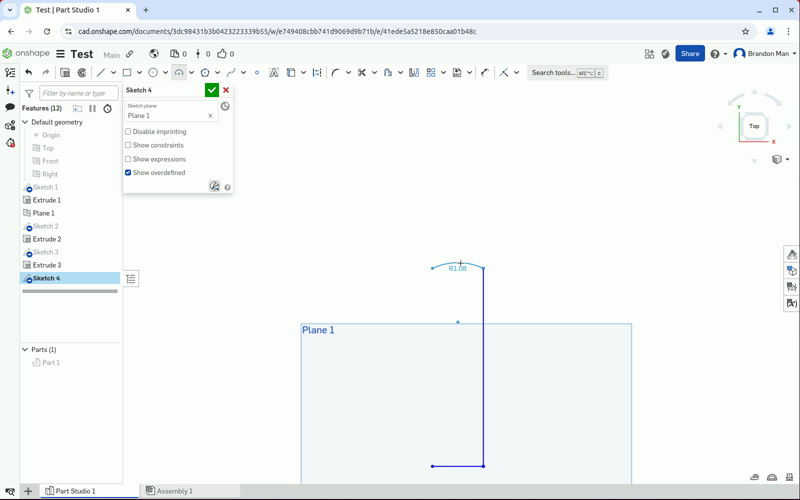
scroll(-6)
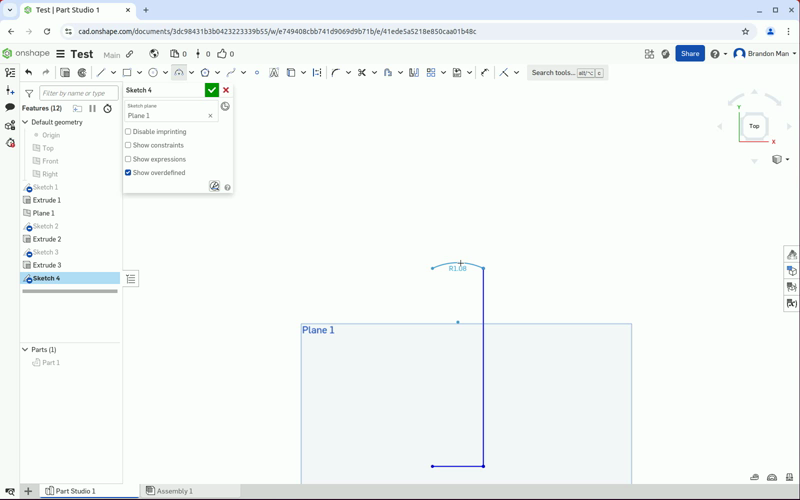
scroll(-6)
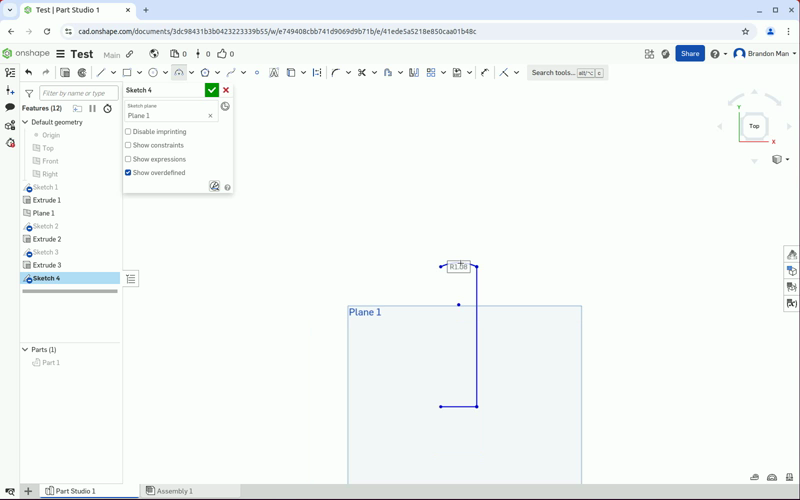
scroll(-6)
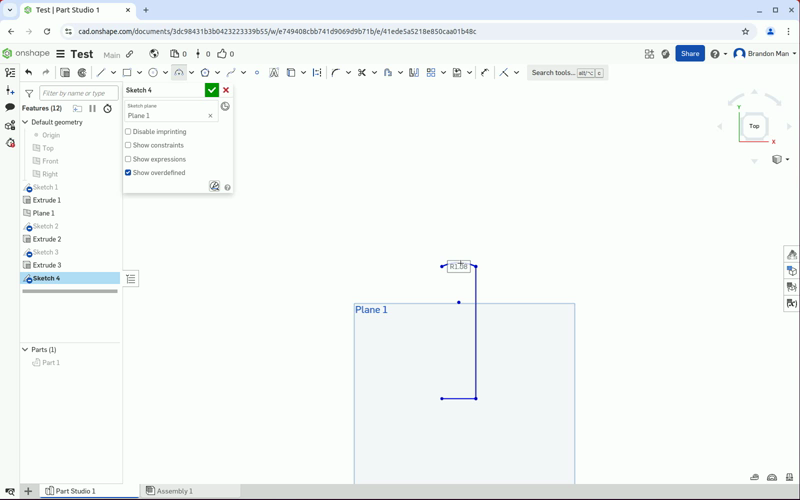
scroll(-6)
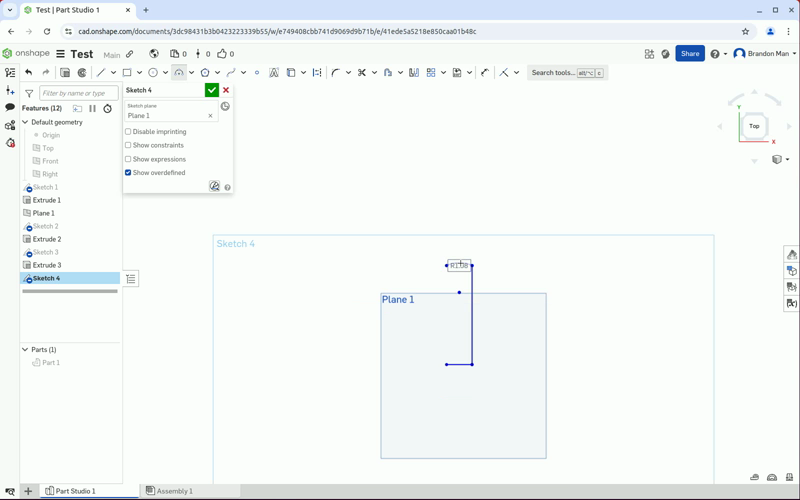
scroll(-6)
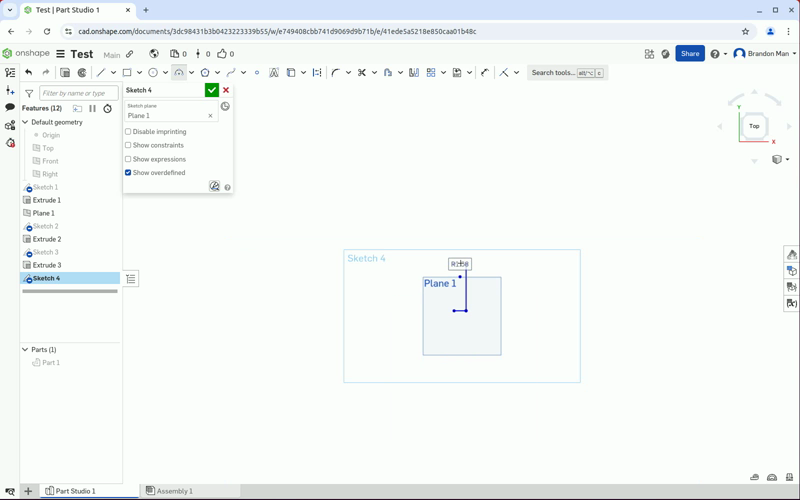
scroll(-6)
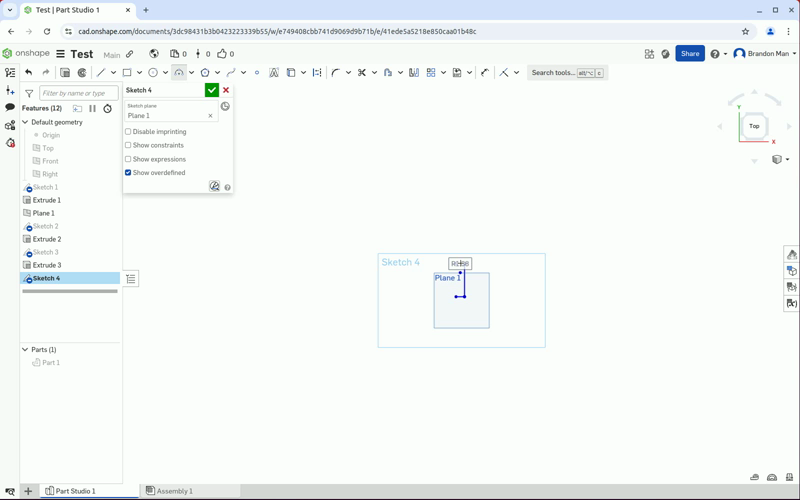
scroll(-6)
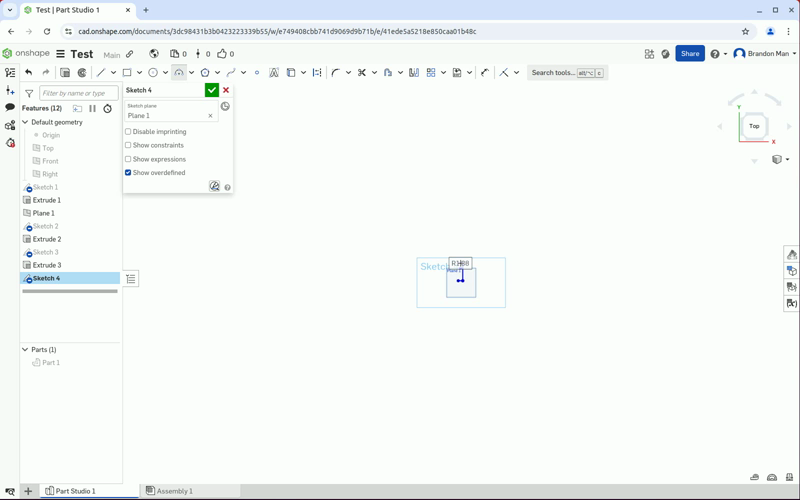
key_up(shift)
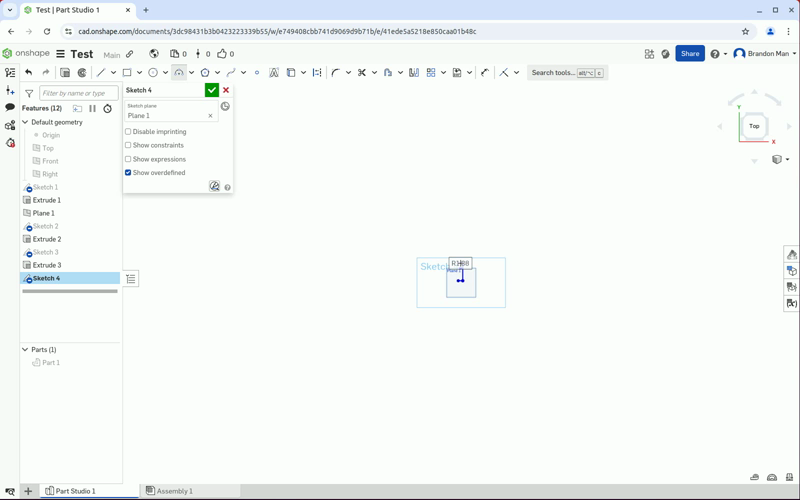
key(esc)
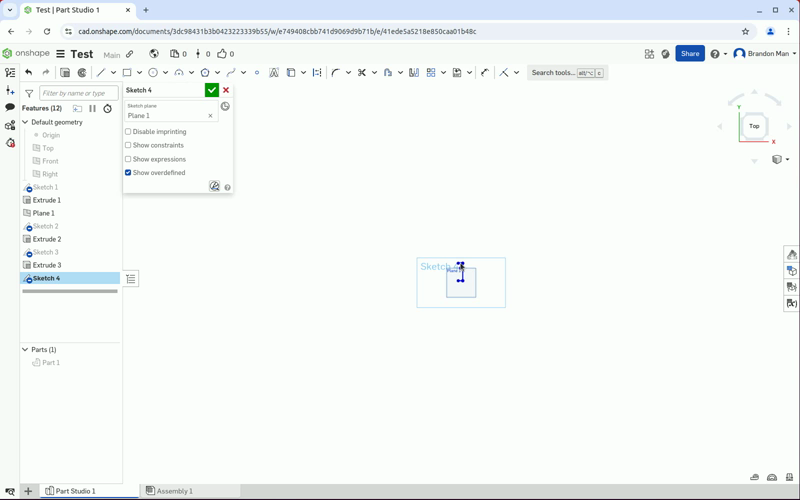
key(l)
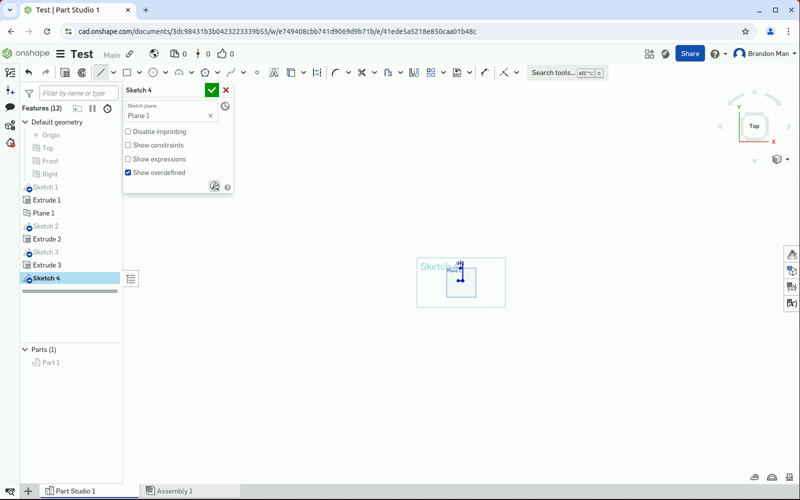
mouse_move(458, 263)
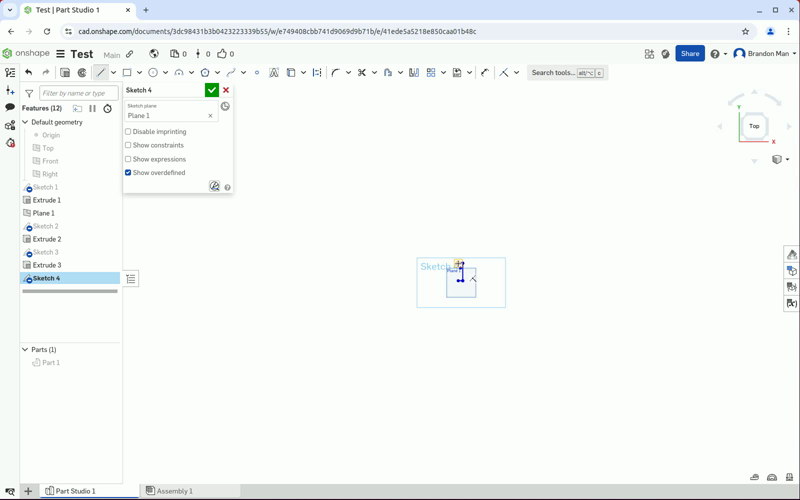
scroll(6)
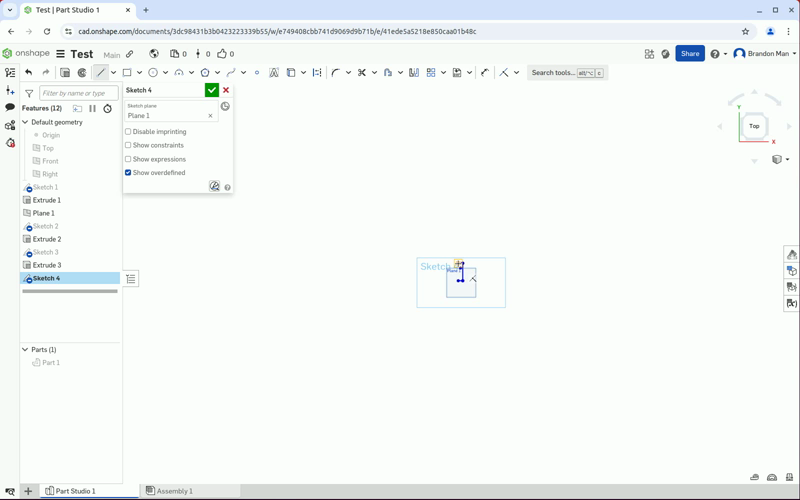
scroll(6)
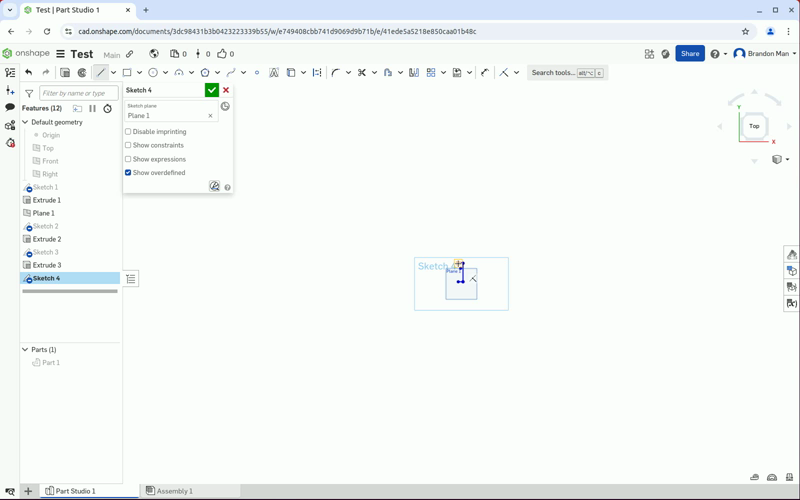
scroll(6)
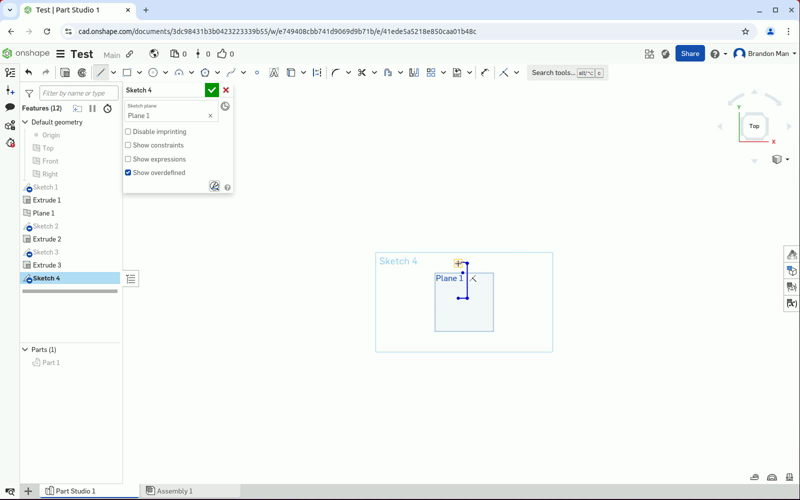
scroll(6)
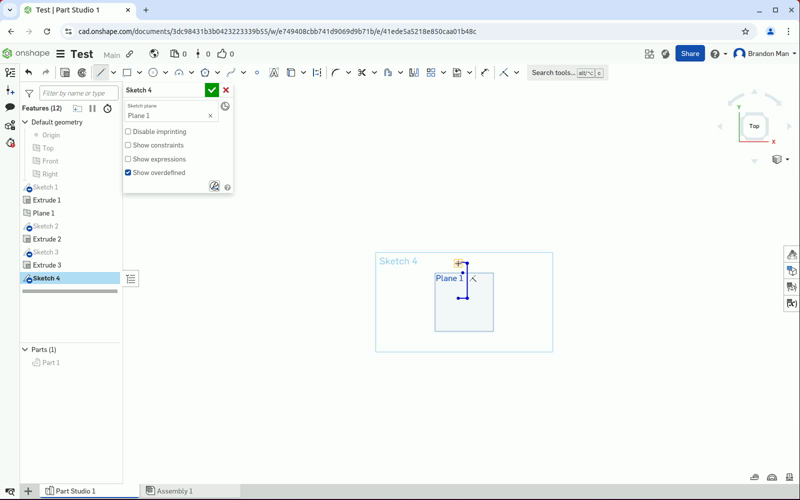
scroll(6)
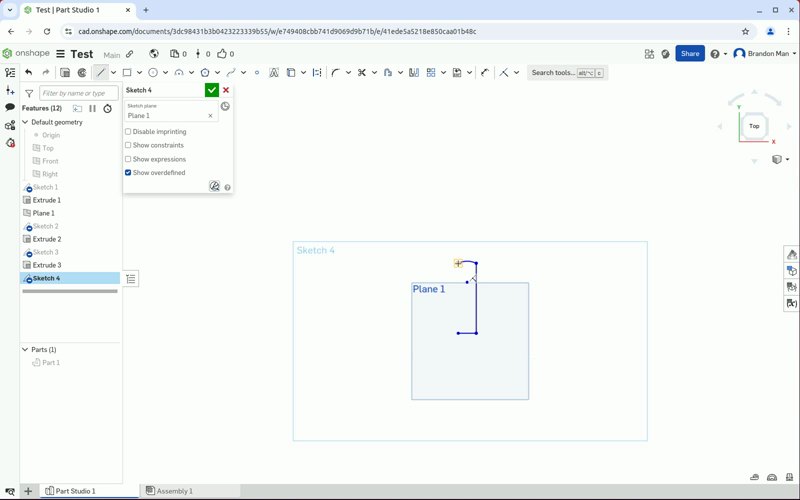
scroll(6)
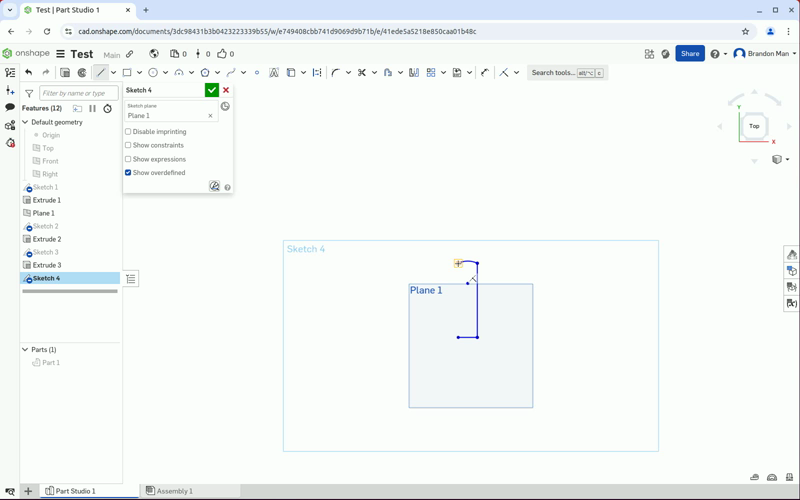
scroll(6)
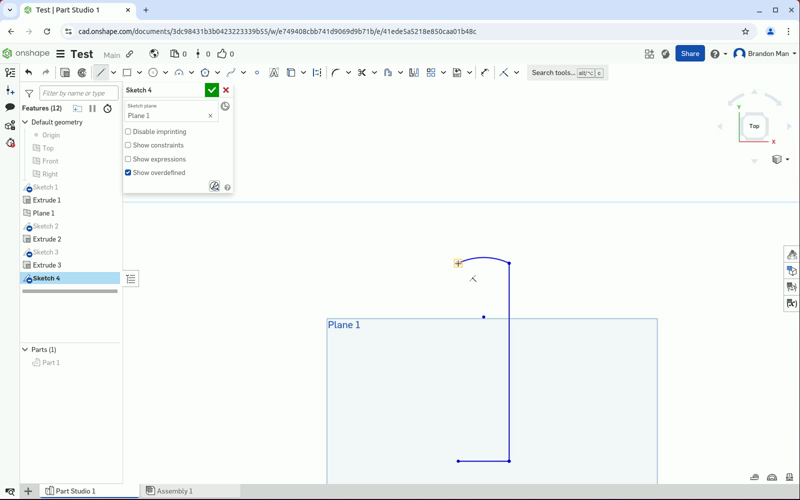
click(458, 263)
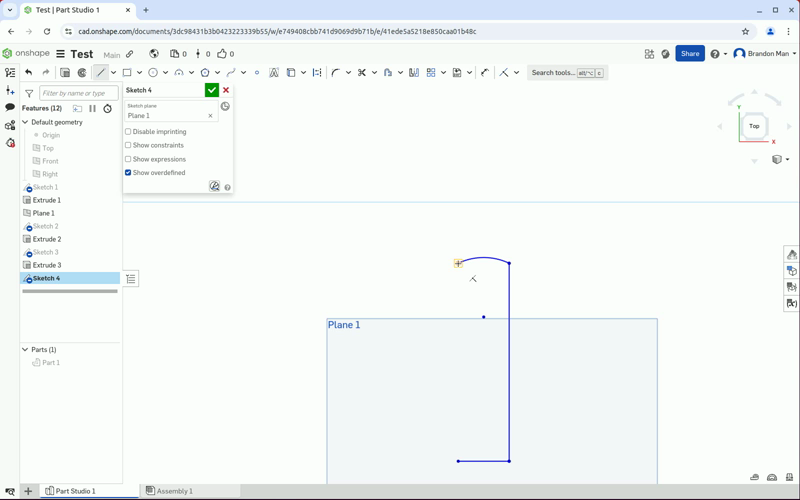
scroll(-6)
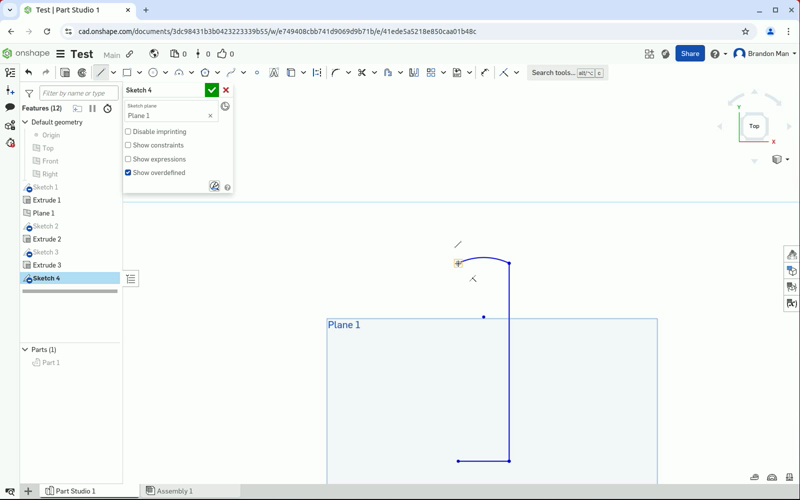
scroll(-6)
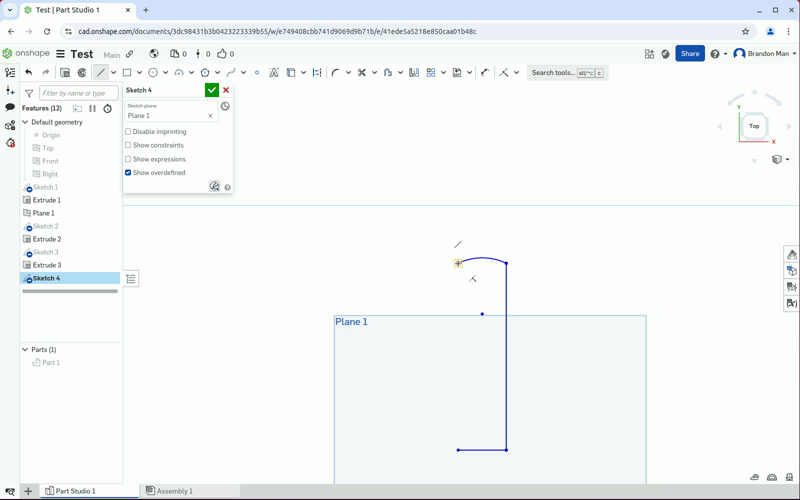
scroll(-6)
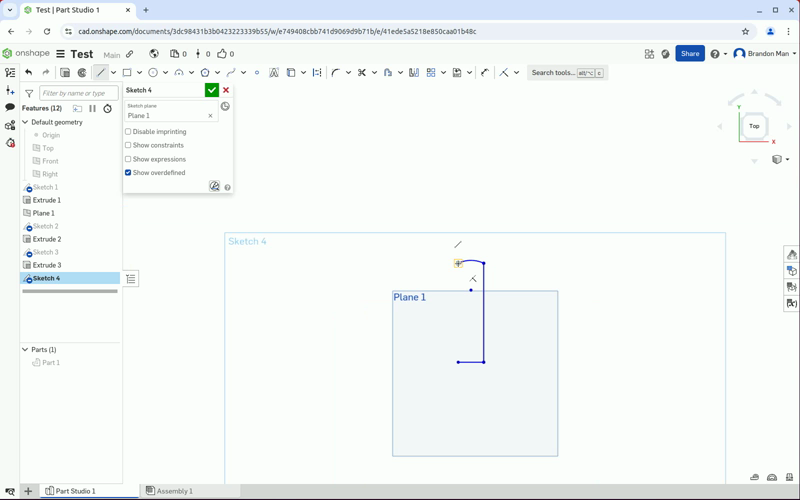
scroll(-6)
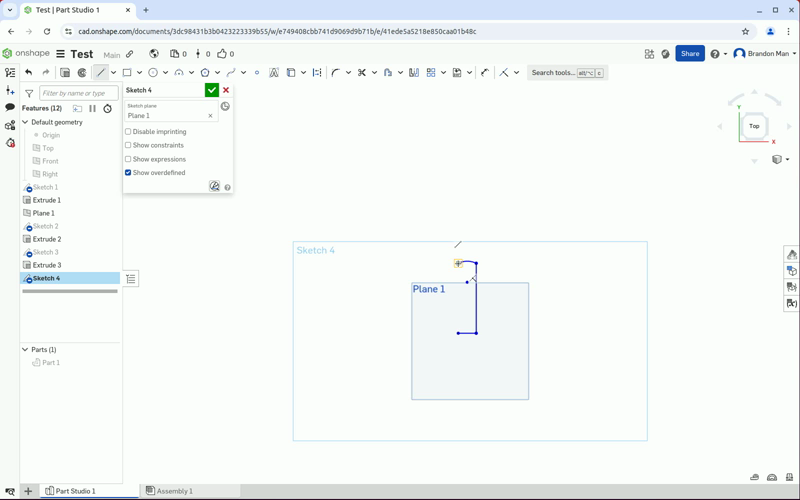
scroll(-6)
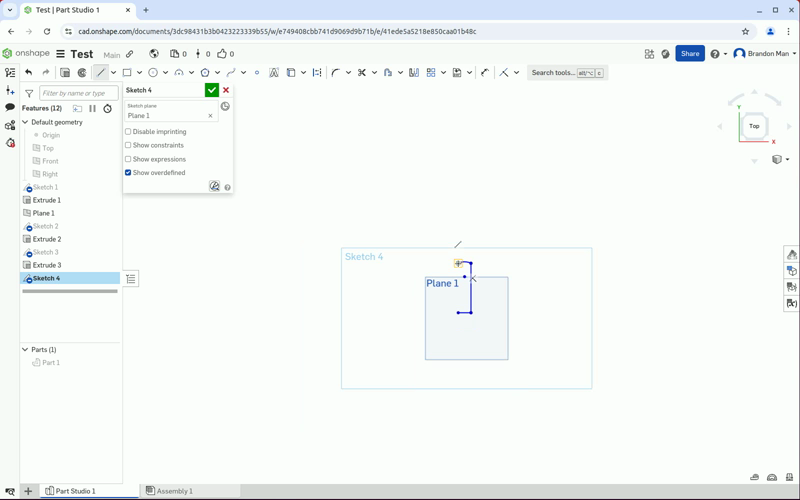
scroll(-6)
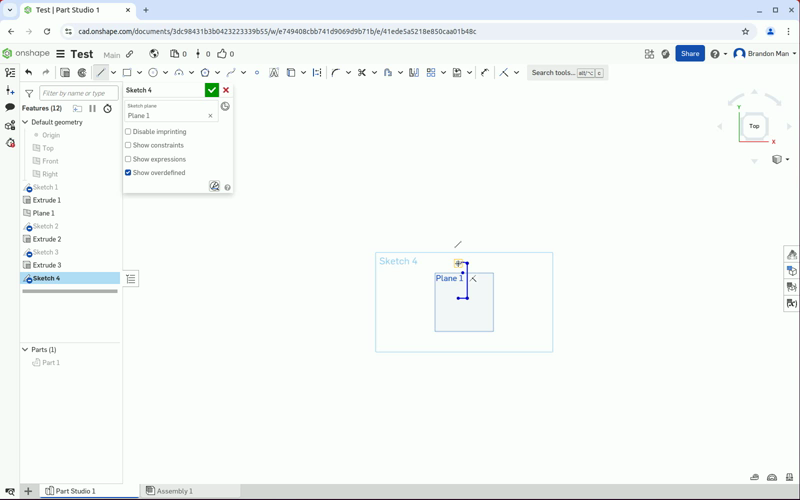
scroll(-6)
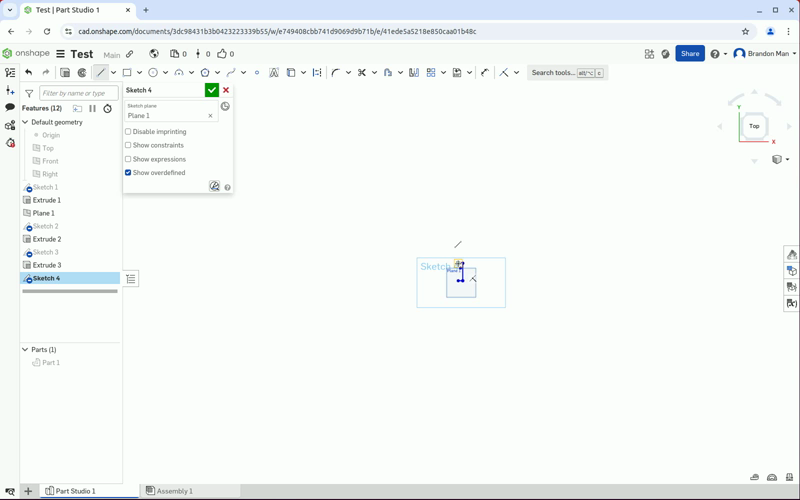
mouse_move(488, 263)
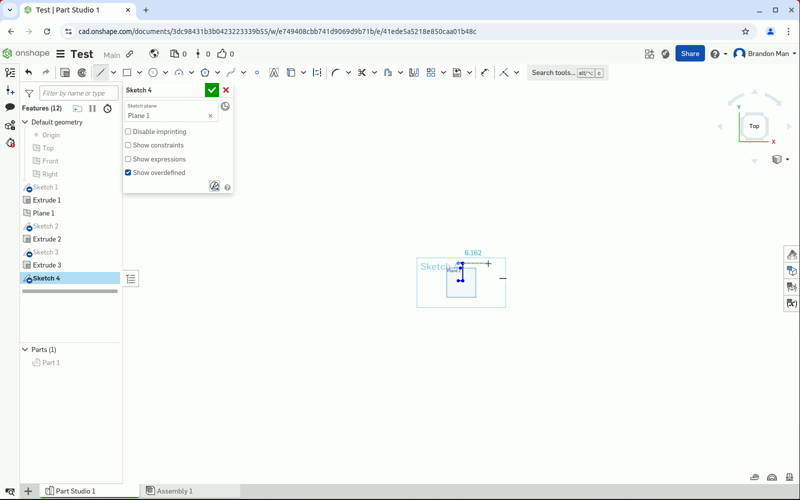
key_down(shift)
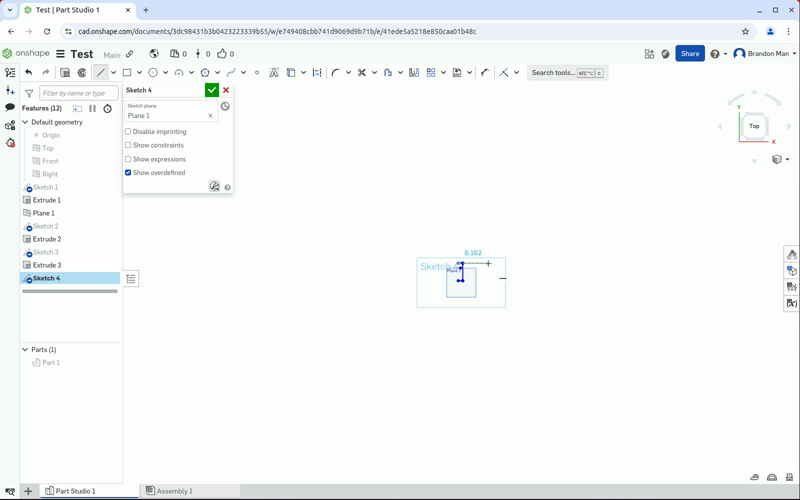
mouse_move(458, 280)
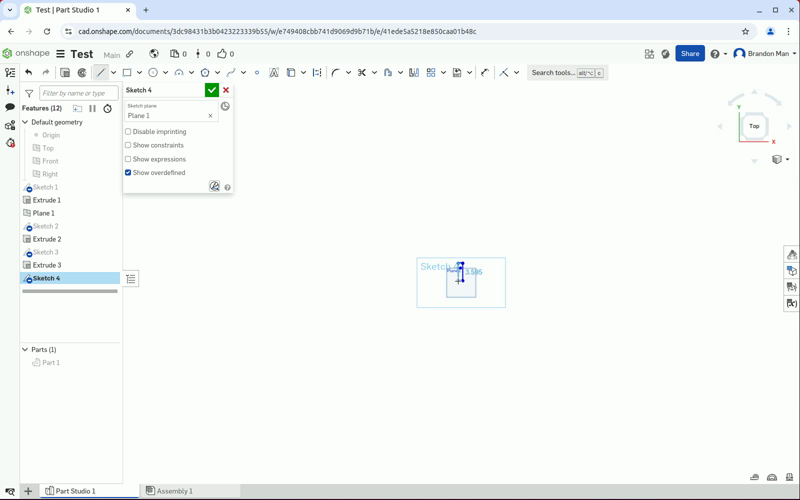
scroll(6)
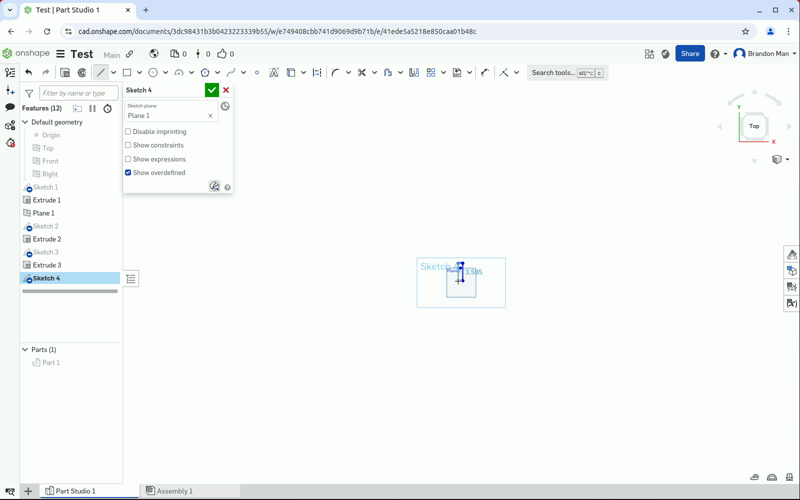
scroll(6)
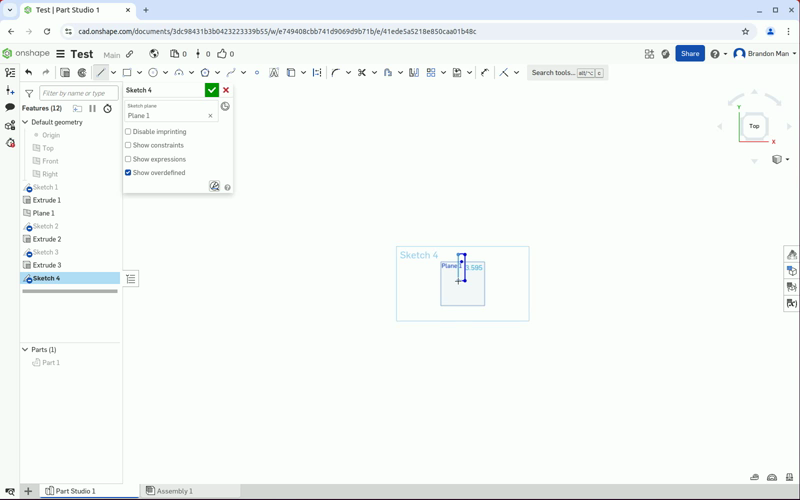
scroll(6)
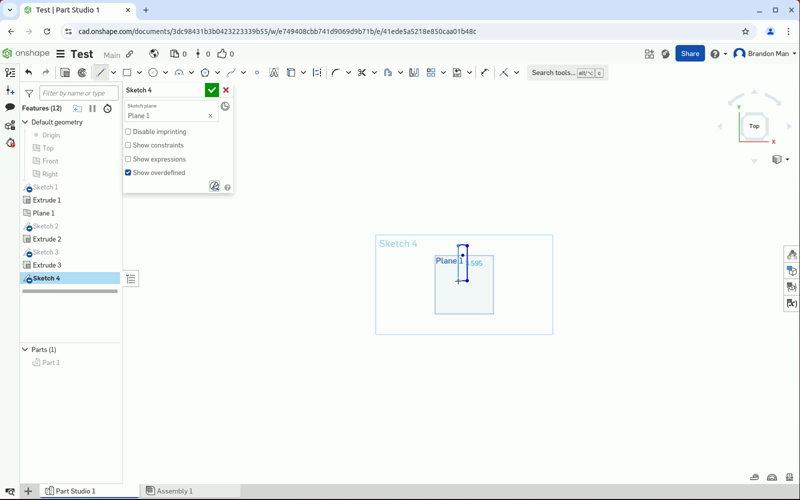
scroll(6)
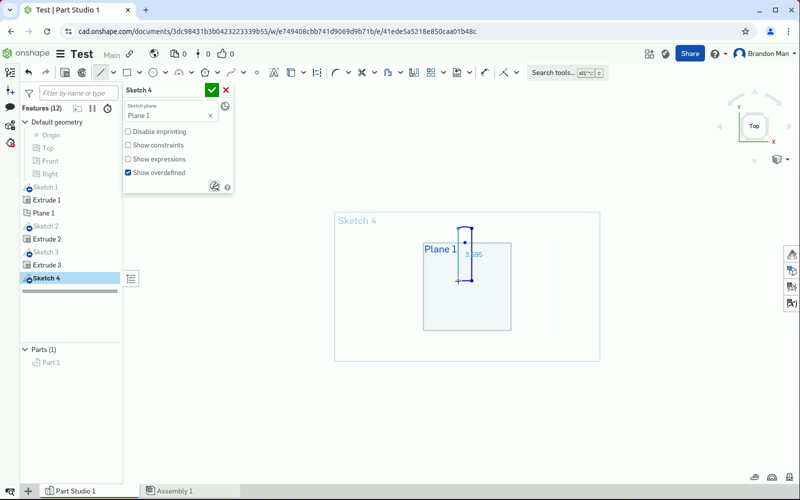
scroll(6)
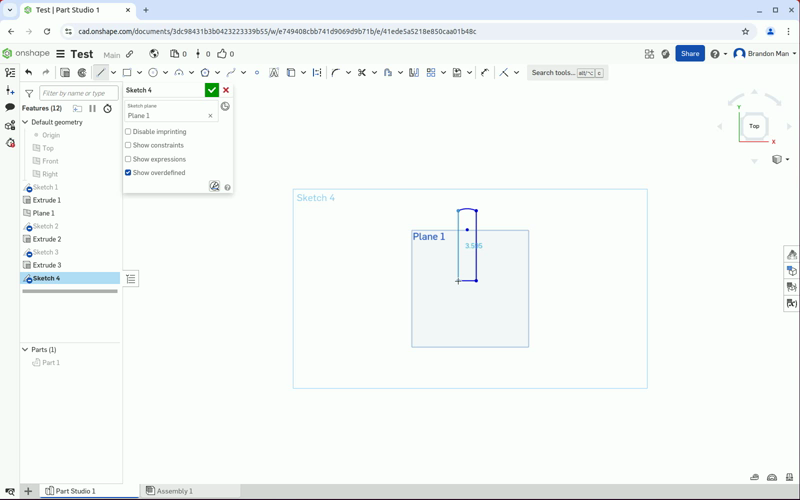
scroll(6)
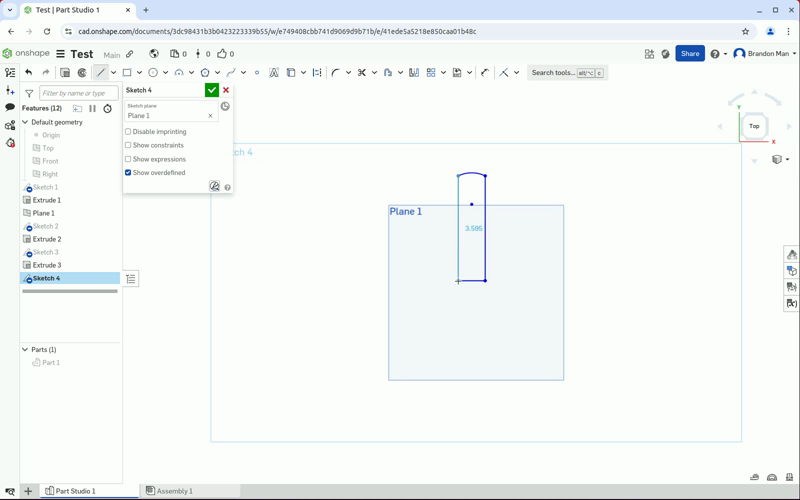
scroll(6)
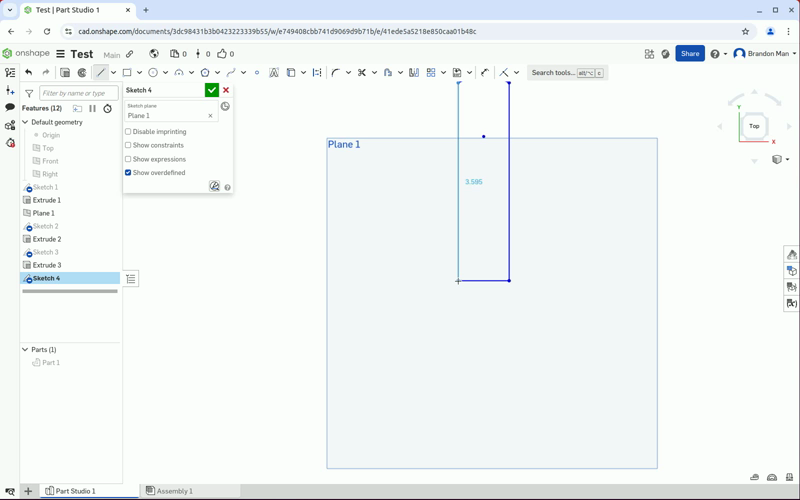
key_up(shift)
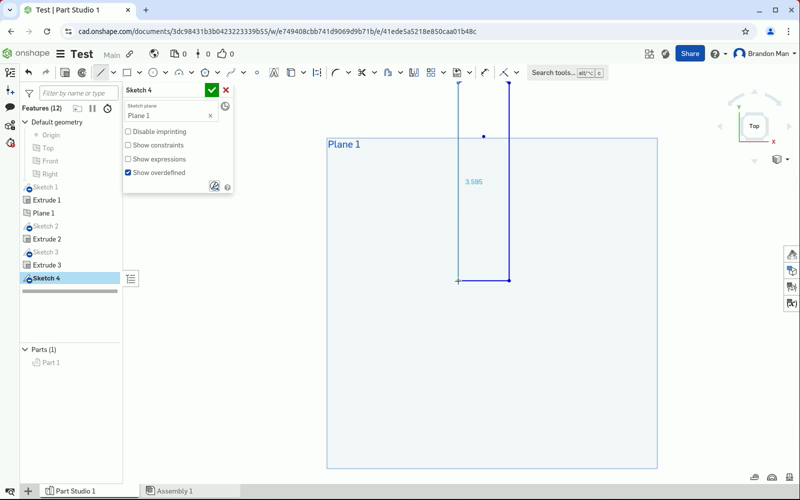
click(458, 280)
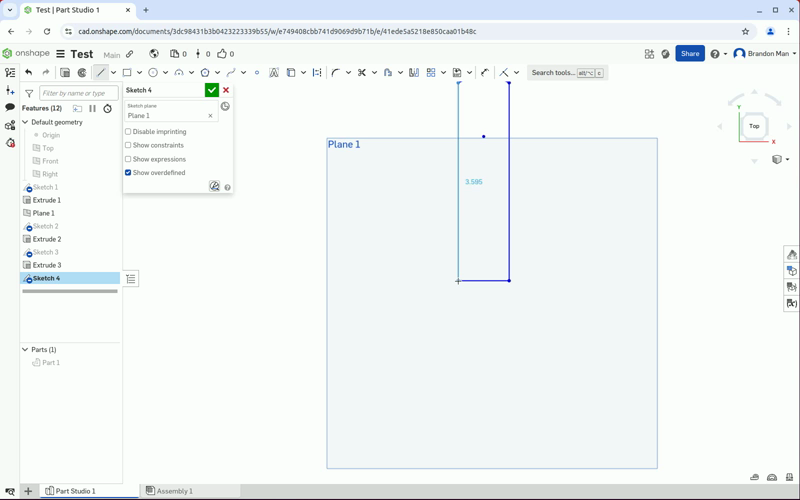
scroll(-6)
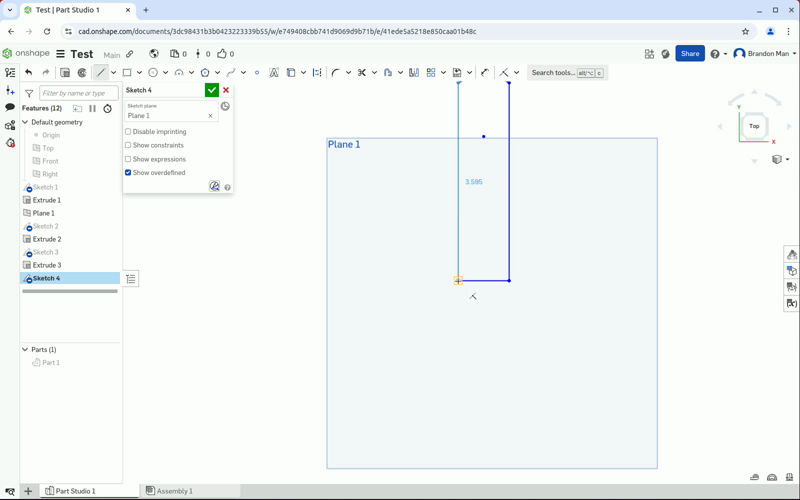
scroll(-6)
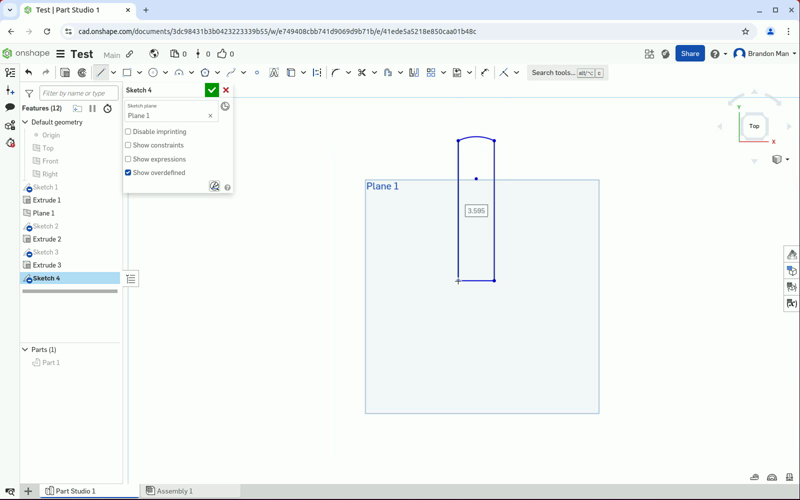
scroll(-6)
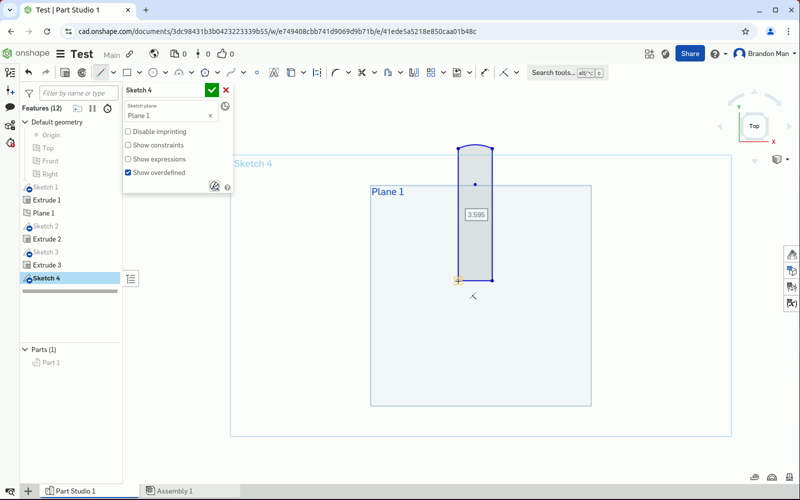
scroll(-6)
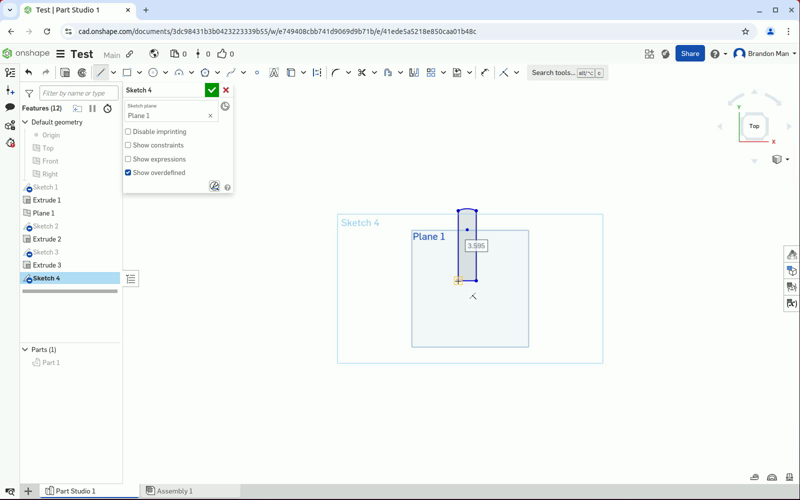
scroll(-6)
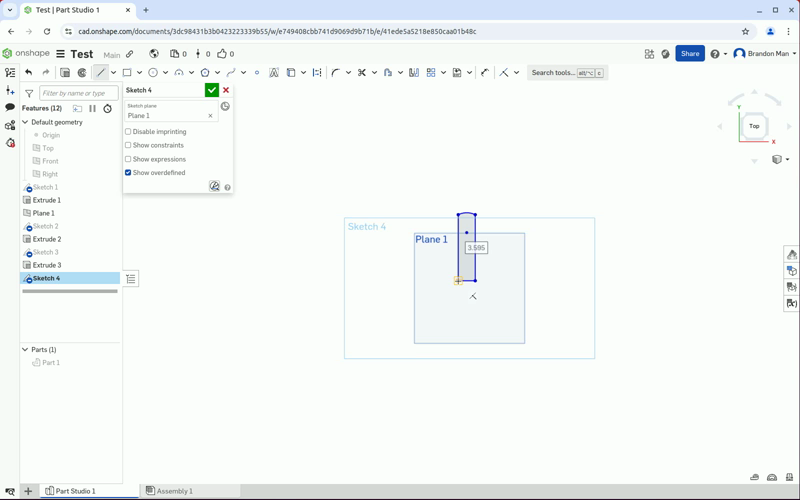
scroll(-6)
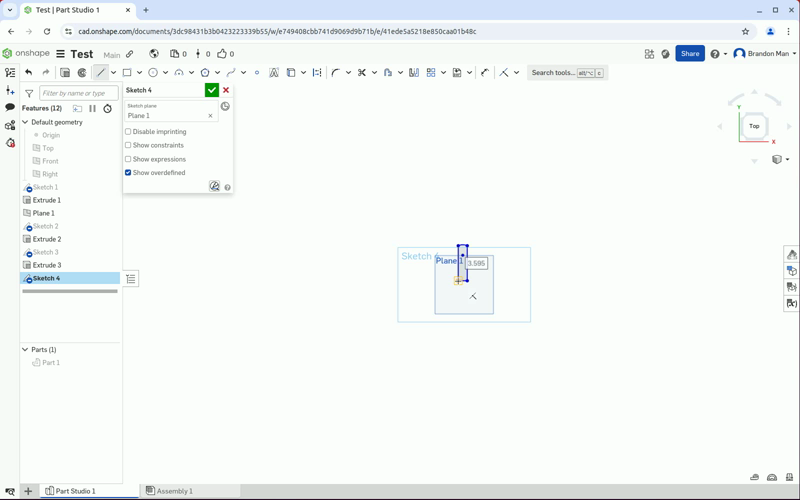
scroll(-6)
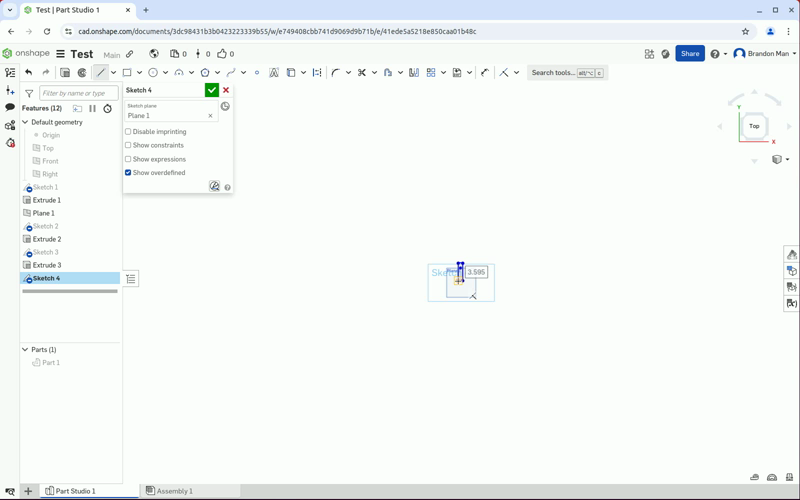
key(esc)
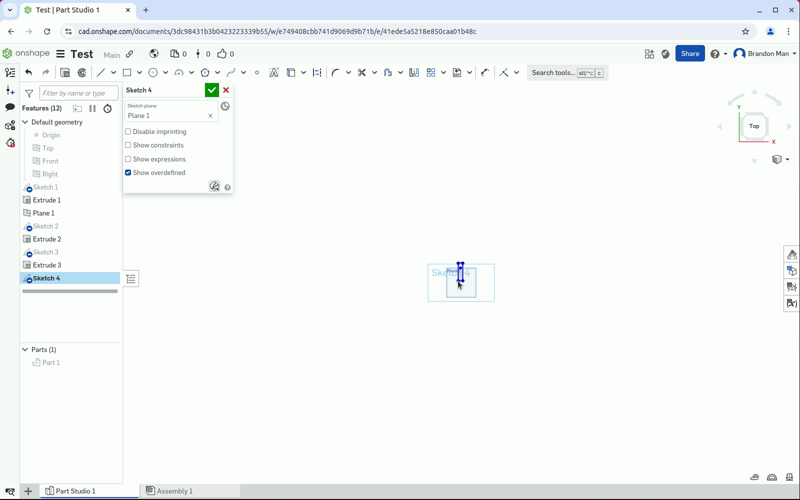
mouse_move(462, 264)
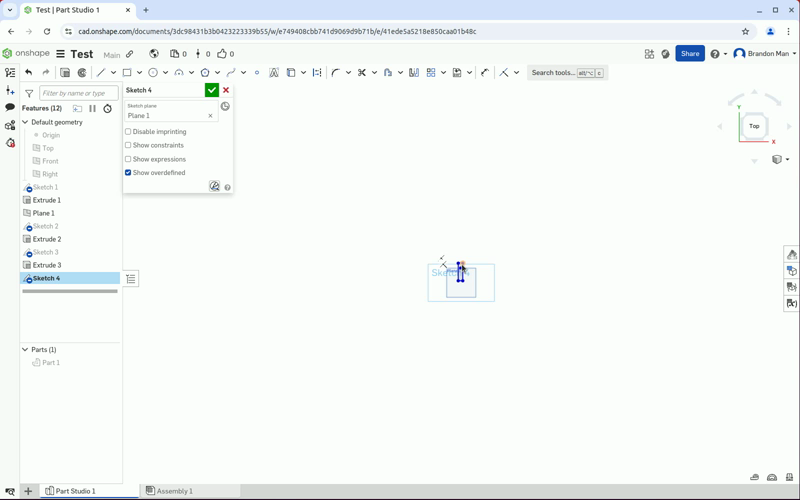
scroll(6)
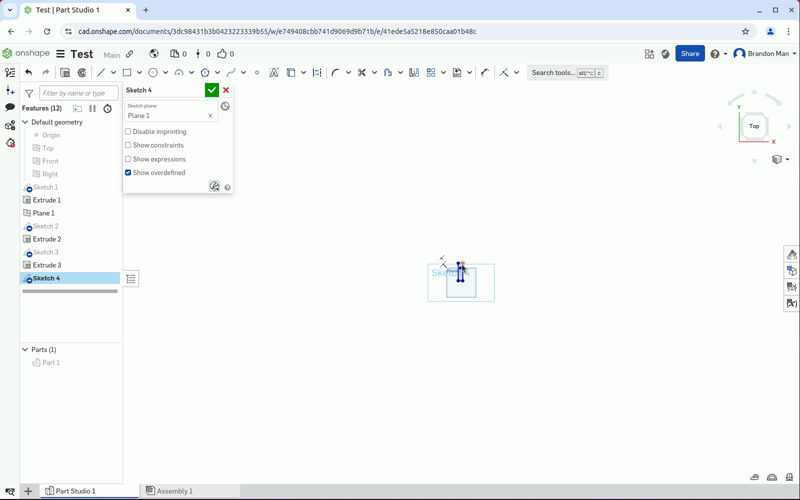
scroll(6)
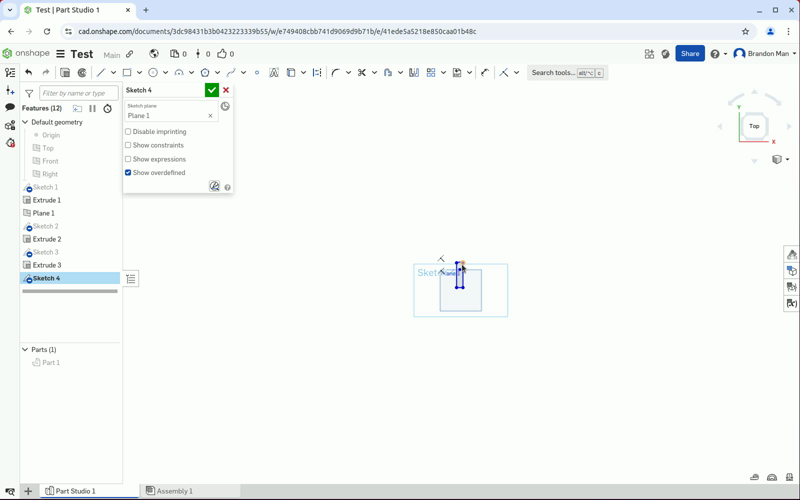
scroll(6)
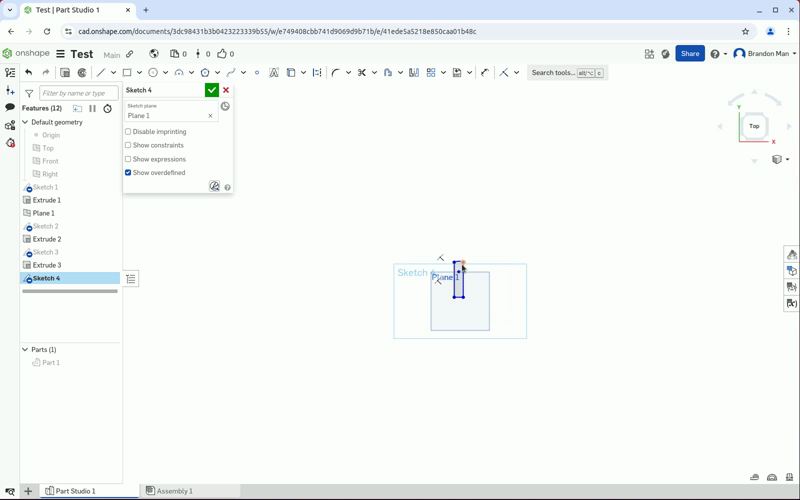
scroll(6)
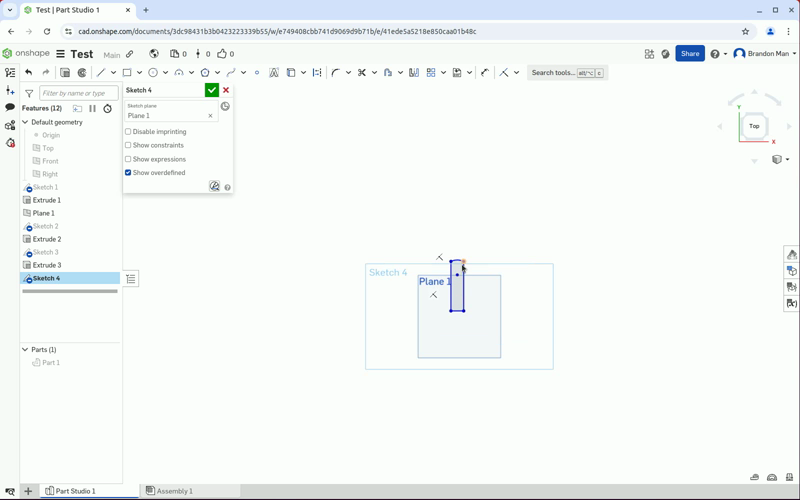
scroll(6)
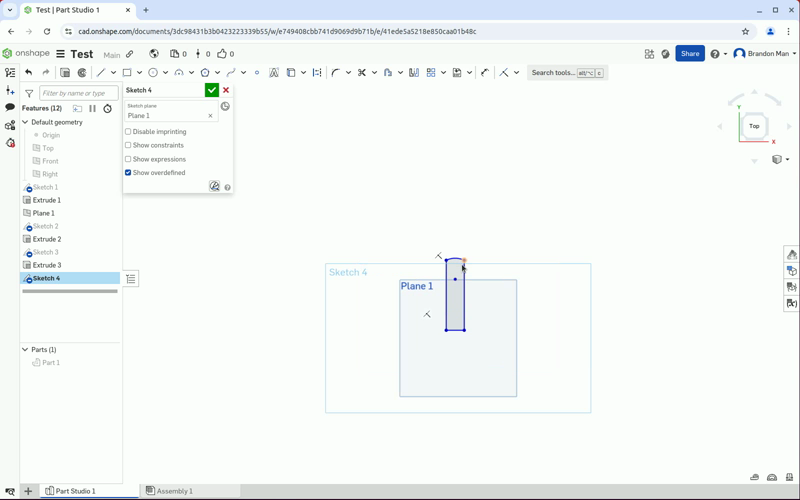
scroll(6)
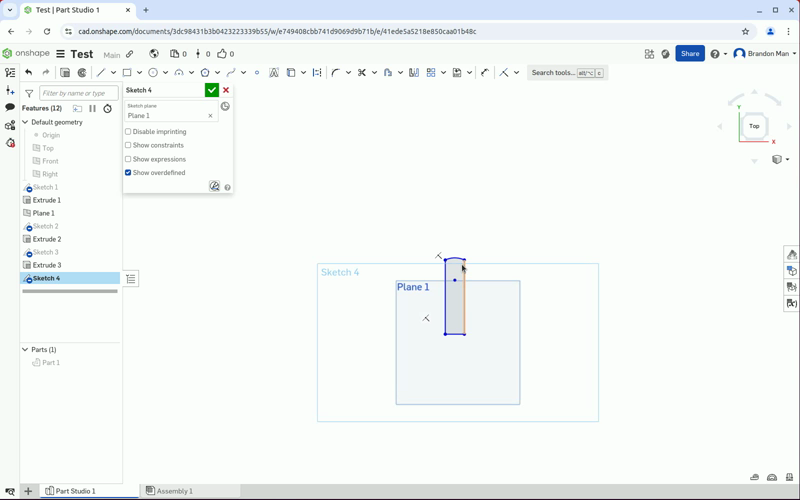
scroll(6)
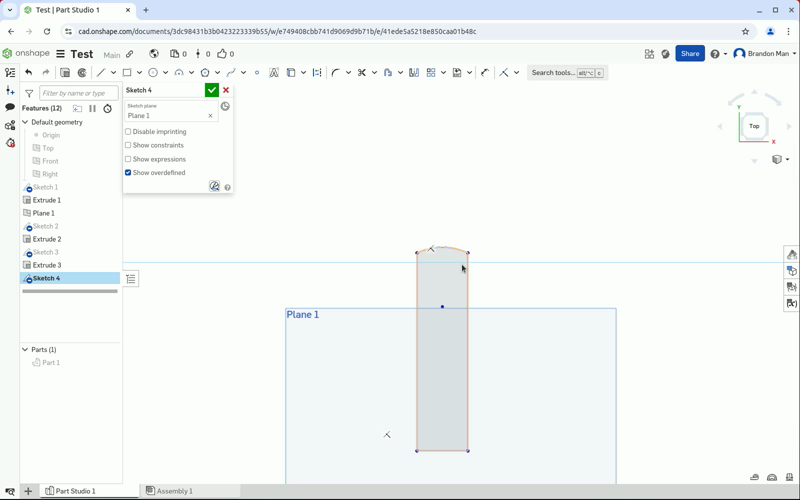
click(462, 264)
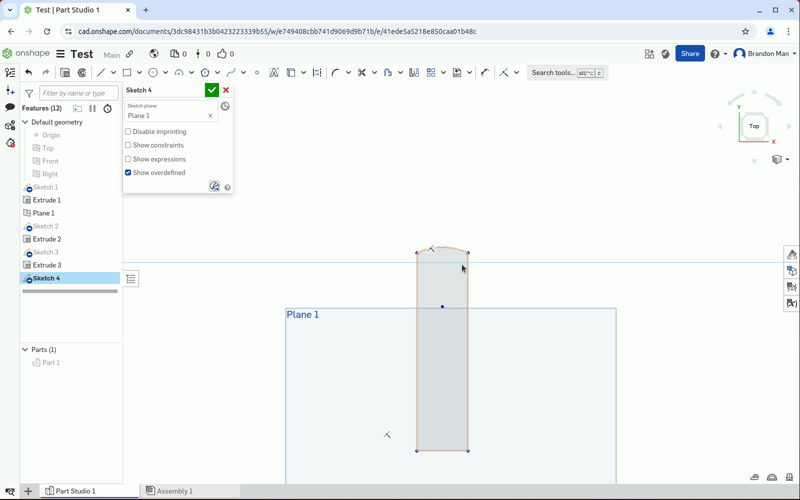
scroll(-6)
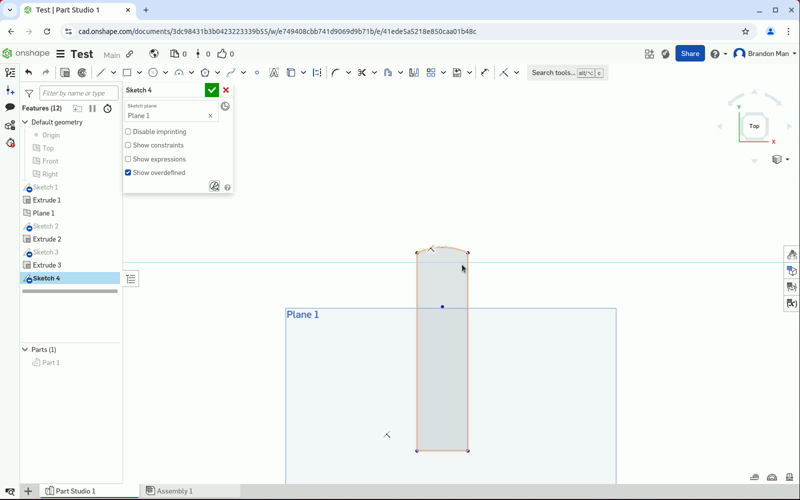
scroll(-6)
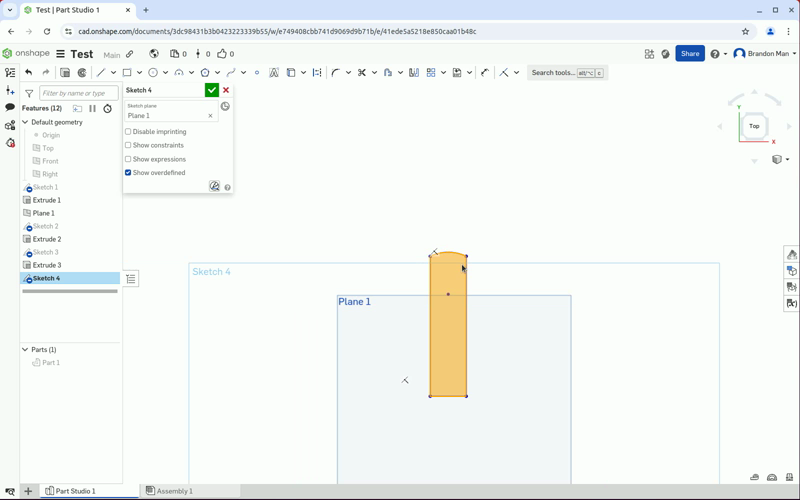
scroll(-6)
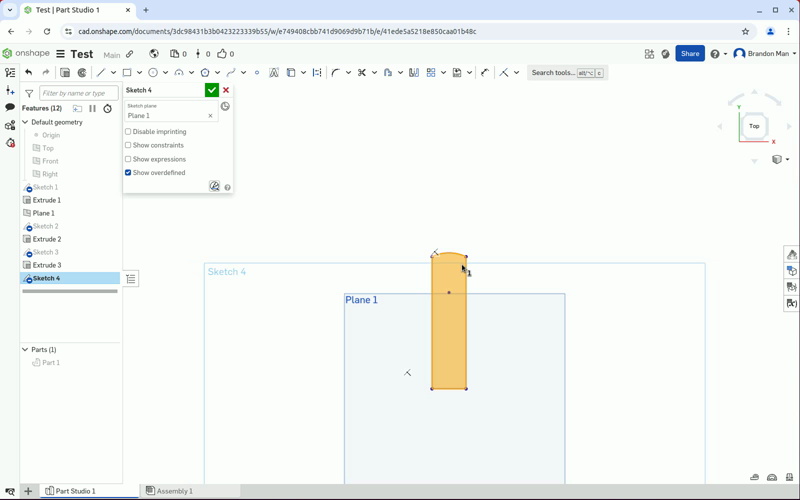
scroll(-6)
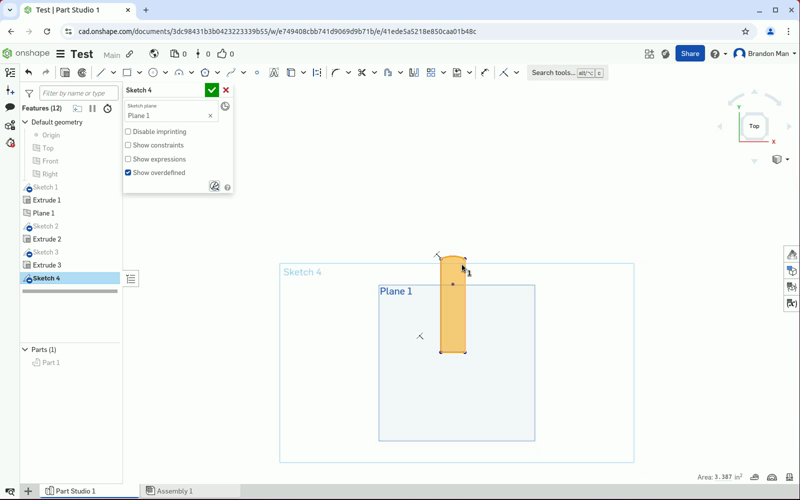
scroll(-6)
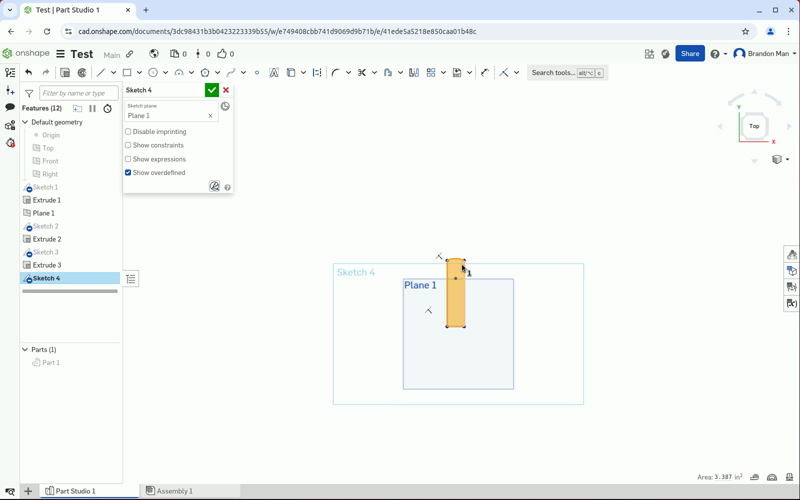
scroll(-6)
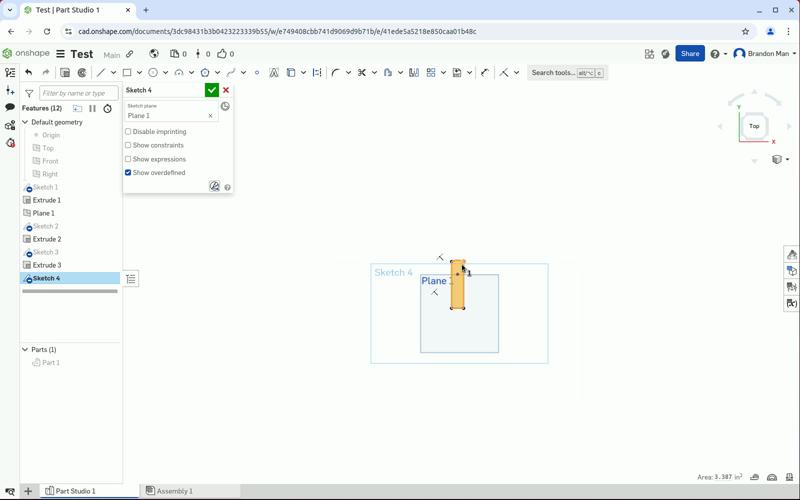
scroll(-6)
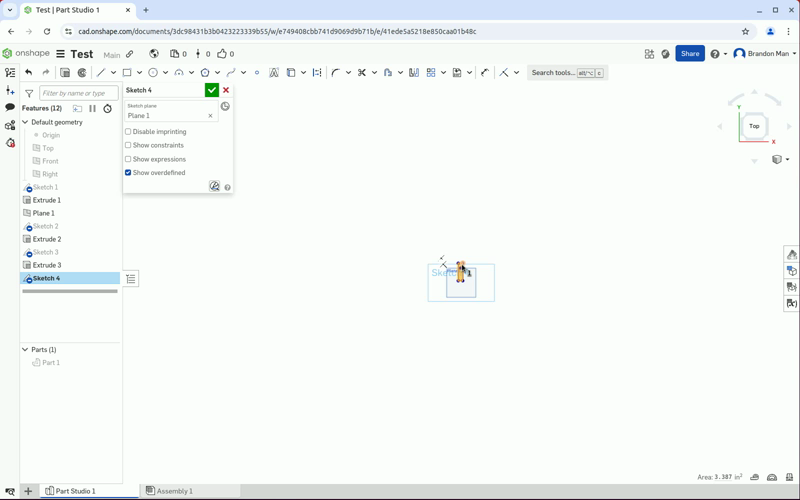
mouse_move(73, 352)
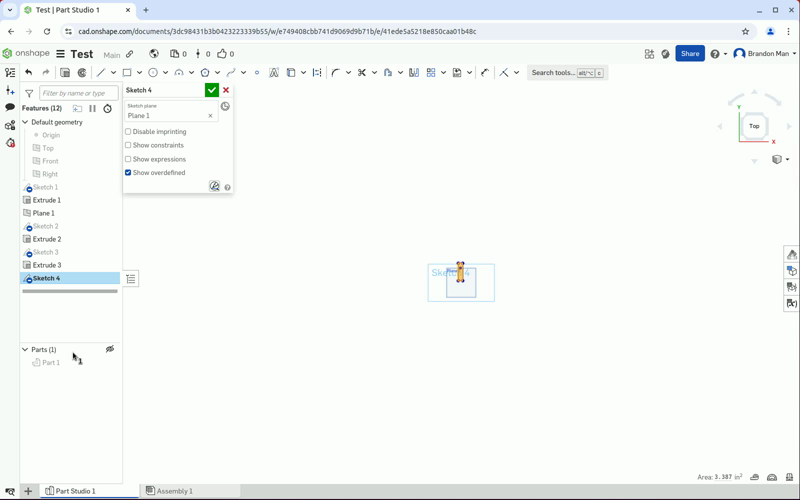
key(shift+y)
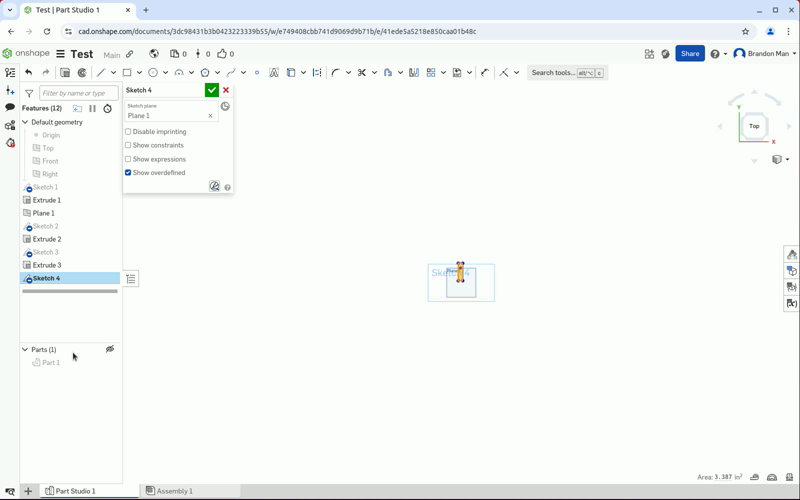
key(shift+e)
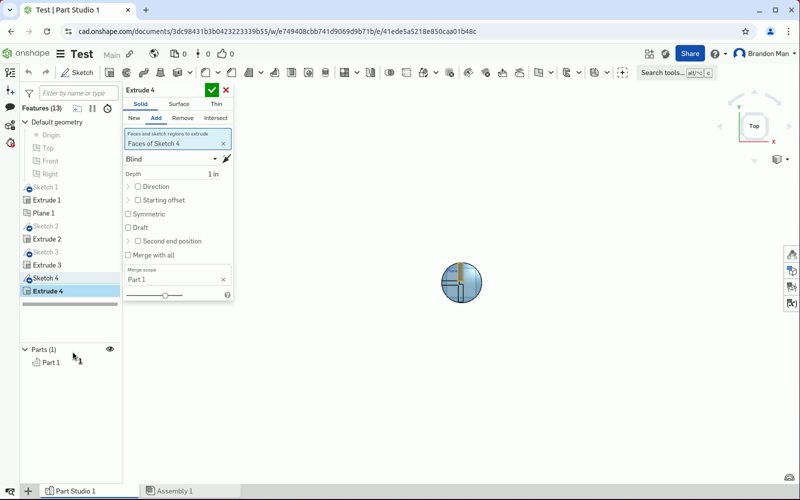
mouse_move(143, 106)
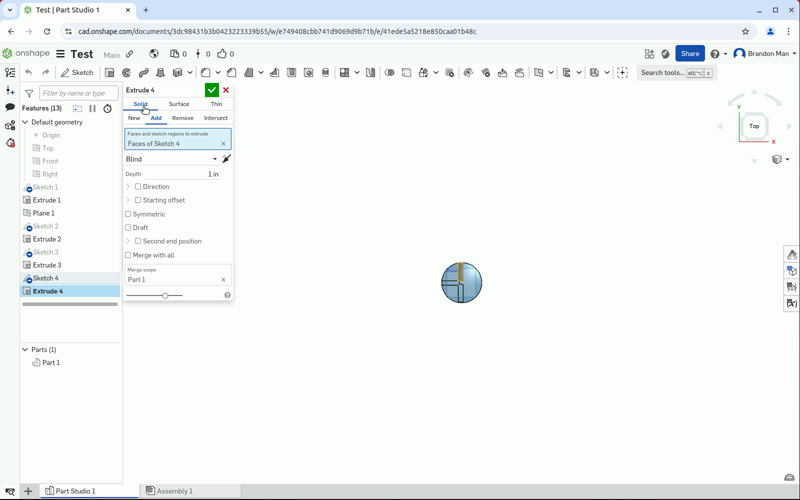
click(143, 106)
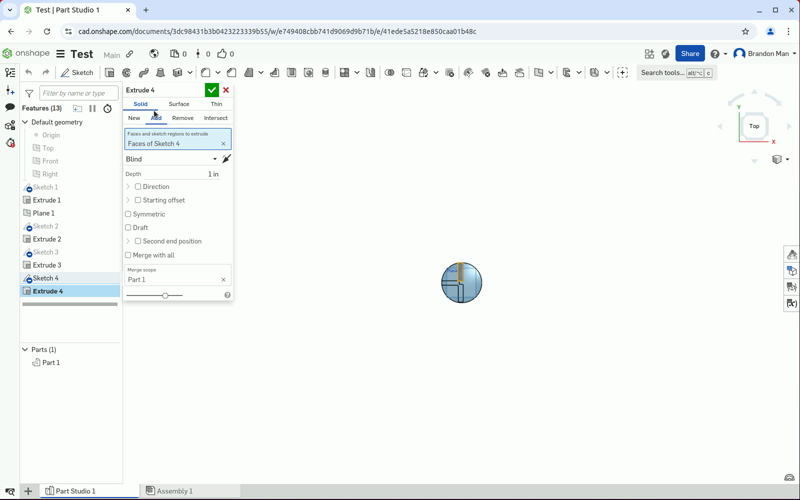
mouse_move(186, 120)
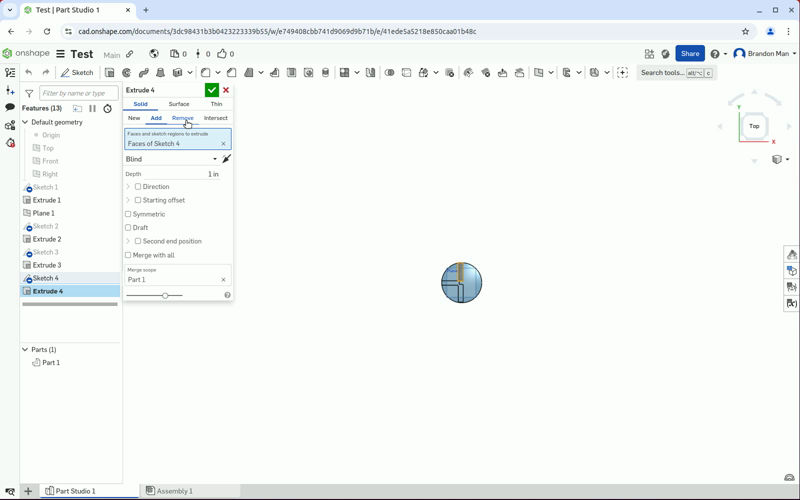
click(186, 120)
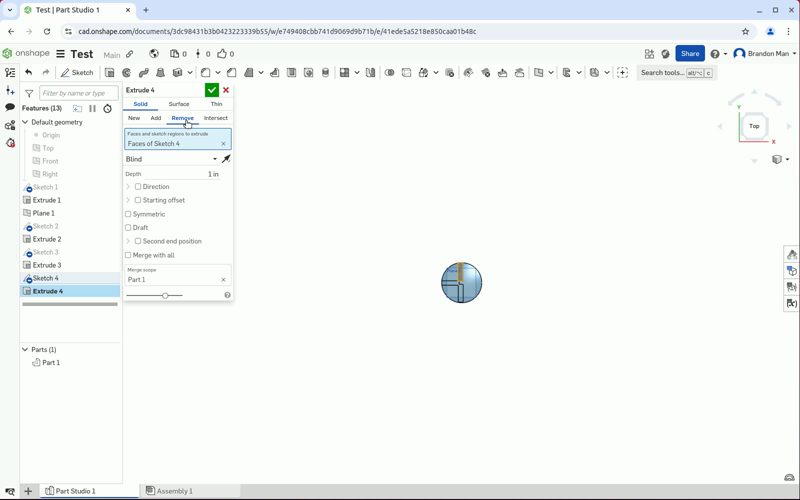
key(tab, 4)
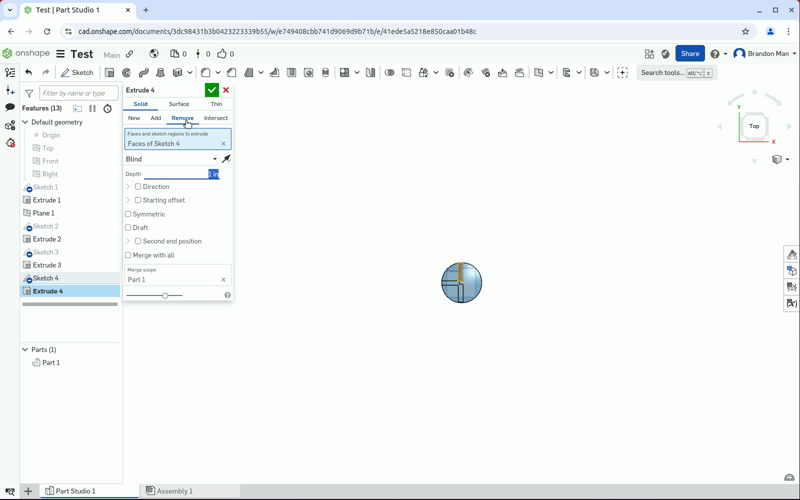
text(6.981)
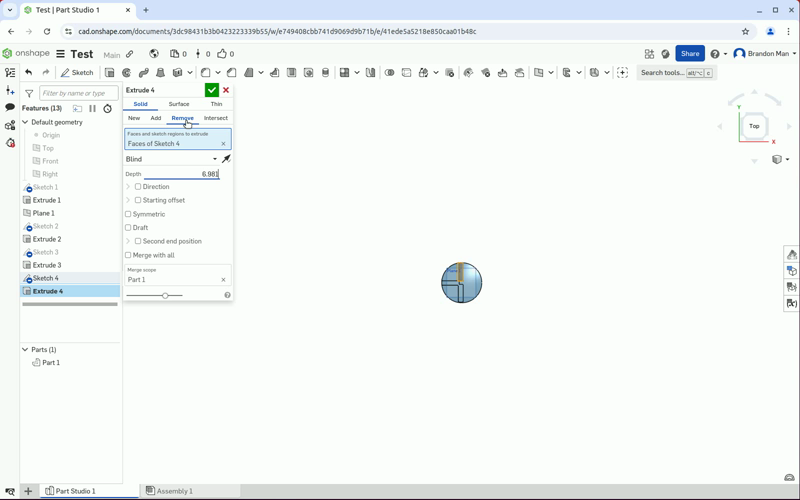
key(tab, 6)
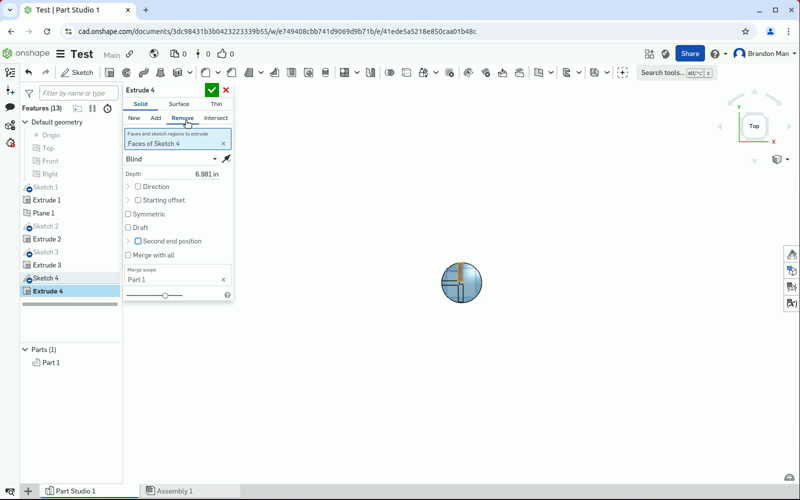
key(space)
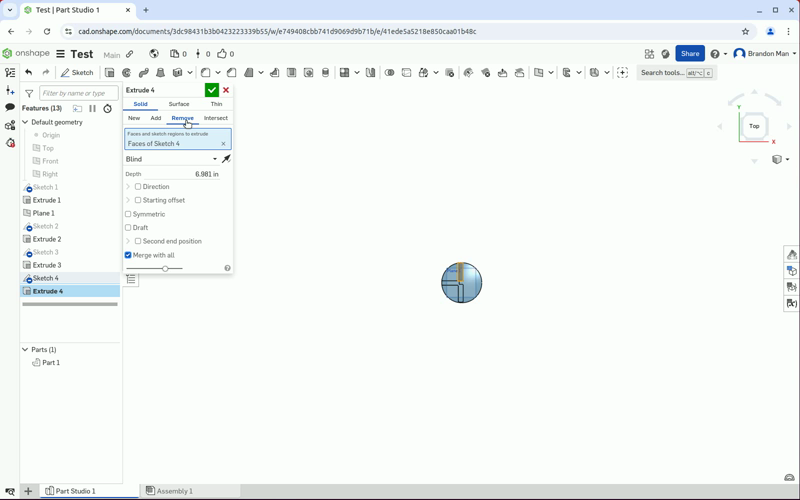
key(enter)
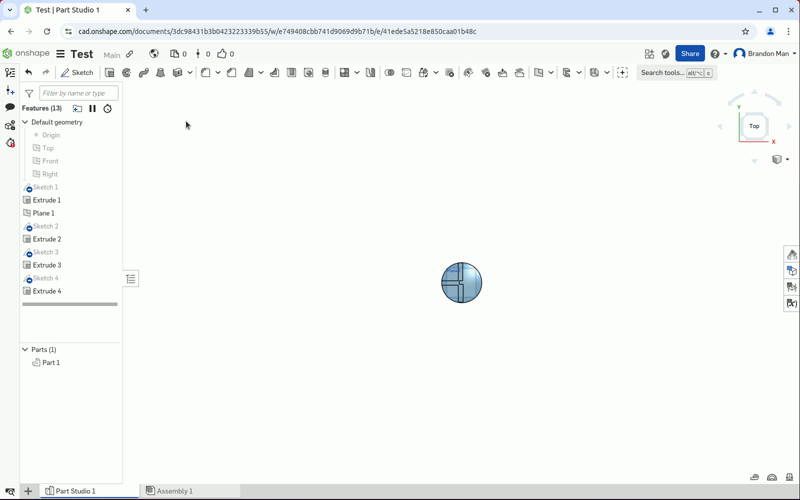
key(shift+h)
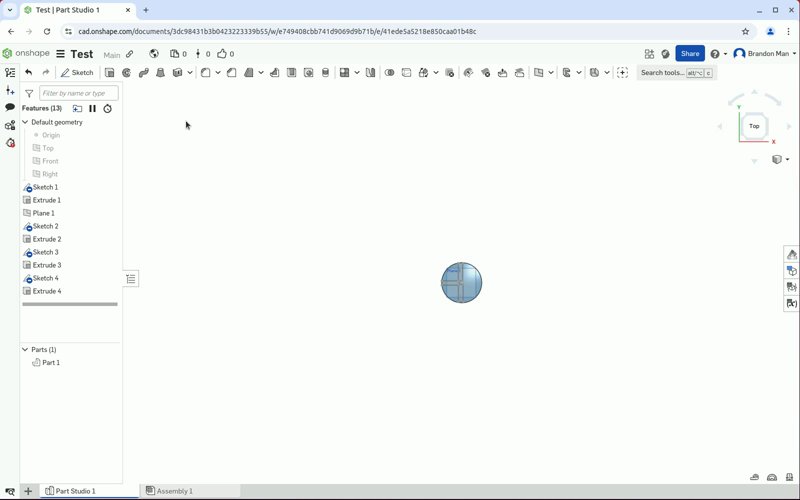
key(shift+h)
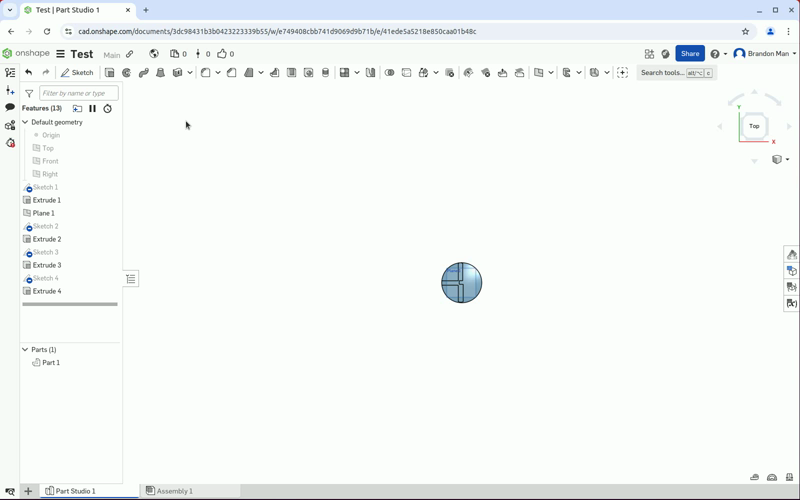
mouse_move(73, 189)
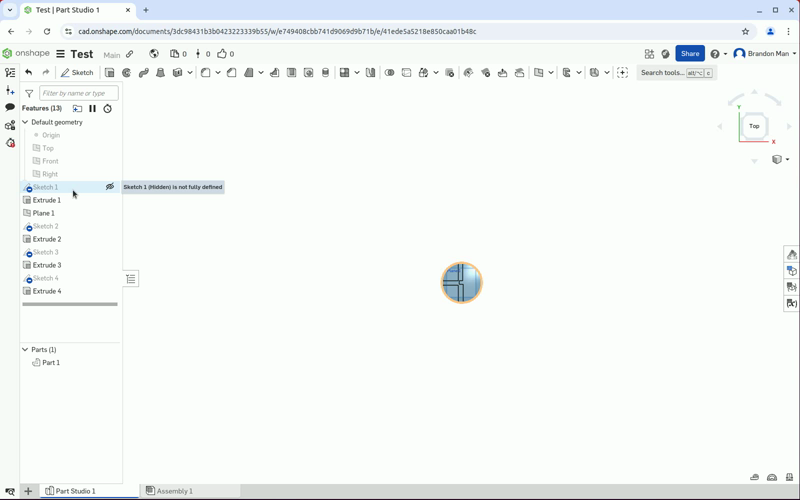
click(73, 189)
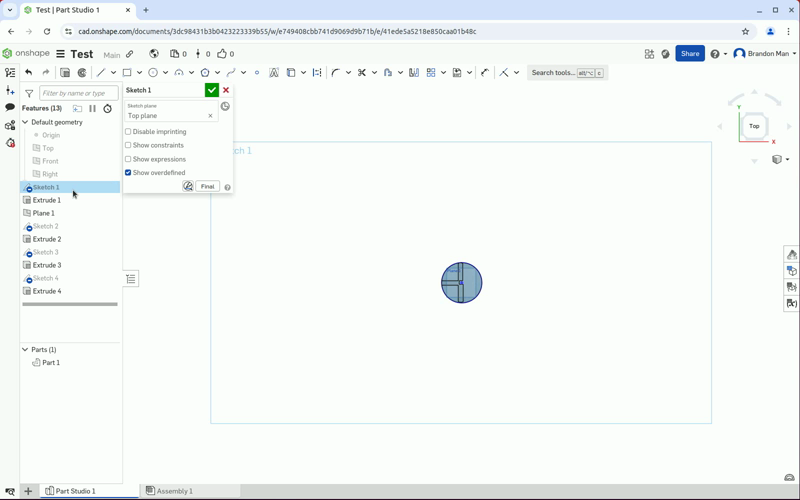
mouse_move(229, 92)
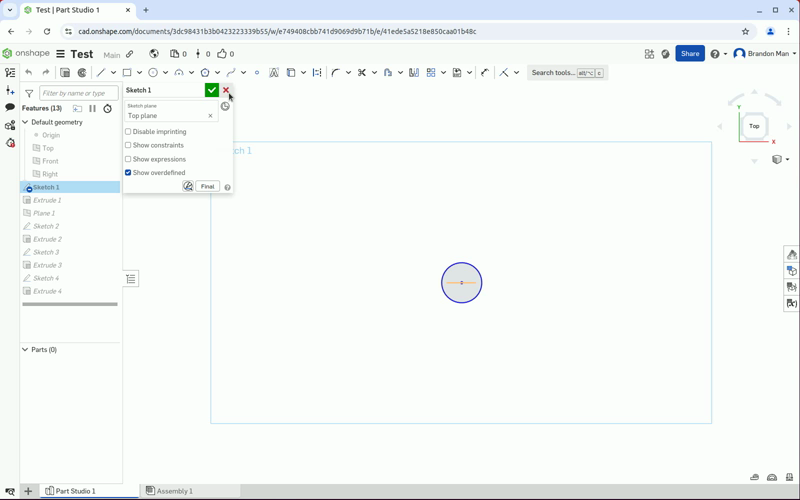
click(229, 92)
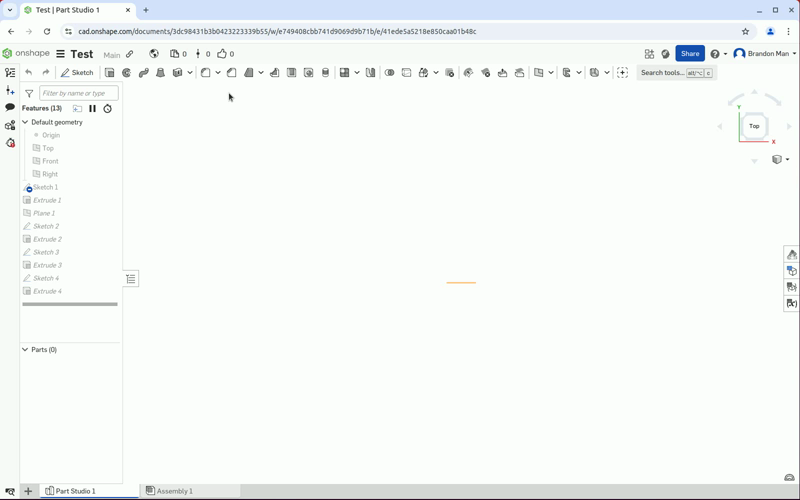
key(shift+s)
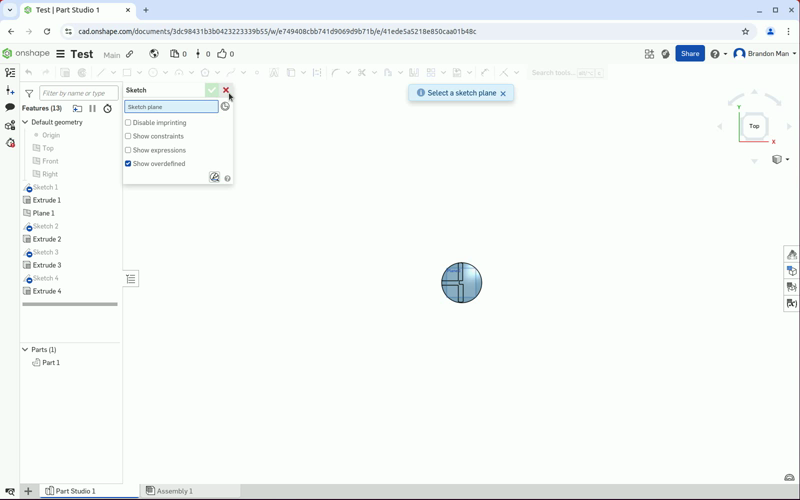
mouse_move(73, 215)
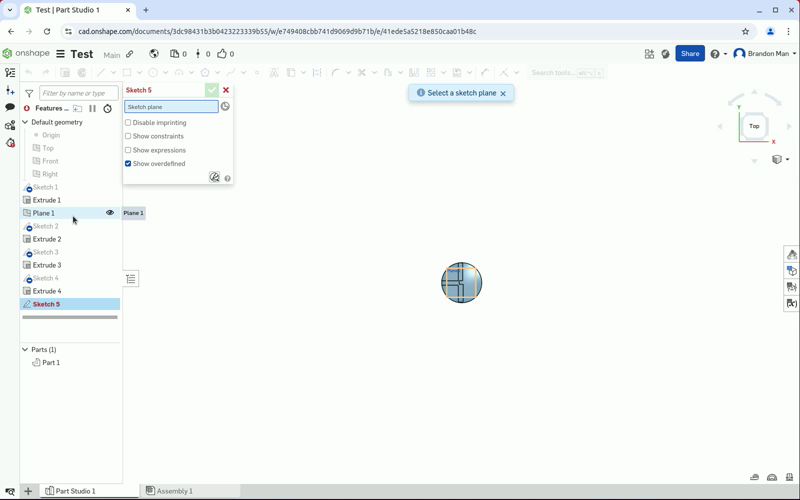
click(73, 215)
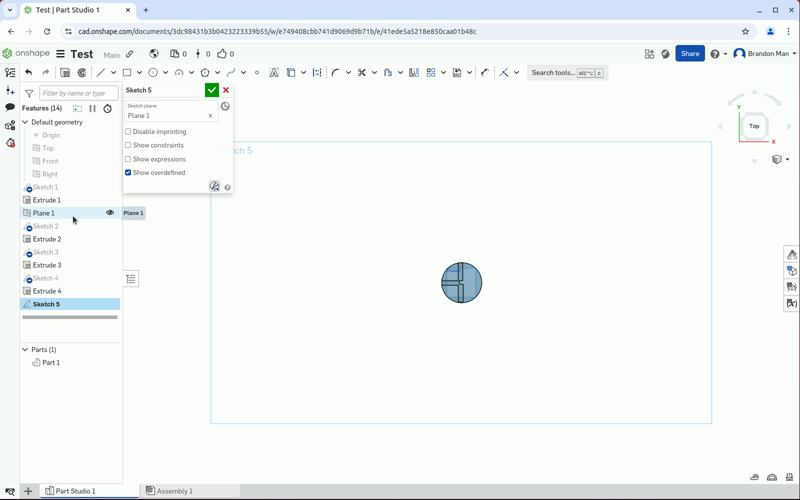
mouse_move(73, 352)
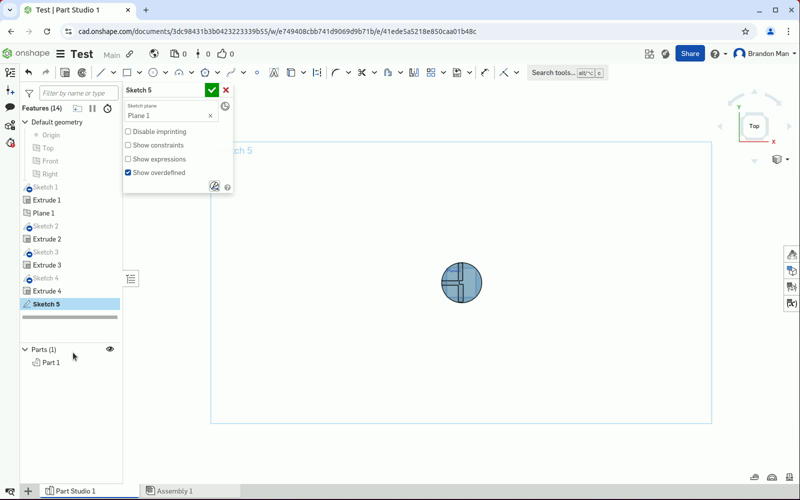
key(y)
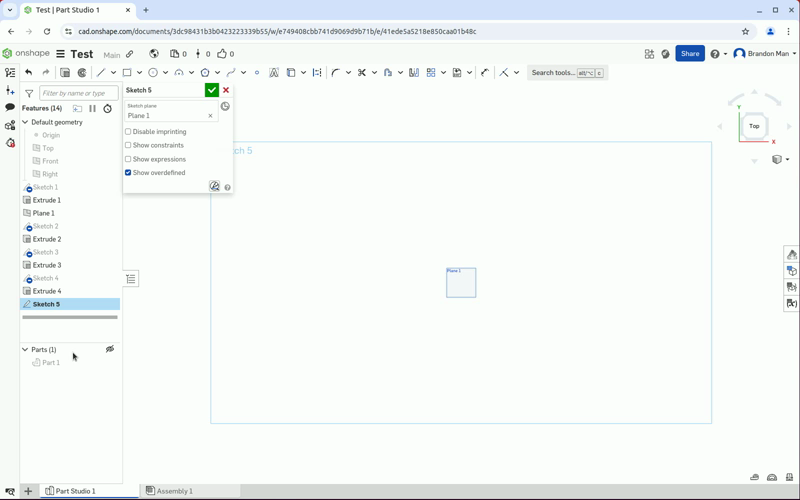
key(l)
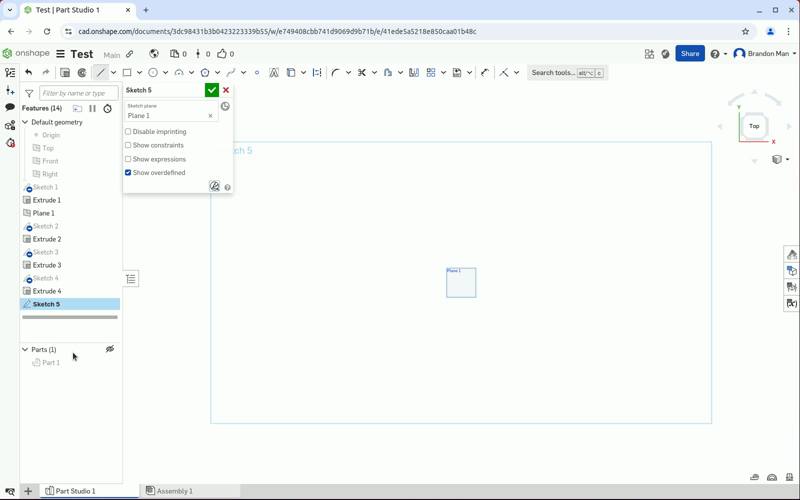
key_down(shift)
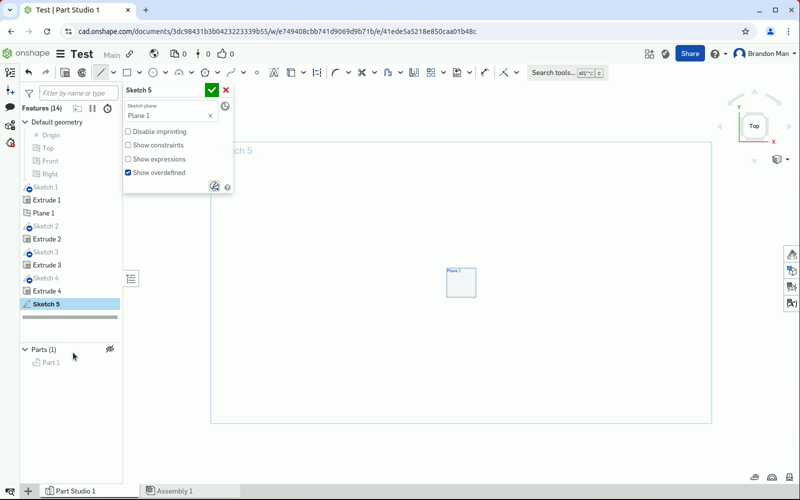
mouse_move(463, 285)
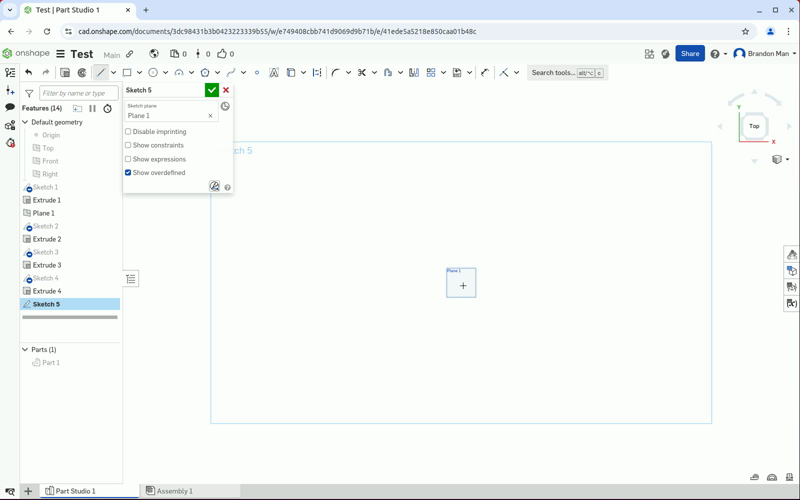
click(463, 285)
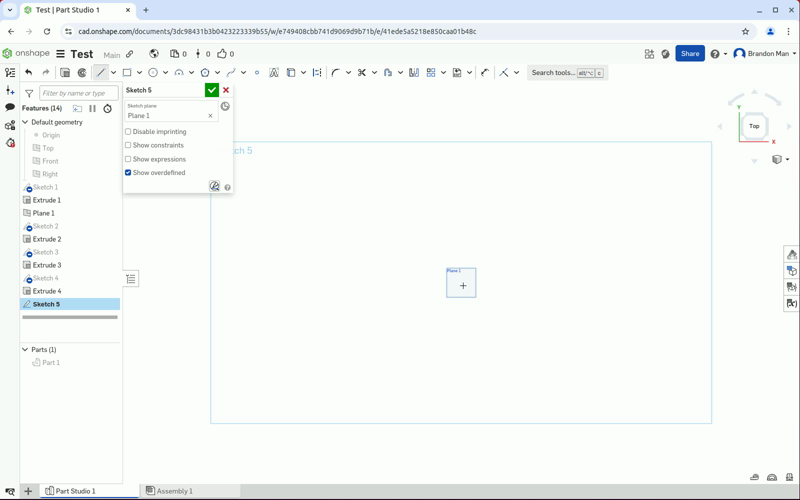
key_up(shift)
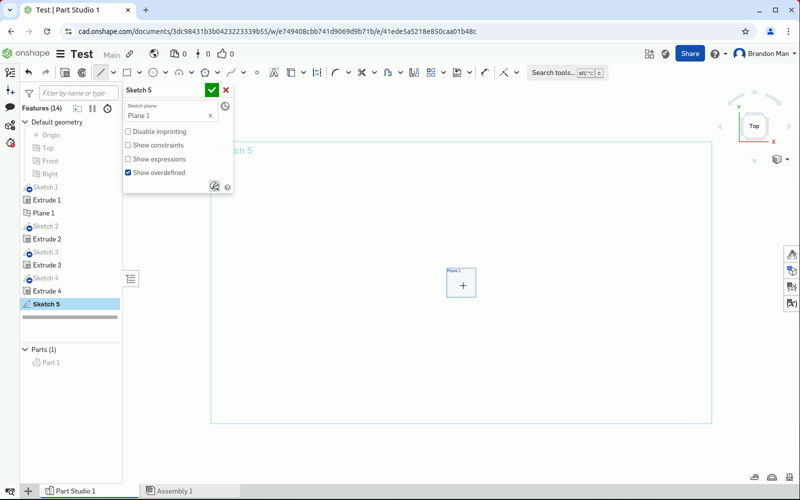
key_down(shift)
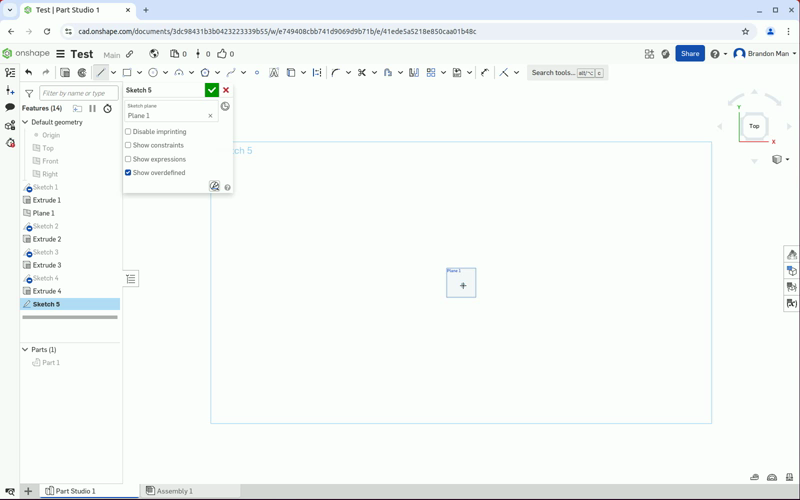
mouse_move(493, 285)
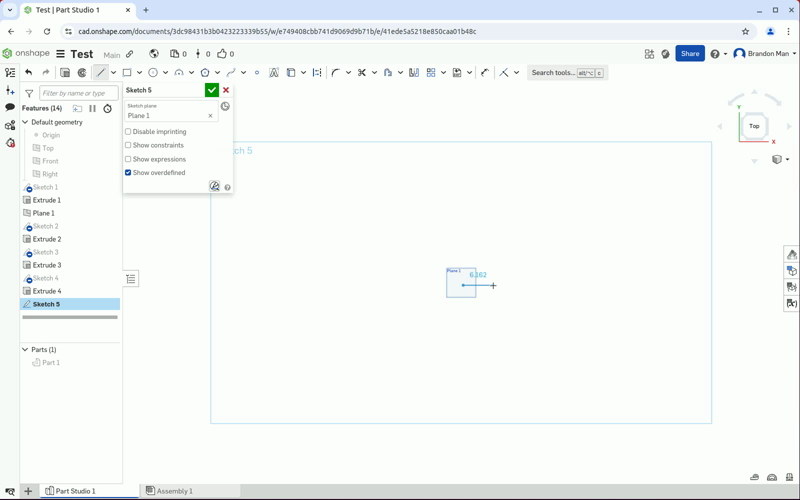
mouse_move(480, 285)
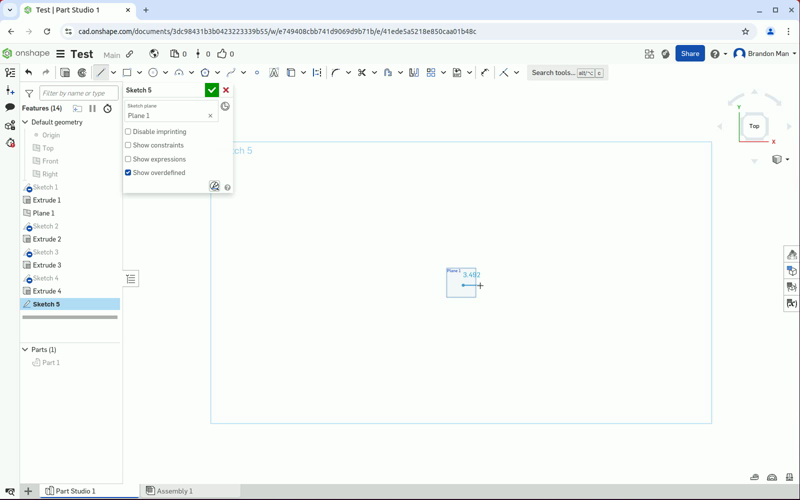
click(480, 285)
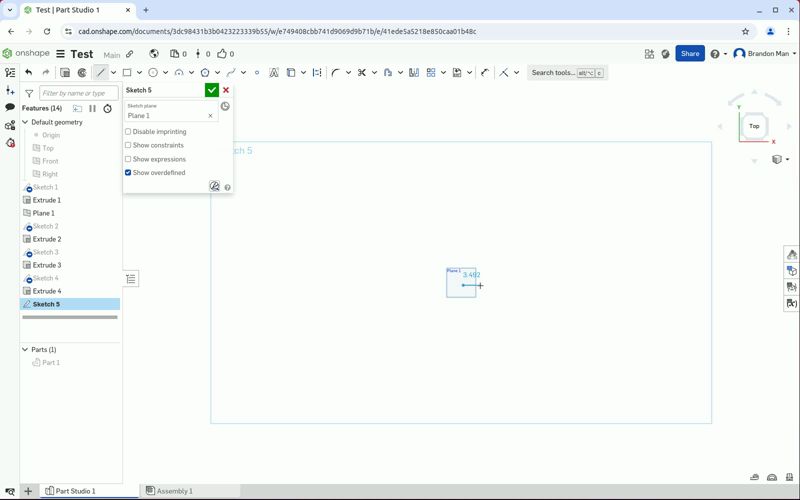
key_up(shift)
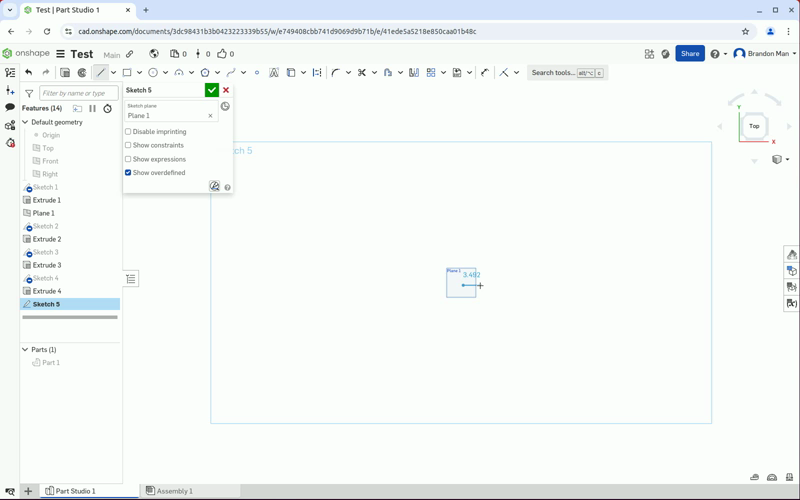
key(esc)
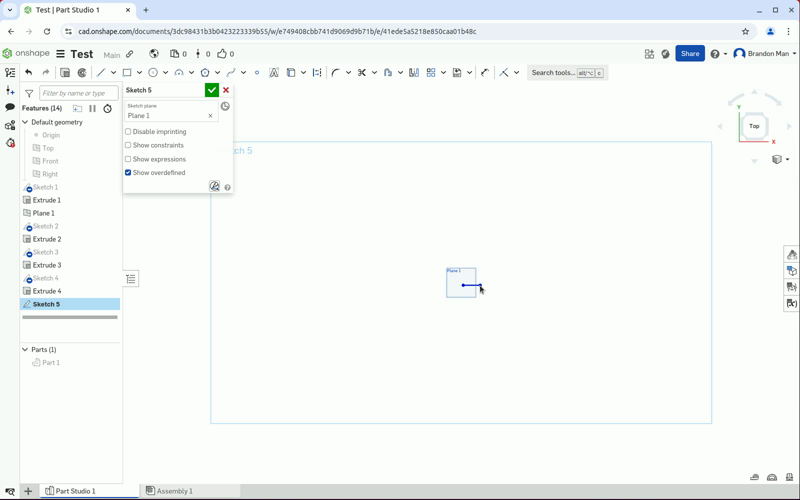
key(a)
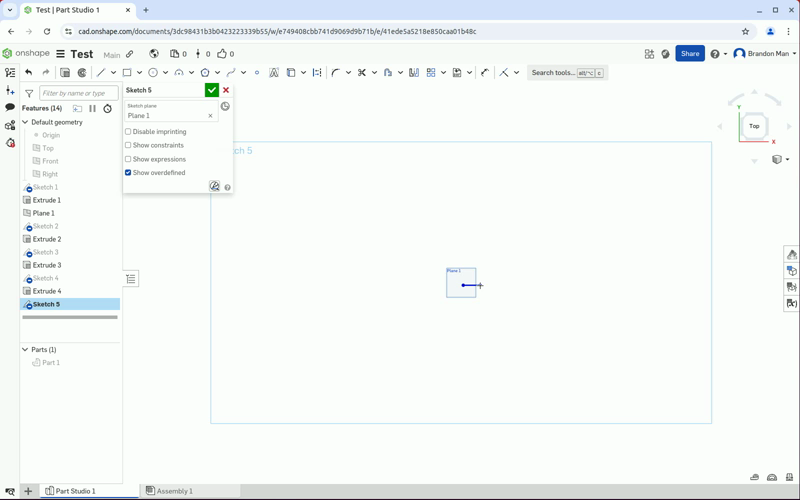
mouse_move(480, 285)
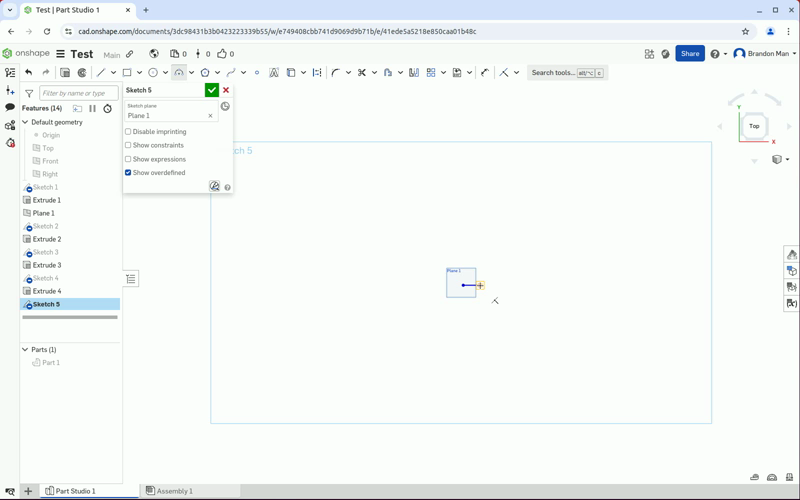
click(480, 285)
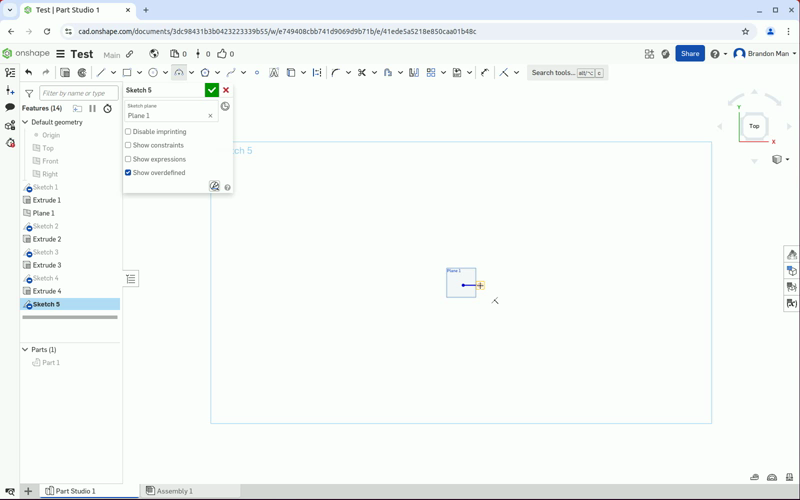
key_down(shift)
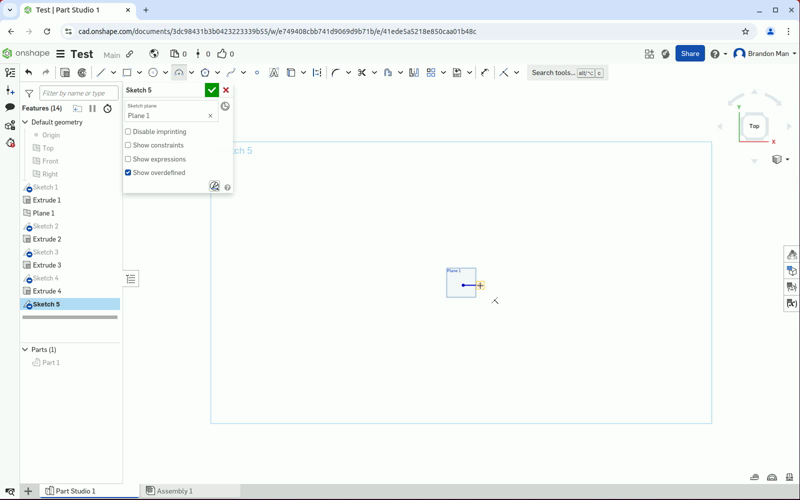
mouse_move(480, 280)
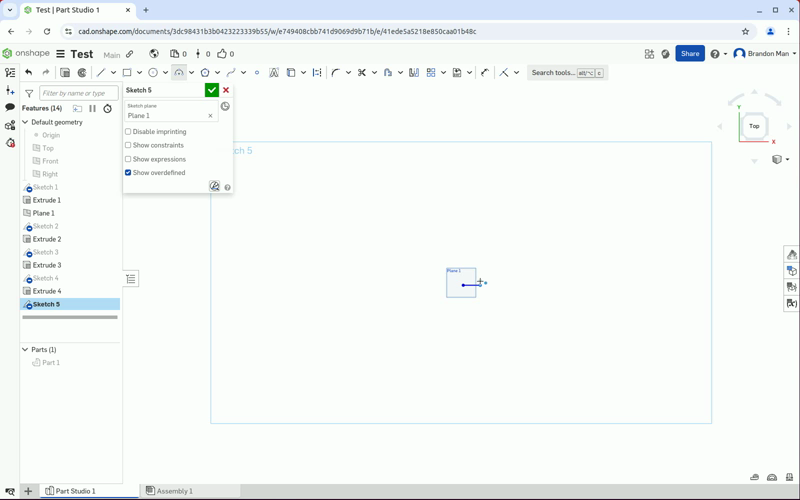
scroll(6)
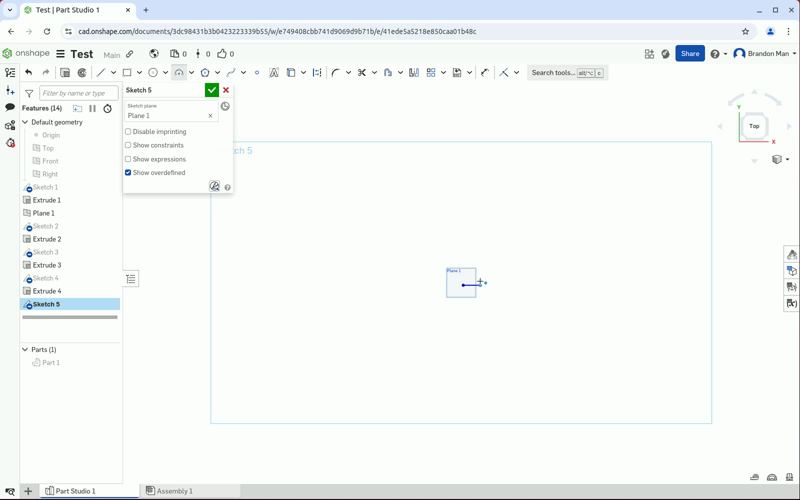
scroll(6)
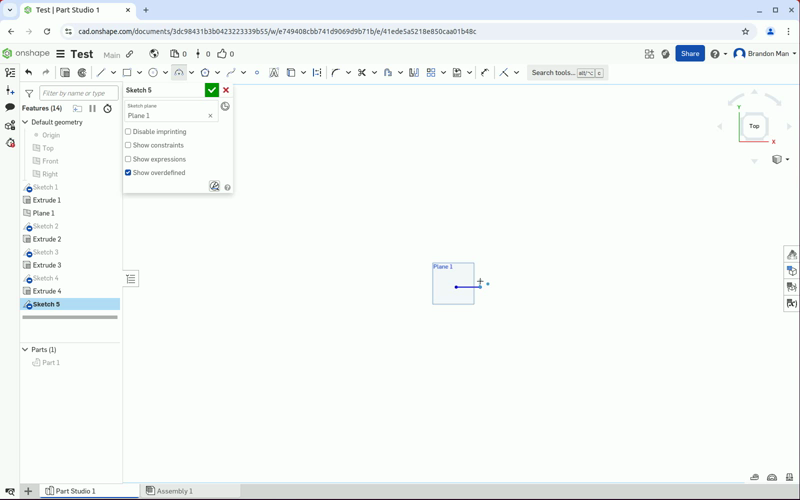
scroll(6)
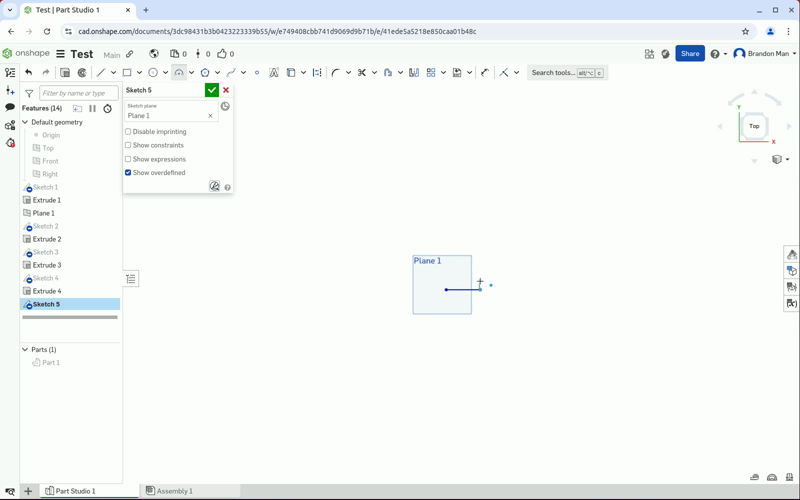
scroll(6)
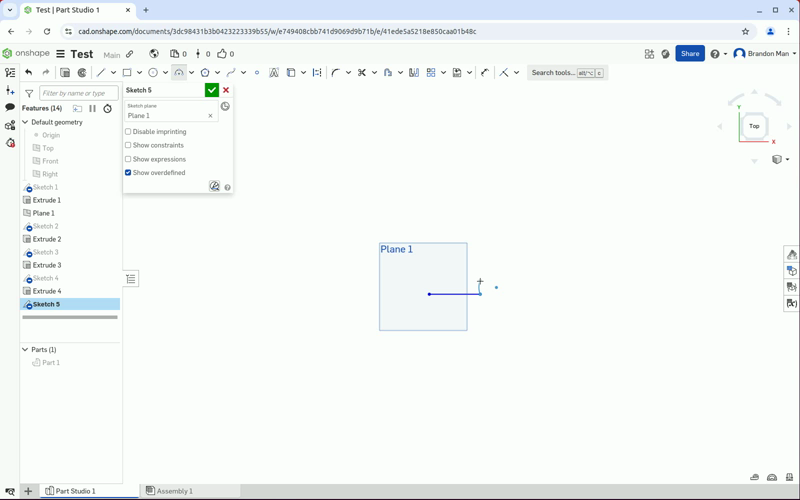
scroll(6)
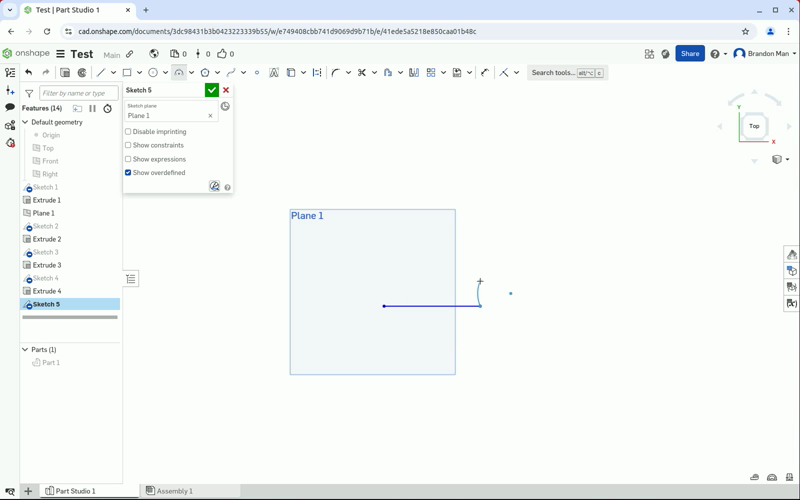
scroll(6)
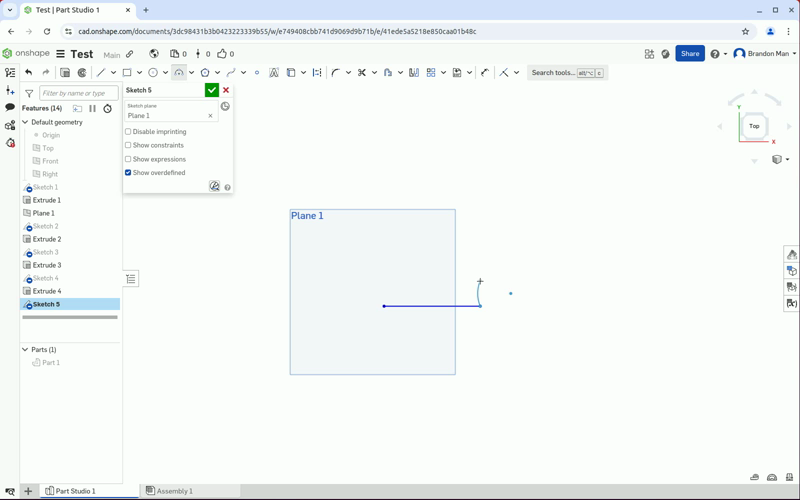
scroll(6)
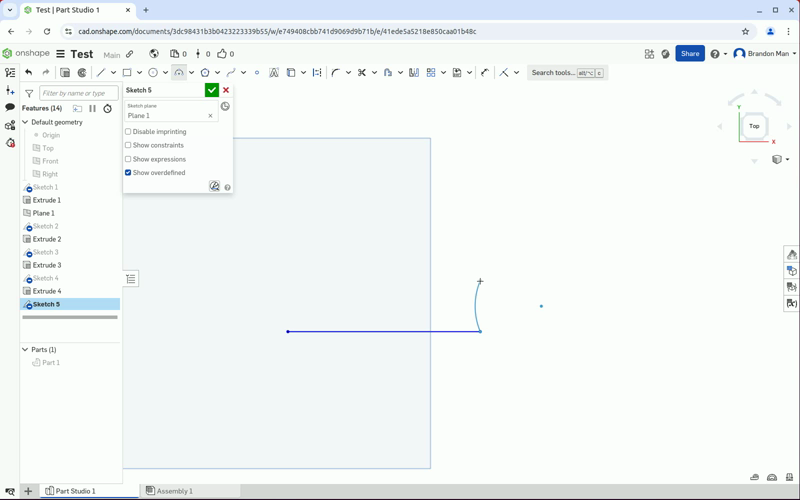
click(480, 280)
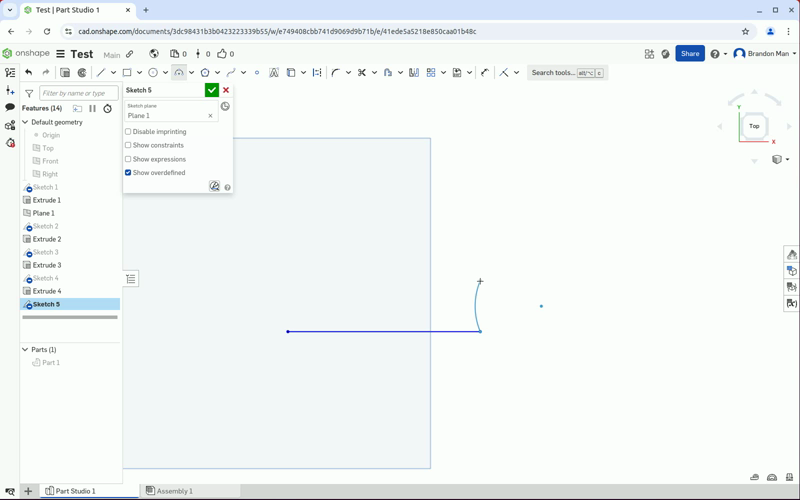
scroll(-6)
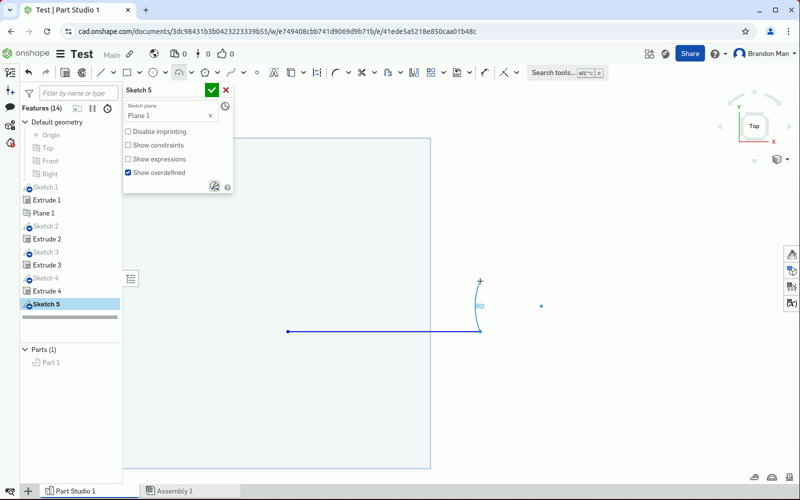
scroll(-6)
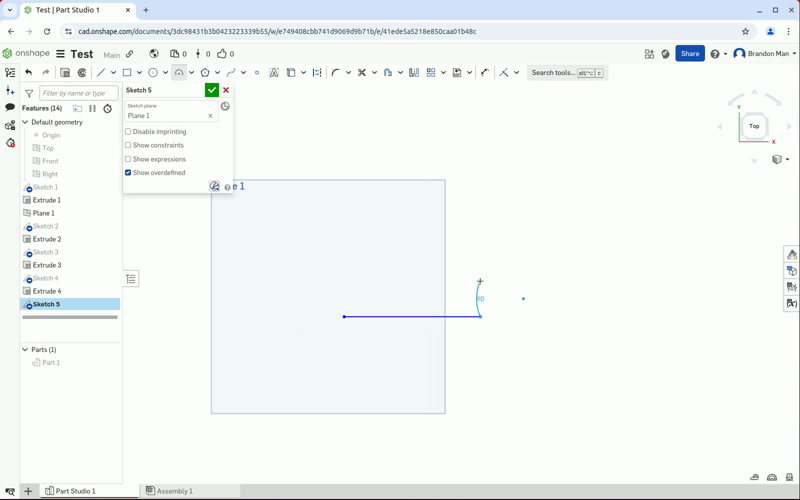
scroll(-6)
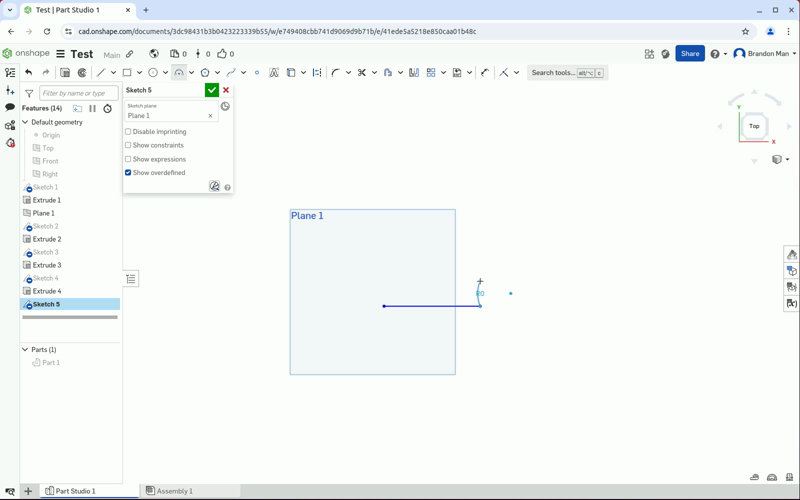
scroll(-6)
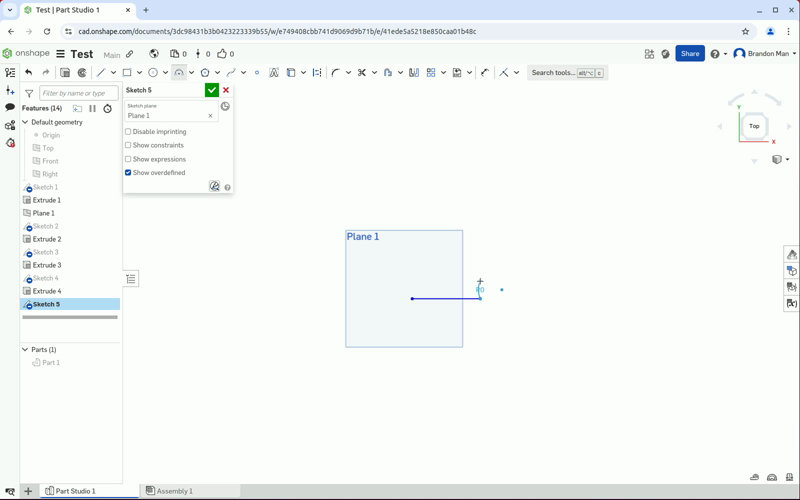
scroll(-6)
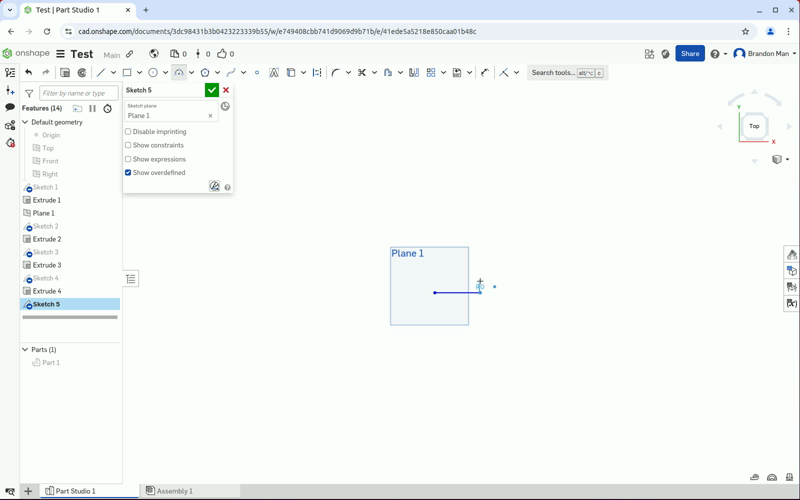
scroll(-6)
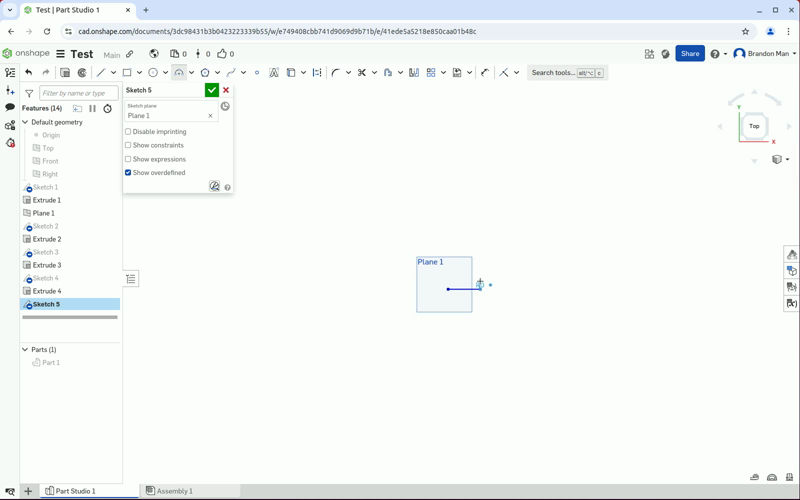
scroll(-6)
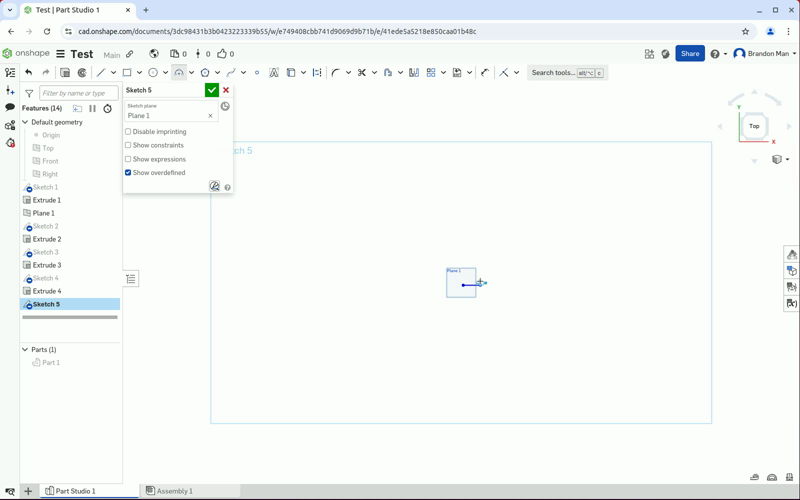
mouse_move(481, 282)
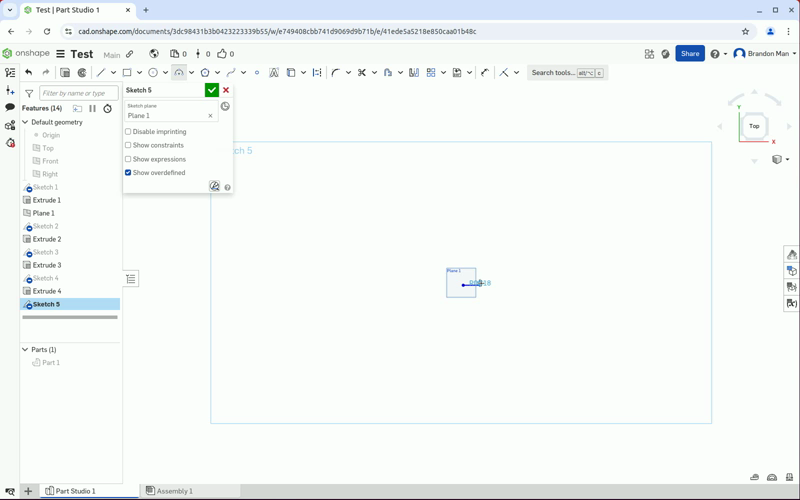
scroll(6)
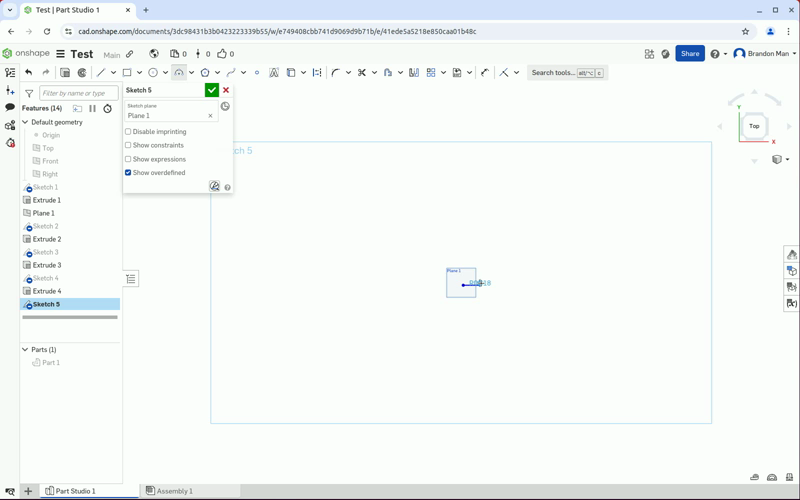
scroll(6)
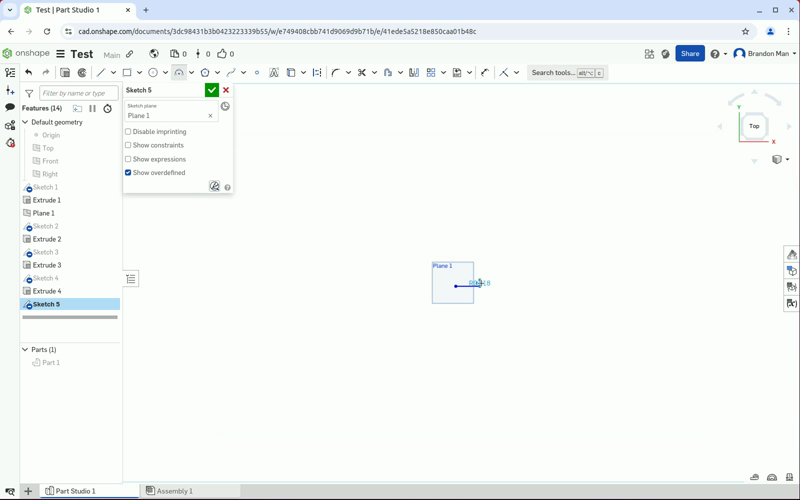
scroll(6)
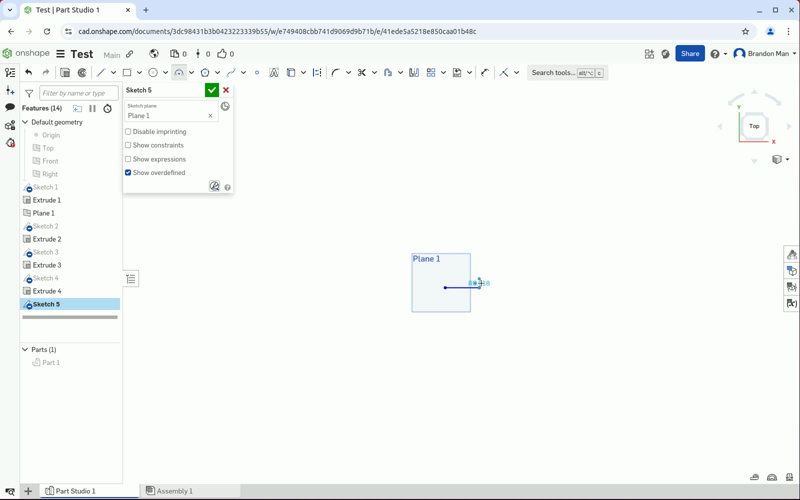
scroll(6)
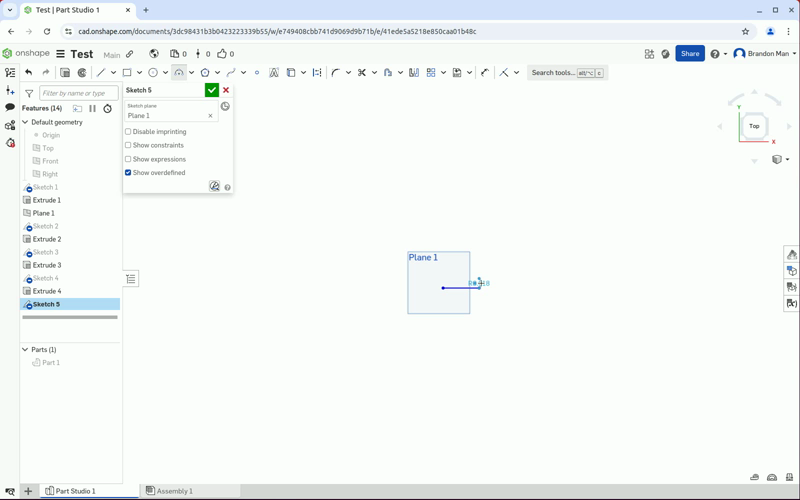
scroll(6)
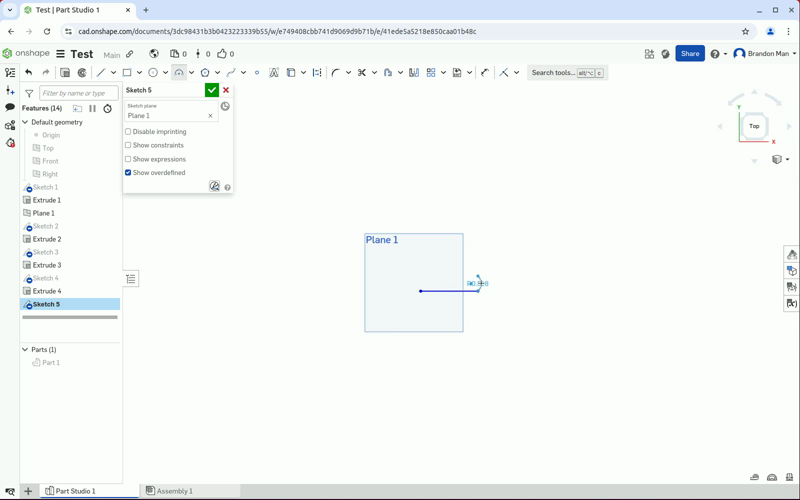
scroll(6)
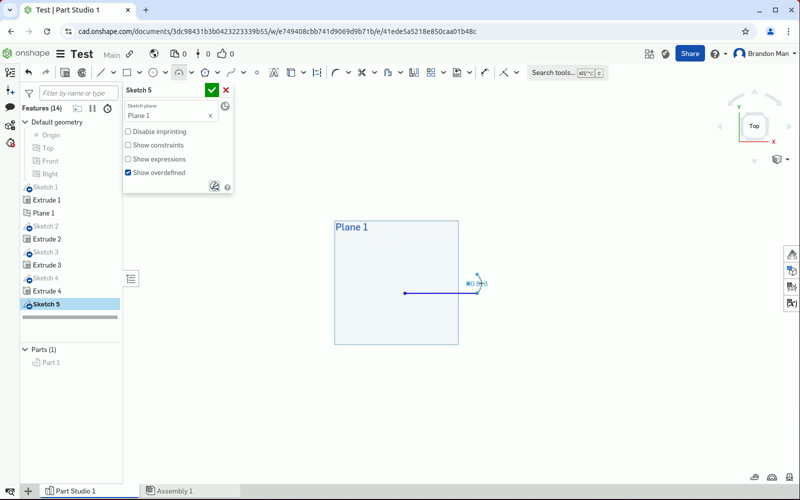
scroll(6)
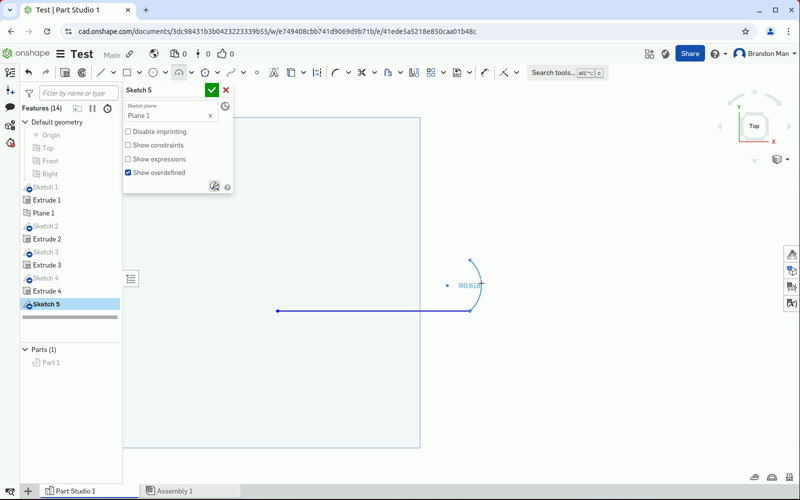
click(481, 282)
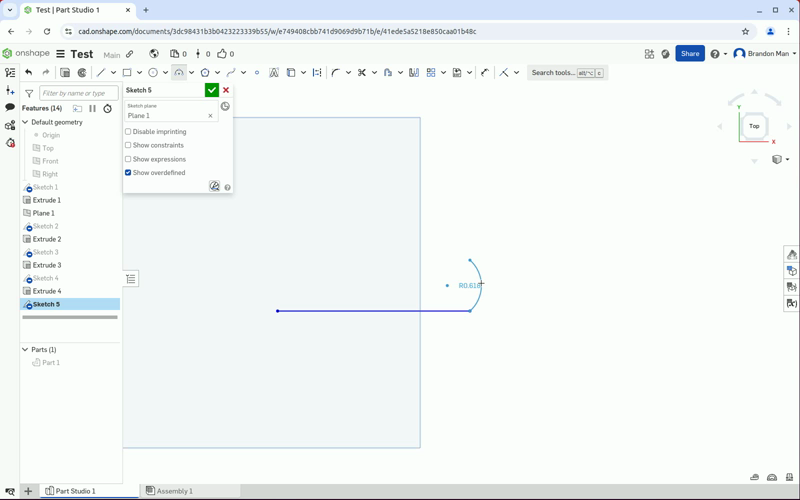
scroll(-6)
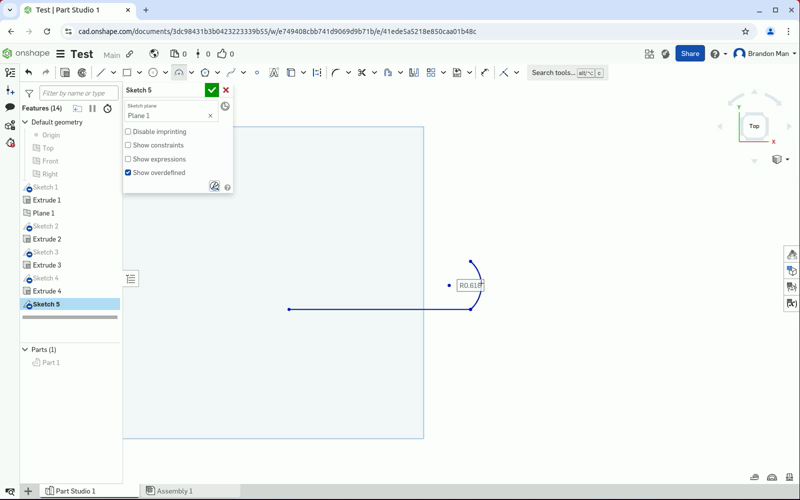
scroll(-6)
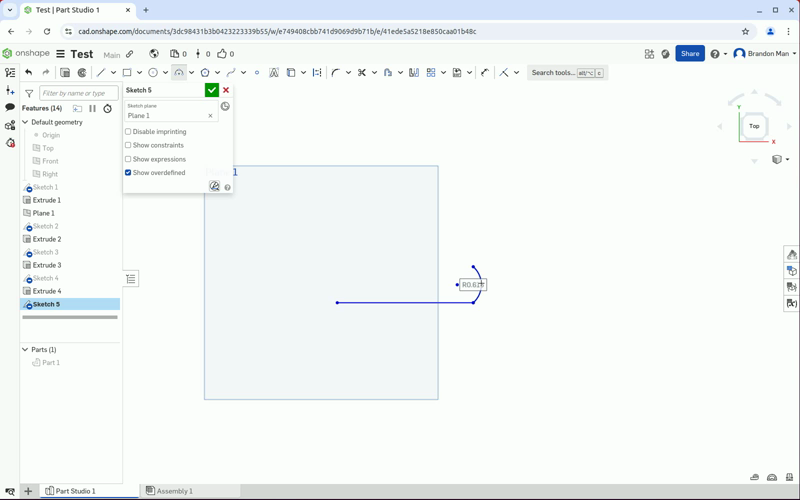
scroll(-6)
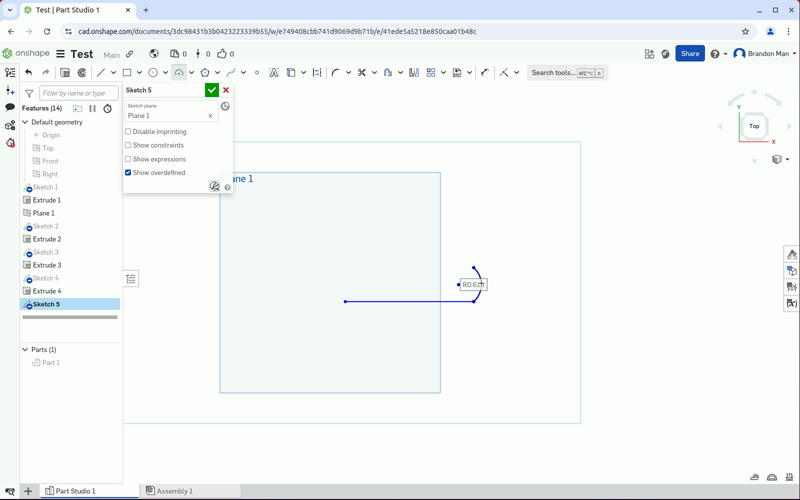
scroll(-6)
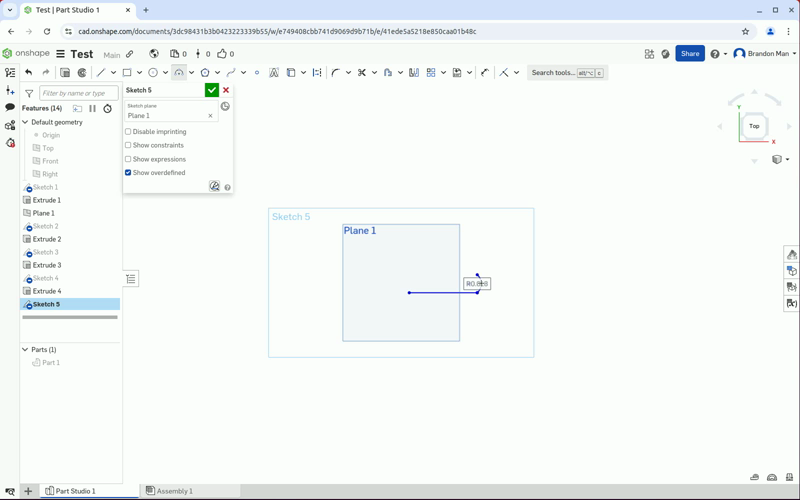
scroll(-6)
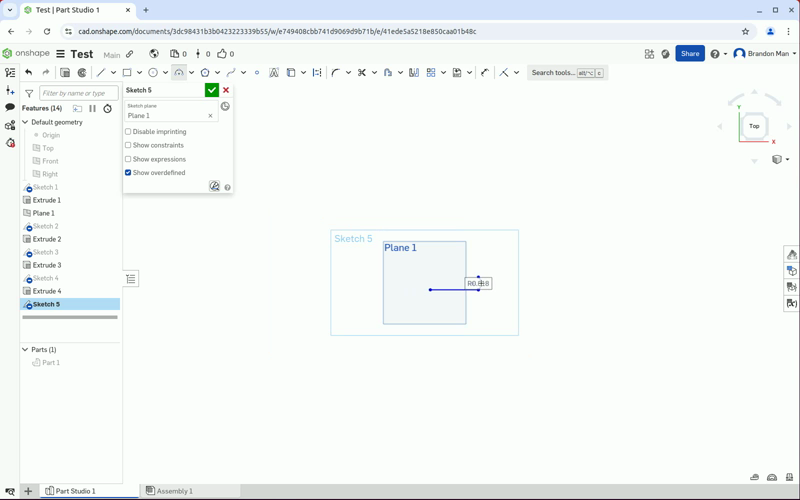
scroll(-6)
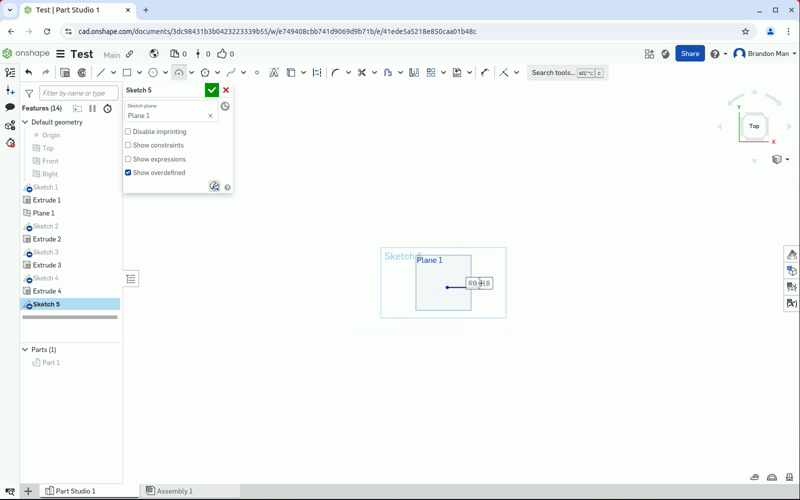
scroll(-6)
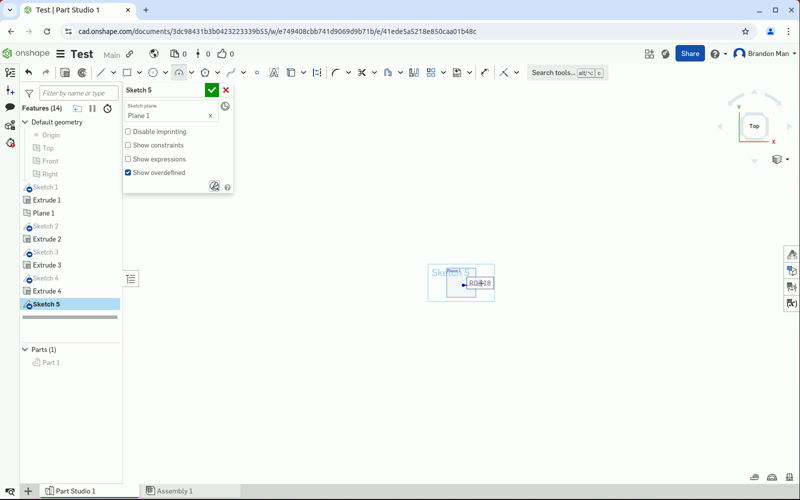
key_up(shift)
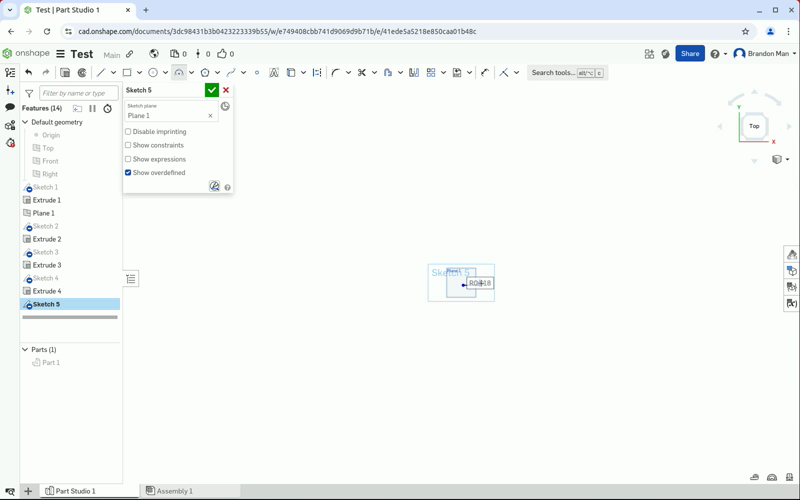
key(esc)
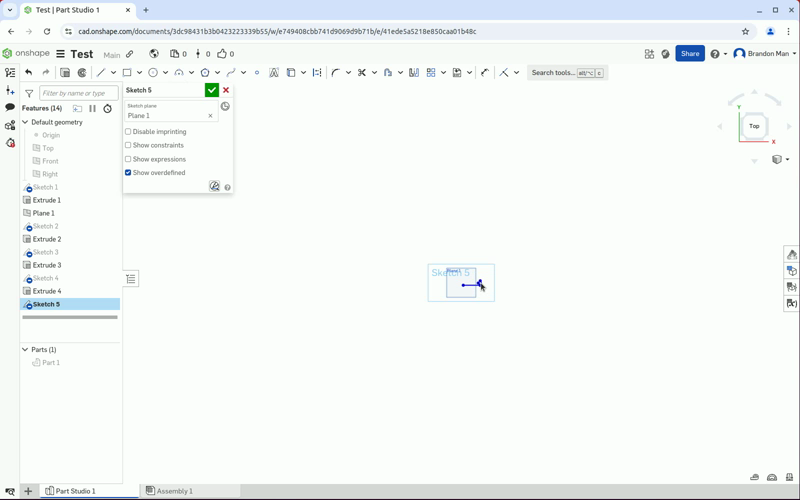
key(l)
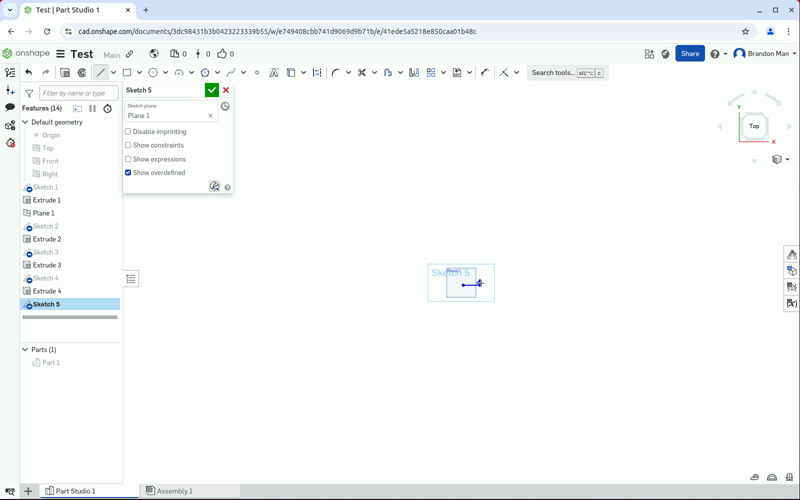
mouse_move(480, 280)
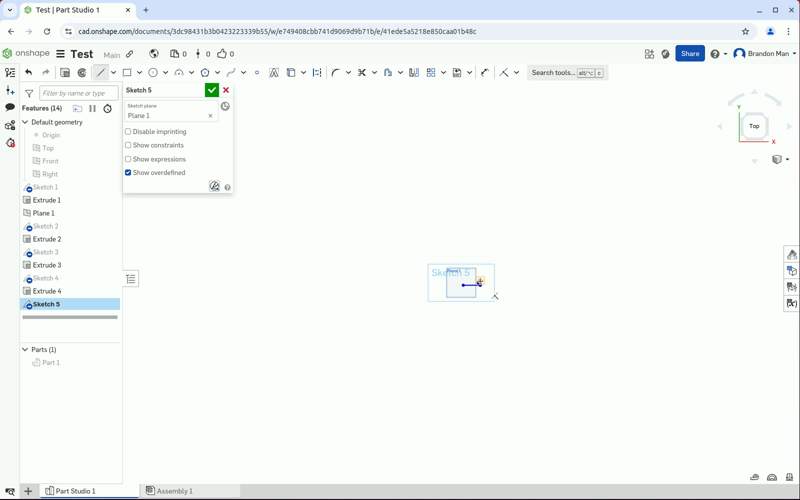
scroll(6)
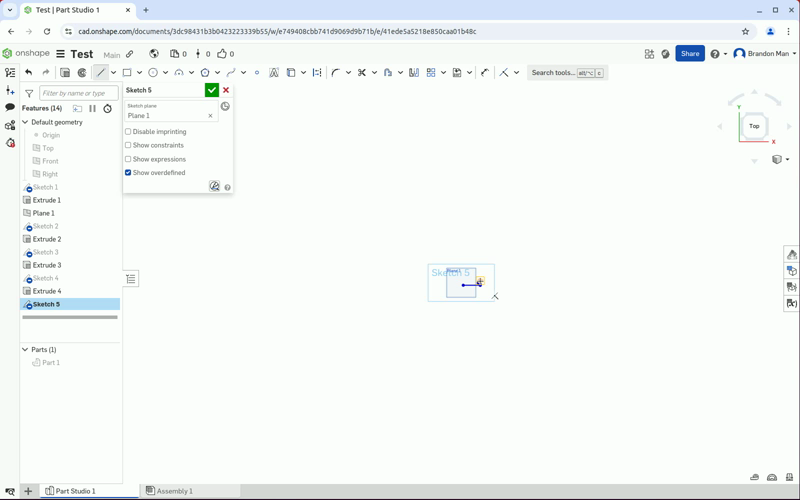
scroll(6)
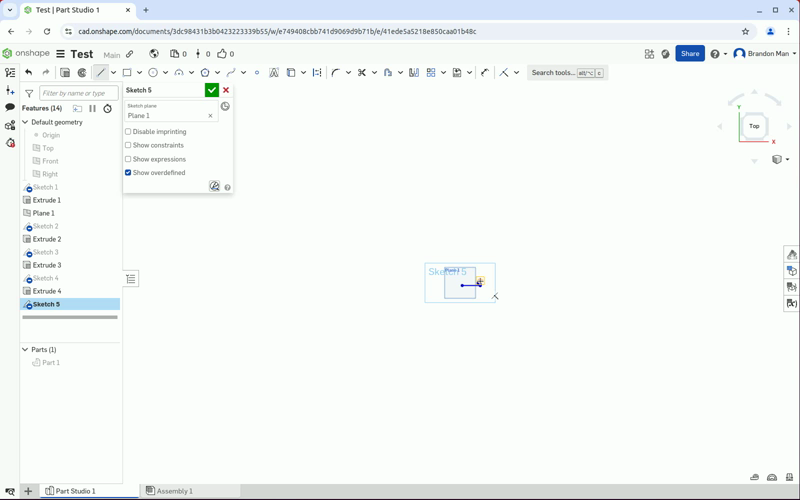
scroll(6)
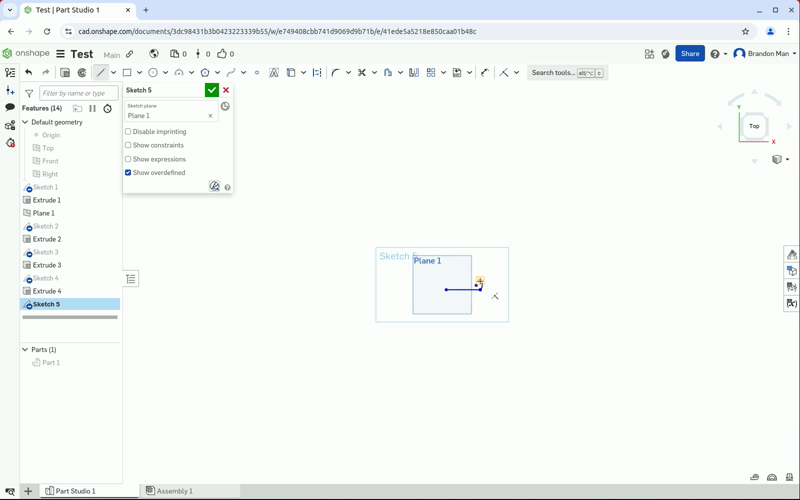
scroll(6)
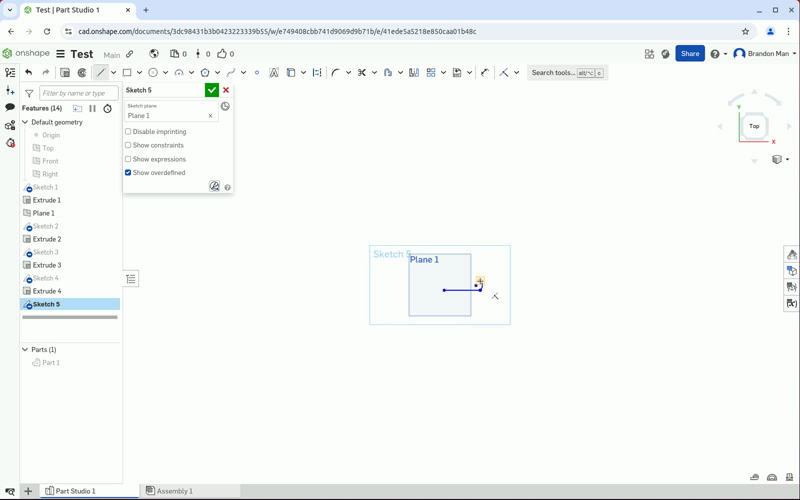
scroll(6)
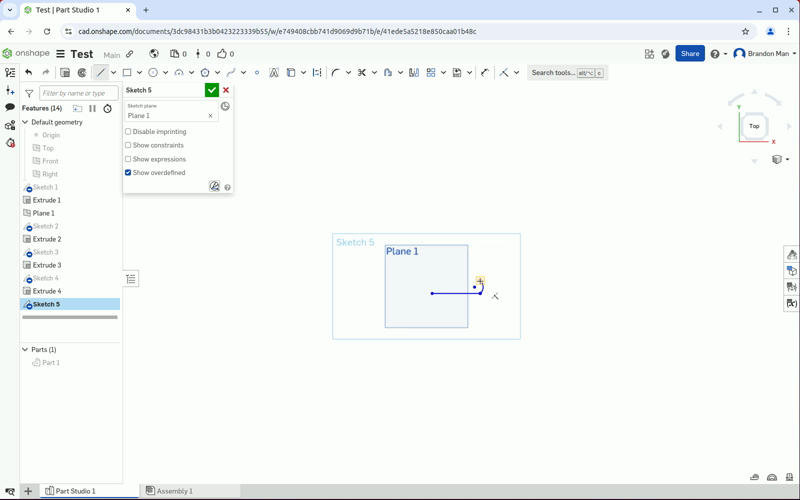
scroll(6)
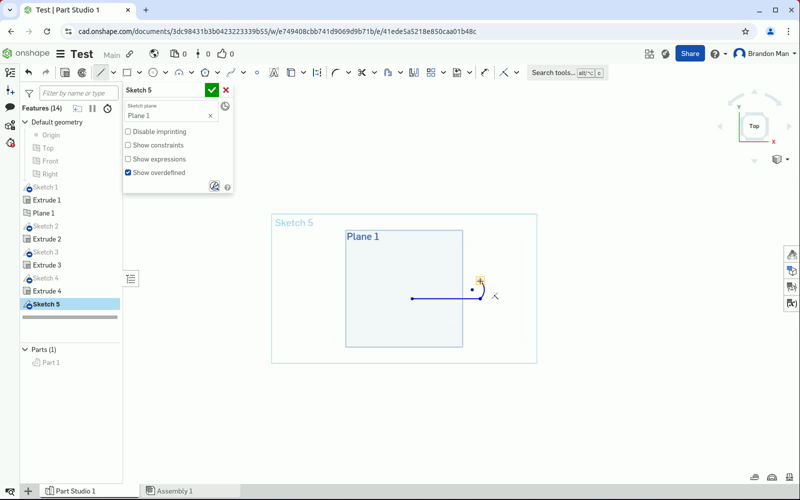
scroll(6)
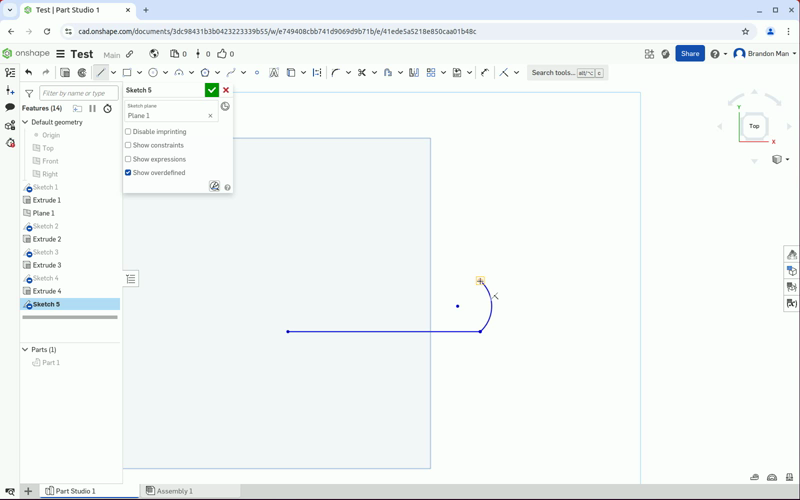
click(480, 280)
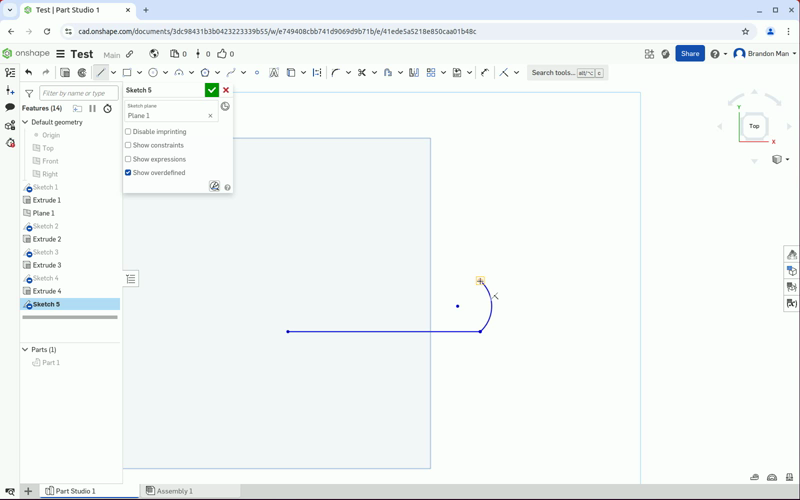
scroll(-6)
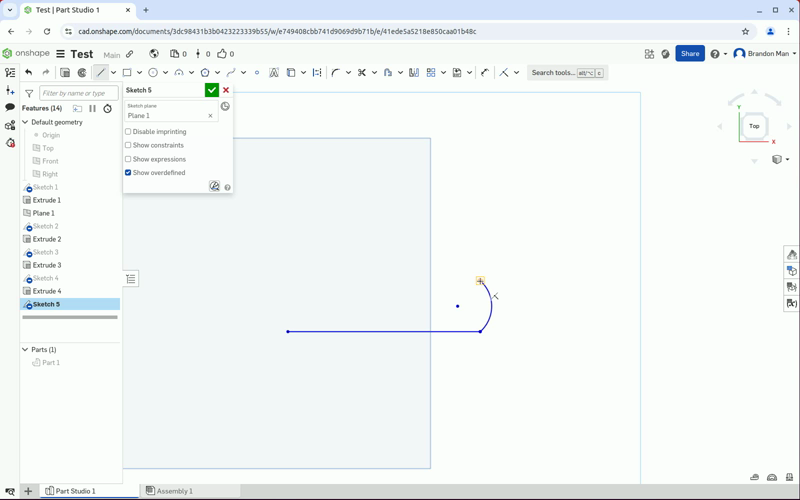
scroll(-6)
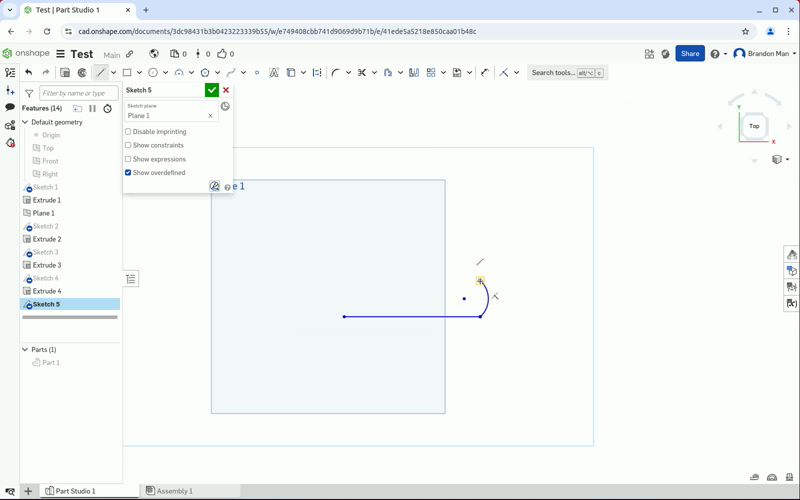
scroll(-6)
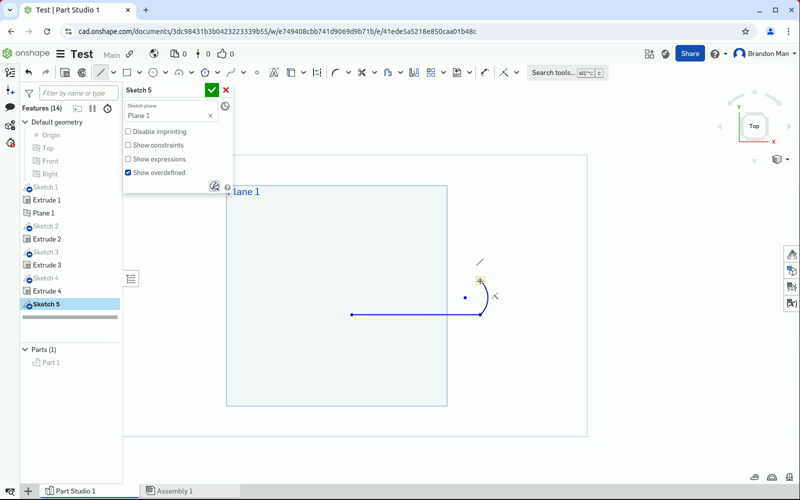
scroll(-6)
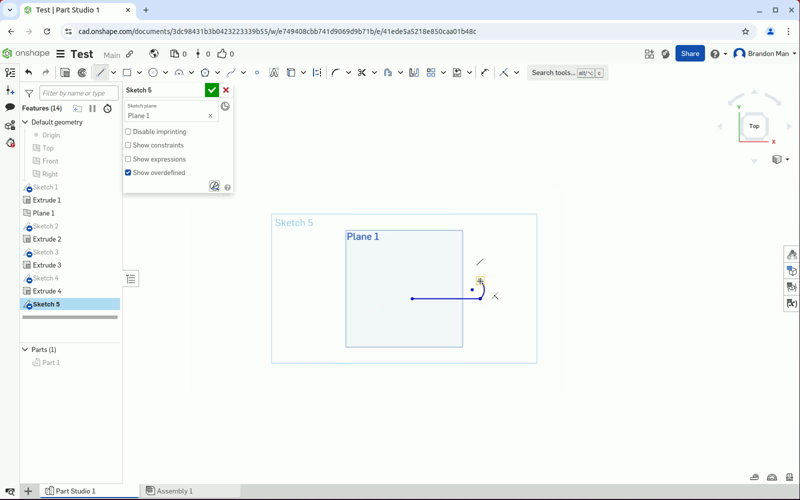
scroll(-6)
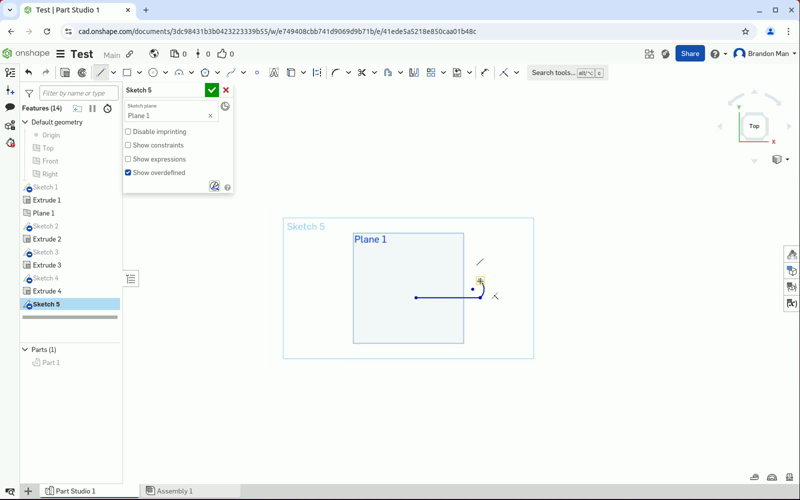
scroll(-6)
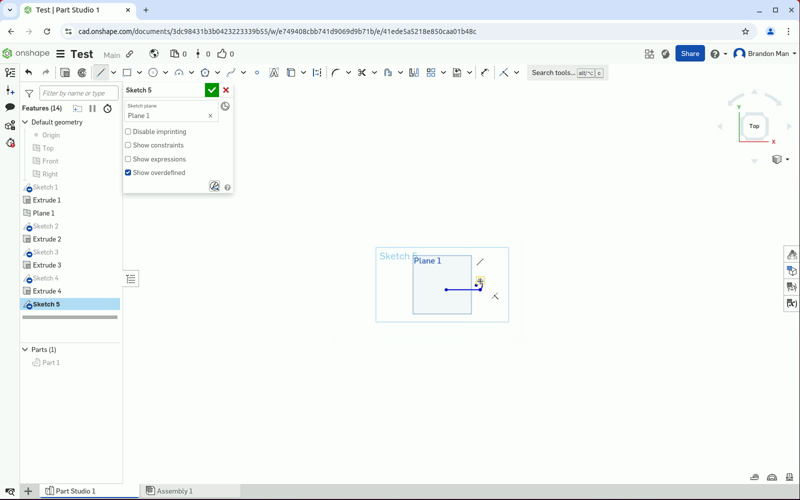
scroll(-6)
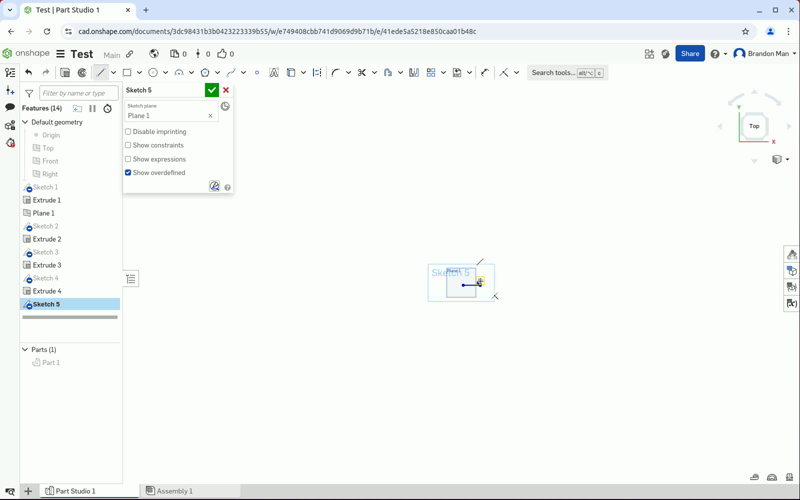
key_down(shift)
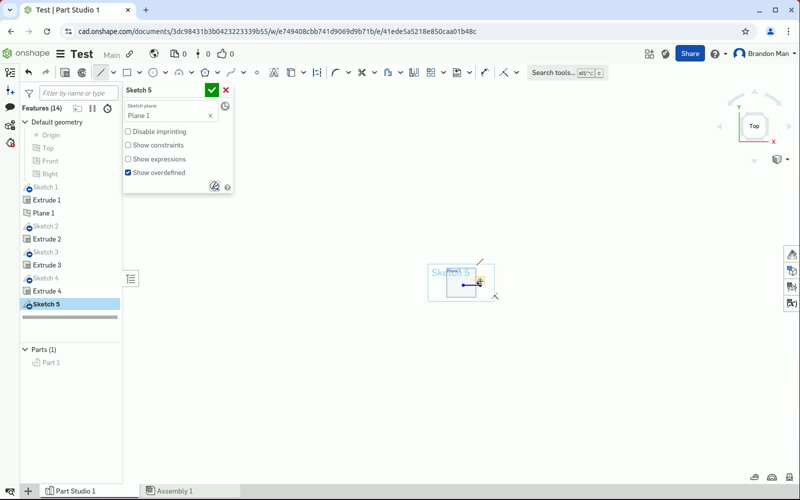
mouse_move(510, 280)
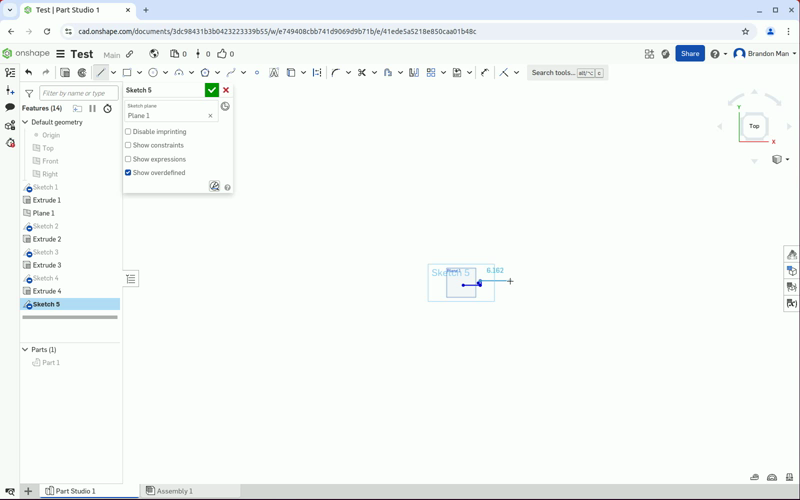
mouse_move(463, 280)
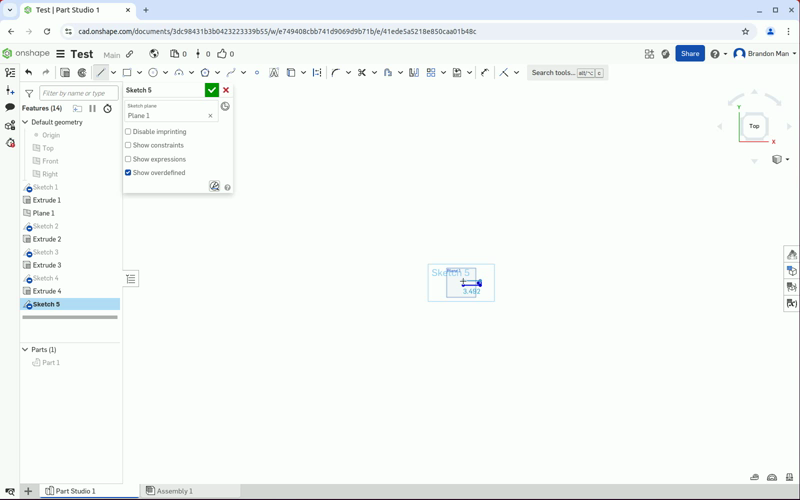
scroll(6)
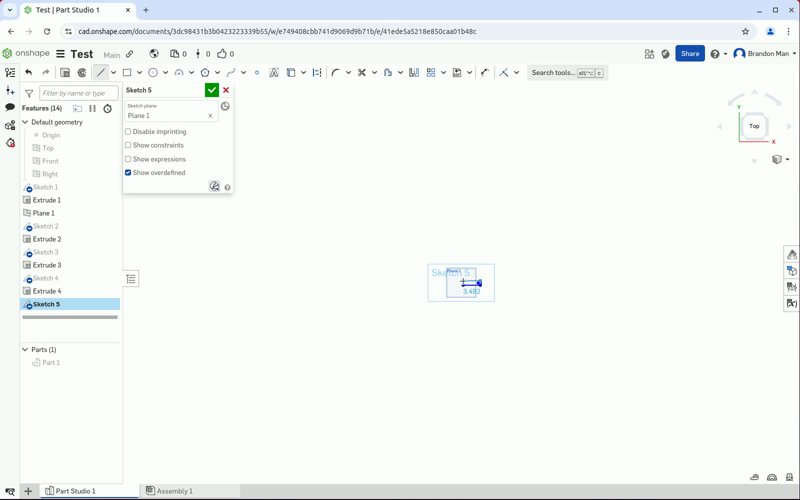
scroll(6)
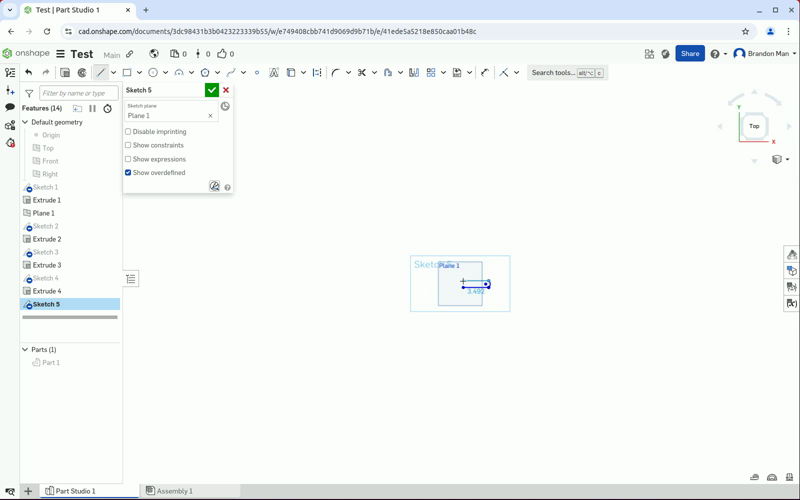
scroll(6)
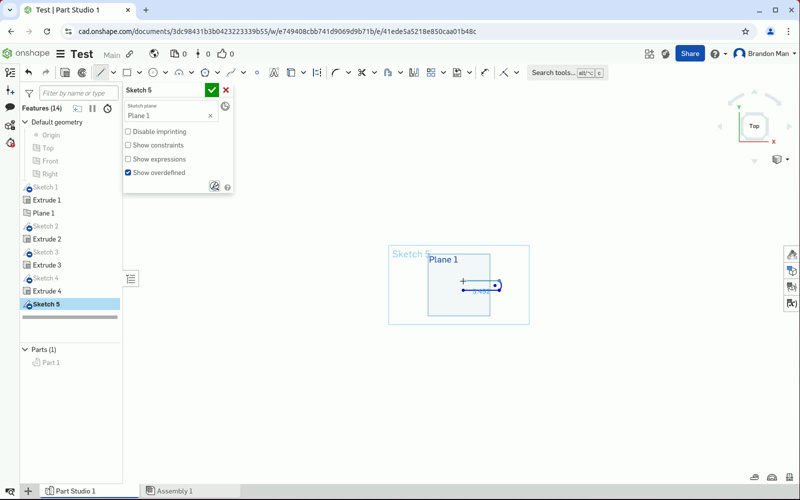
scroll(6)
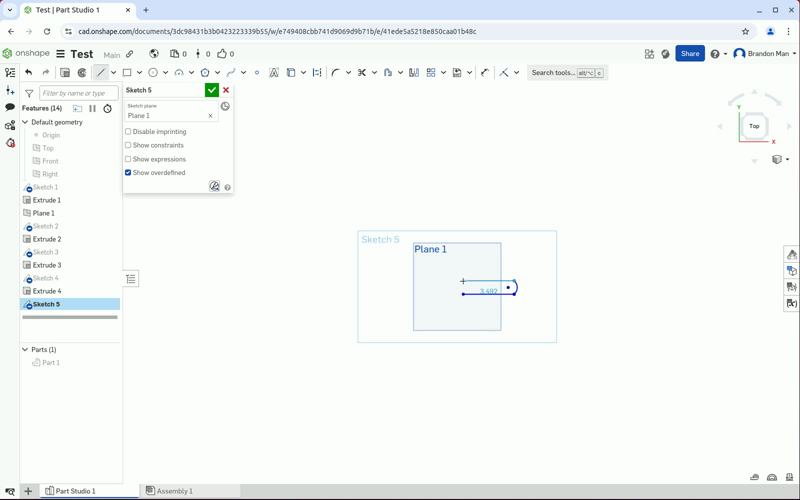
scroll(6)
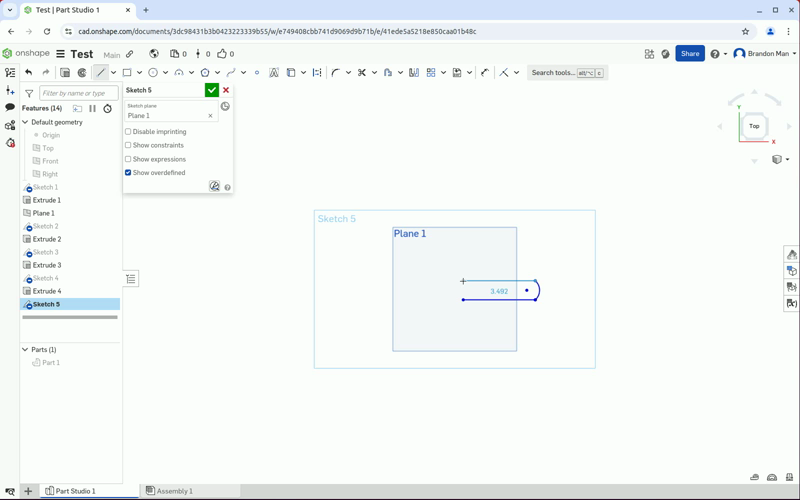
scroll(6)
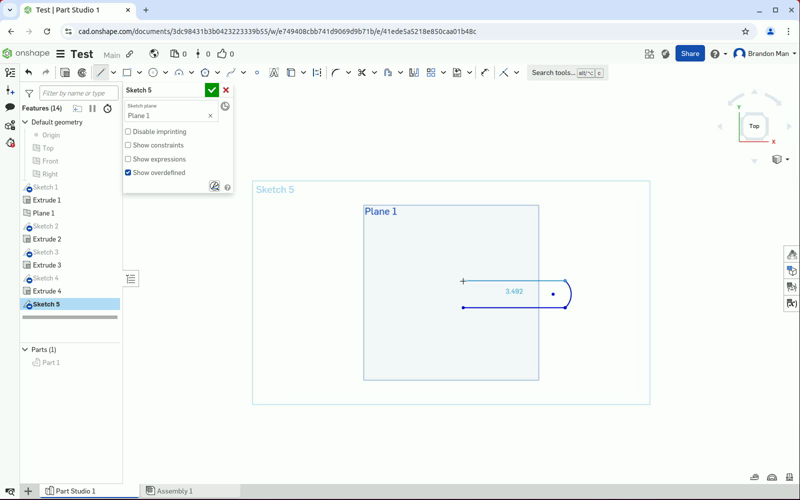
scroll(6)
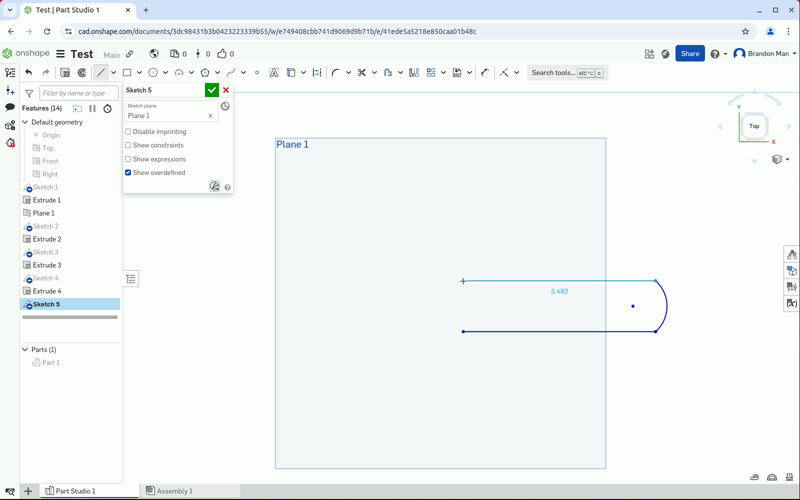
click(463, 280)
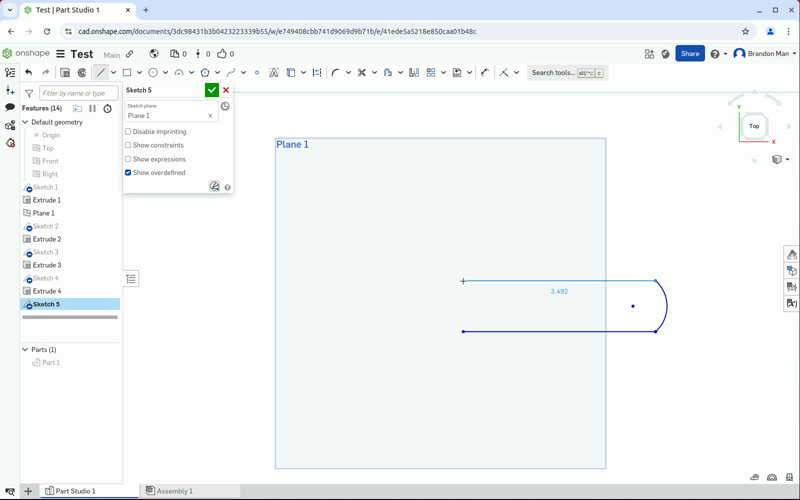
scroll(-6)
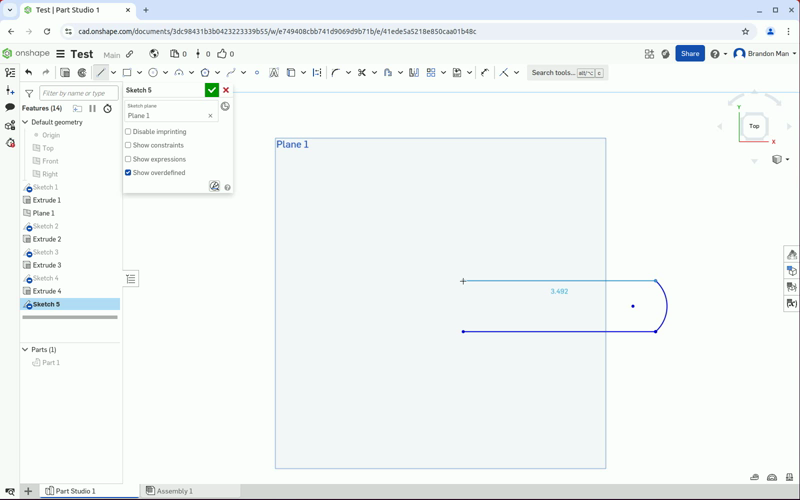
scroll(-6)
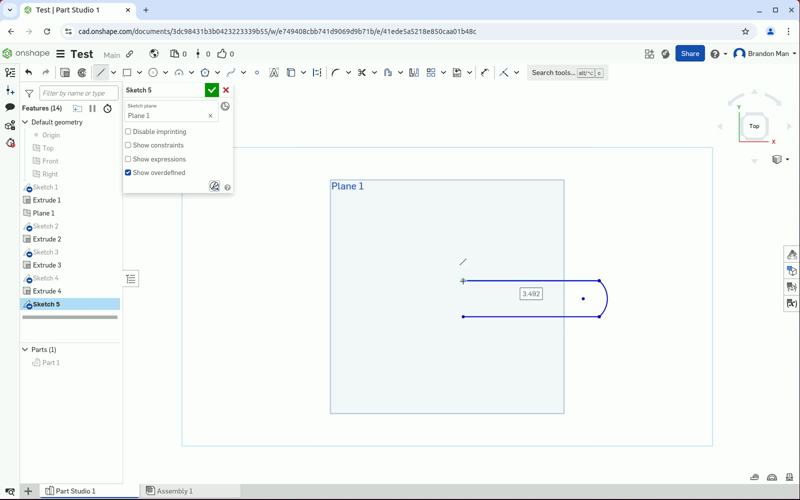
scroll(-6)
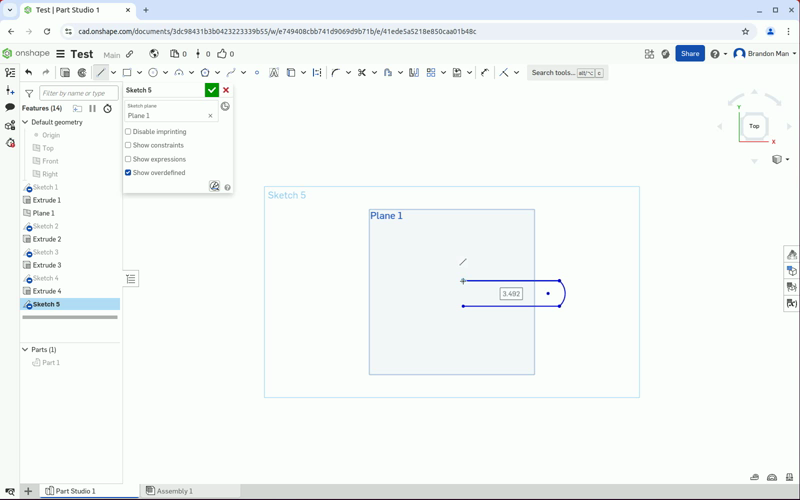
scroll(-6)
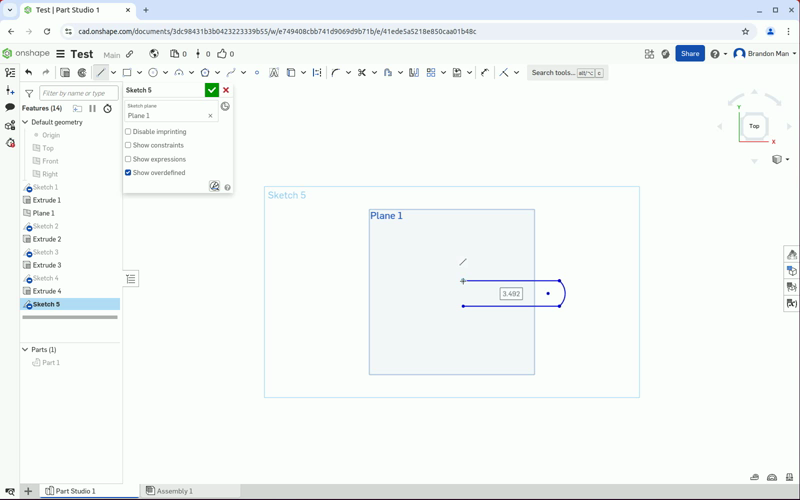
scroll(-6)
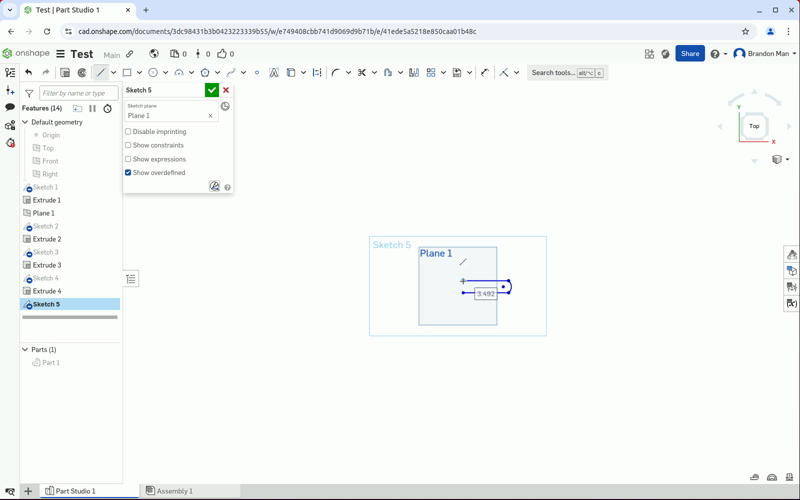
scroll(-6)
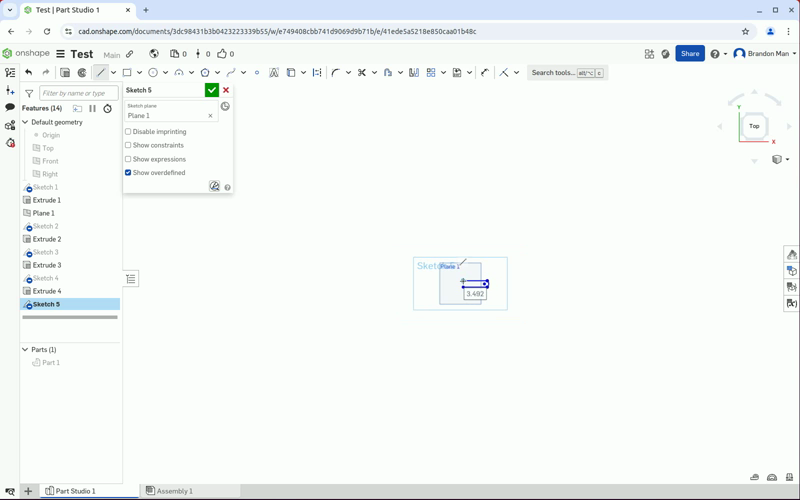
scroll(-6)
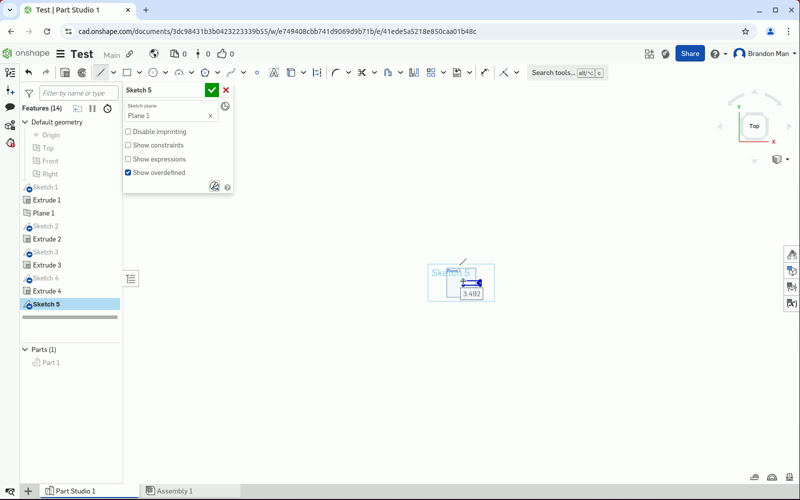
key_up(shift)
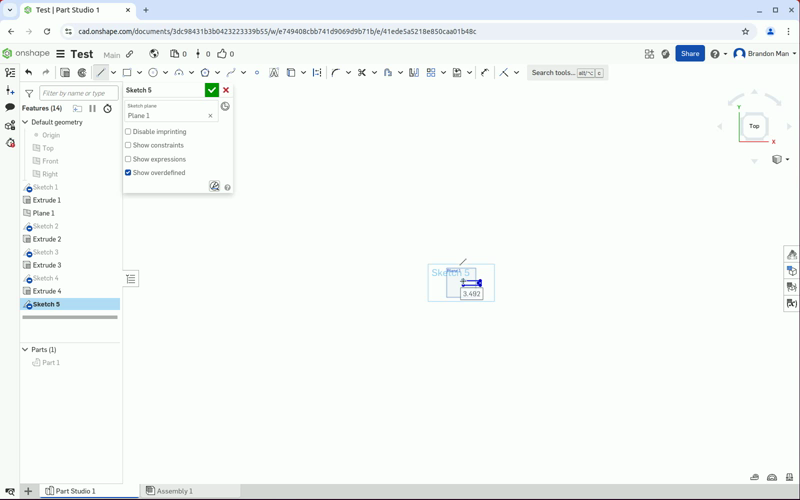
mouse_move(493, 280)
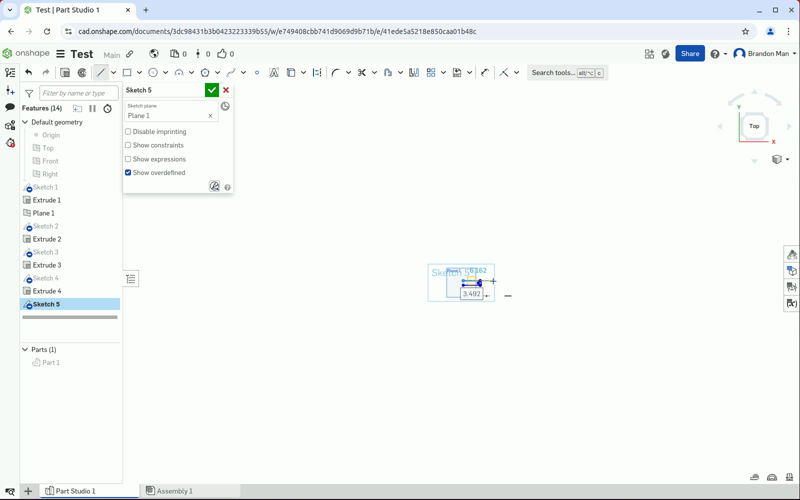
key_down(shift)
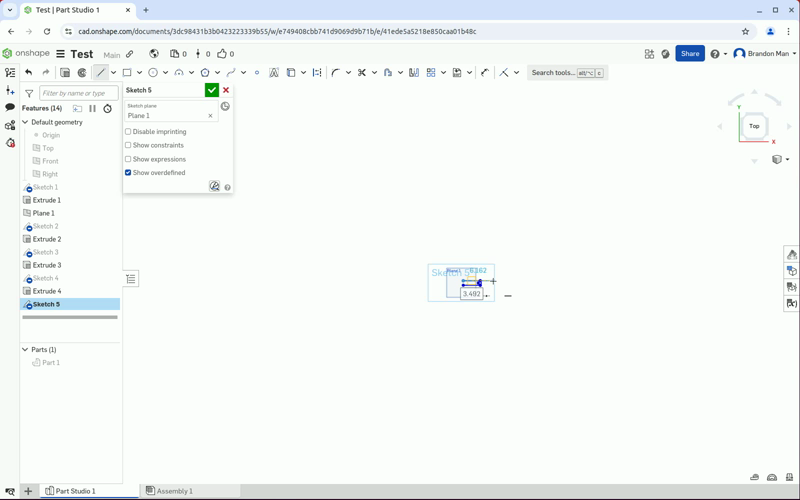
mouse_move(463, 285)
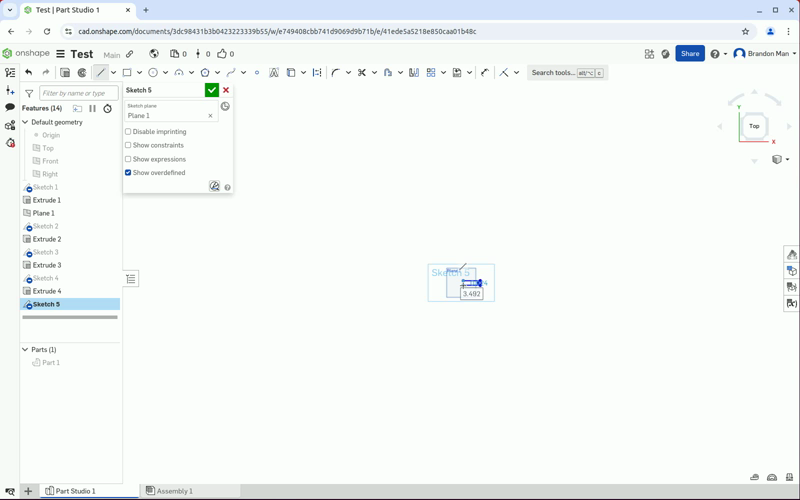
scroll(6)
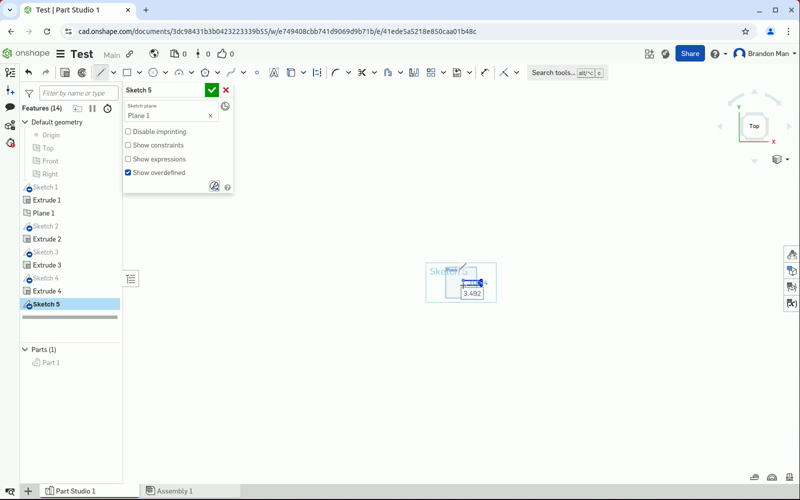
scroll(6)
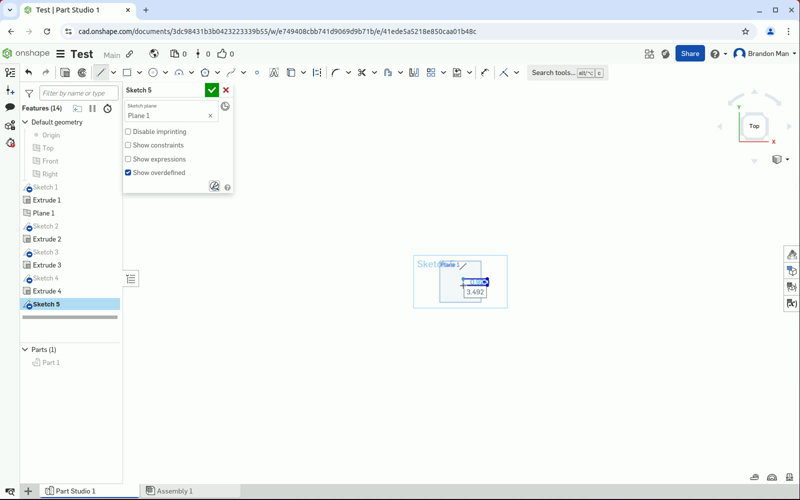
scroll(6)
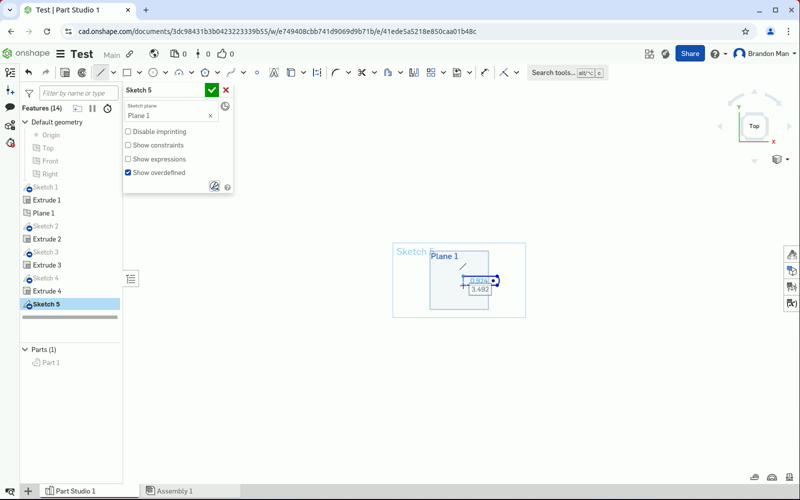
scroll(6)
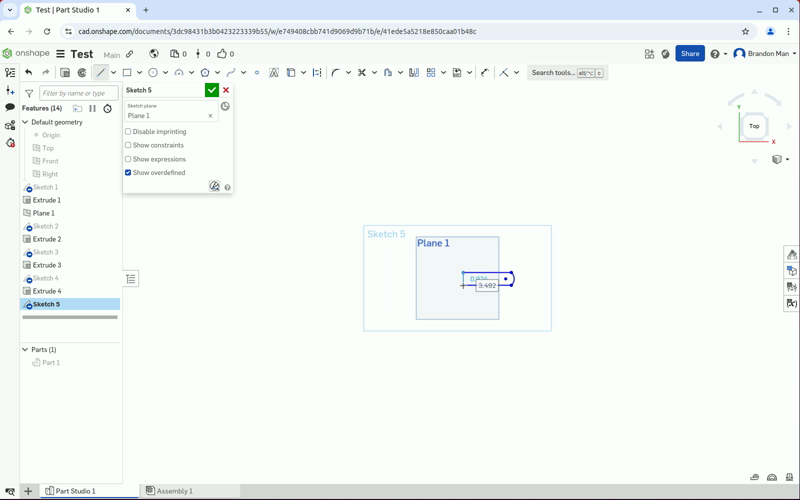
scroll(6)
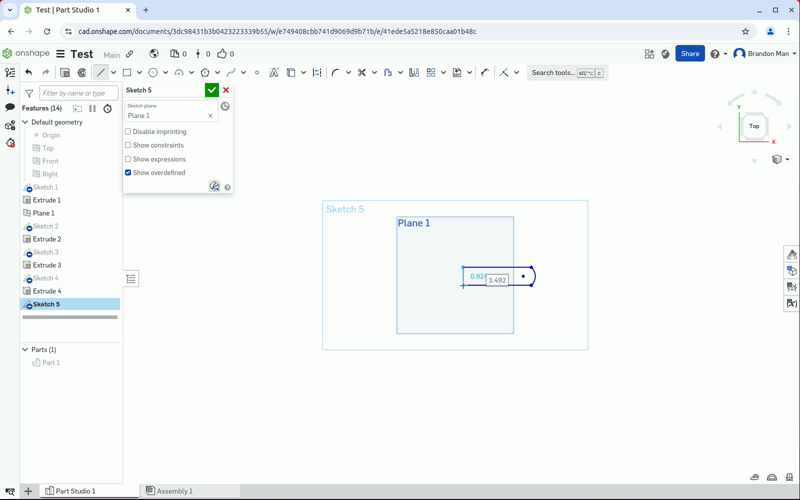
scroll(6)
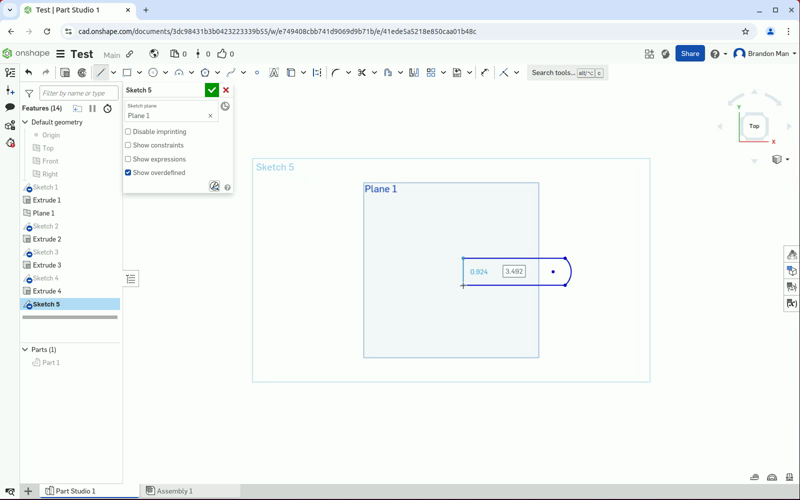
scroll(6)
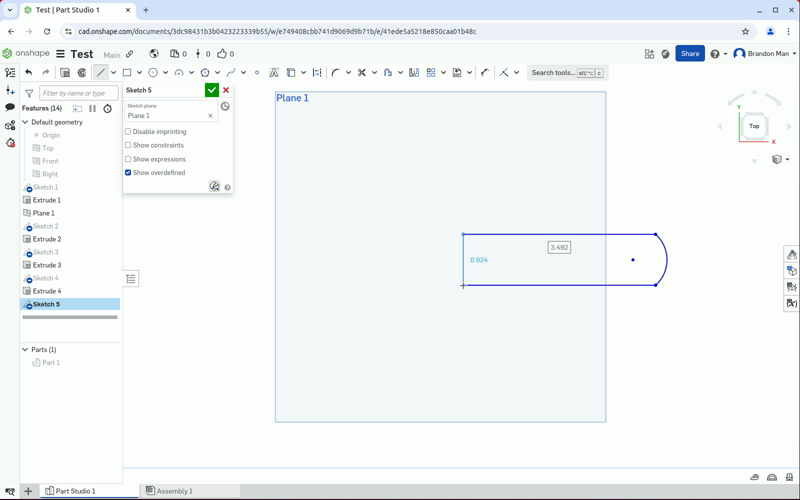
key_up(shift)
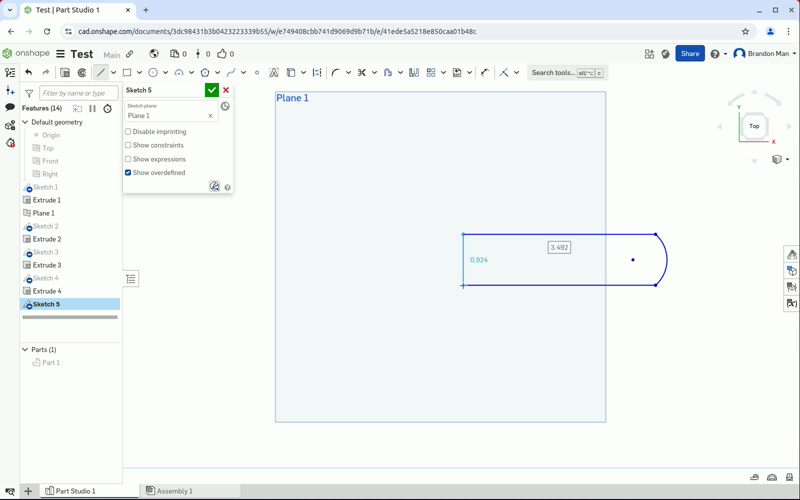
click(463, 285)
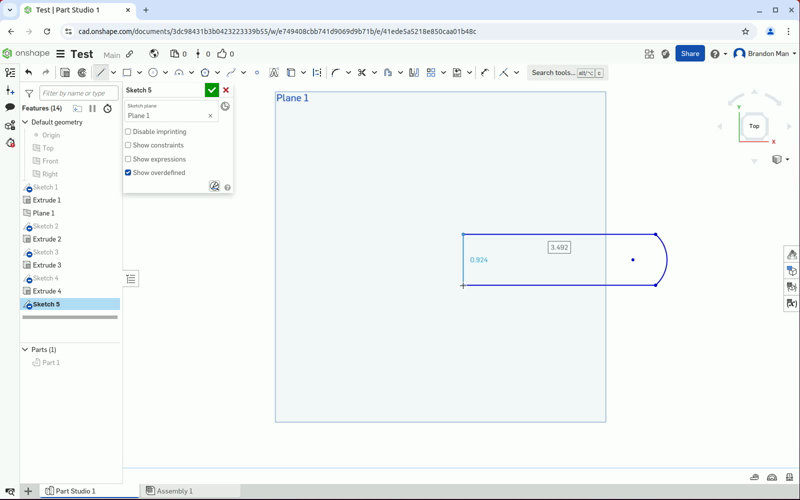
scroll(-6)
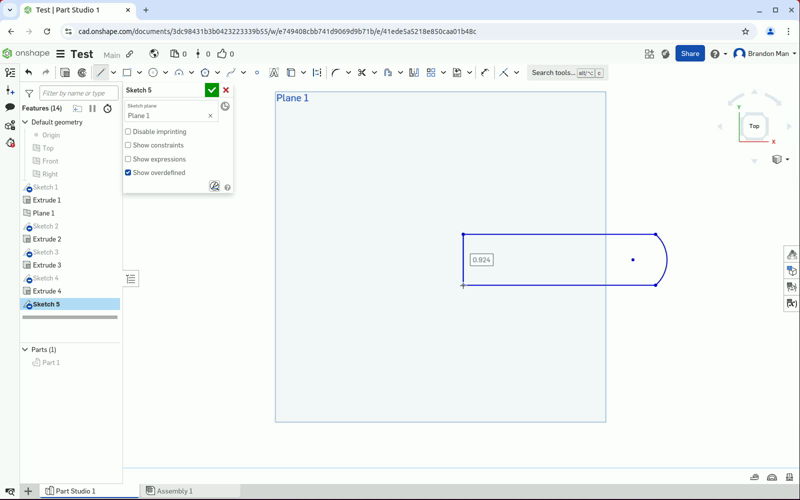
scroll(-6)
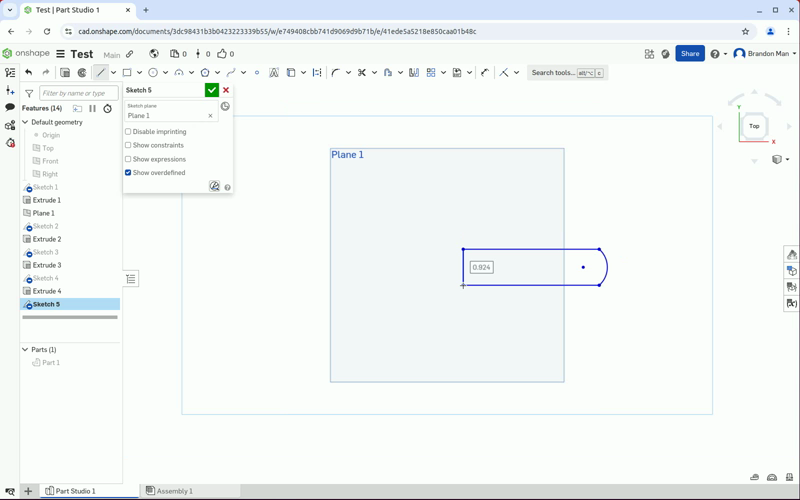
scroll(-6)
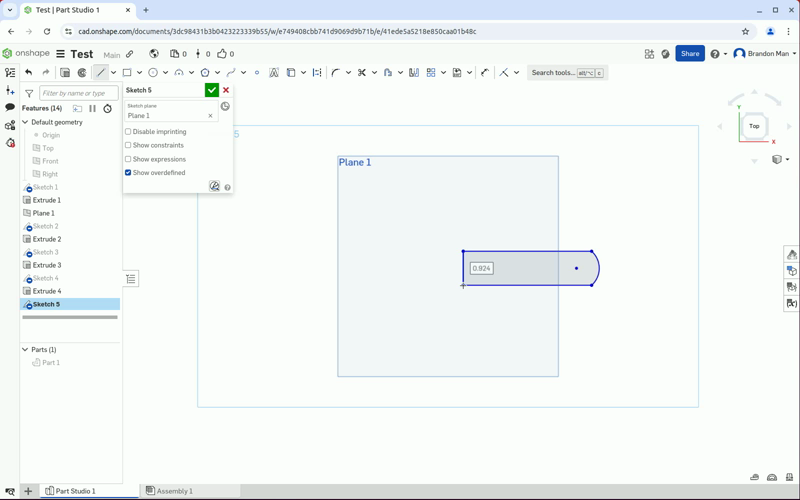
scroll(-6)
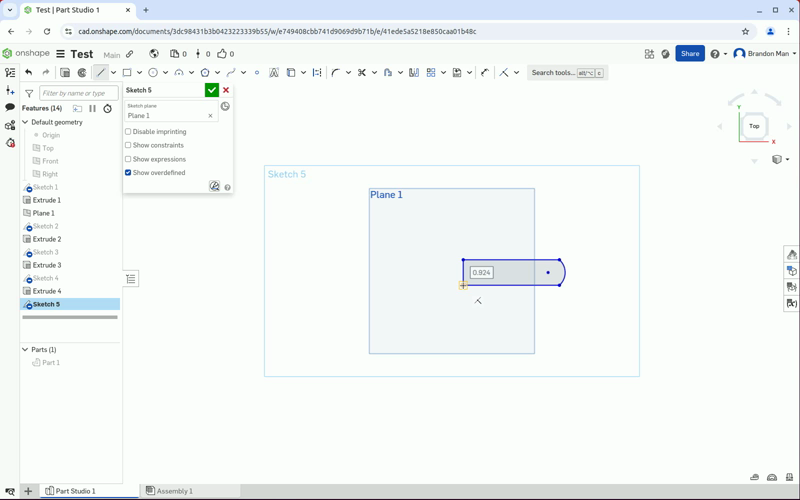
scroll(-6)
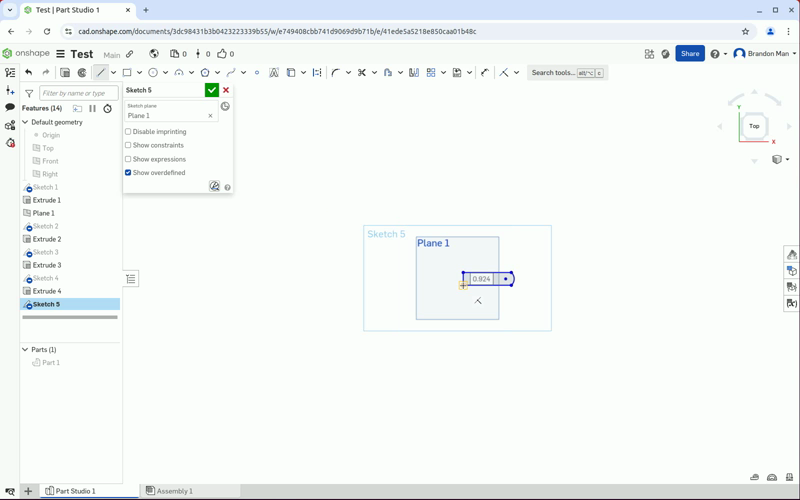
scroll(-6)
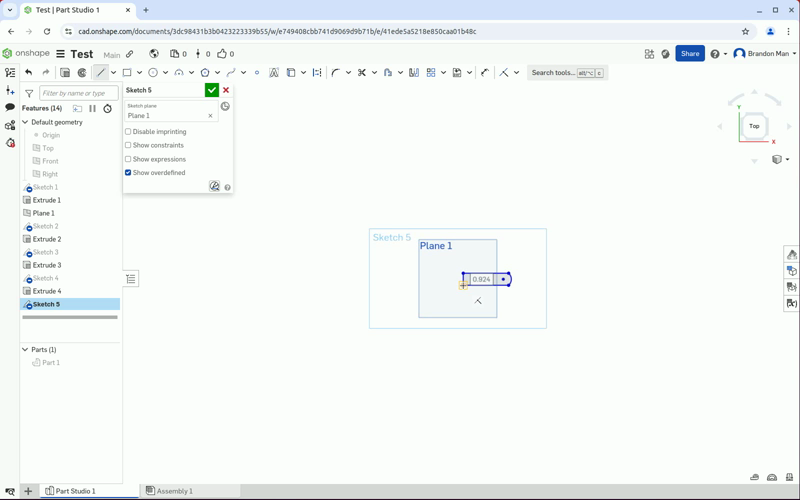
scroll(-6)
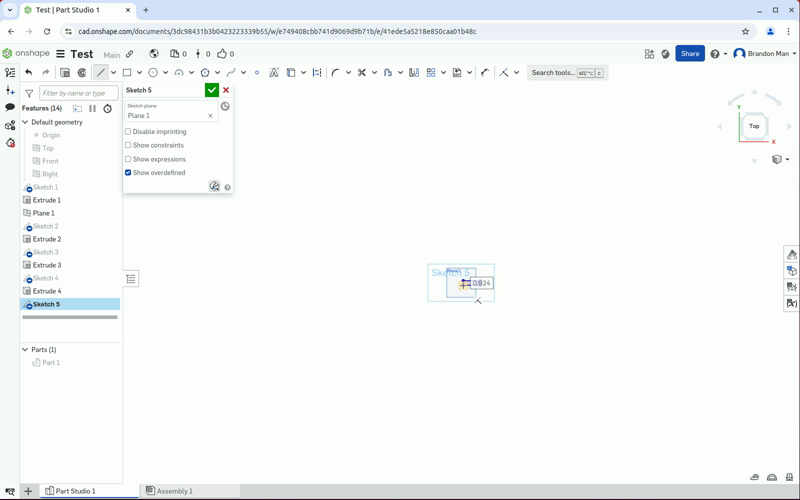
key(esc)
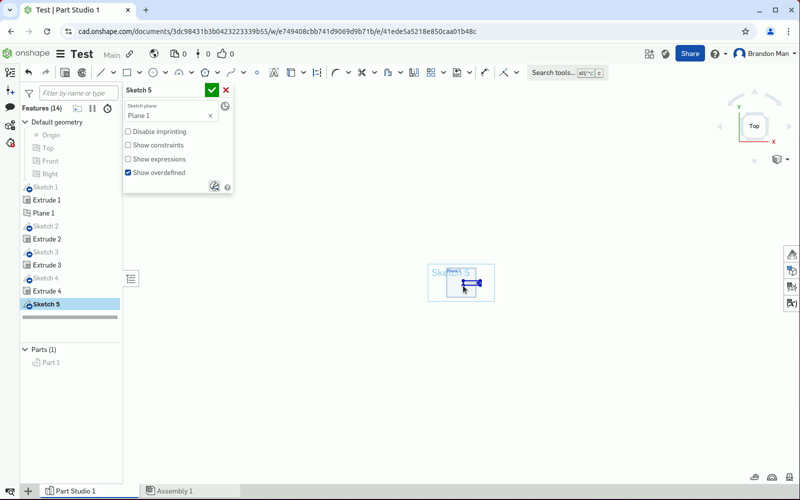
mouse_move(475, 281)
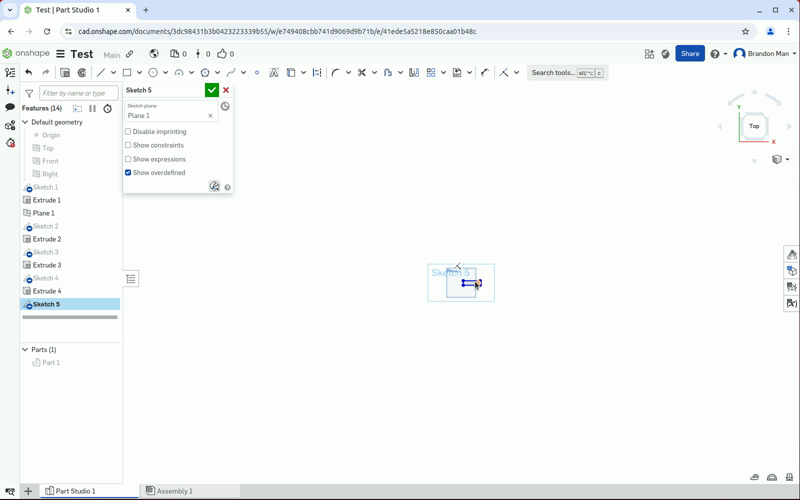
scroll(6)
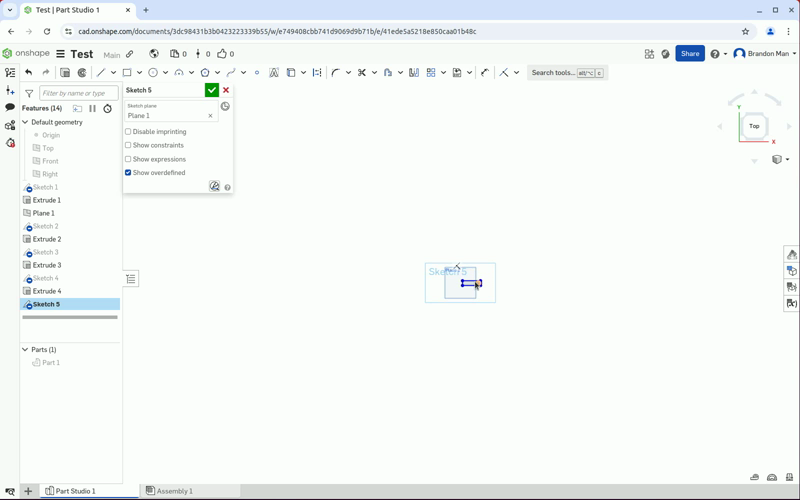
scroll(6)
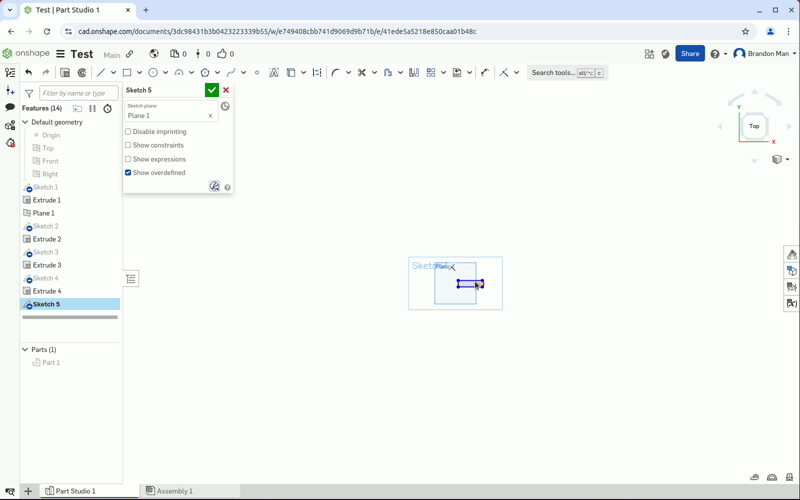
scroll(6)
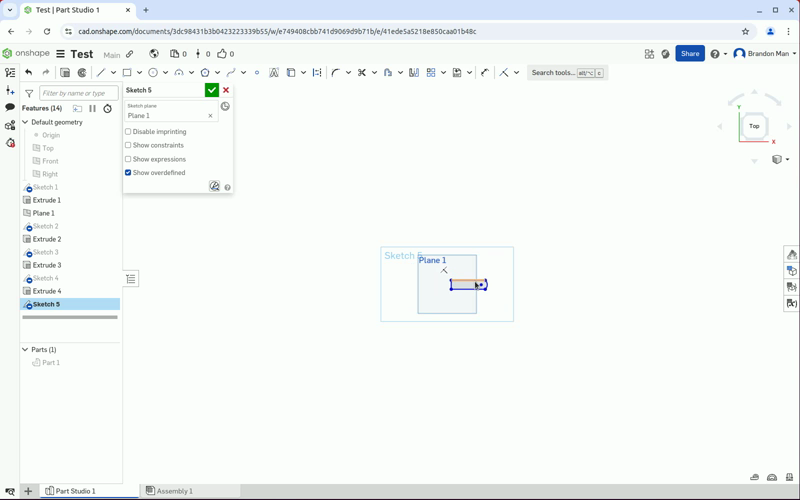
scroll(6)
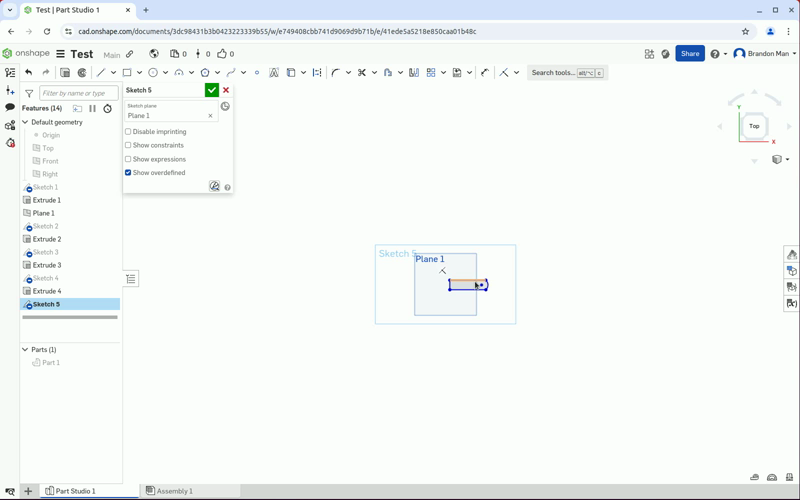
scroll(6)
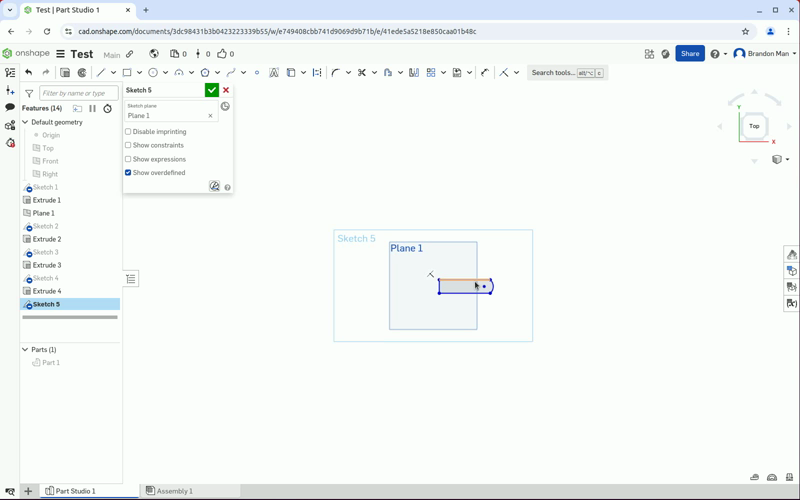
scroll(6)
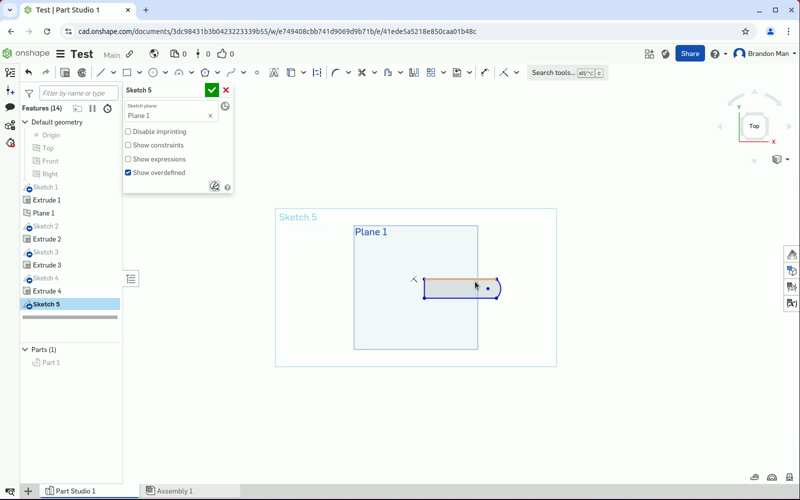
scroll(6)
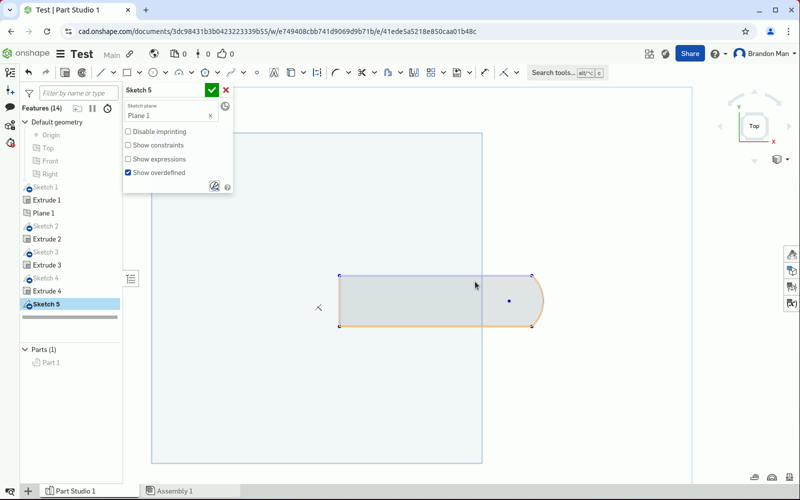
click(475, 281)
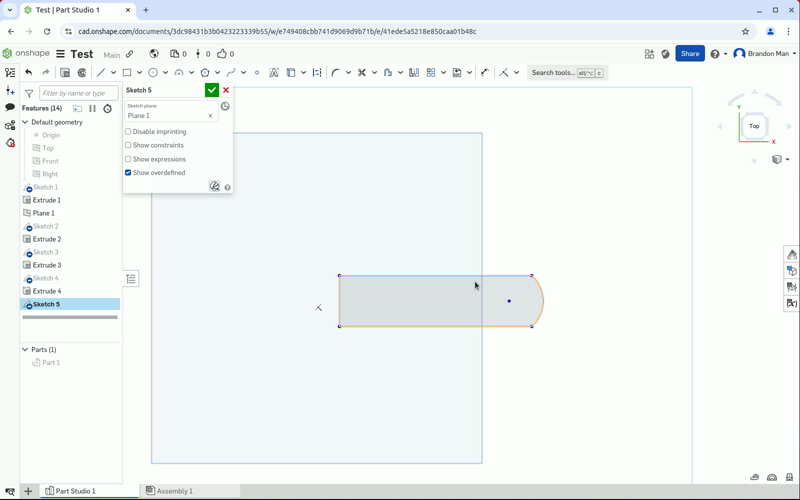
scroll(-6)
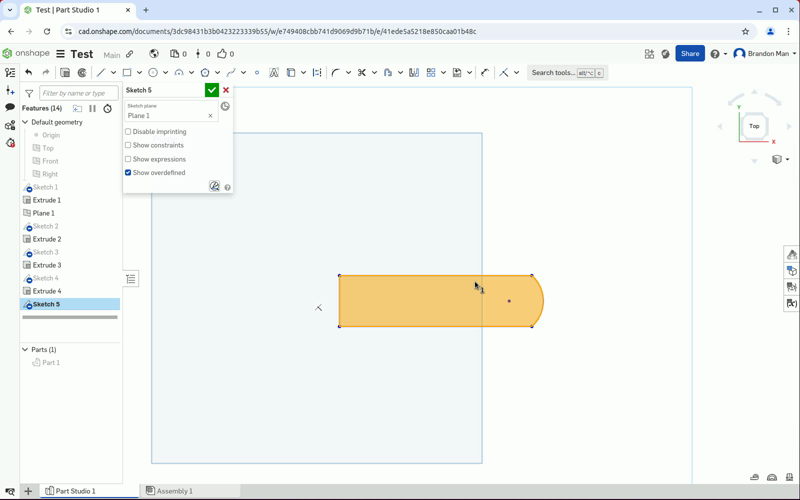
scroll(-6)
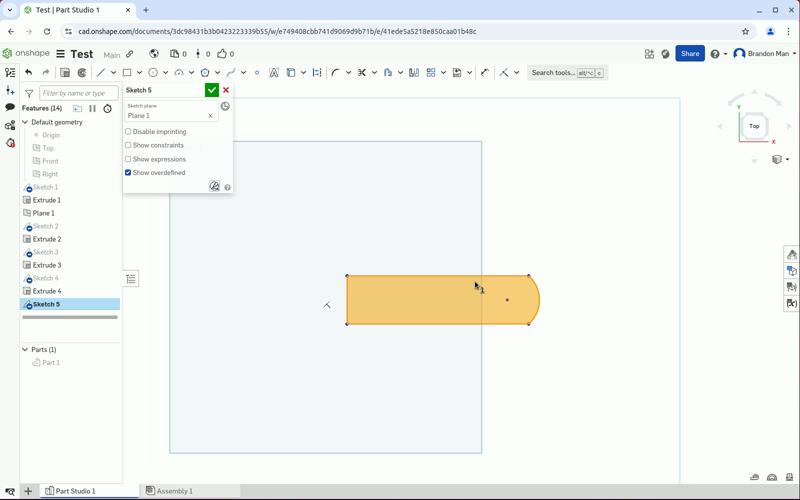
scroll(-6)
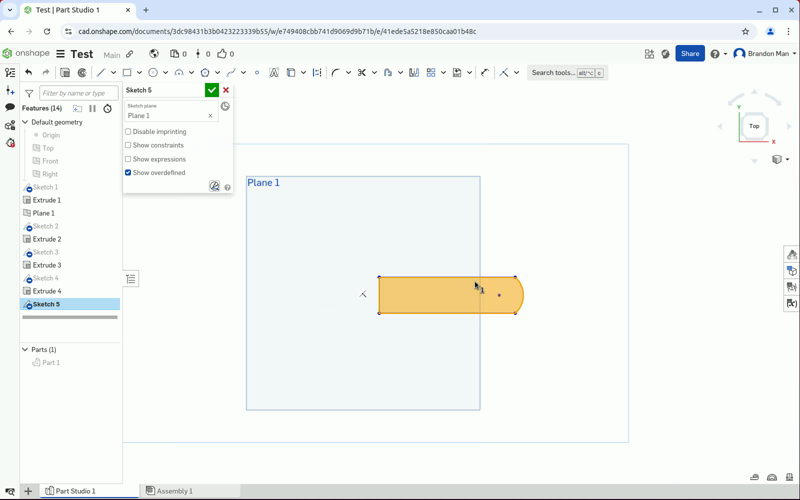
scroll(-6)
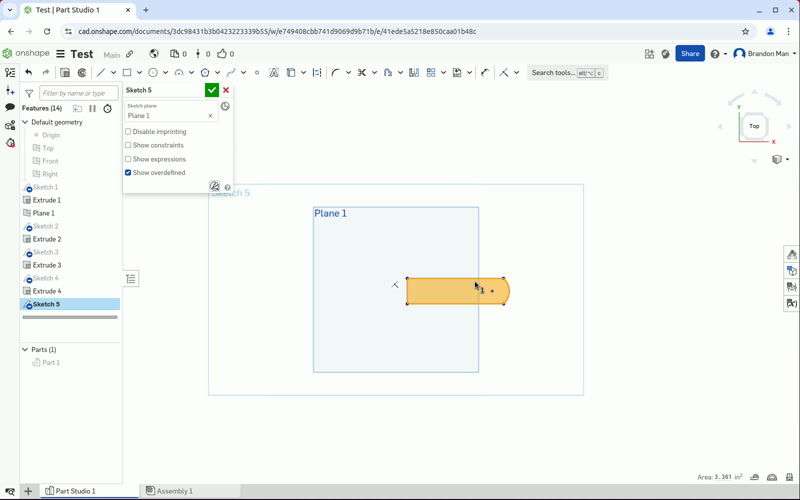
scroll(-6)
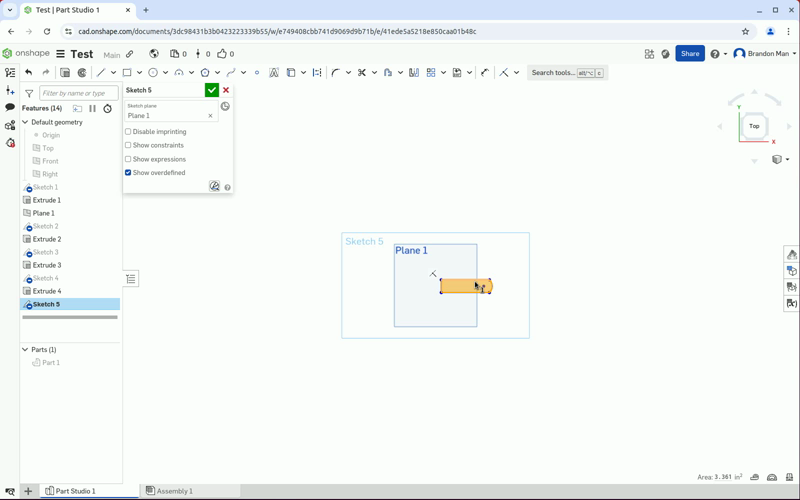
scroll(-6)
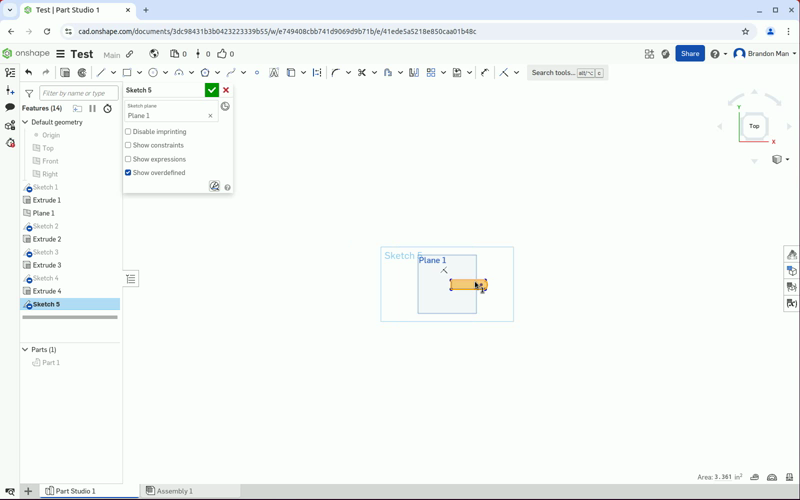
scroll(-6)
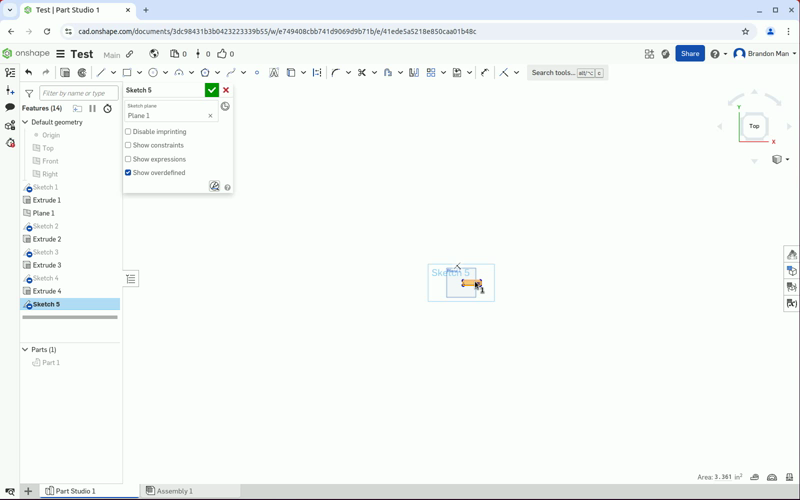
mouse_move(73, 352)
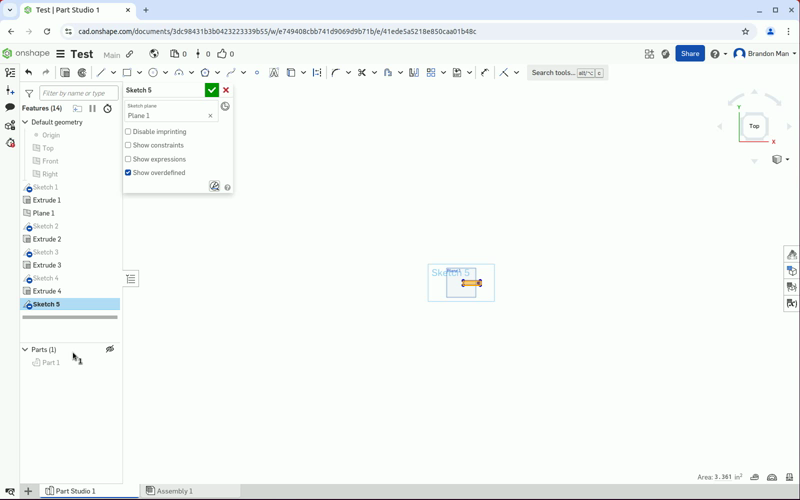
key(shift+y)
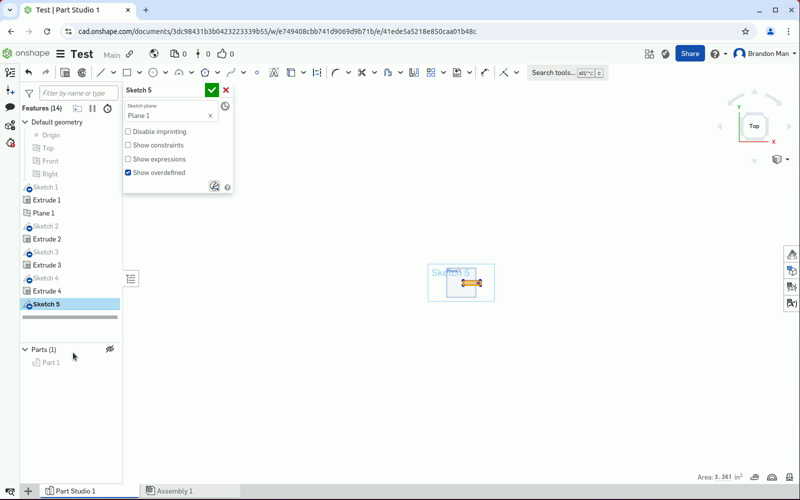
key(shift+e)
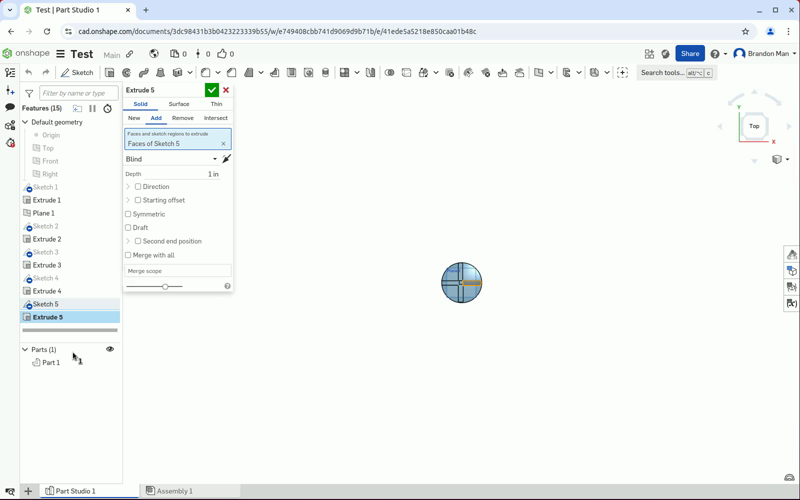
mouse_move(143, 106)
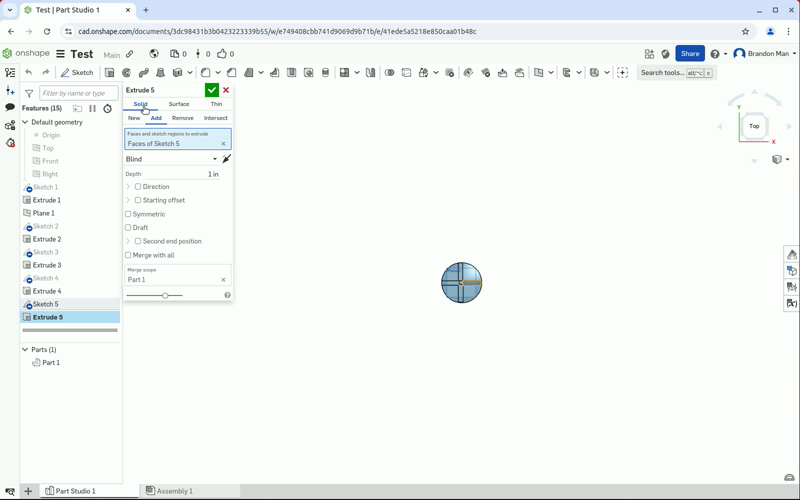
click(143, 106)
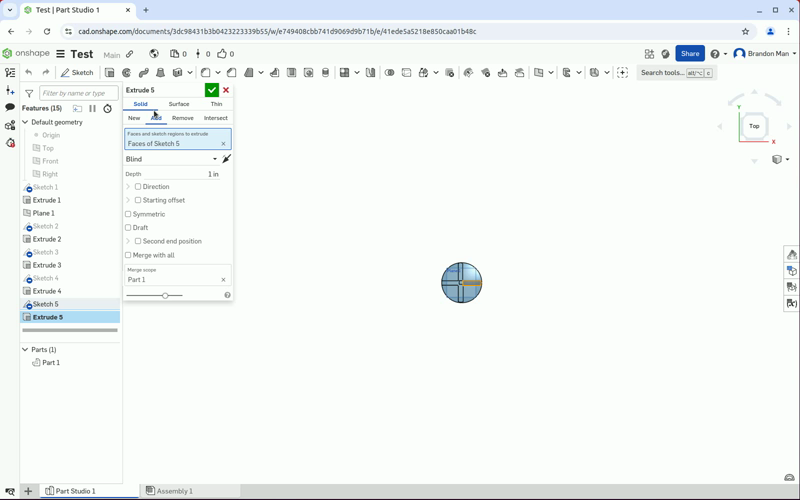
mouse_move(186, 120)
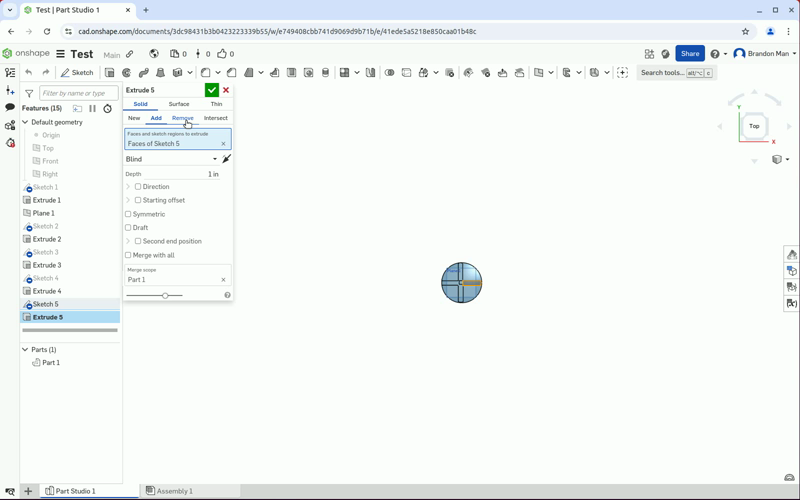
click(186, 120)
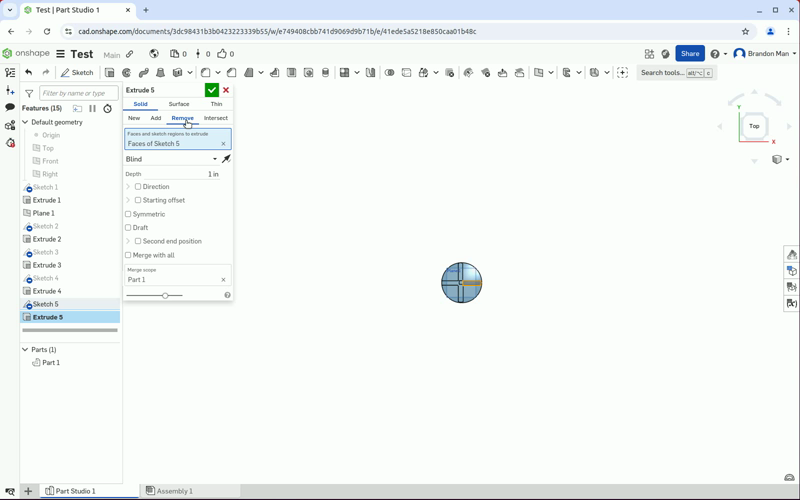
key(tab, 4)
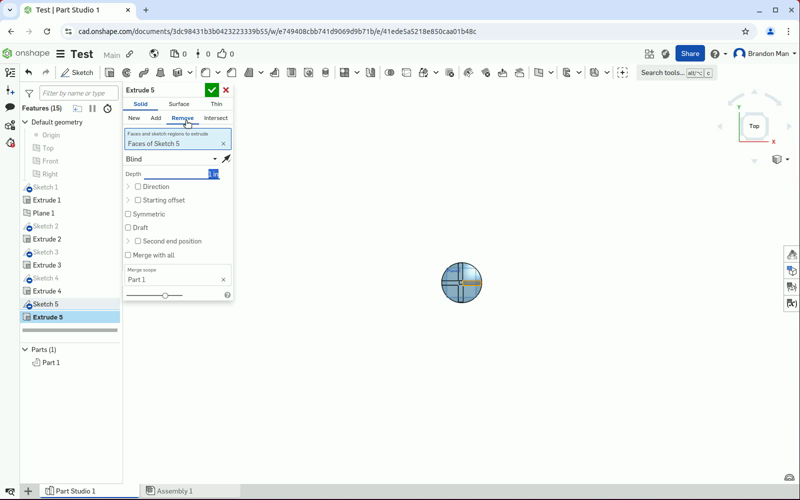
text(6.981)
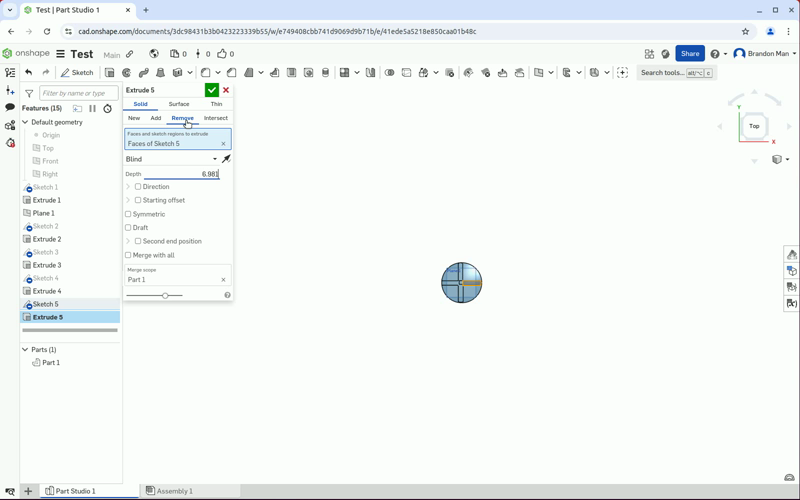
key(tab, 6)
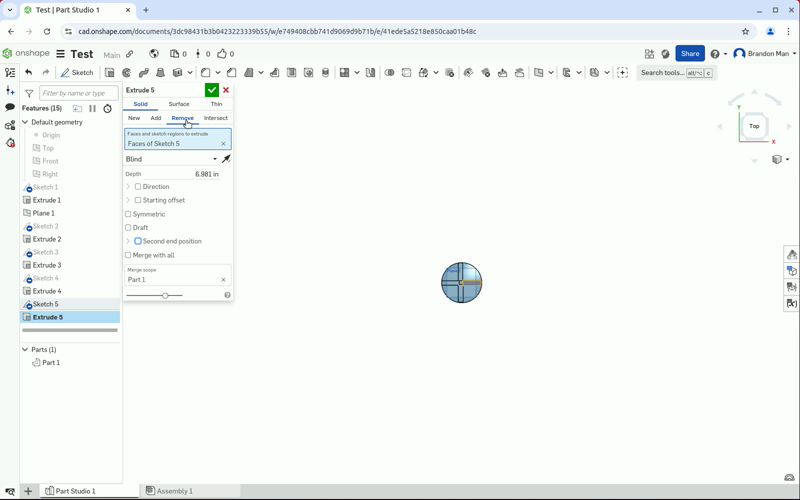
key(space)
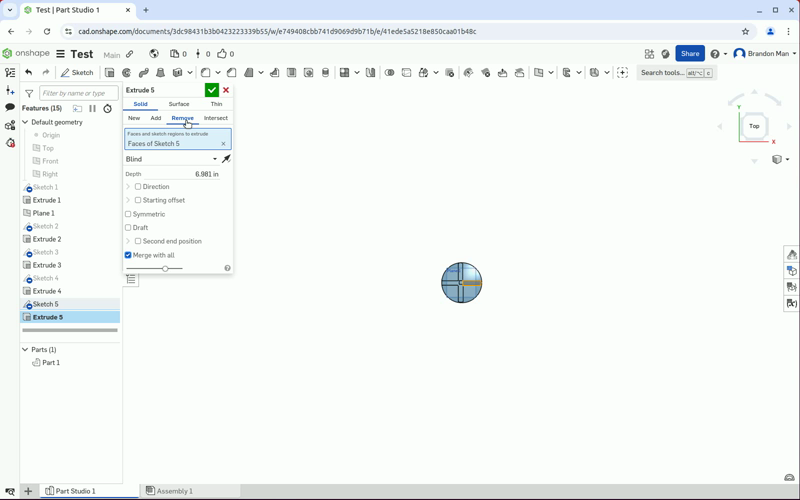
key(enter)
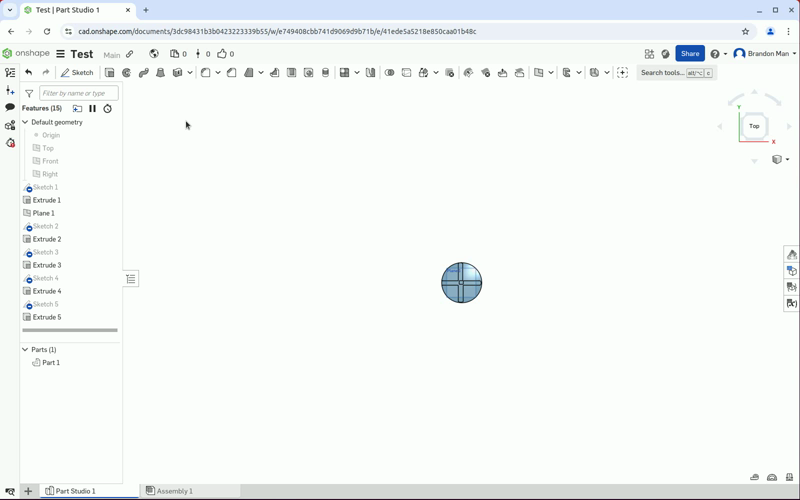
key(shift+h)
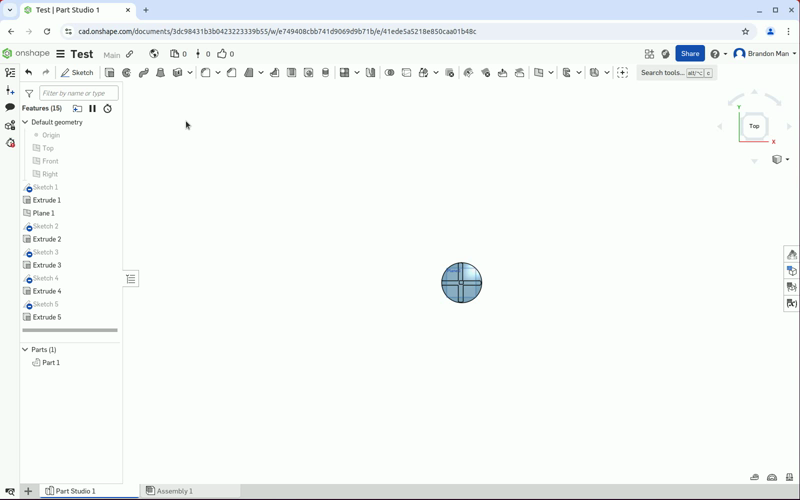
key(shift+h)
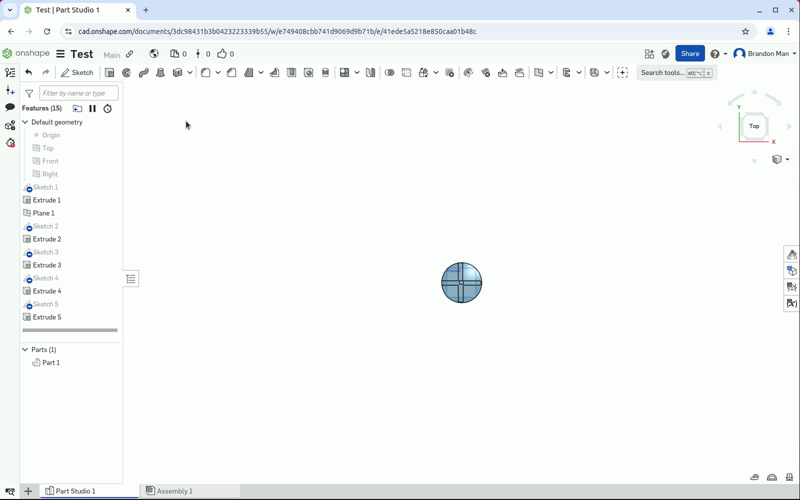
mouse_move(73, 189)
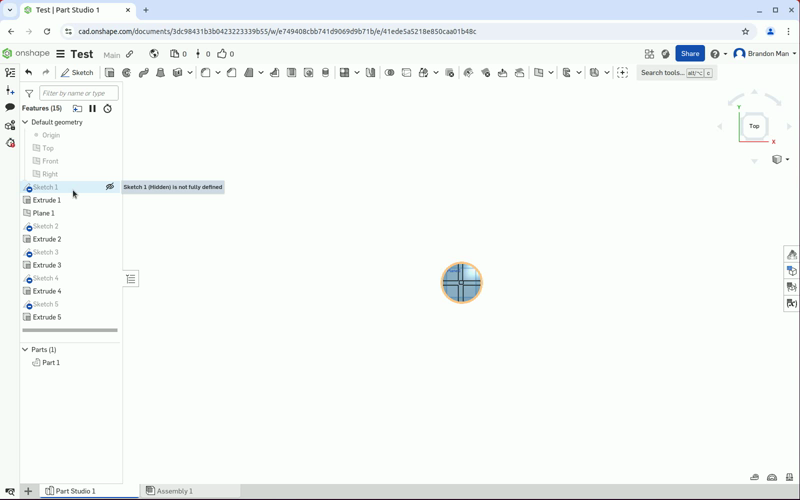
click(73, 189)
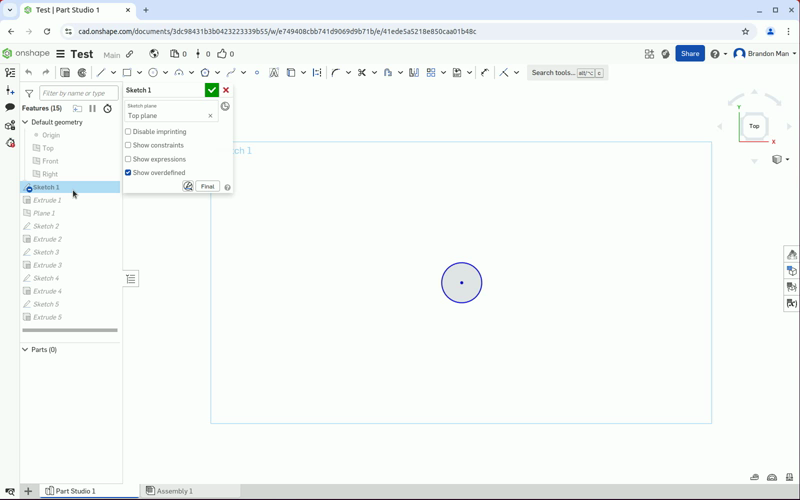
mouse_move(229, 92)
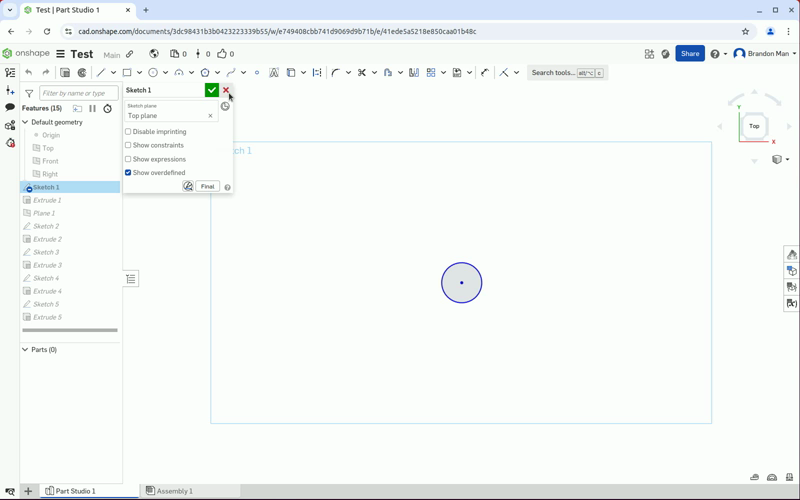
click(229, 92)
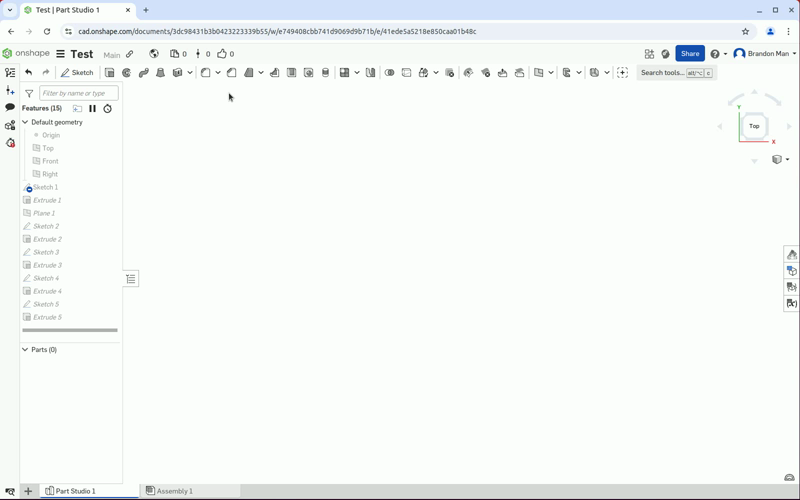
key(shift+s)
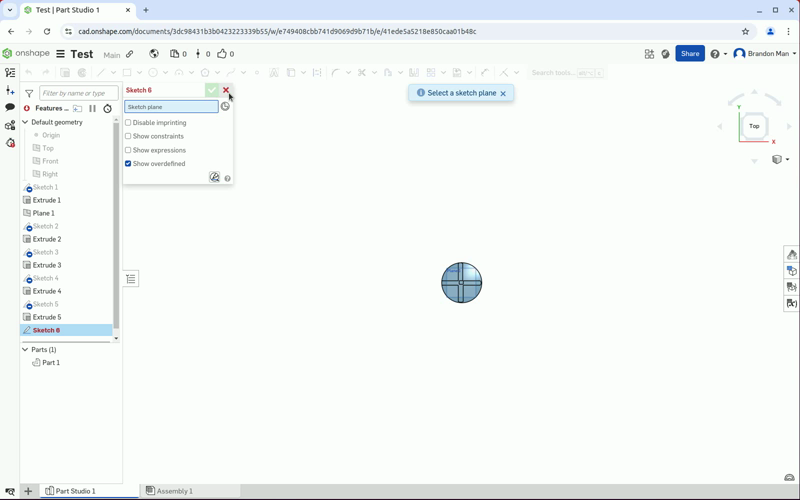
mouse_move(69, 215)
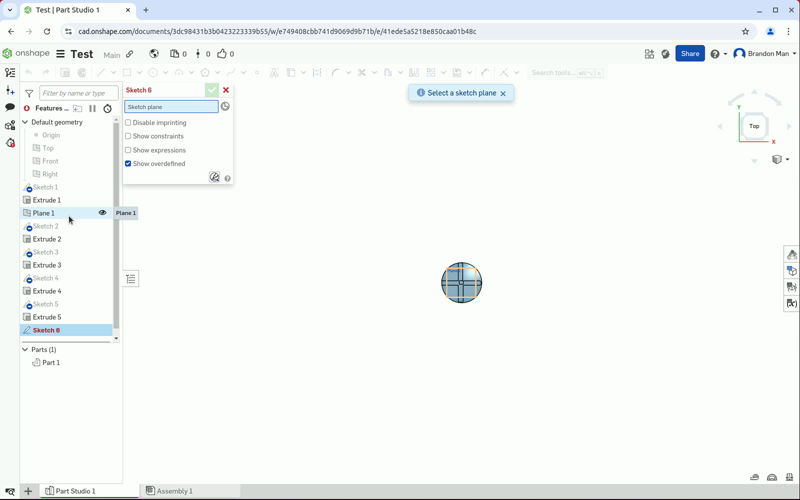
click(69, 215)
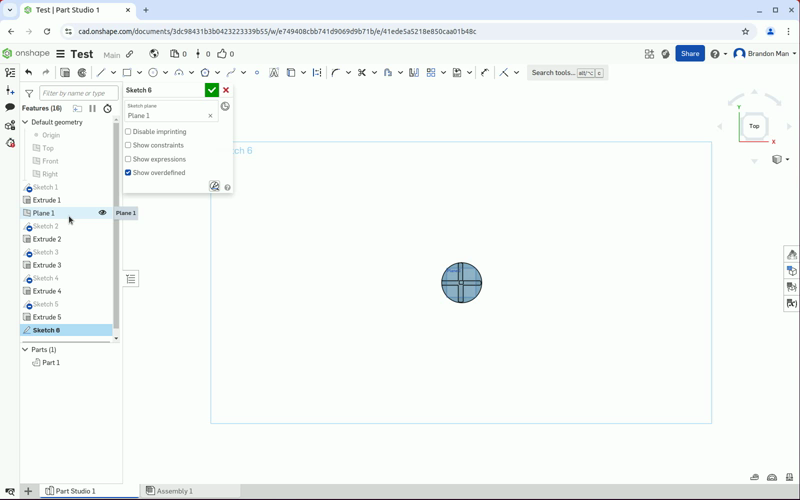
mouse_move(73, 352)
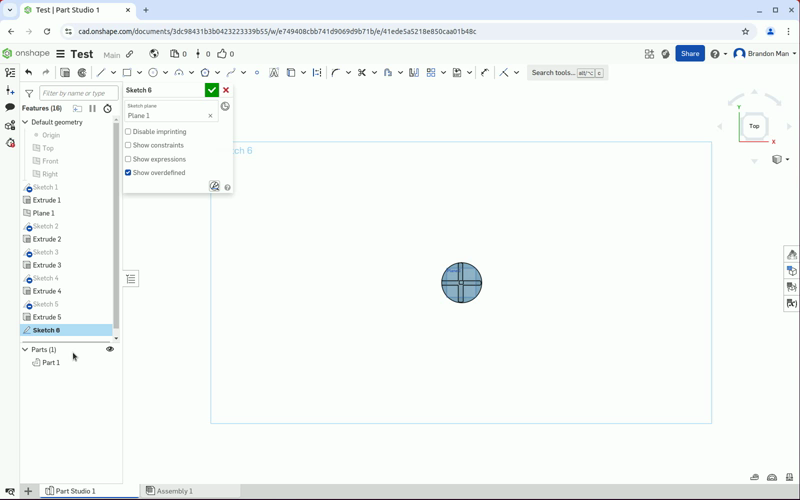
key(y)
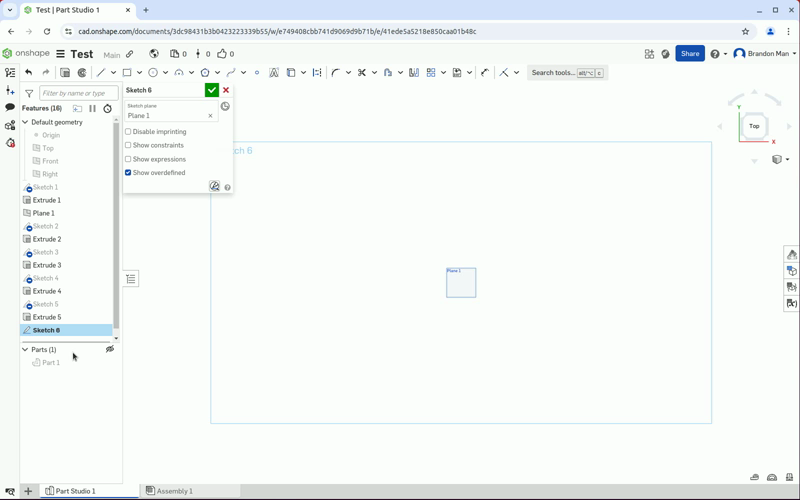
key(l)
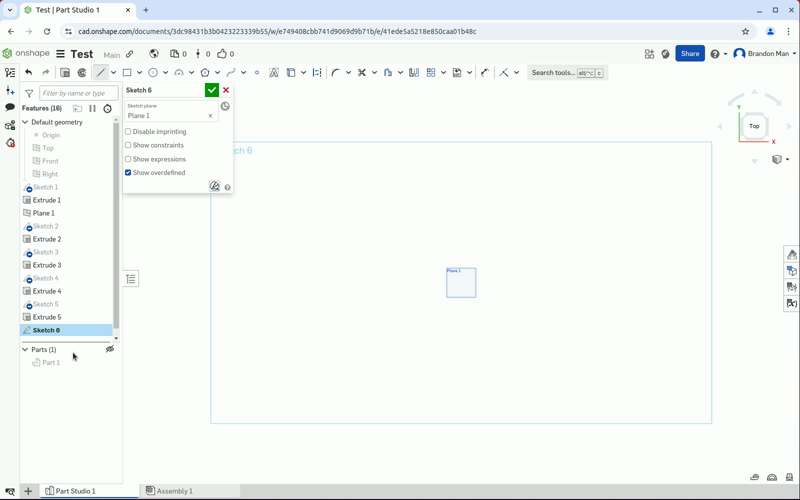
key_down(shift)
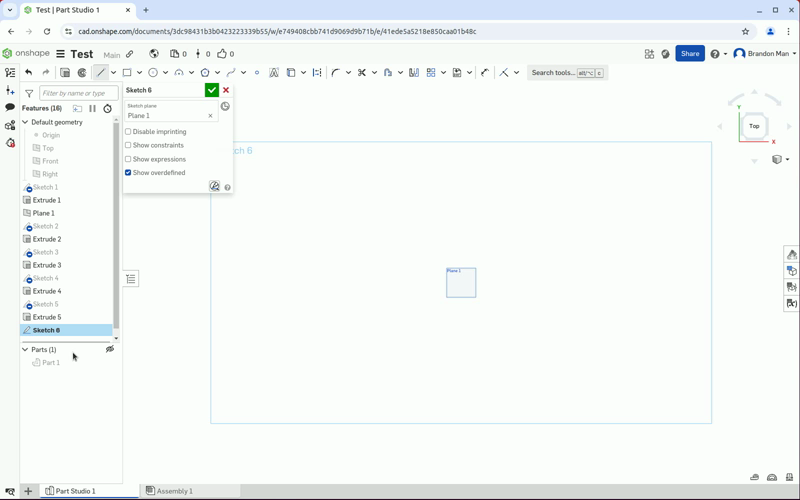
mouse_move(458, 285)
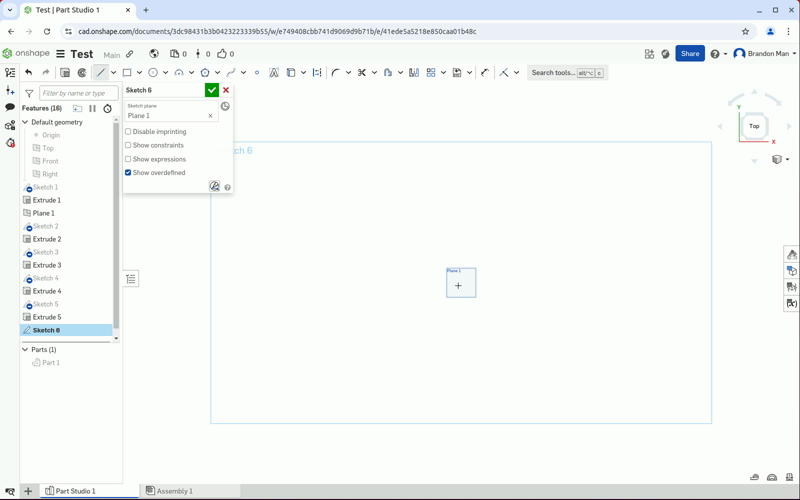
click(458, 285)
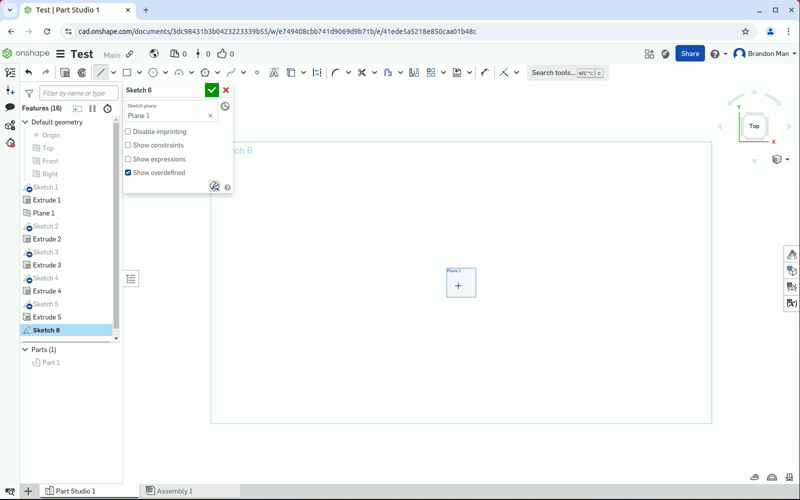
key_up(shift)
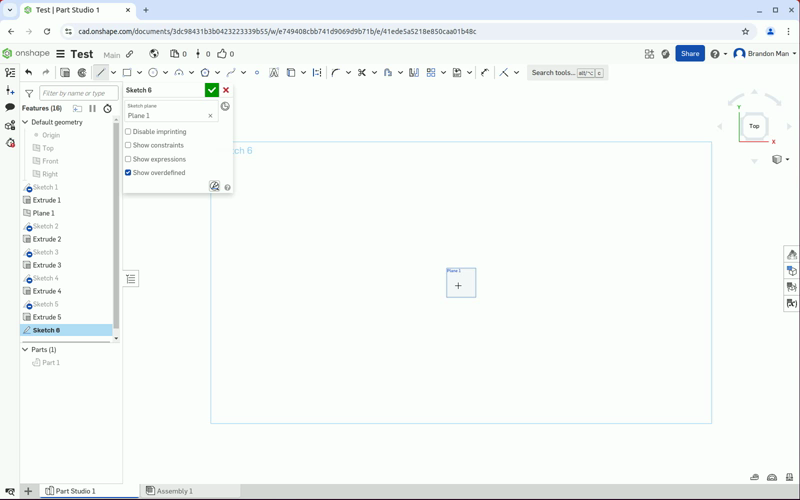
key_down(shift)
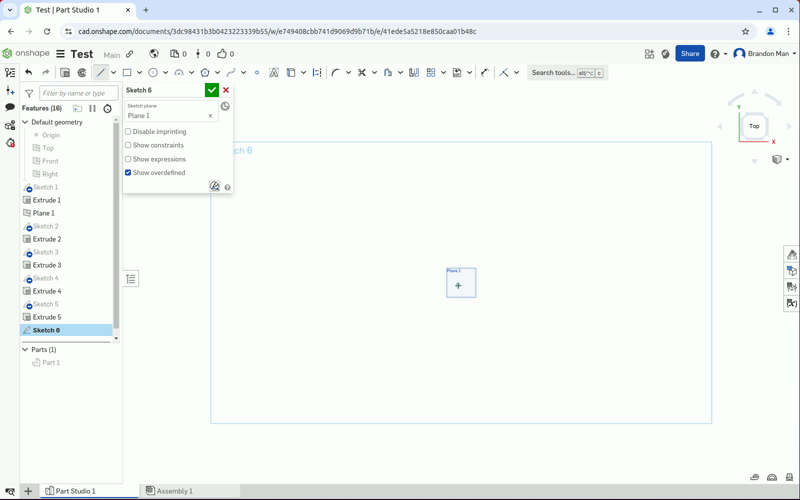
mouse_move(488, 285)
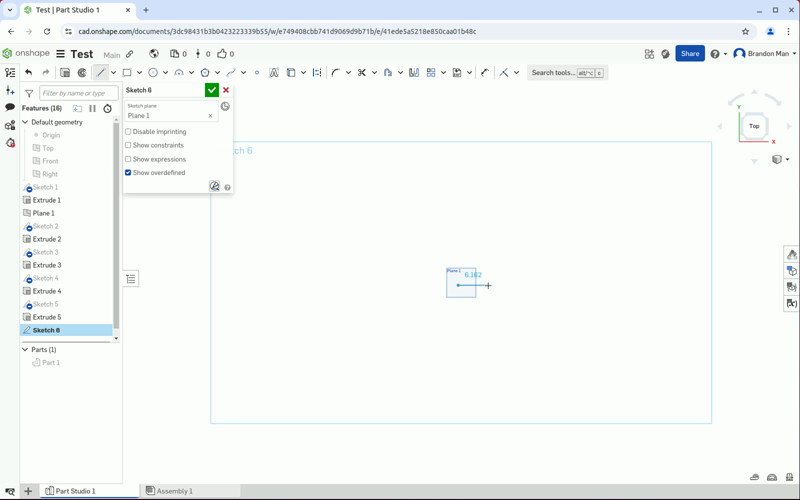
mouse_move(464, 285)
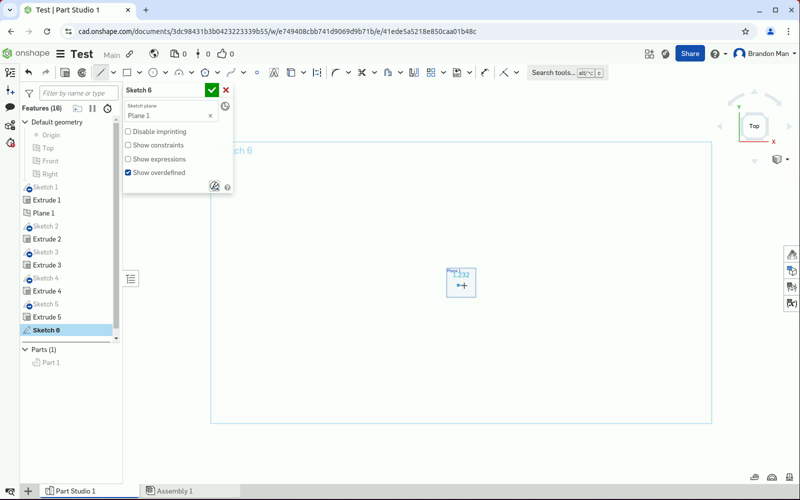
scroll(6)
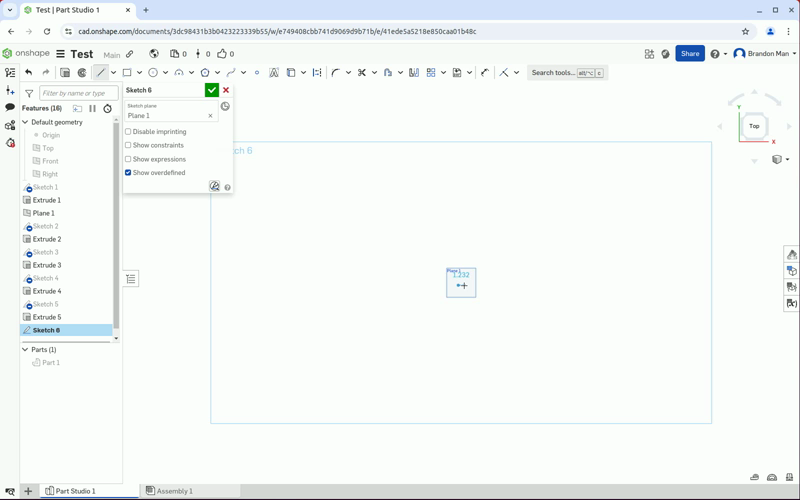
scroll(6)
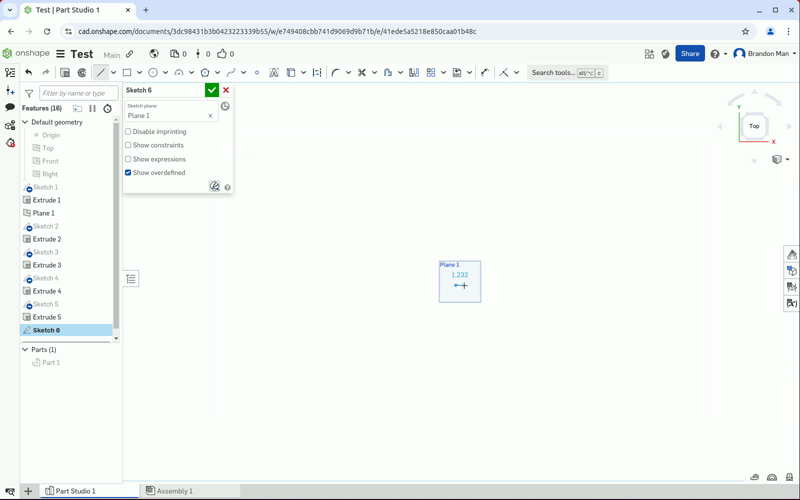
scroll(6)
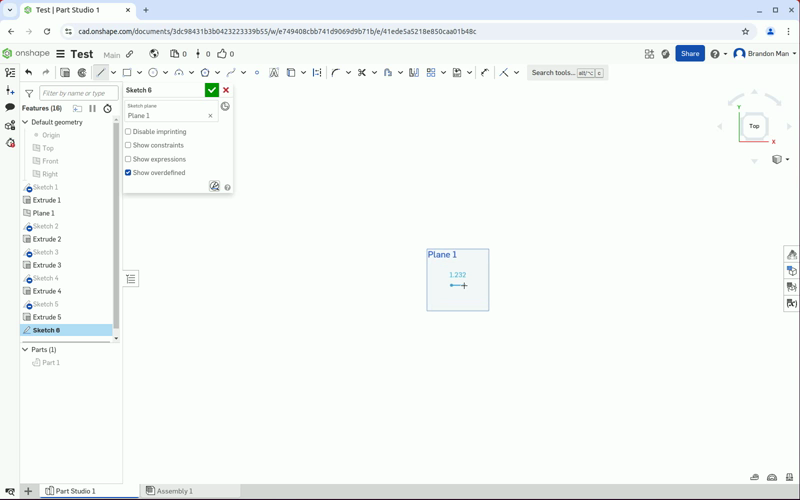
scroll(6)
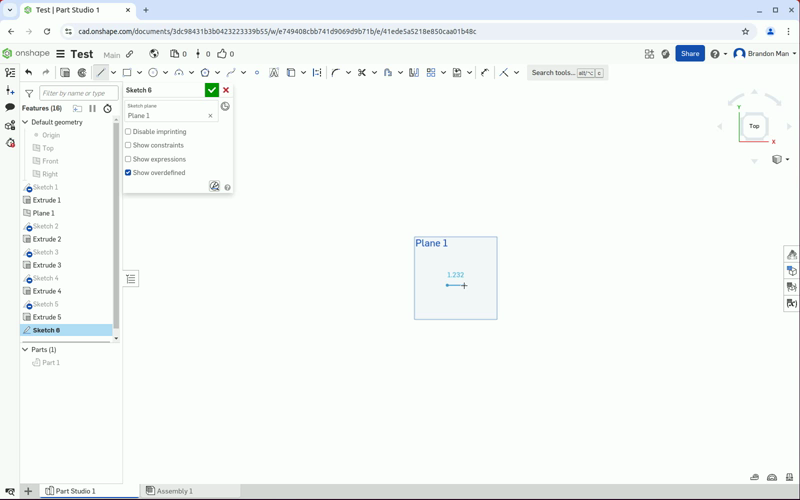
scroll(6)
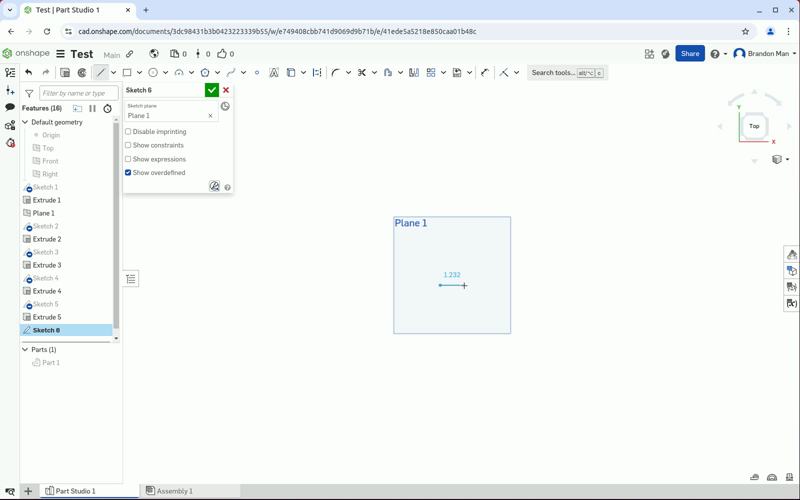
scroll(6)
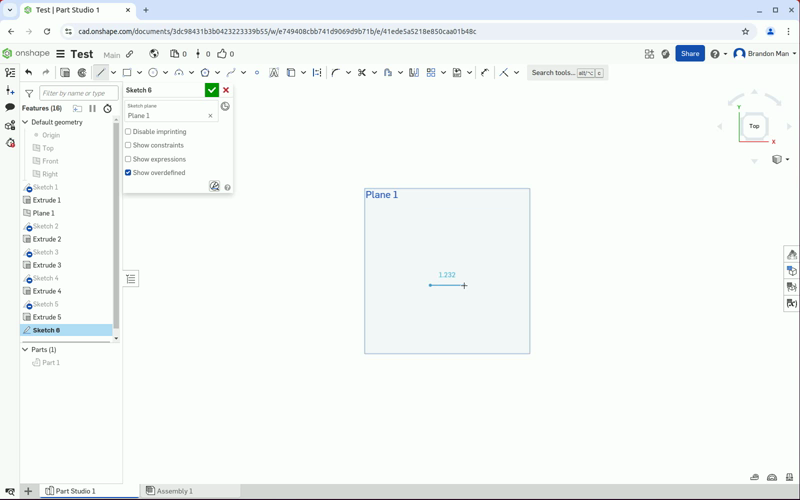
scroll(6)
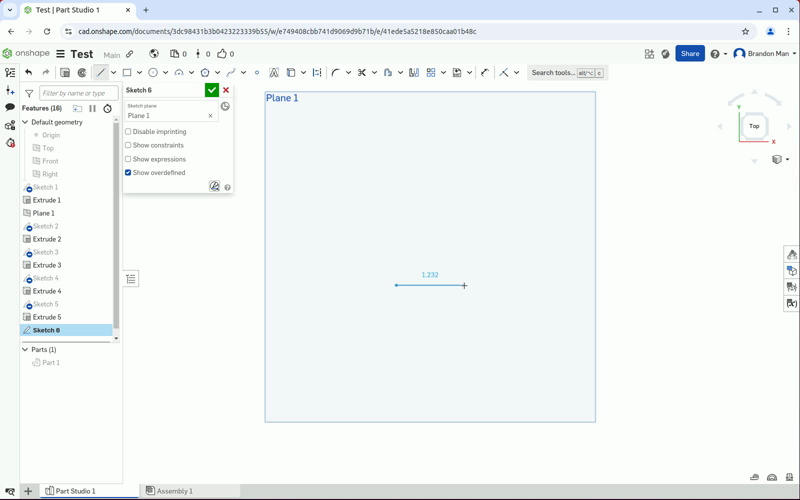
click(464, 285)
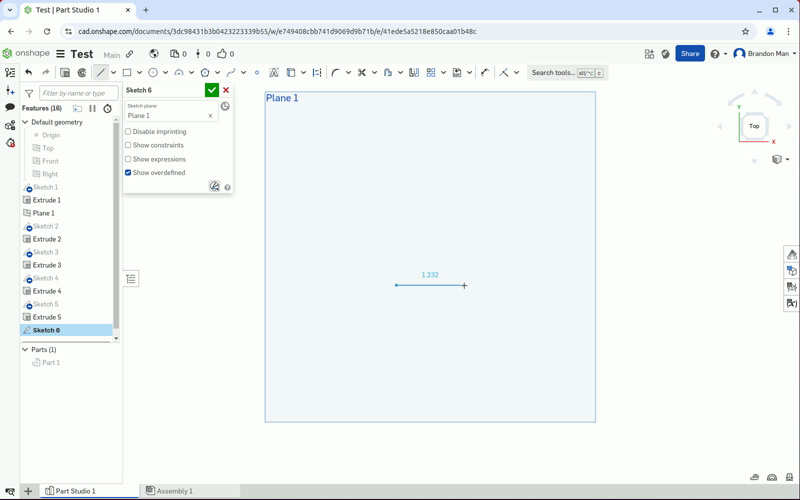
scroll(-6)
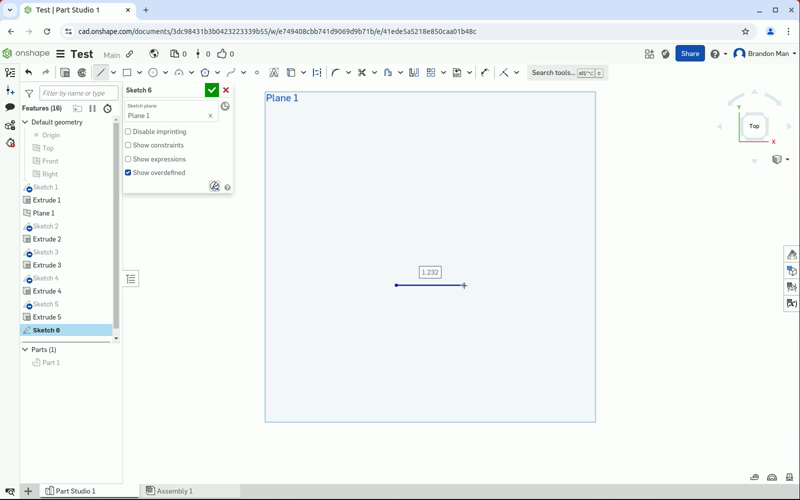
scroll(-6)
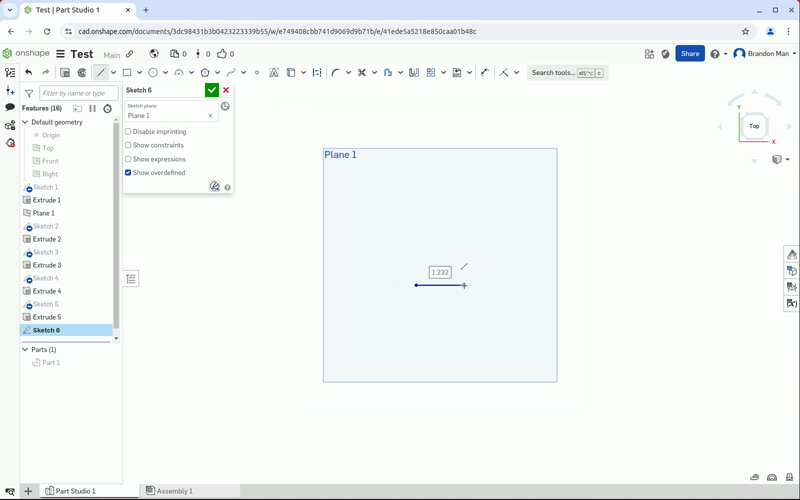
scroll(-6)
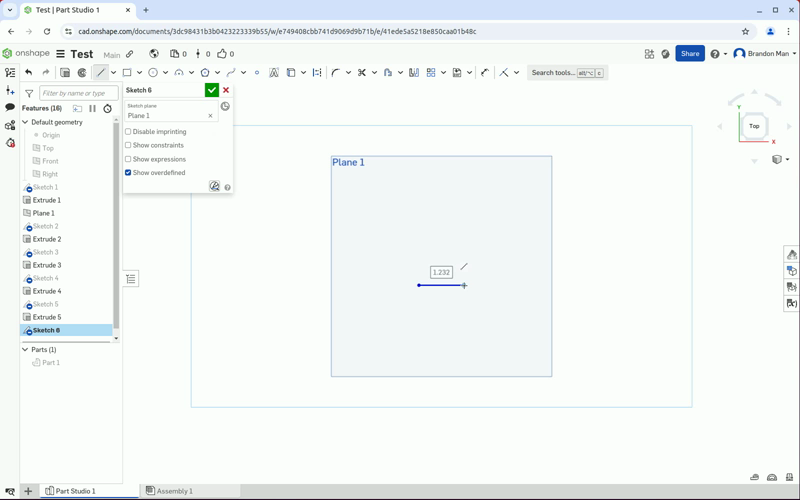
scroll(-6)
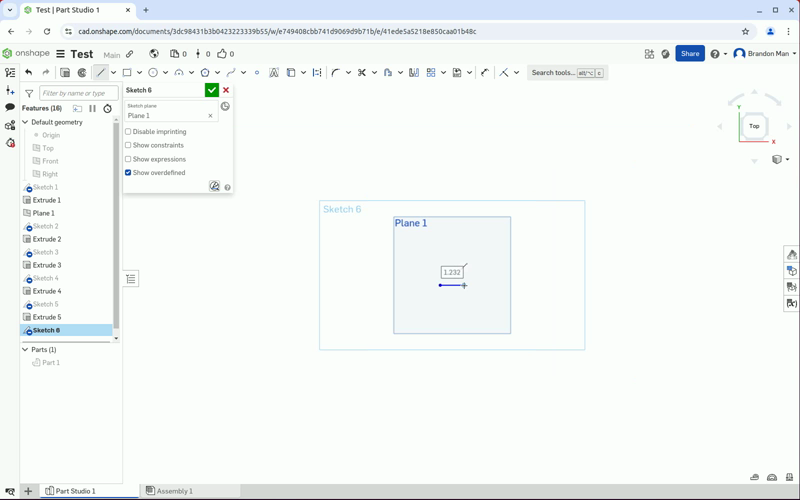
scroll(-6)
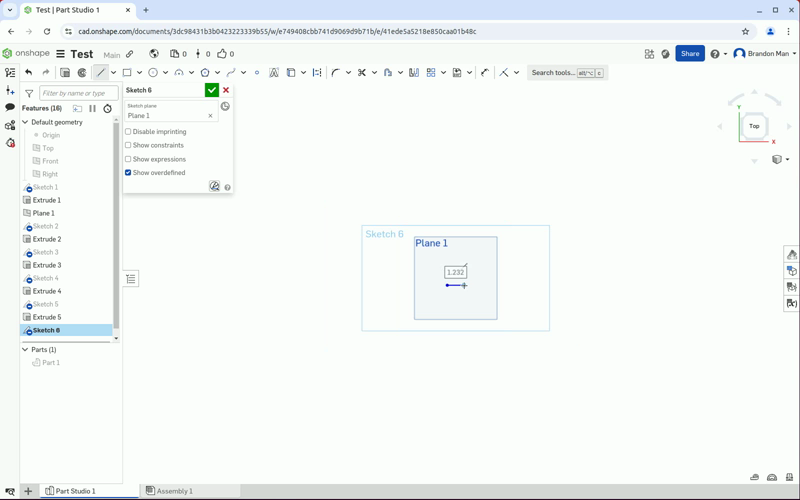
scroll(-6)
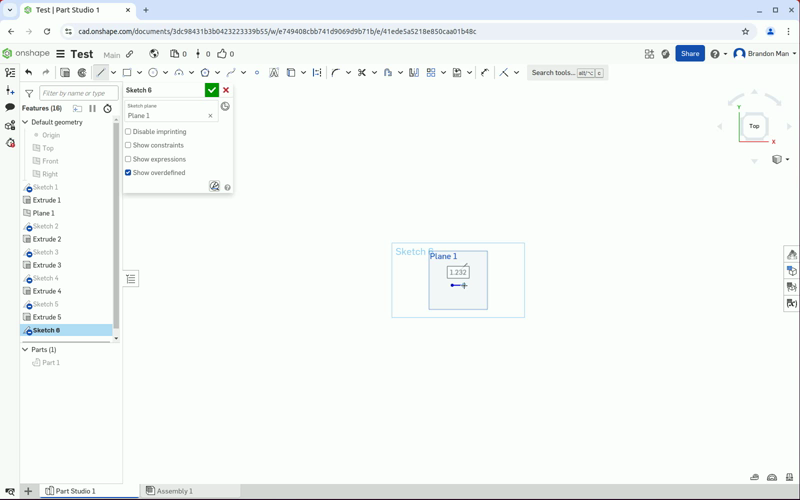
scroll(-6)
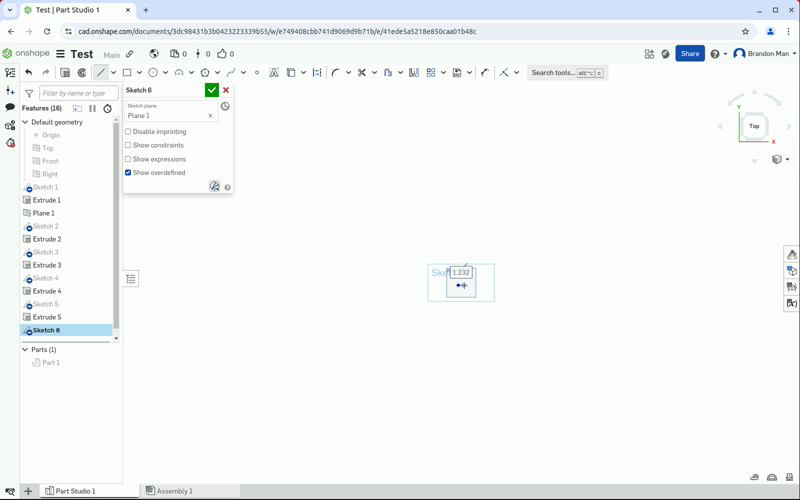
key_up(shift)
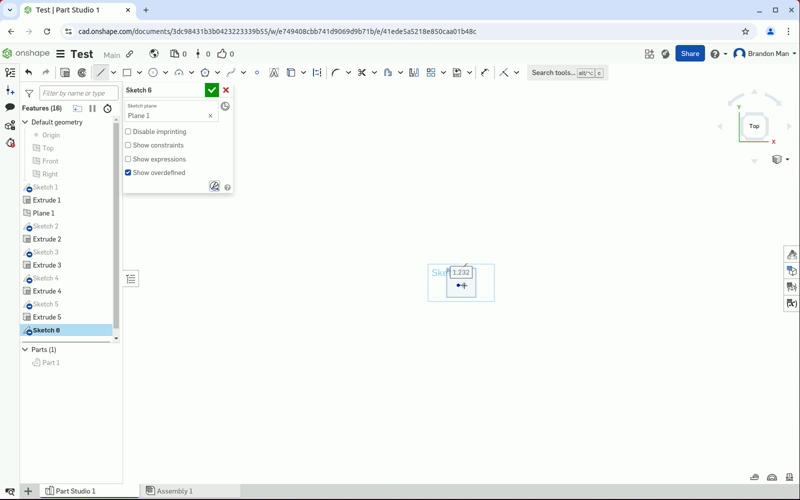
key_down(shift)
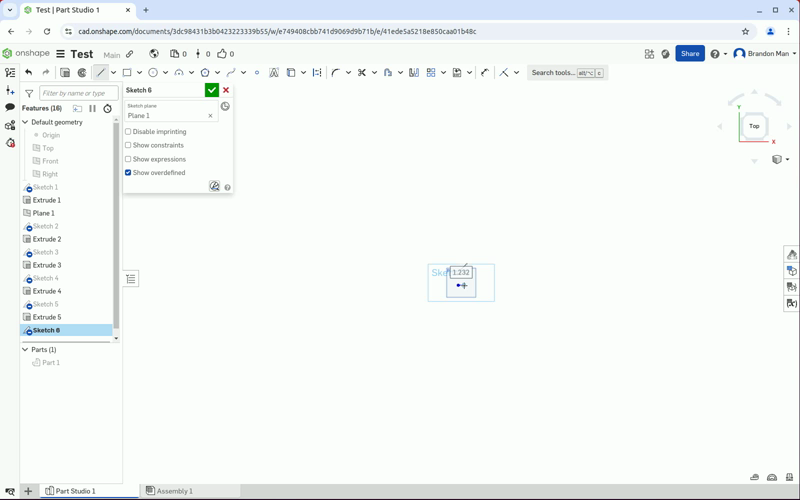
mouse_move(494, 285)
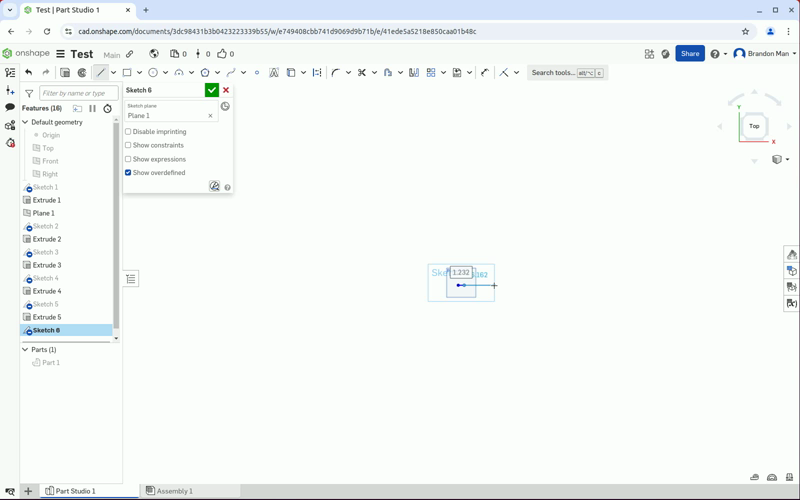
mouse_move(464, 279)
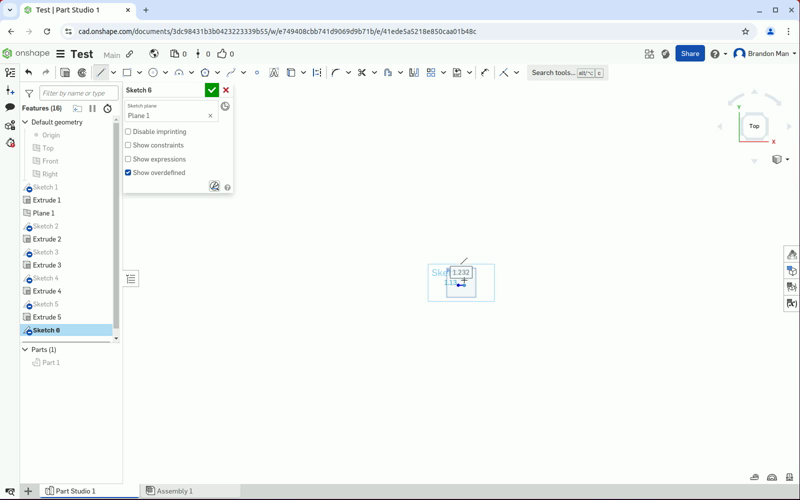
scroll(6)
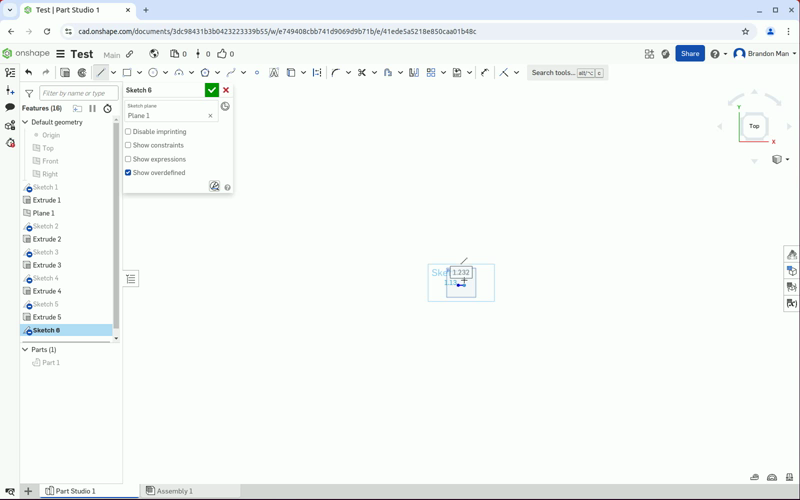
scroll(6)
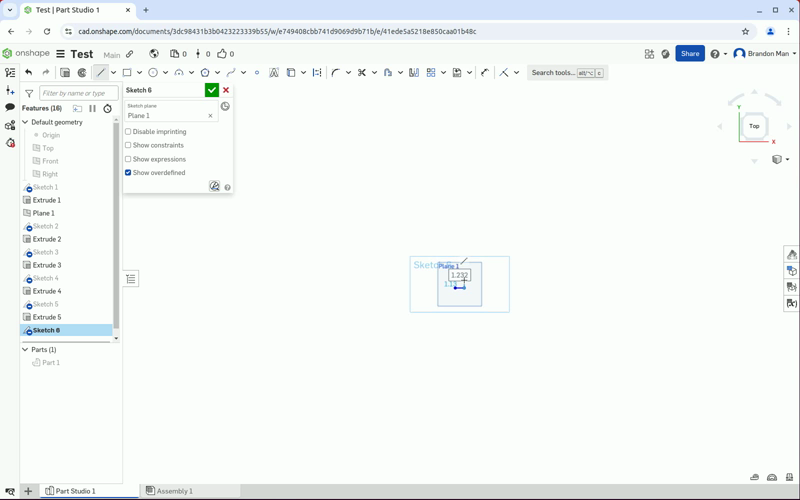
scroll(6)
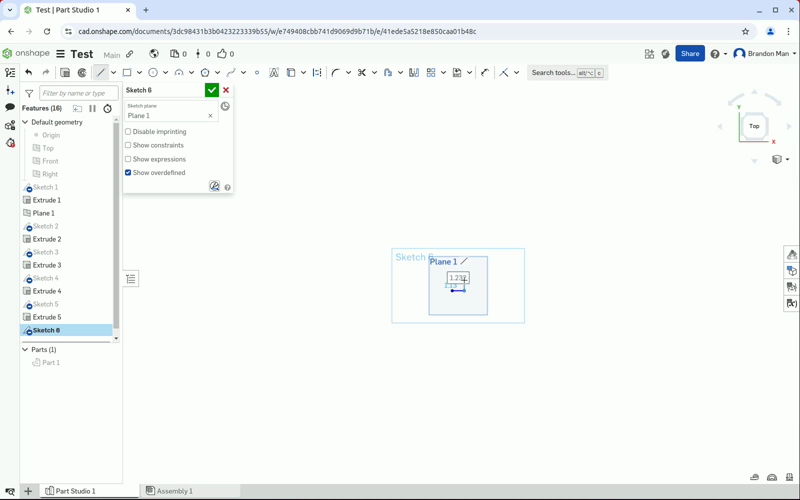
scroll(6)
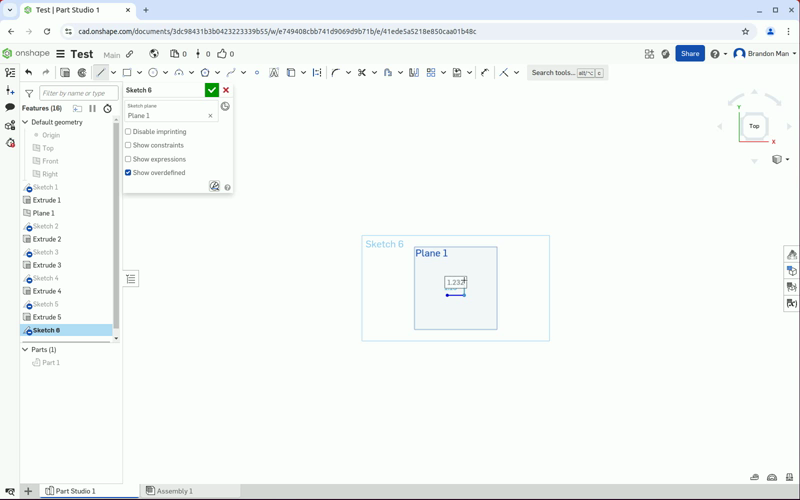
scroll(6)
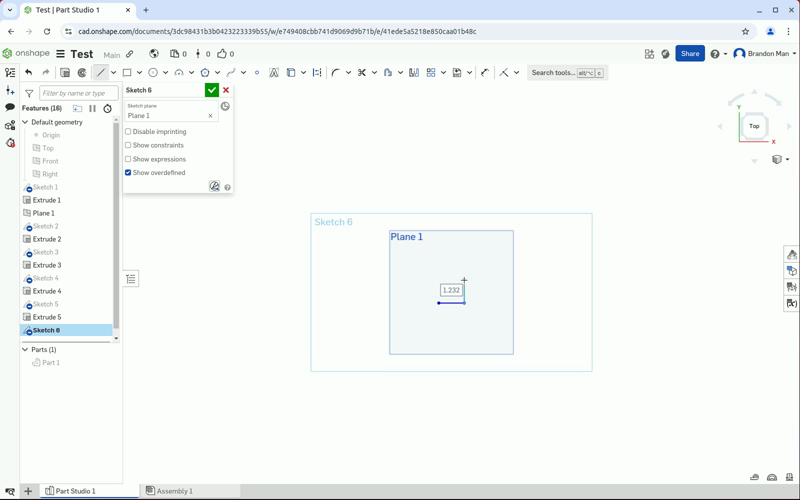
scroll(6)
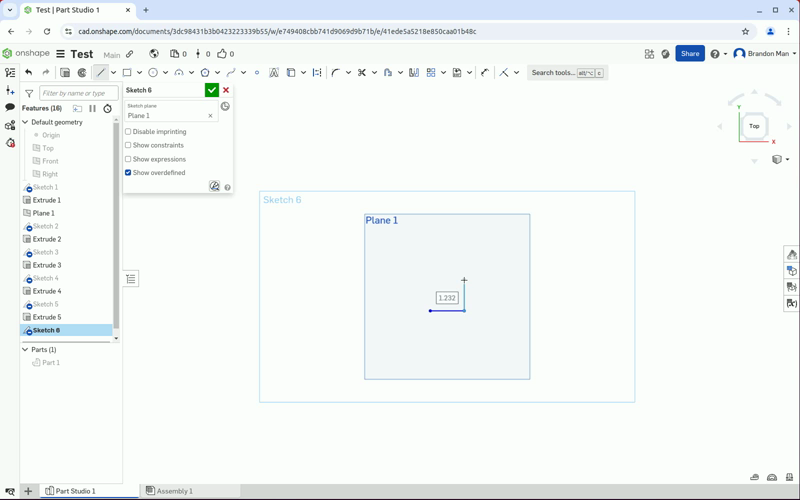
scroll(6)
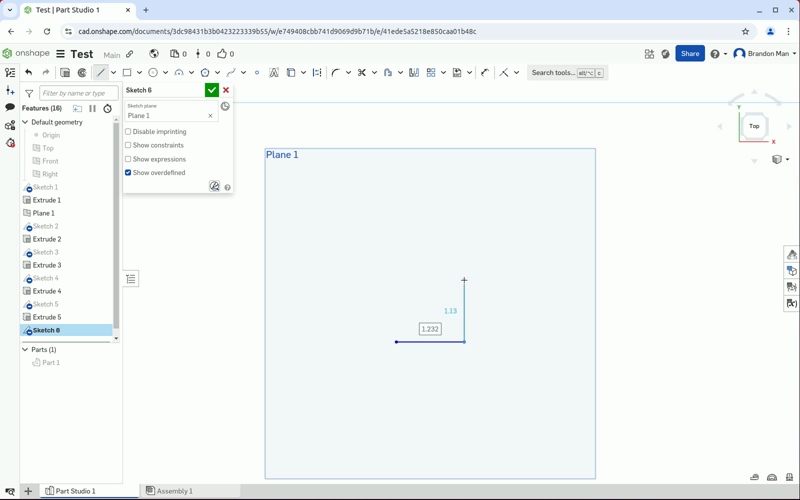
click(464, 279)
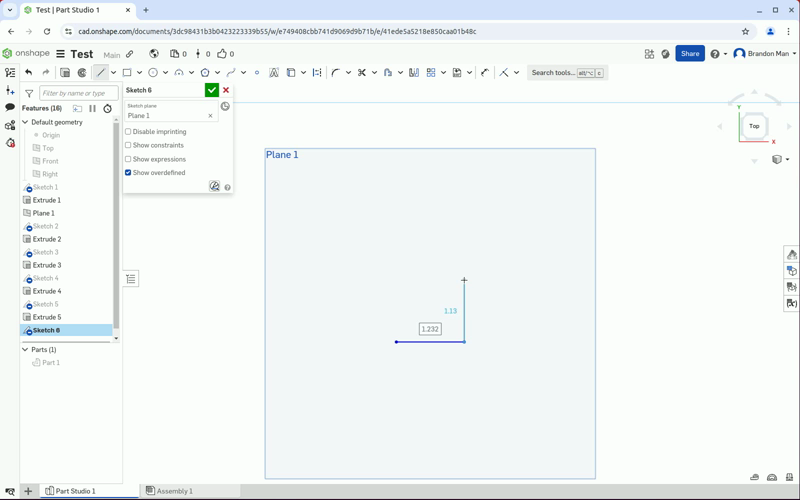
scroll(-6)
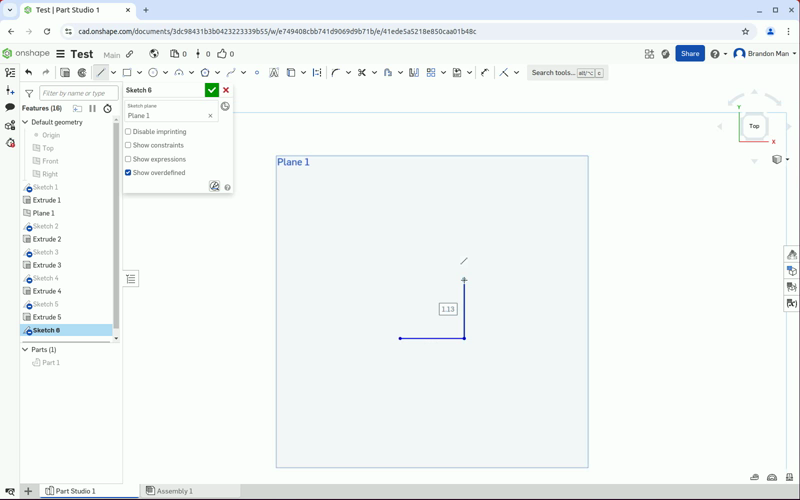
scroll(-6)
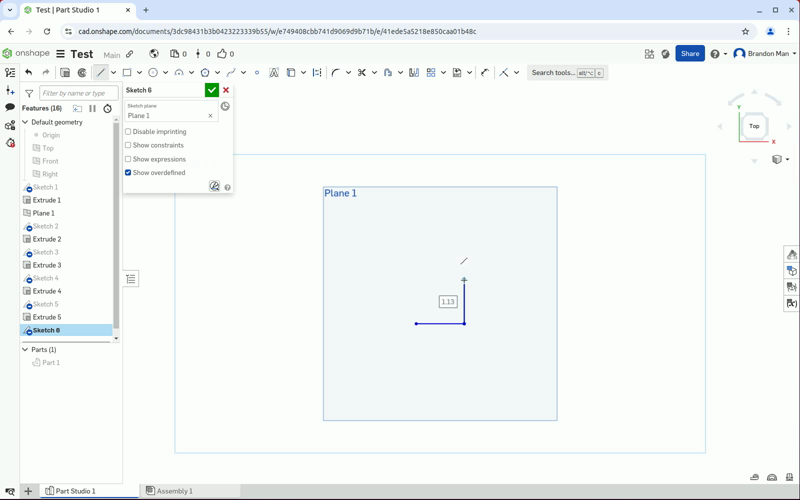
scroll(-6)
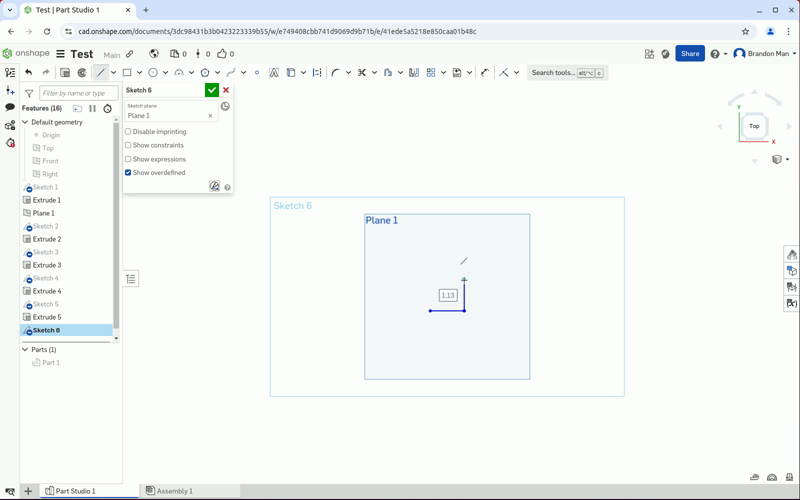
scroll(-6)
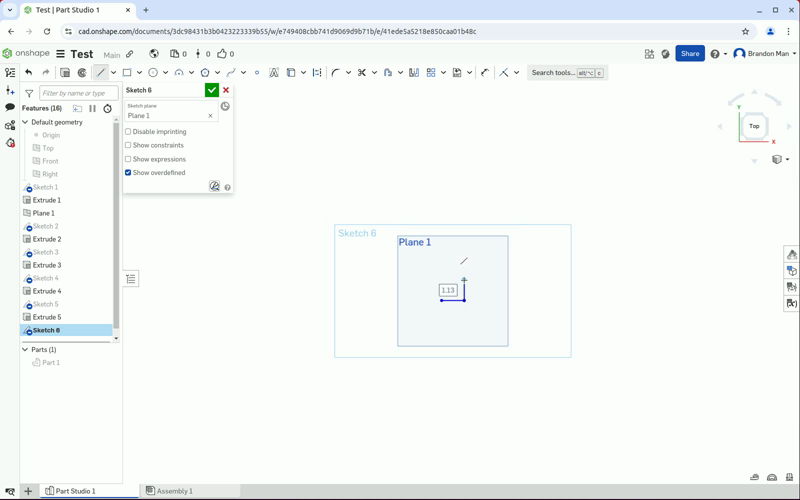
scroll(-6)
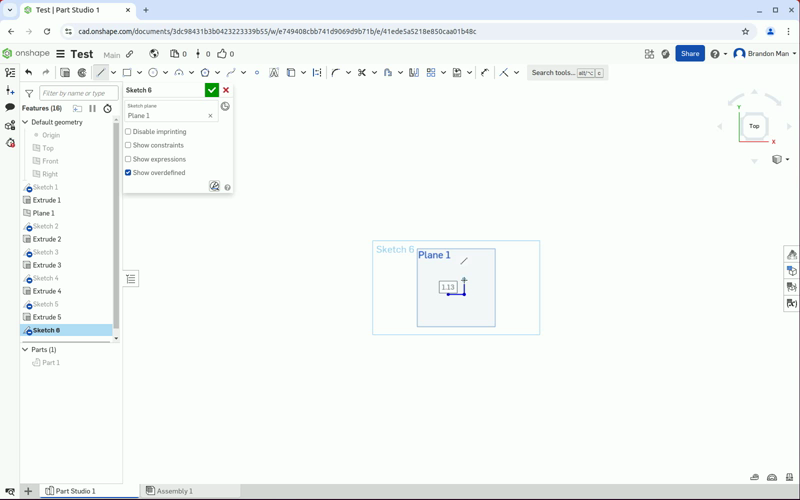
scroll(-6)
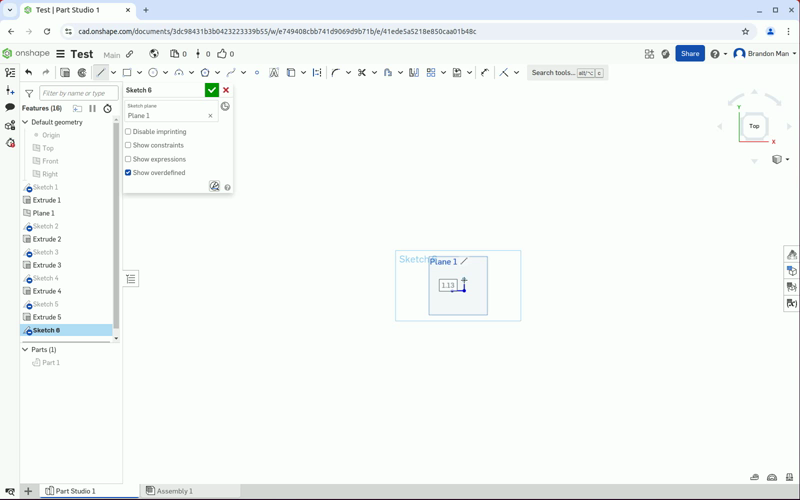
scroll(-6)
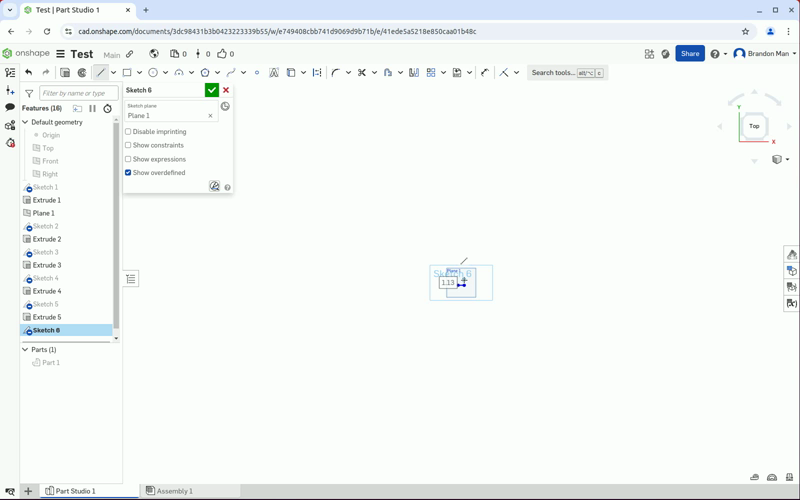
key_up(shift)
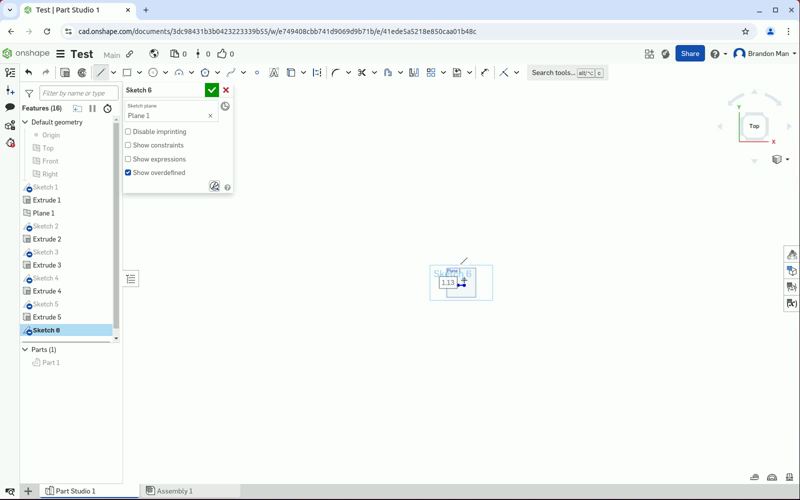
key_down(shift)
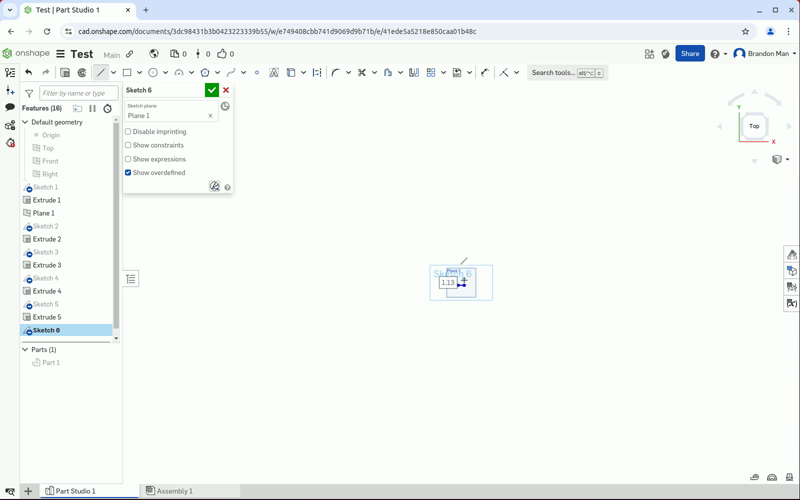
mouse_move(494, 279)
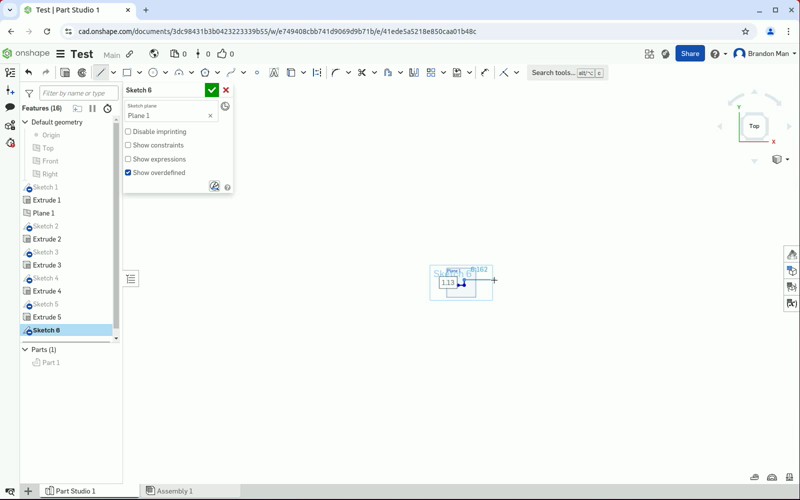
mouse_move(458, 279)
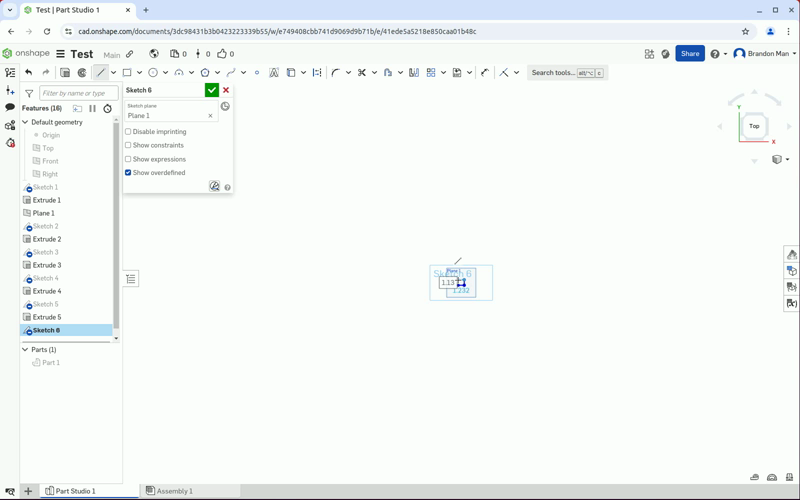
scroll(6)
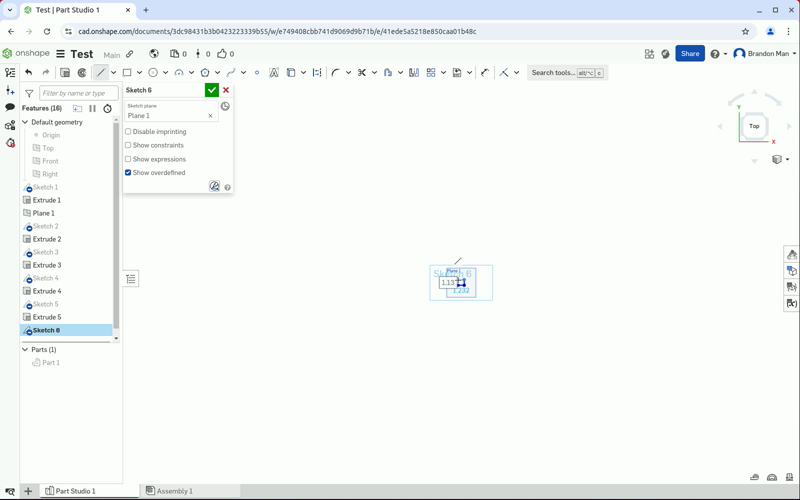
scroll(6)
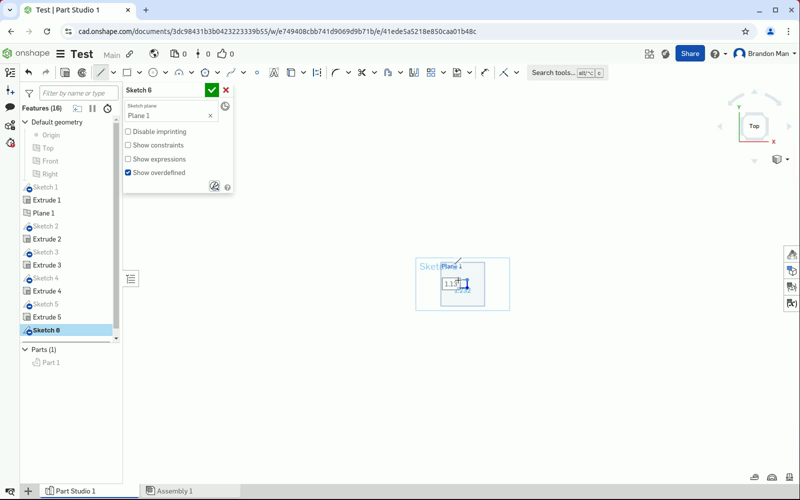
scroll(6)
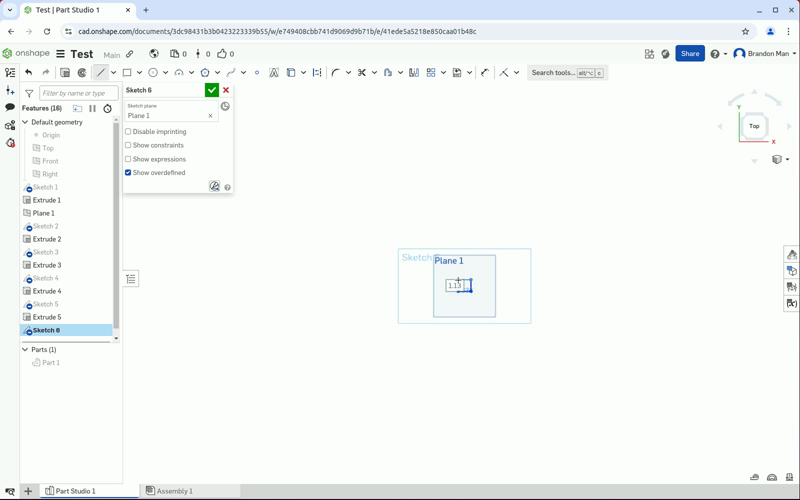
scroll(6)
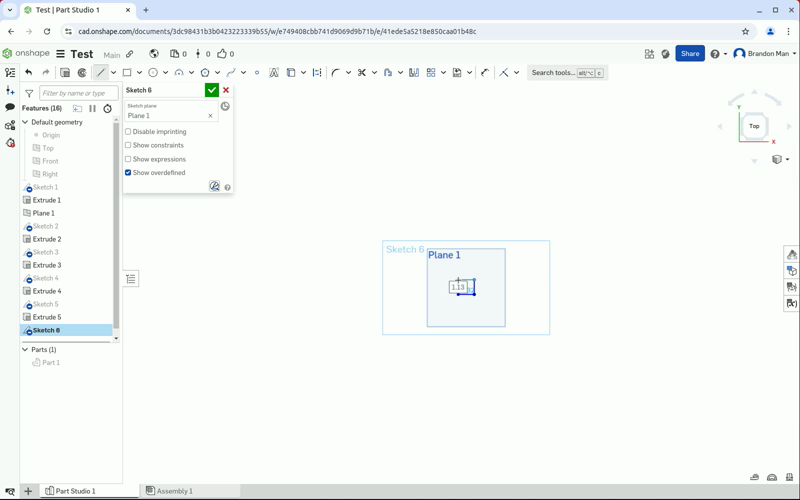
scroll(6)
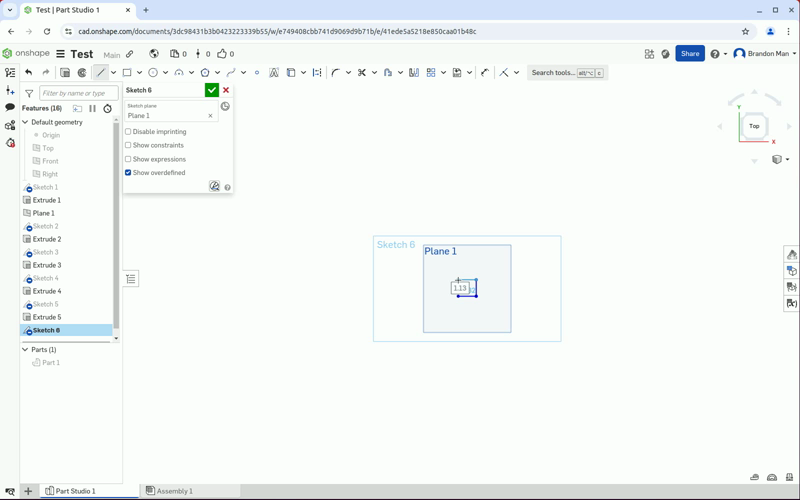
scroll(6)
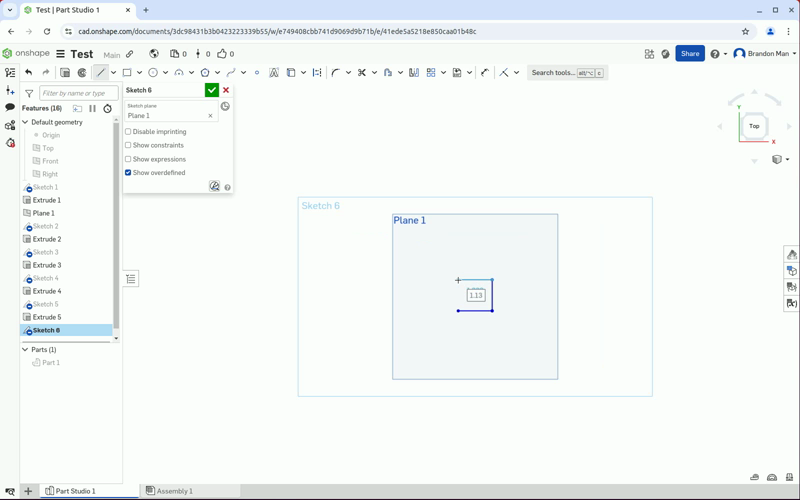
scroll(6)
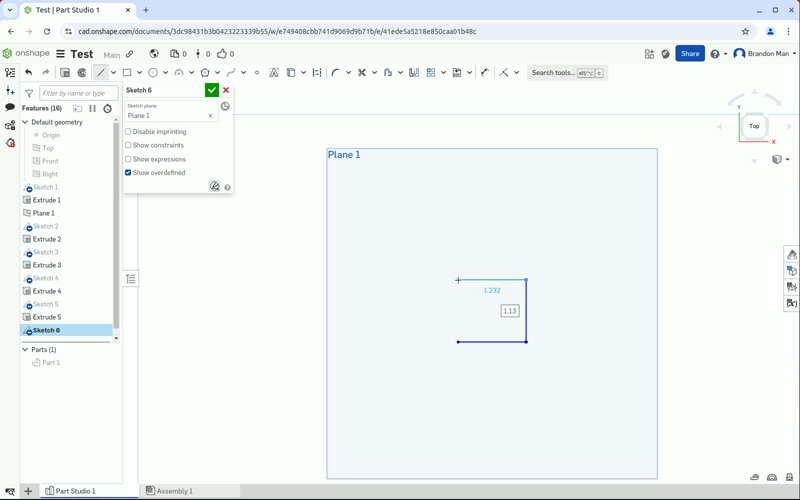
click(458, 279)
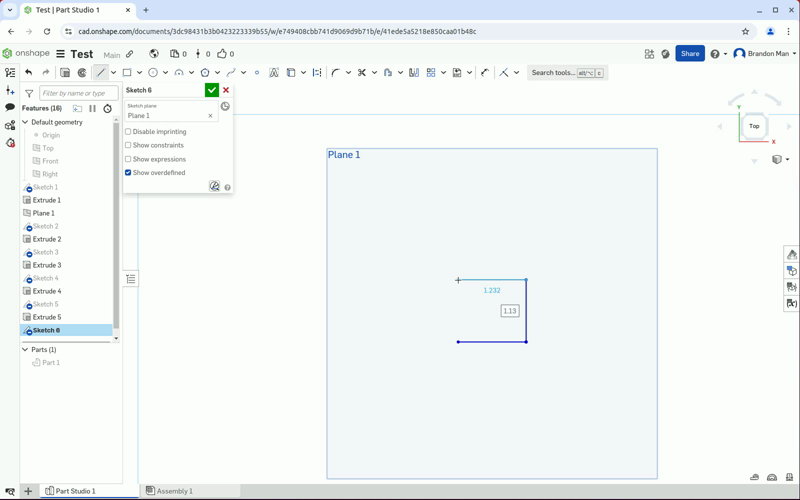
scroll(-6)
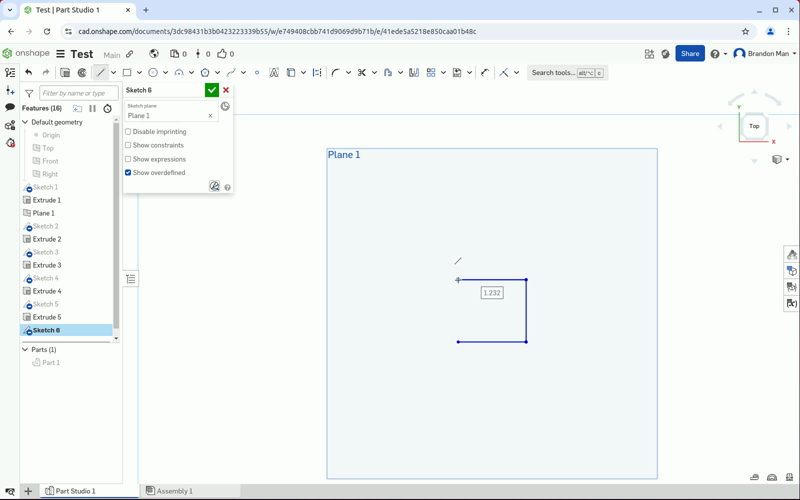
scroll(-6)
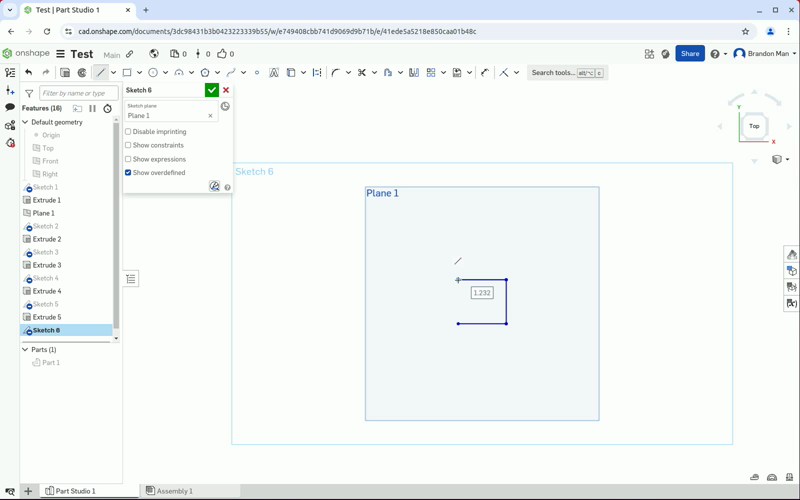
scroll(-6)
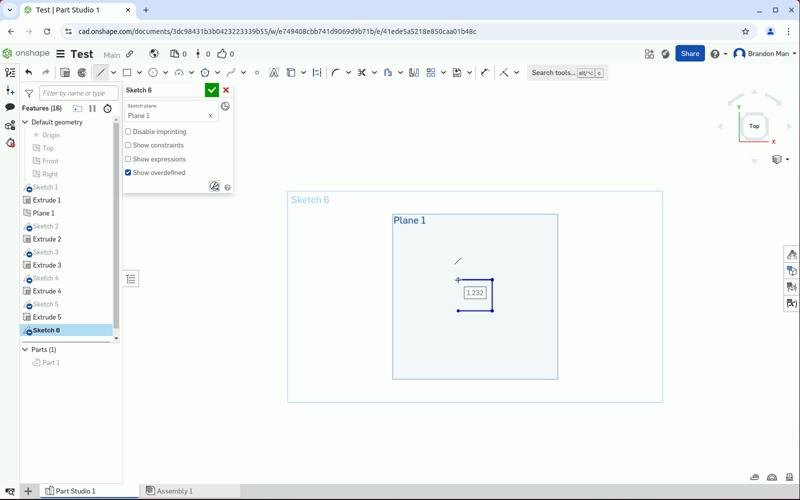
scroll(-6)
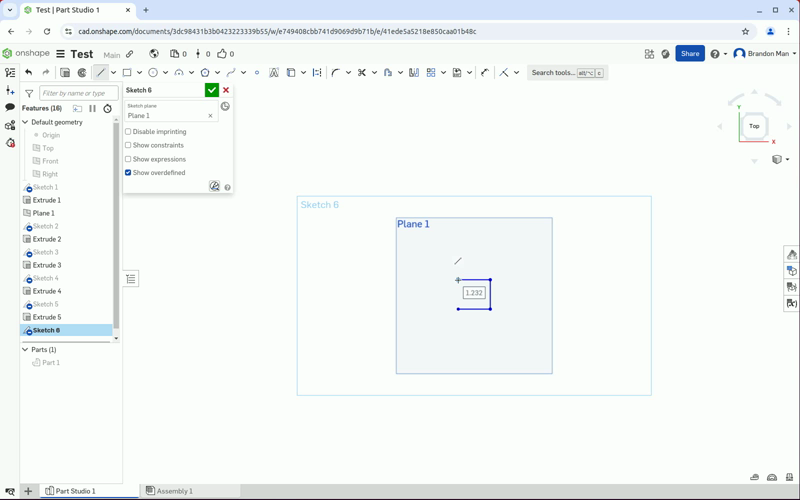
scroll(-6)
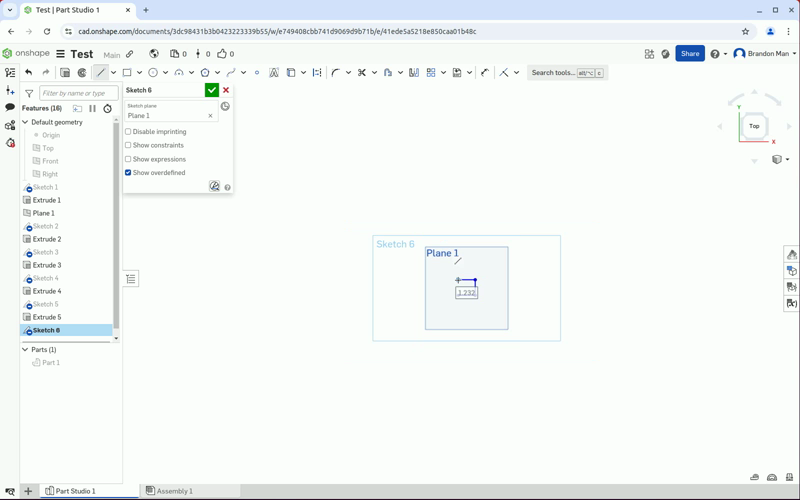
scroll(-6)
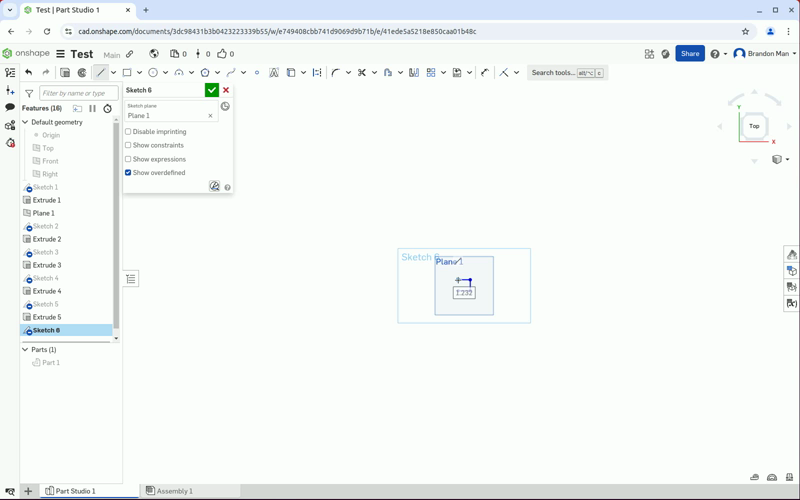
scroll(-6)
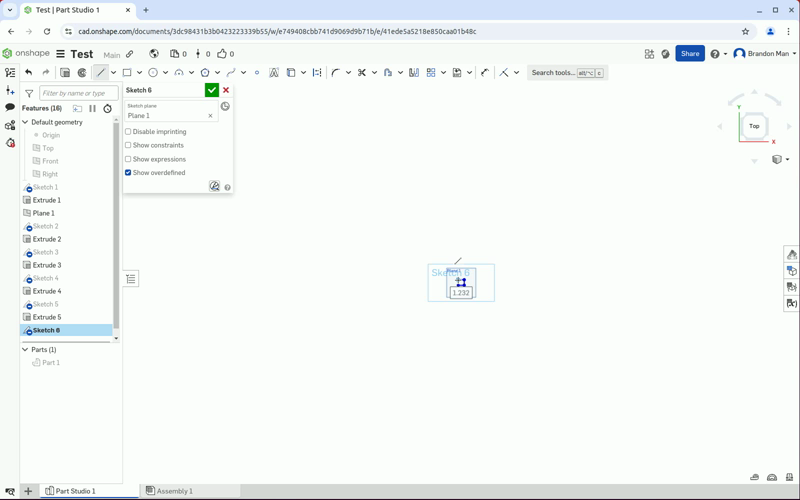
key_up(shift)
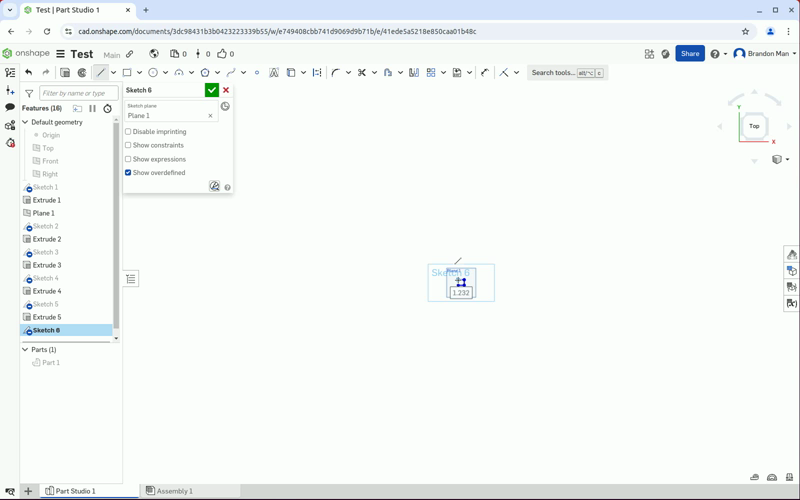
mouse_move(488, 279)
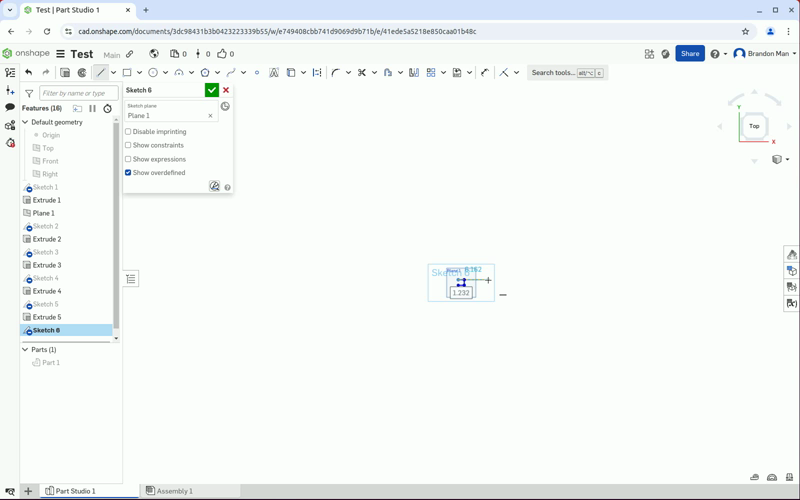
key_down(shift)
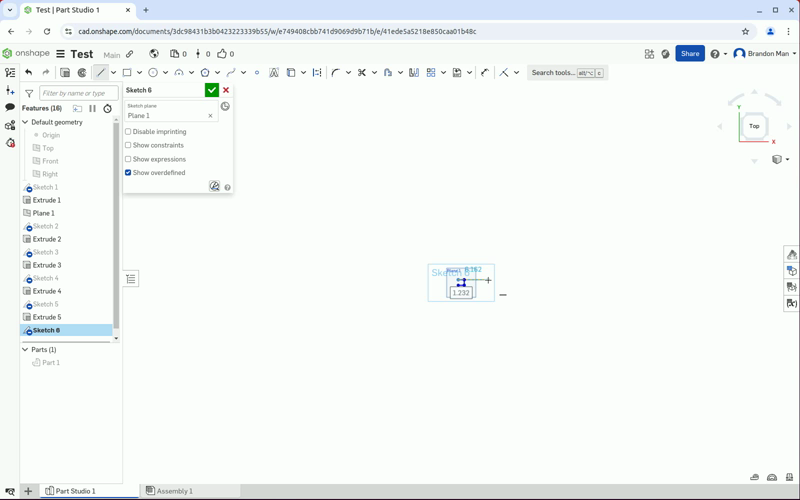
mouse_move(458, 285)
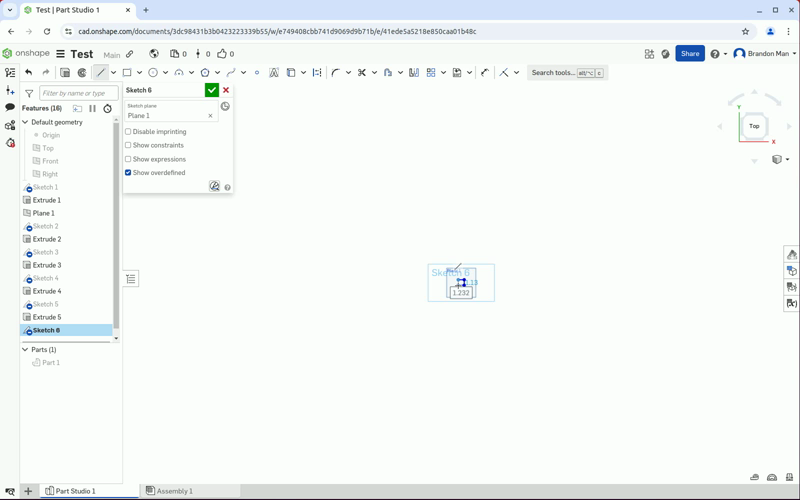
scroll(6)
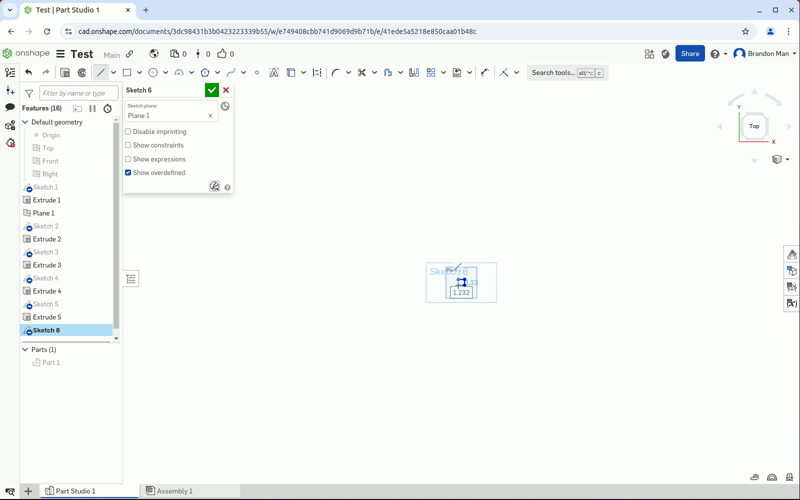
scroll(6)
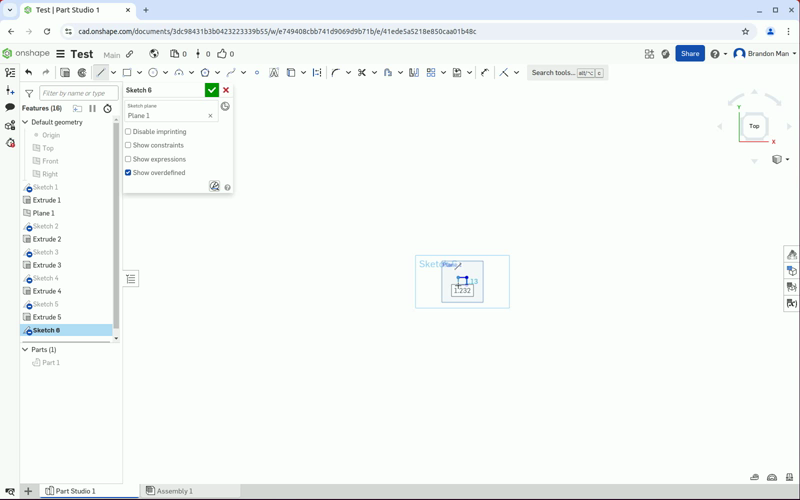
scroll(6)
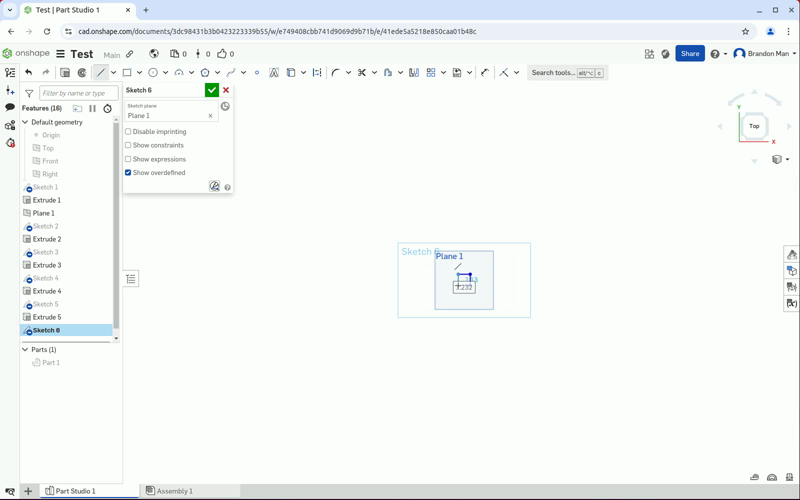
scroll(6)
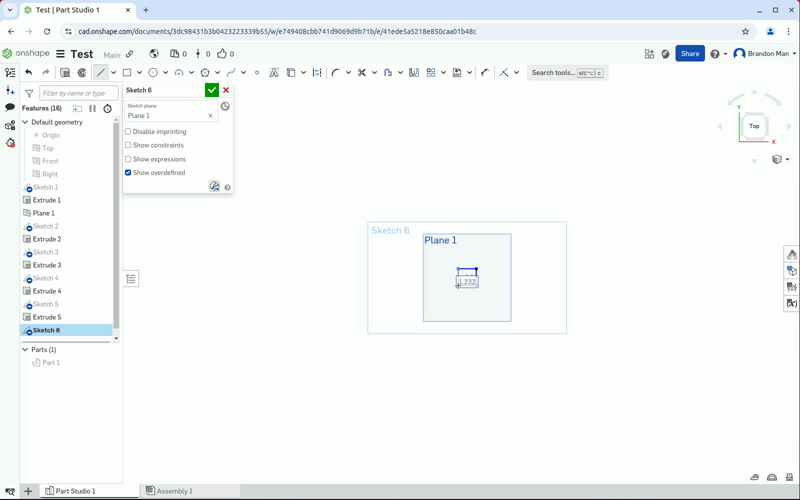
scroll(6)
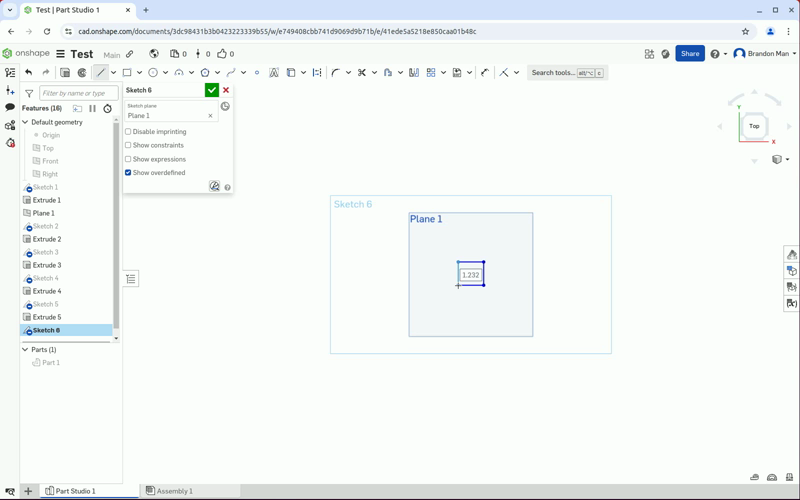
scroll(6)
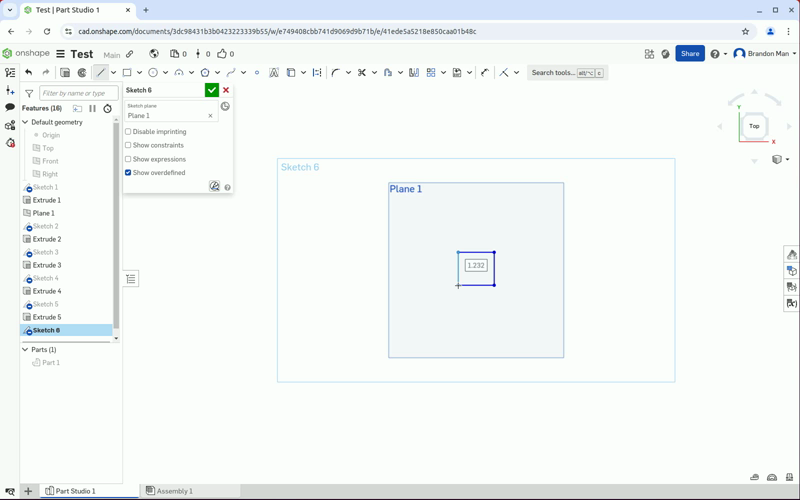
scroll(6)
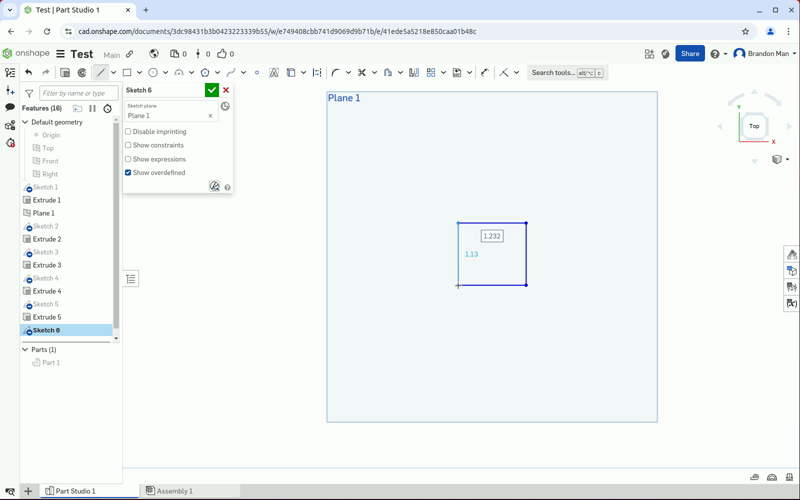
key_up(shift)
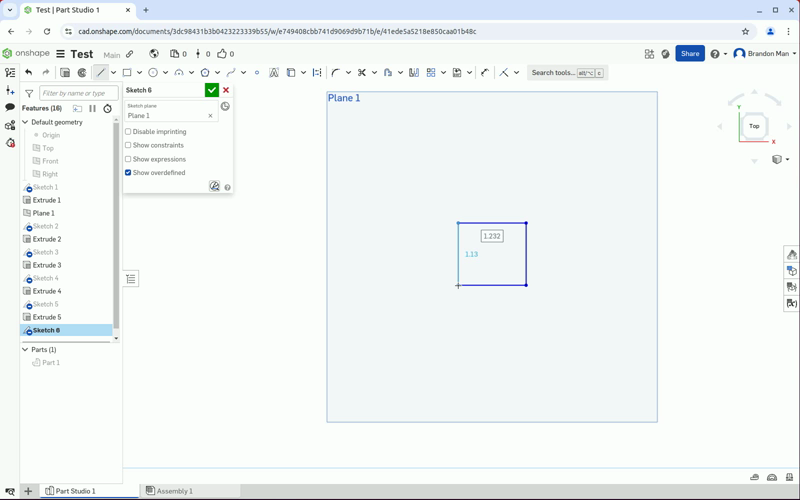
click(458, 285)
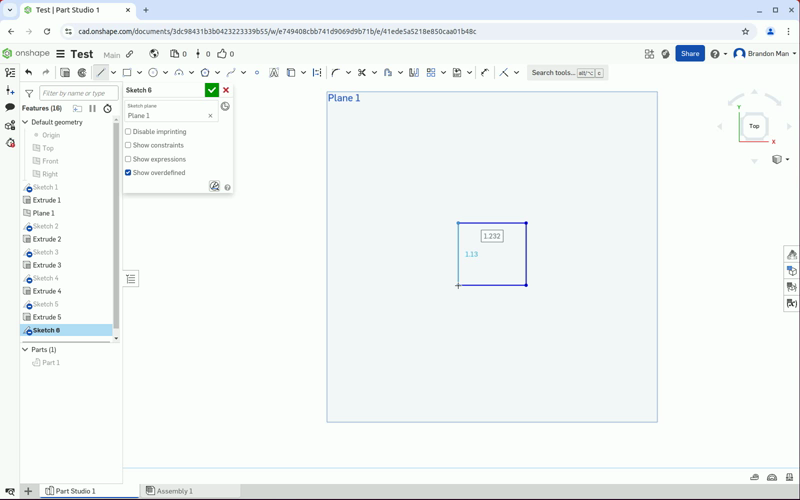
scroll(-6)
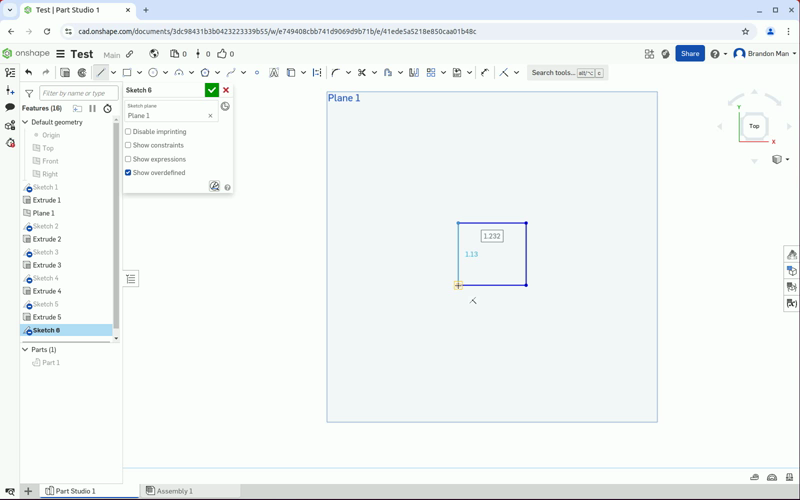
scroll(-6)
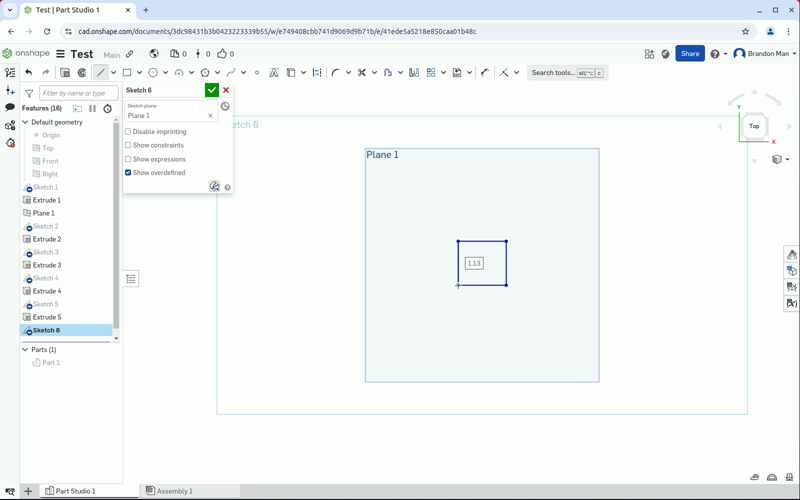
scroll(-6)
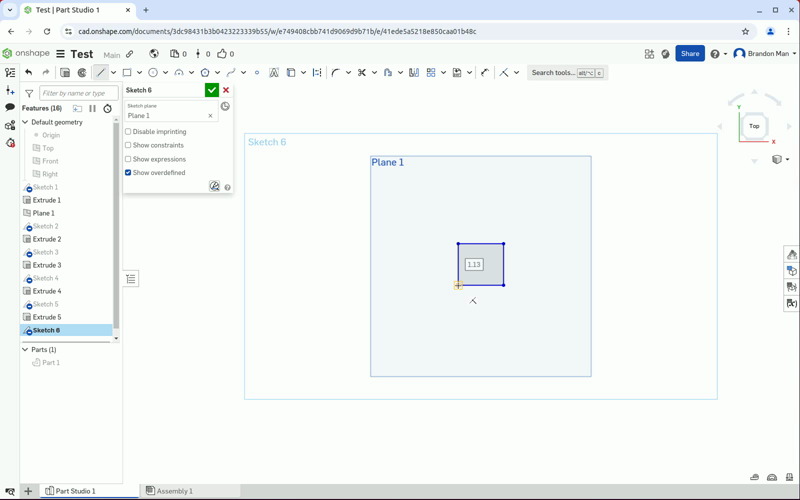
scroll(-6)
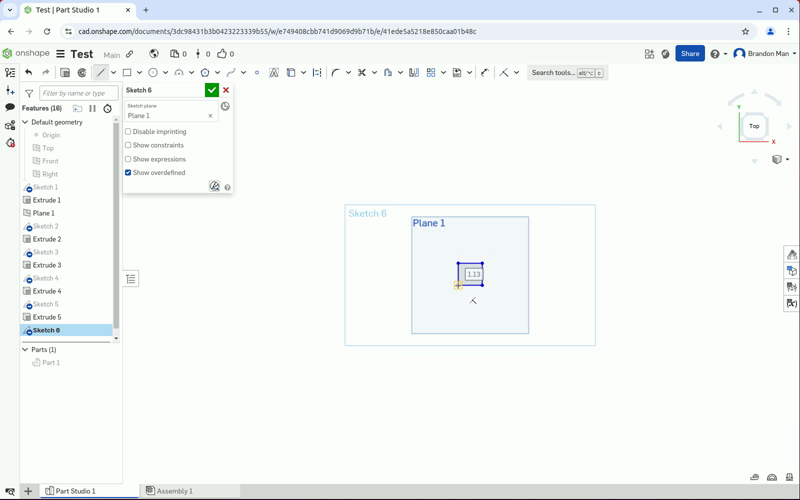
scroll(-6)
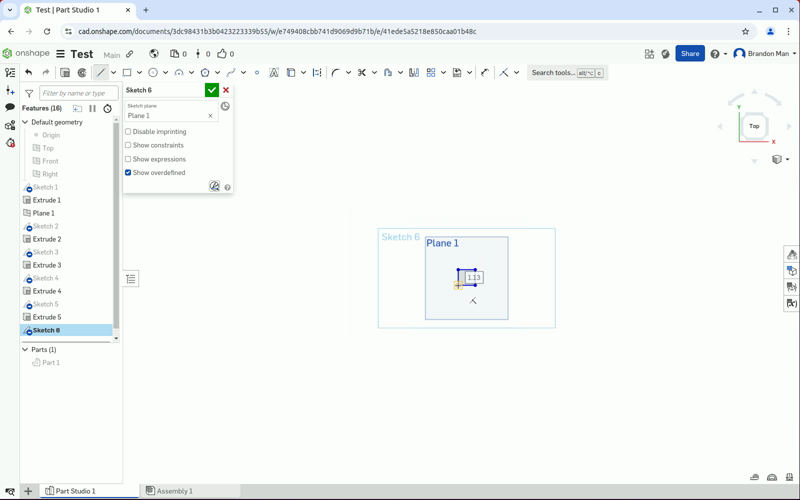
scroll(-6)
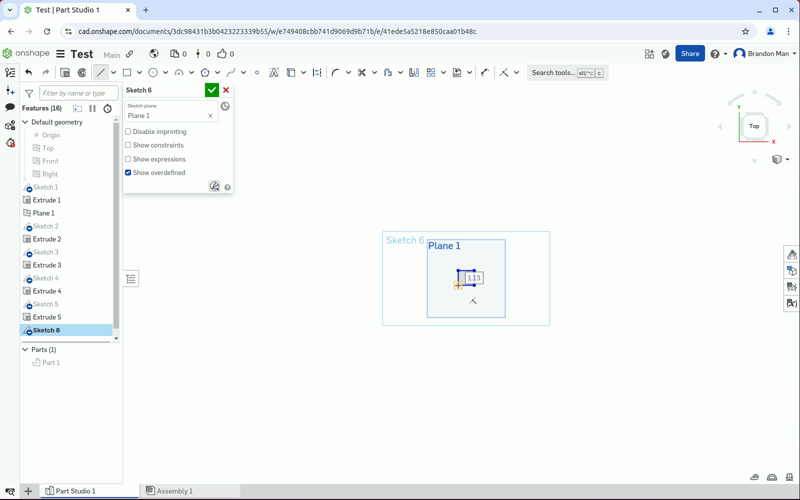
scroll(-6)
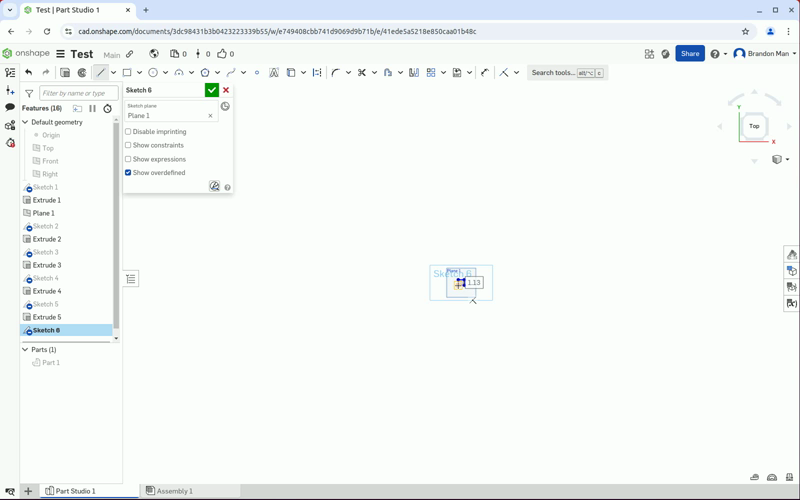
key(esc)
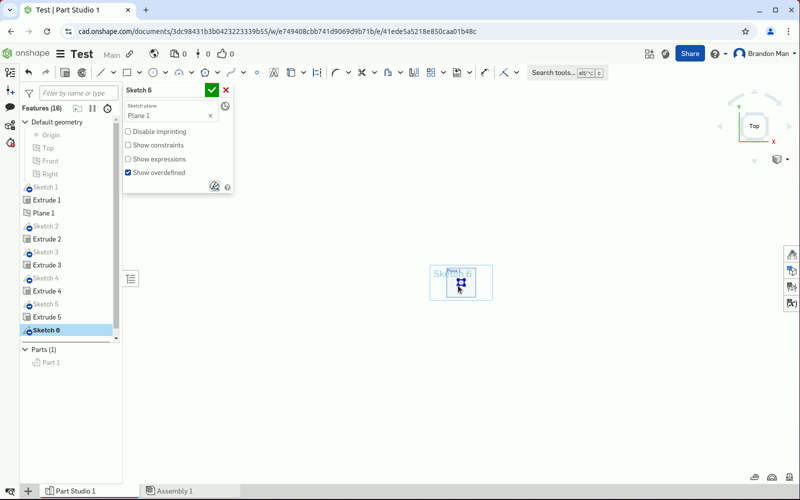
mouse_move(459, 282)
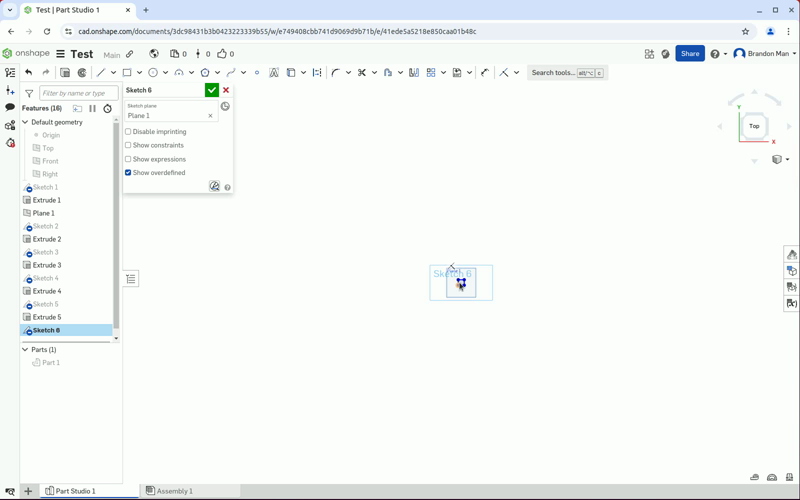
scroll(6)
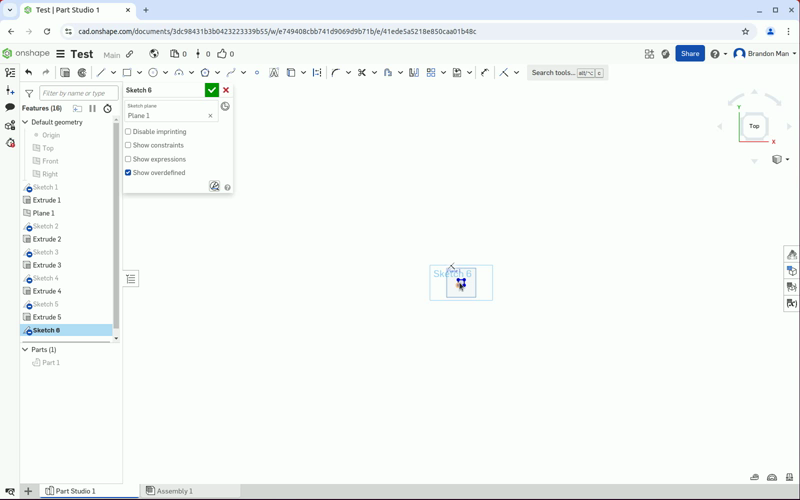
scroll(6)
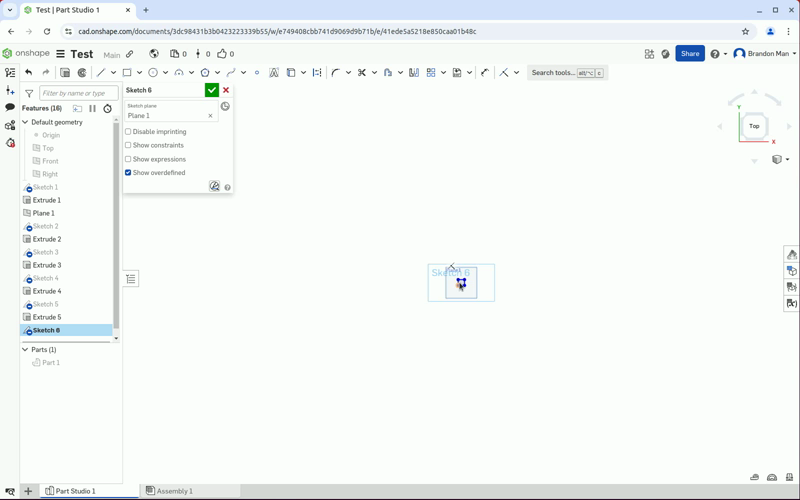
scroll(6)
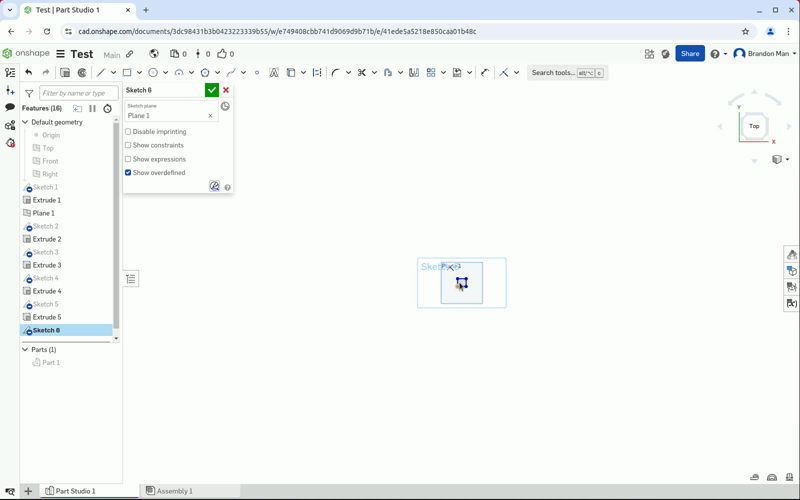
scroll(6)
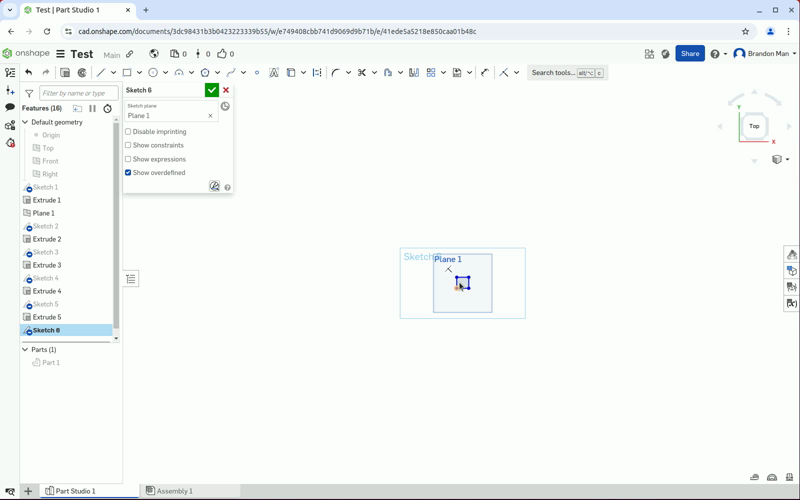
scroll(6)
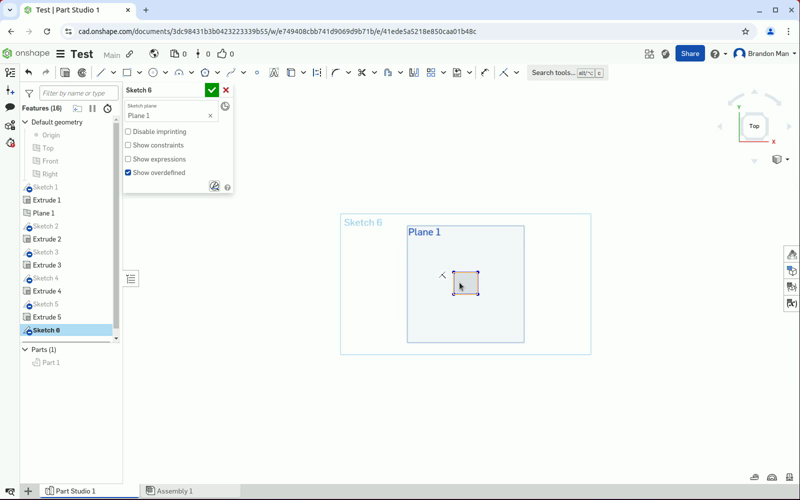
scroll(6)
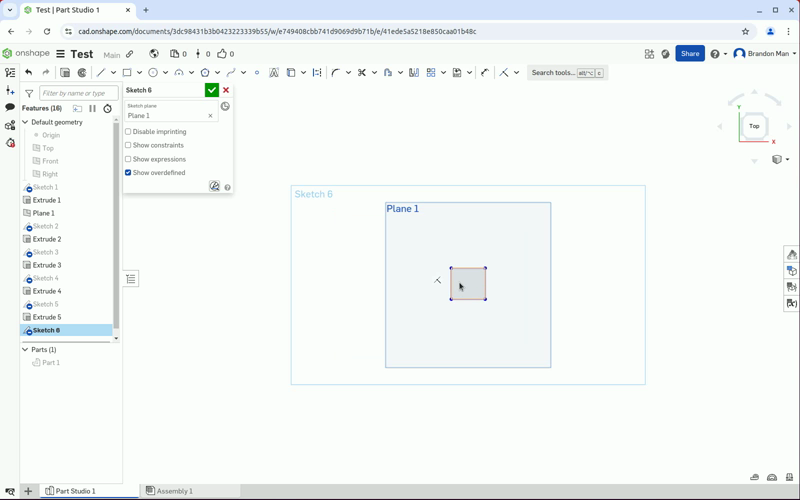
scroll(6)
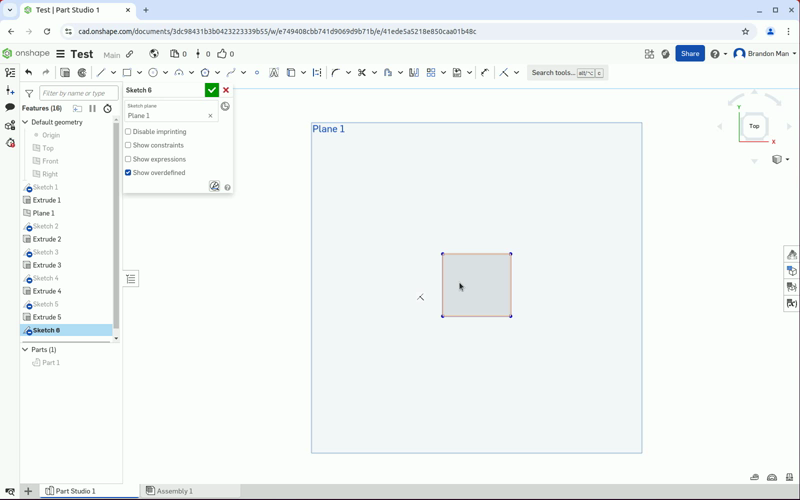
click(459, 282)
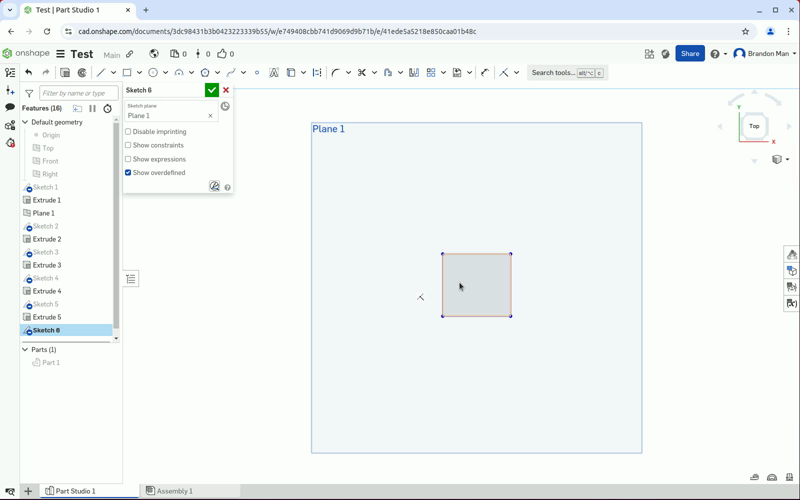
scroll(-6)
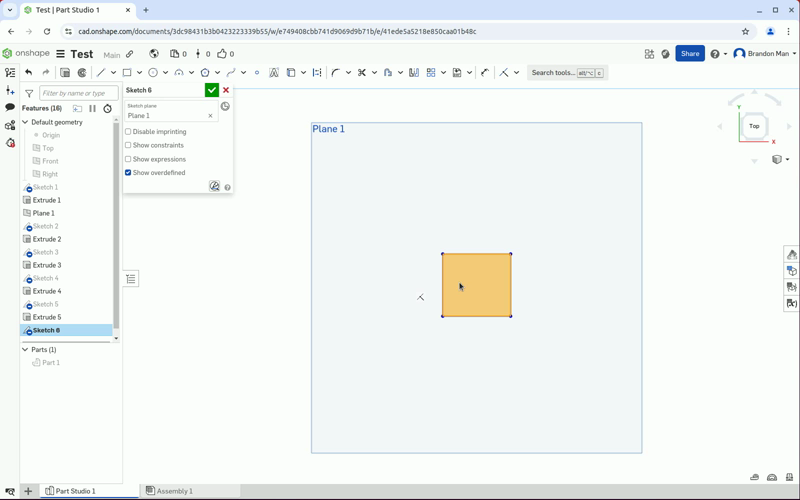
scroll(-6)
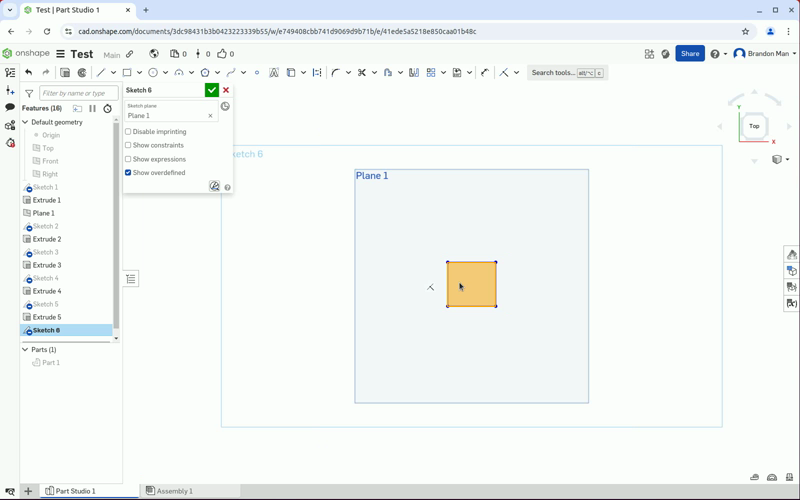
scroll(-6)
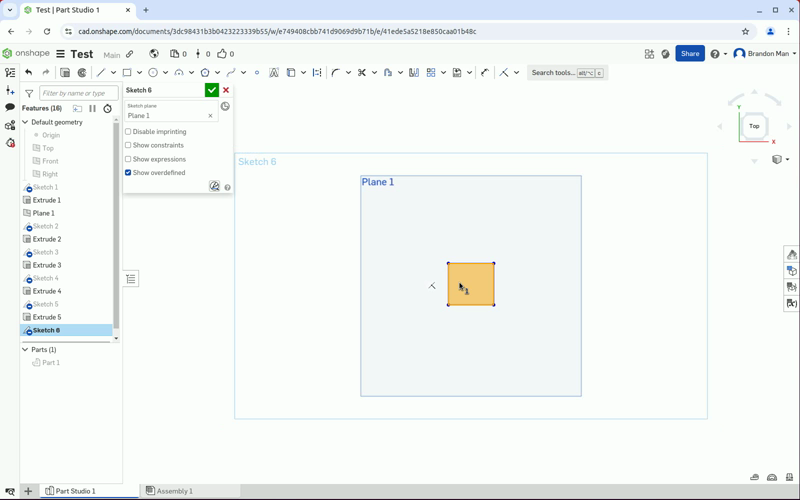
scroll(-6)
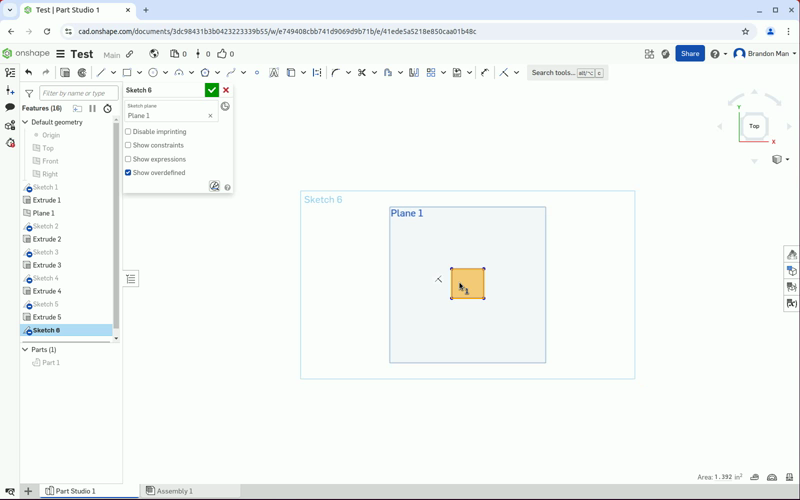
scroll(-6)
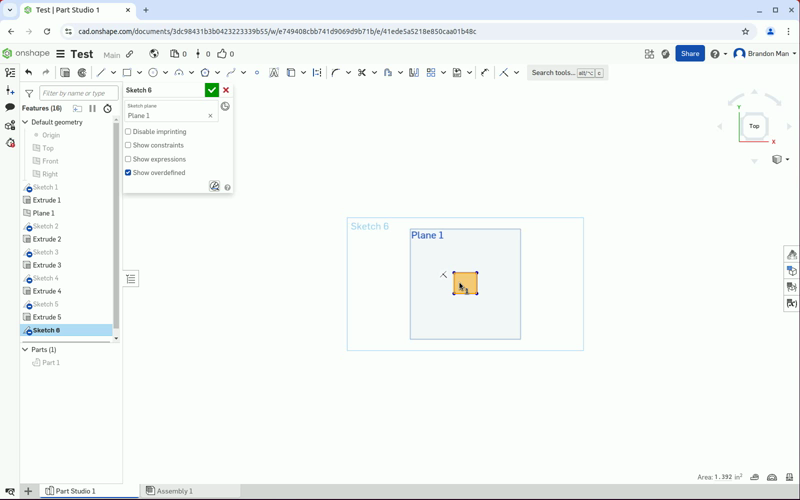
scroll(-6)
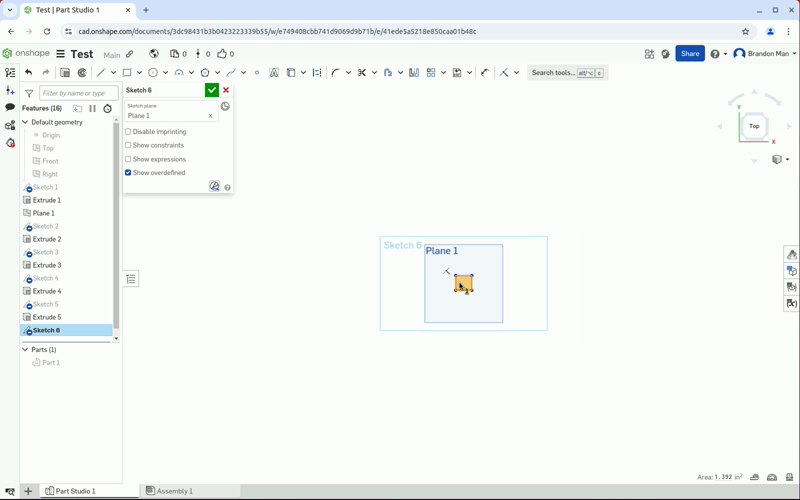
scroll(-6)
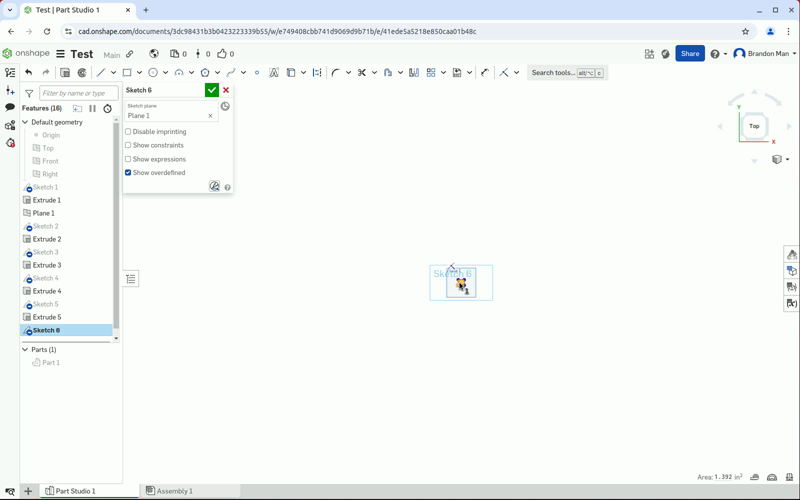
mouse_move(73, 352)
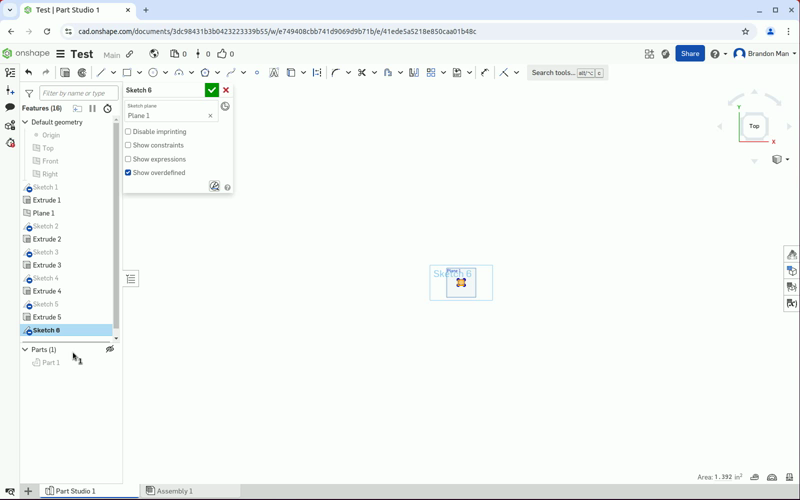
key(shift+y)
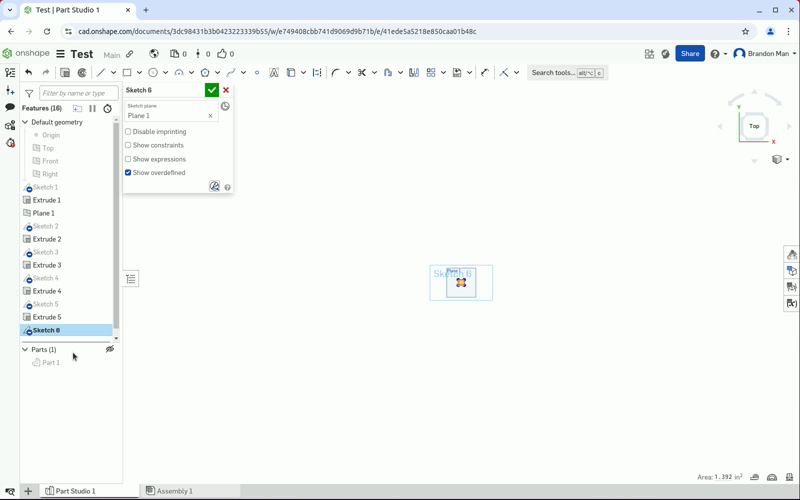
key(shift+e)
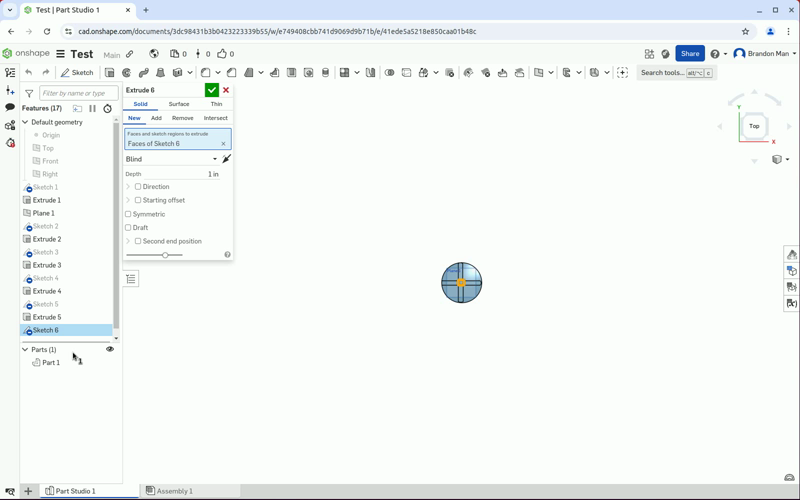
mouse_move(143, 106)
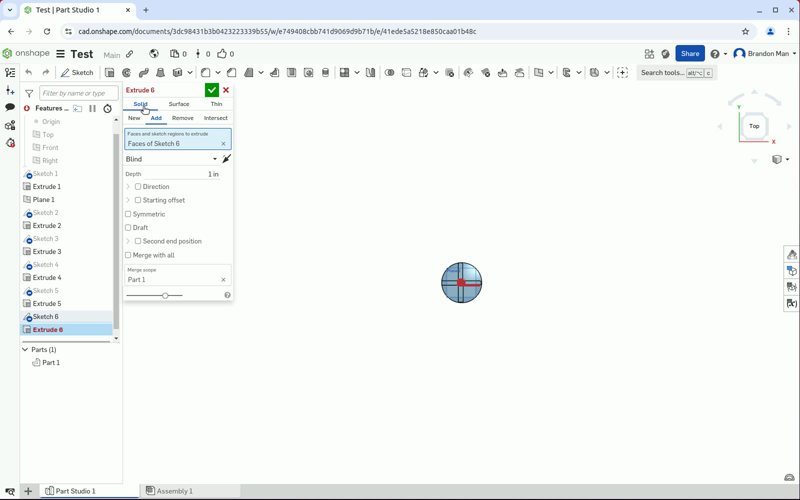
click(143, 106)
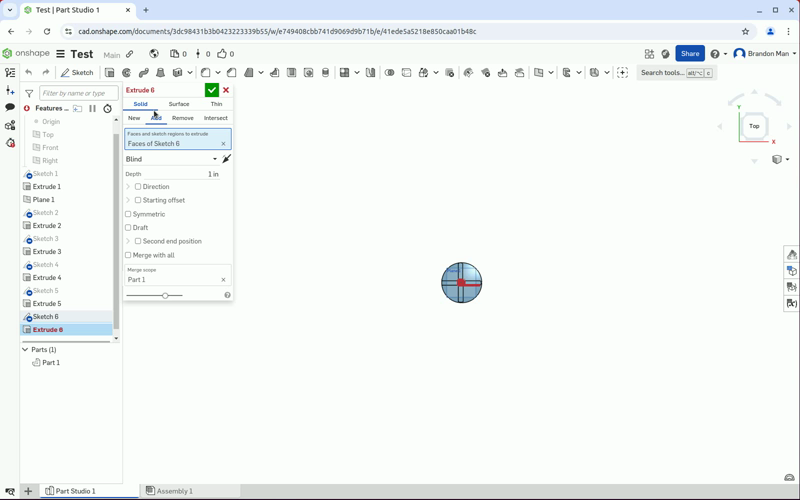
mouse_move(186, 120)
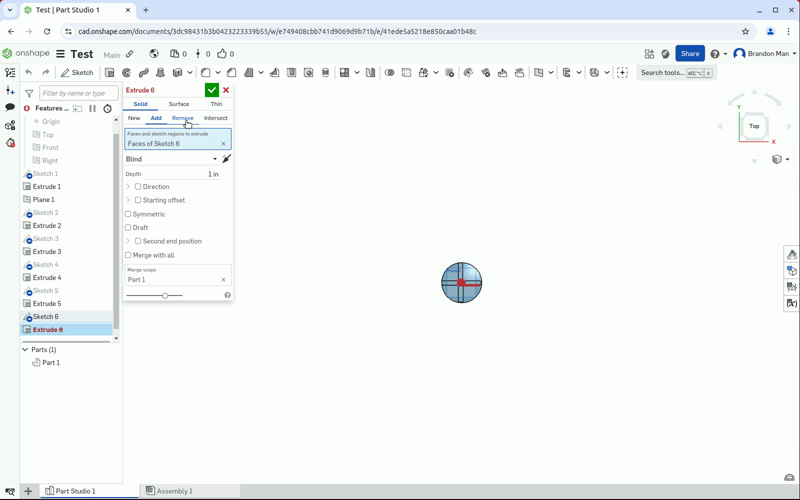
click(186, 120)
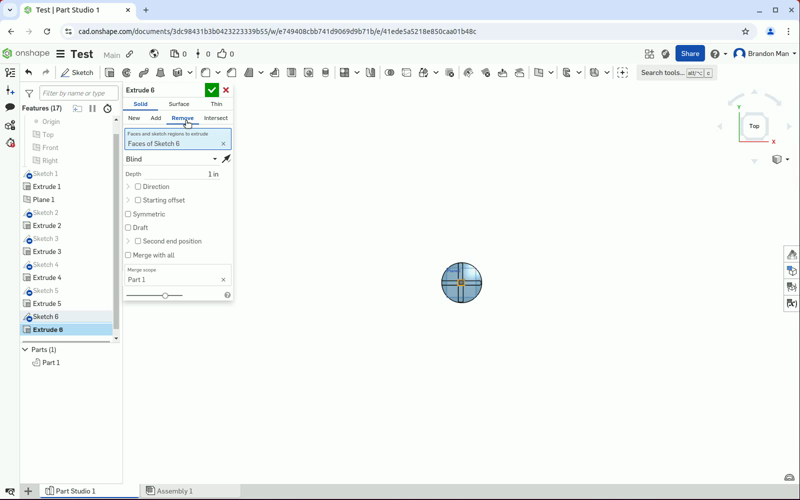
key(tab, 4)
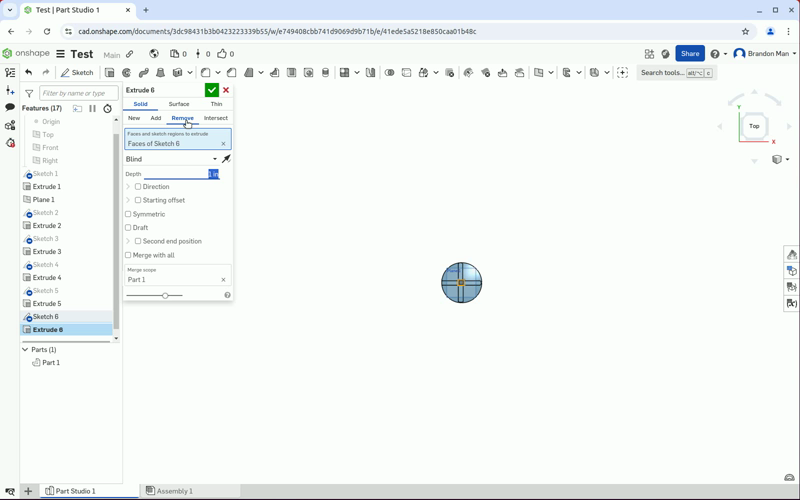
text(6.981)
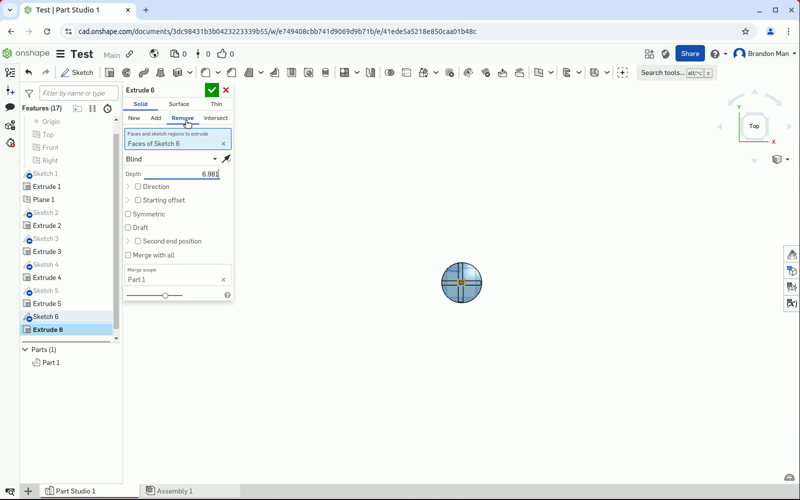
key(tab, 6)
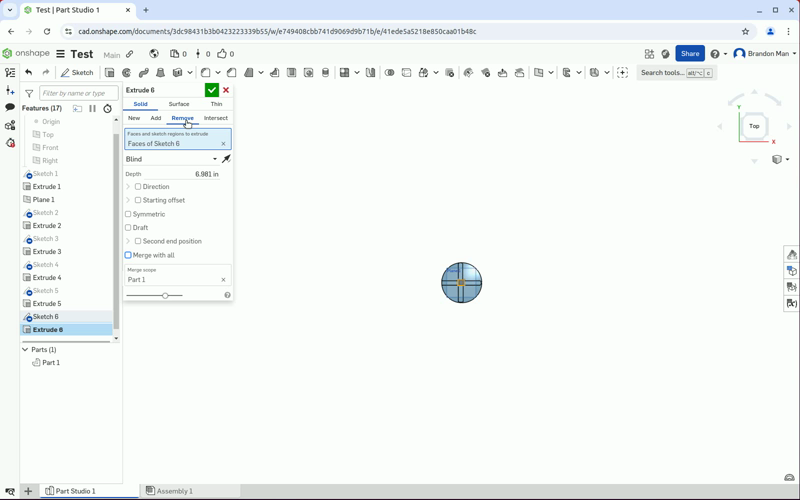
key(space)
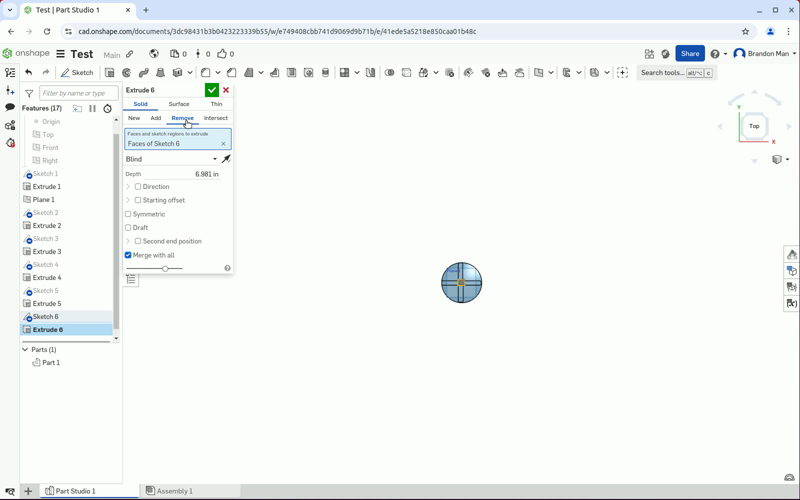
key(enter)
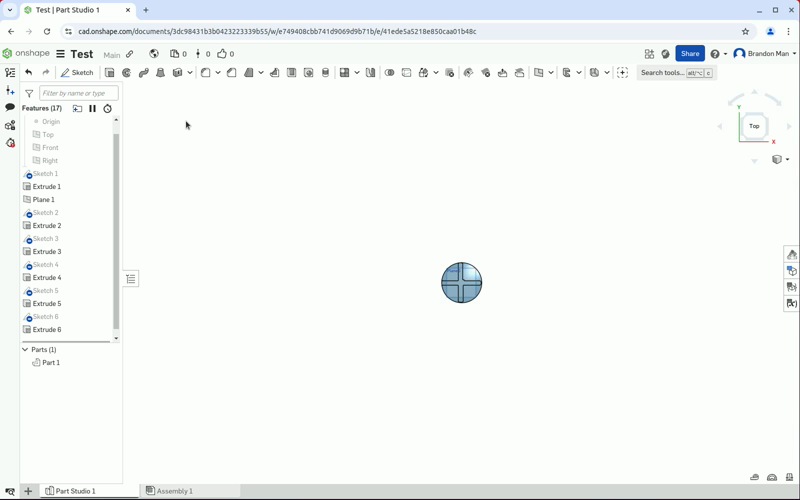
key(shift+h)
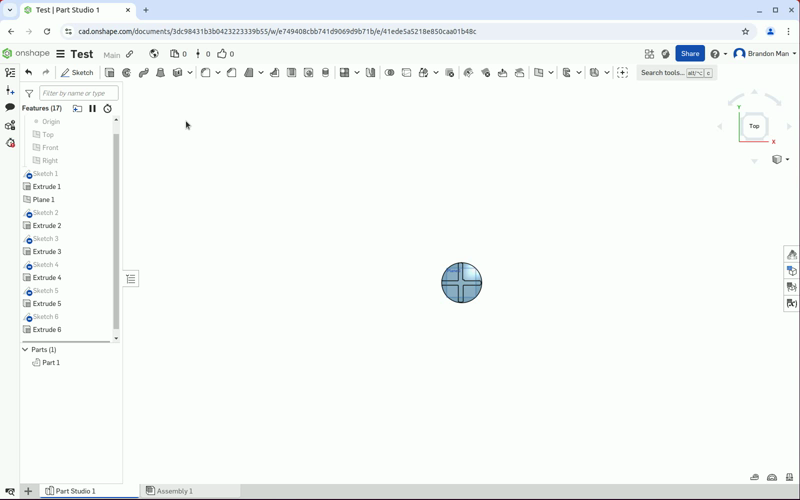
key(shift+h)
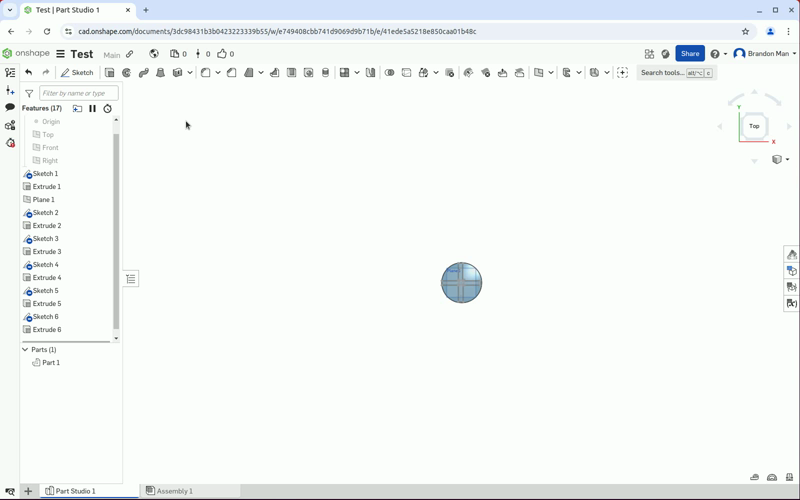
key(shift+7)
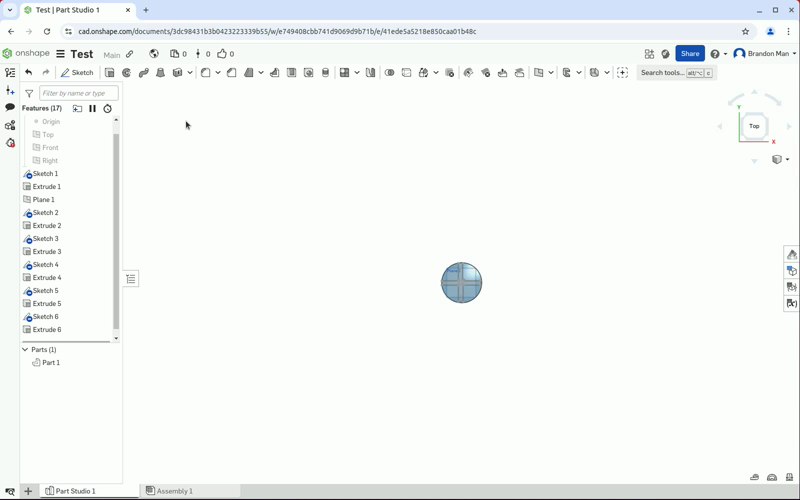
key(up, 3)
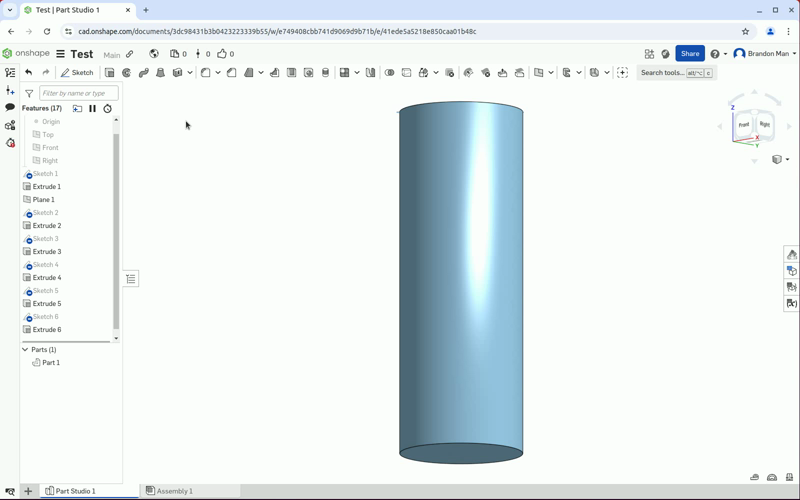
key(left, 3)
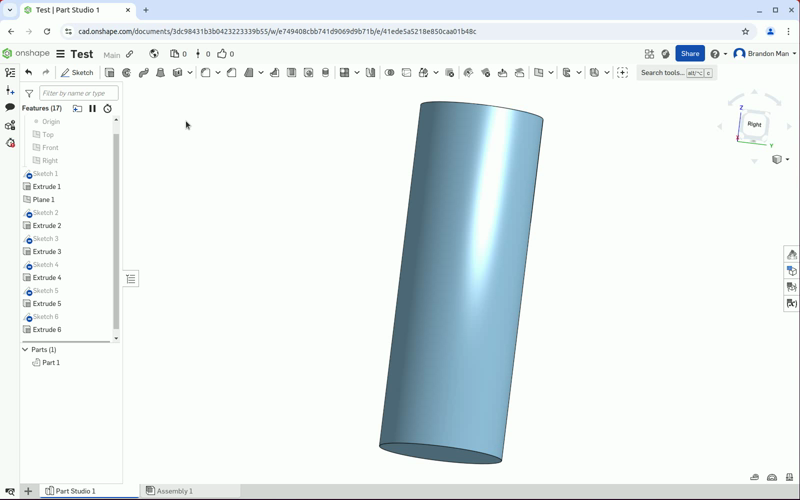
key(right, 3)
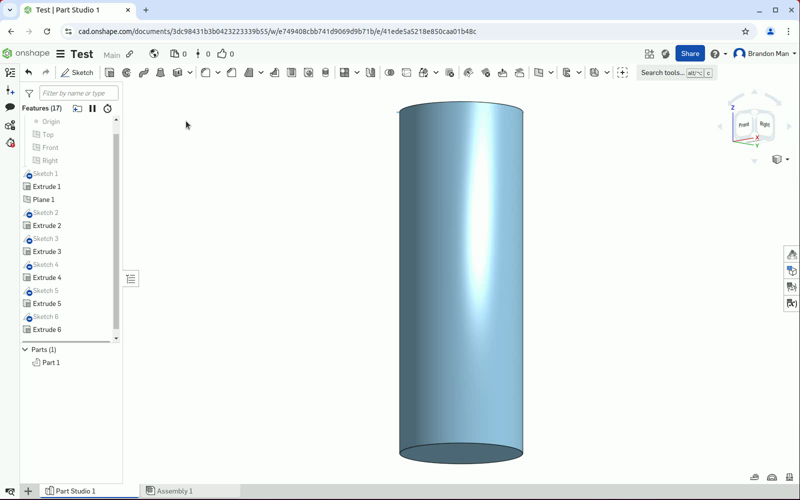
key(down, 3)
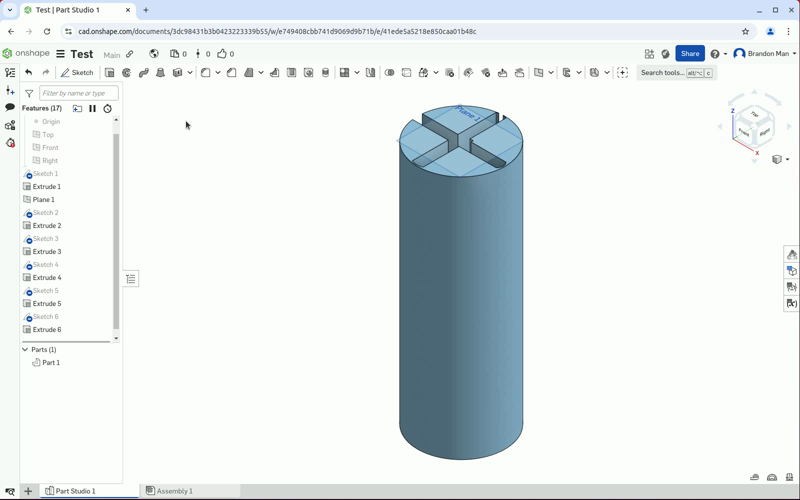
mouse_move(69, 176)
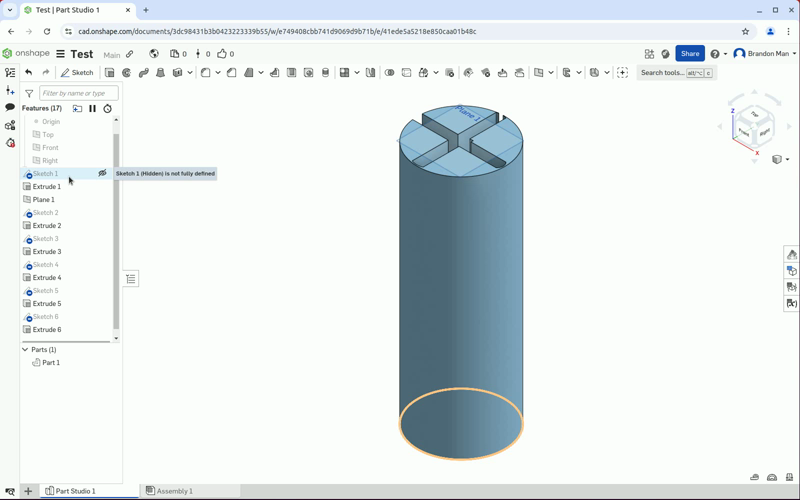
click(69, 176)